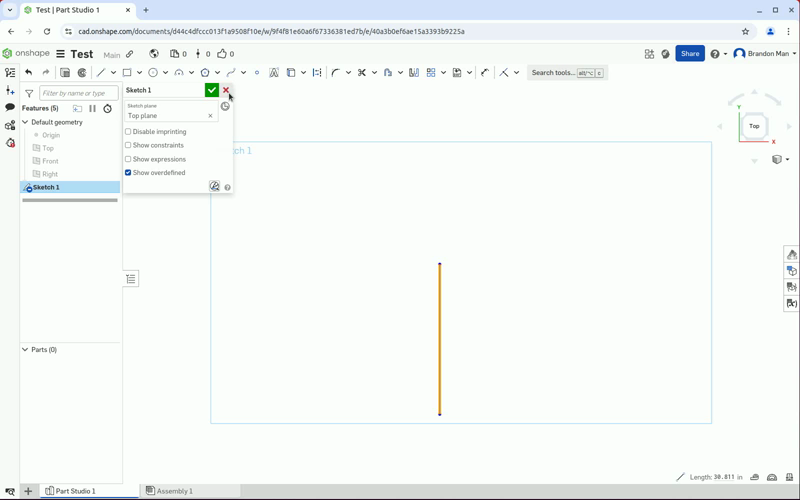
key(shift+h)
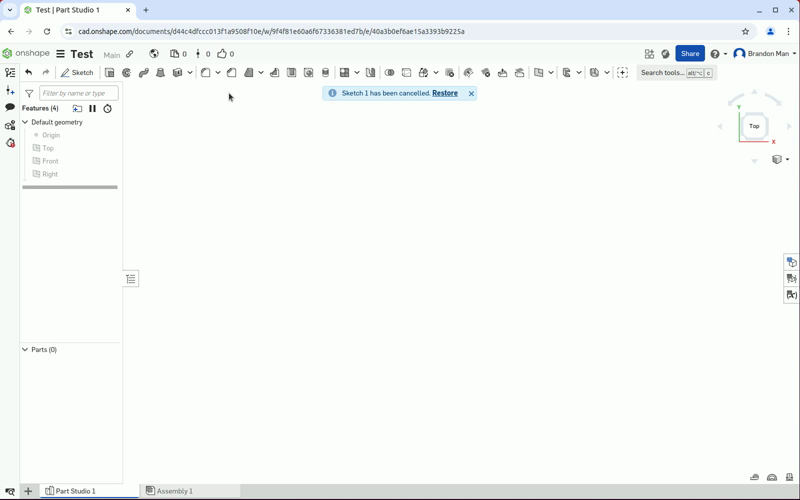
mouse_move(73, 352)
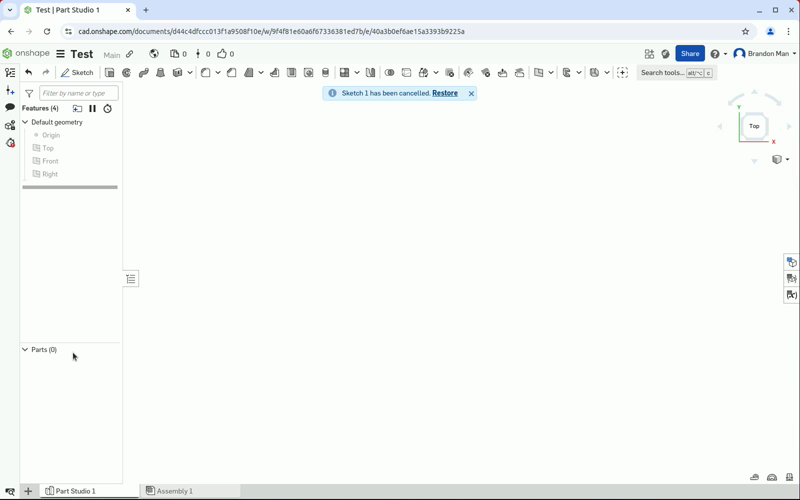
key(y)
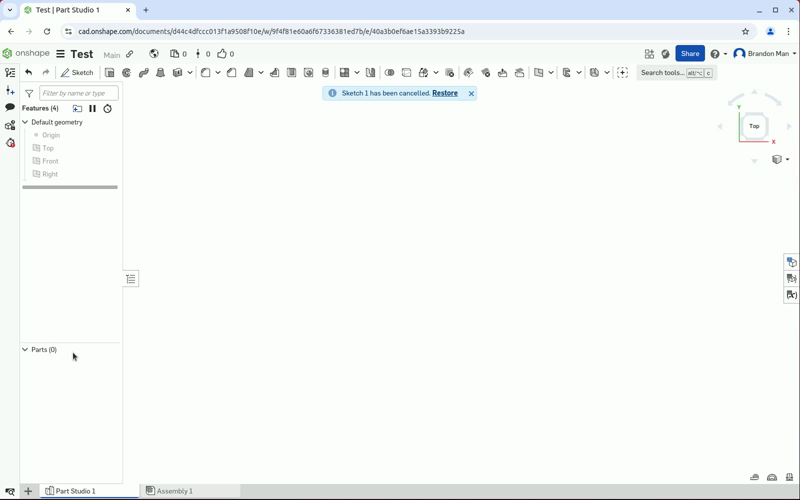
key(shift+p)
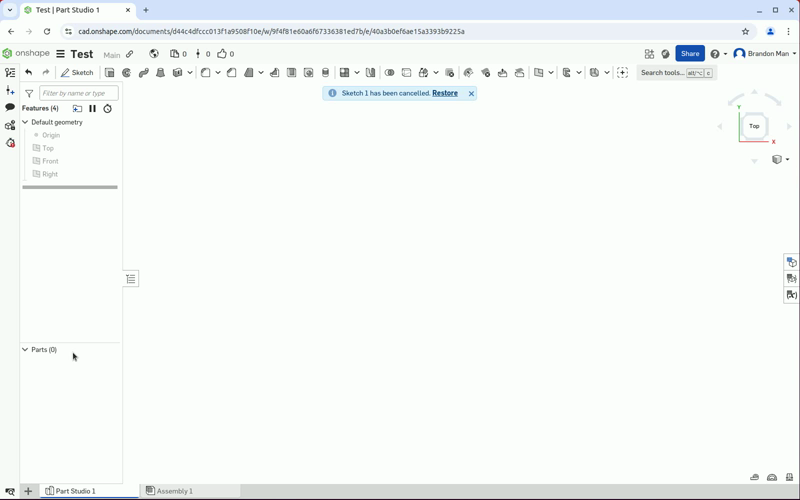
key(space)
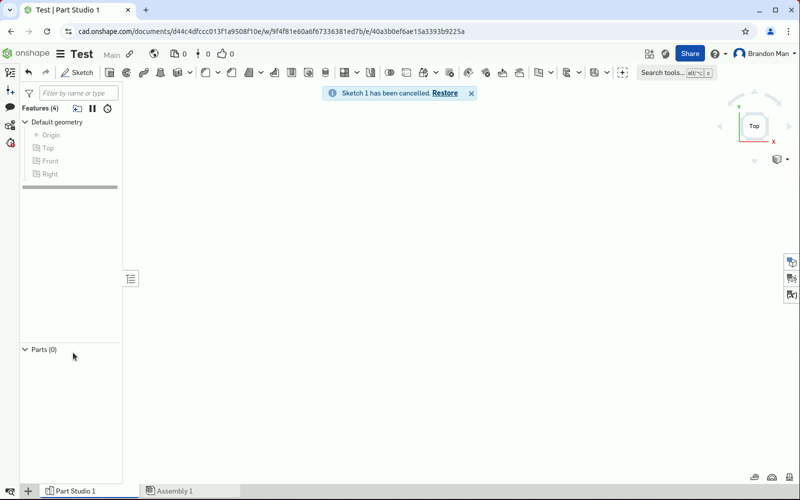
key_down(shift)
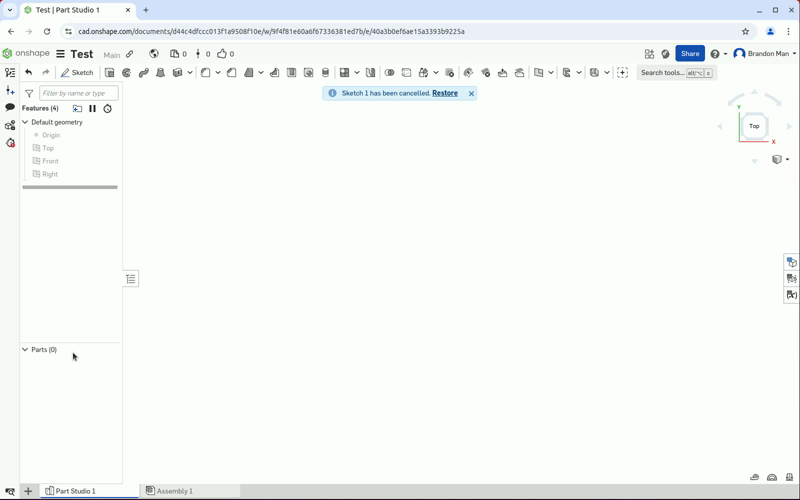
key(up)
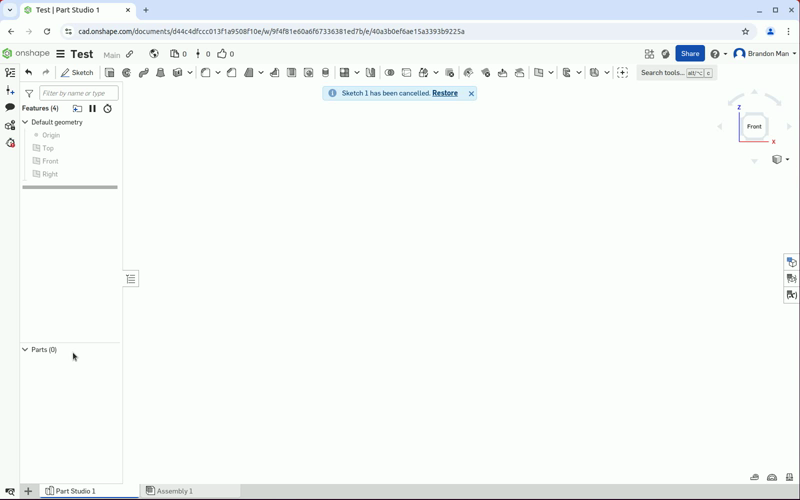
key_up(shift)
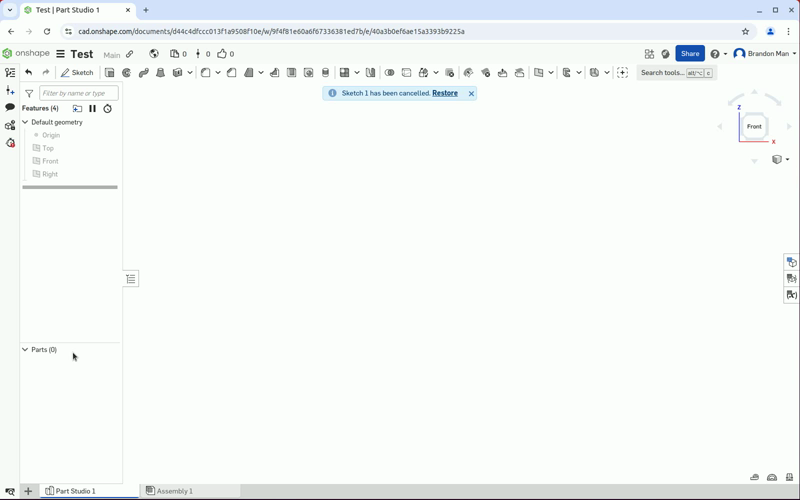
mouse_move(73, 352)
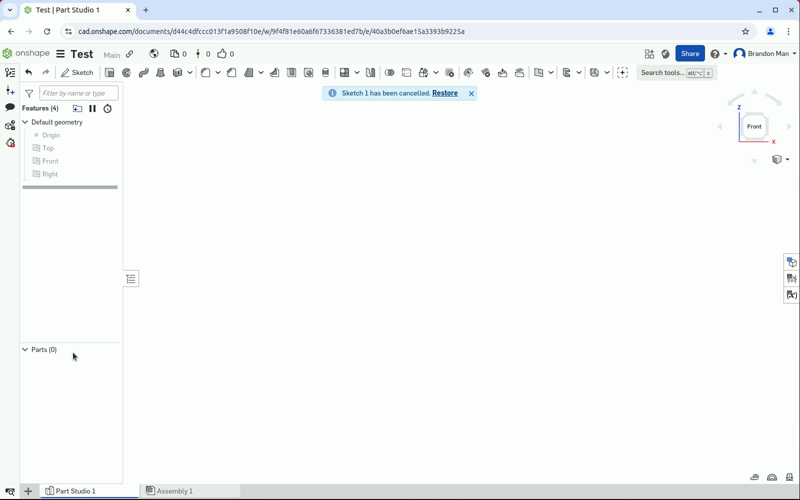
key(shift+y)
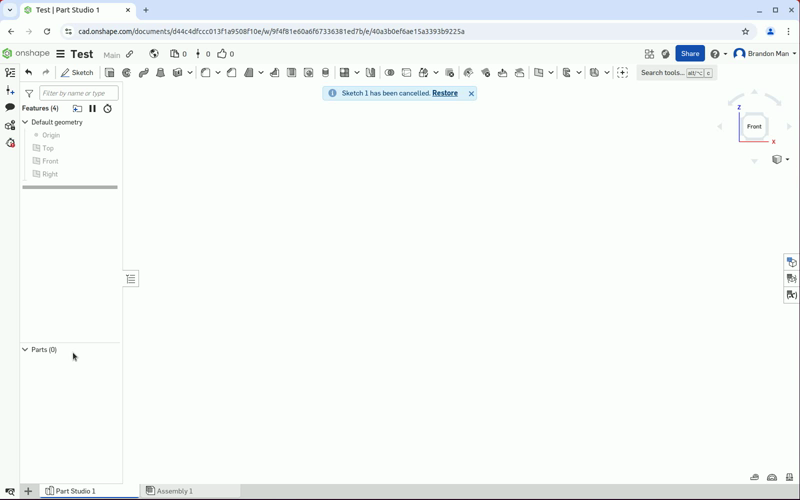
key(shift+s)
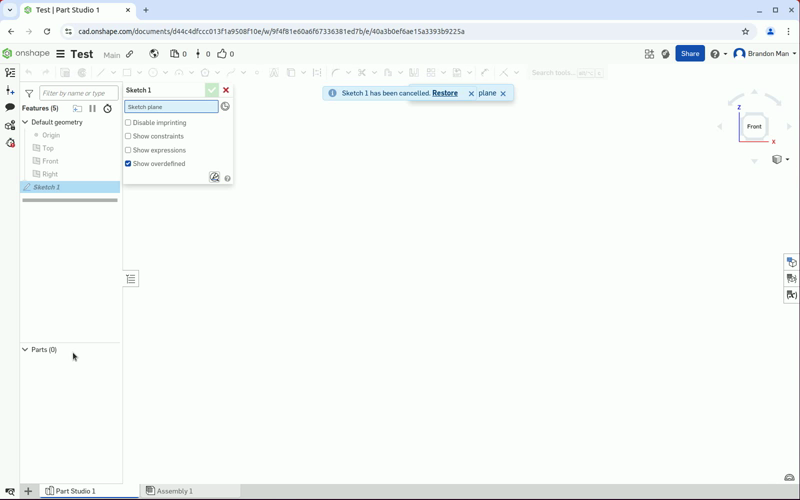
mouse_move(73, 163)
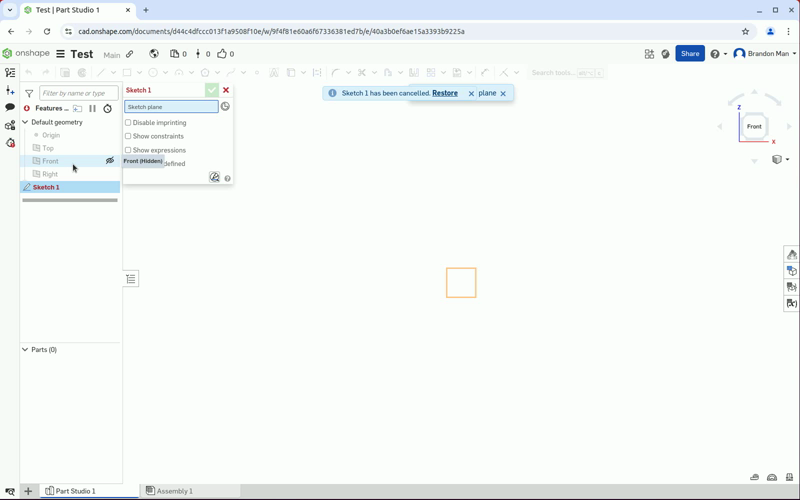
click(73, 163)
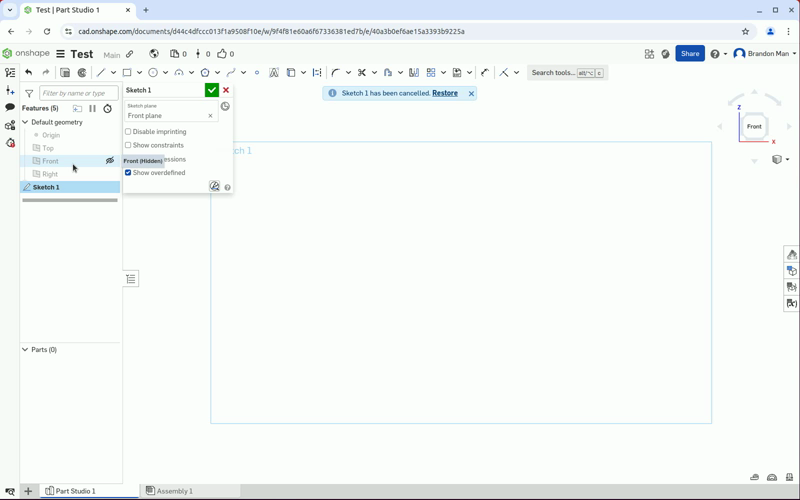
mouse_move(73, 352)
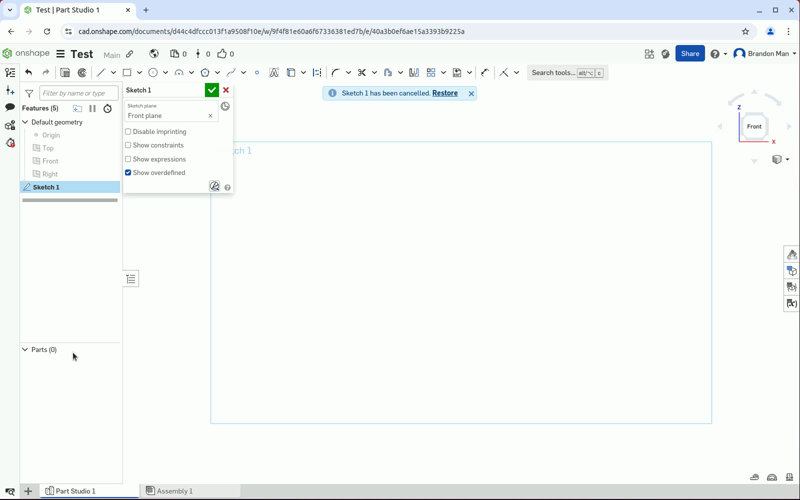
key(y)
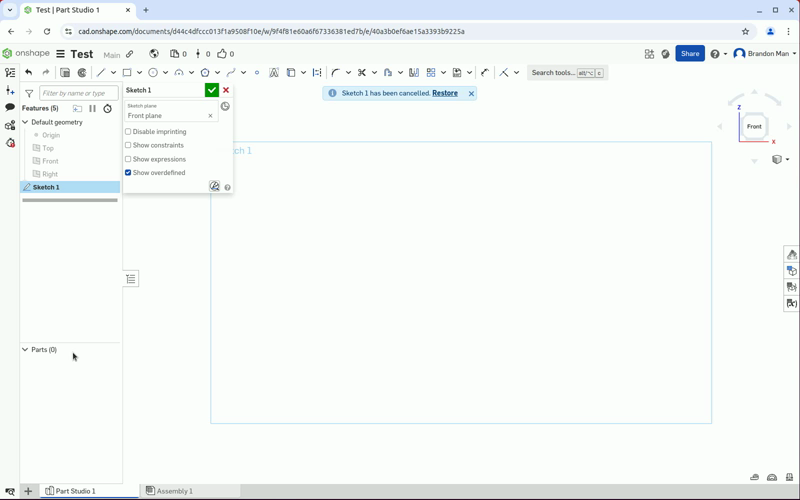
key(c)
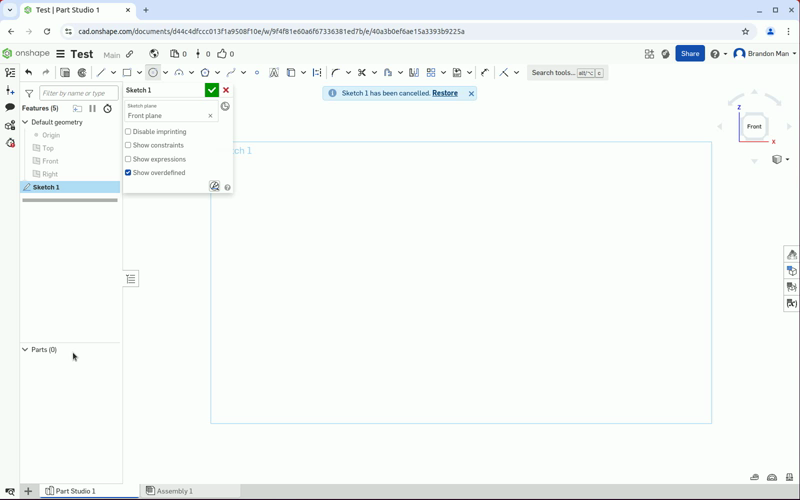
key_down(shift)
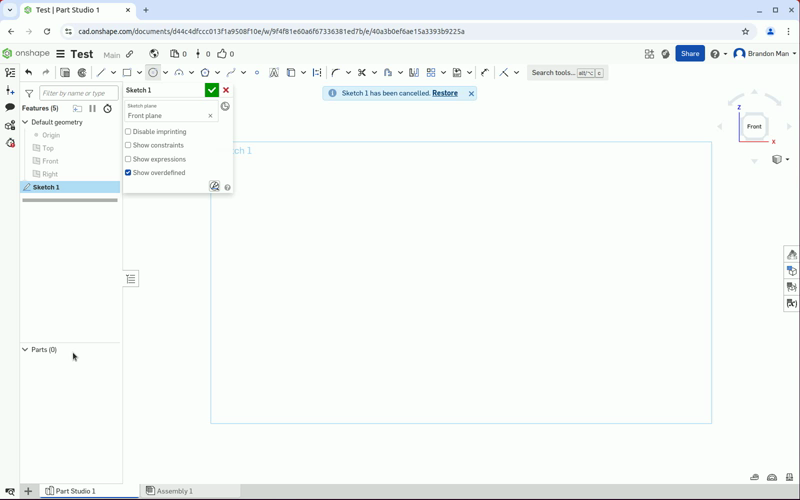
mouse_move(461, 282)
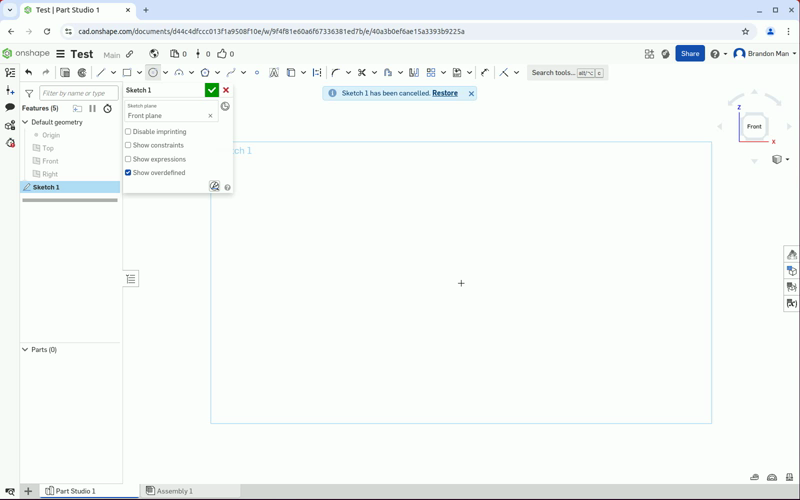
click(461, 282)
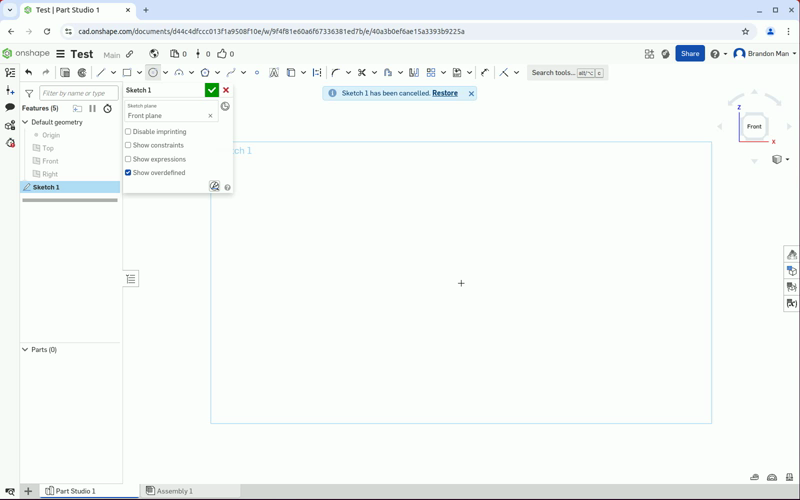
key_up(shift)
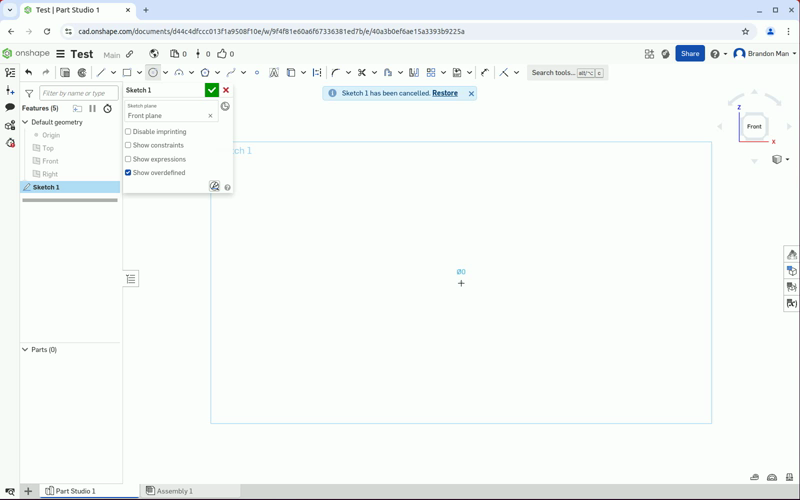
mouse_move(490, 282)
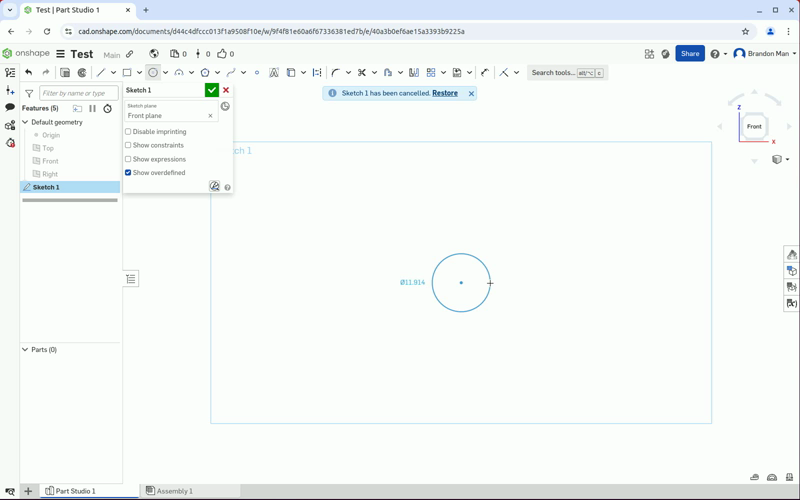
click(490, 282)
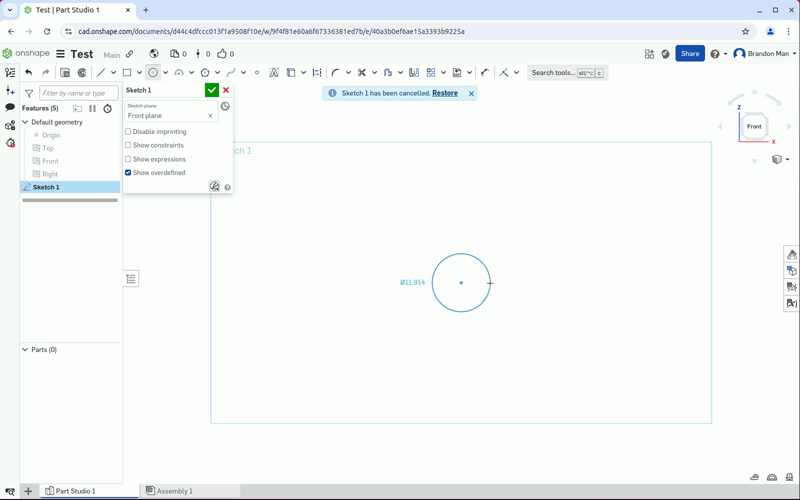
key(esc)
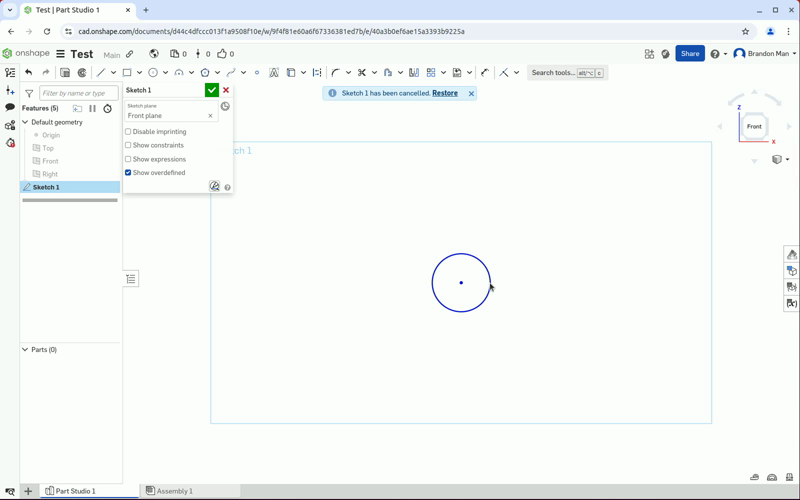
key(a)
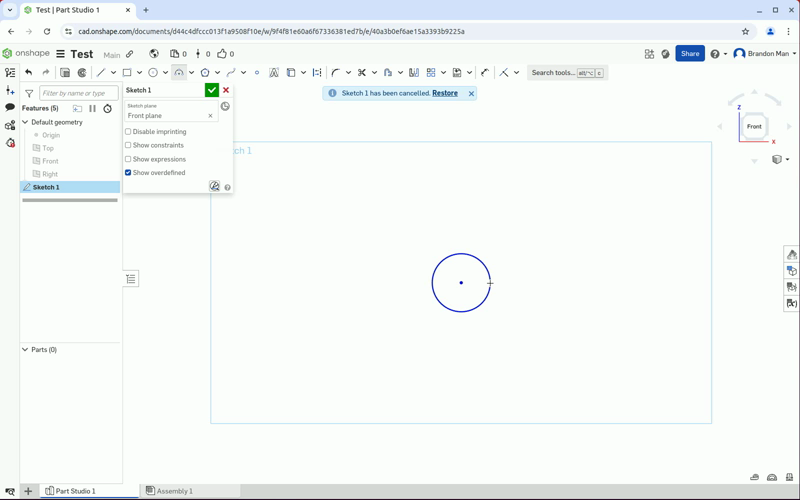
key_down(shift)
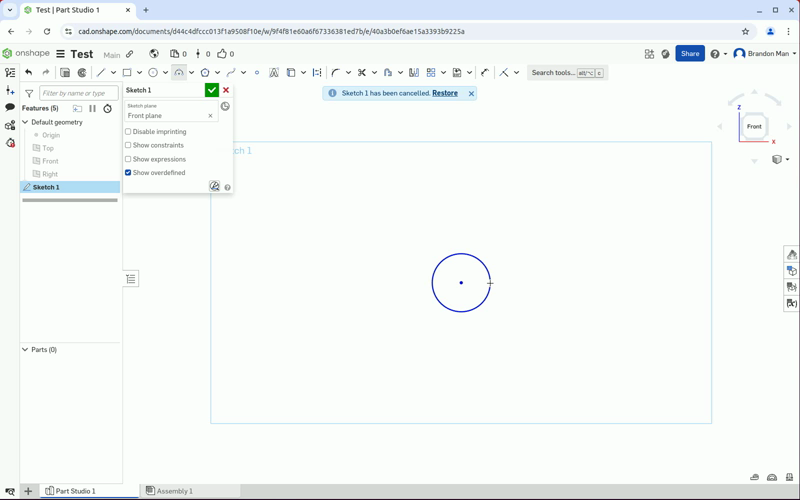
mouse_move(443, 297)
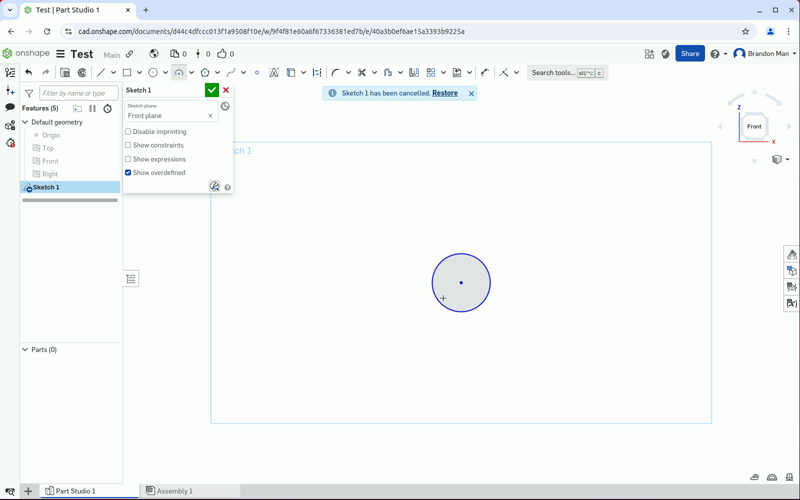
click(443, 297)
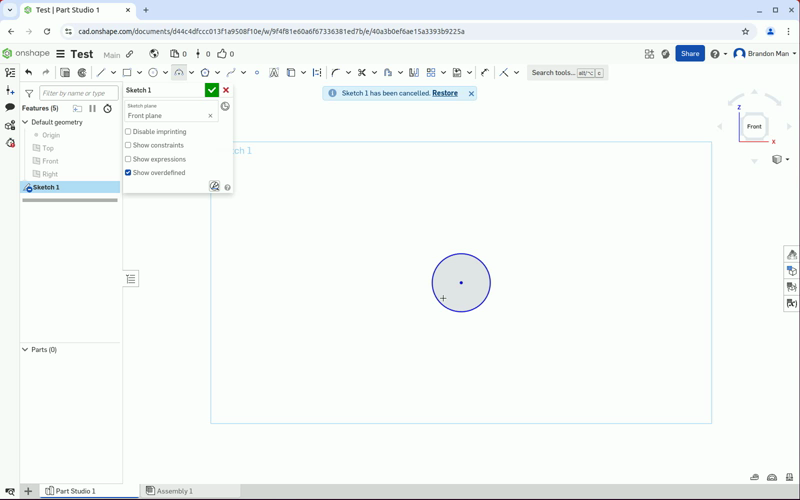
key_up(shift)
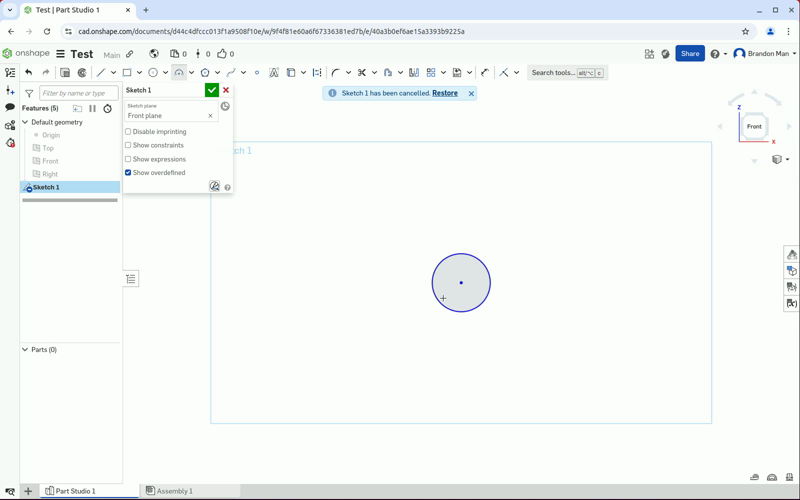
key_down(shift)
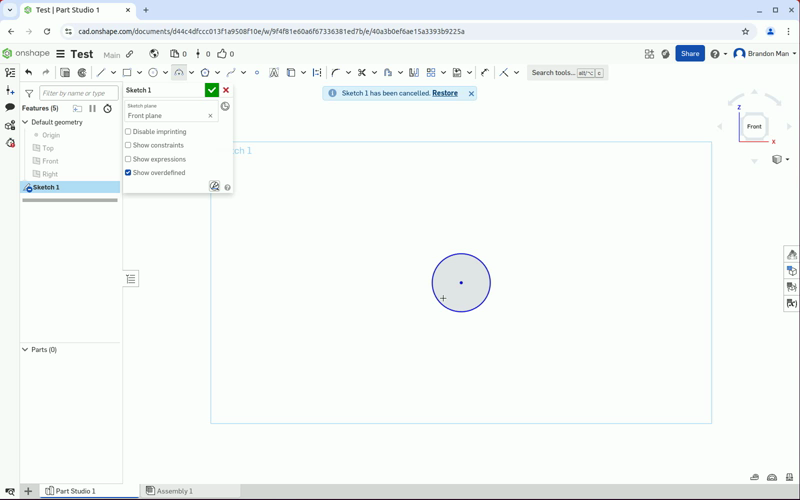
mouse_move(443, 267)
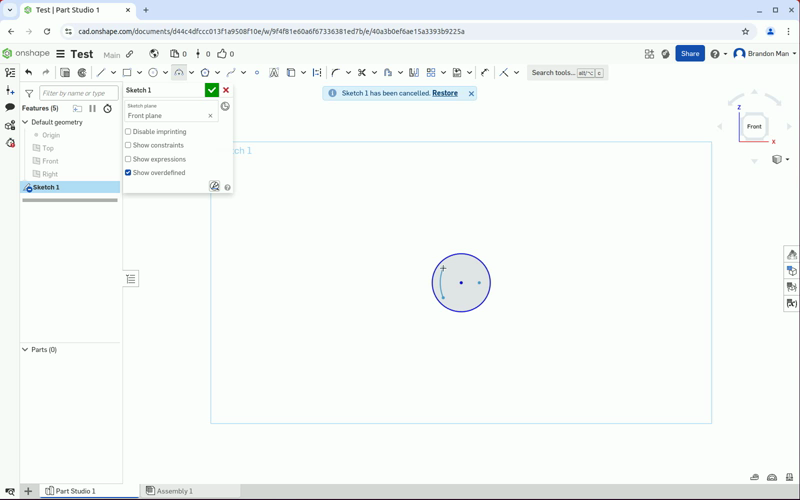
click(443, 267)
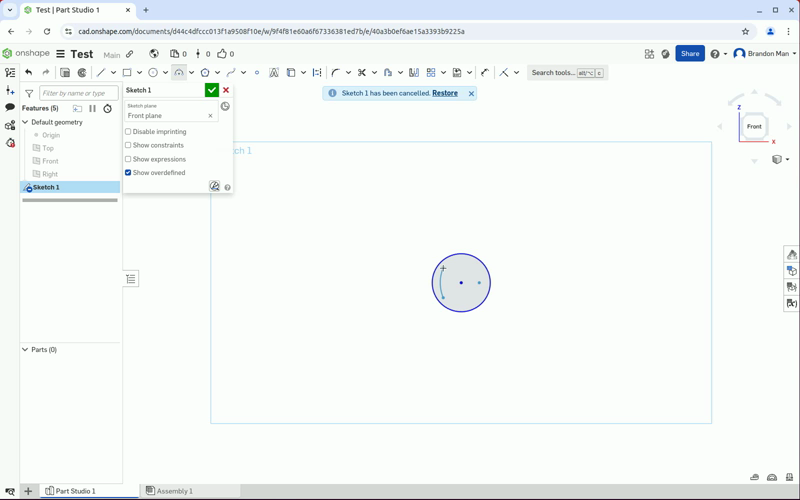
mouse_move(437, 282)
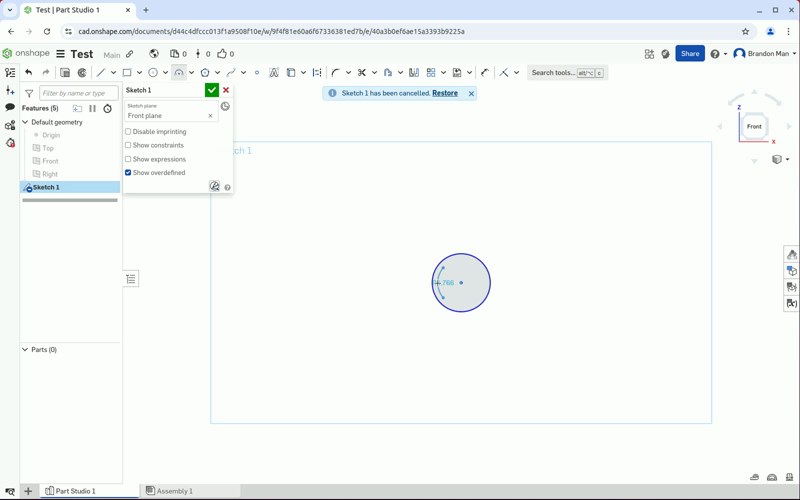
click(437, 282)
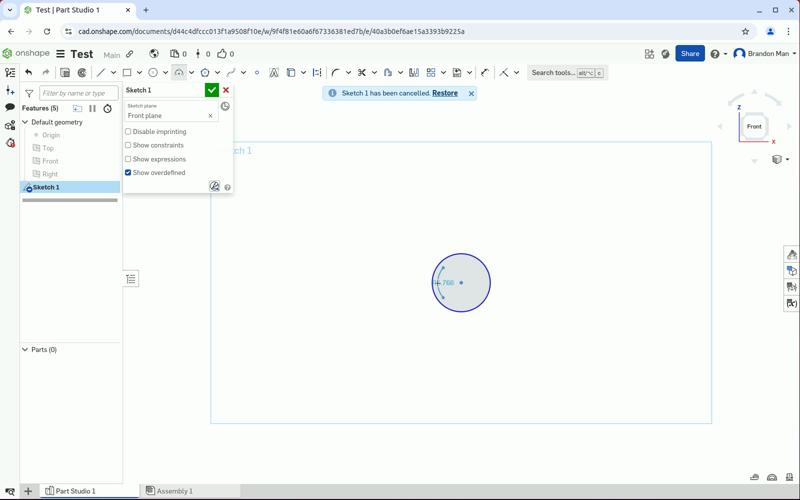
key_up(shift)
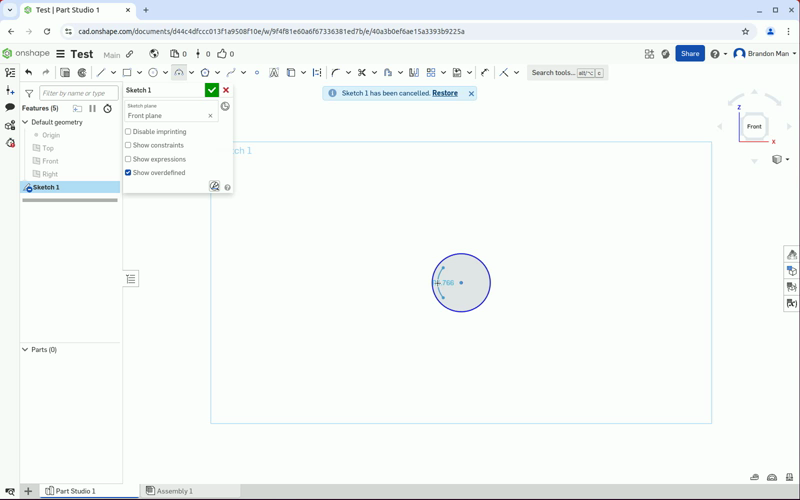
mouse_move(443, 267)
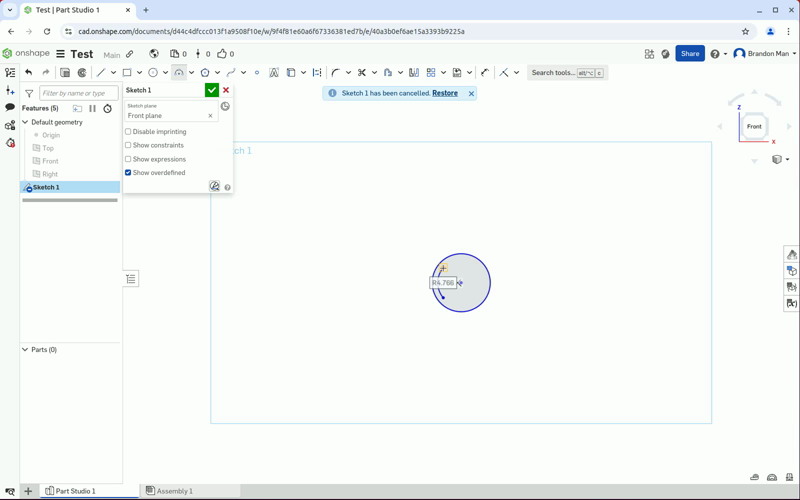
click(443, 267)
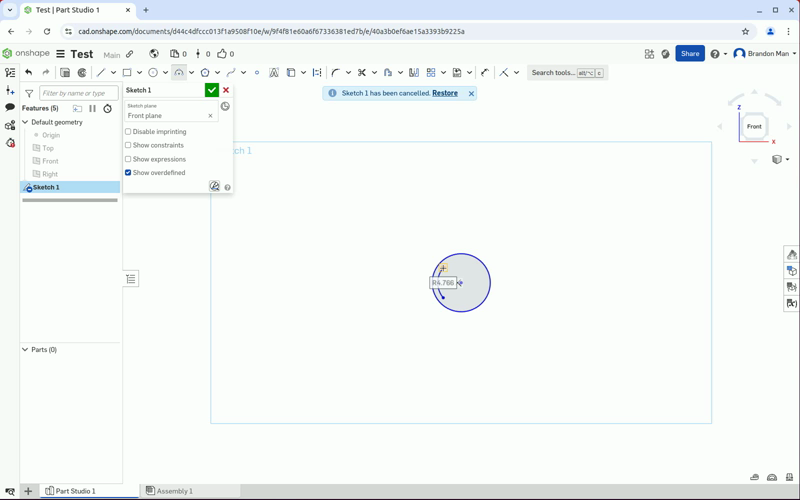
key_down(shift)
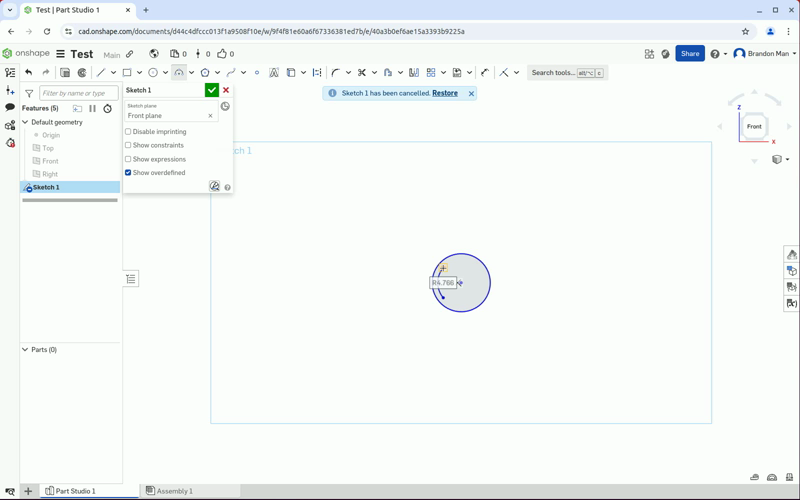
mouse_move(445, 265)
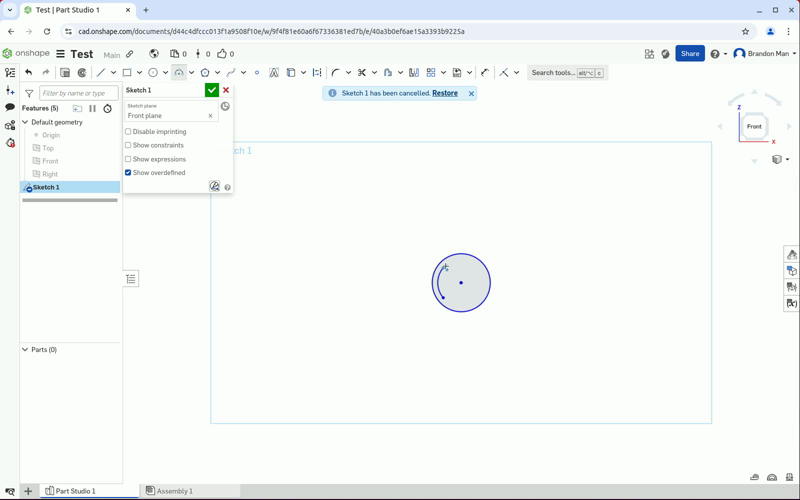
scroll(6)
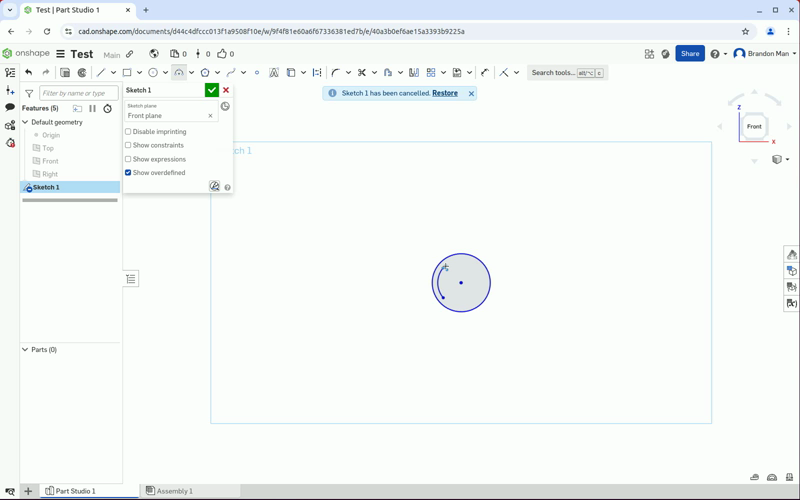
scroll(6)
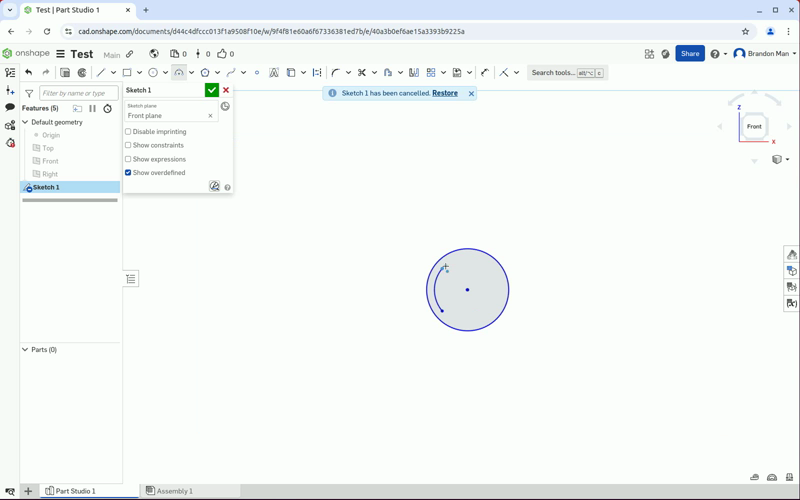
scroll(6)
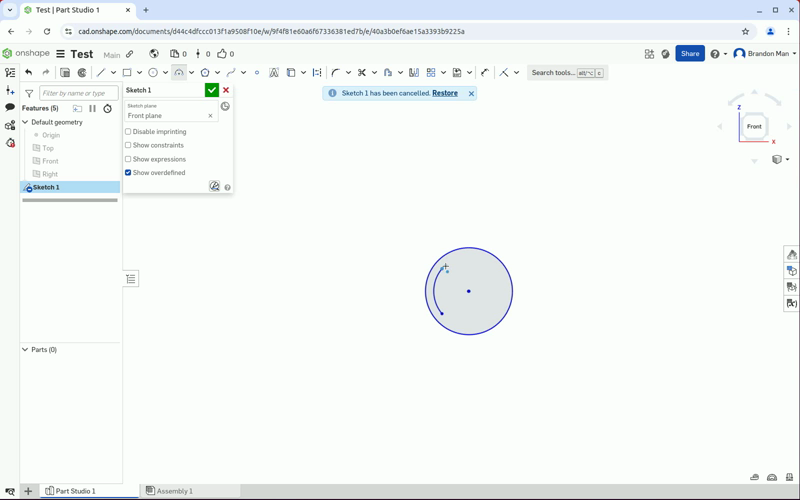
scroll(6)
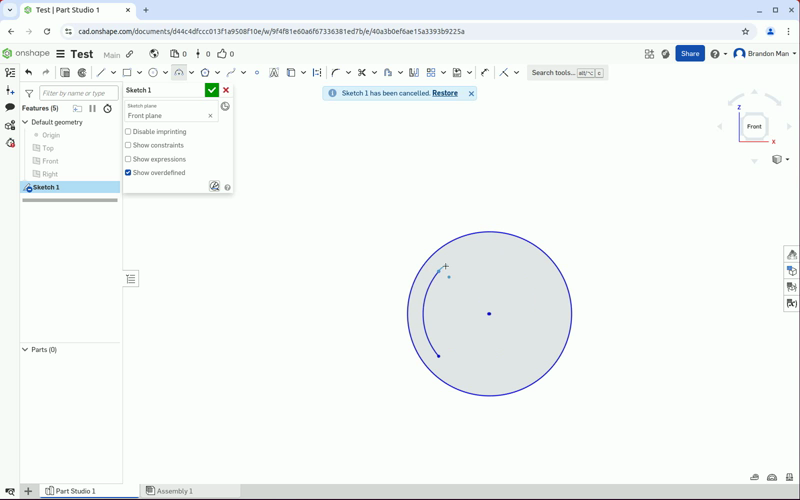
scroll(6)
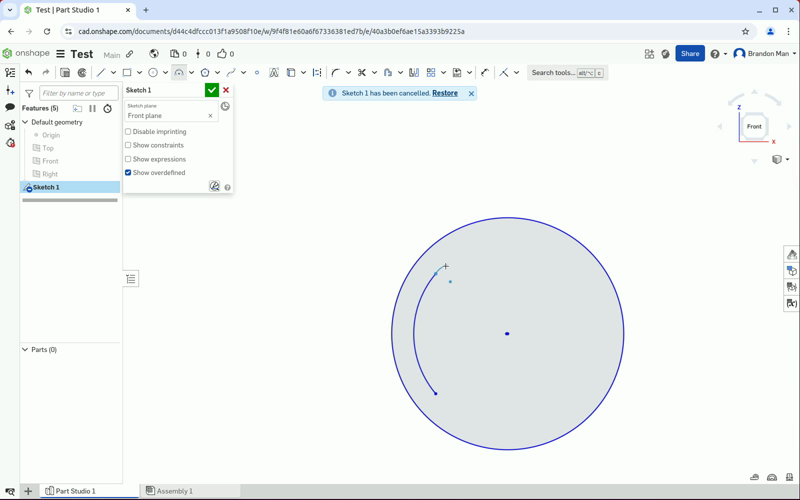
scroll(6)
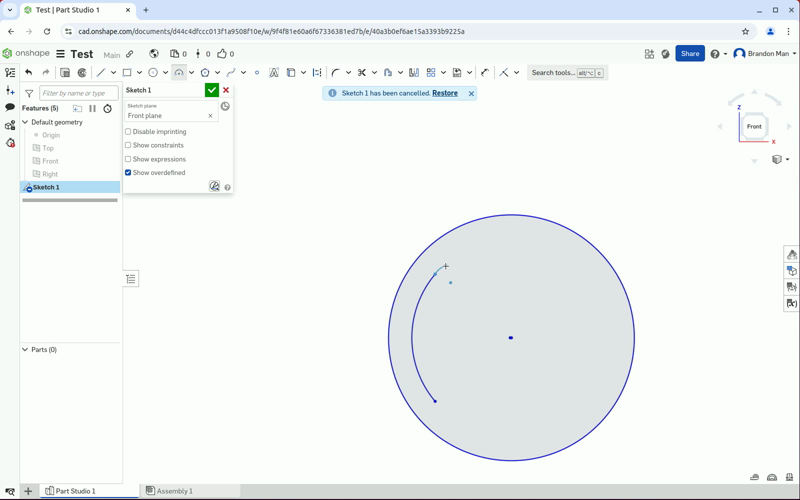
scroll(6)
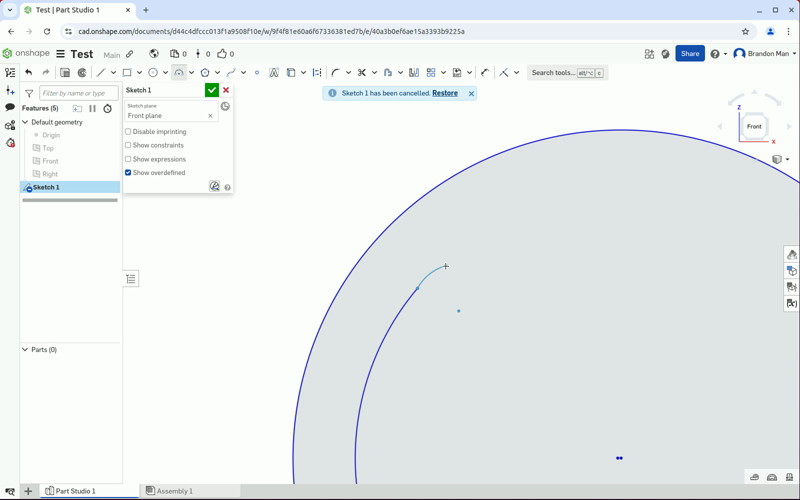
click(445, 265)
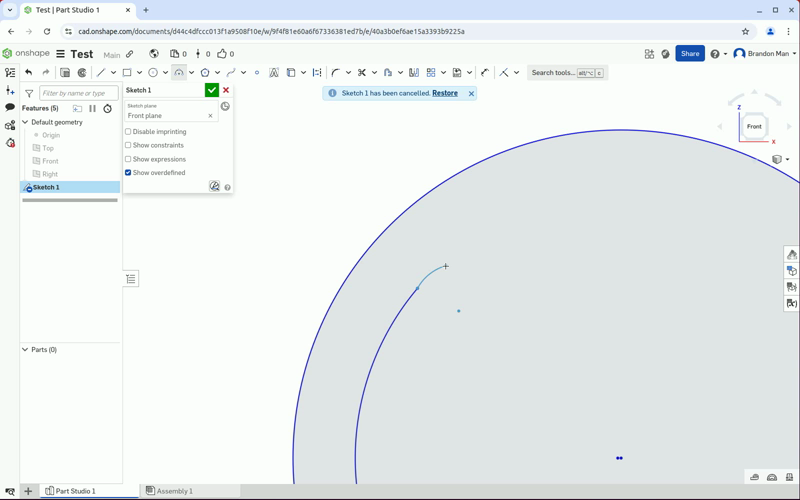
scroll(-6)
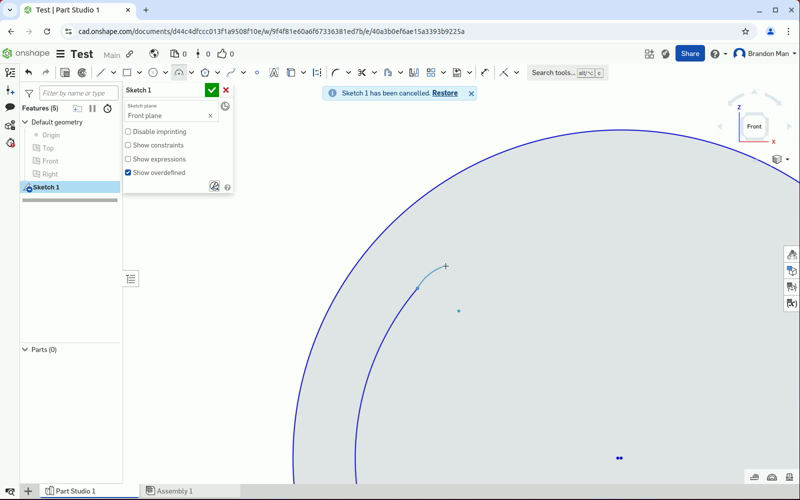
scroll(-6)
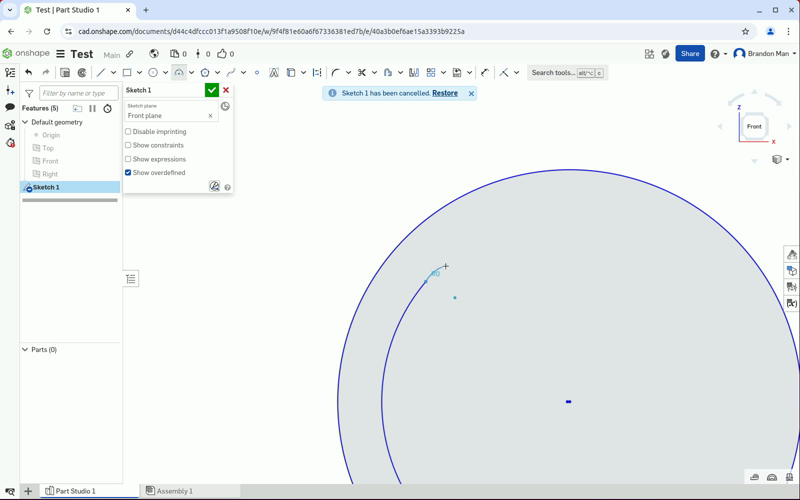
scroll(-6)
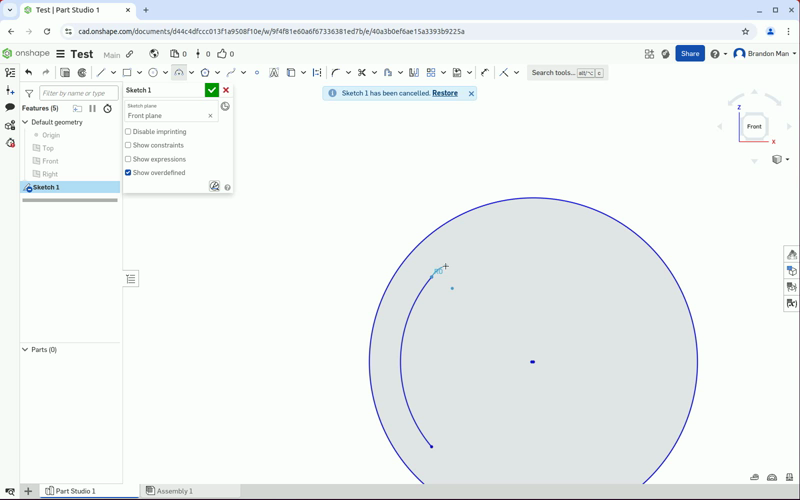
scroll(-6)
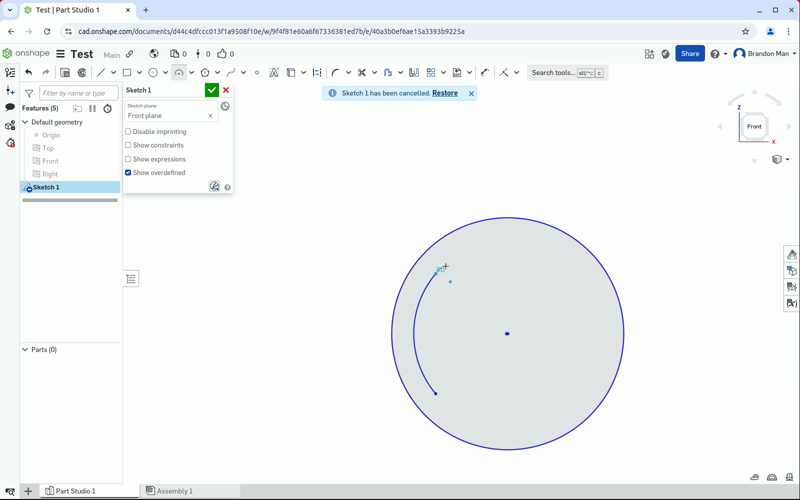
scroll(-6)
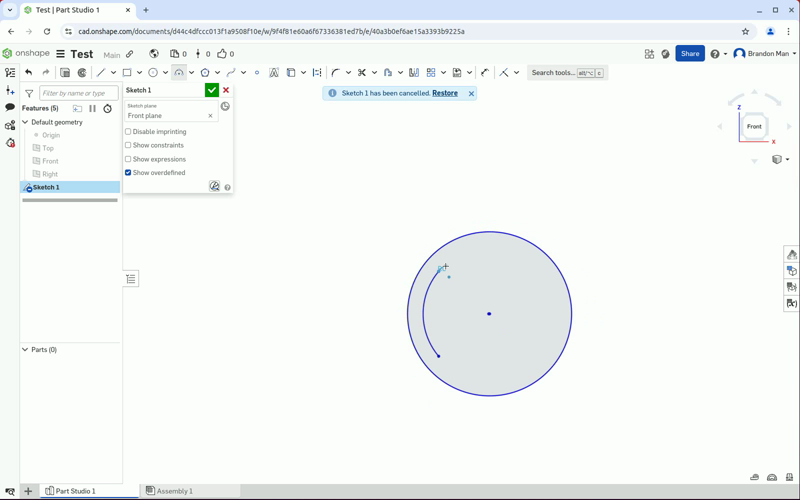
scroll(-6)
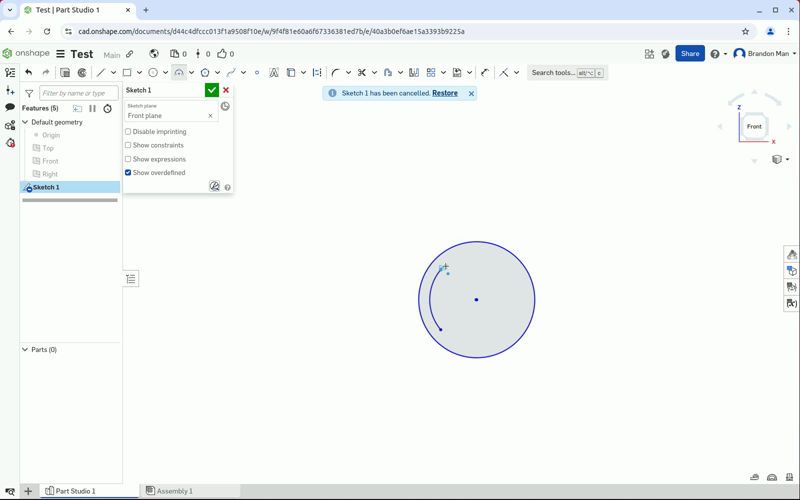
scroll(-6)
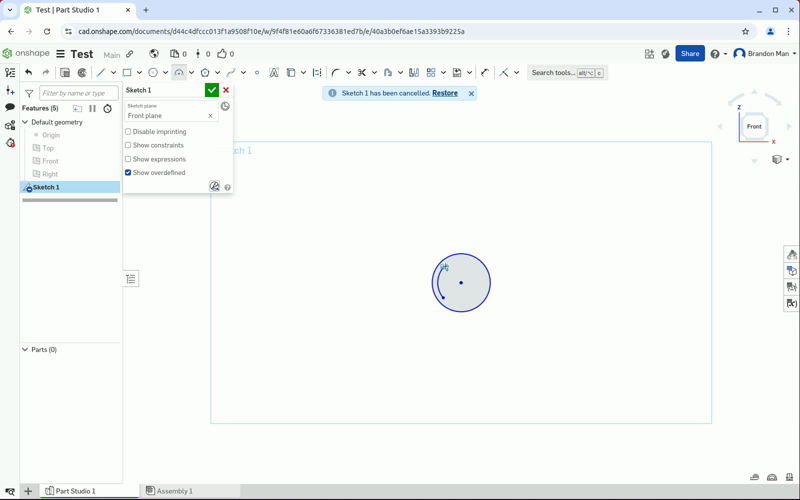
mouse_move(442, 264)
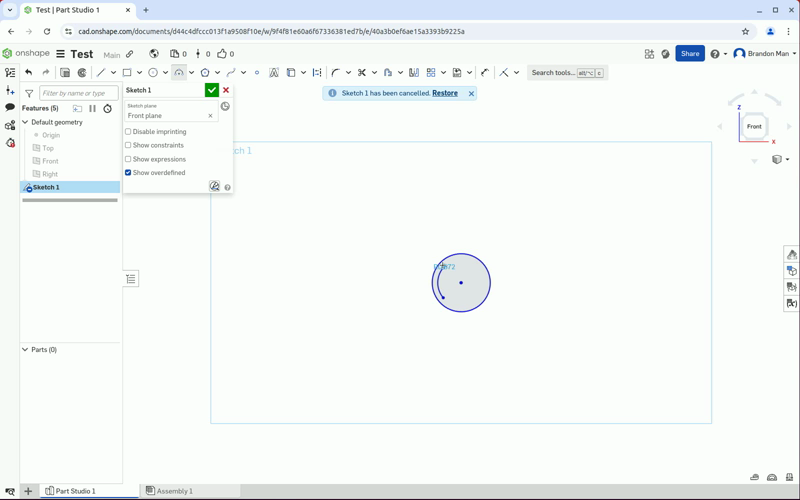
scroll(6)
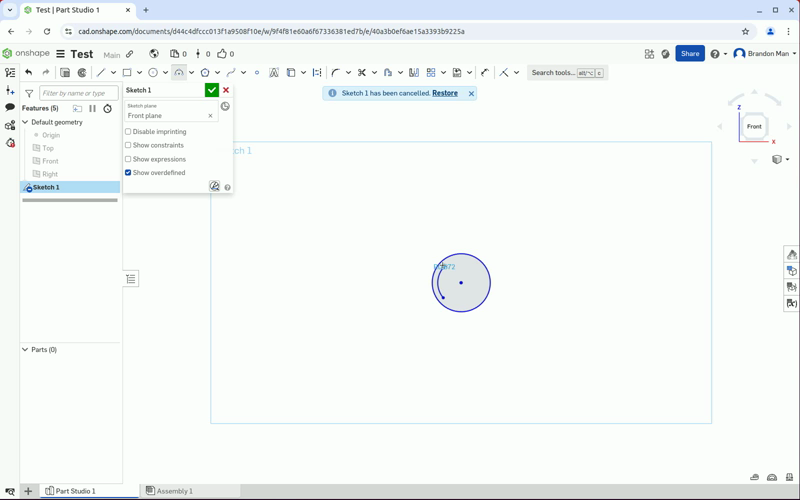
scroll(6)
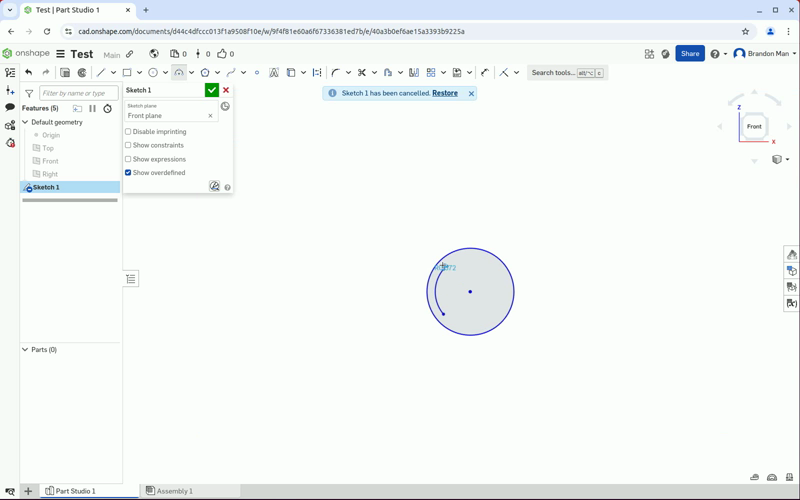
scroll(6)
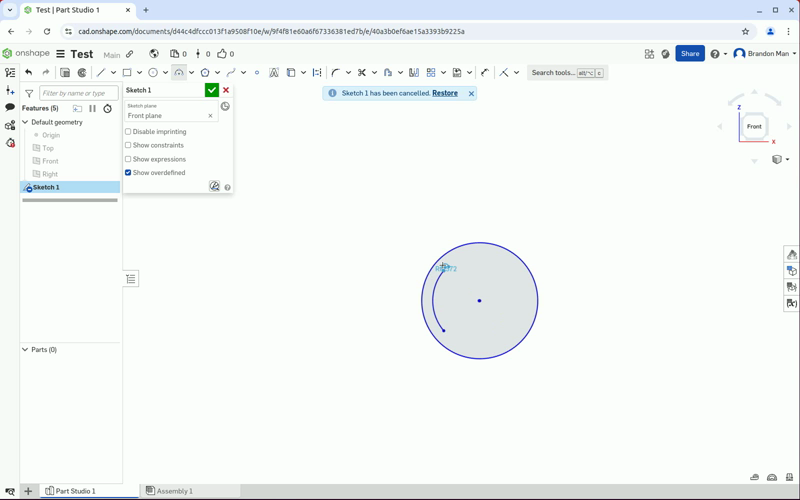
scroll(6)
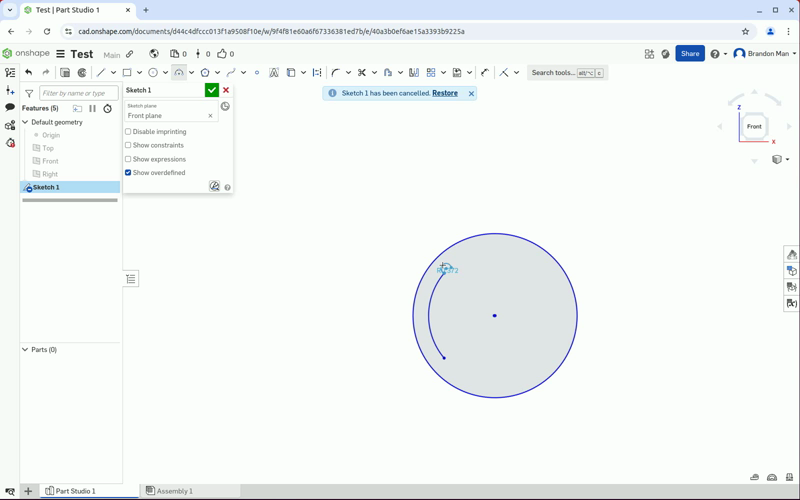
scroll(6)
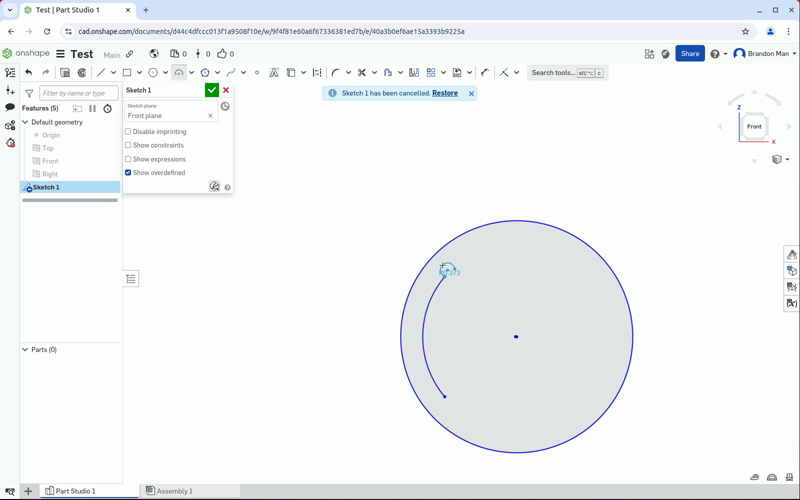
scroll(6)
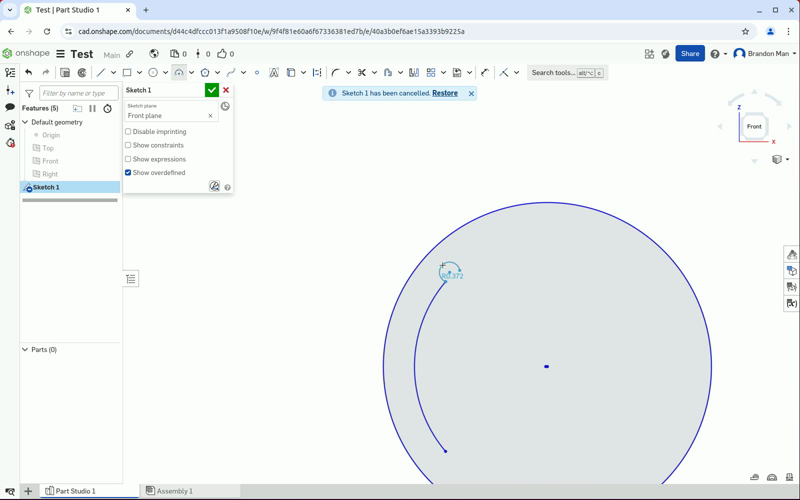
scroll(6)
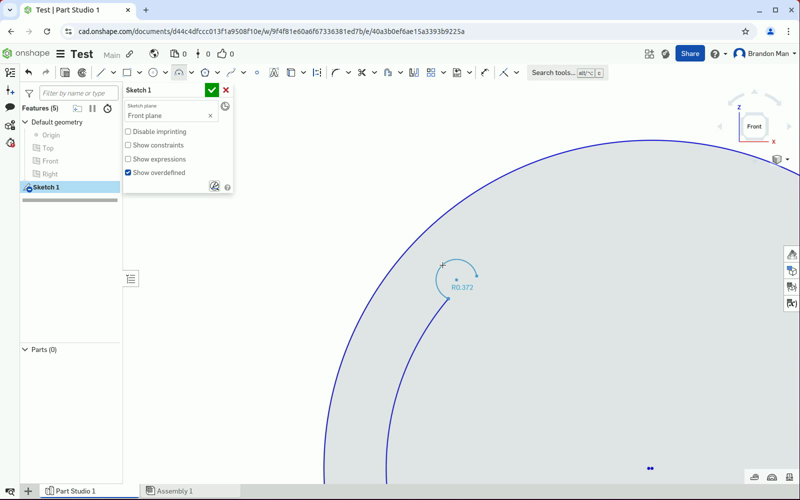
click(442, 264)
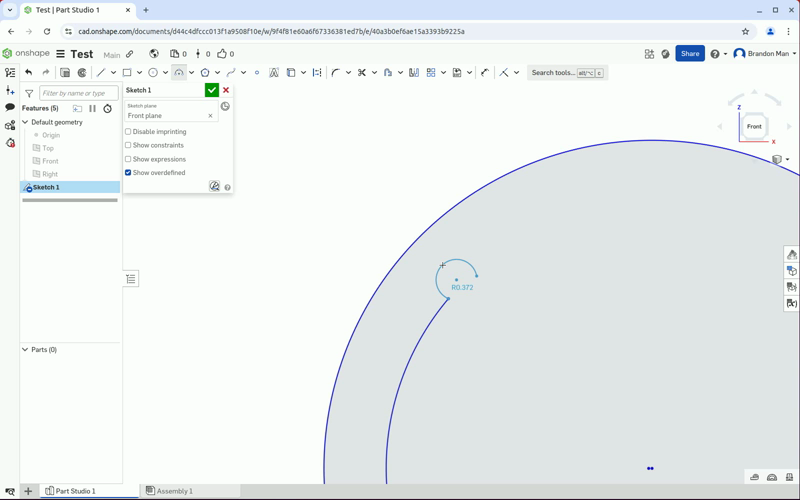
scroll(-6)
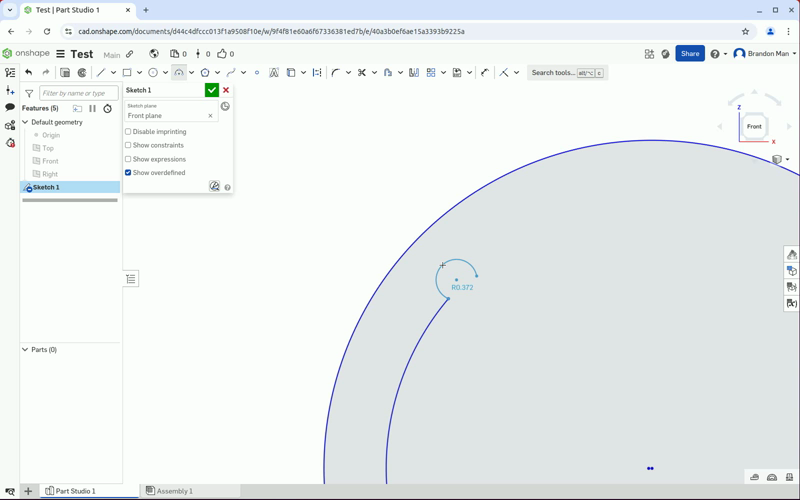
scroll(-6)
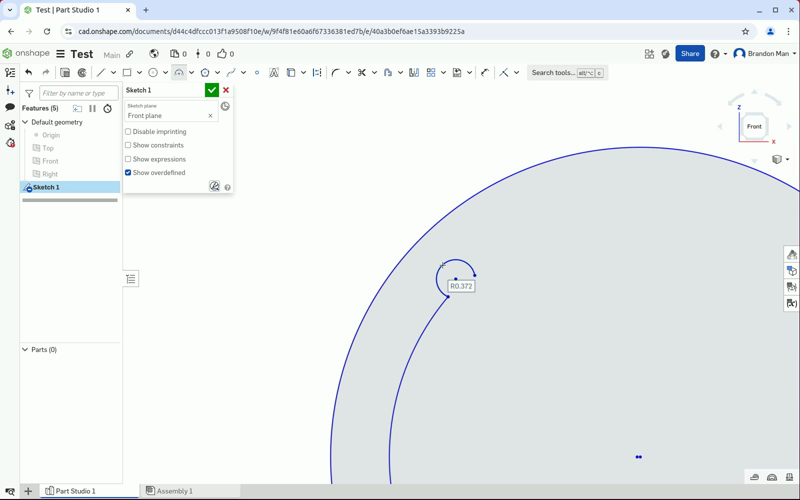
scroll(-6)
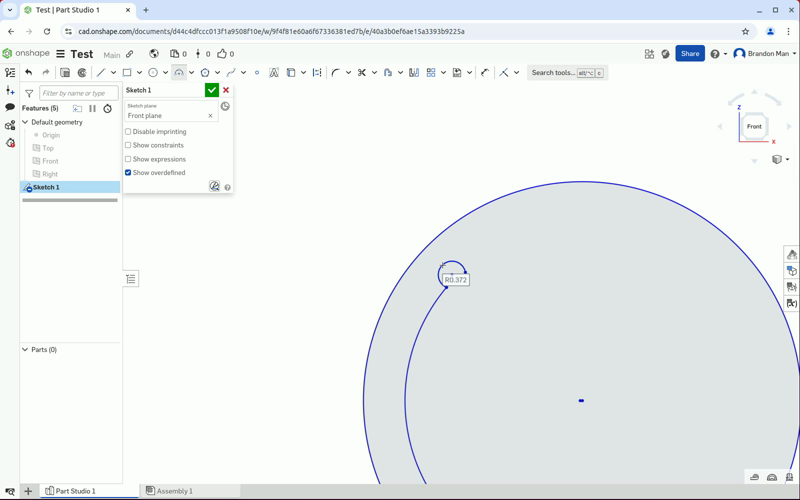
scroll(-6)
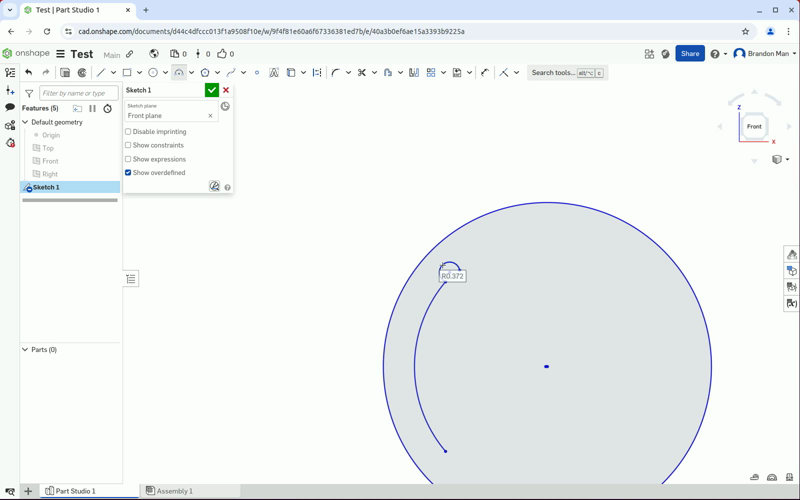
scroll(-6)
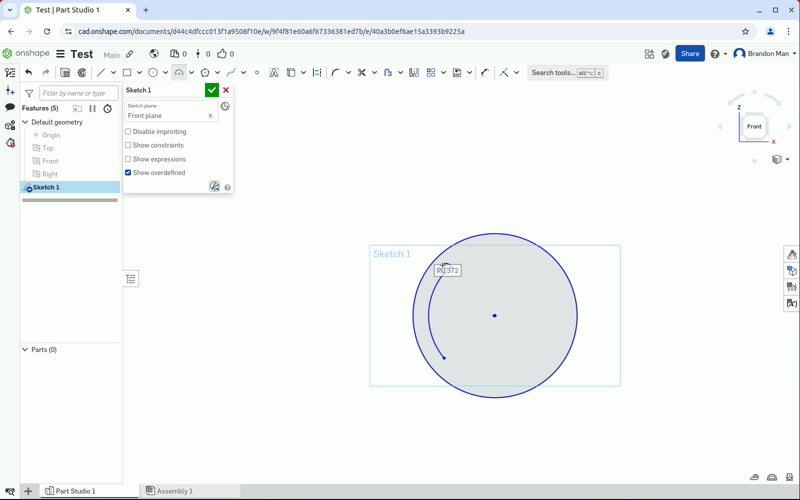
scroll(-6)
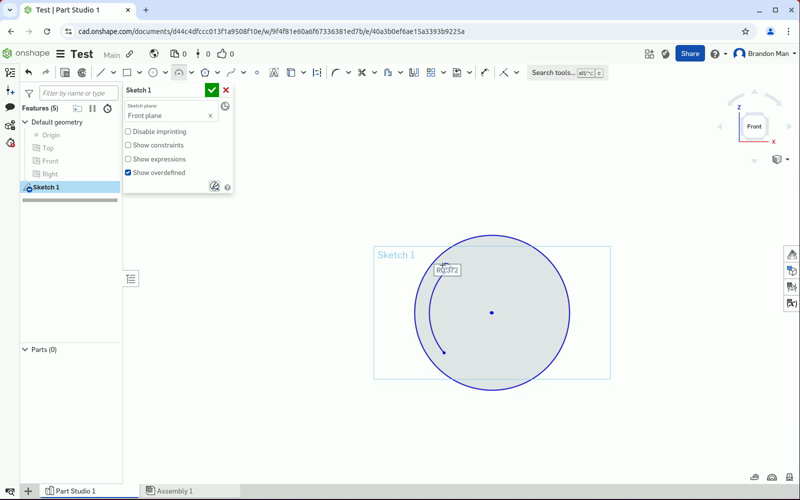
scroll(-6)
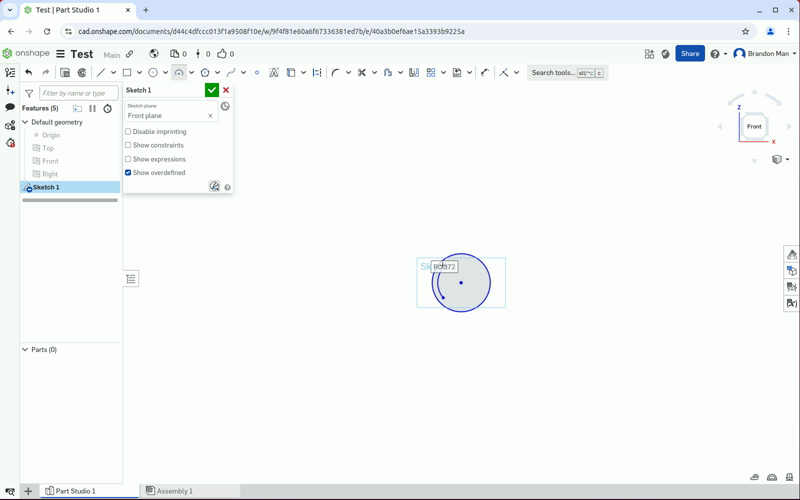
key_up(shift)
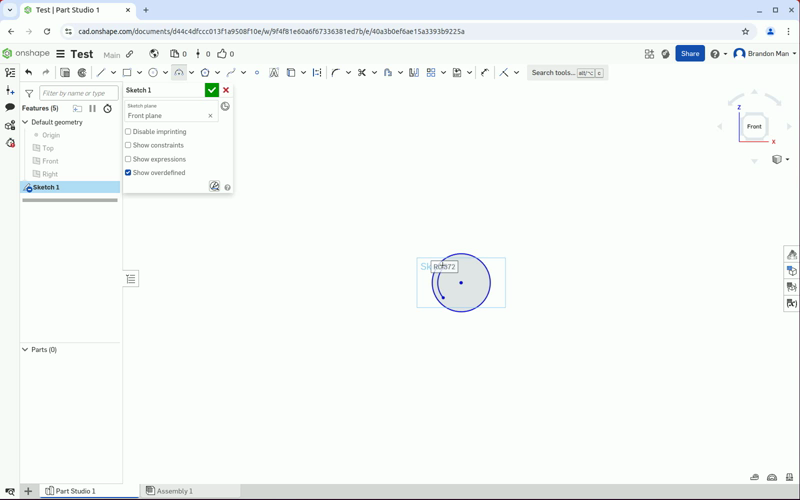
mouse_move(445, 265)
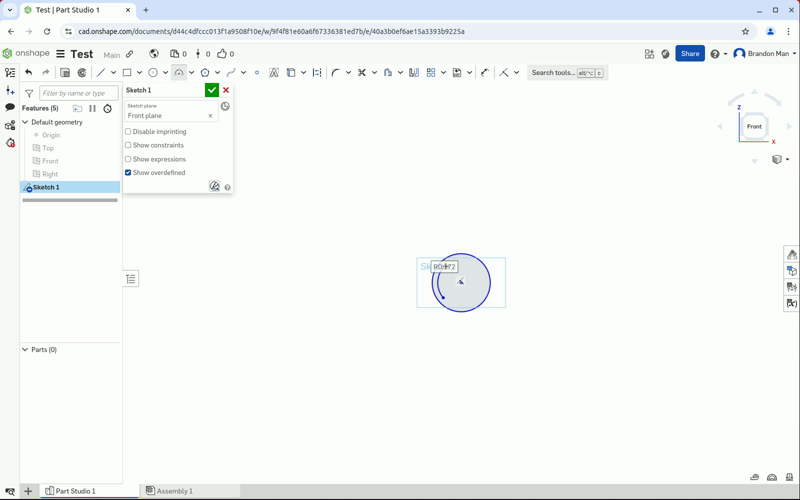
scroll(6)
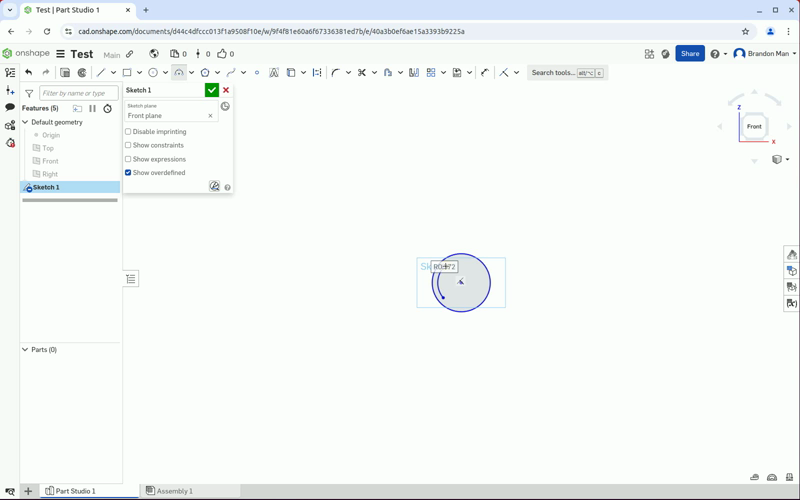
scroll(6)
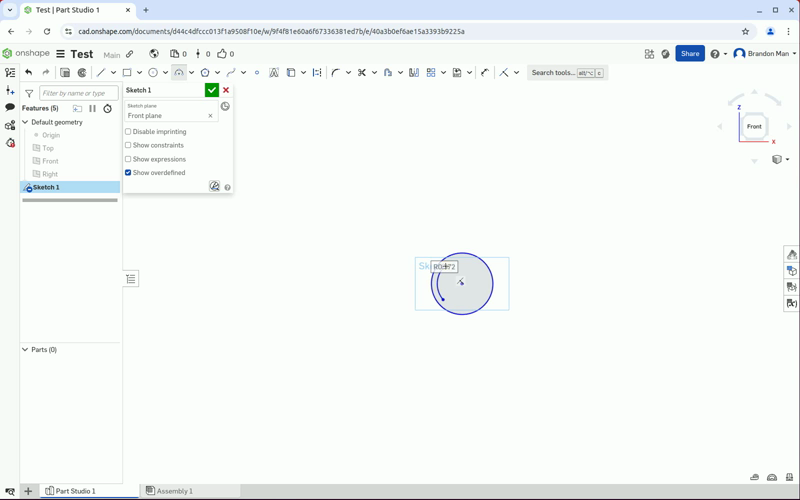
scroll(6)
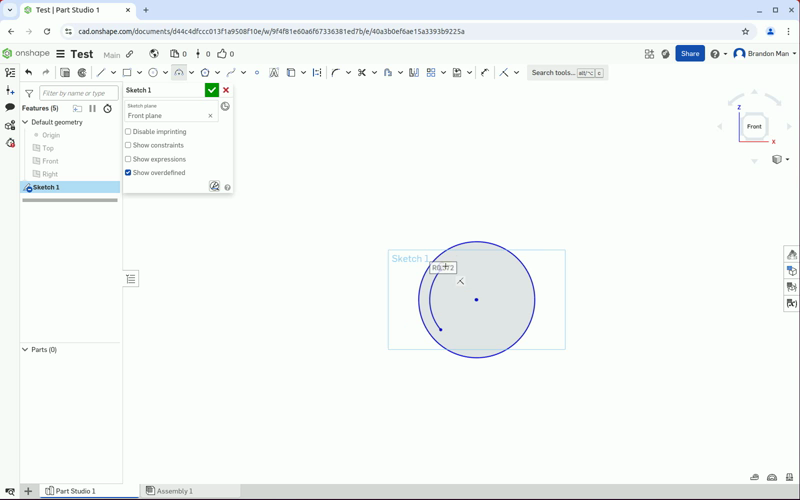
scroll(6)
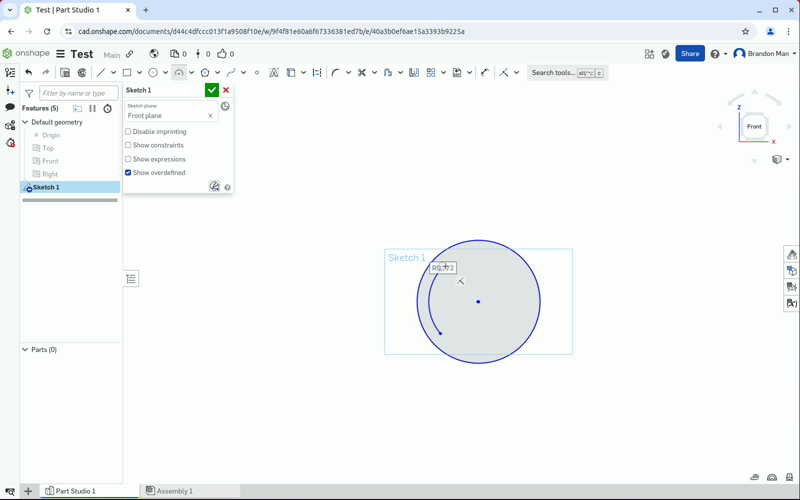
scroll(6)
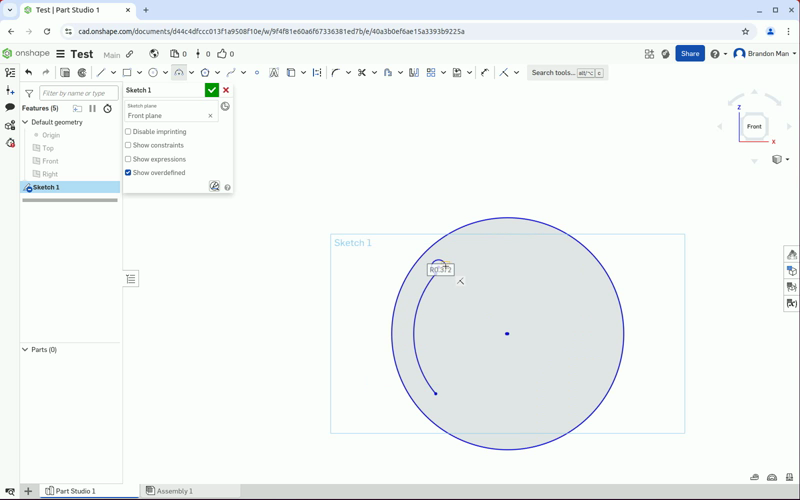
scroll(6)
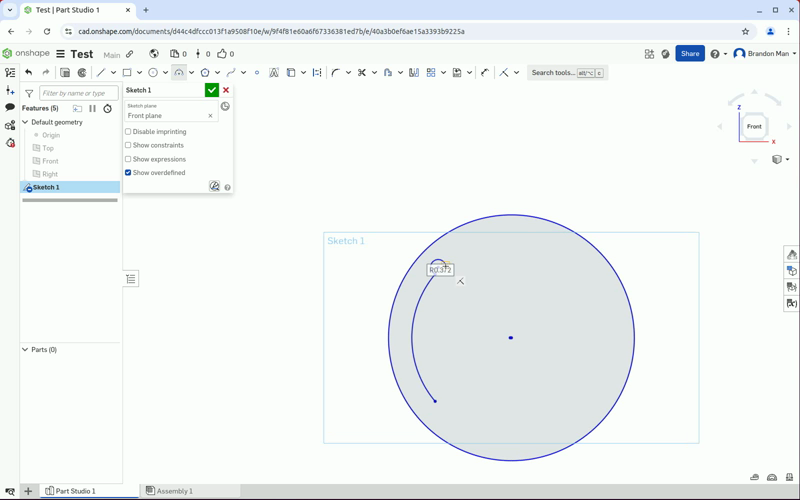
scroll(6)
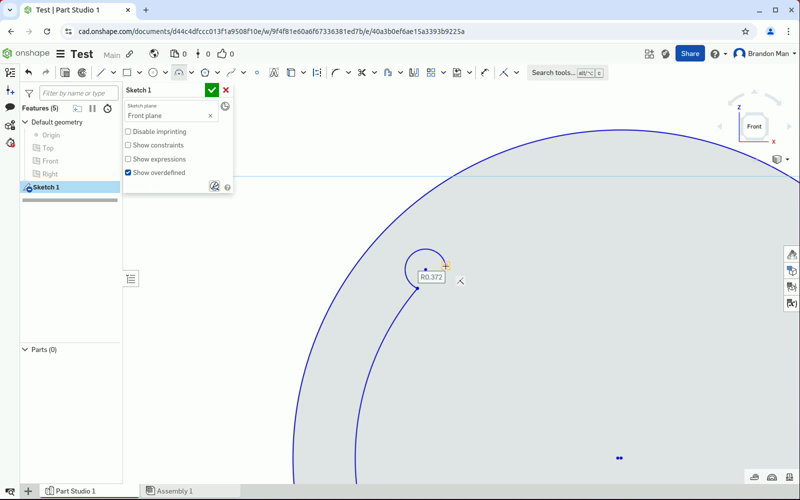
click(445, 265)
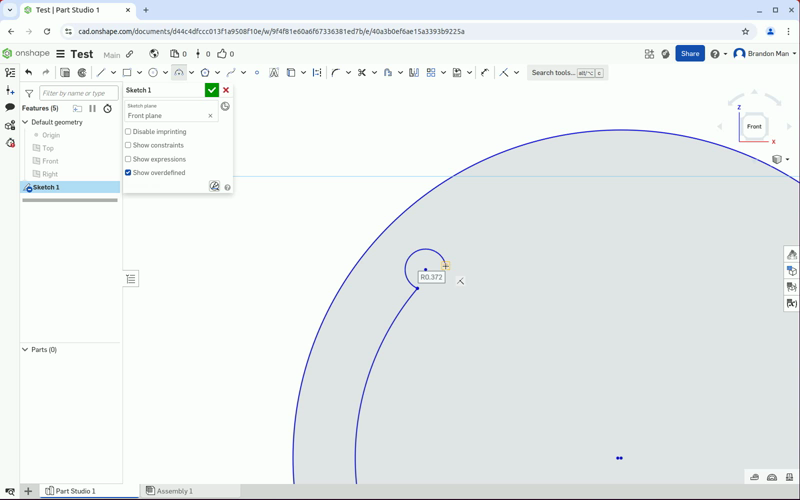
scroll(-6)
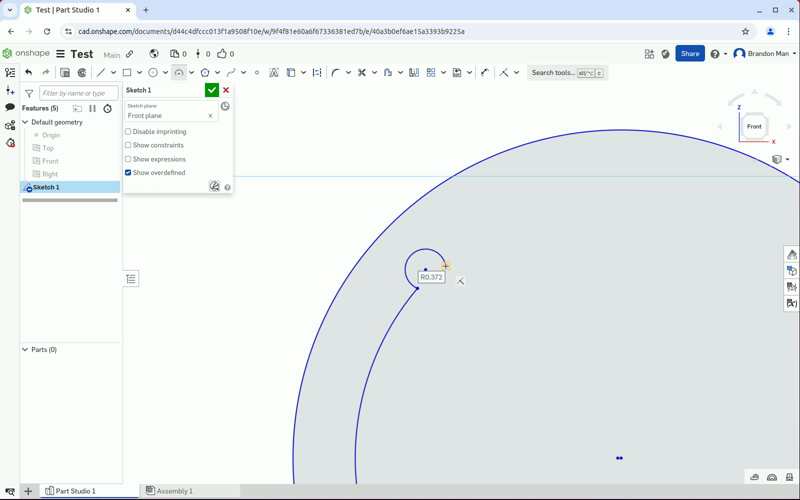
scroll(-6)
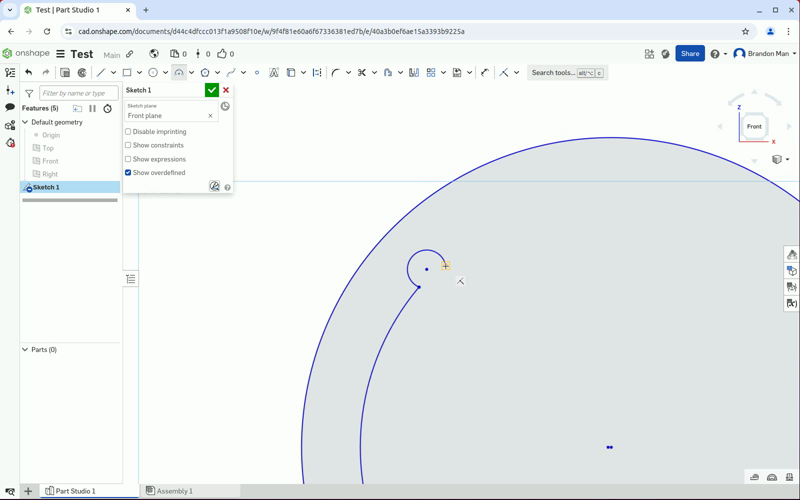
scroll(-6)
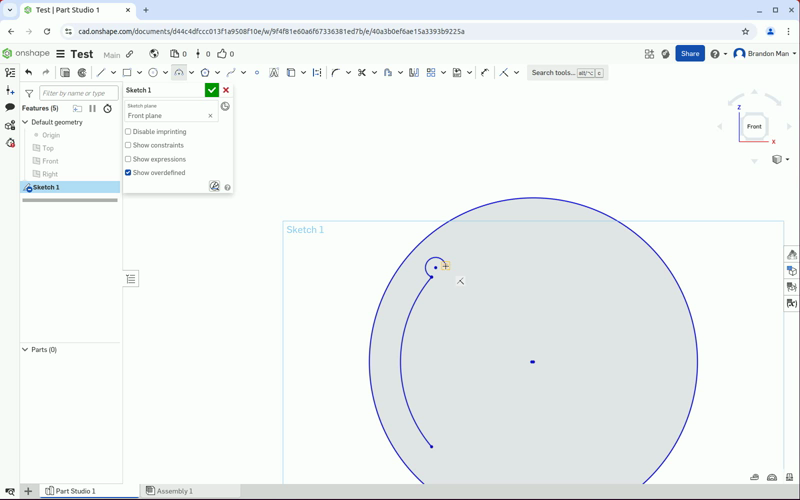
scroll(-6)
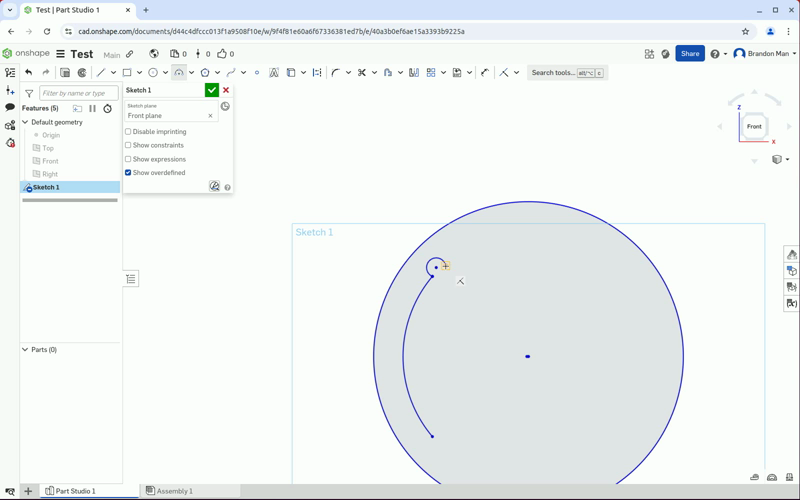
scroll(-6)
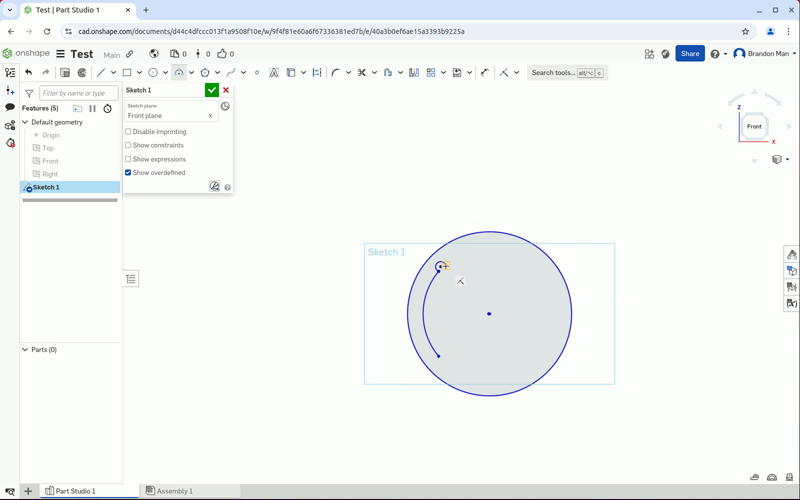
scroll(-6)
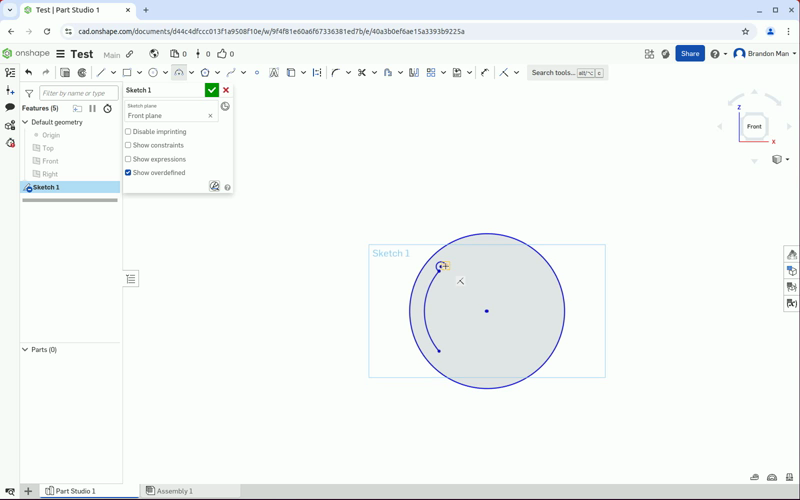
scroll(-6)
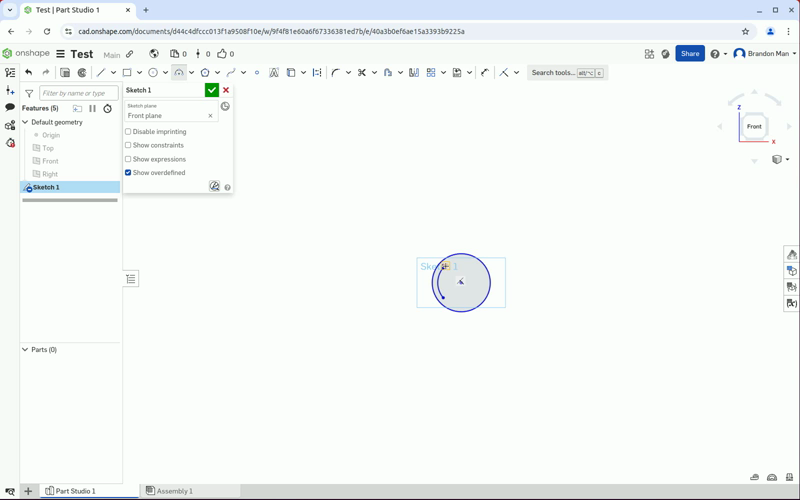
key_down(shift)
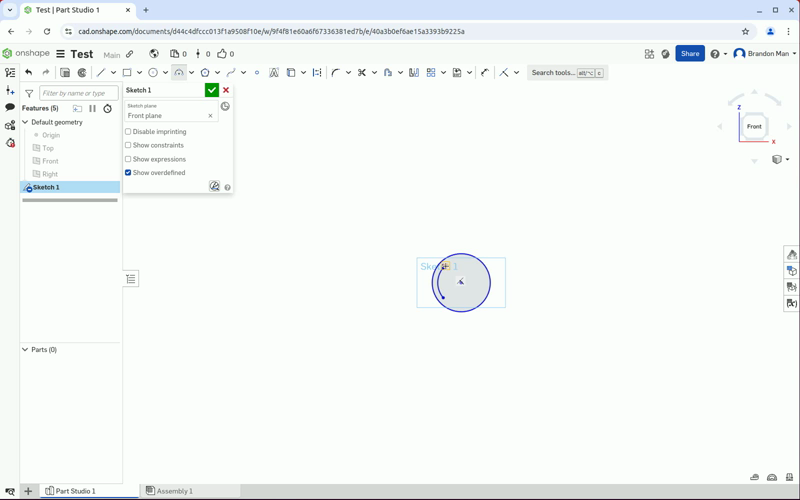
mouse_move(476, 265)
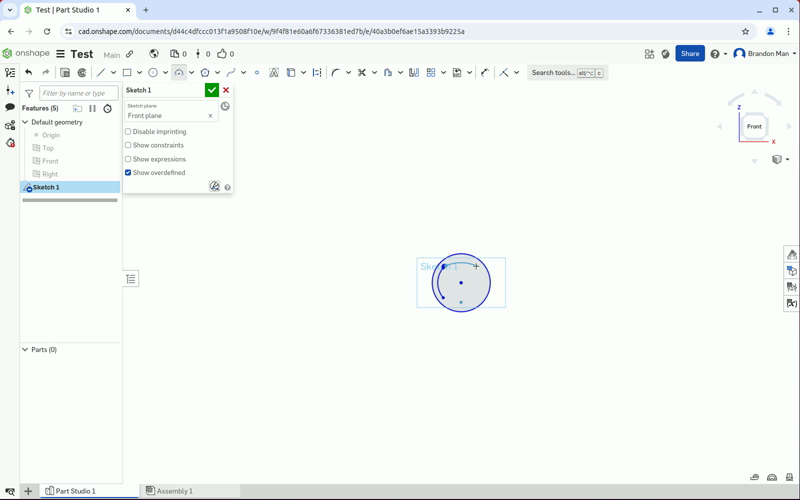
click(476, 265)
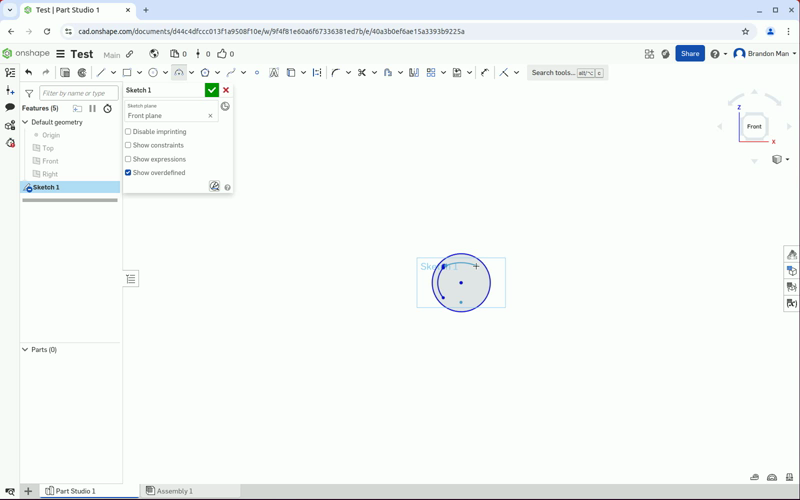
mouse_move(461, 259)
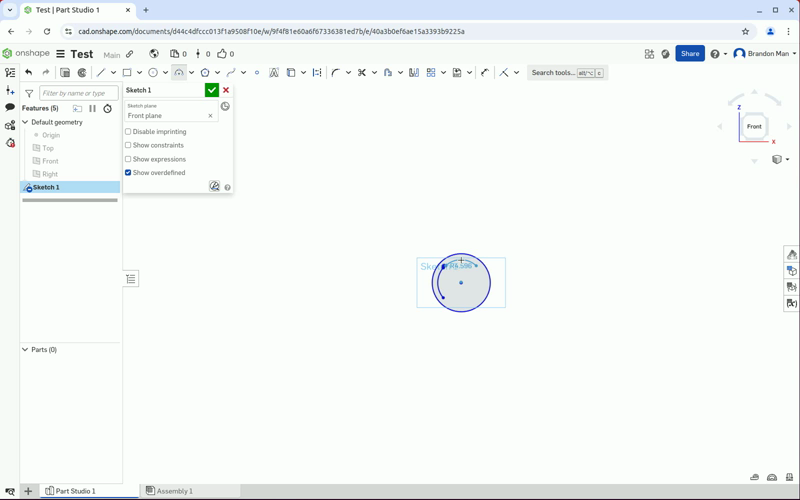
click(461, 259)
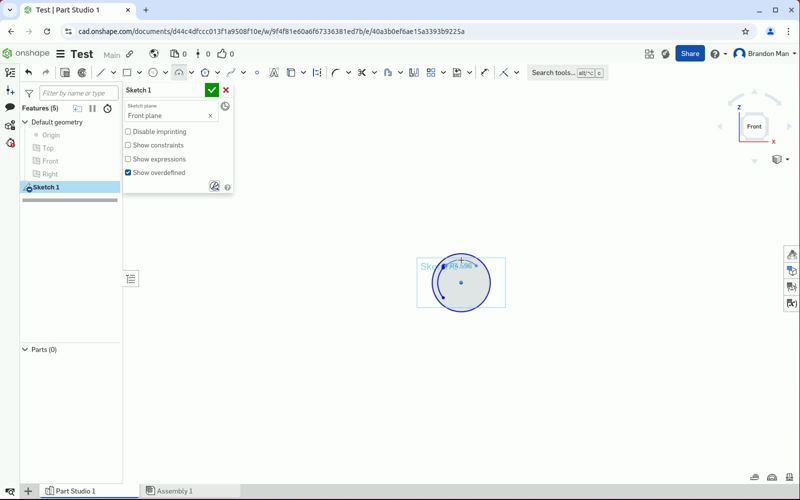
key_up(shift)
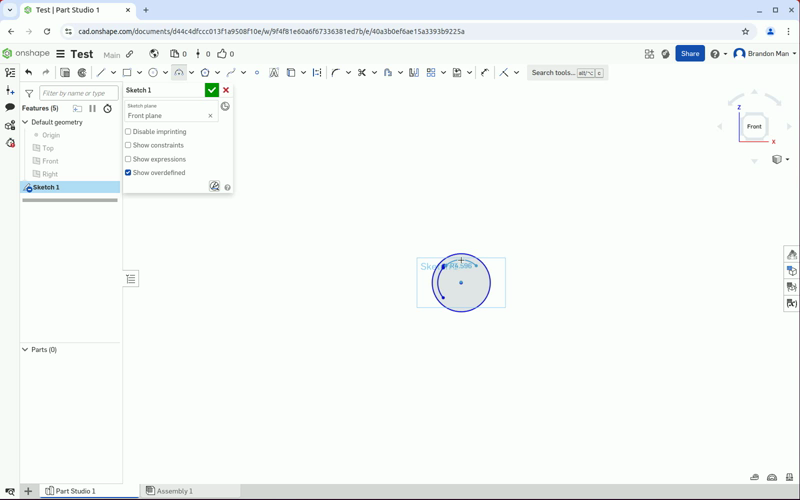
mouse_move(476, 265)
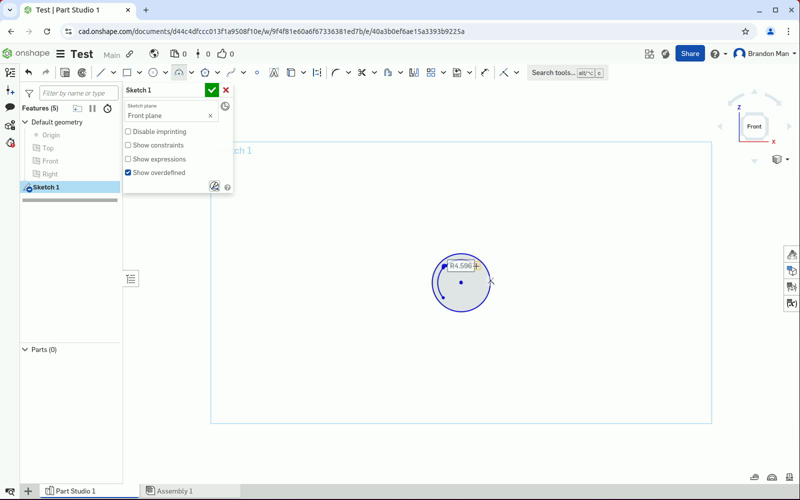
click(476, 265)
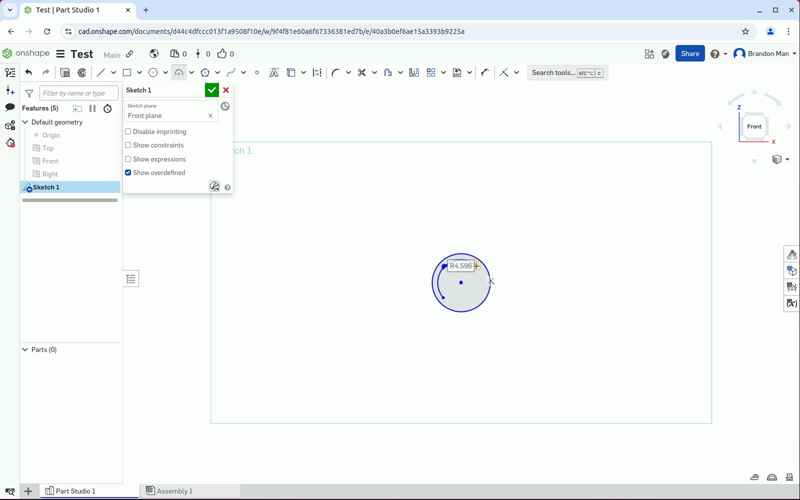
key_down(shift)
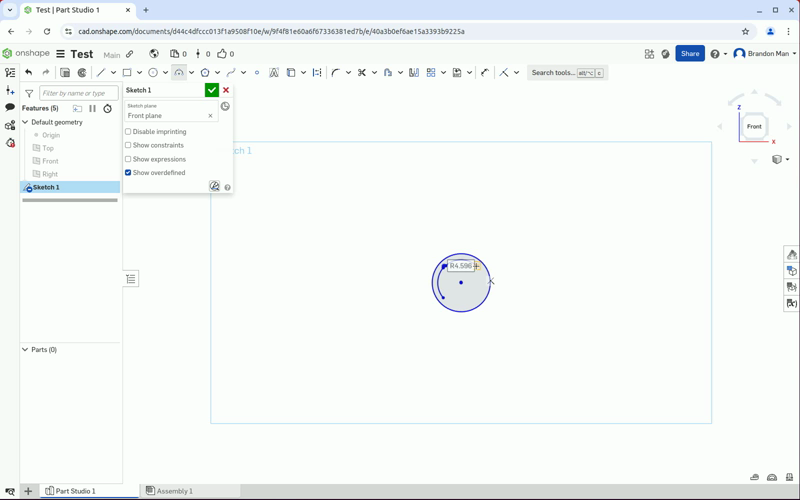
mouse_move(478, 267)
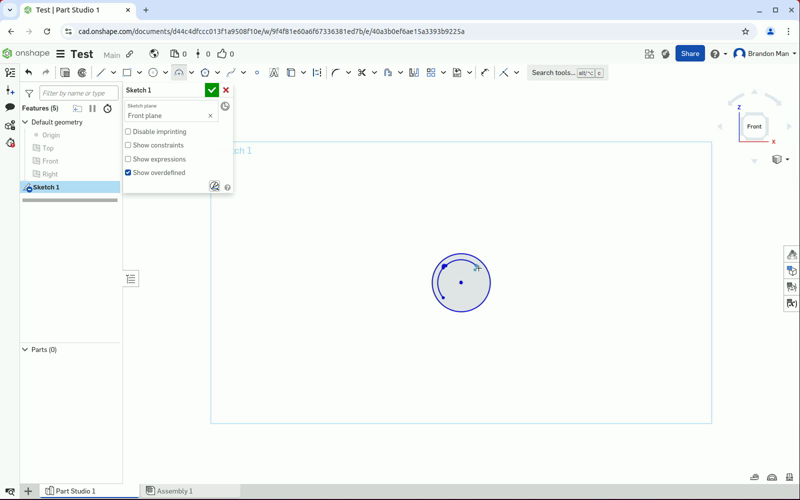
scroll(6)
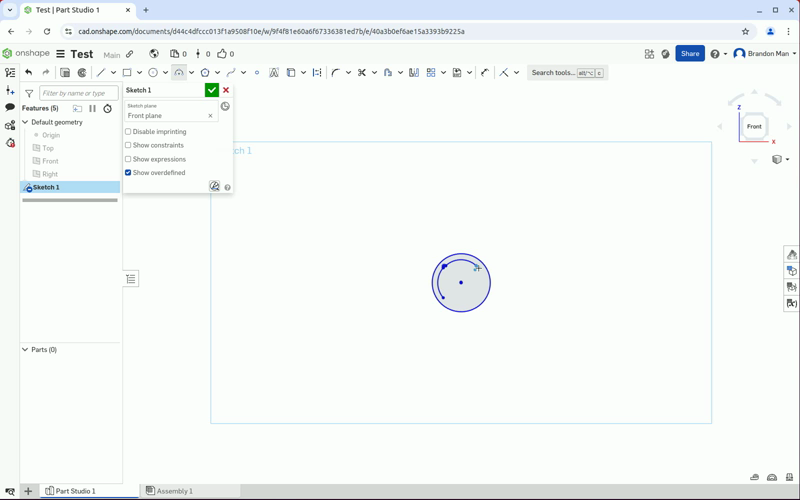
scroll(6)
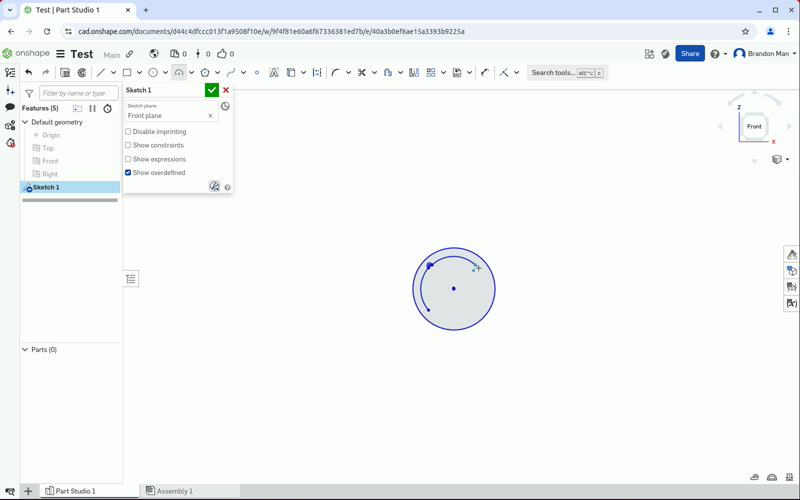
scroll(6)
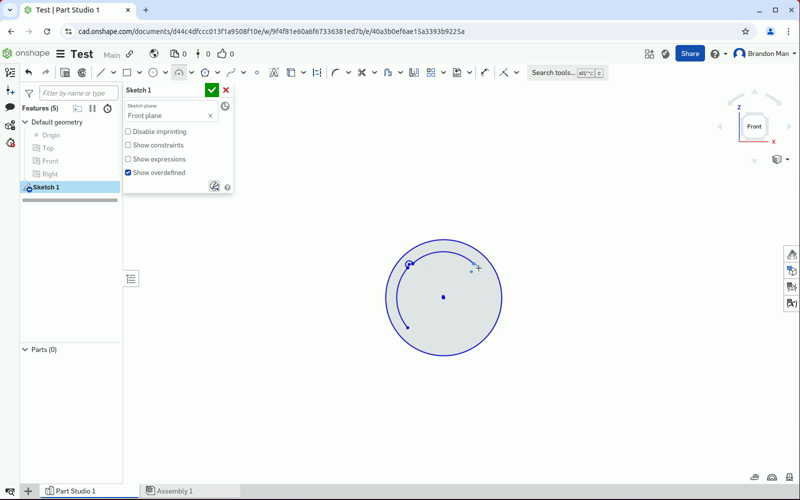
scroll(6)
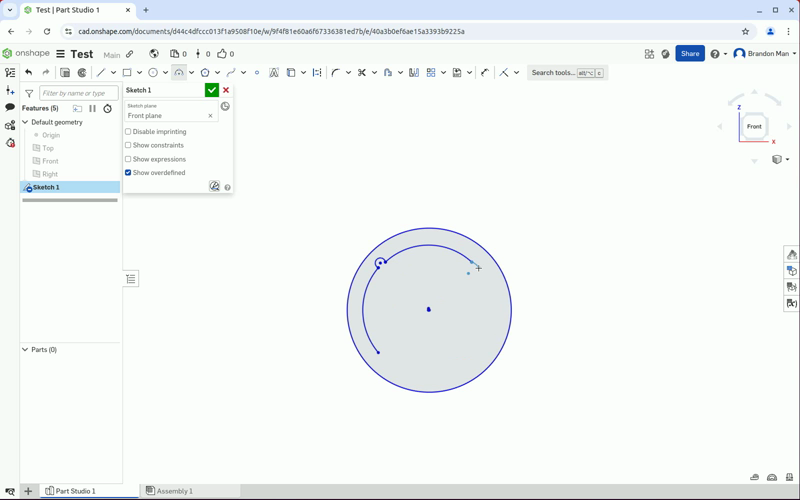
scroll(6)
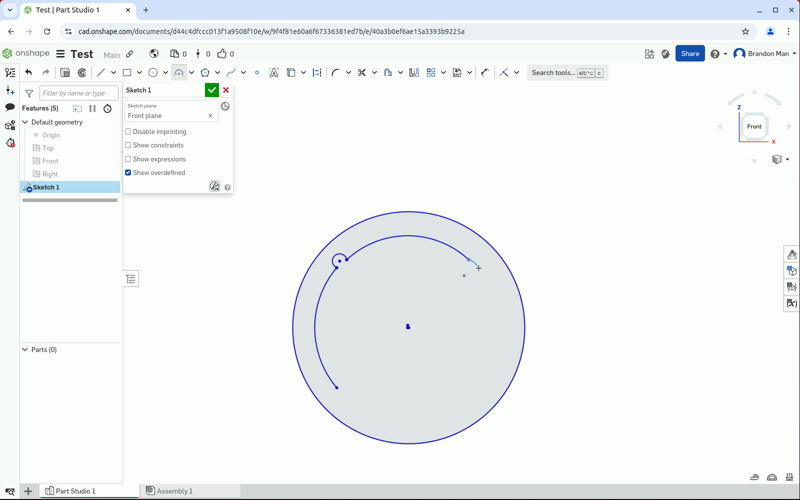
scroll(6)
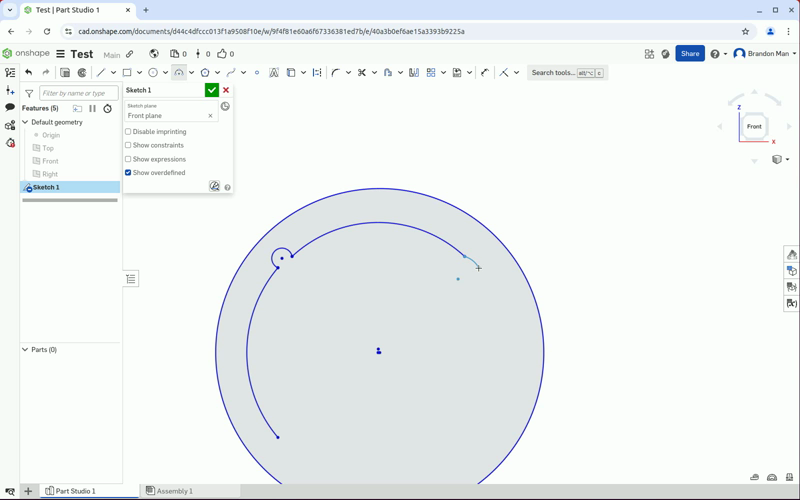
scroll(6)
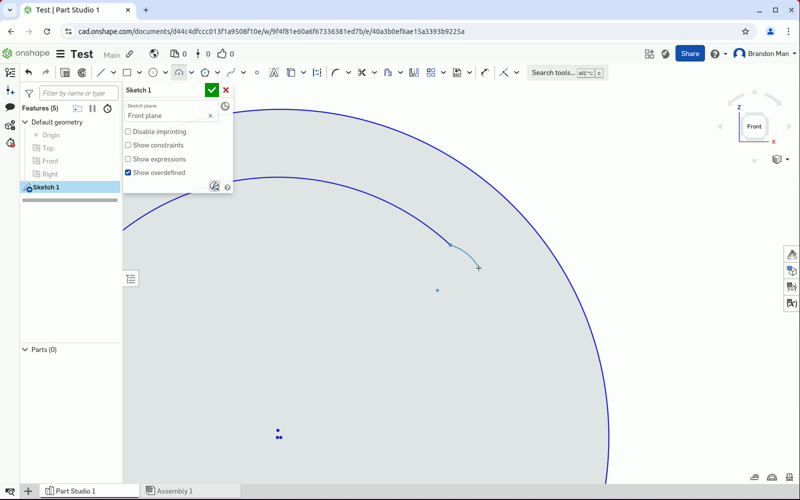
click(478, 267)
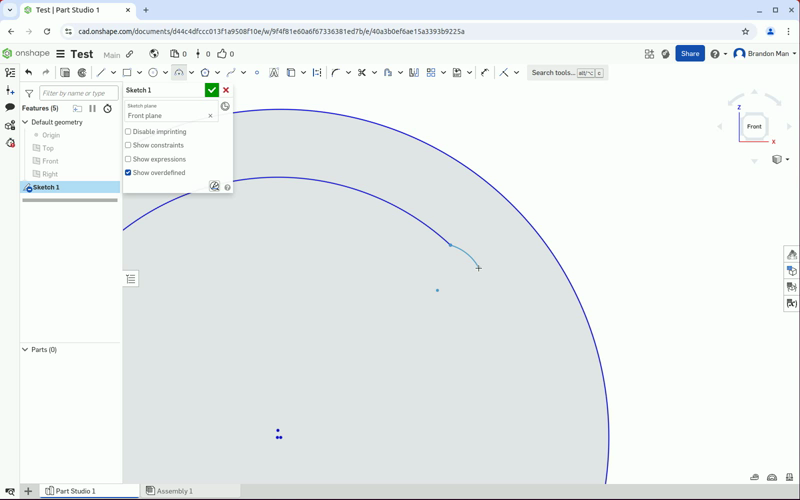
scroll(-6)
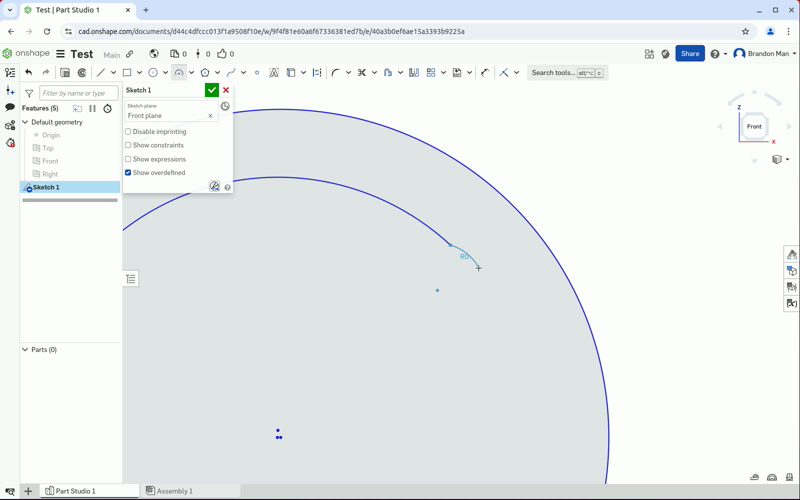
scroll(-6)
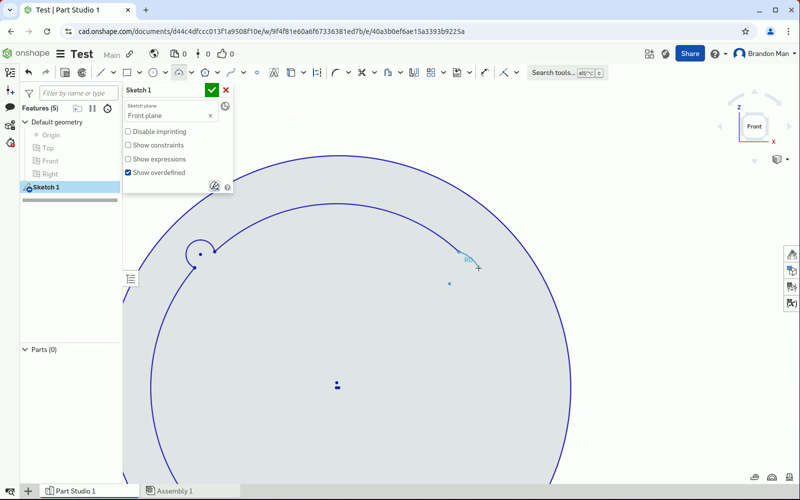
scroll(-6)
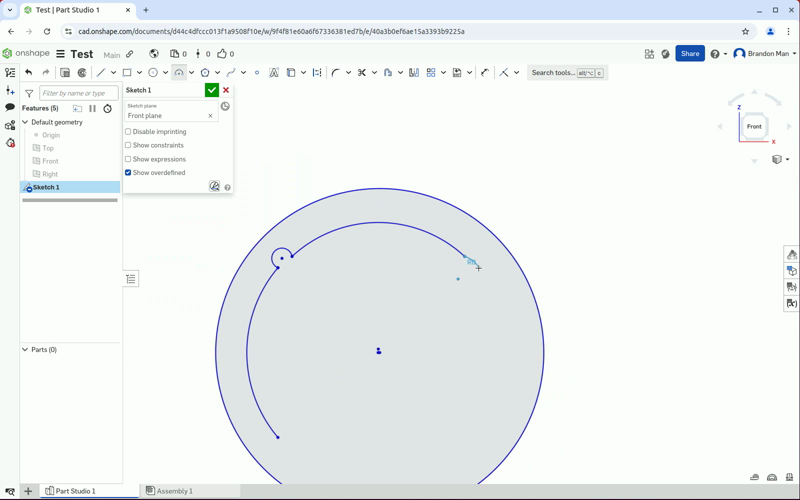
scroll(-6)
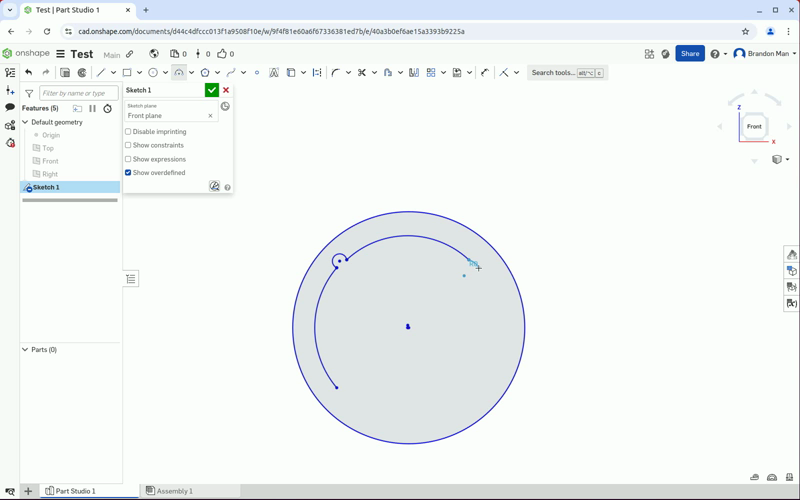
scroll(-6)
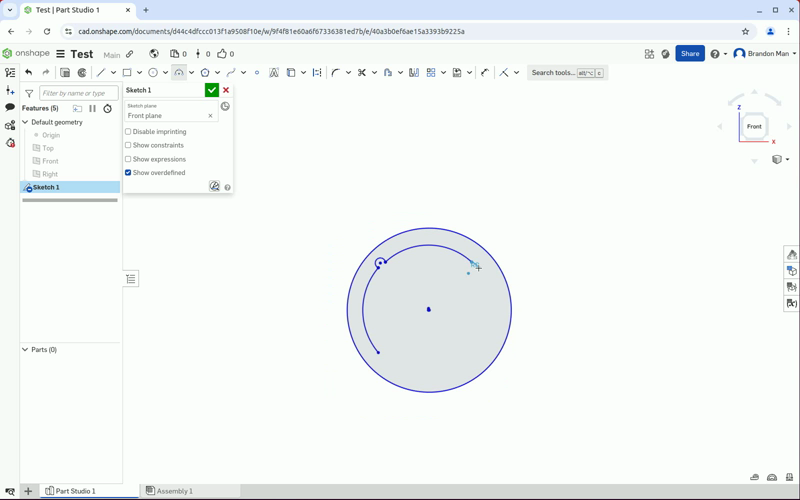
scroll(-6)
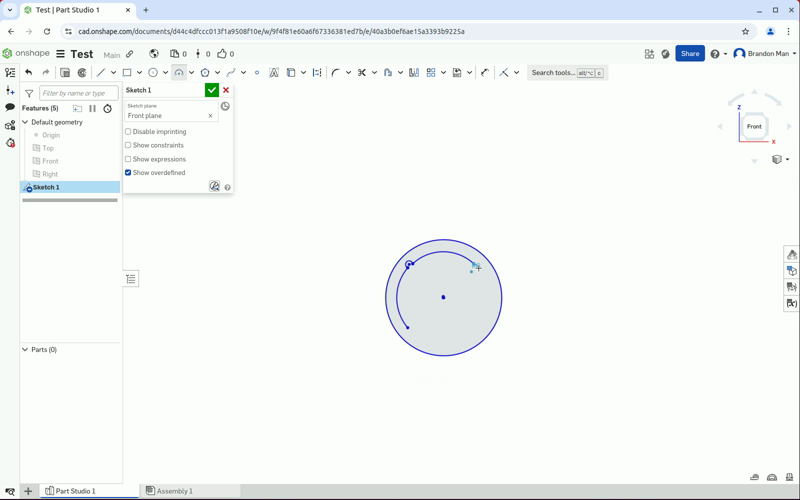
scroll(-6)
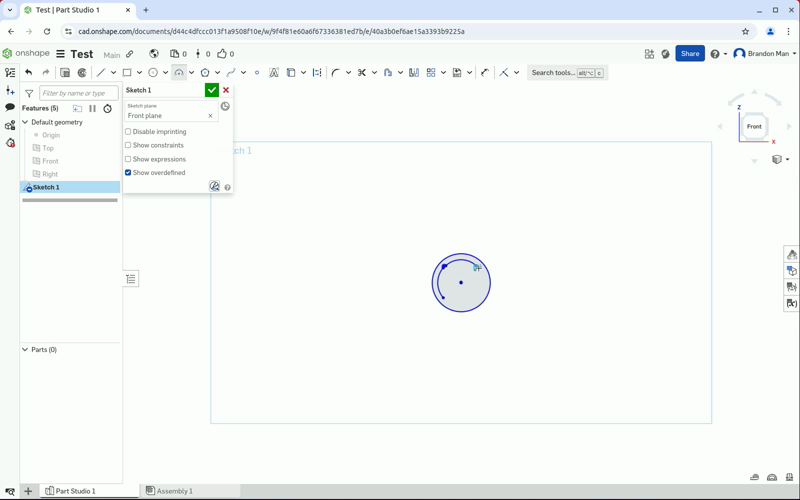
mouse_move(479, 264)
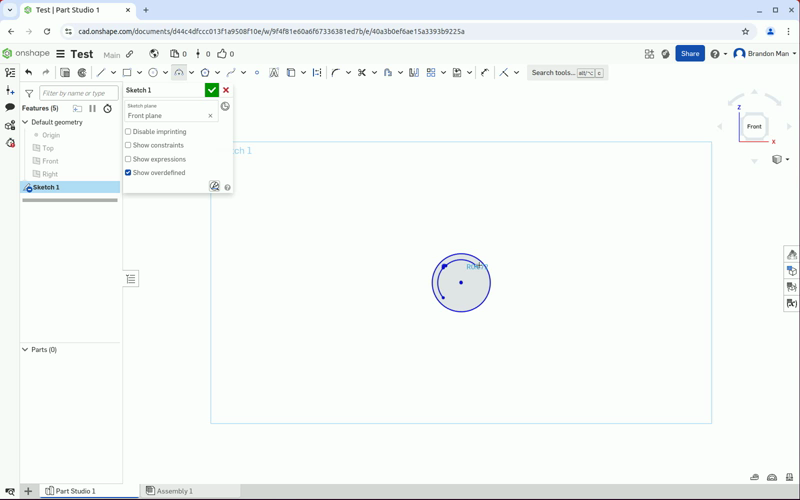
scroll(6)
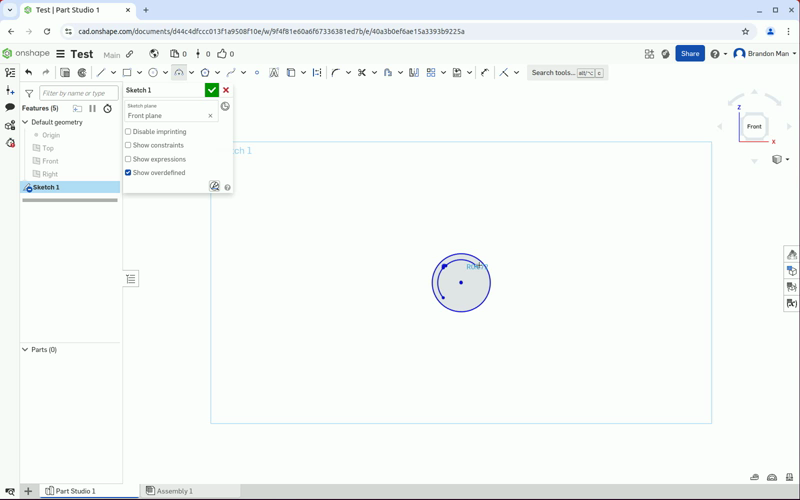
scroll(6)
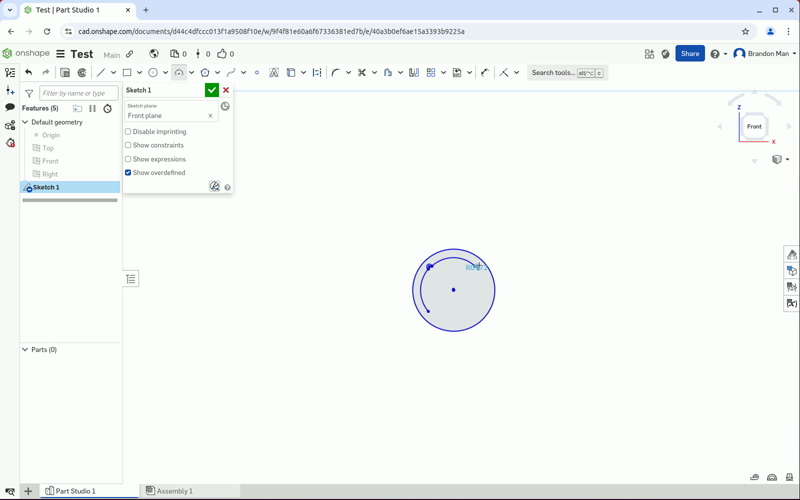
scroll(6)
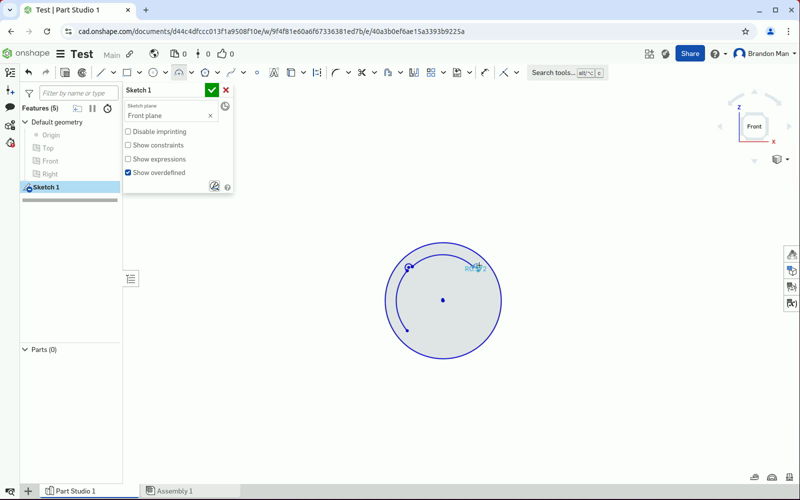
scroll(6)
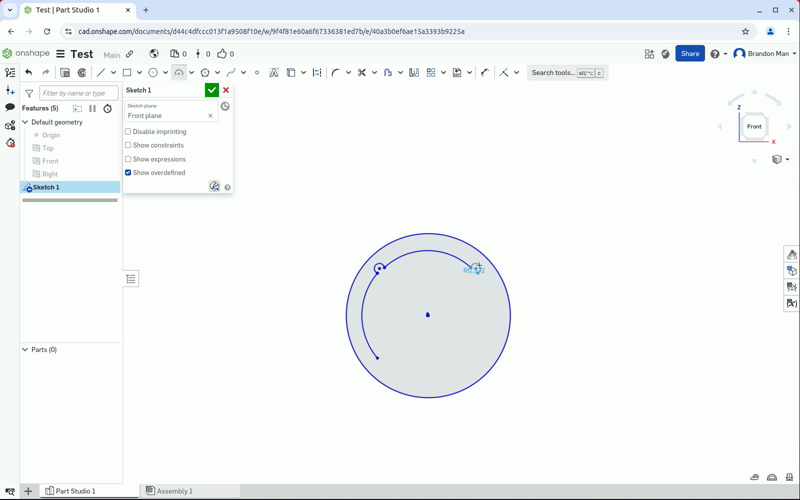
scroll(6)
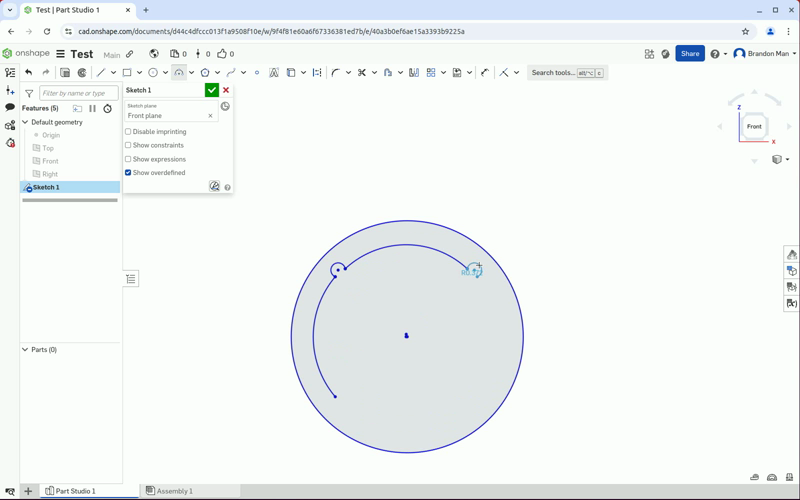
scroll(6)
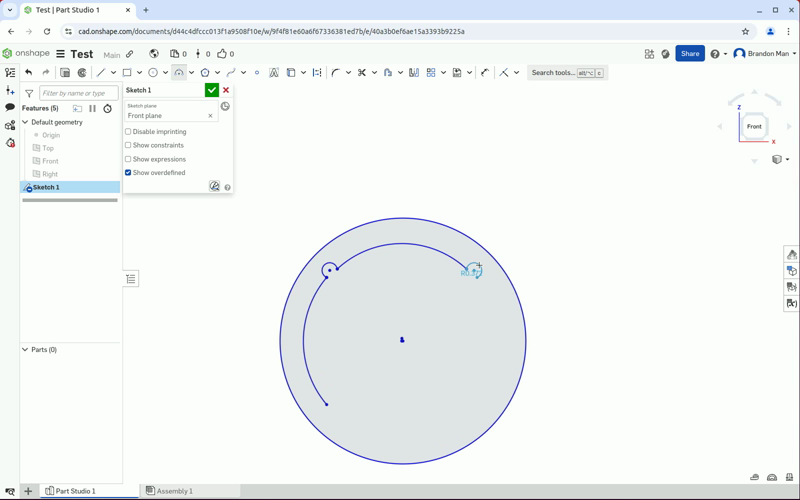
scroll(6)
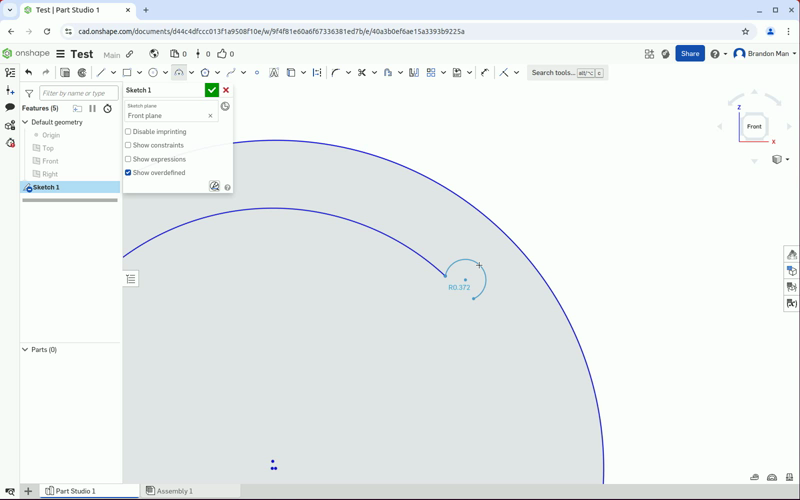
click(479, 264)
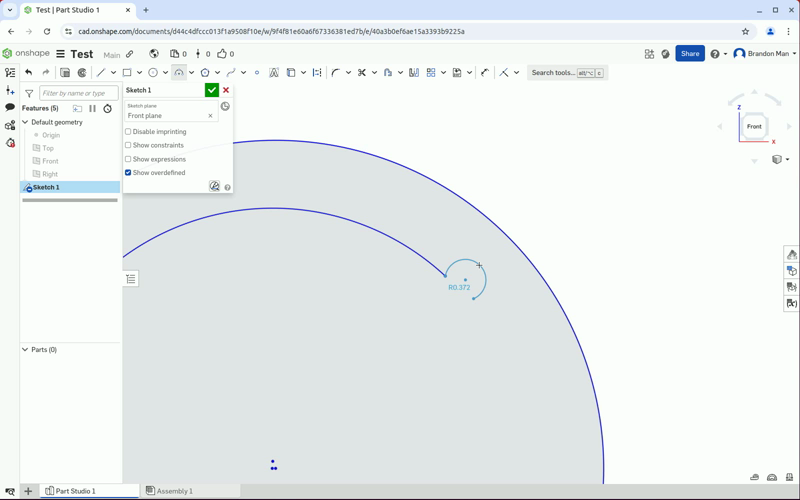
scroll(-6)
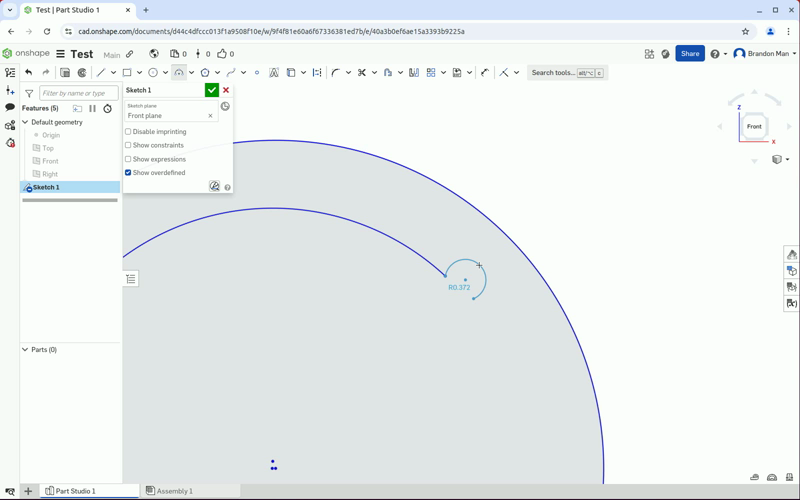
scroll(-6)
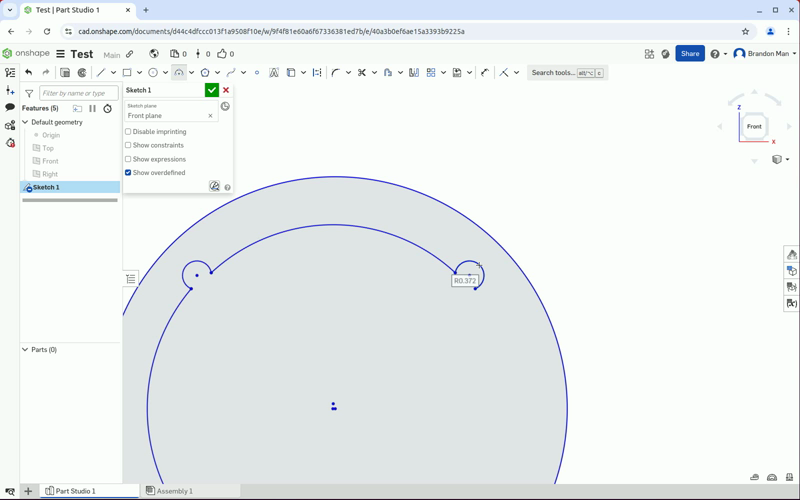
scroll(-6)
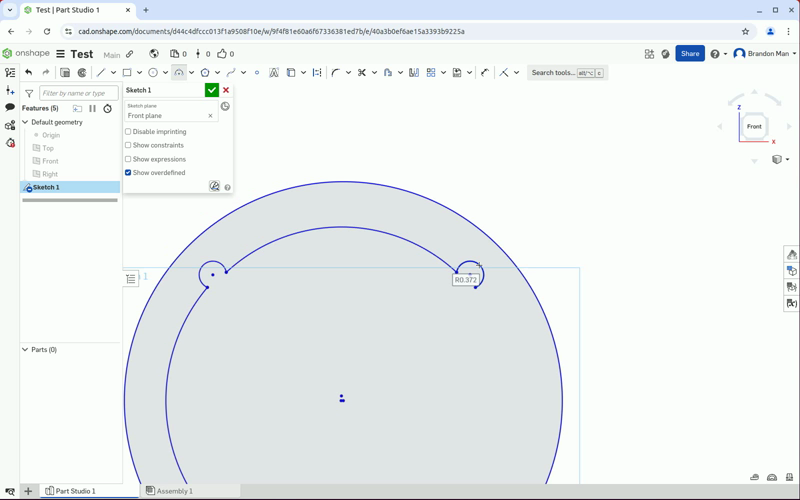
scroll(-6)
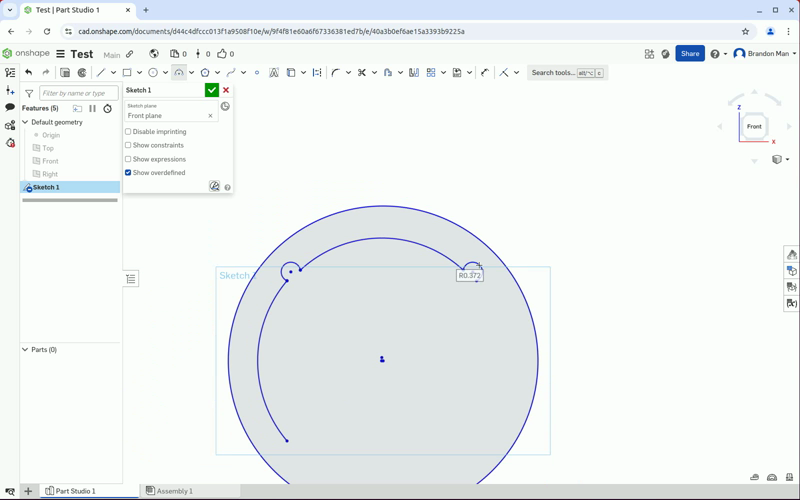
scroll(-6)
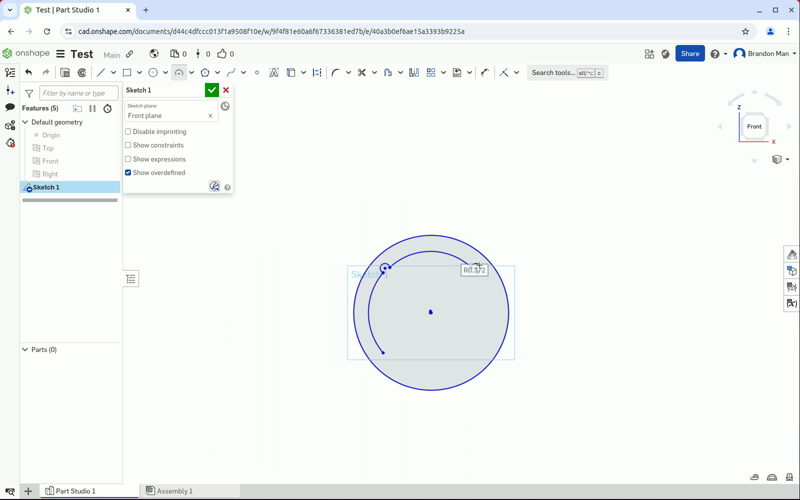
scroll(-6)
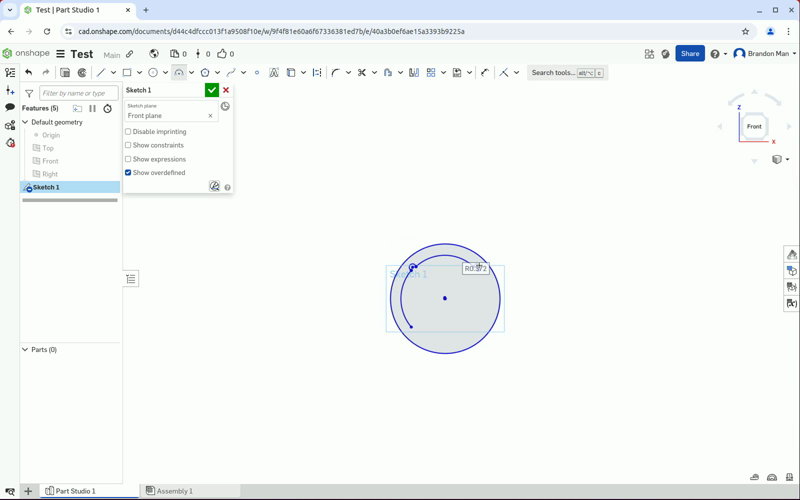
scroll(-6)
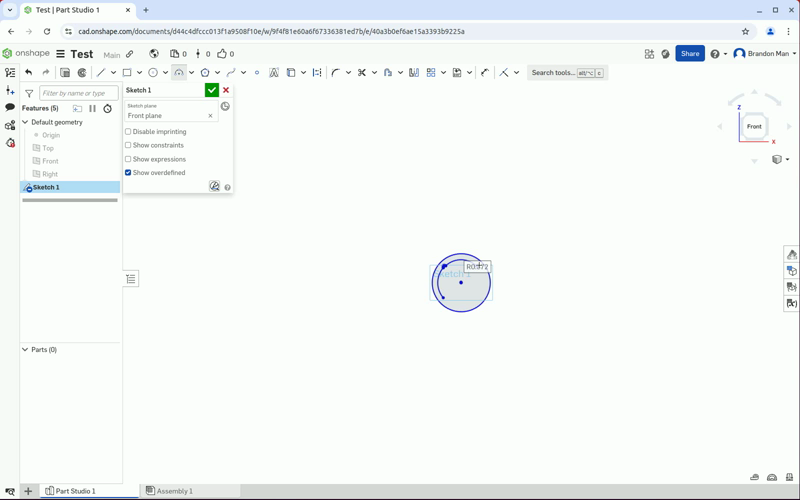
key_up(shift)
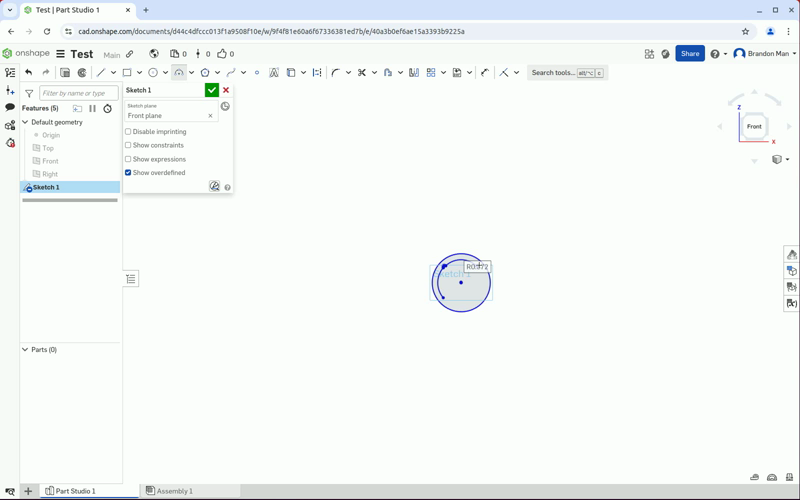
mouse_move(478, 267)
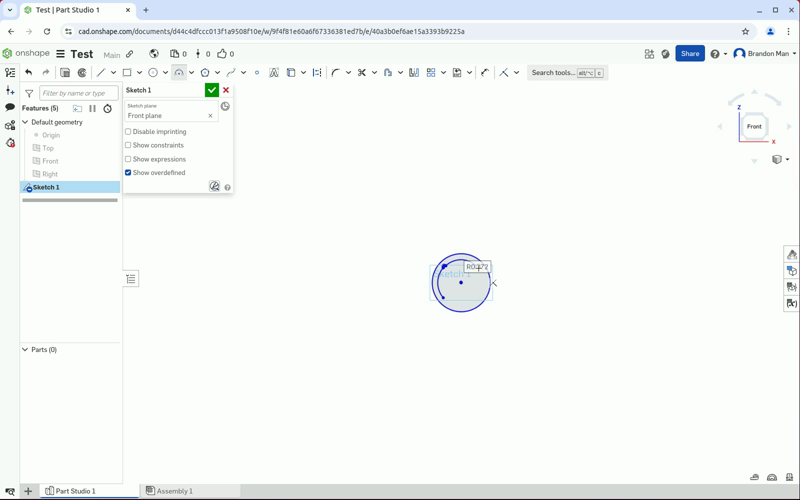
scroll(6)
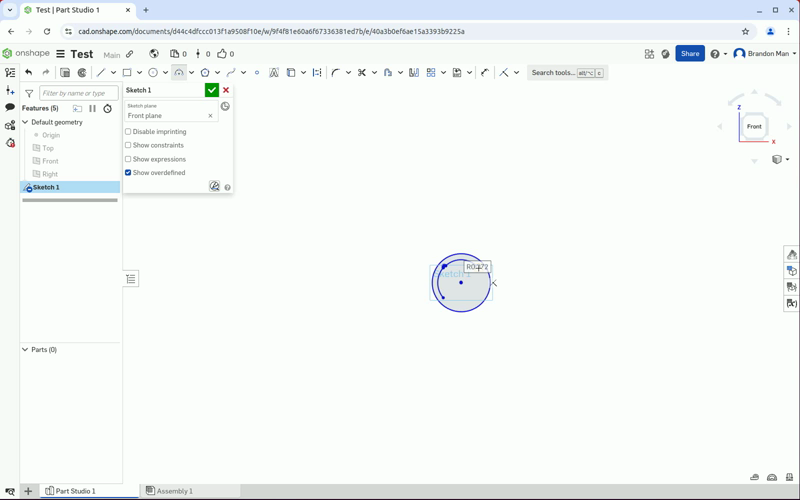
scroll(6)
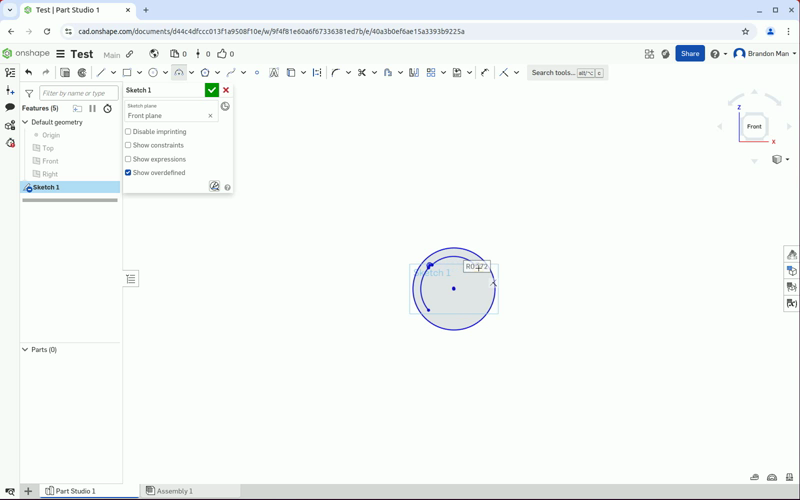
scroll(6)
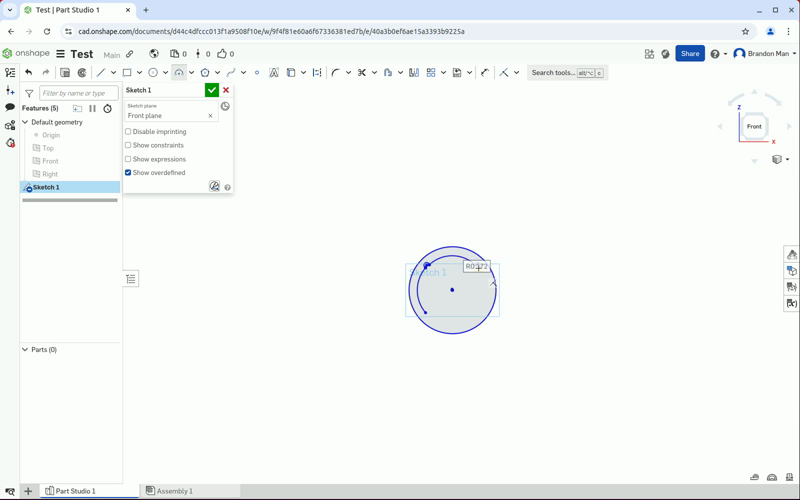
scroll(6)
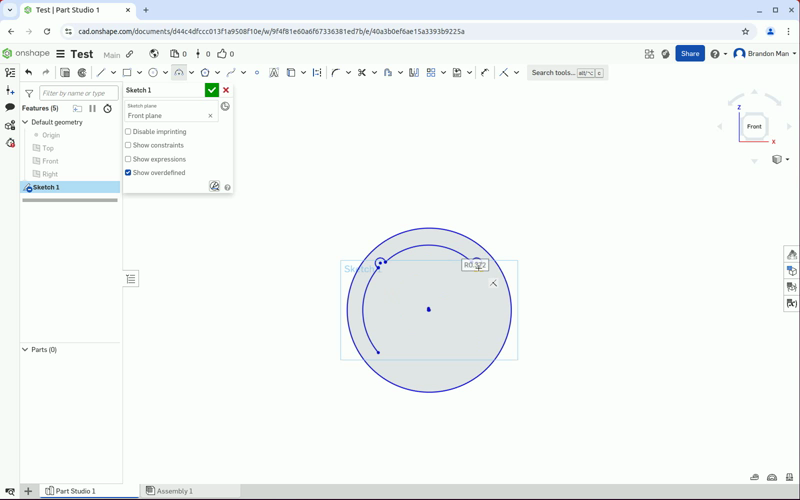
scroll(6)
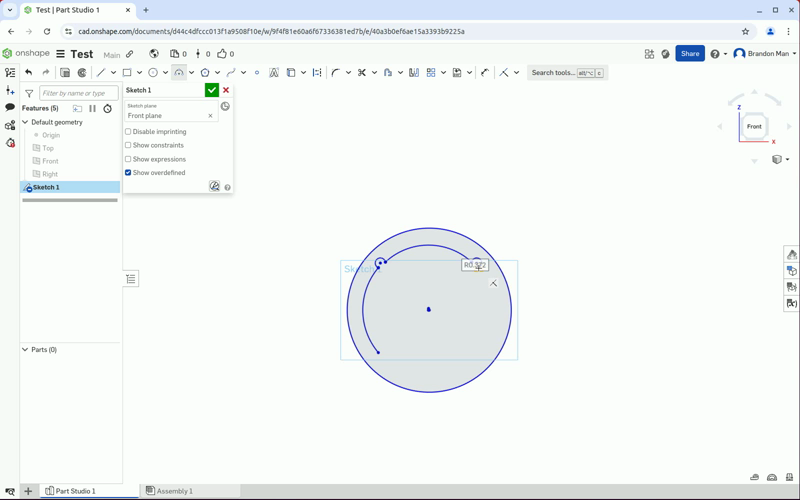
scroll(6)
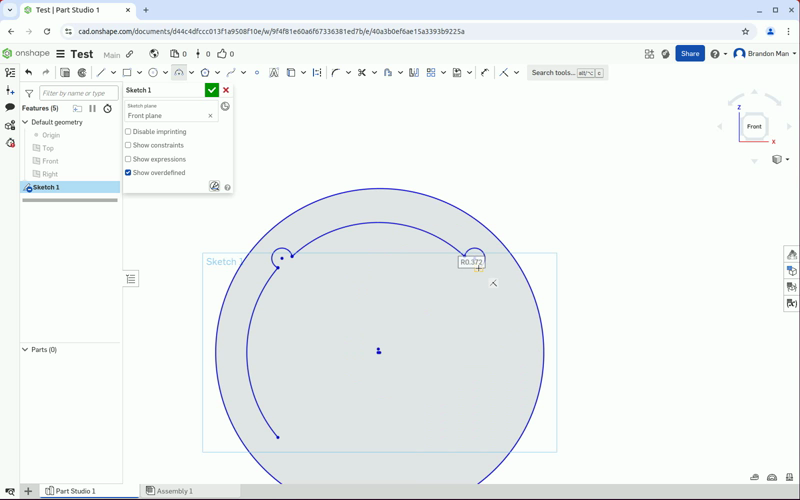
scroll(6)
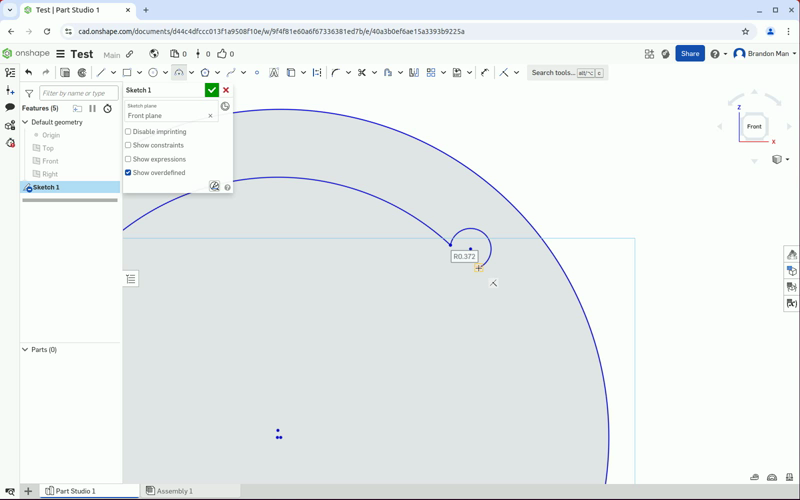
click(478, 267)
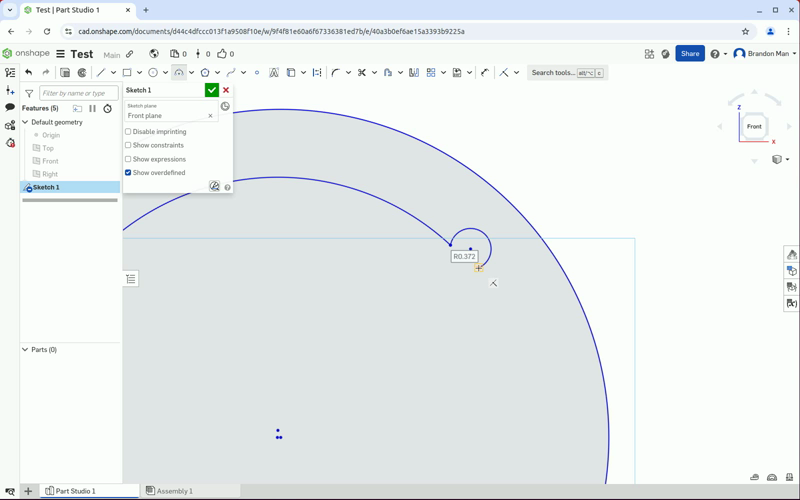
scroll(-6)
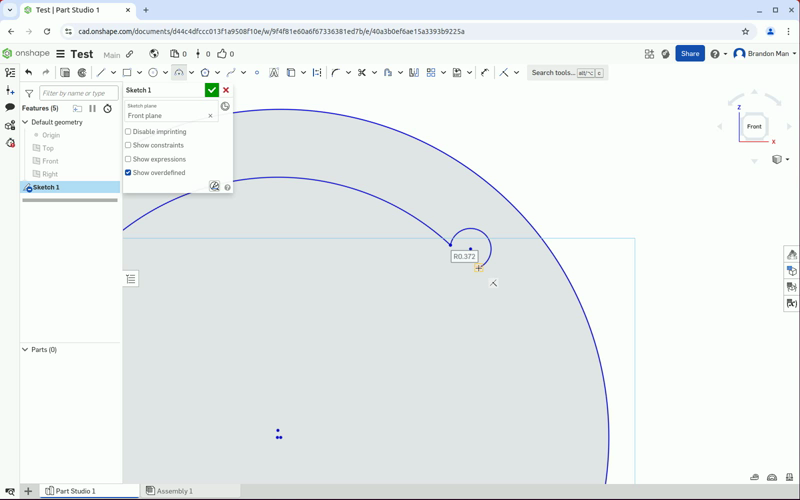
scroll(-6)
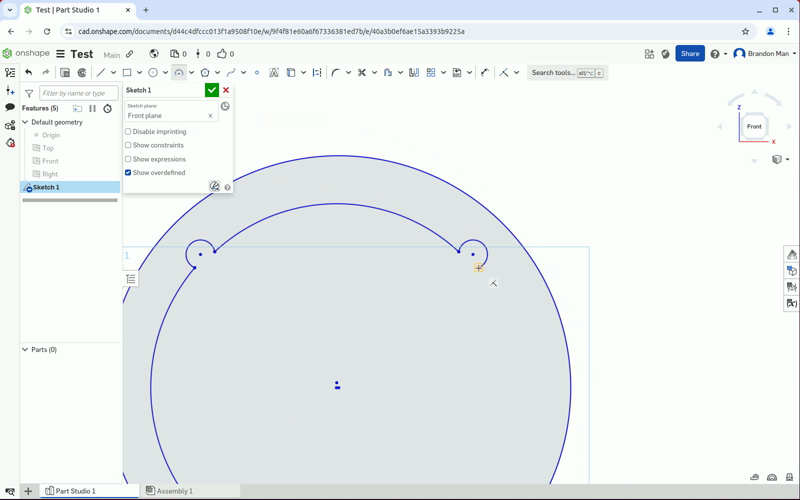
scroll(-6)
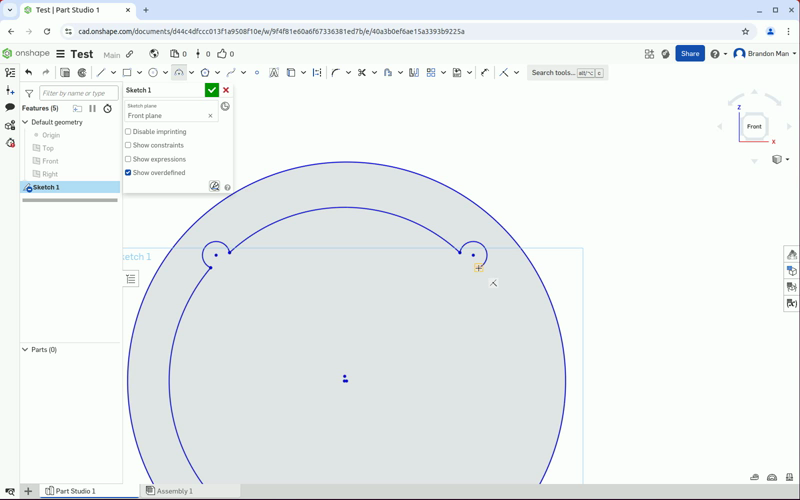
scroll(-6)
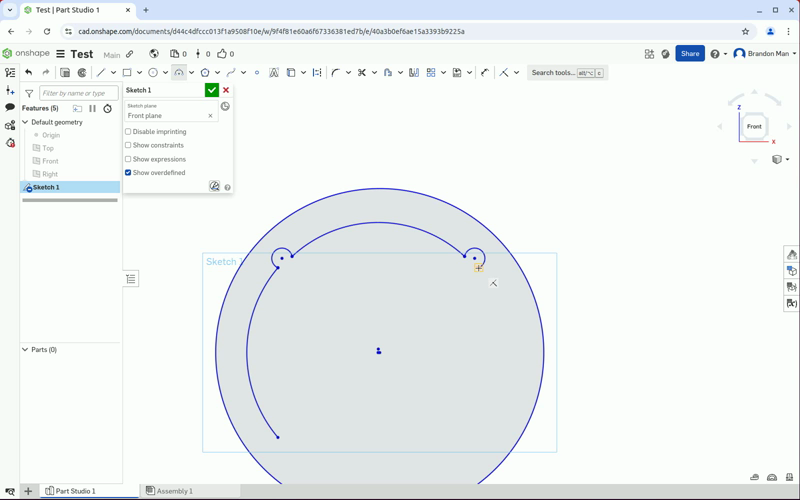
scroll(-6)
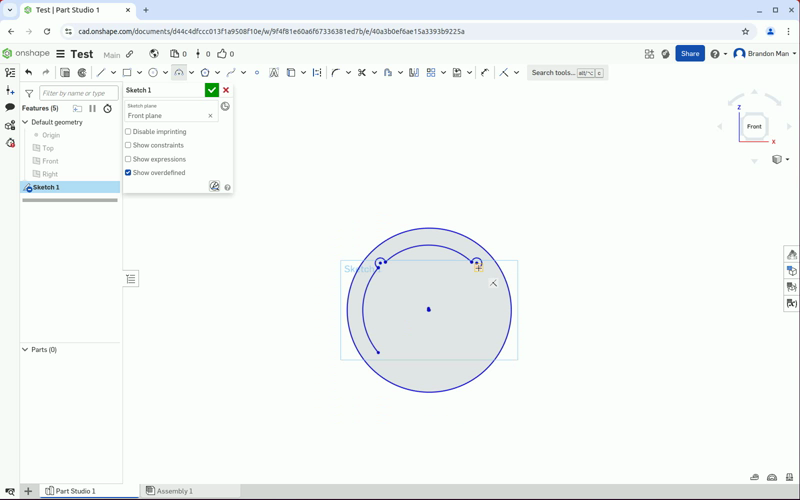
scroll(-6)
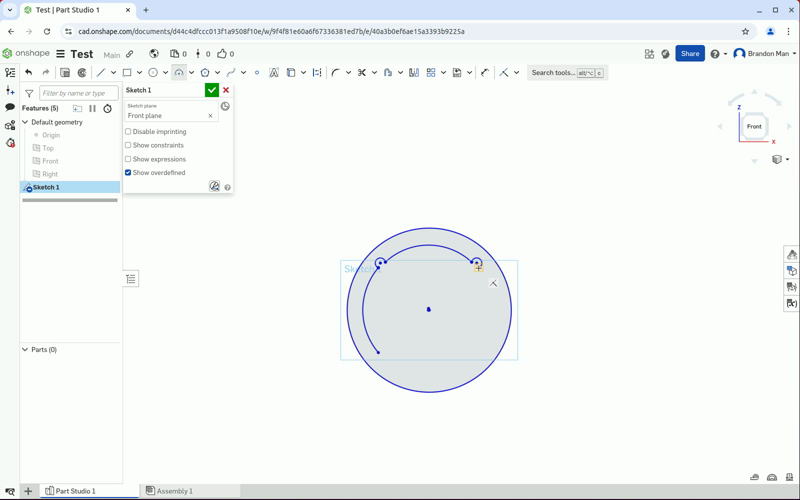
scroll(-6)
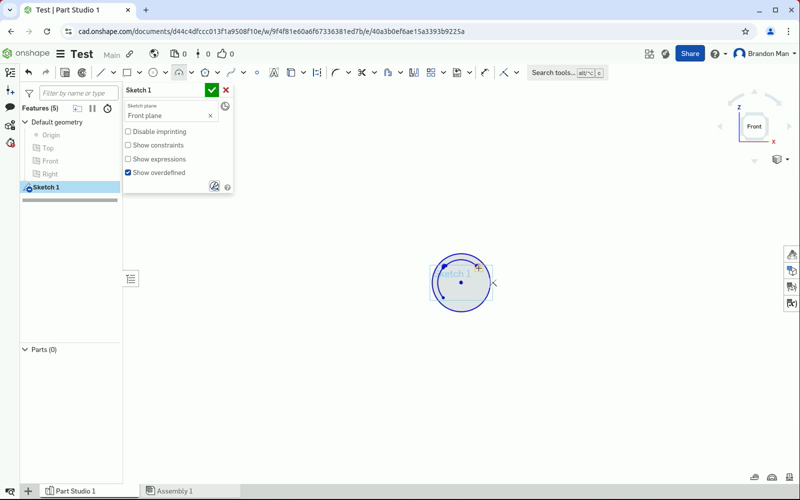
key_down(shift)
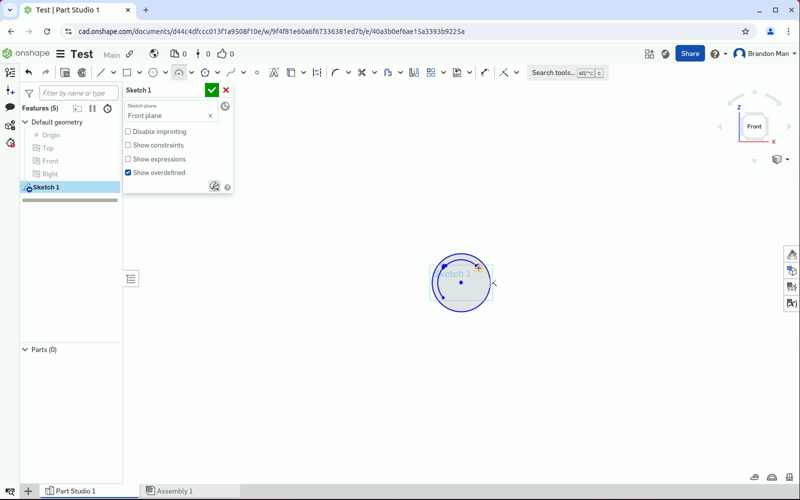
mouse_move(478, 297)
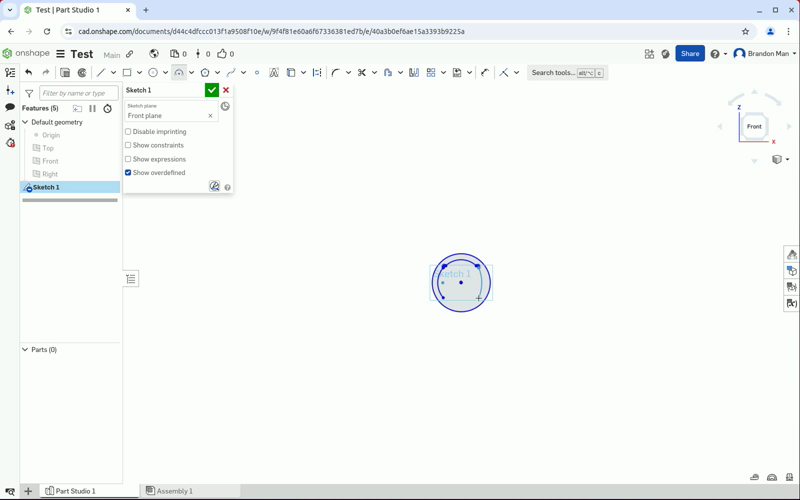
click(478, 297)
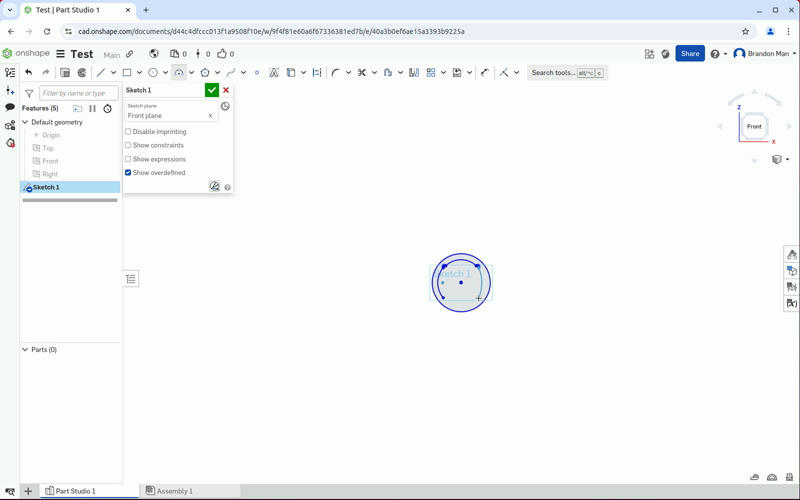
mouse_move(484, 282)
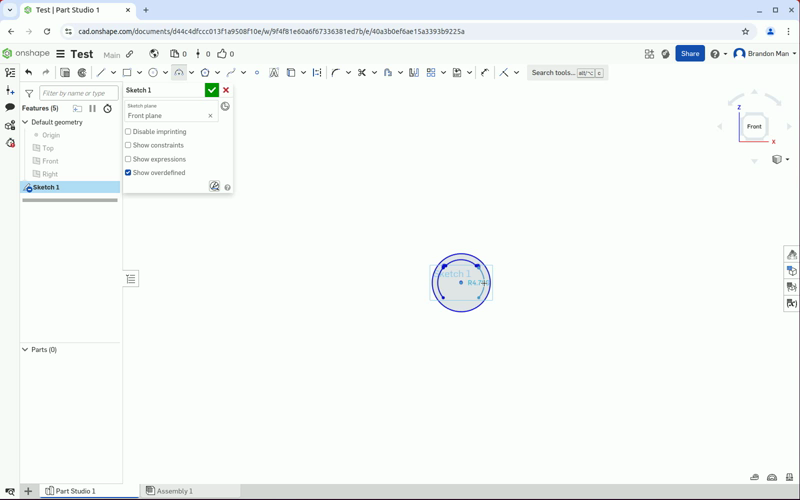
click(484, 282)
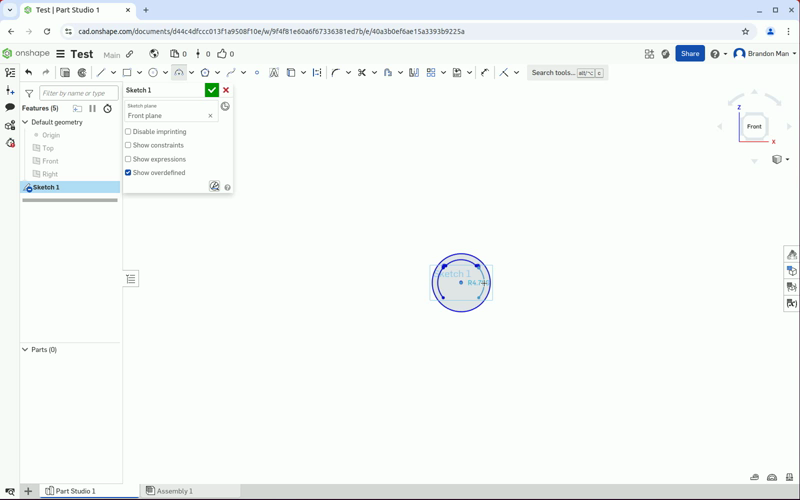
key_up(shift)
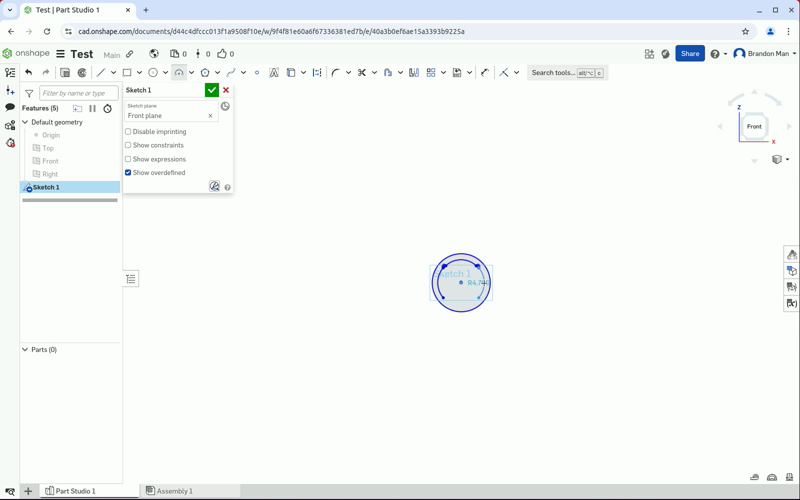
mouse_move(478, 297)
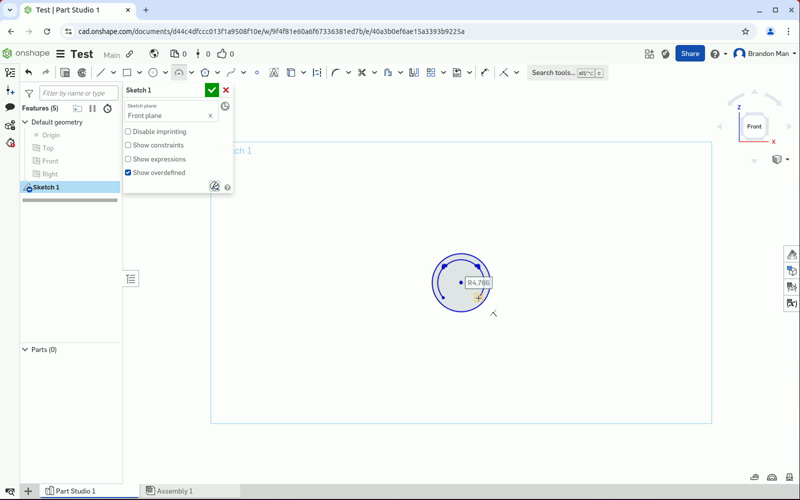
click(478, 297)
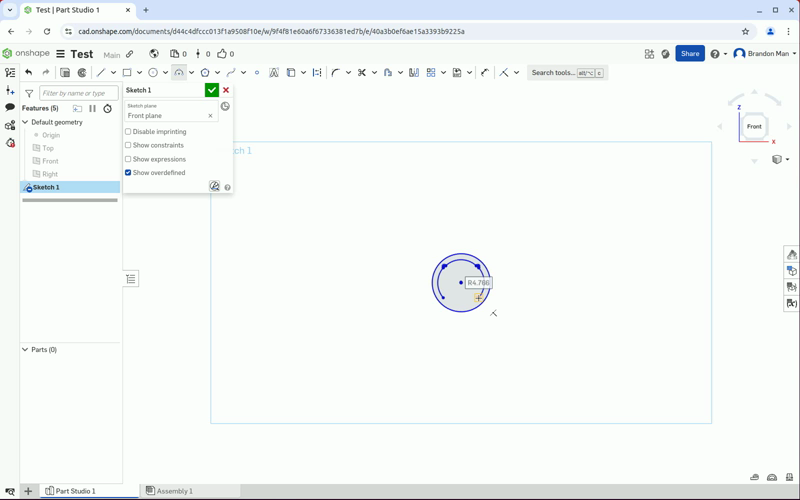
key_down(shift)
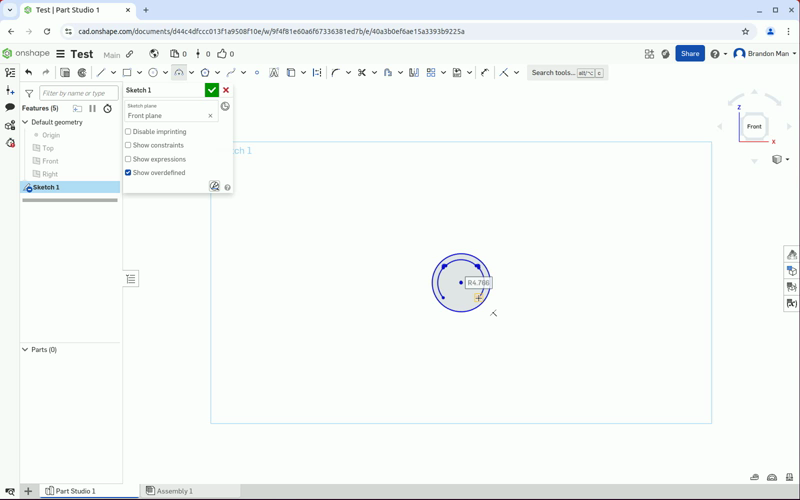
mouse_move(476, 300)
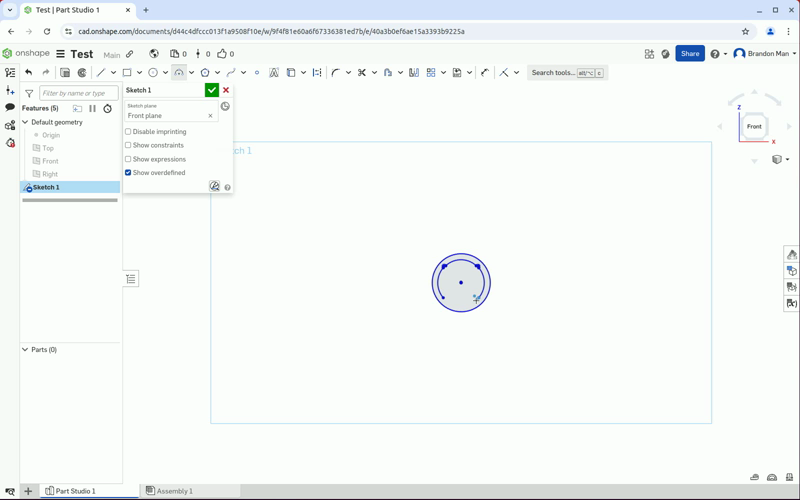
scroll(6)
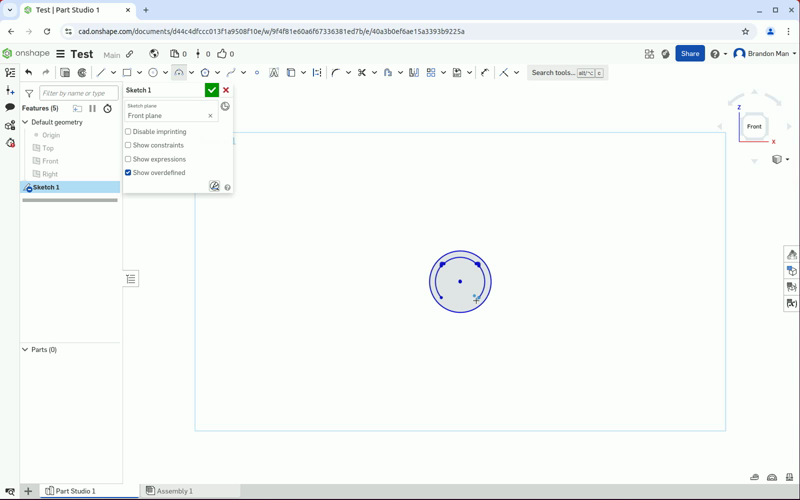
scroll(6)
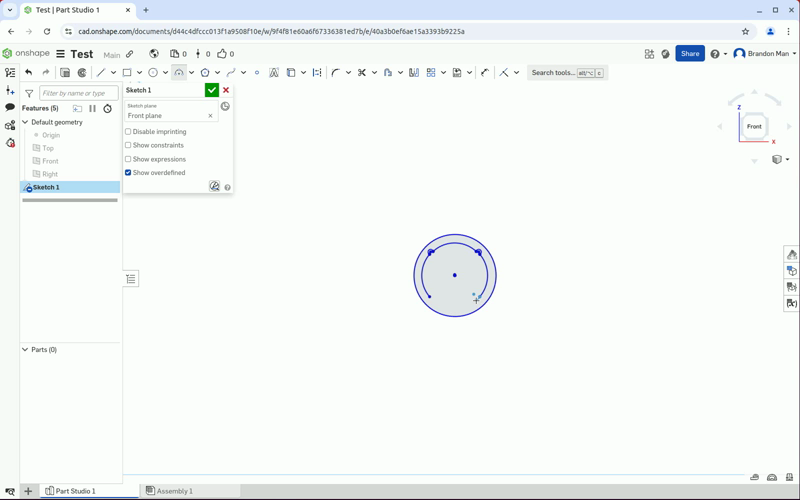
scroll(6)
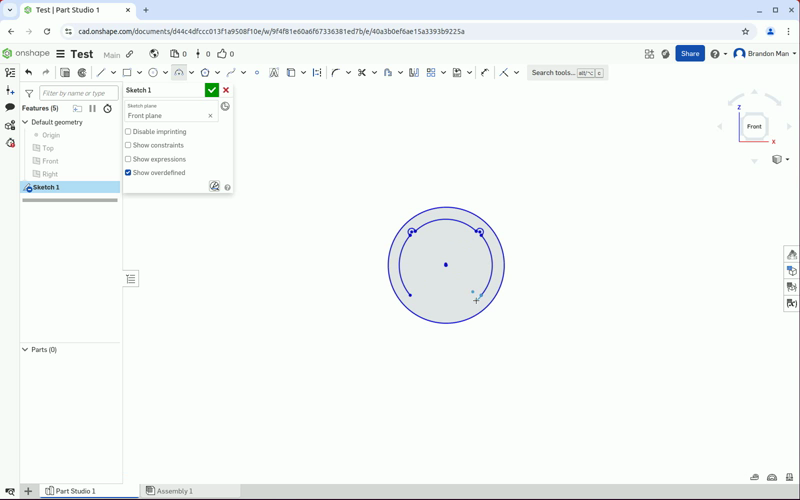
scroll(6)
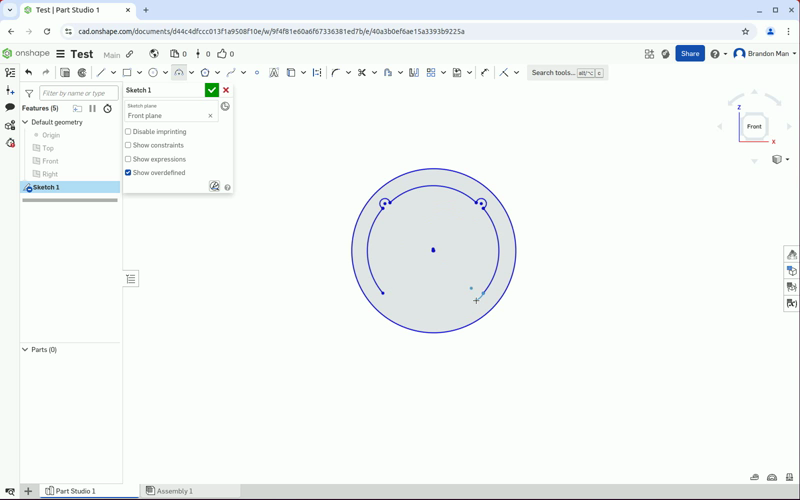
scroll(6)
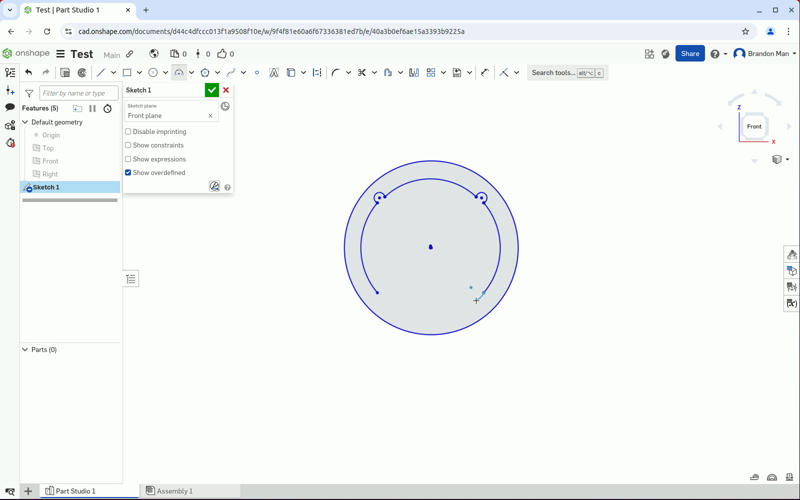
scroll(6)
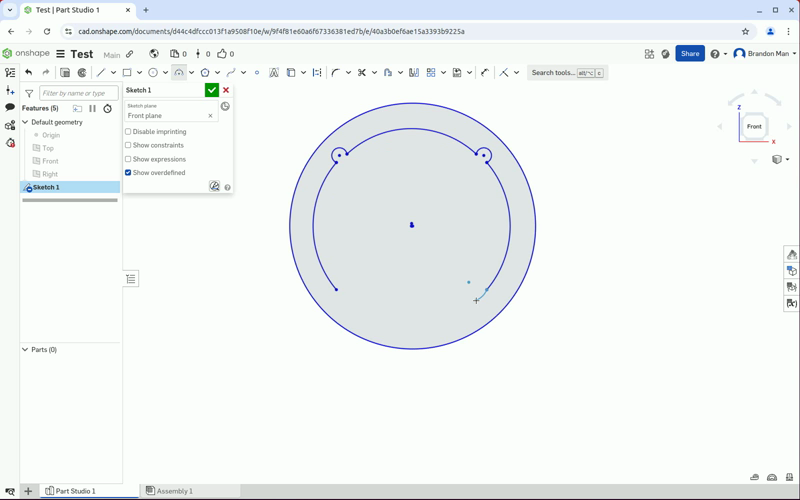
scroll(6)
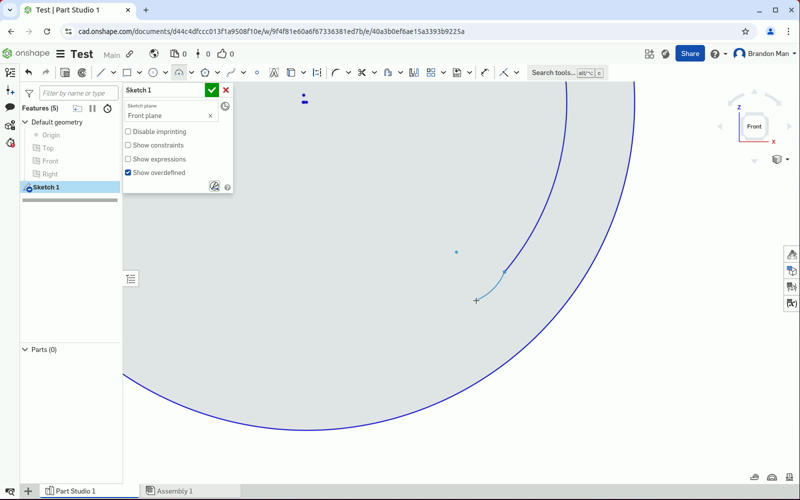
click(476, 300)
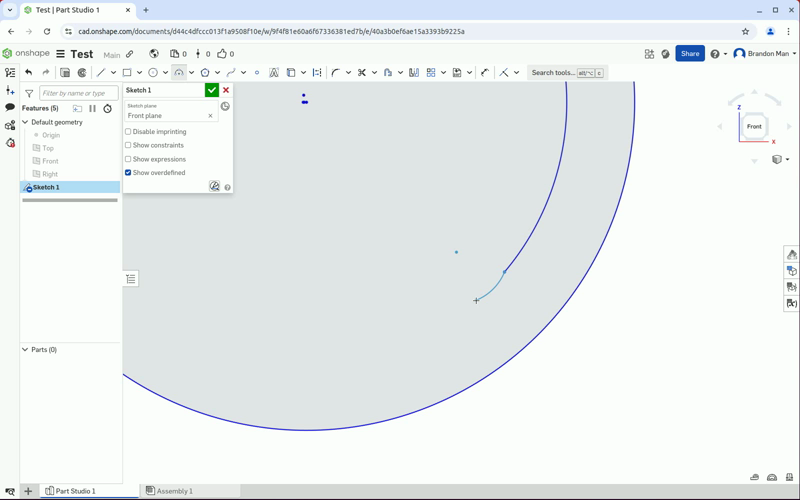
scroll(-6)
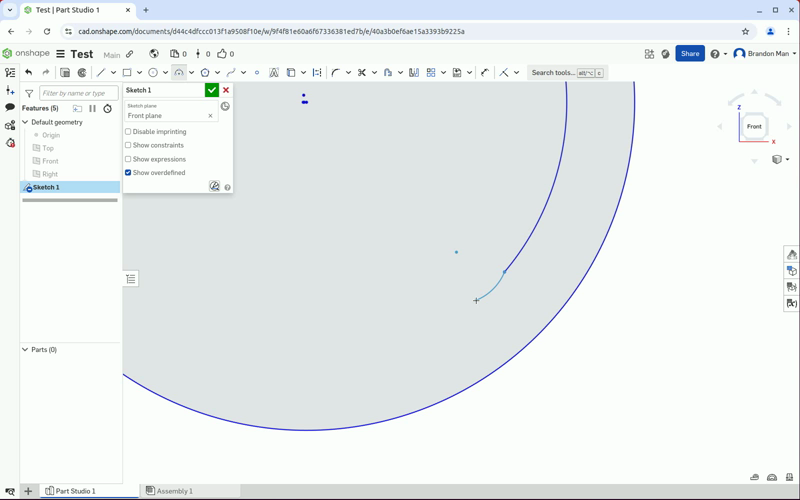
scroll(-6)
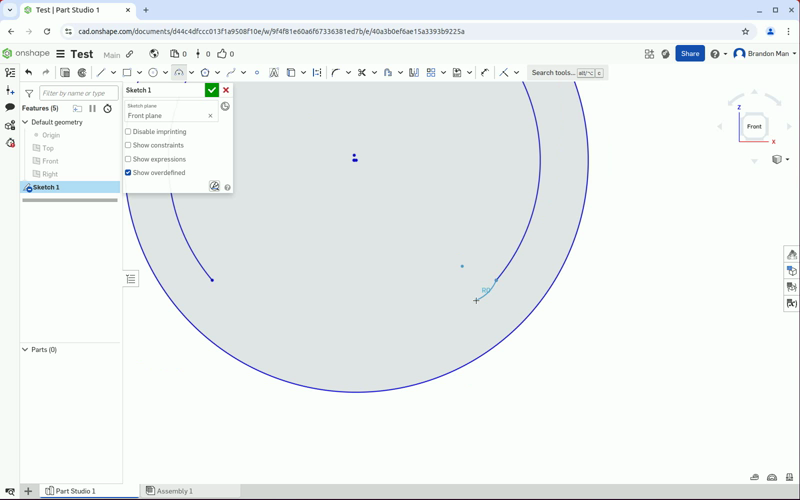
scroll(-6)
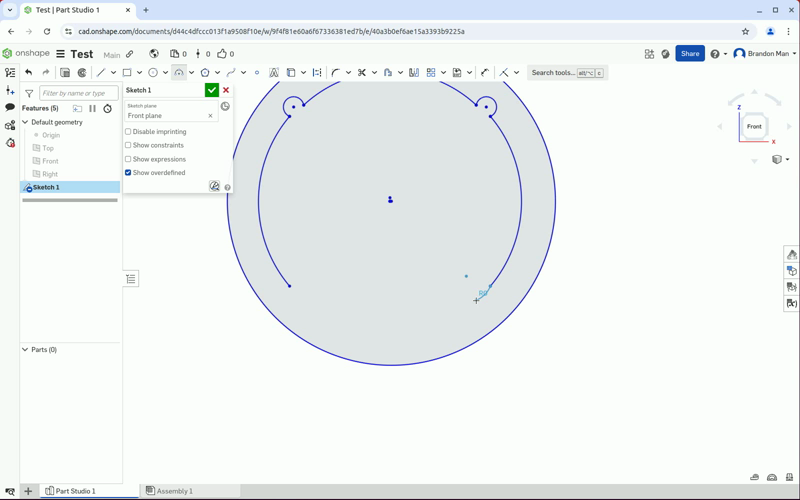
scroll(-6)
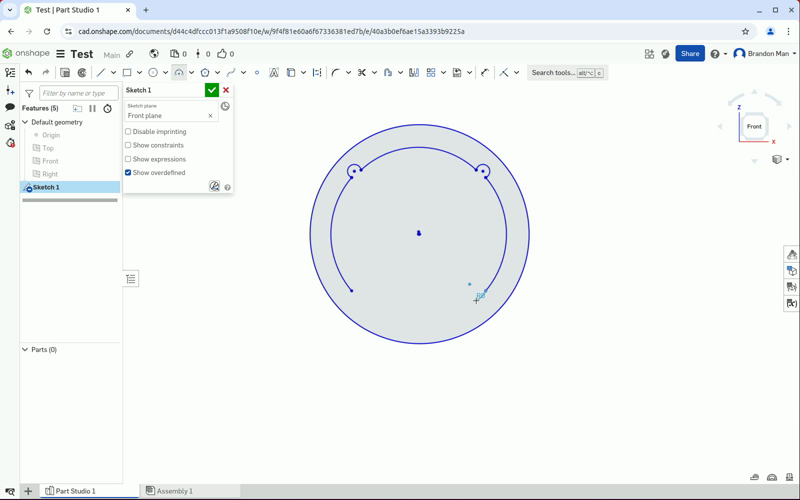
scroll(-6)
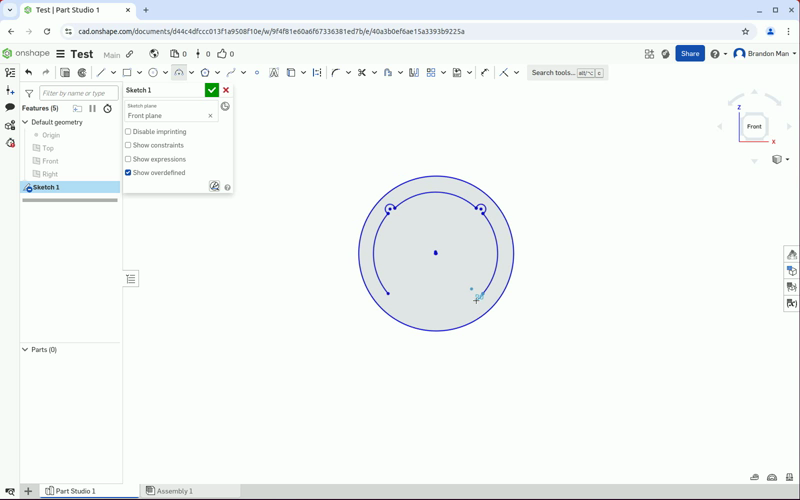
scroll(-6)
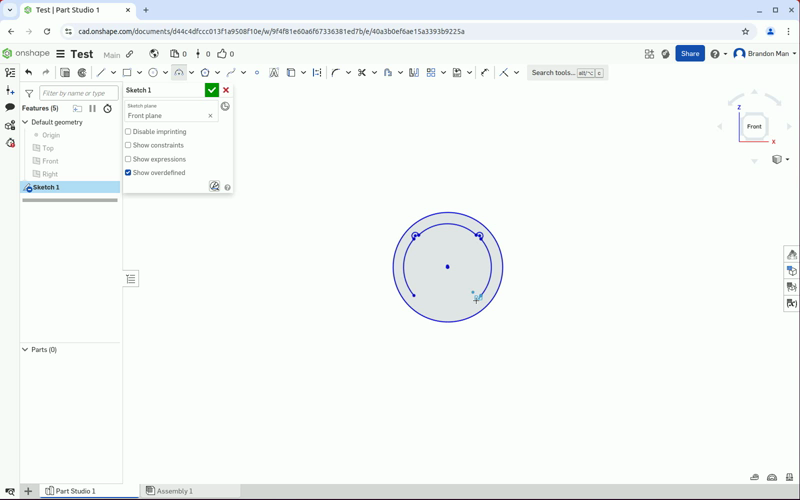
scroll(-6)
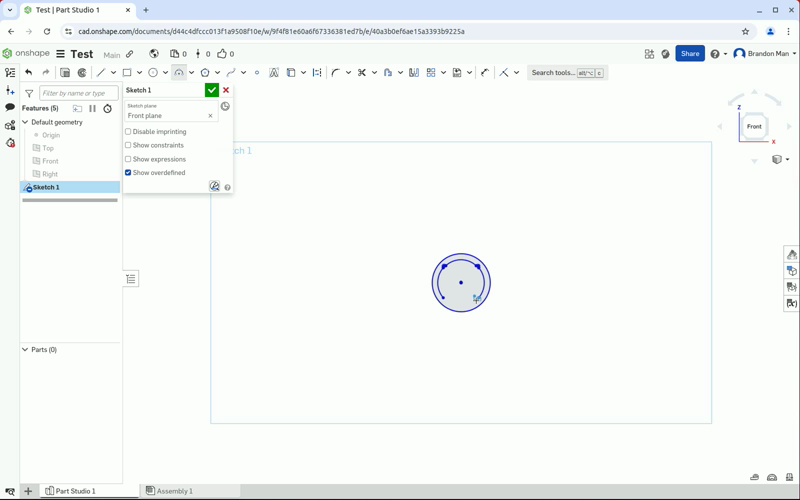
mouse_move(479, 300)
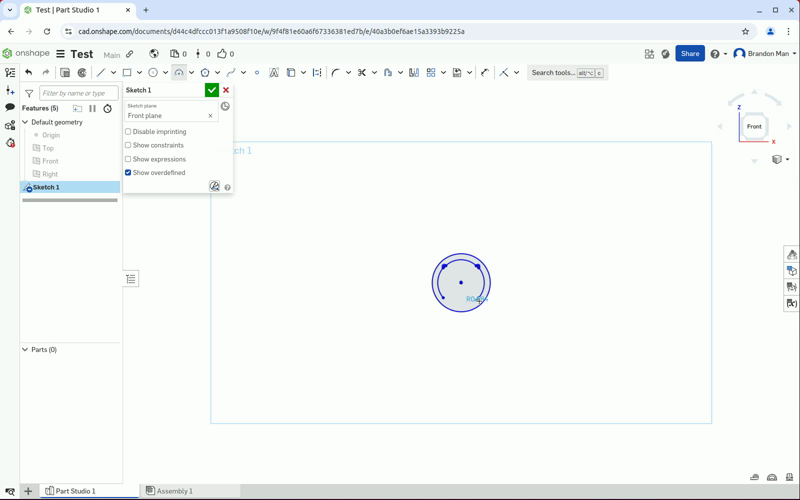
scroll(6)
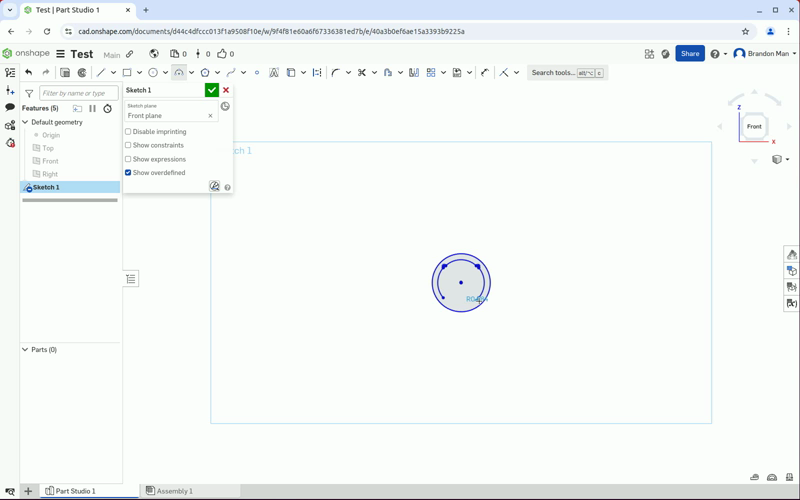
scroll(6)
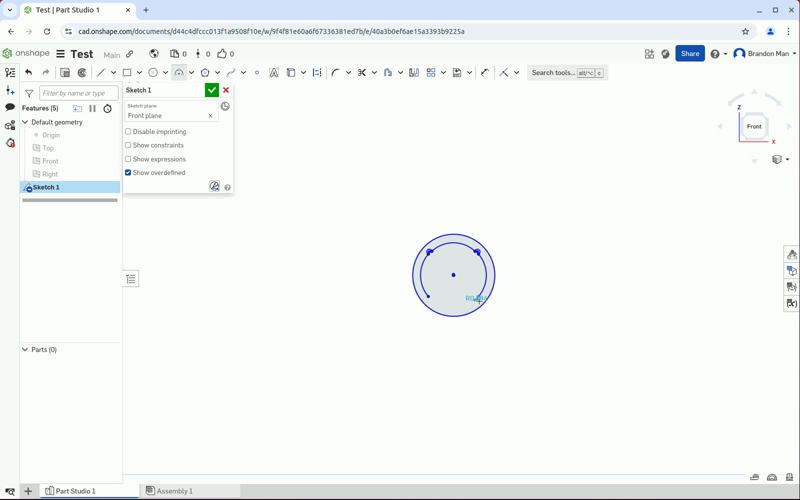
scroll(6)
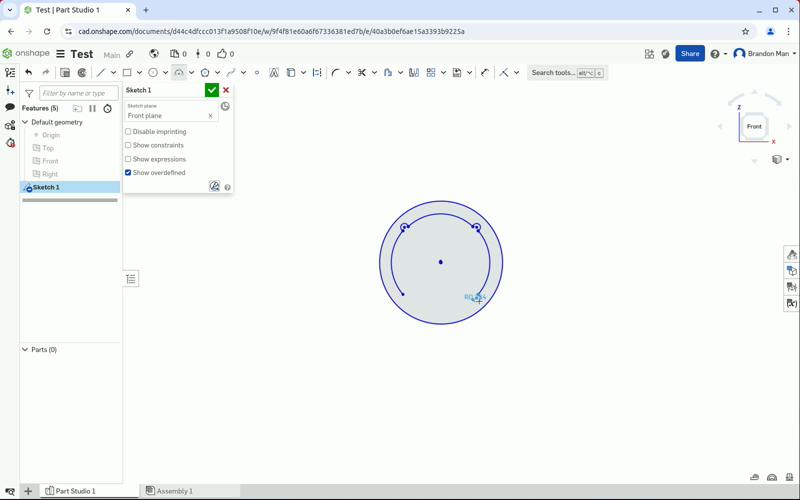
scroll(6)
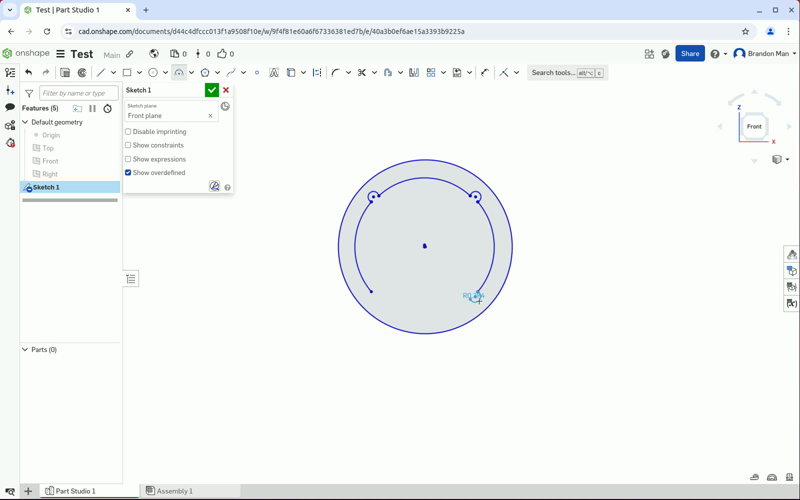
scroll(6)
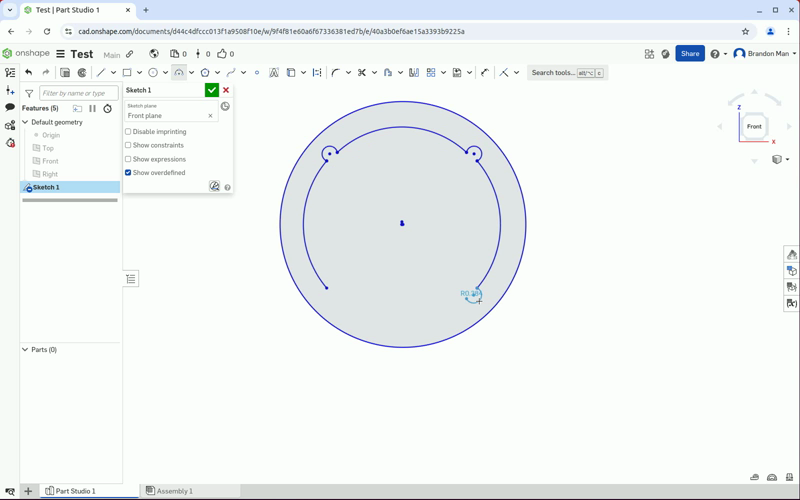
scroll(6)
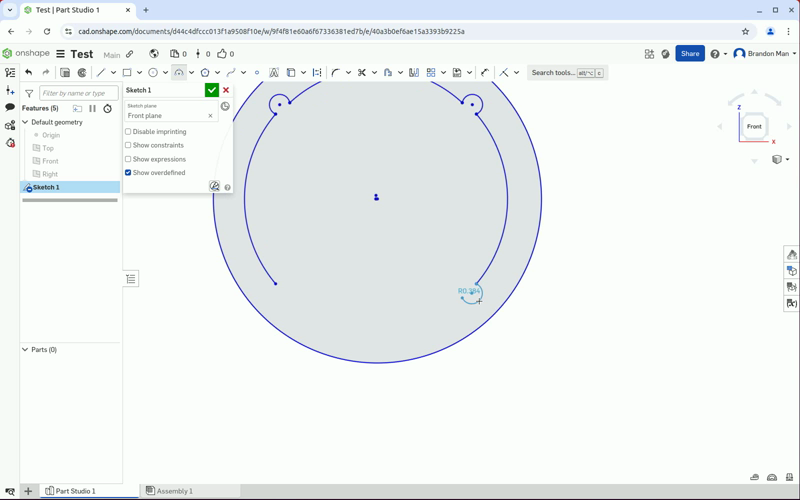
scroll(6)
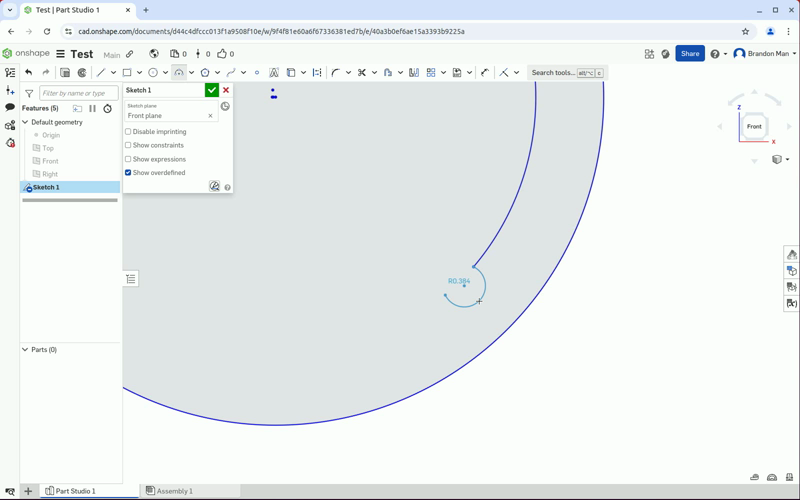
click(479, 300)
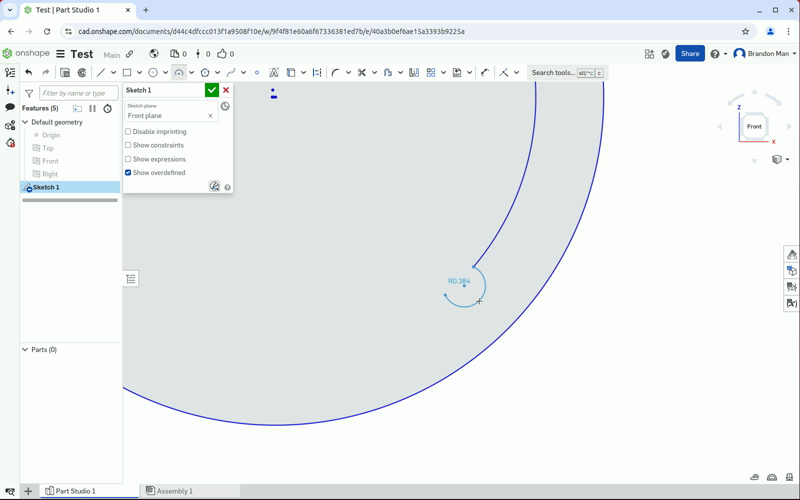
scroll(-6)
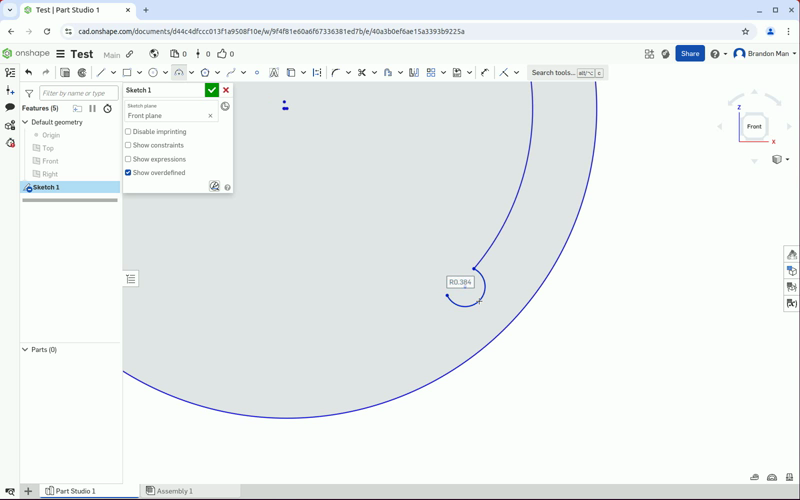
scroll(-6)
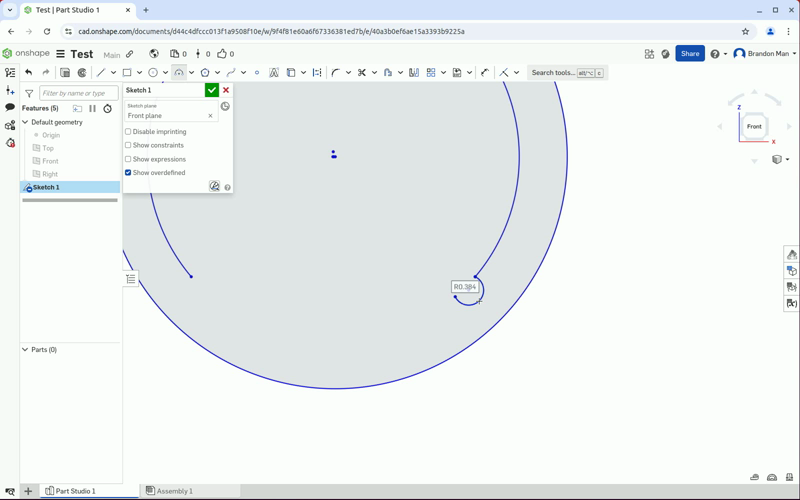
scroll(-6)
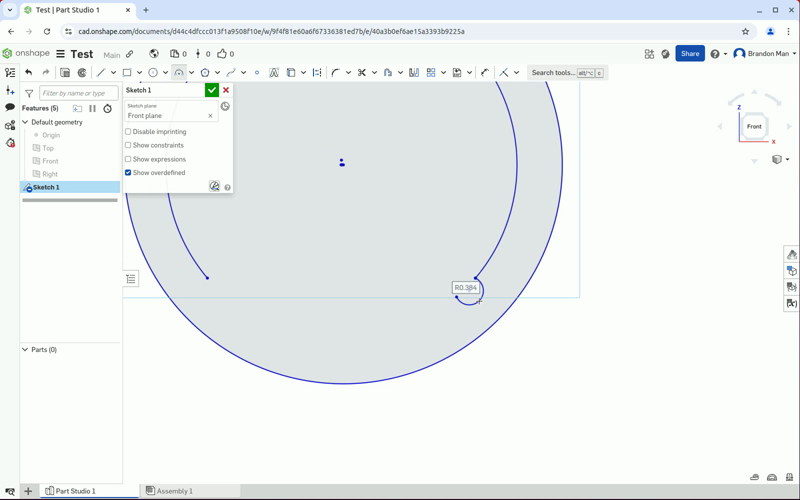
scroll(-6)
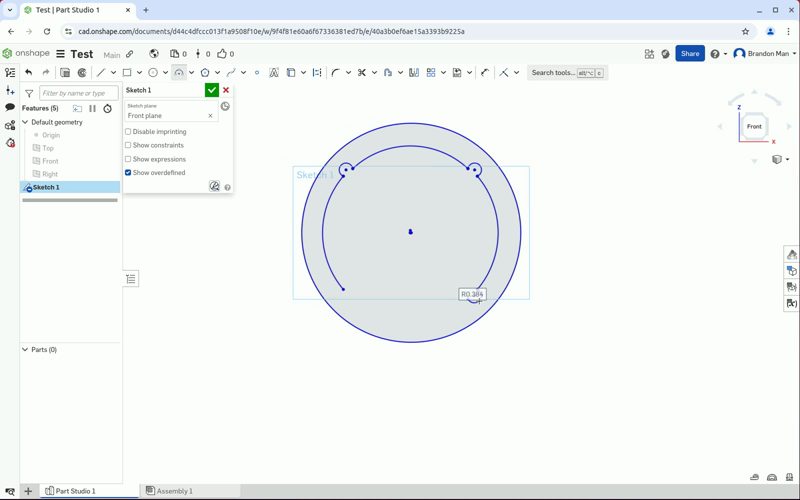
scroll(-6)
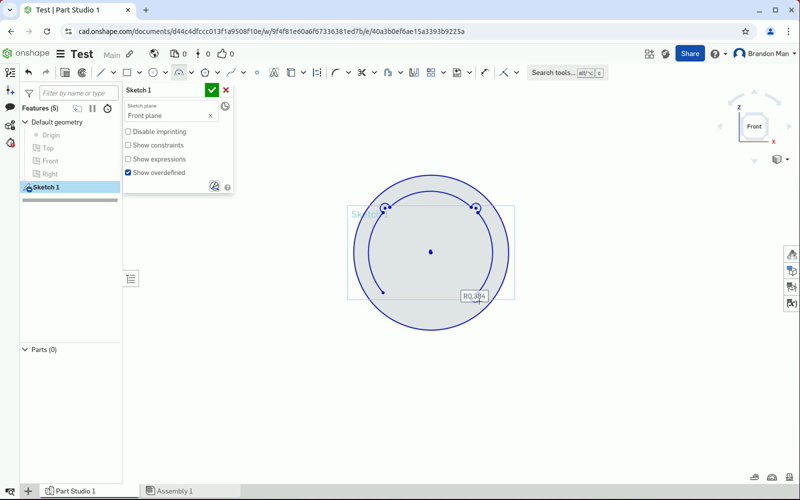
scroll(-6)
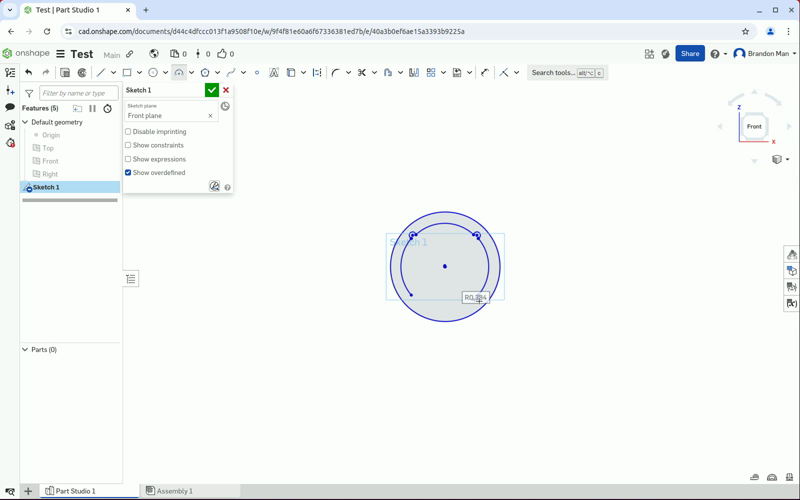
scroll(-6)
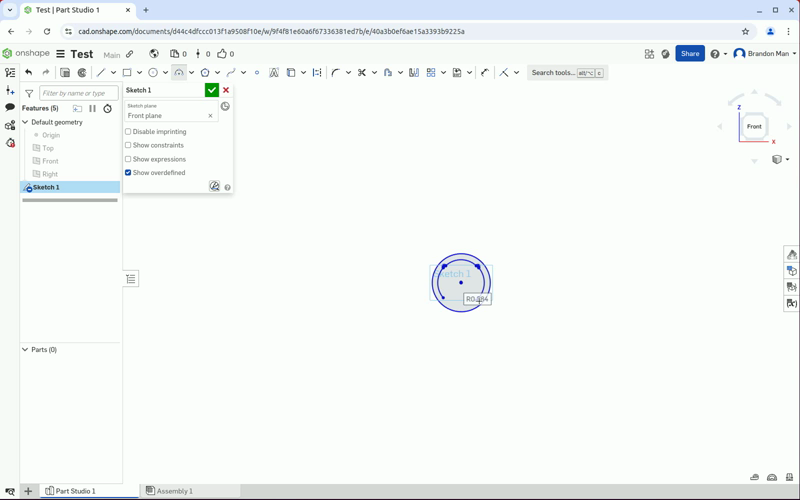
key_up(shift)
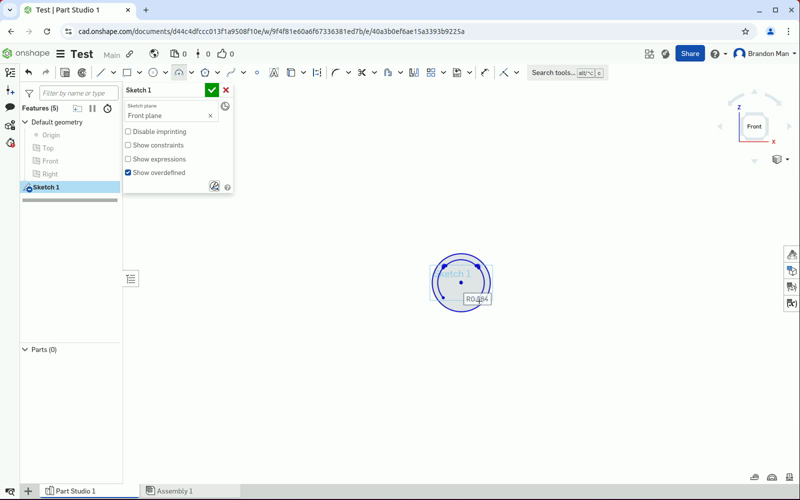
mouse_move(476, 300)
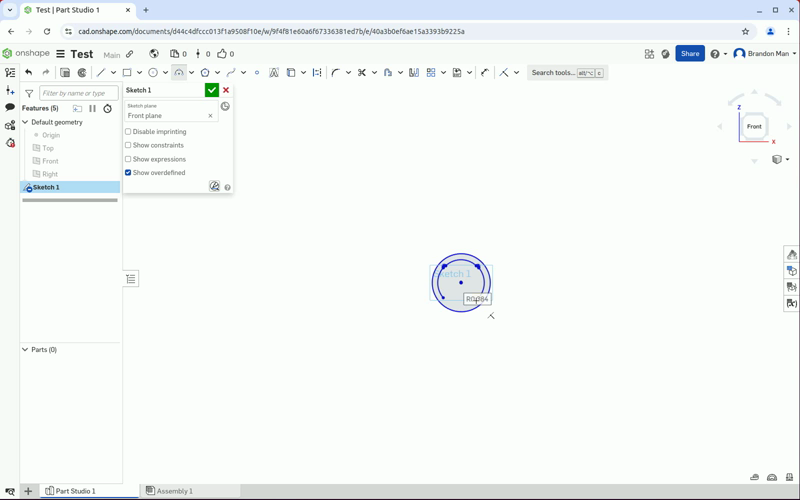
scroll(6)
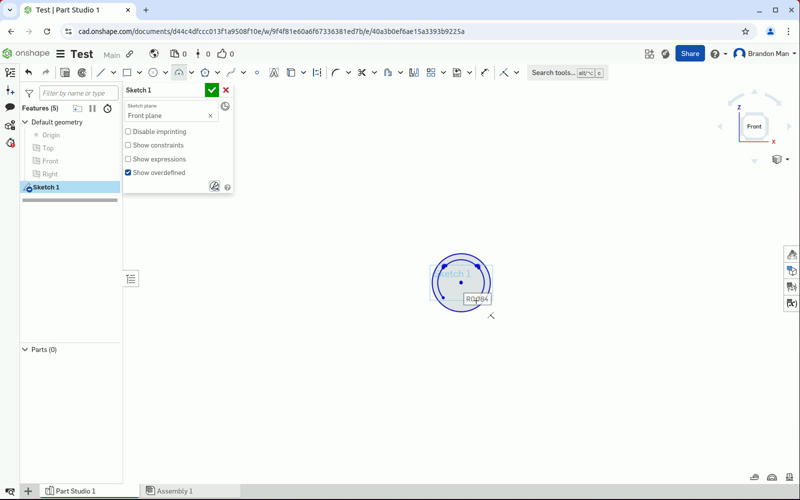
scroll(6)
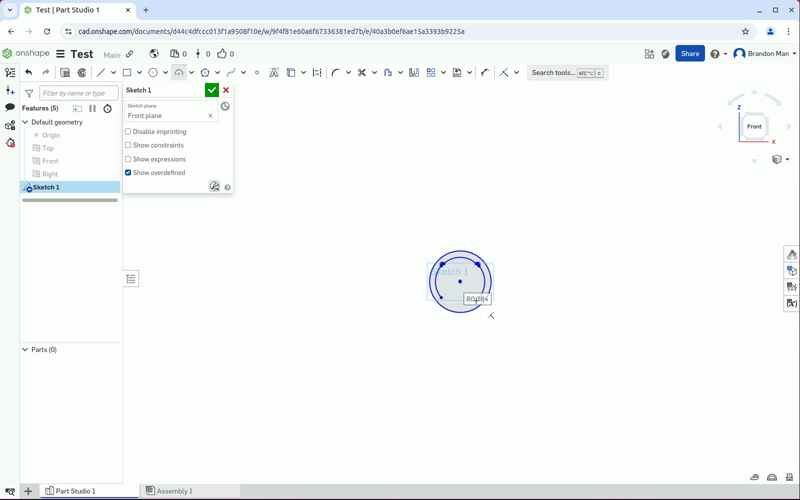
scroll(6)
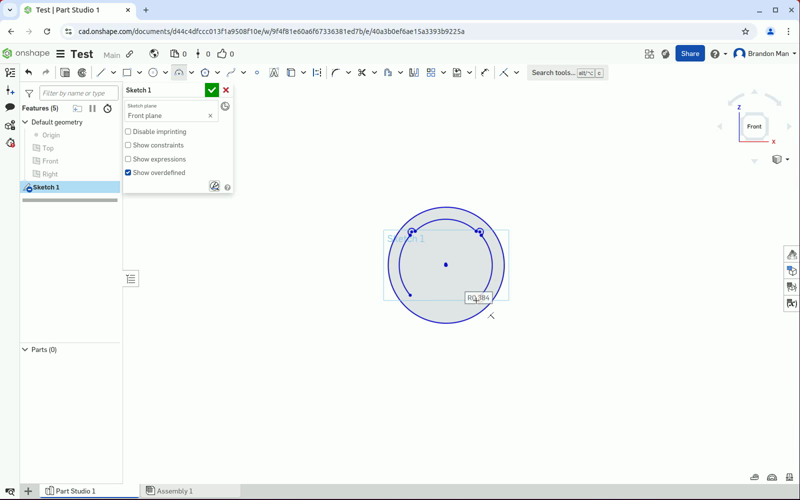
scroll(6)
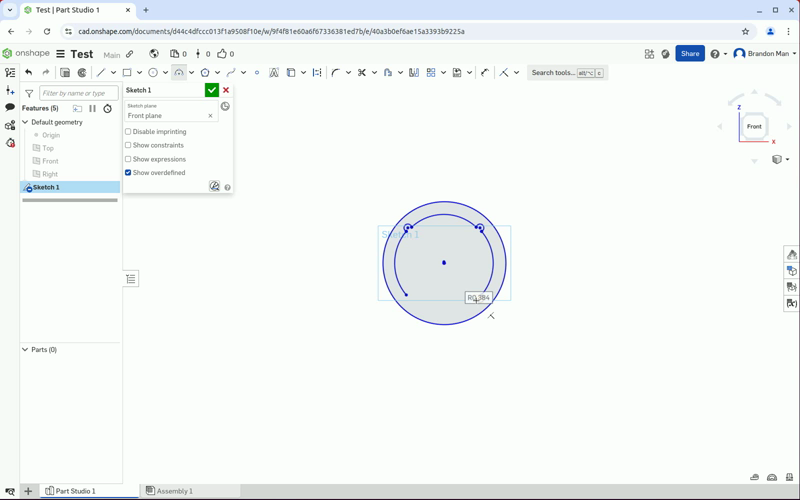
scroll(6)
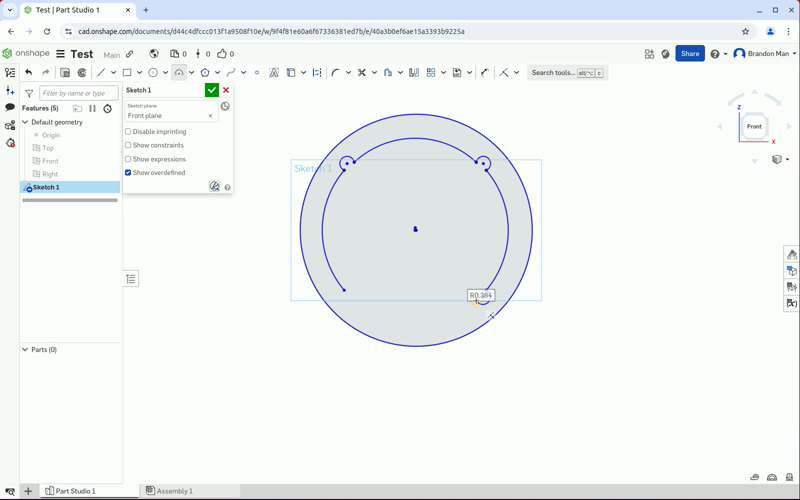
scroll(6)
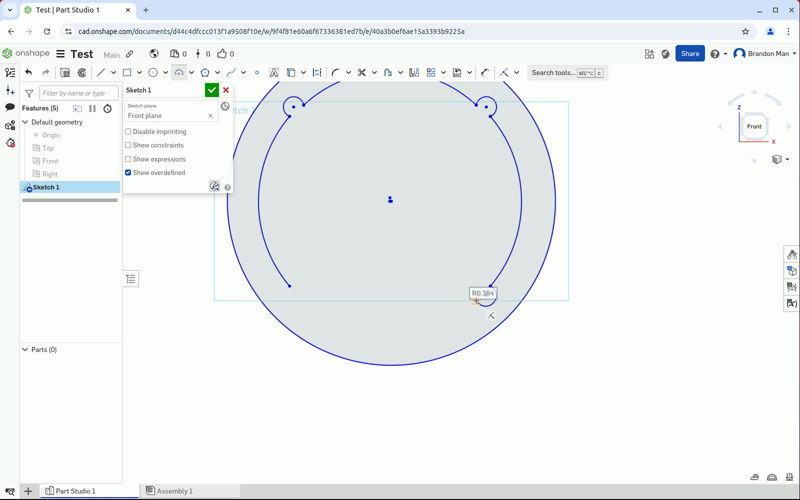
scroll(6)
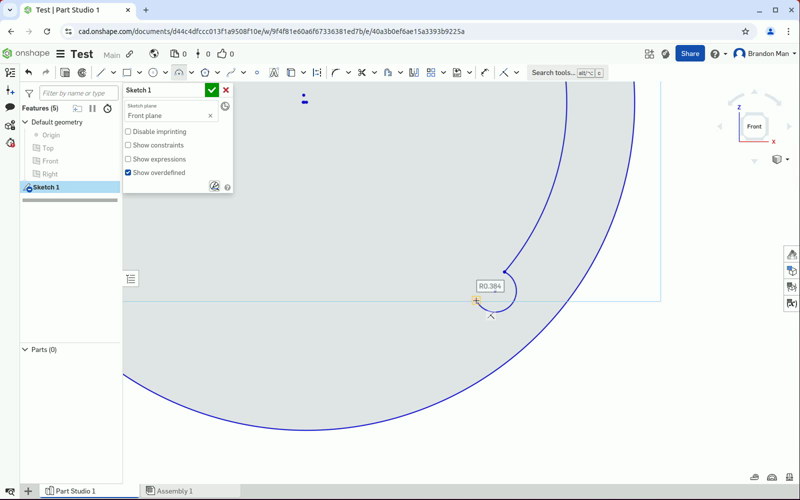
click(476, 300)
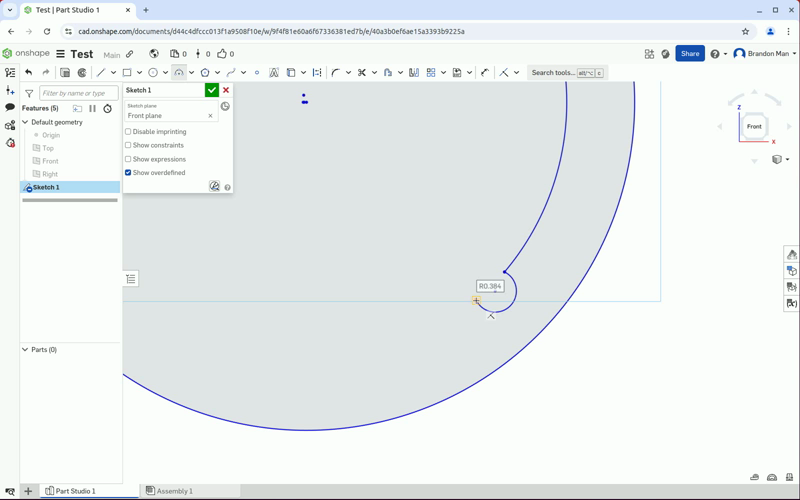
scroll(-6)
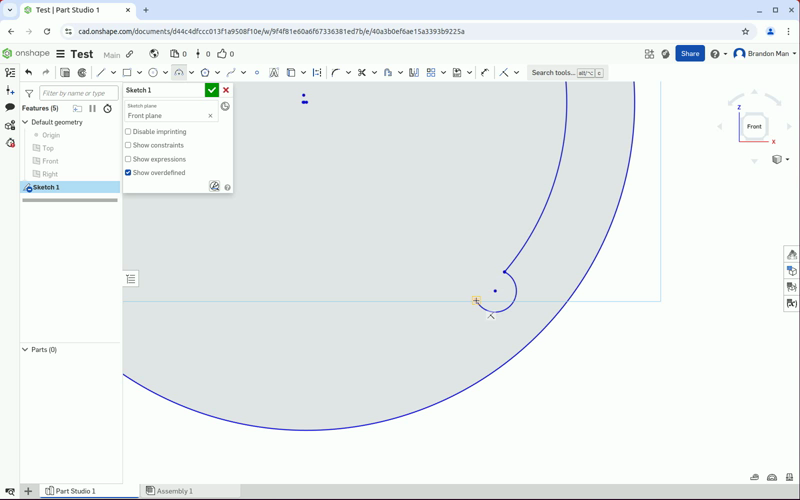
scroll(-6)
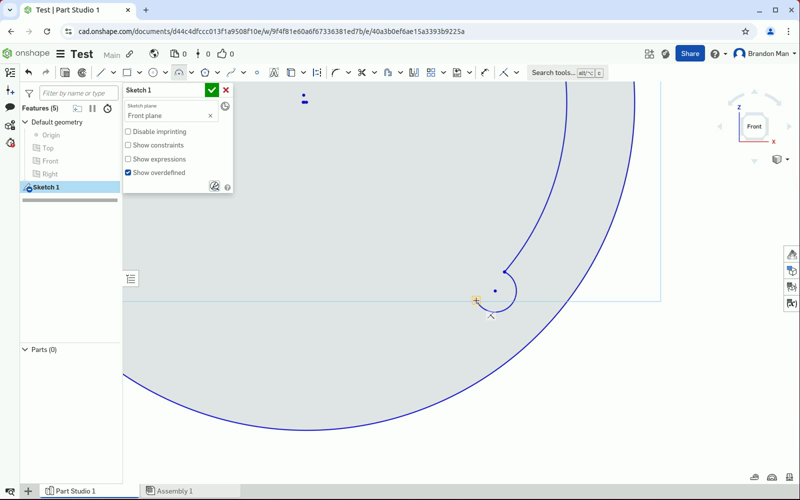
scroll(-6)
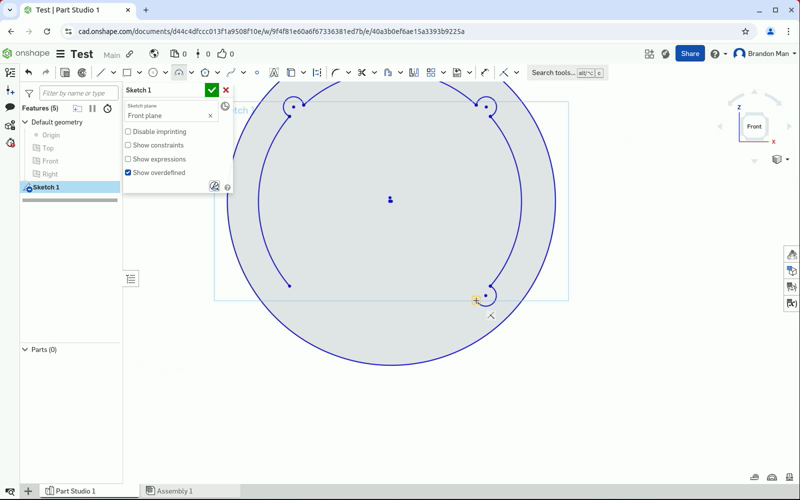
scroll(-6)
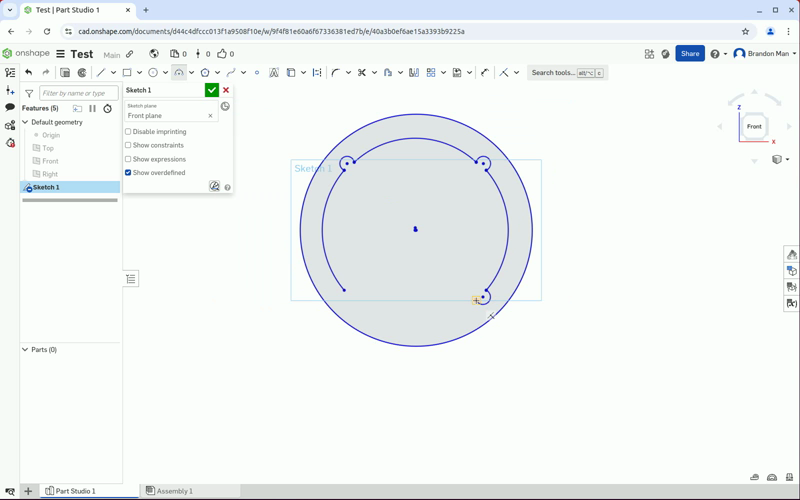
scroll(-6)
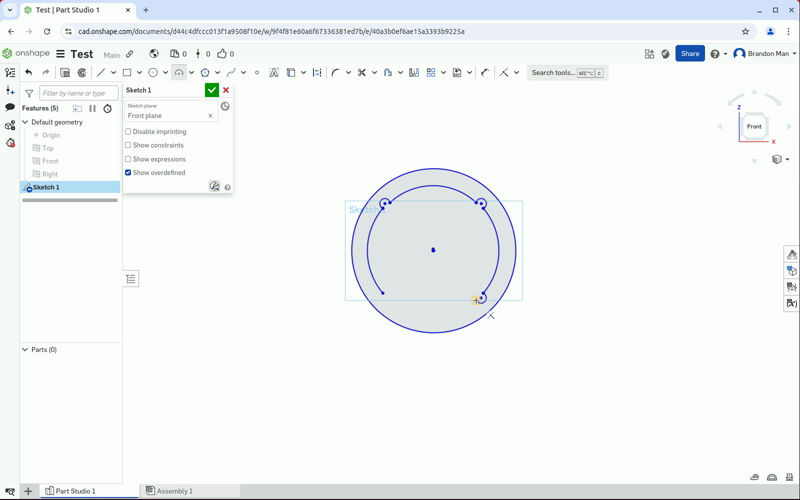
scroll(-6)
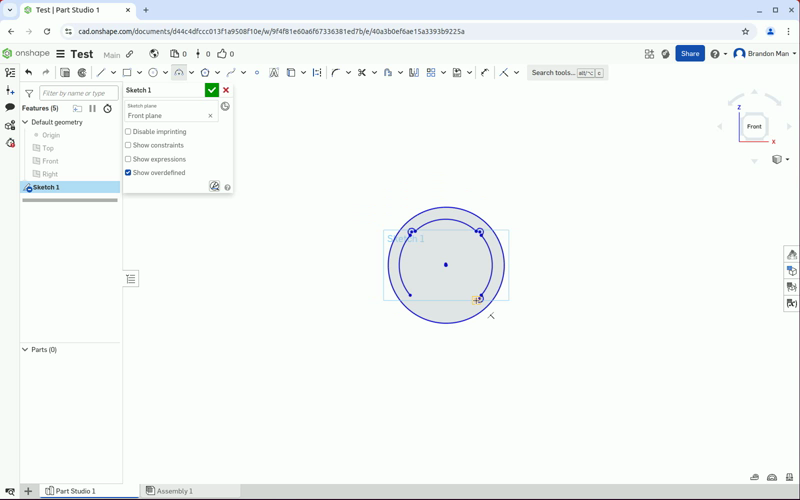
scroll(-6)
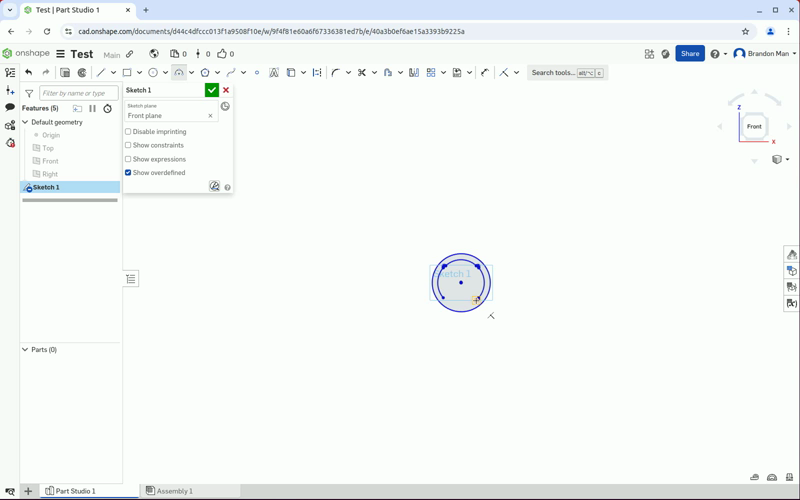
key_down(shift)
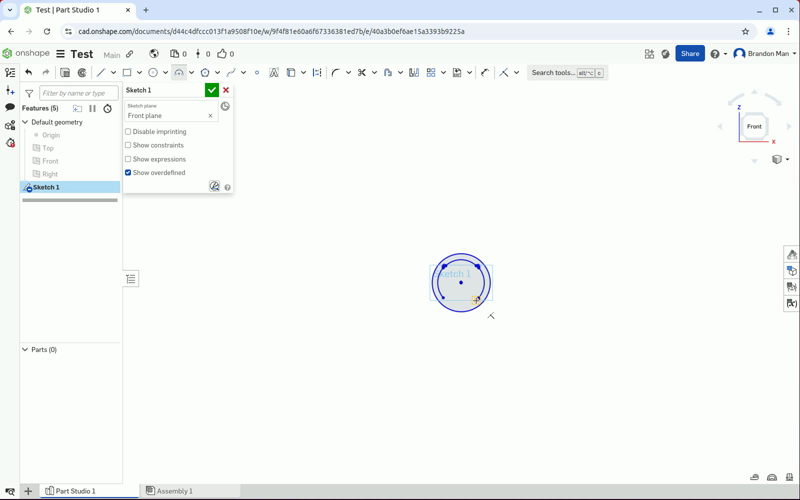
mouse_move(445, 300)
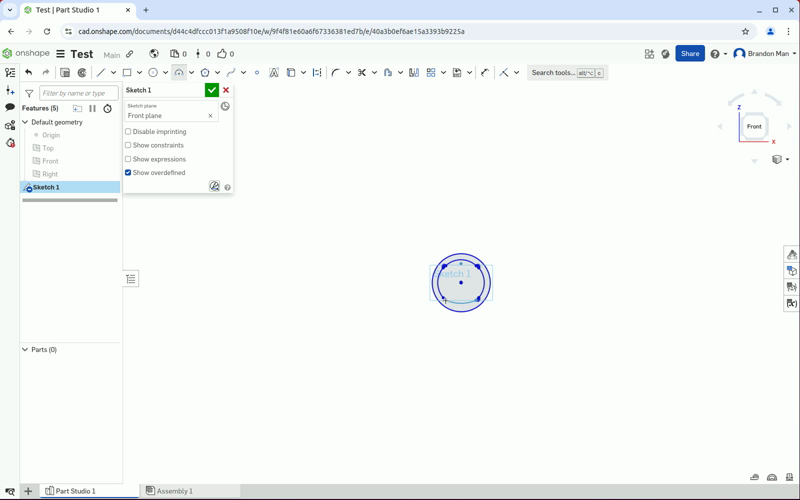
scroll(6)
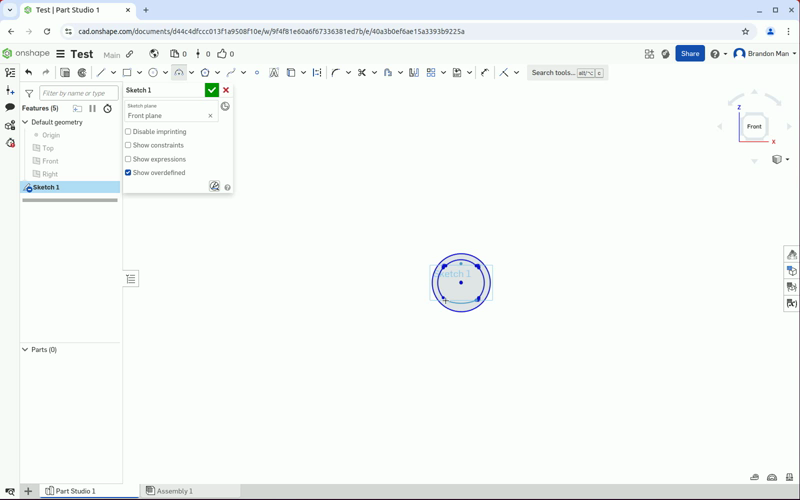
scroll(6)
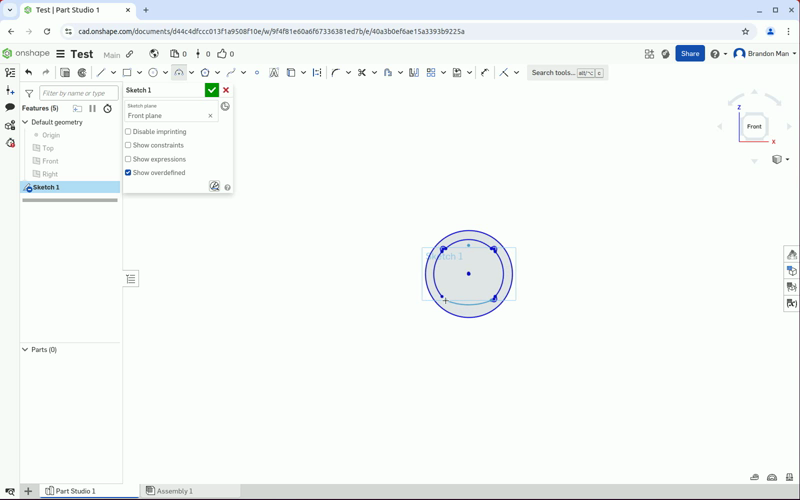
scroll(6)
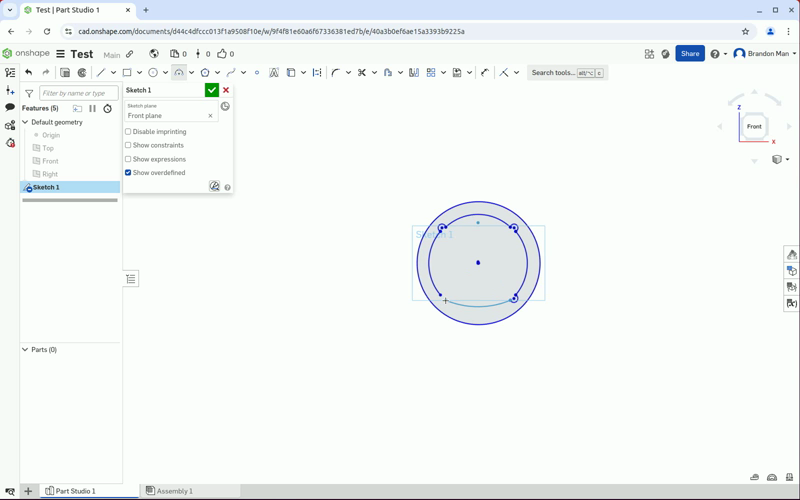
scroll(6)
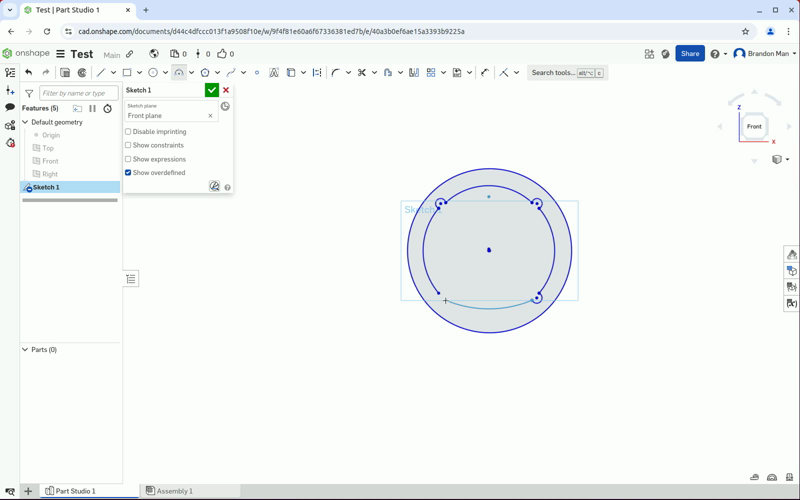
scroll(6)
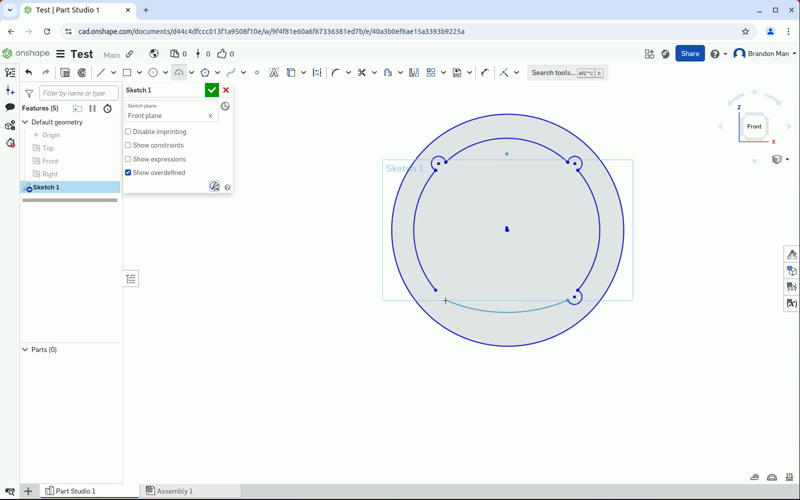
scroll(6)
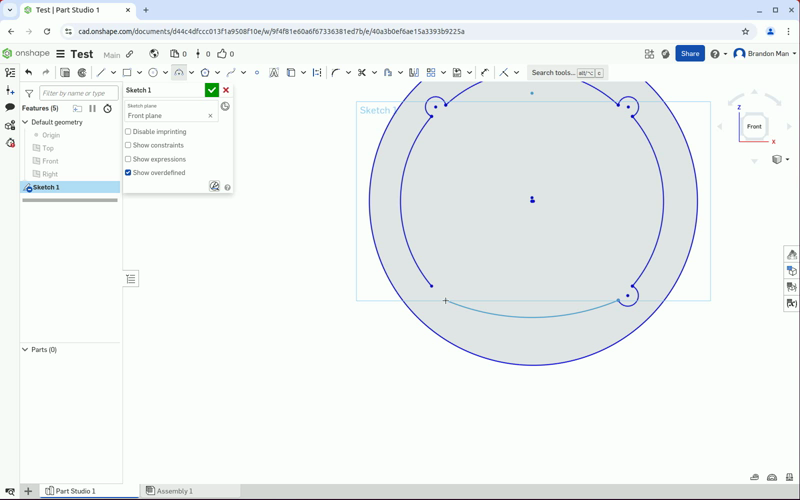
scroll(6)
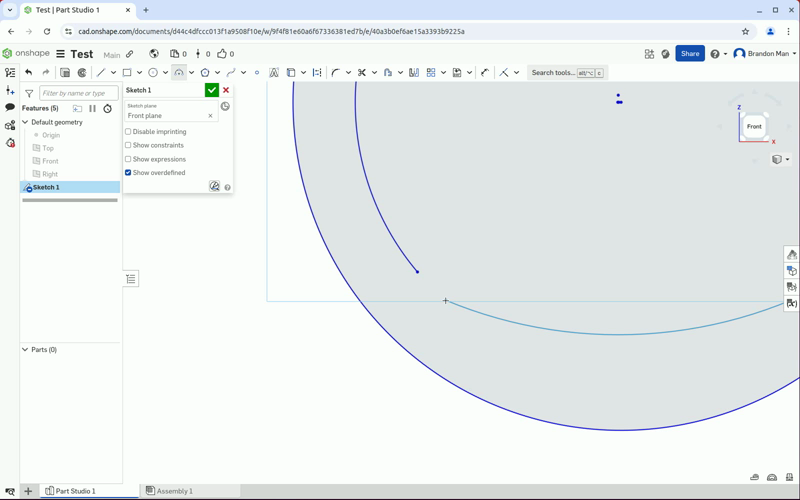
click(445, 300)
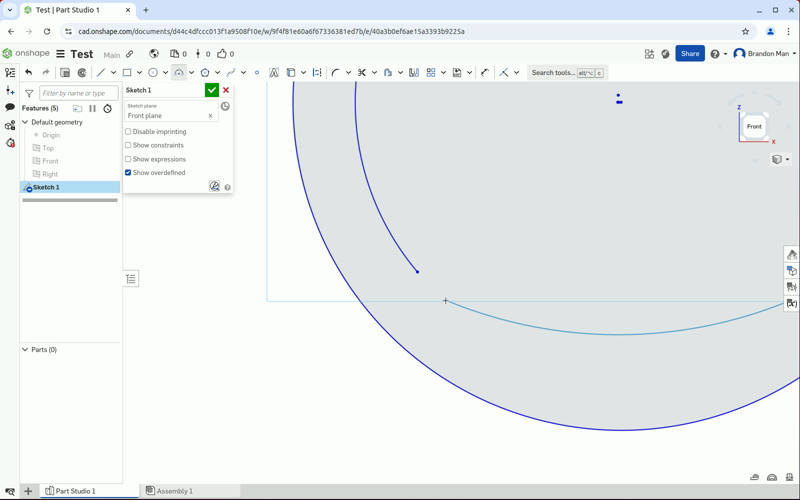
scroll(-6)
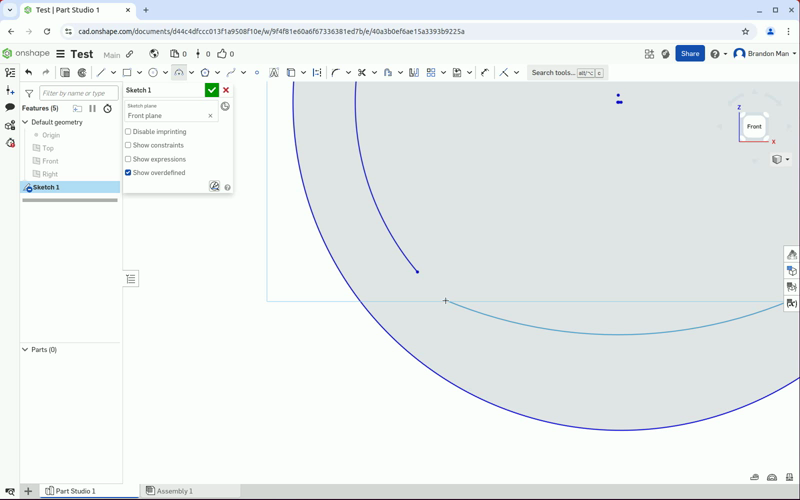
scroll(-6)
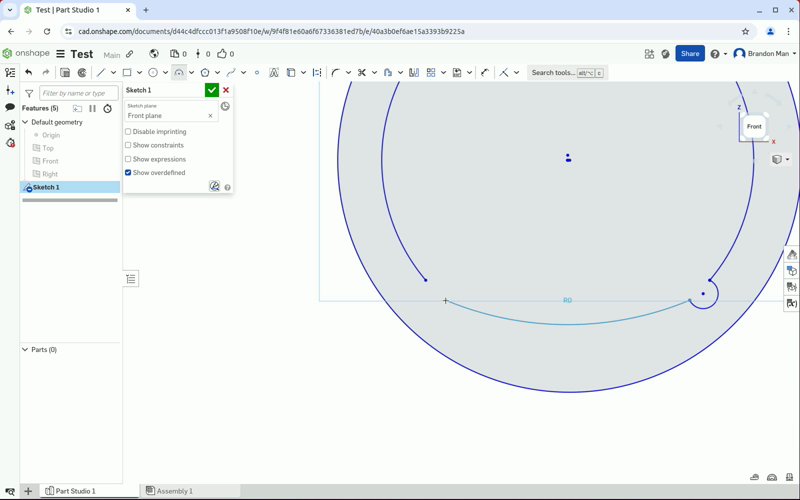
scroll(-6)
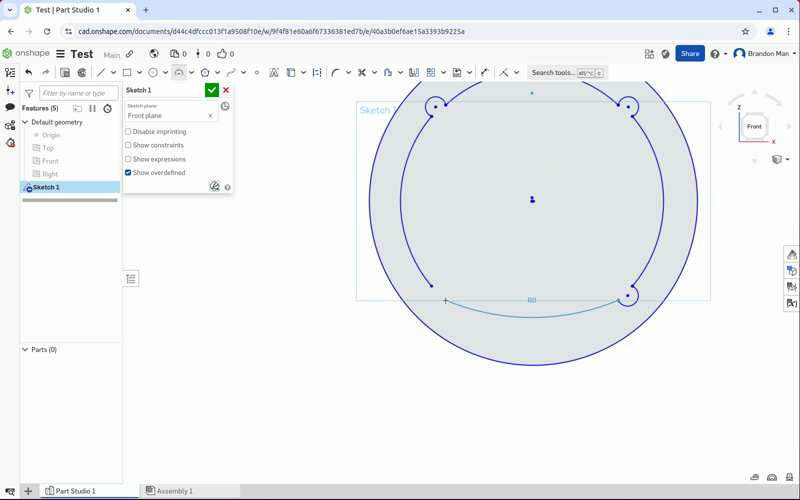
scroll(-6)
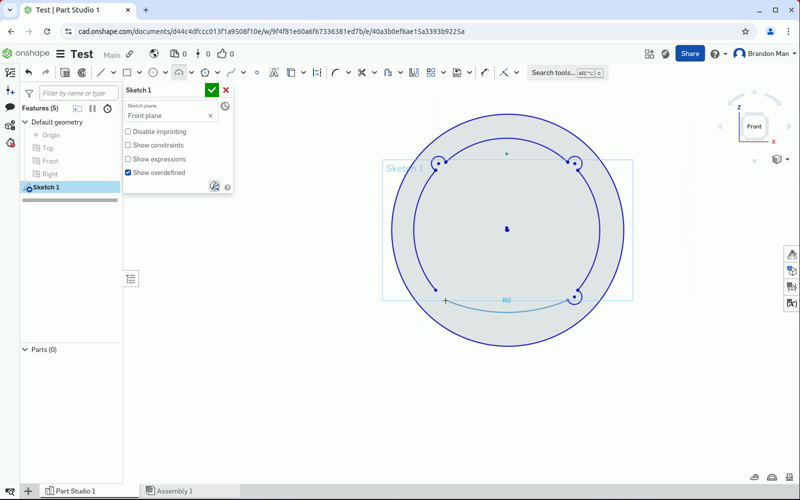
scroll(-6)
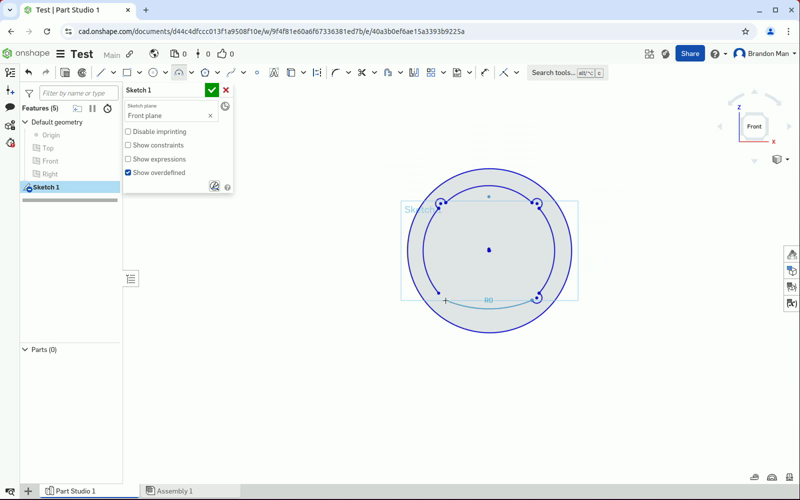
scroll(-6)
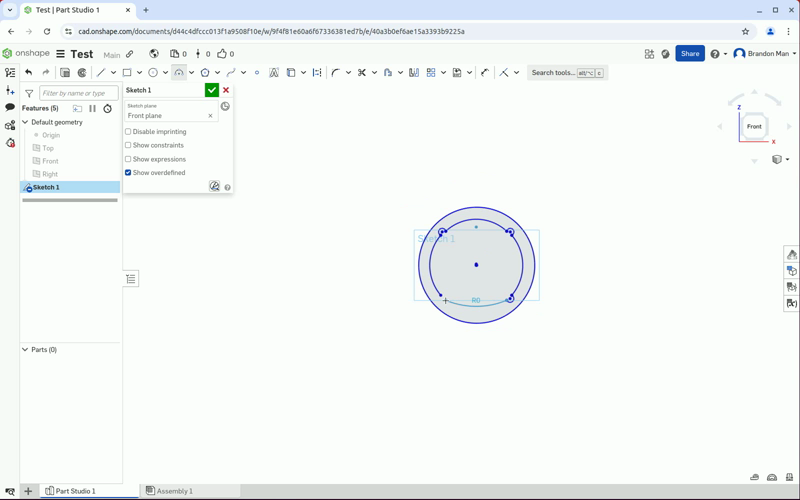
scroll(-6)
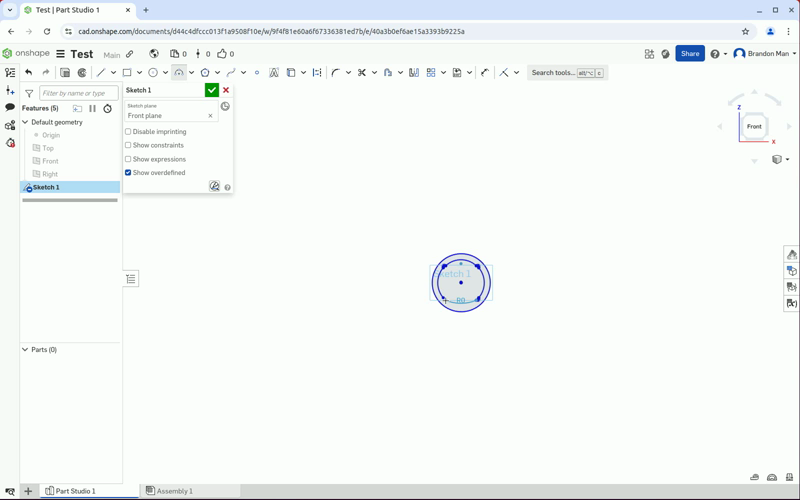
mouse_move(461, 306)
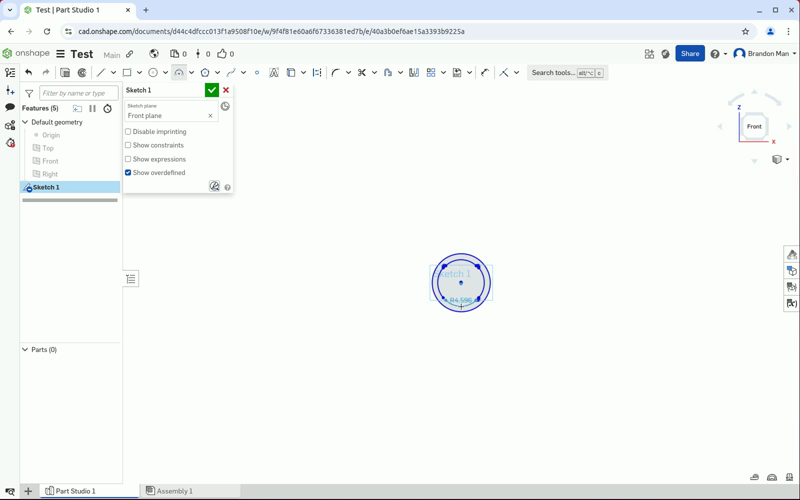
click(461, 306)
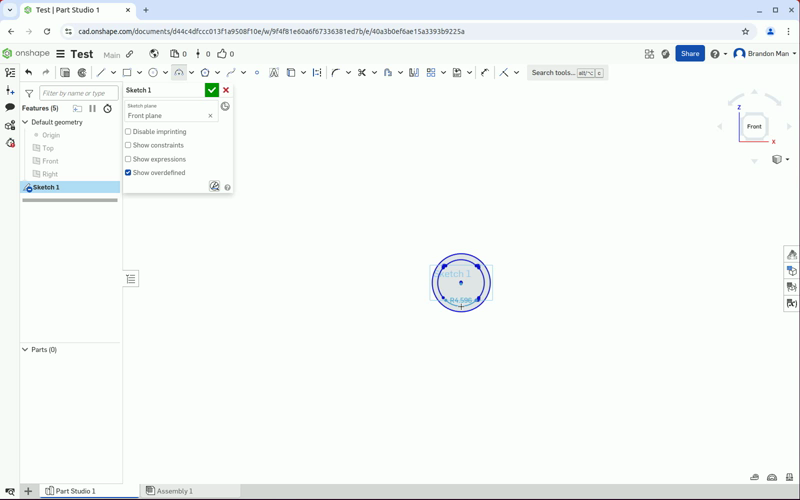
key_up(shift)
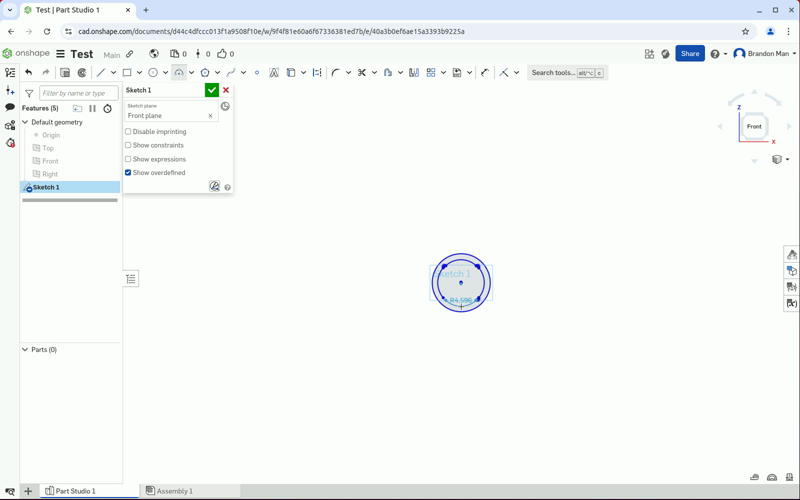
mouse_move(445, 300)
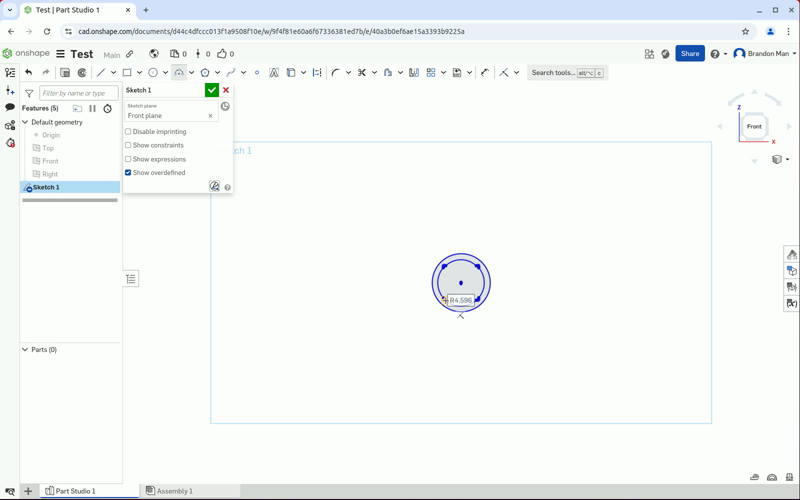
scroll(6)
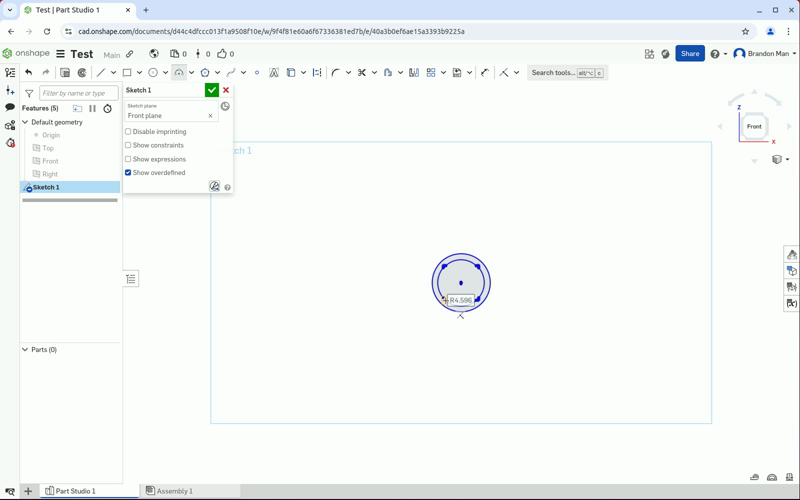
scroll(6)
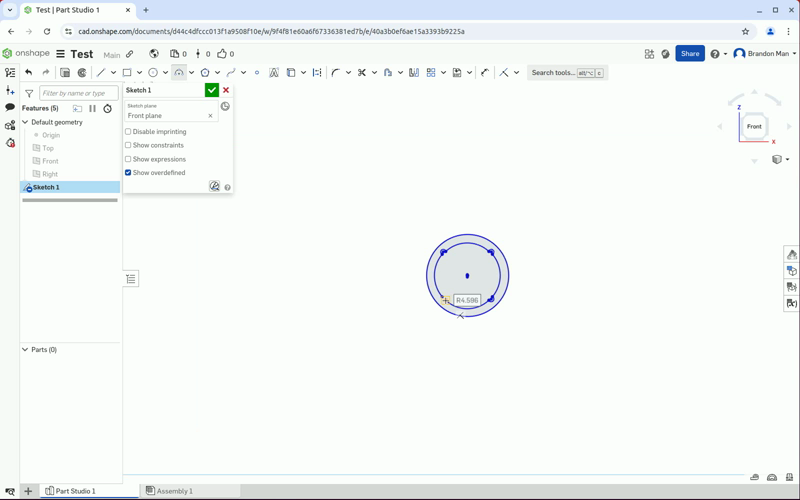
scroll(6)
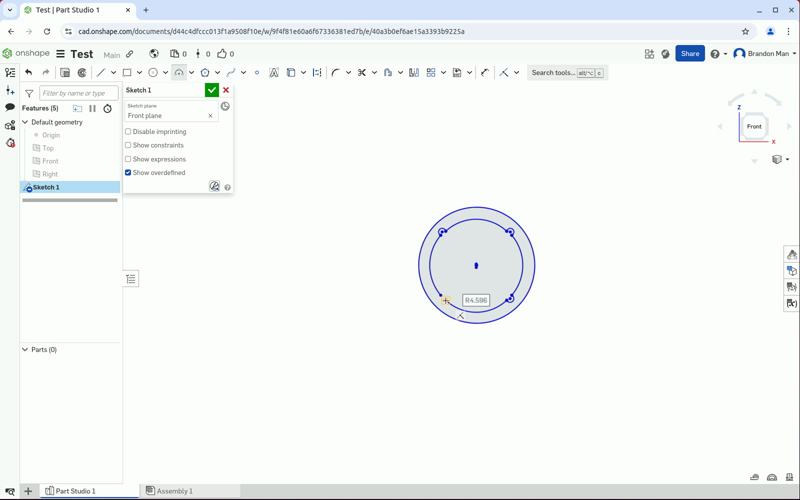
scroll(6)
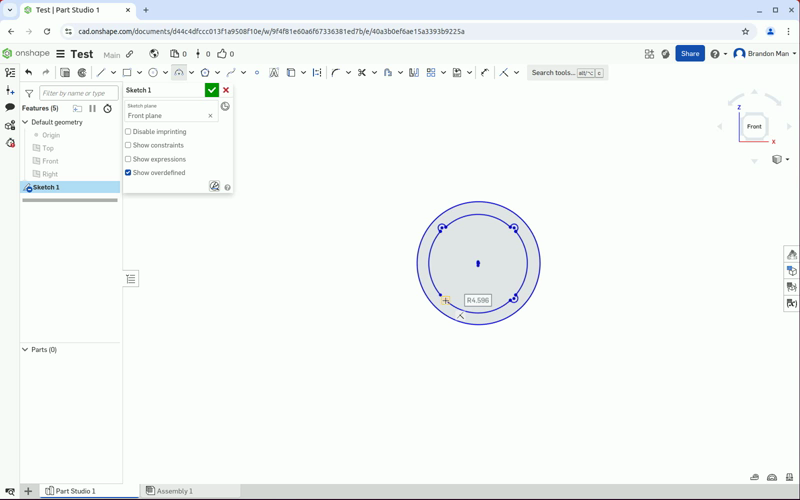
scroll(6)
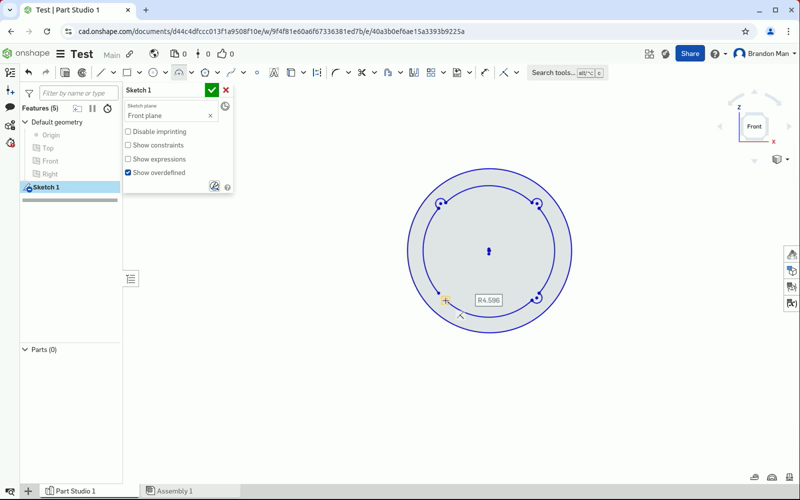
scroll(6)
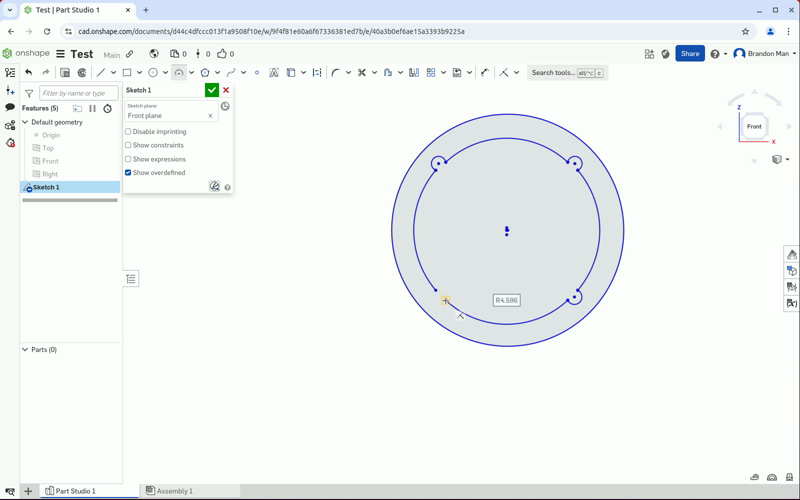
scroll(6)
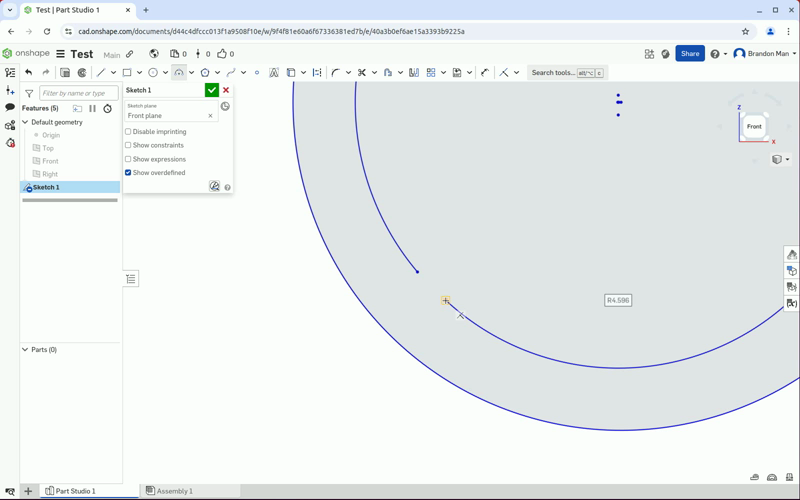
click(445, 300)
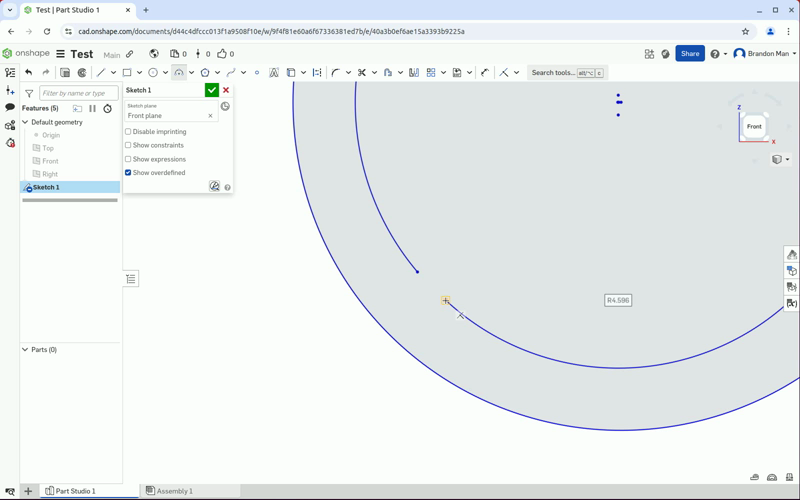
scroll(-6)
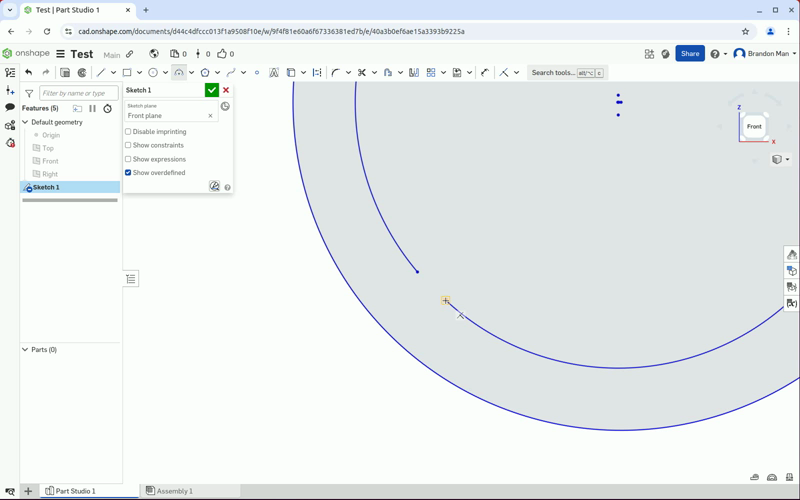
scroll(-6)
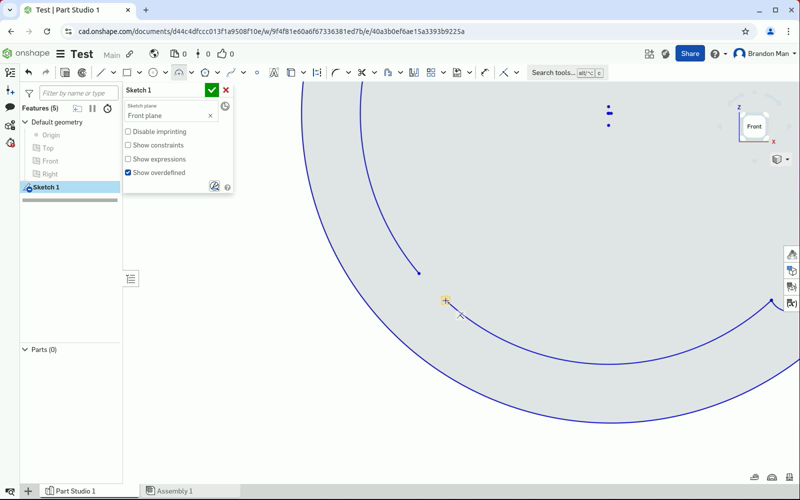
scroll(-6)
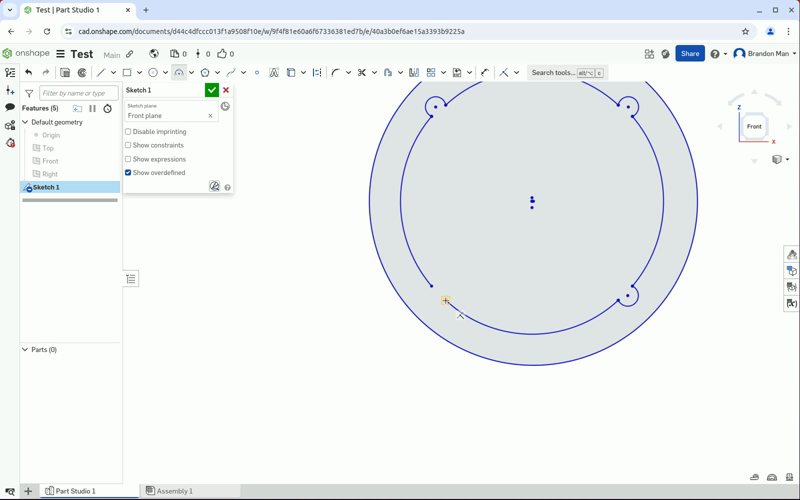
scroll(-6)
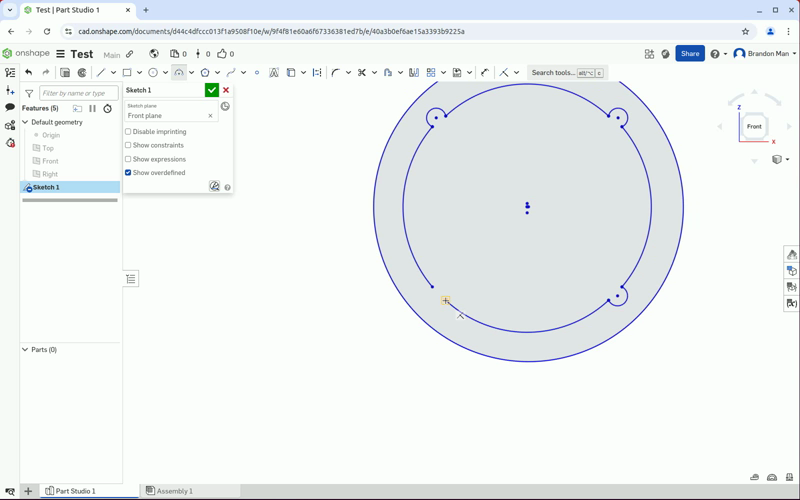
scroll(-6)
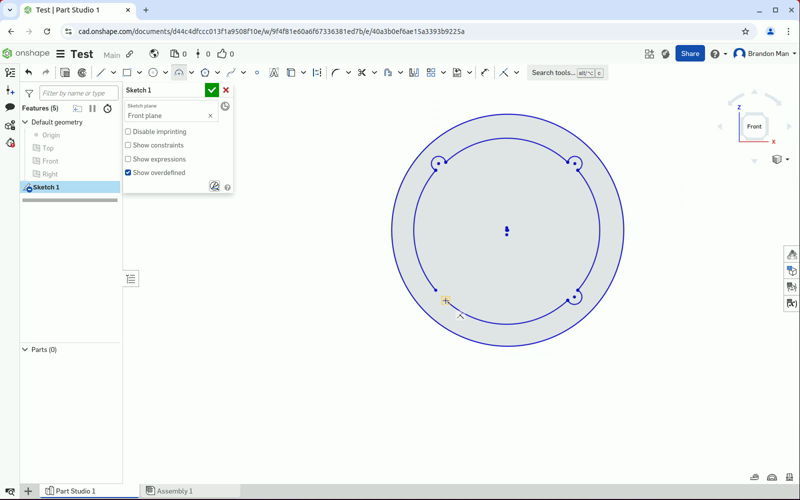
scroll(-6)
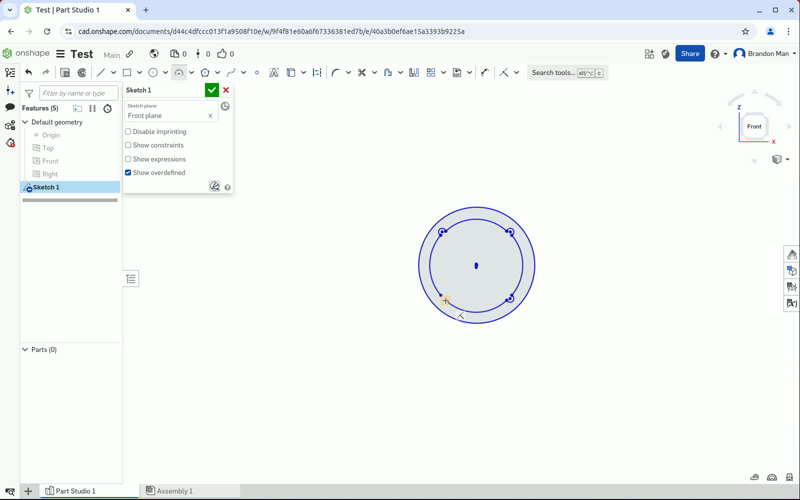
scroll(-6)
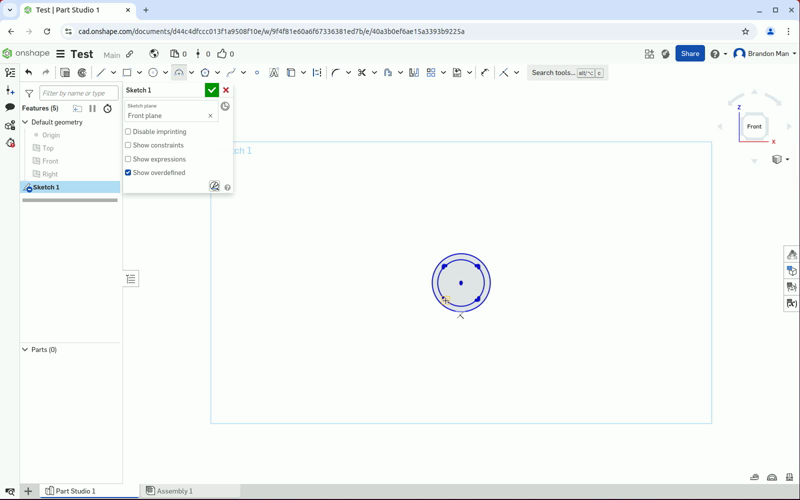
mouse_move(443, 297)
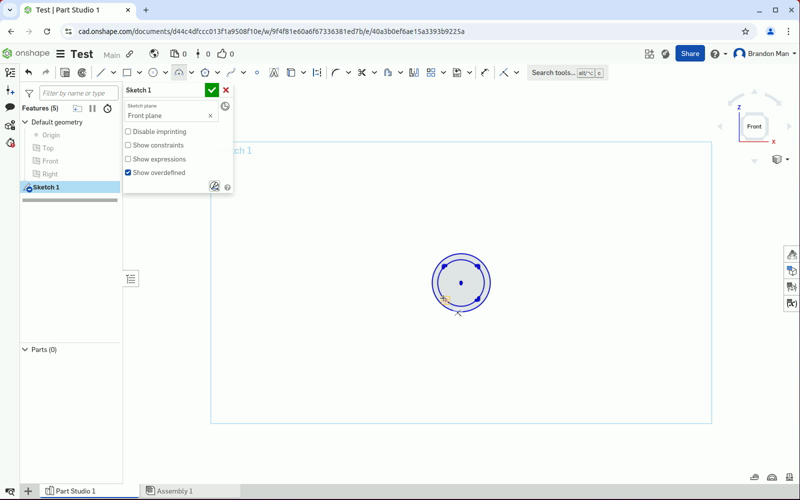
scroll(6)
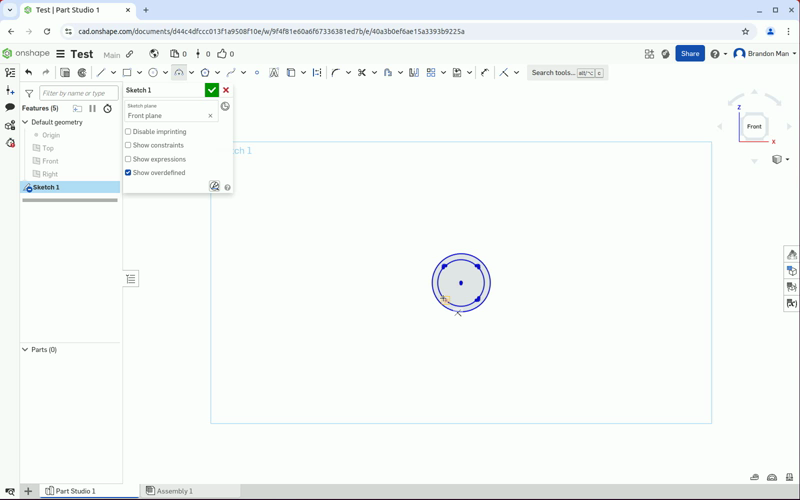
scroll(6)
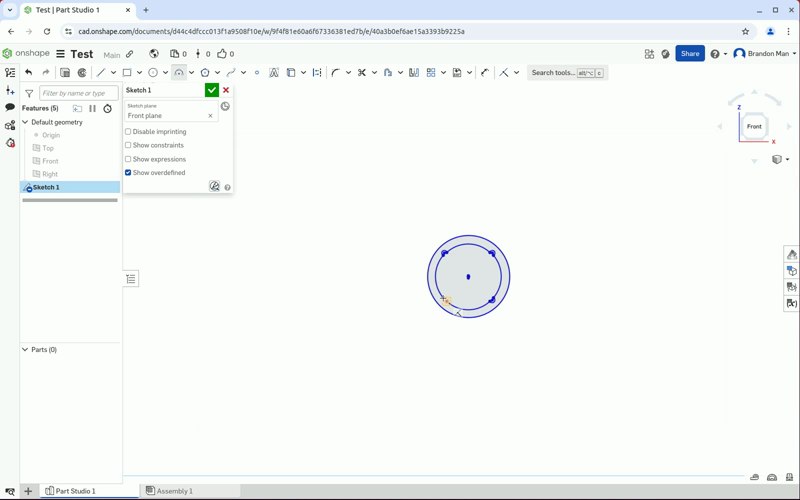
scroll(6)
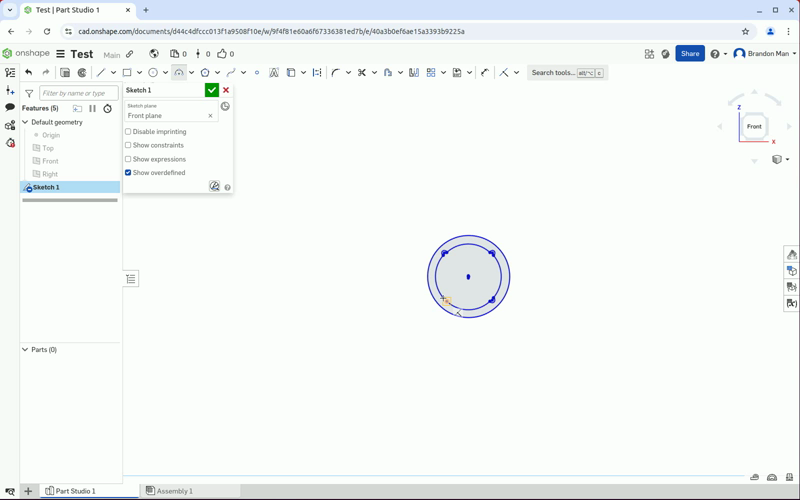
scroll(6)
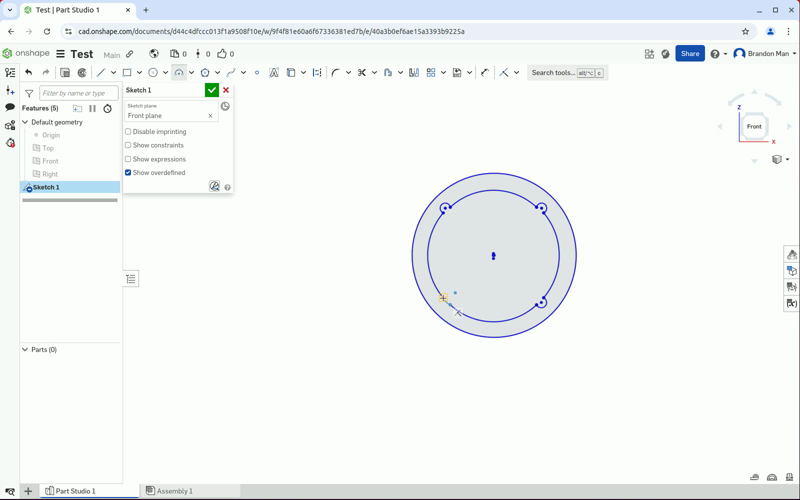
scroll(6)
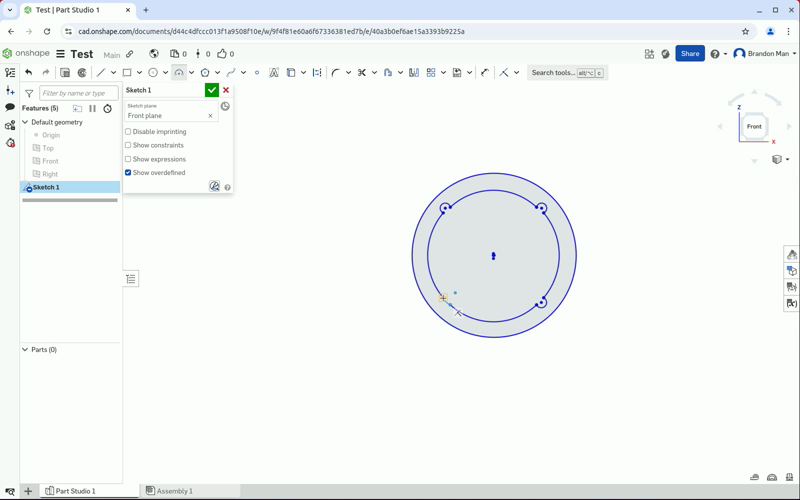
scroll(6)
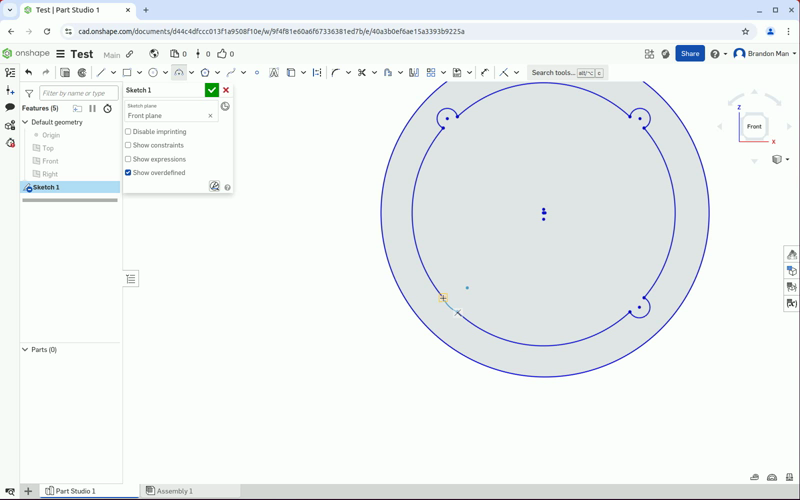
scroll(6)
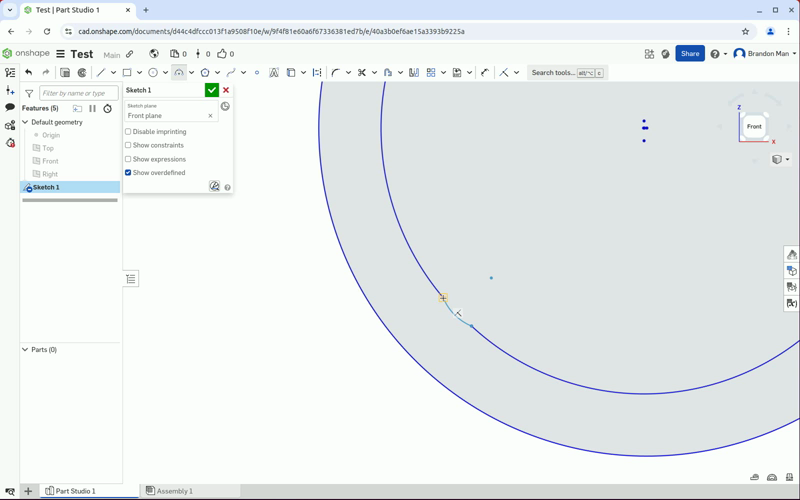
click(443, 297)
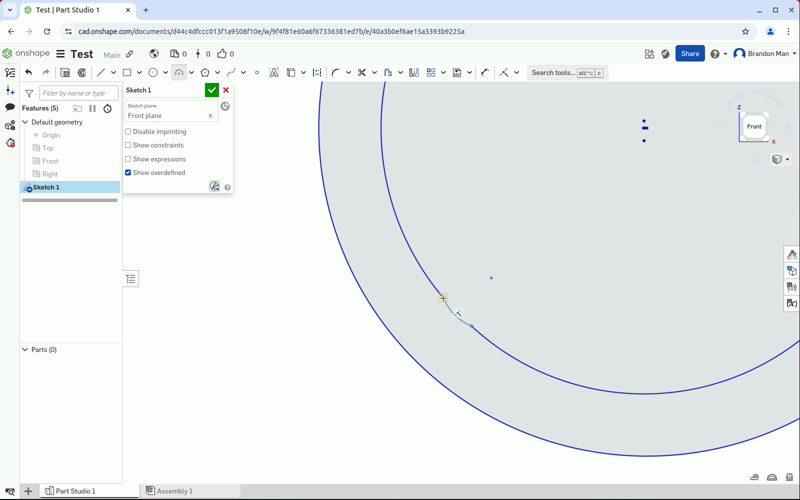
scroll(-6)
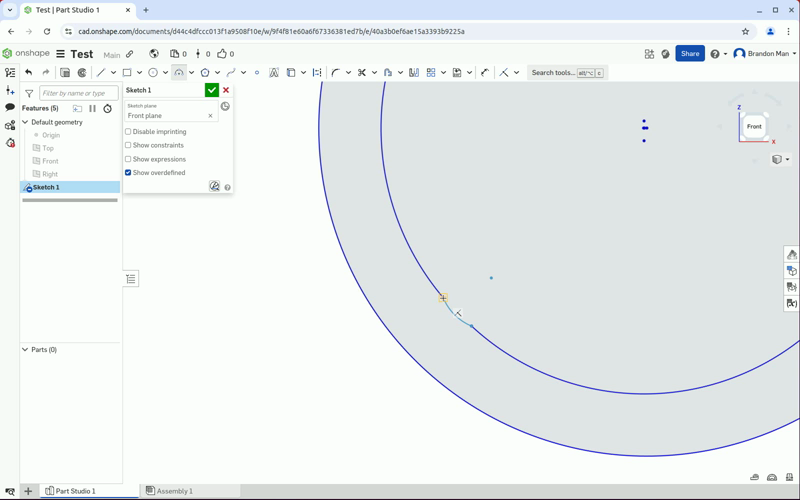
scroll(-6)
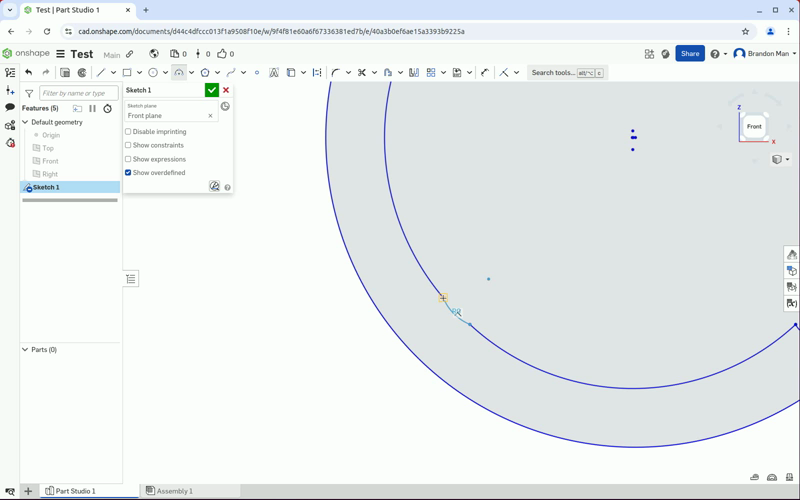
scroll(-6)
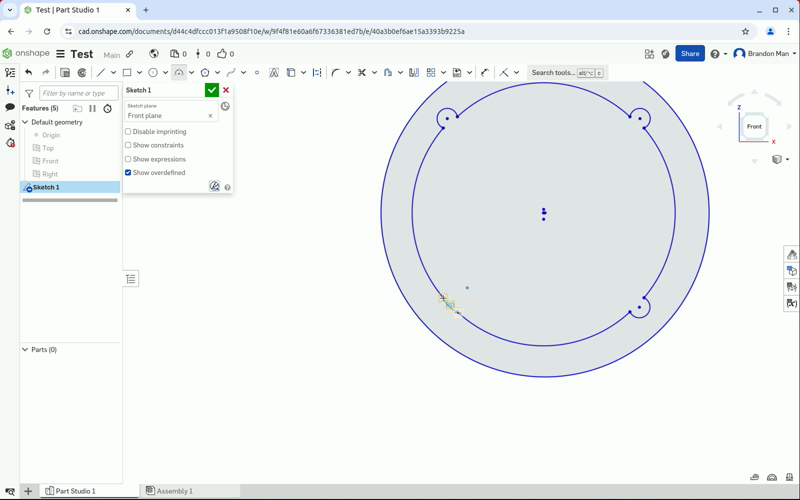
scroll(-6)
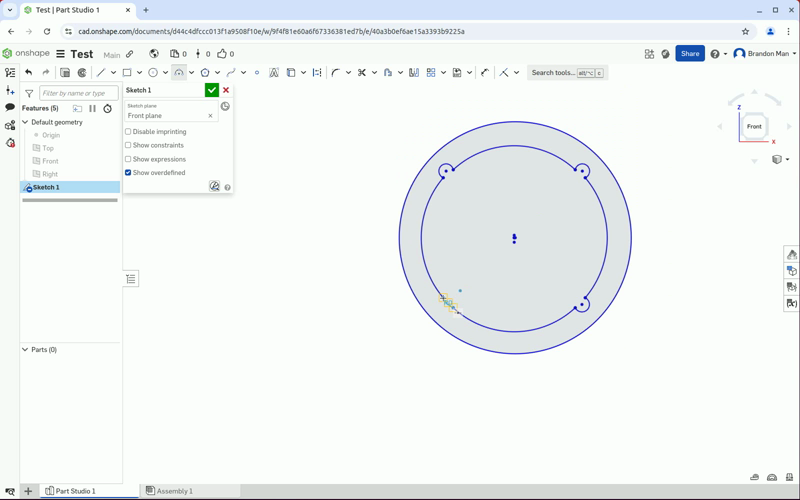
scroll(-6)
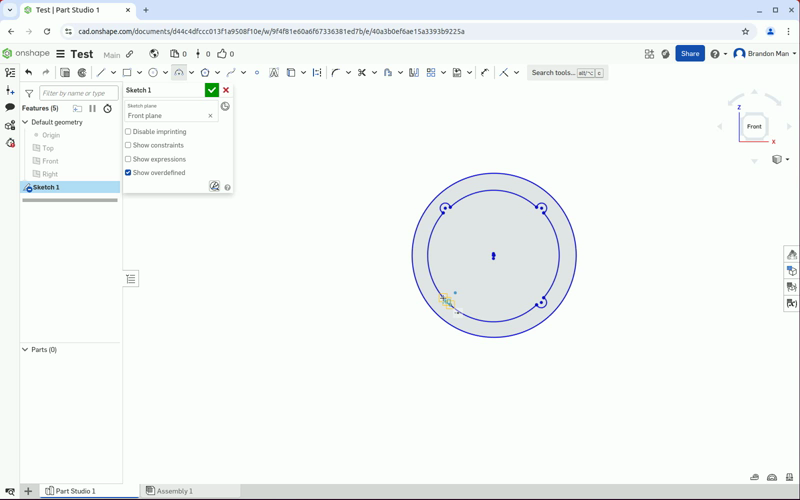
scroll(-6)
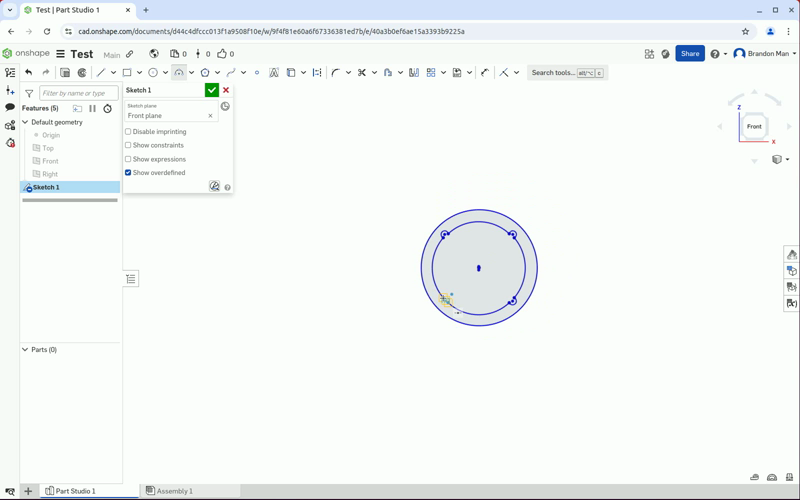
scroll(-6)
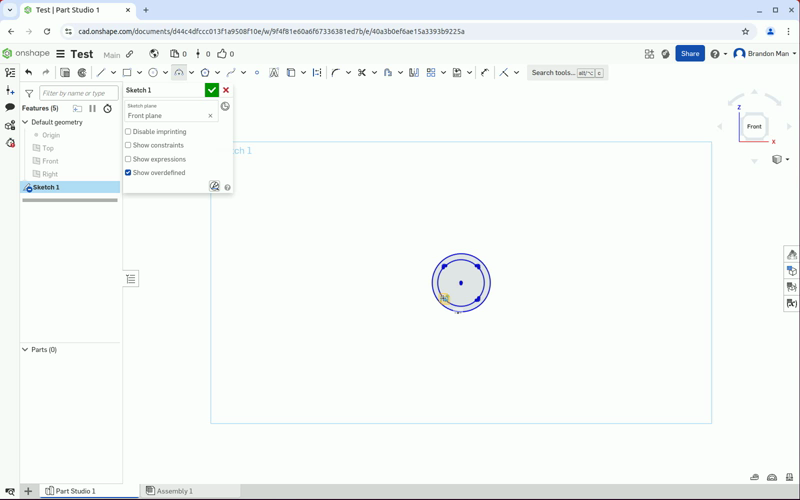
key_down(shift)
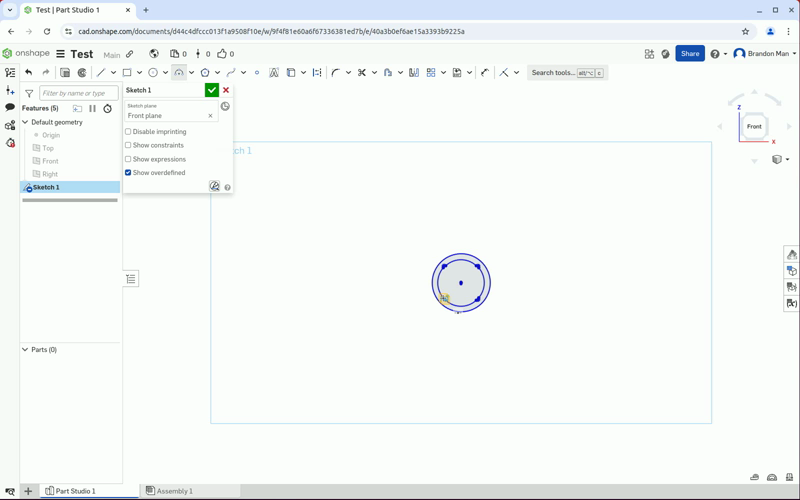
mouse_move(442, 300)
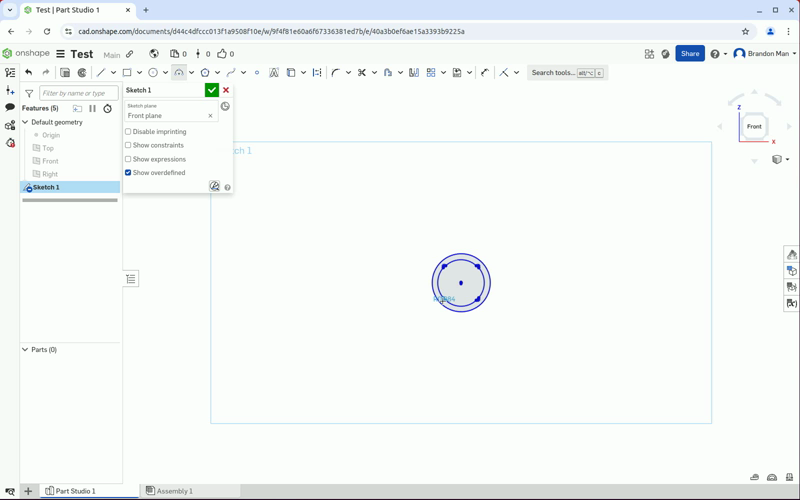
scroll(6)
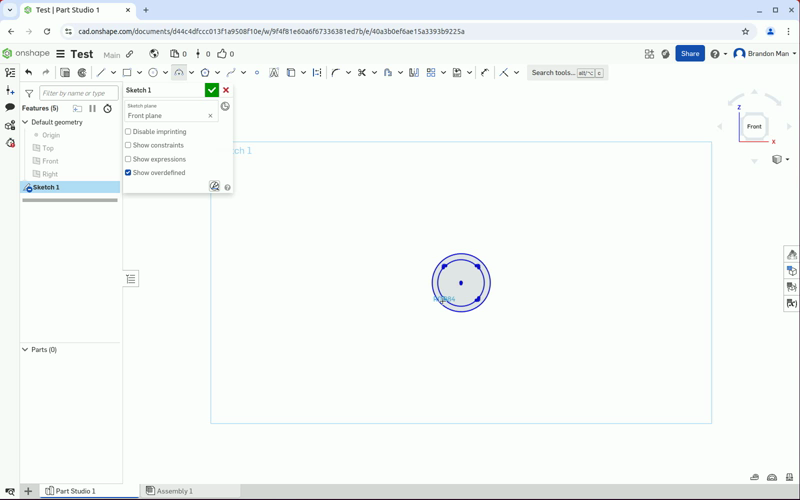
scroll(6)
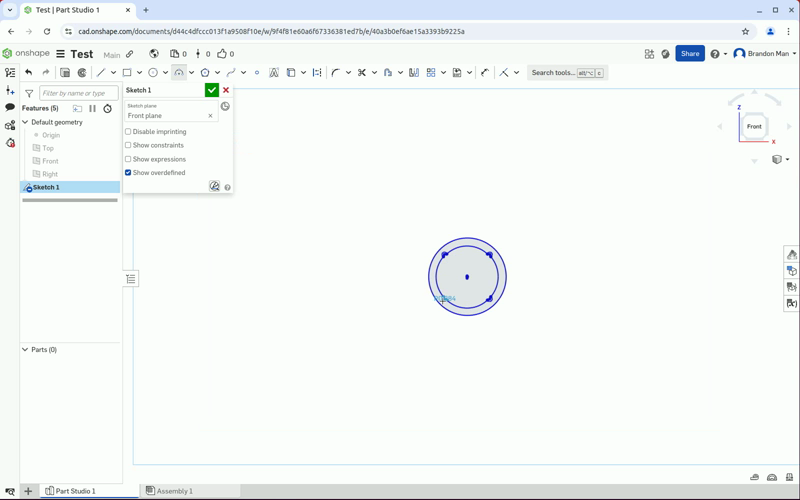
scroll(6)
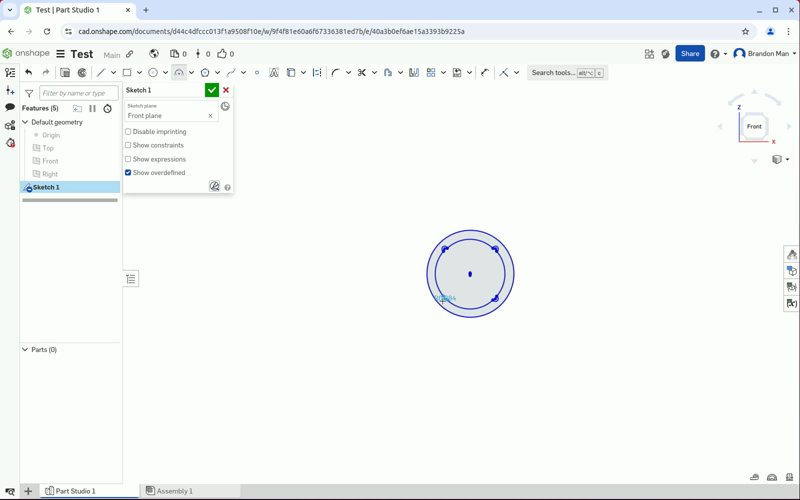
scroll(6)
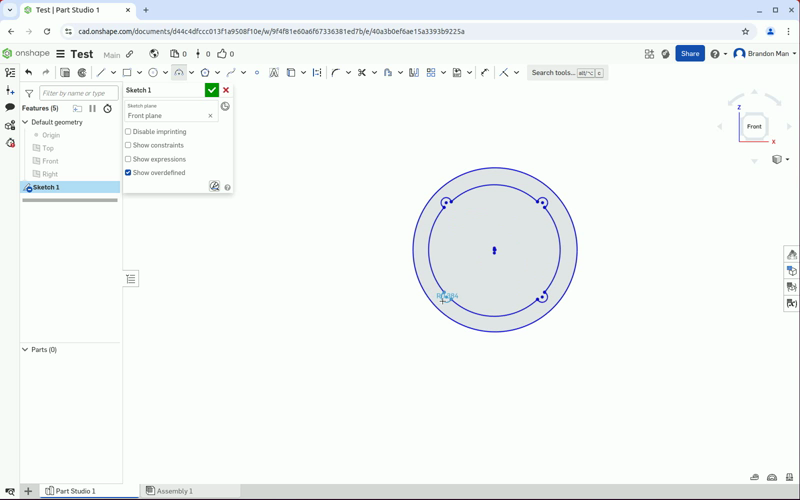
scroll(6)
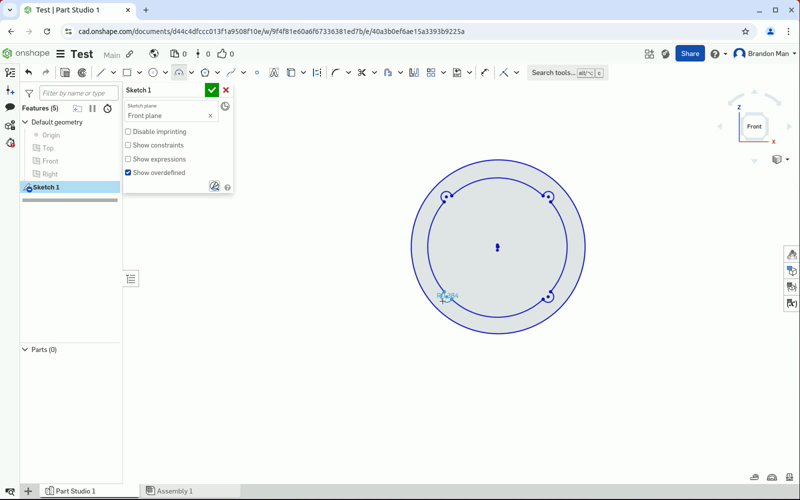
scroll(6)
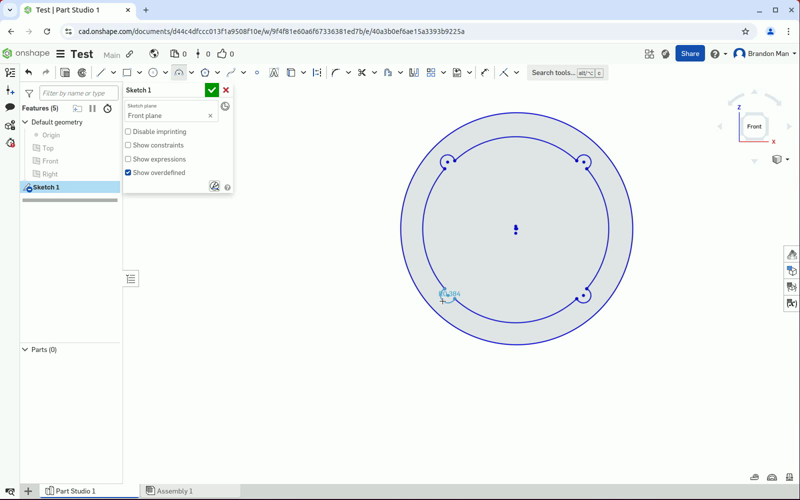
scroll(6)
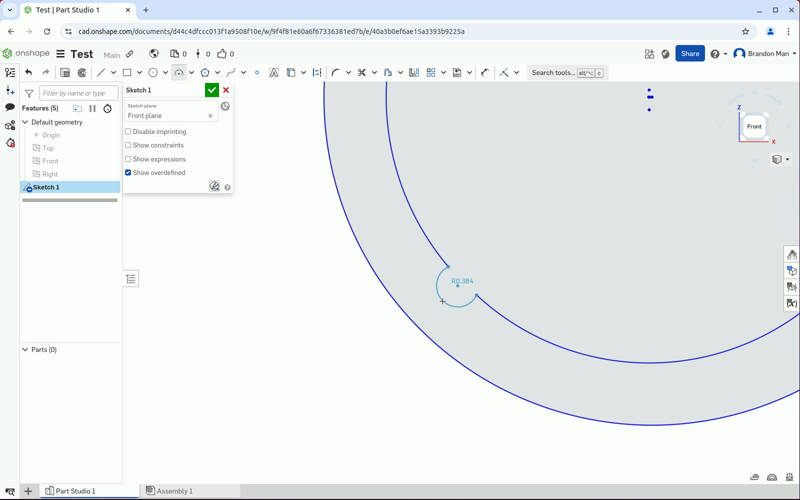
click(442, 300)
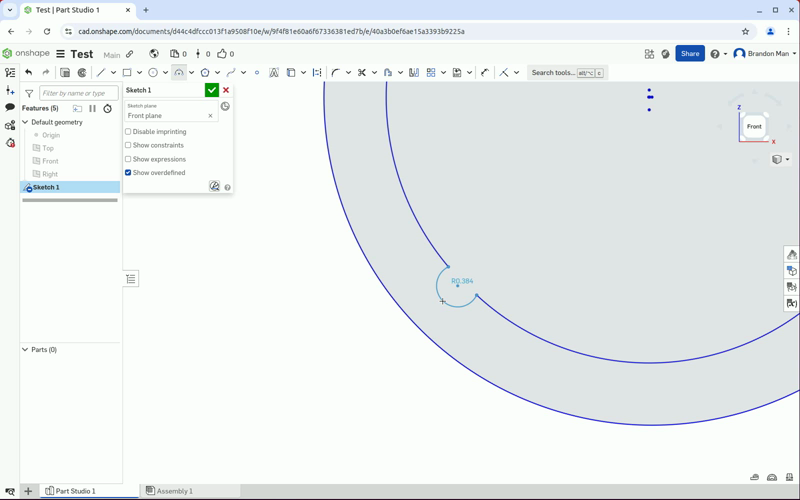
scroll(-6)
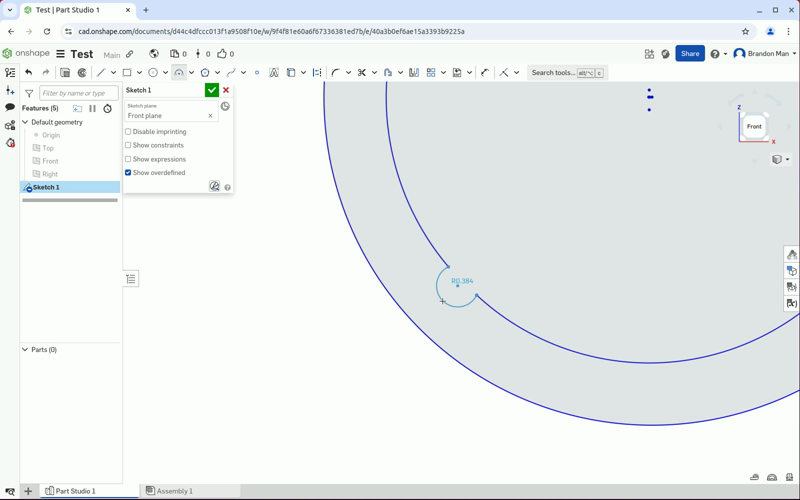
scroll(-6)
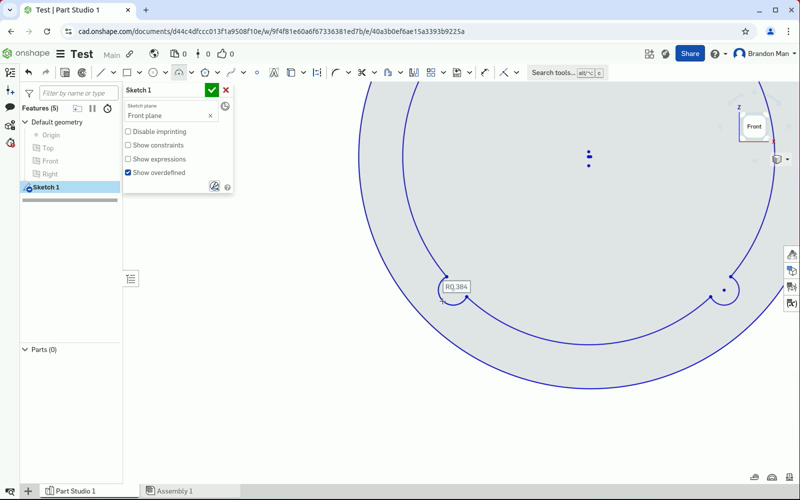
scroll(-6)
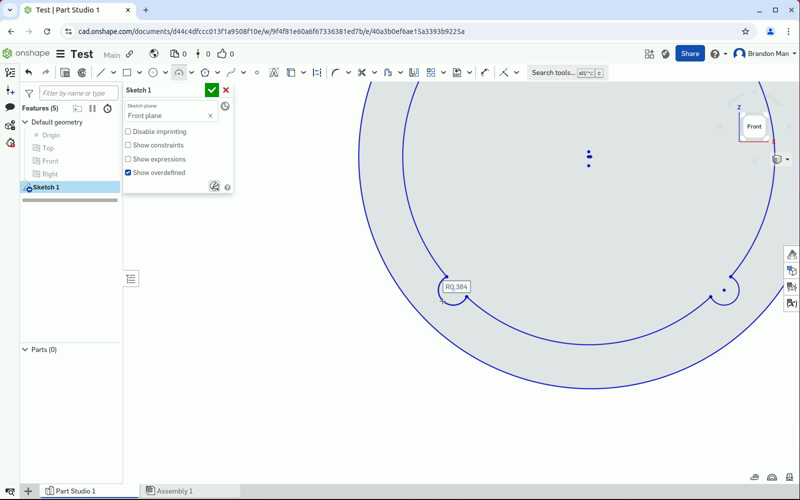
scroll(-6)
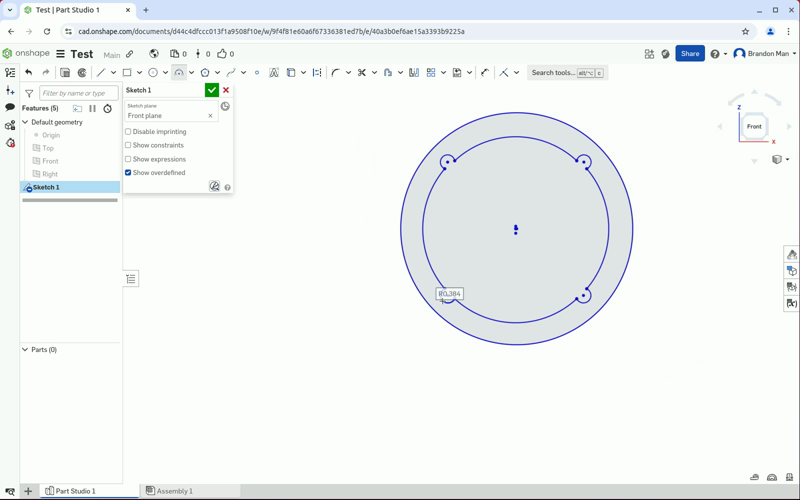
scroll(-6)
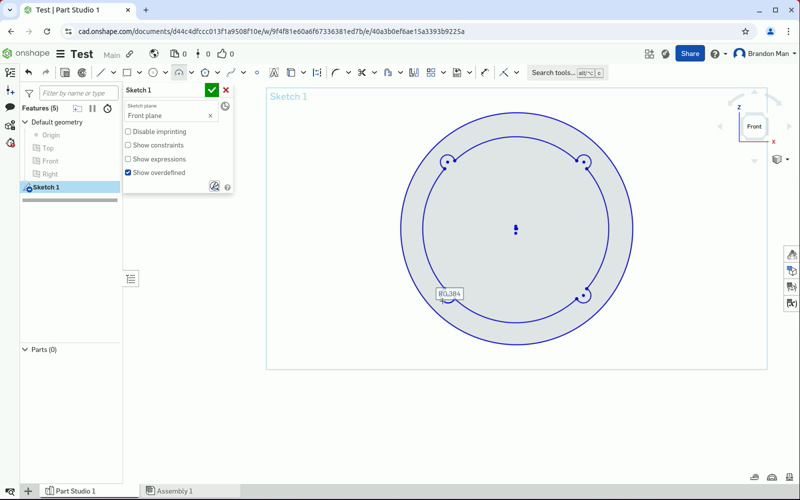
scroll(-6)
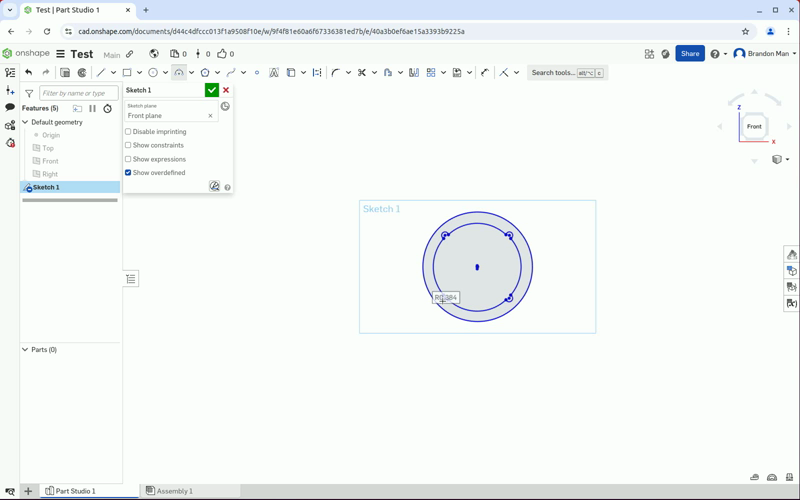
scroll(-6)
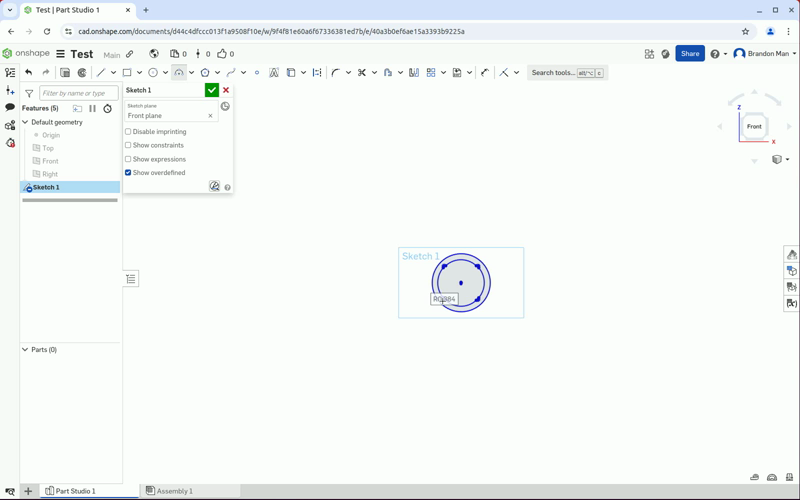
key_up(shift)
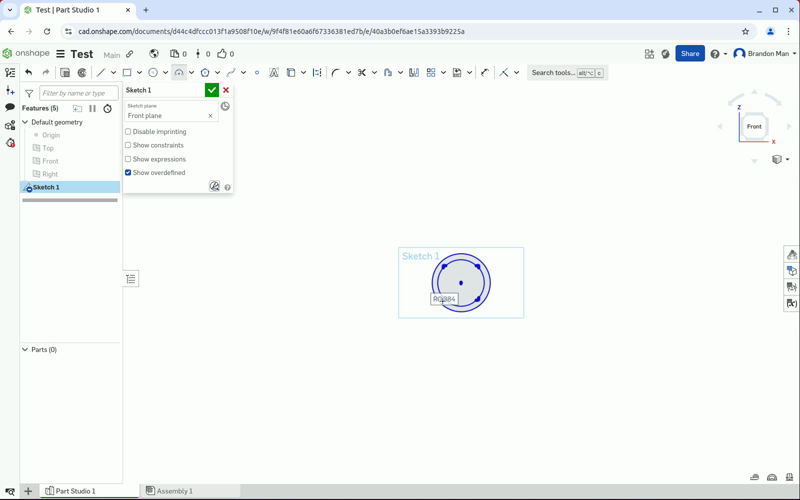
key(esc)
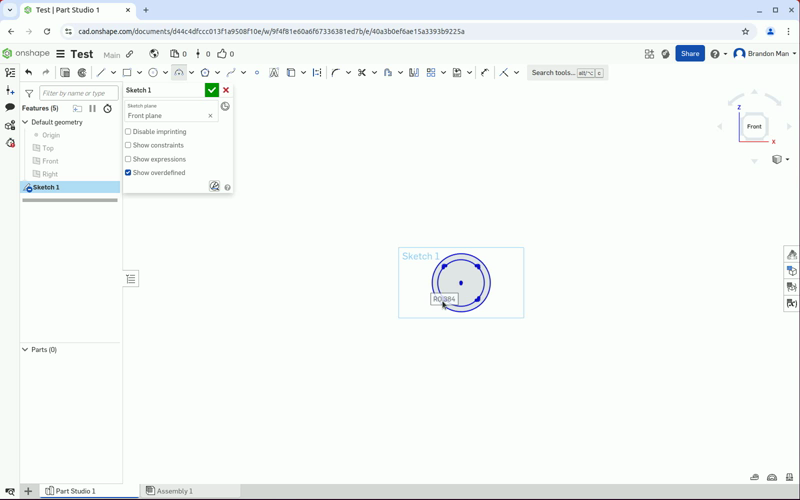
mouse_move(484, 276)
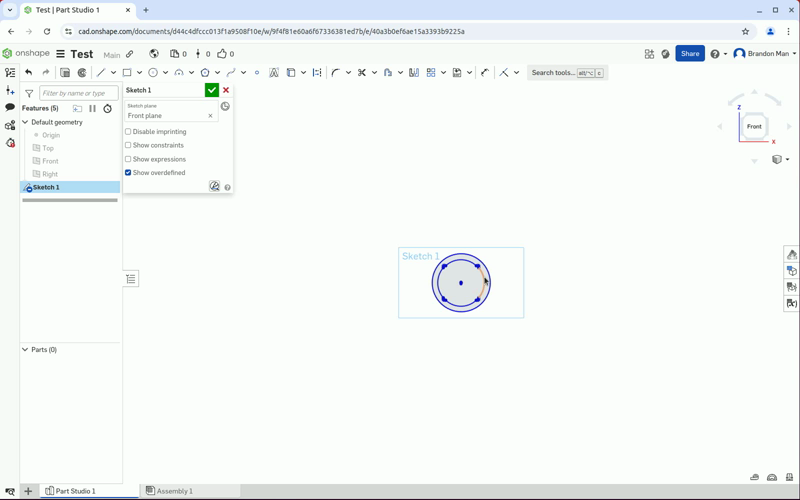
scroll(6)
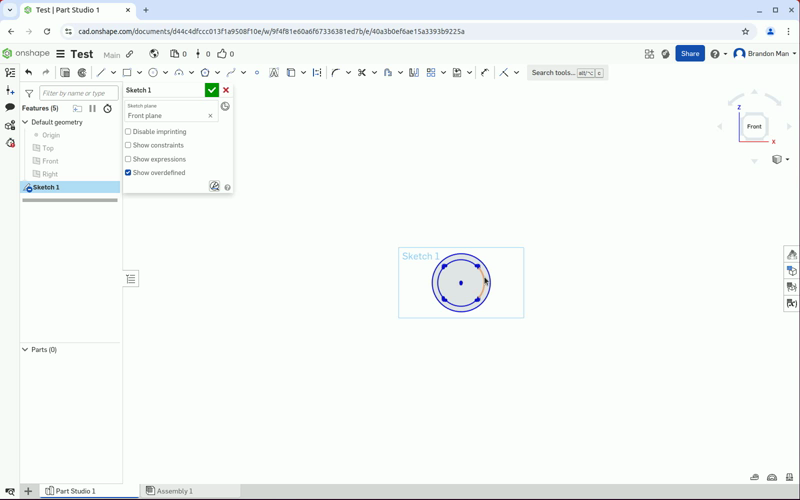
scroll(6)
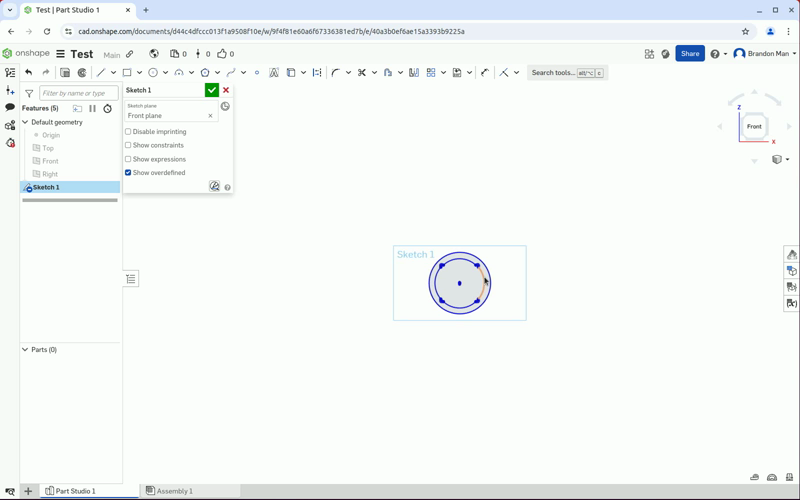
scroll(6)
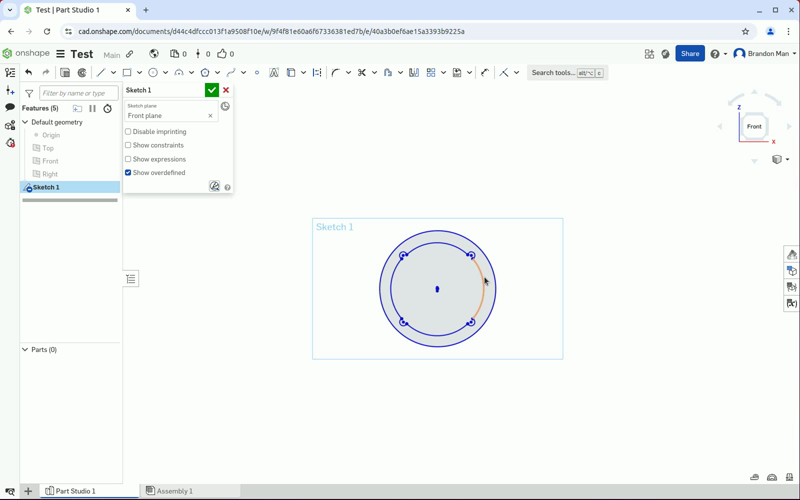
scroll(6)
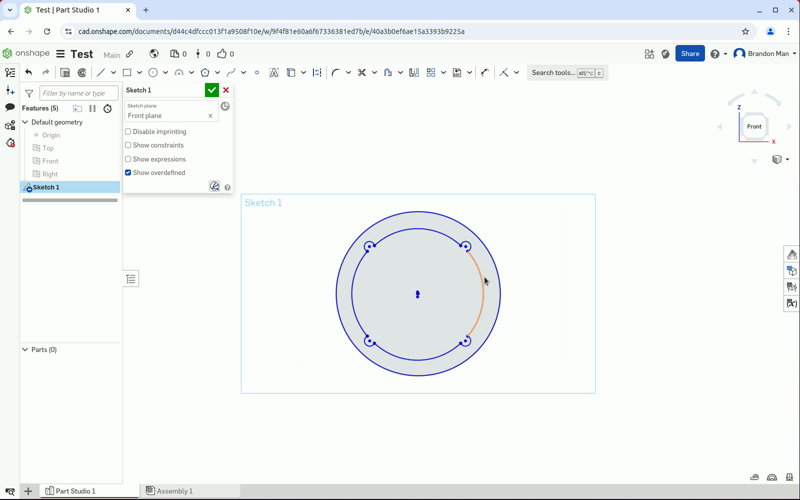
scroll(6)
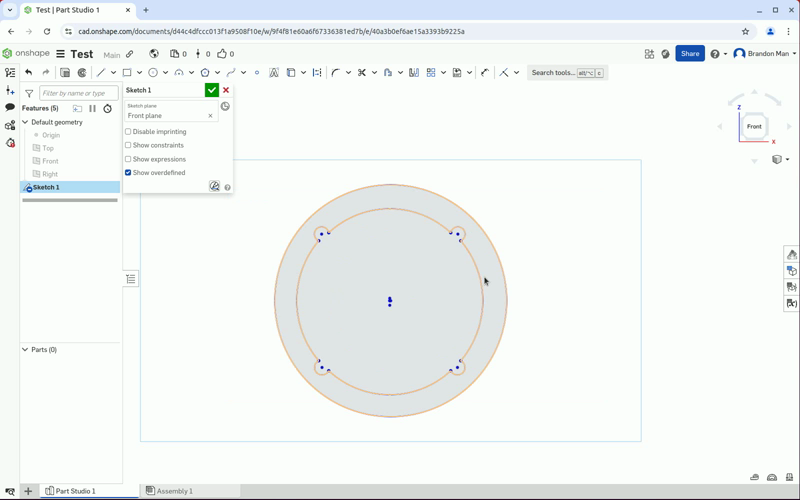
scroll(6)
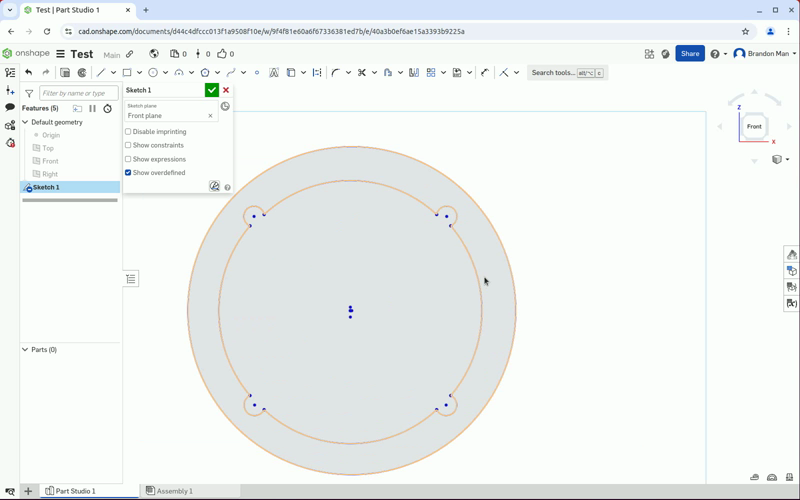
scroll(6)
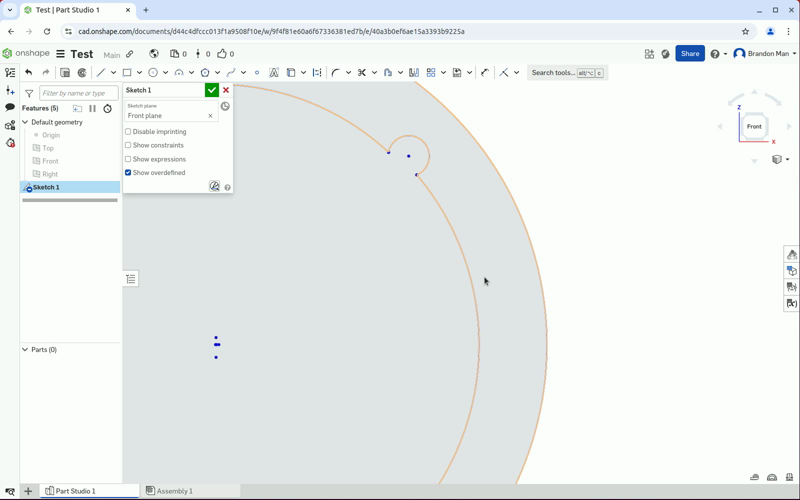
click(484, 276)
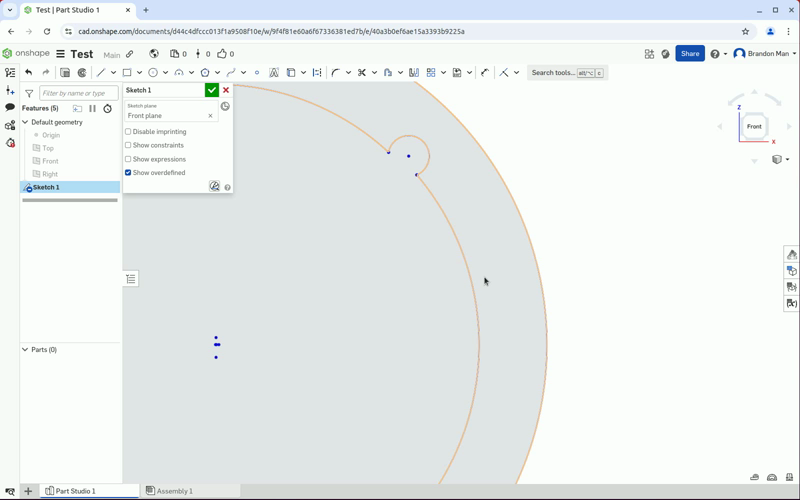
scroll(-6)
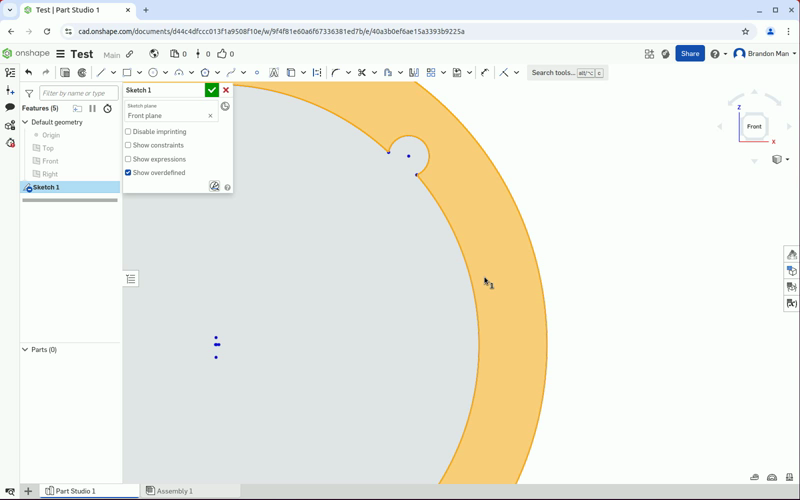
scroll(-6)
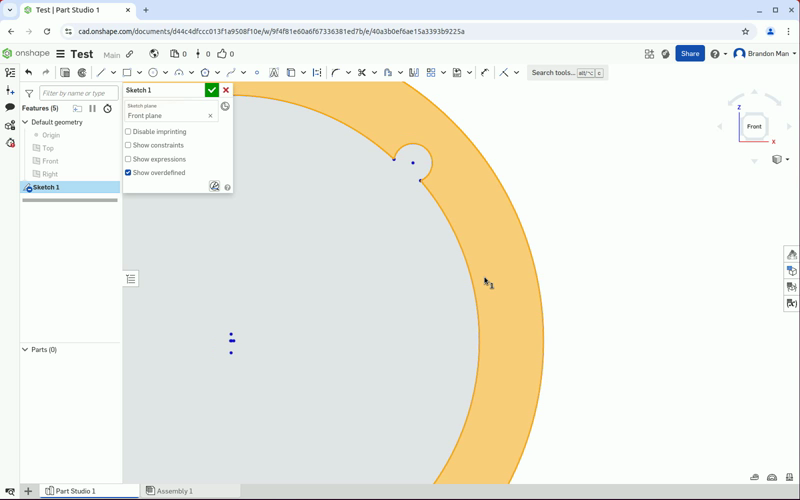
scroll(-6)
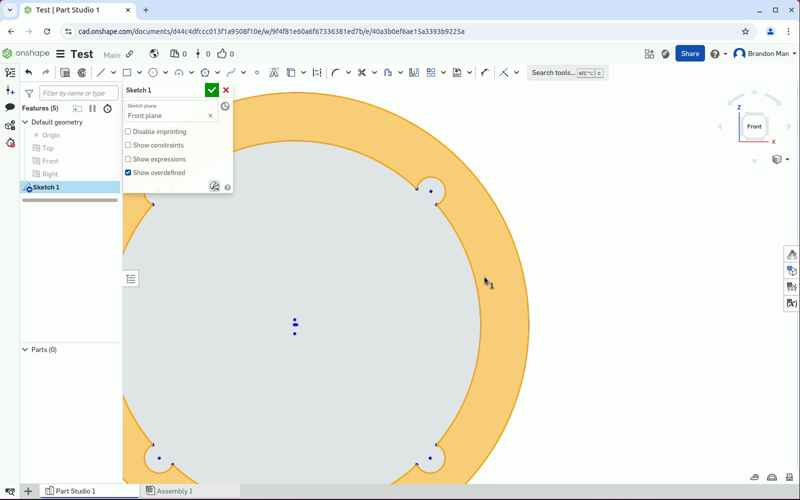
scroll(-6)
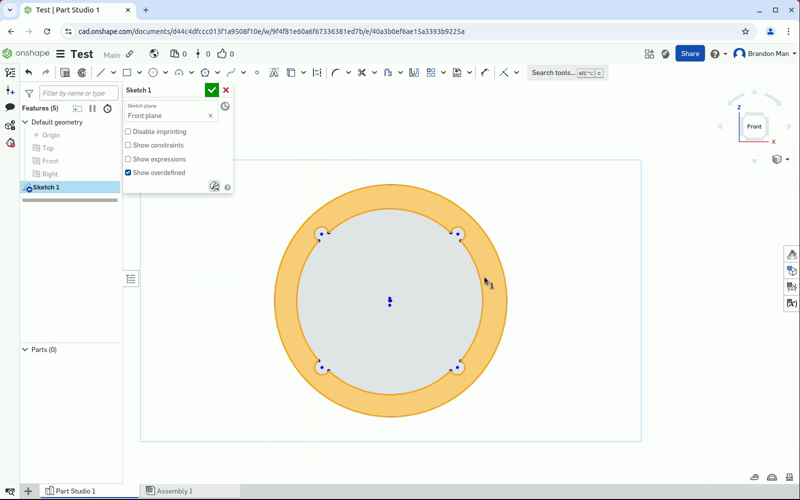
scroll(-6)
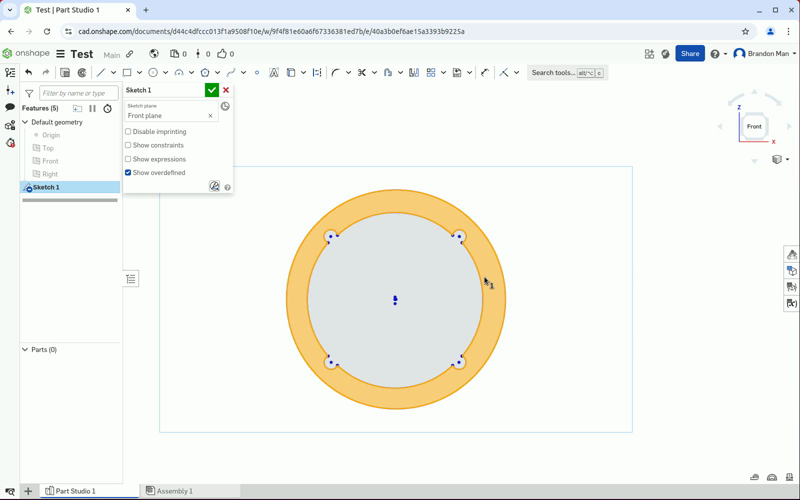
scroll(-6)
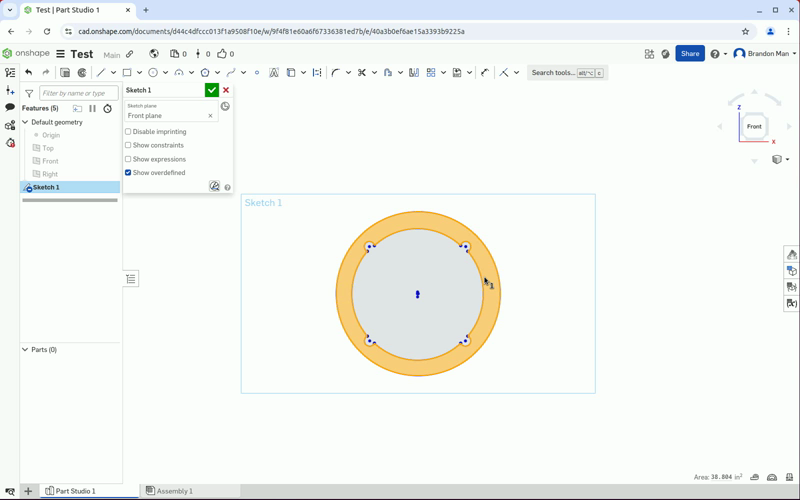
scroll(-6)
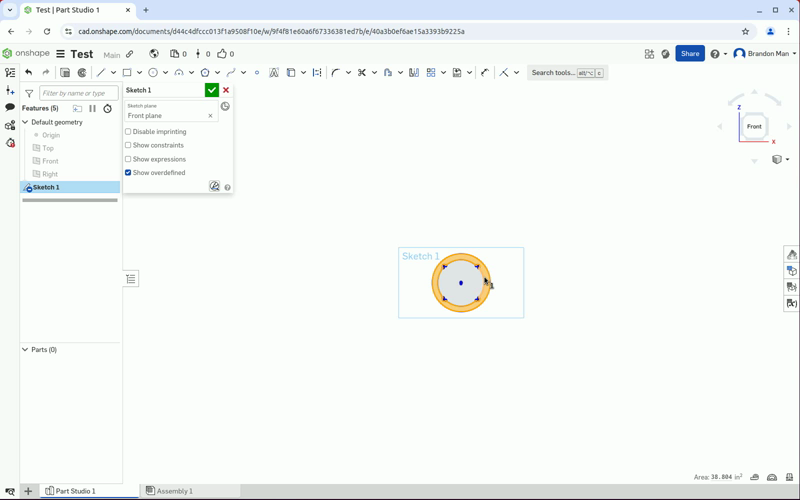
mouse_move(73, 352)
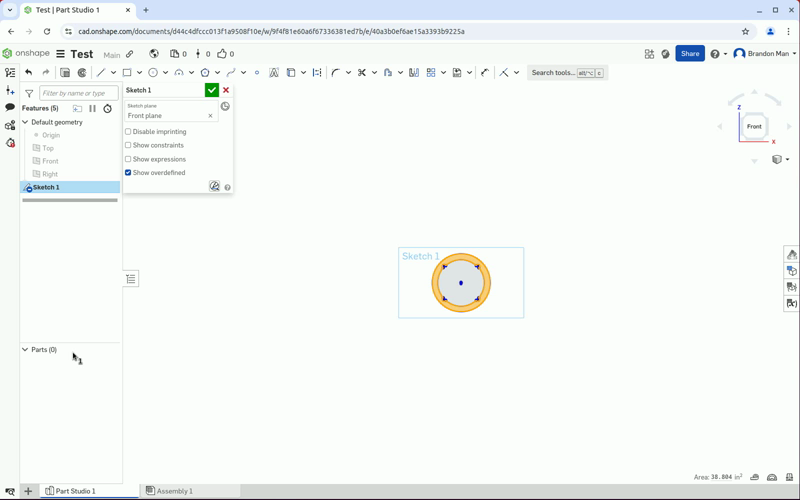
key(shift+y)
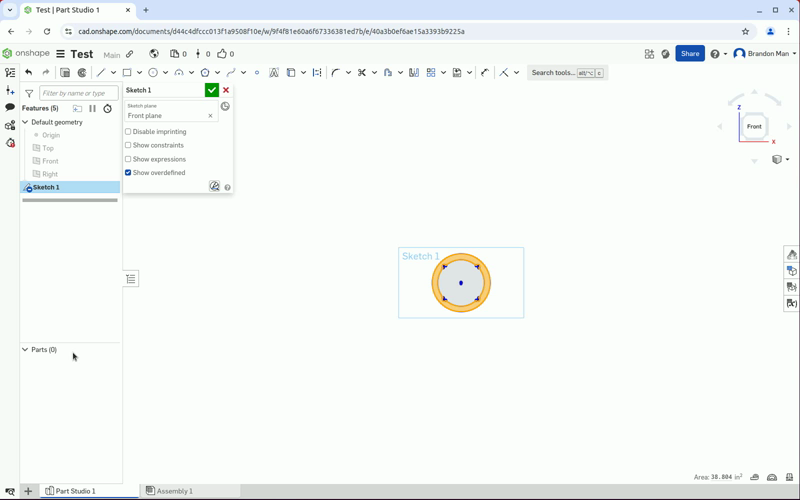
key(shift+e)
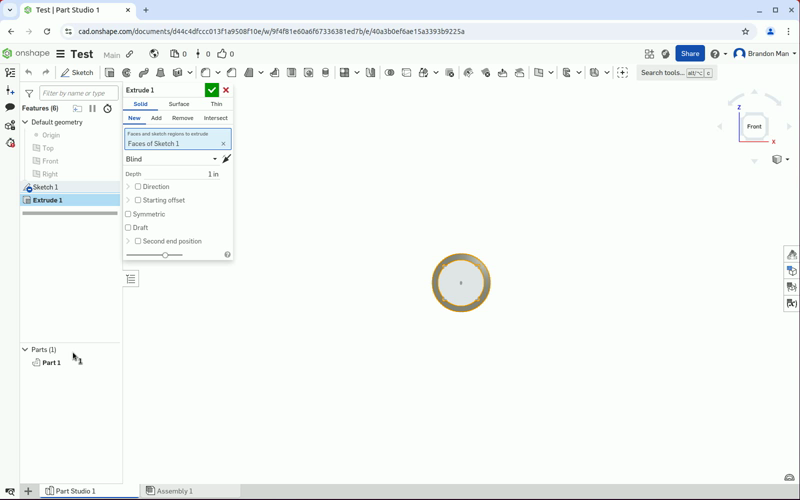
mouse_move(143, 106)
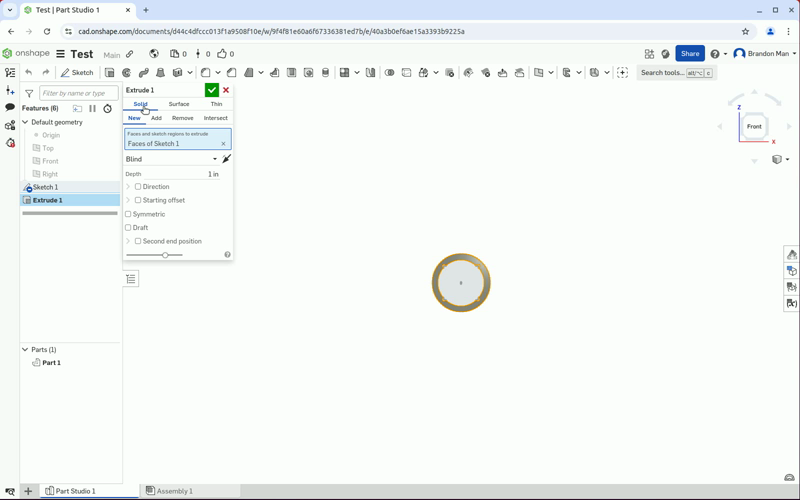
click(143, 106)
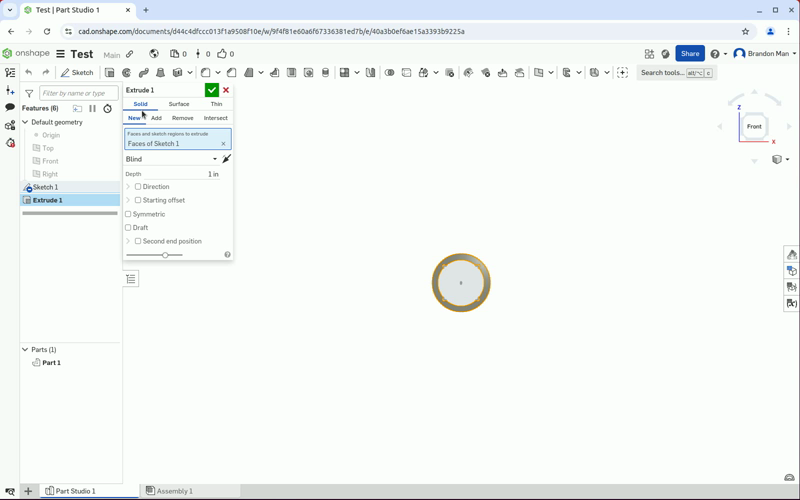
mouse_move(137, 120)
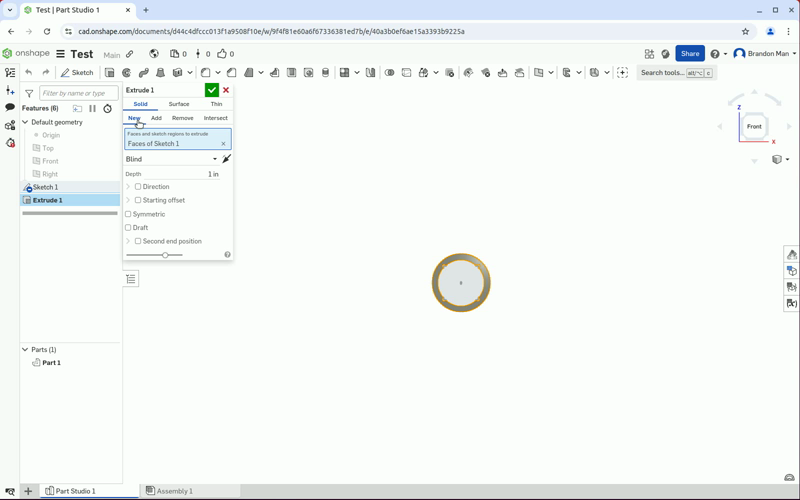
click(137, 120)
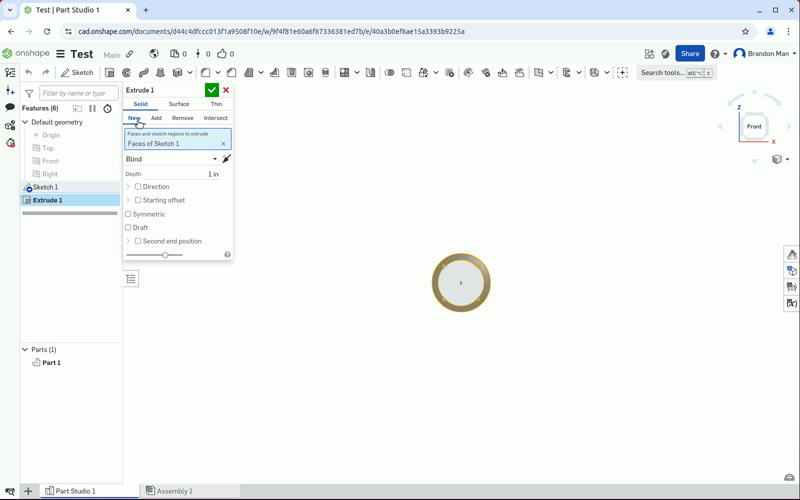
key(tab, 4)
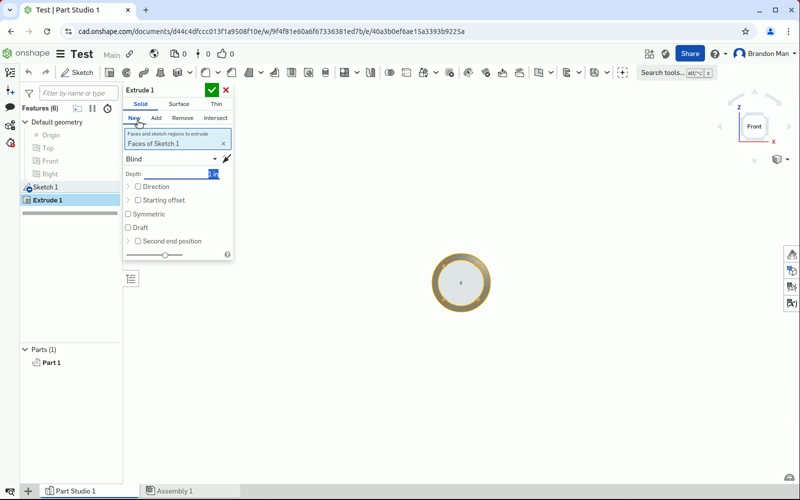
text(0.481)
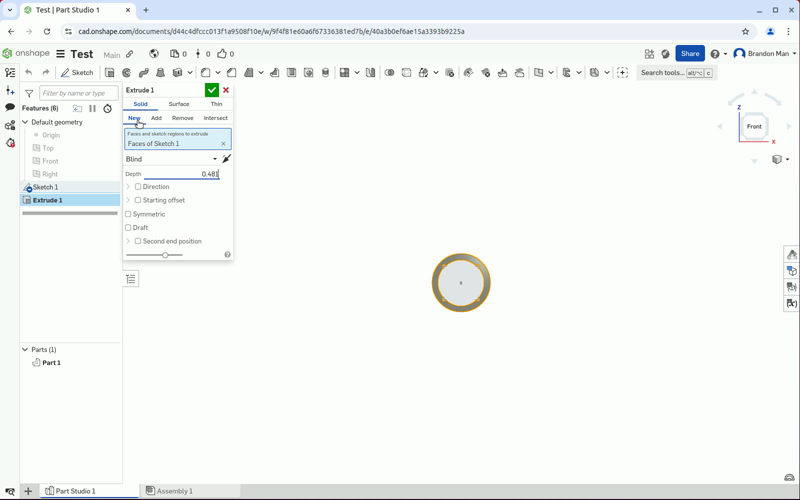
key(enter)
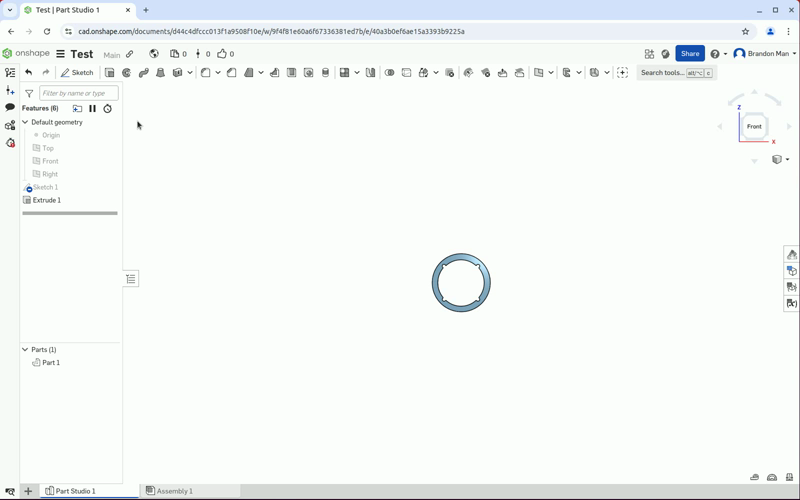
key(shift+h)
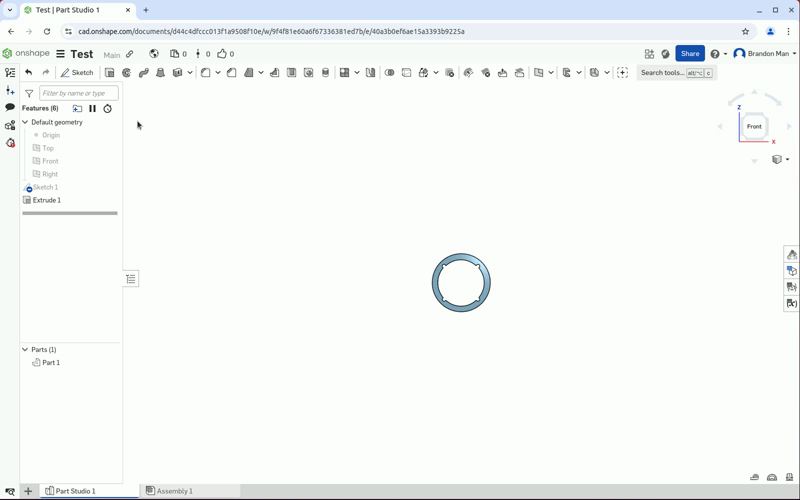
key(shift+h)
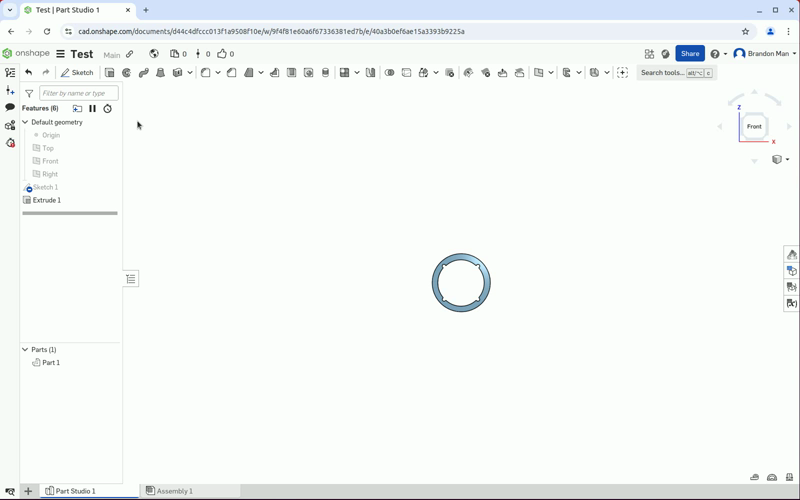
mouse_move(73, 189)
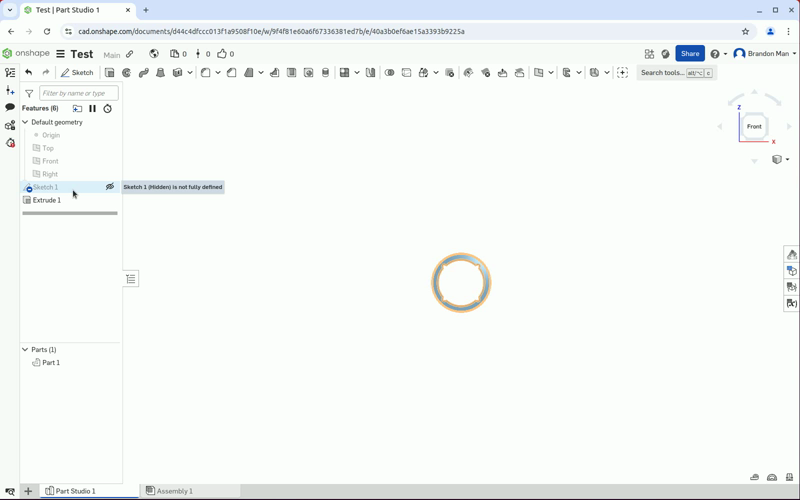
click(73, 189)
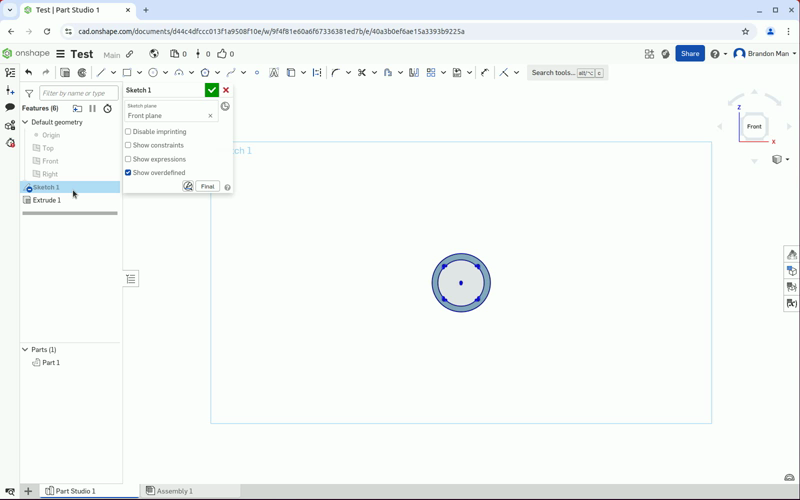
mouse_move(229, 92)
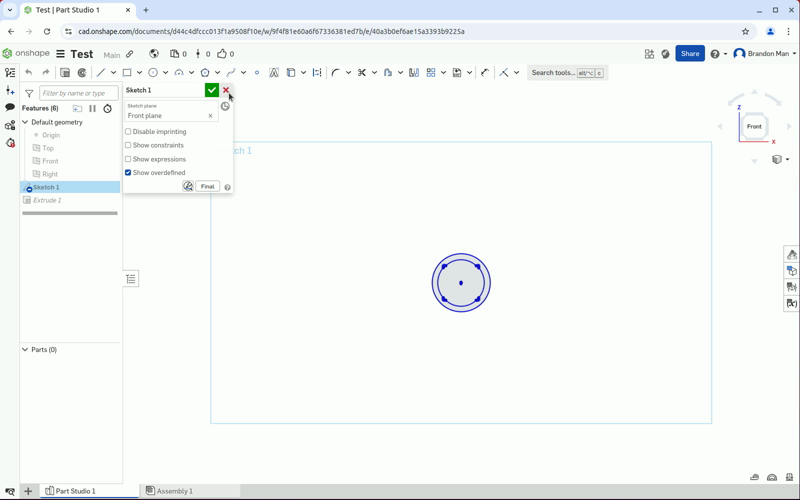
click(229, 92)
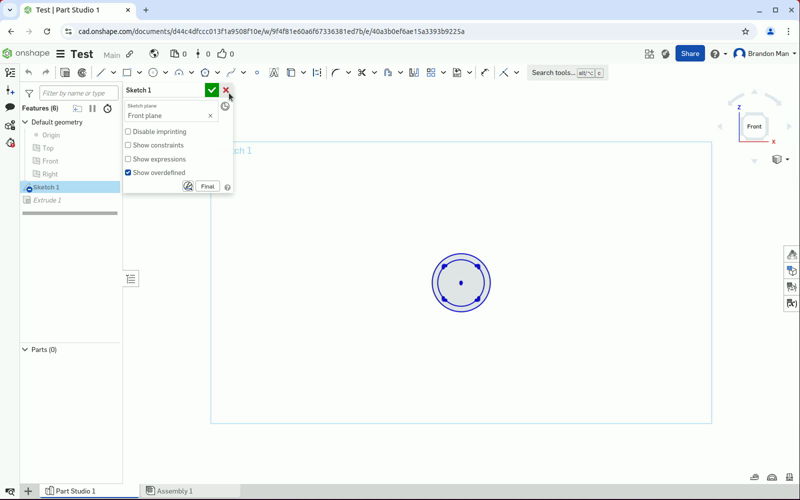
key(shift+s)
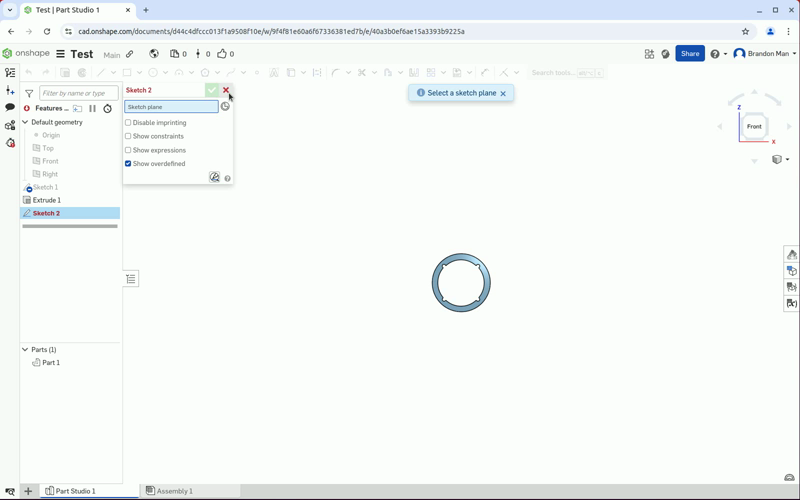
mouse_move(73, 163)
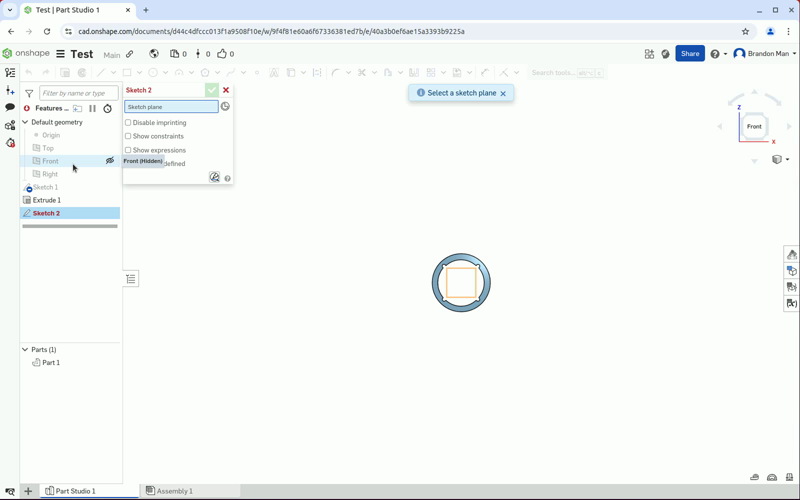
click(73, 163)
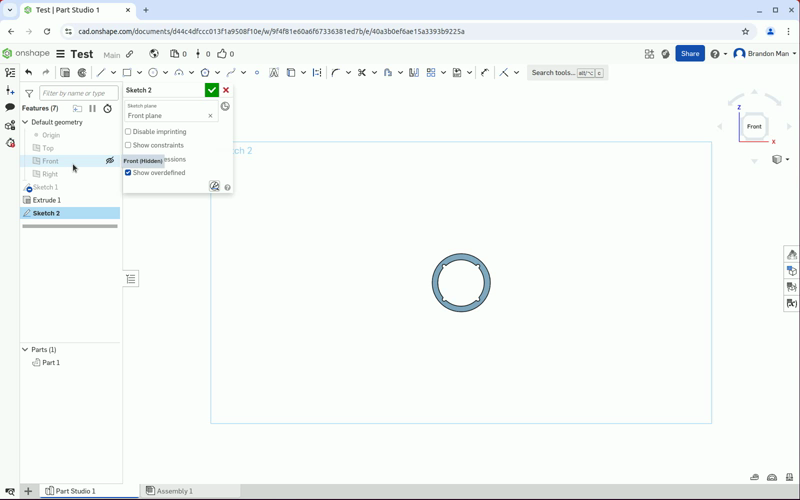
mouse_move(73, 352)
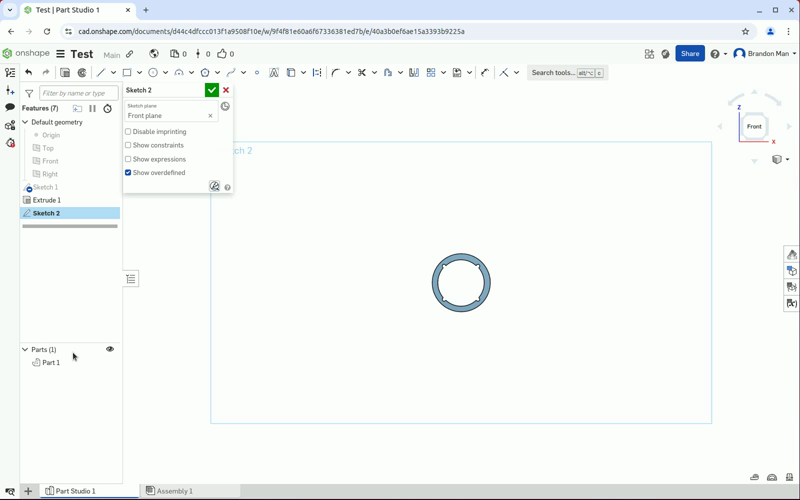
key(y)
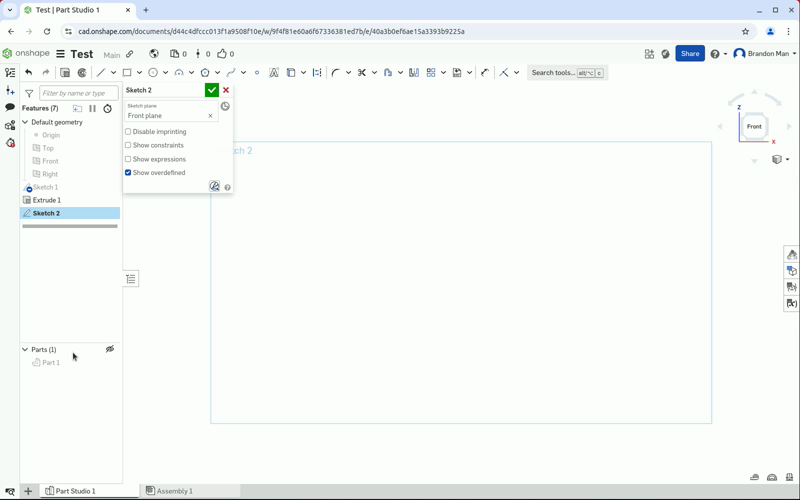
key(c)
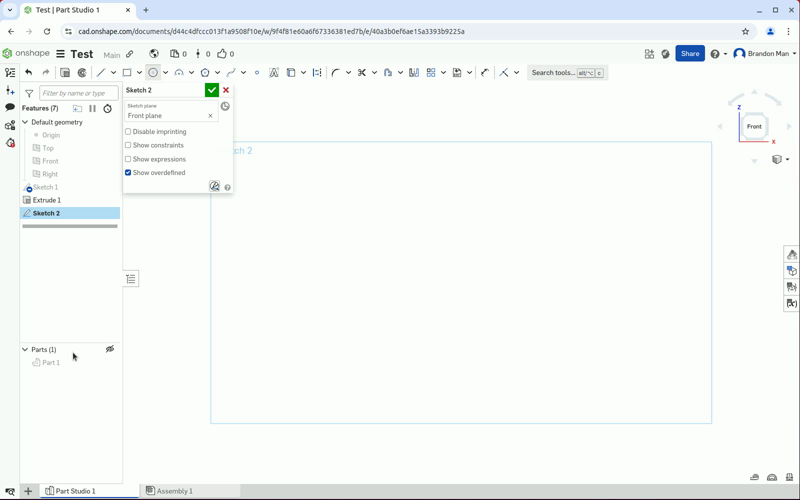
key_down(shift)
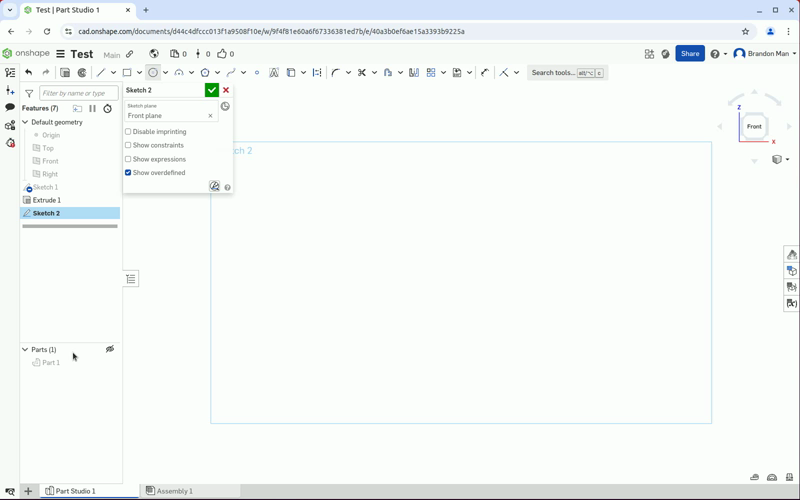
mouse_move(461, 282)
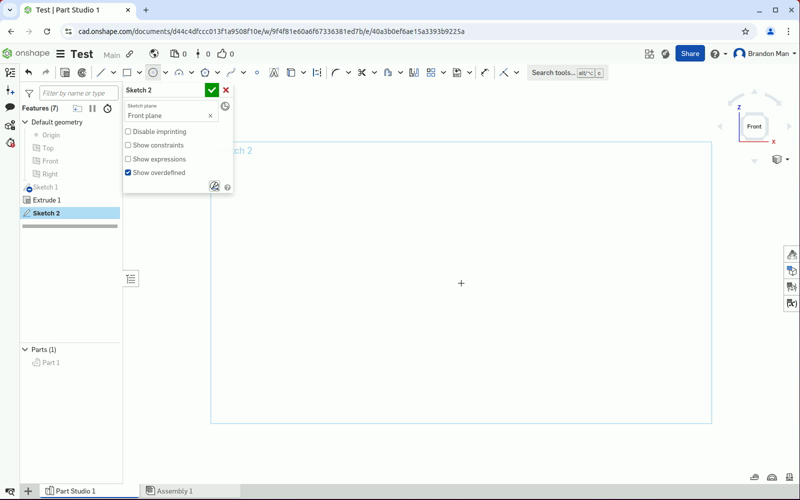
click(461, 282)
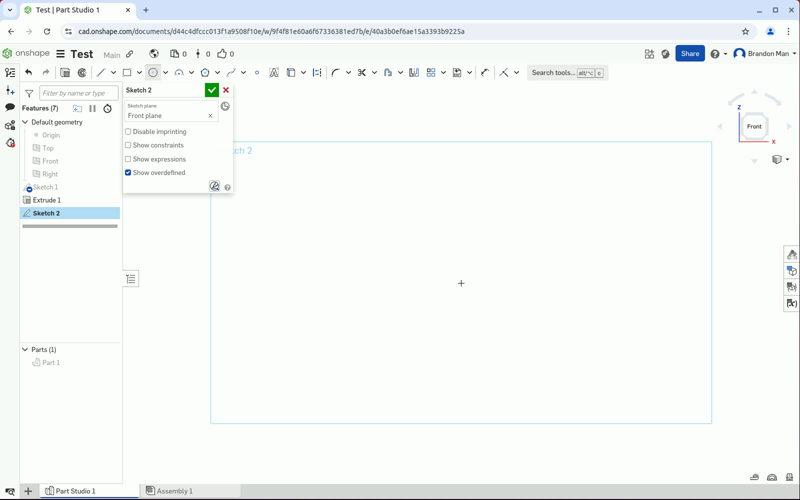
key_up(shift)
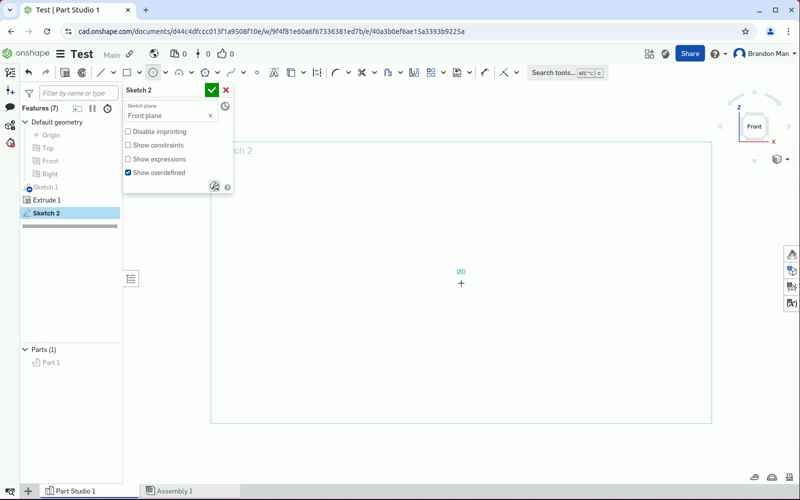
mouse_move(481, 282)
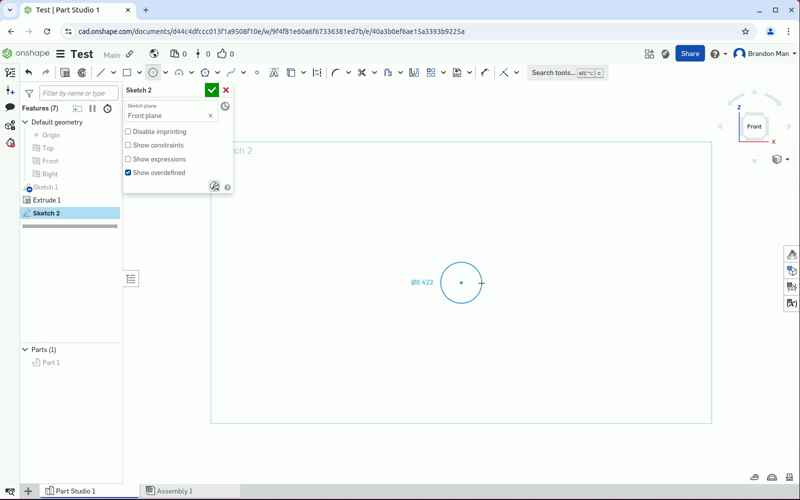
click(481, 282)
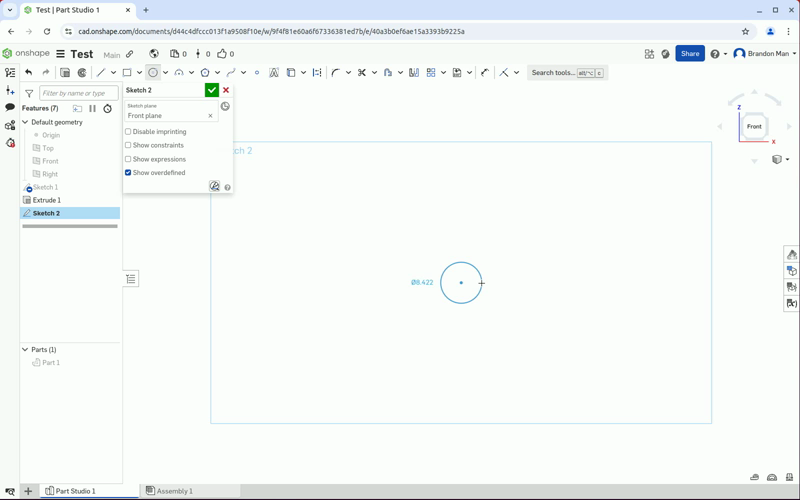
key(esc)
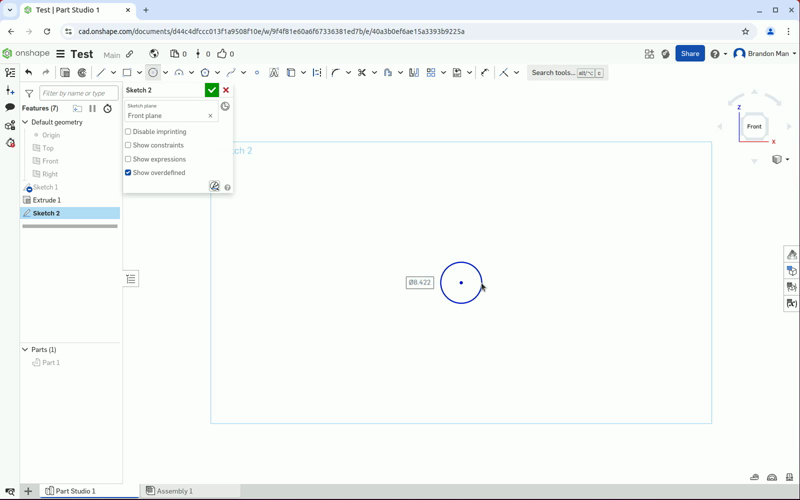
key(c)
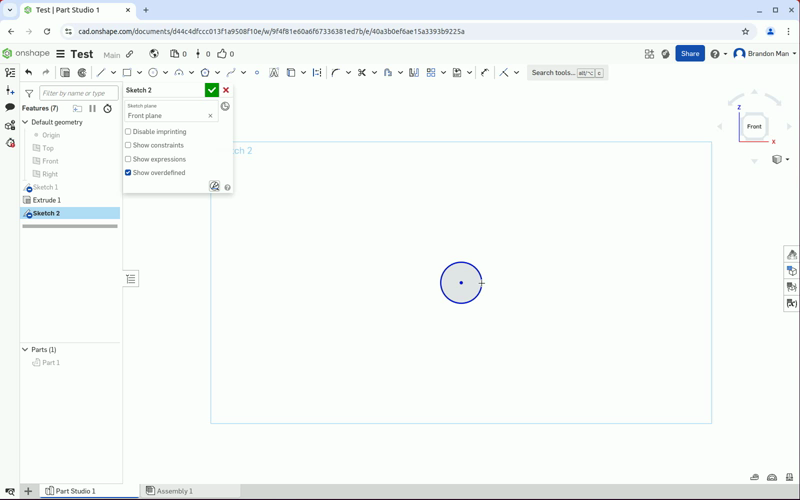
key_down(shift)
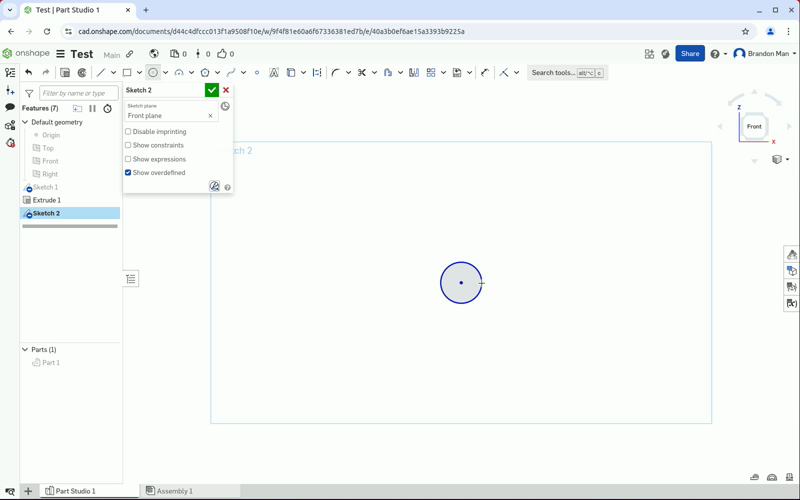
mouse_move(461, 282)
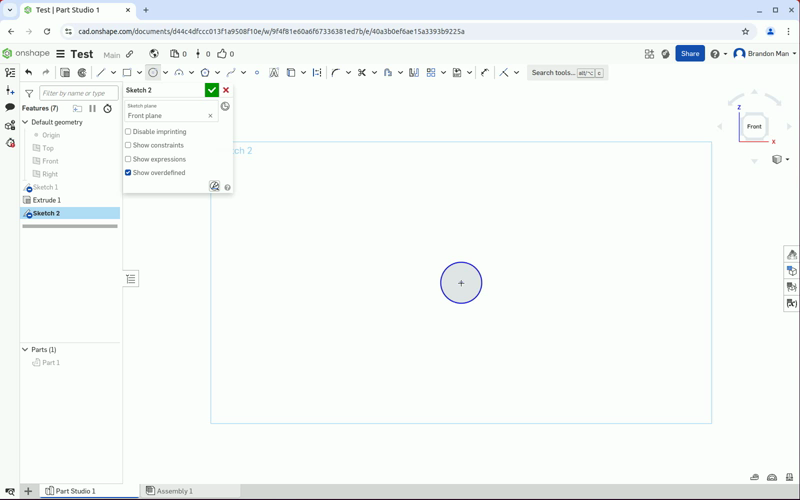
click(461, 282)
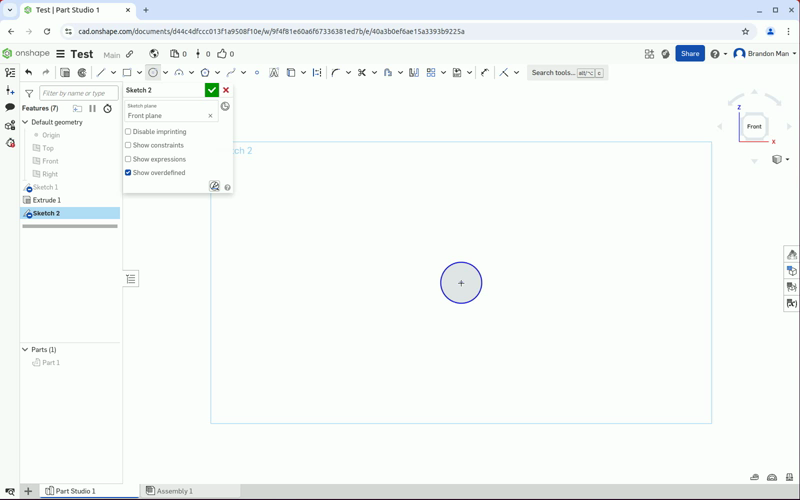
key_up(shift)
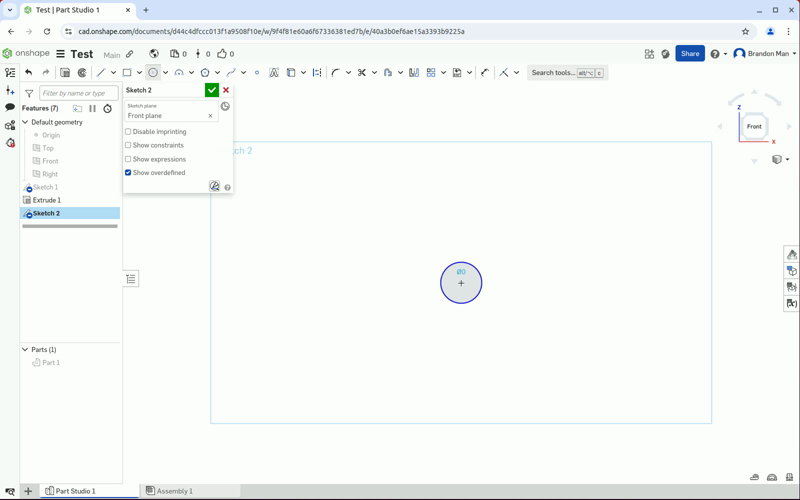
mouse_move(479, 282)
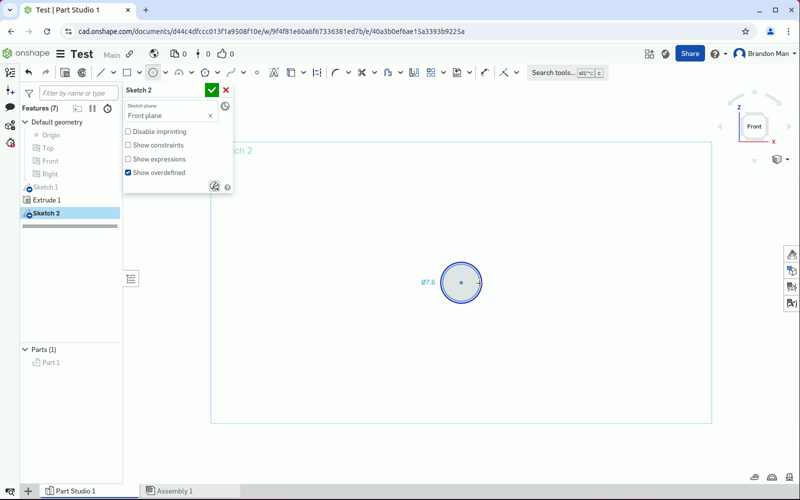
scroll(6)
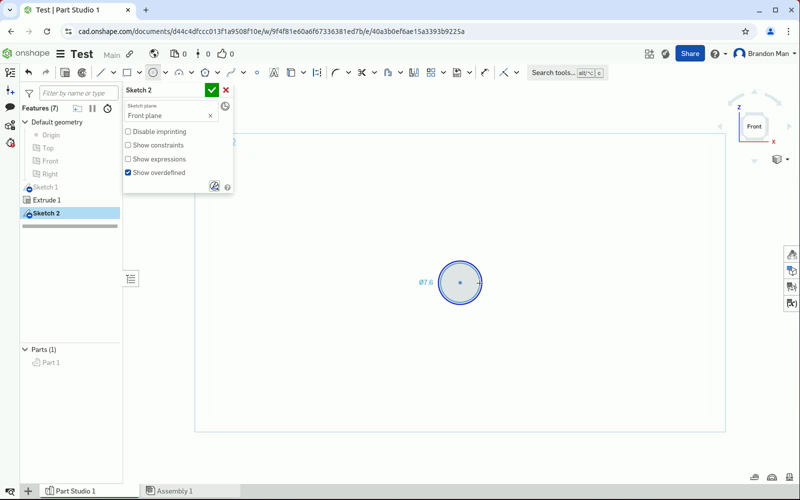
scroll(6)
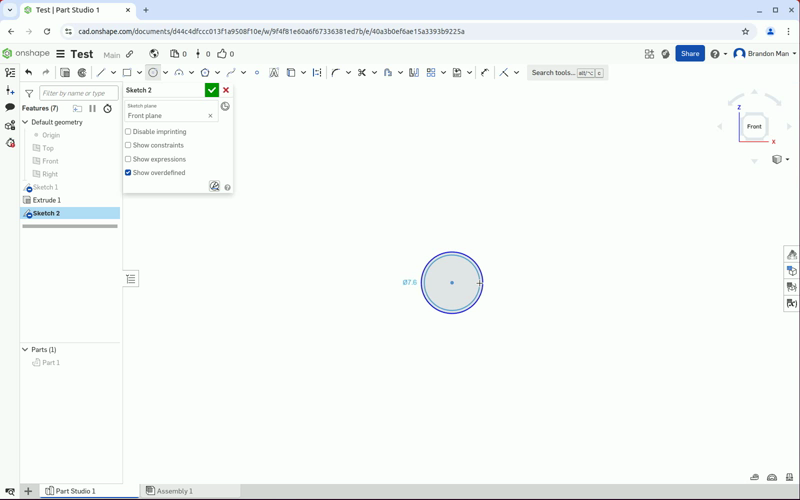
scroll(6)
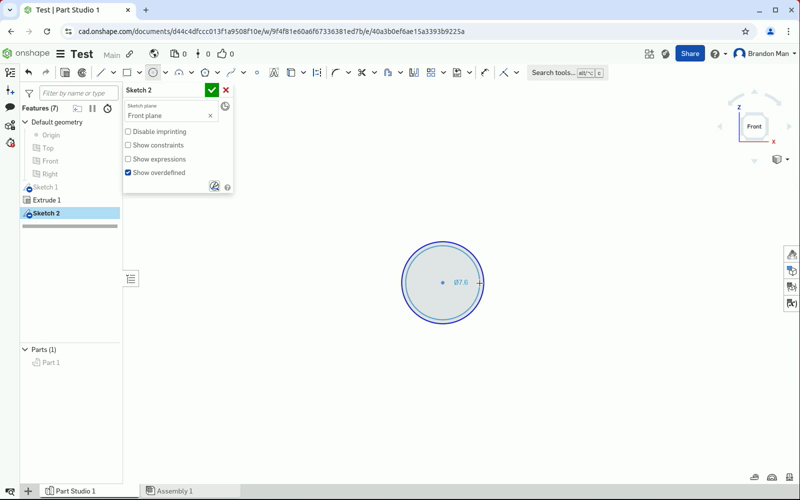
scroll(6)
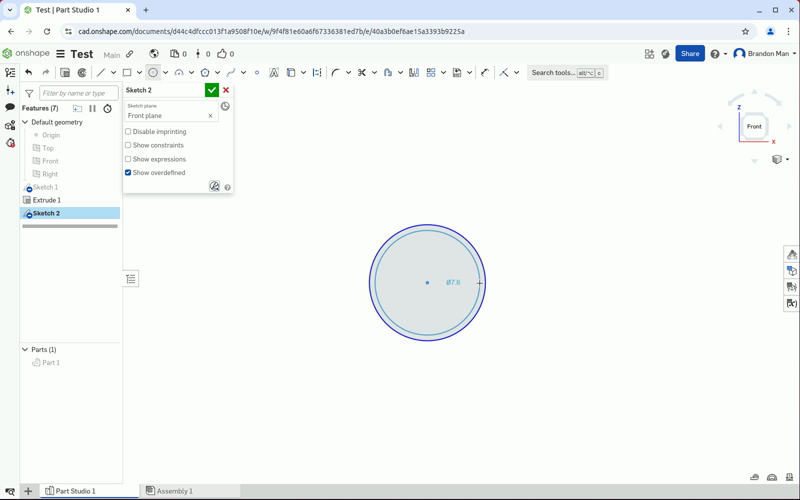
scroll(6)
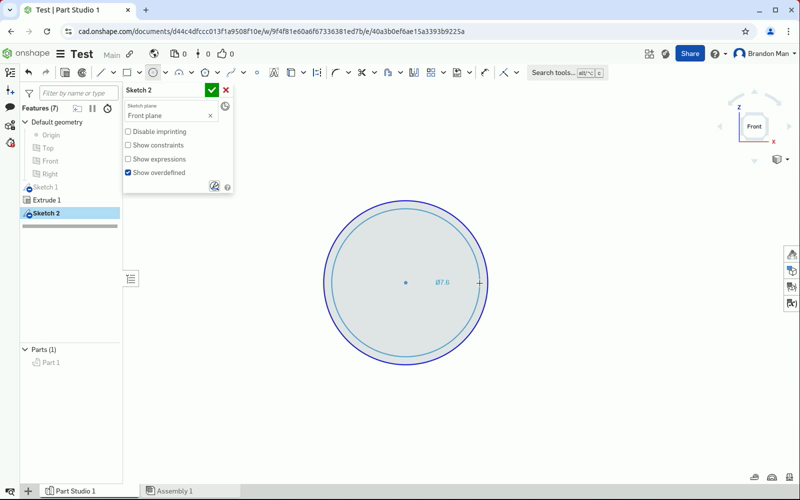
scroll(6)
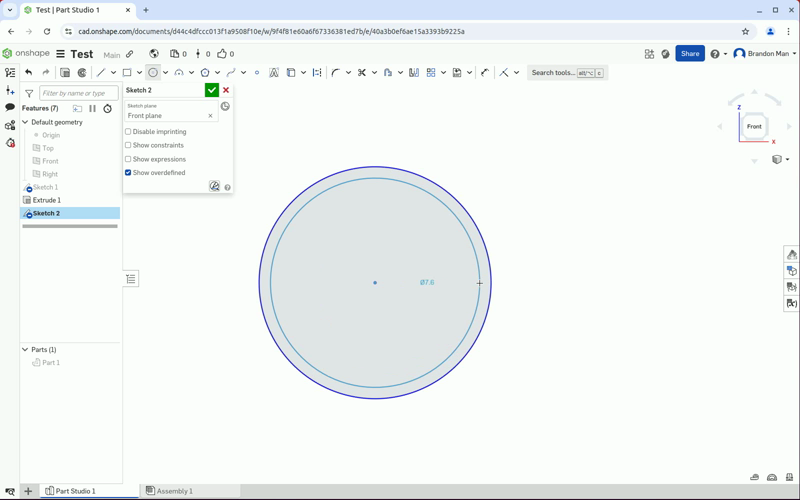
scroll(6)
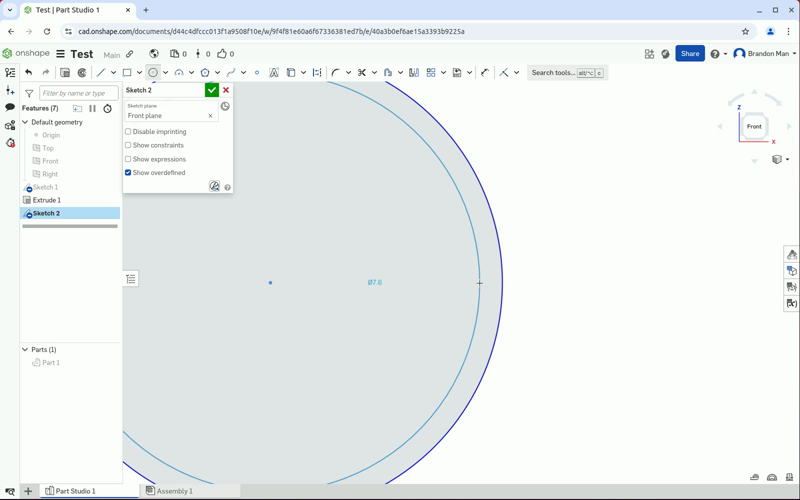
click(479, 282)
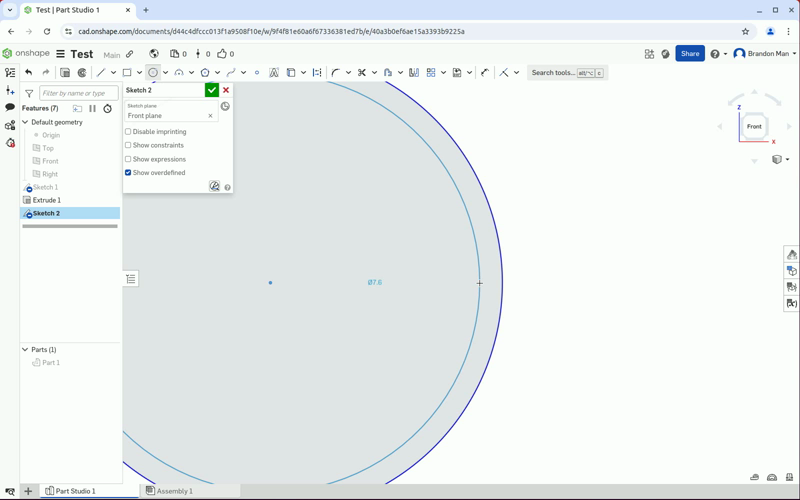
scroll(-6)
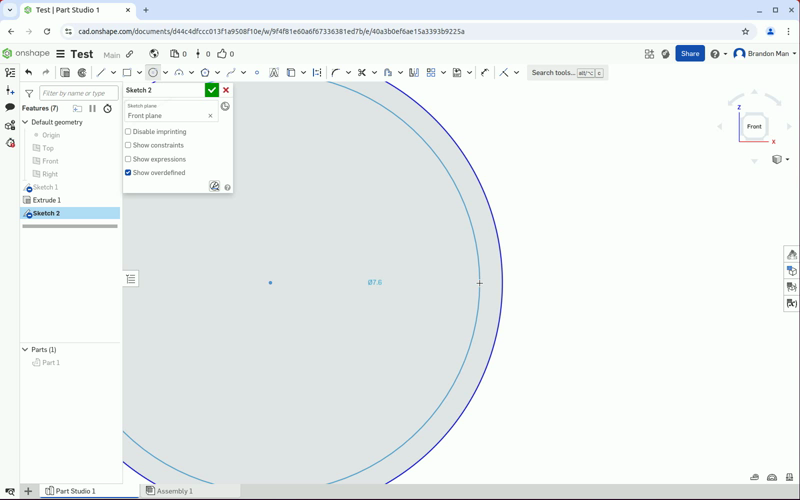
scroll(-6)
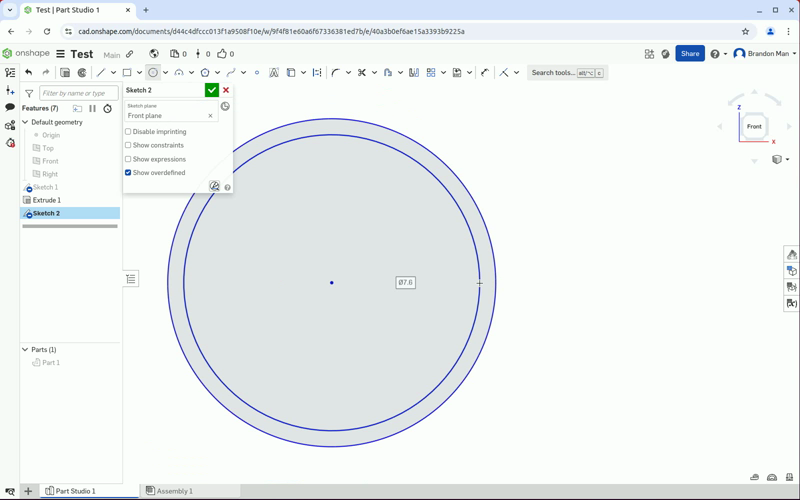
scroll(-6)
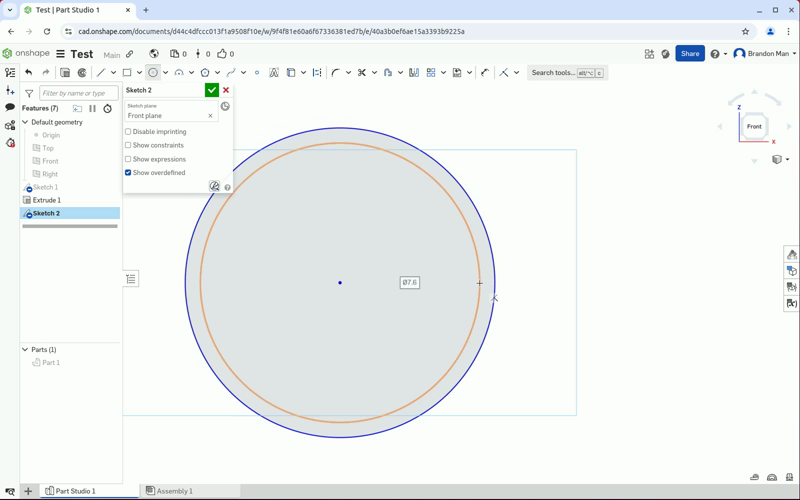
scroll(-6)
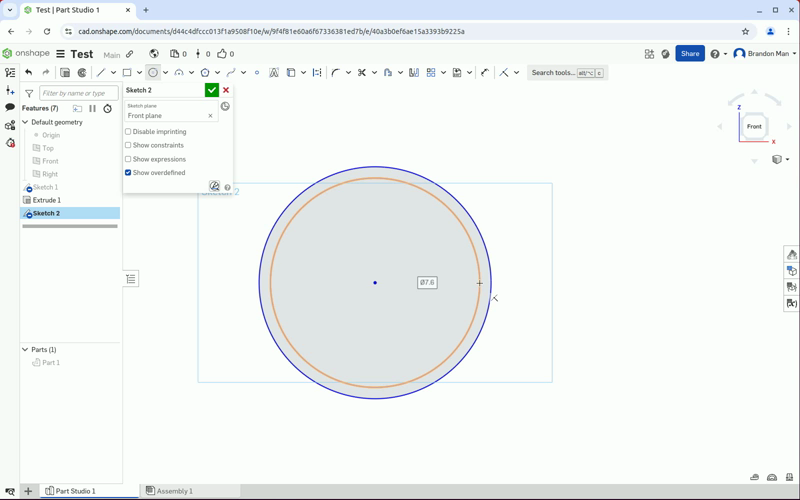
scroll(-6)
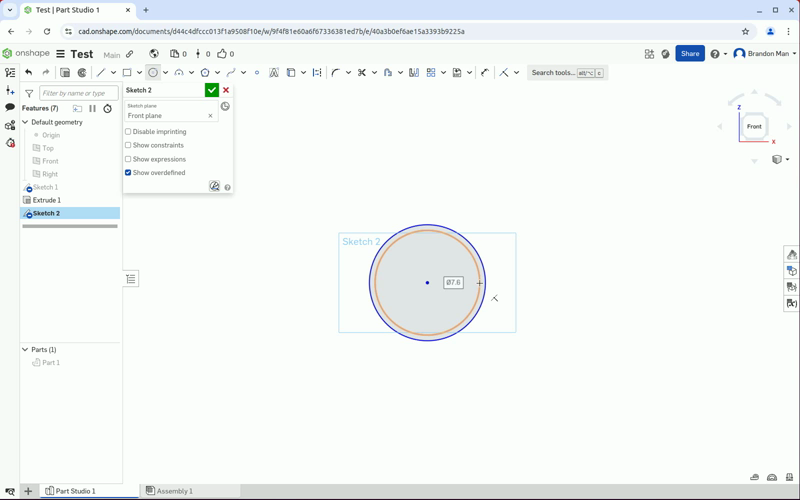
scroll(-6)
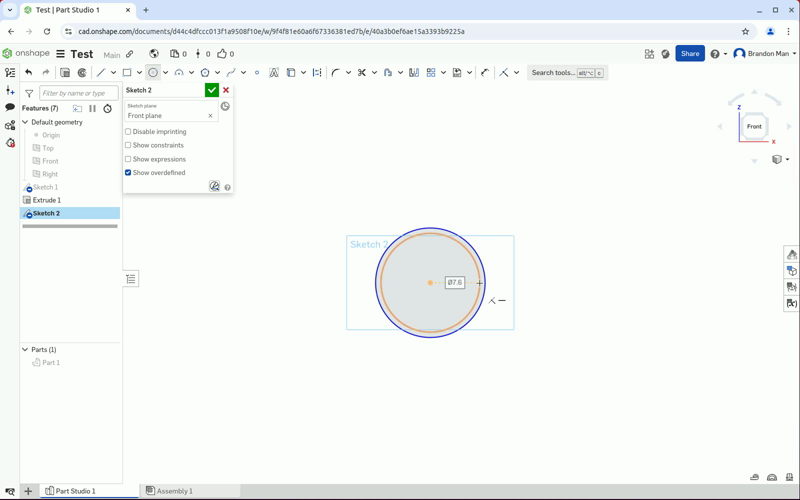
scroll(-6)
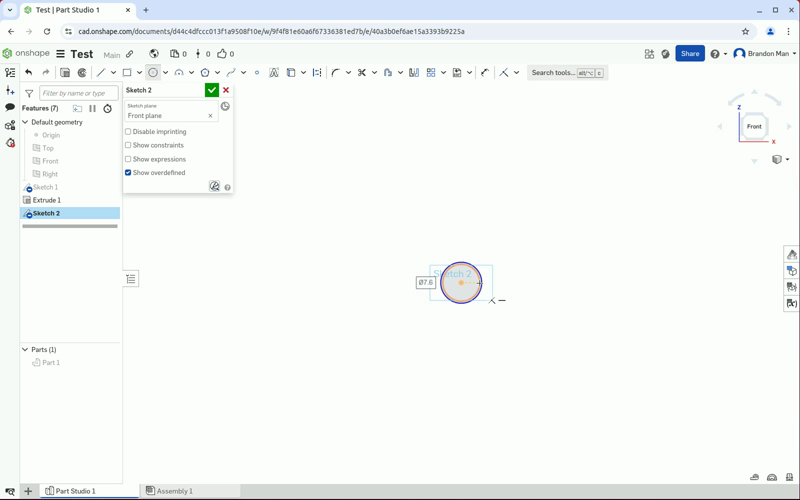
key(esc)
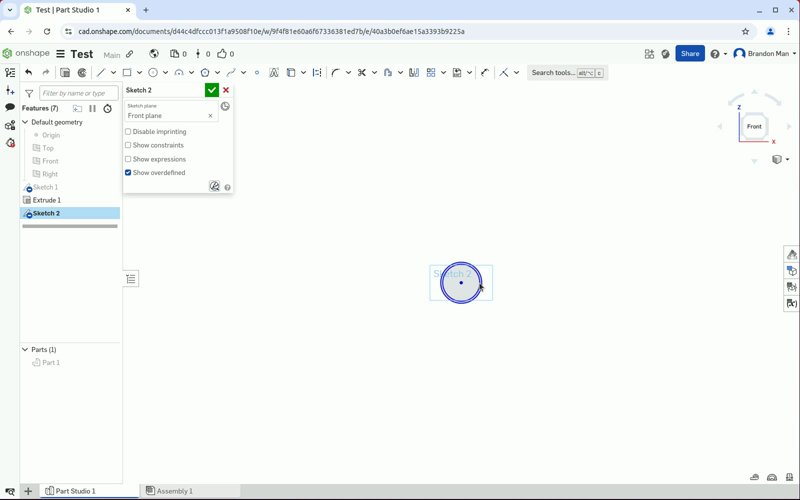
mouse_move(442, 283)
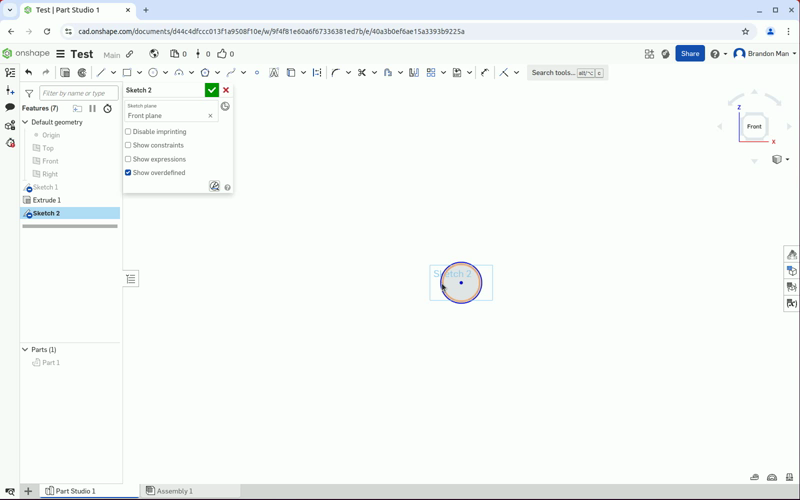
scroll(6)
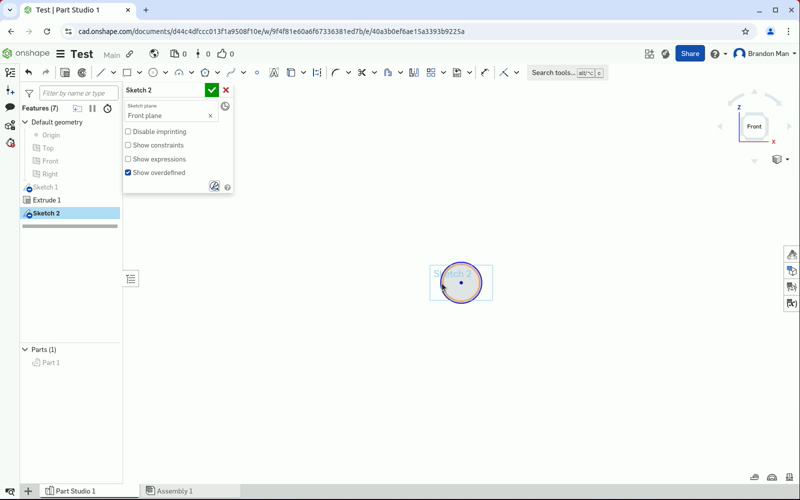
scroll(6)
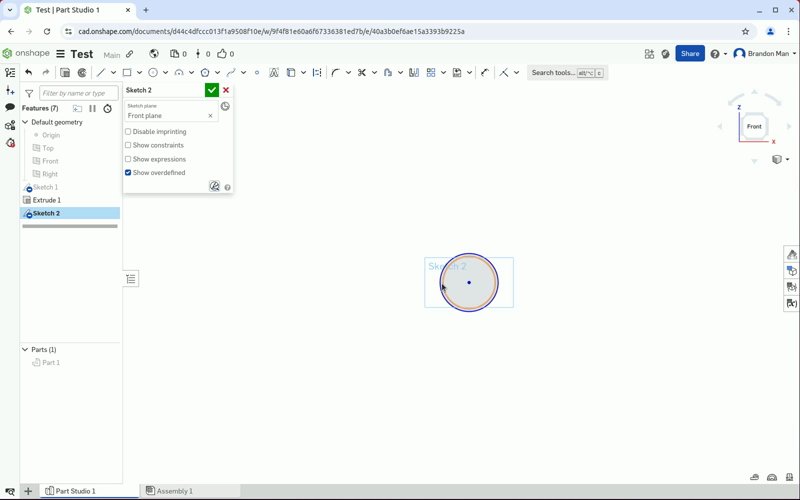
scroll(6)
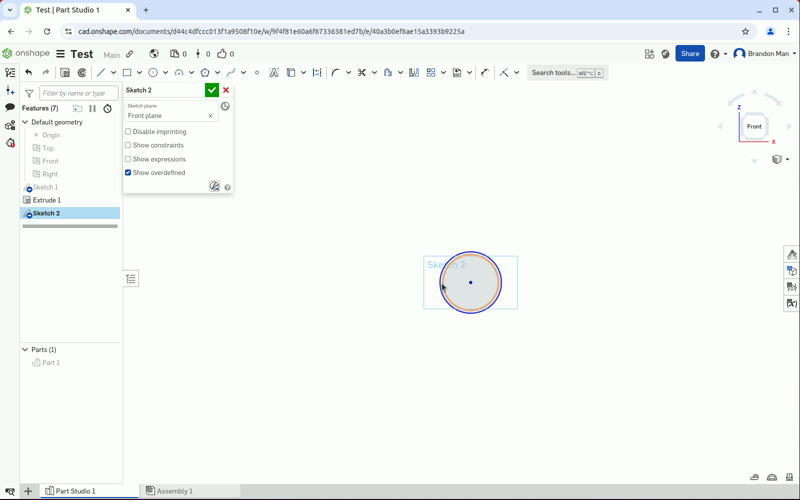
scroll(6)
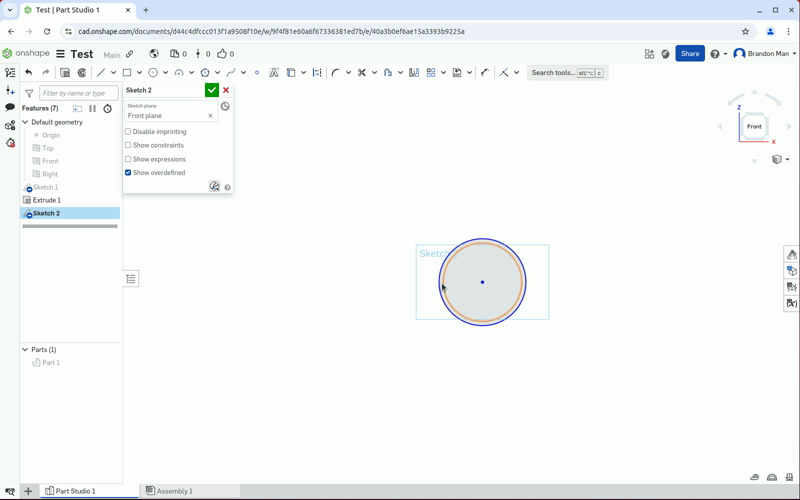
scroll(6)
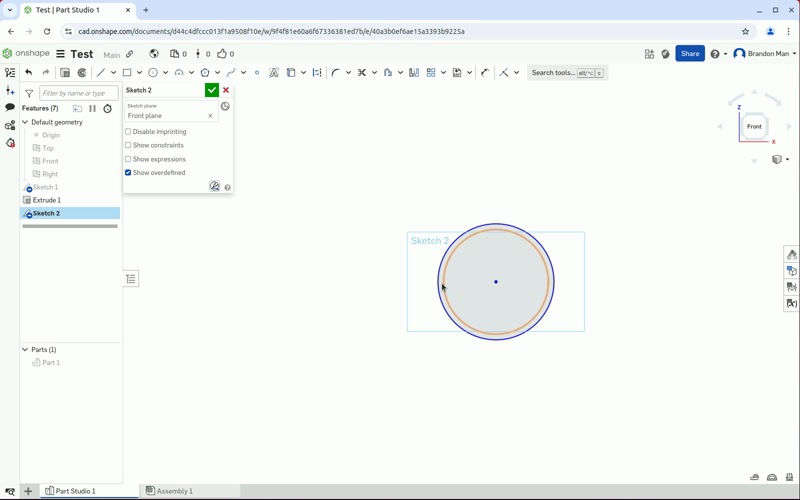
scroll(6)
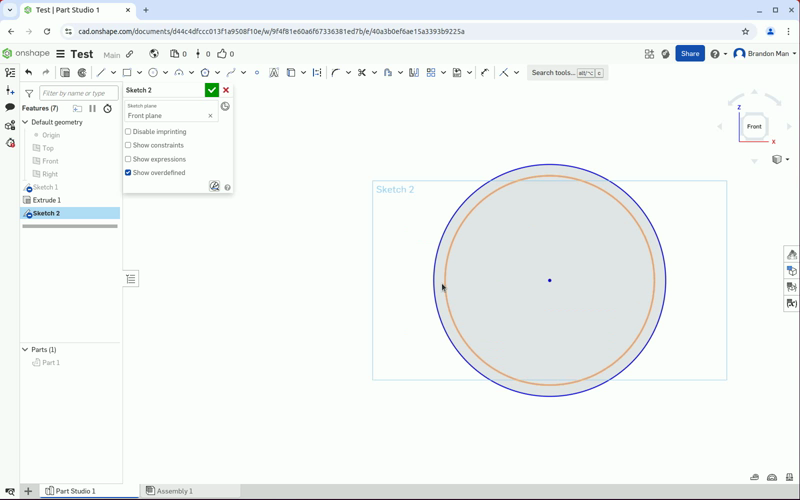
scroll(6)
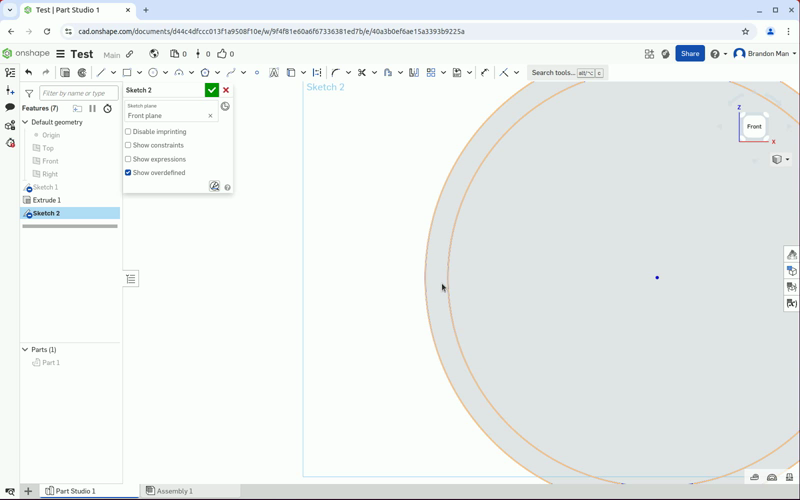
click(442, 283)
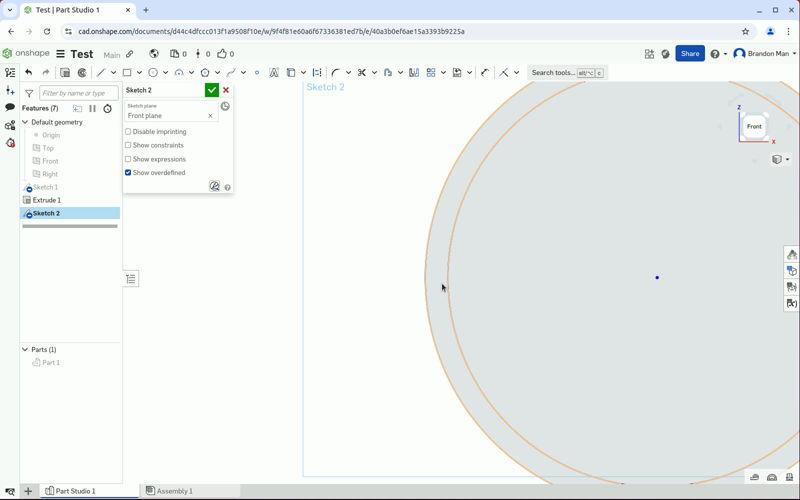
scroll(-6)
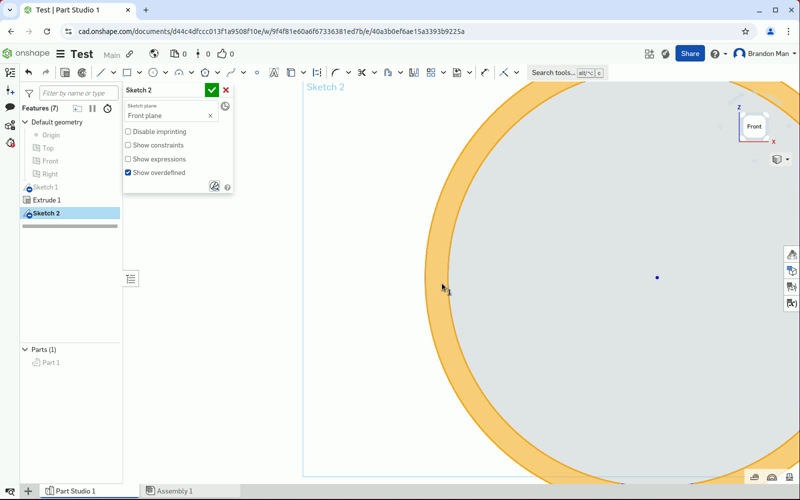
scroll(-6)
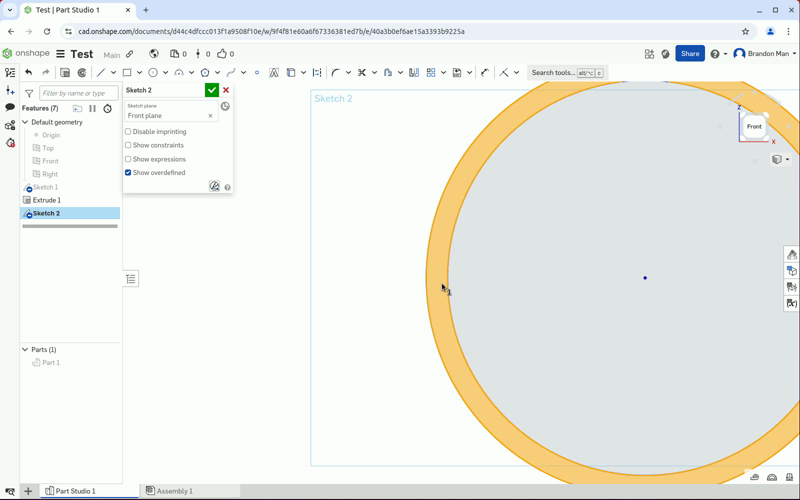
scroll(-6)
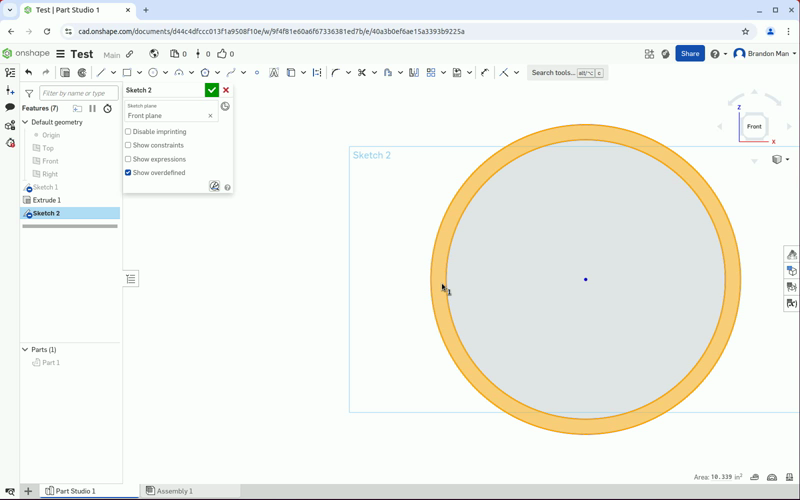
scroll(-6)
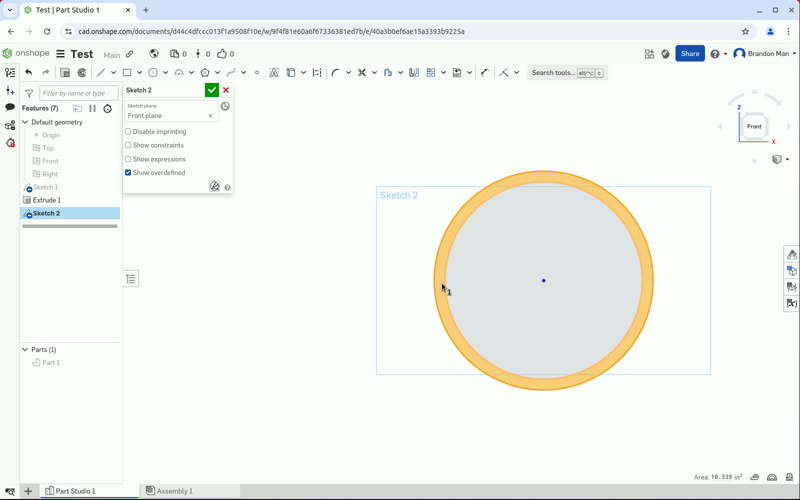
scroll(-6)
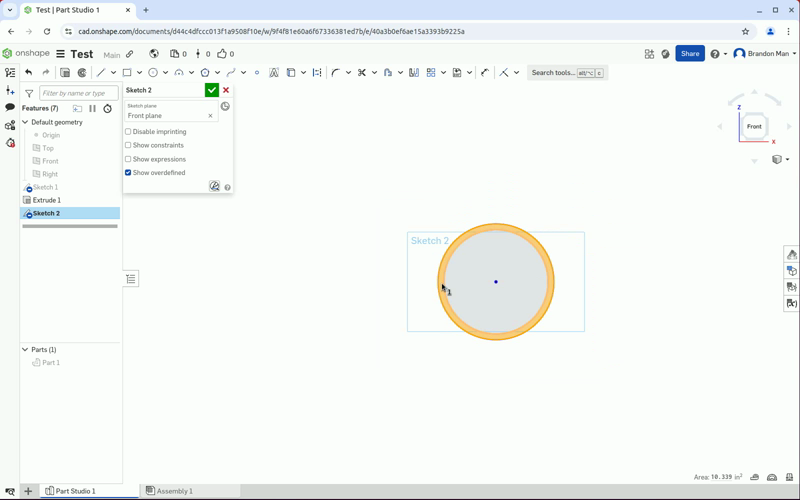
scroll(-6)
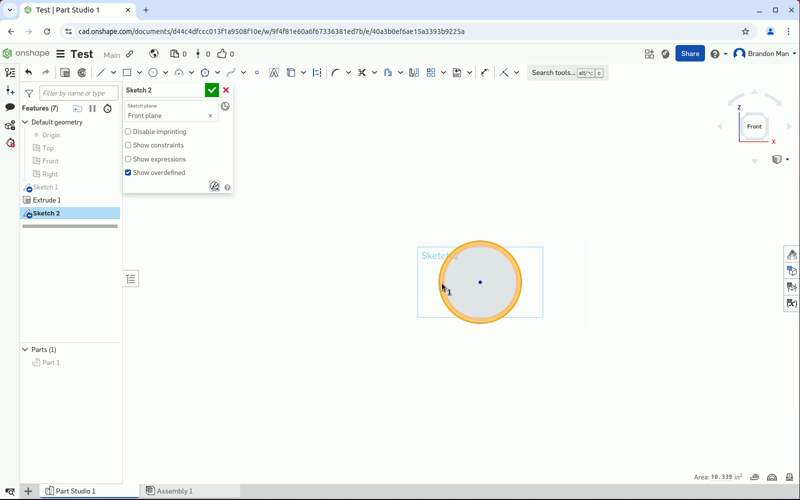
scroll(-6)
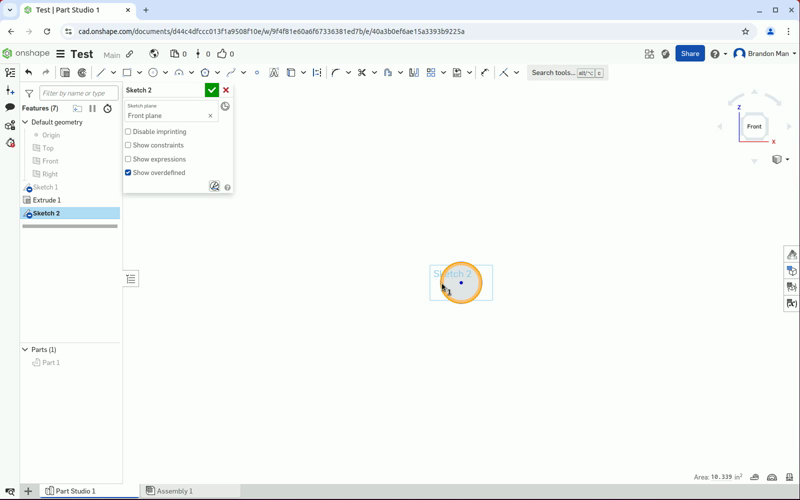
mouse_move(73, 352)
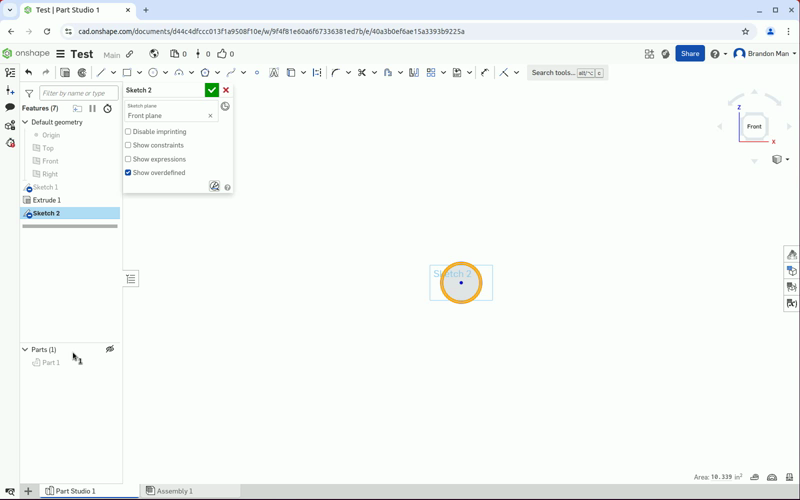
key(shift+y)
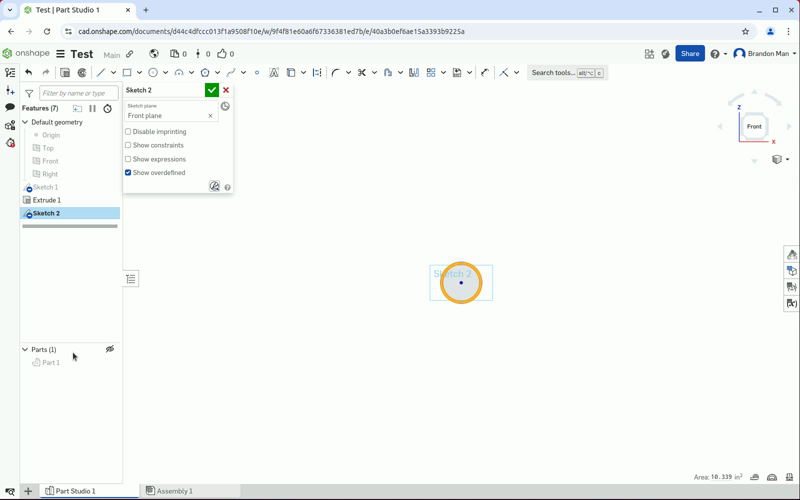
key(shift+e)
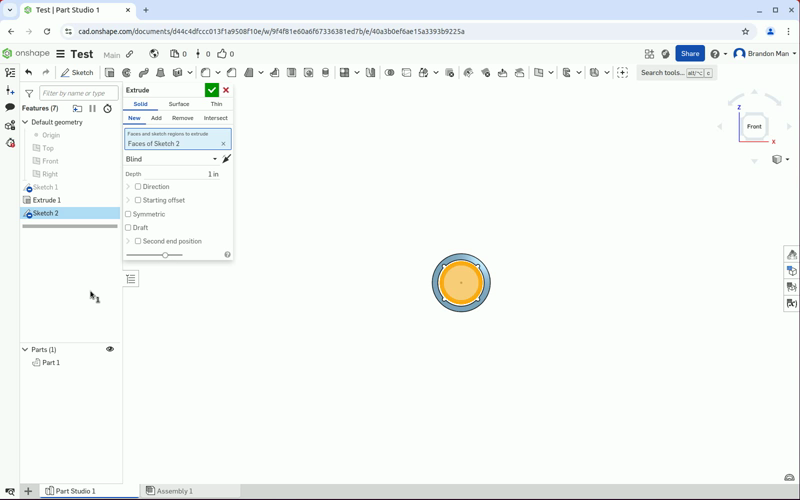
mouse_move(143, 106)
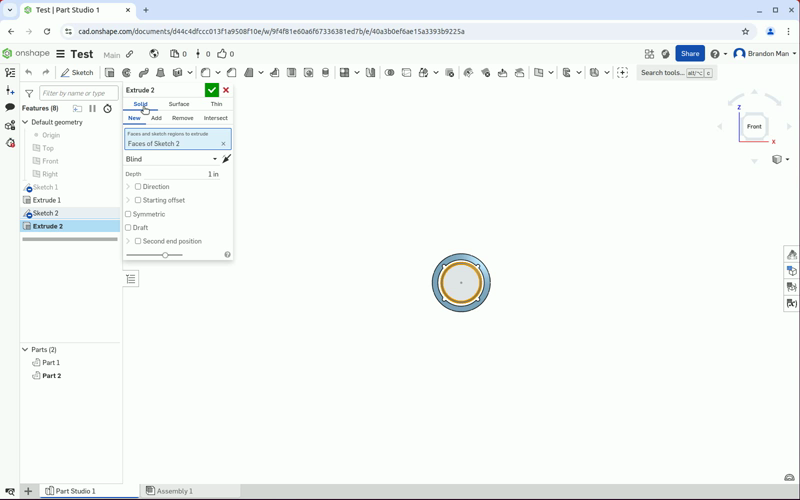
click(143, 106)
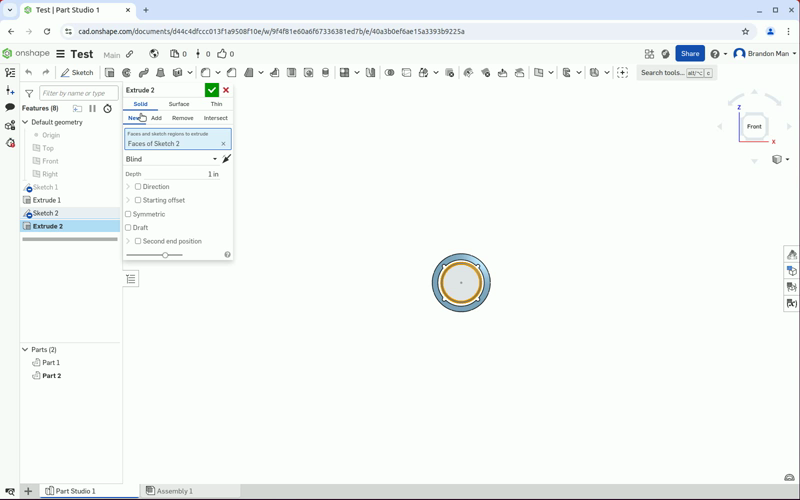
mouse_move(137, 120)
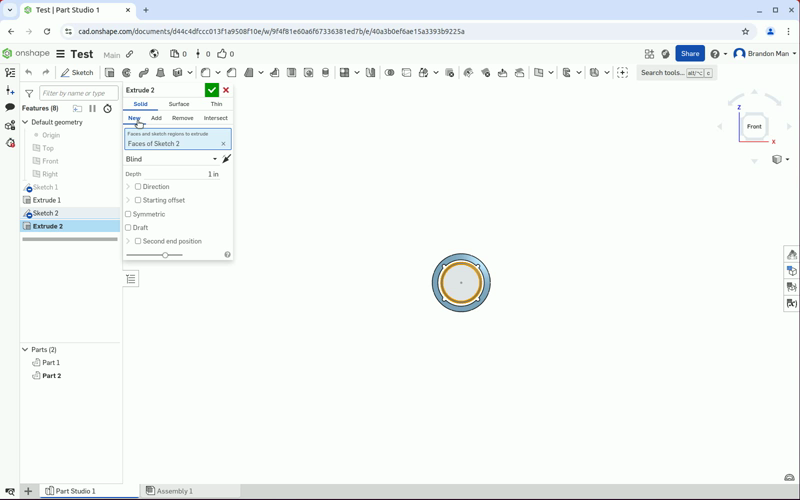
click(137, 120)
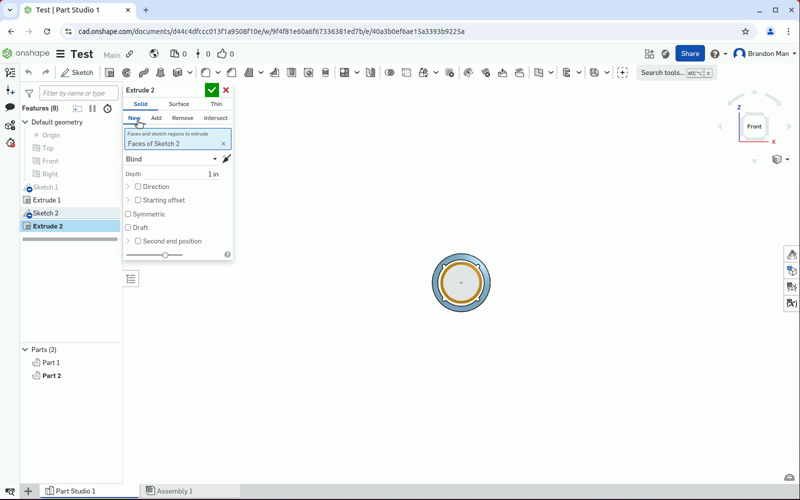
key(tab, 4)
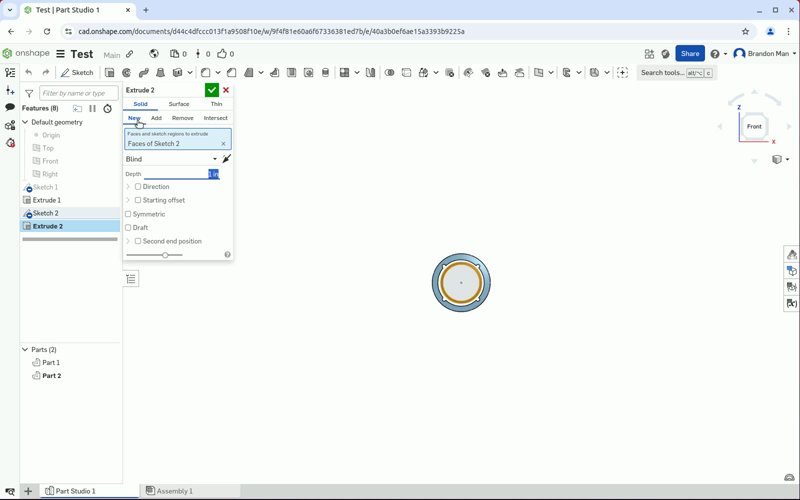
text(0.481)
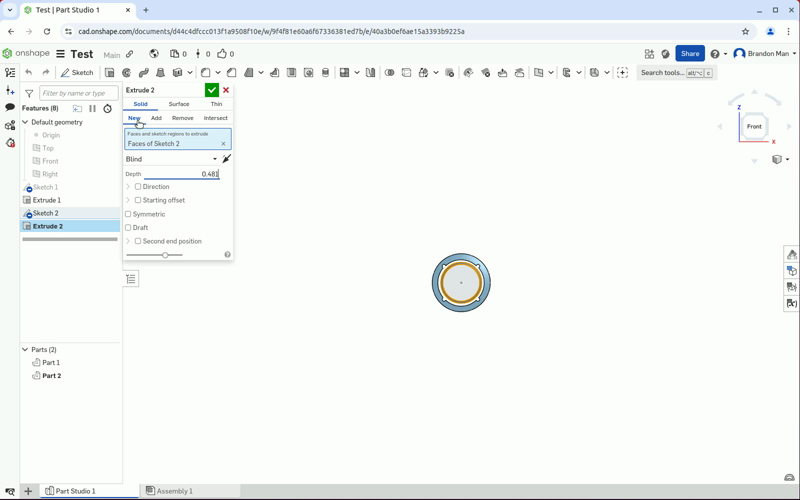
key(enter)
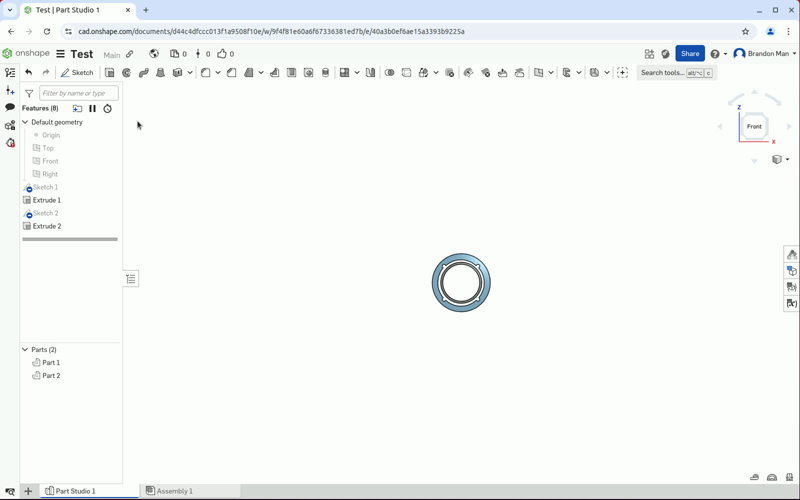
key(shift+h)
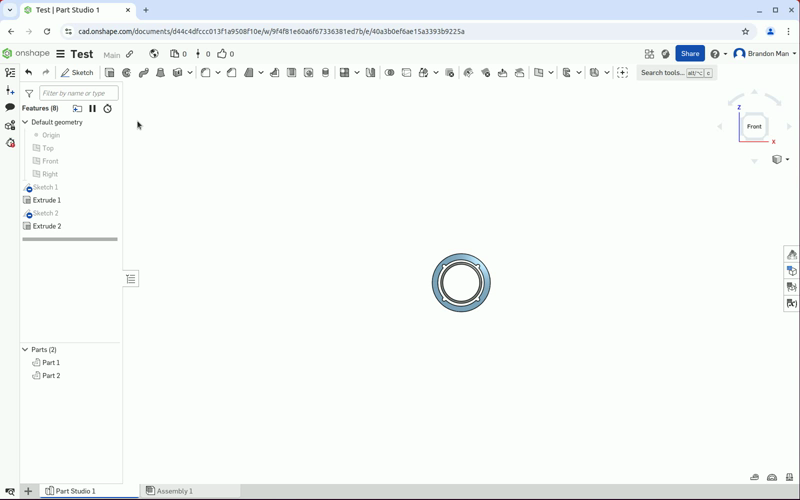
key(shift+h)
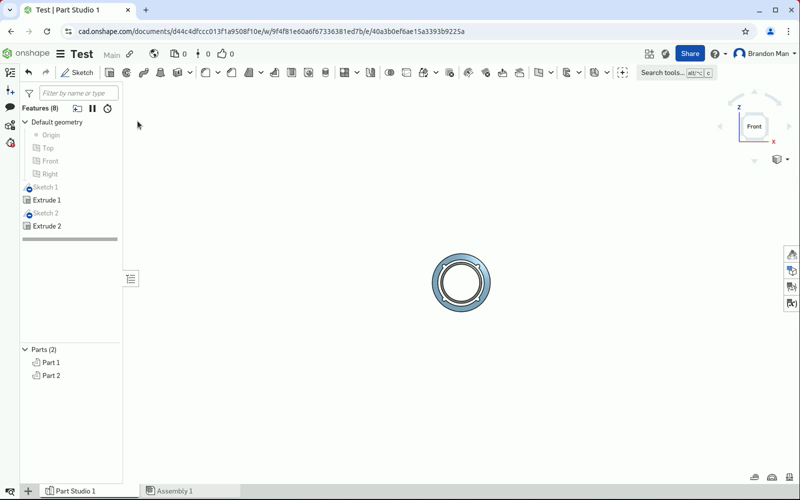
mouse_move(73, 189)
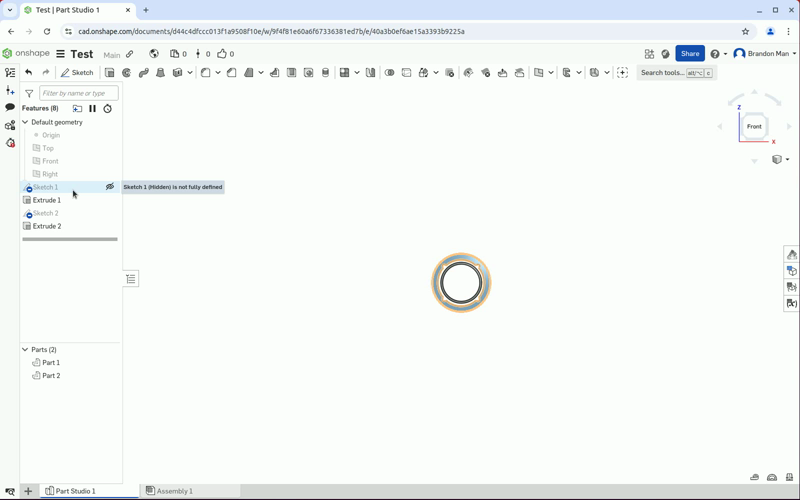
click(73, 189)
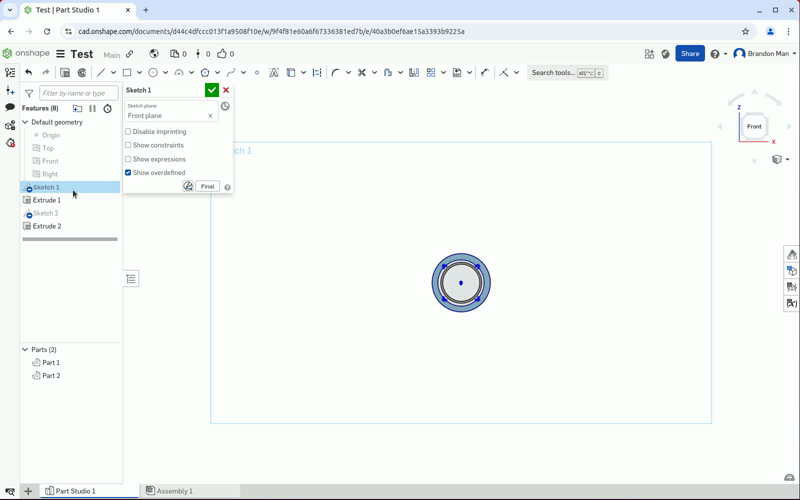
mouse_move(229, 92)
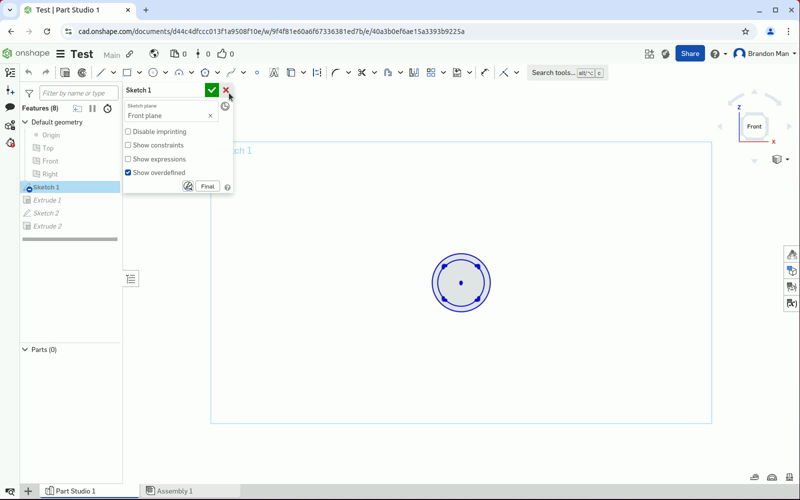
click(229, 92)
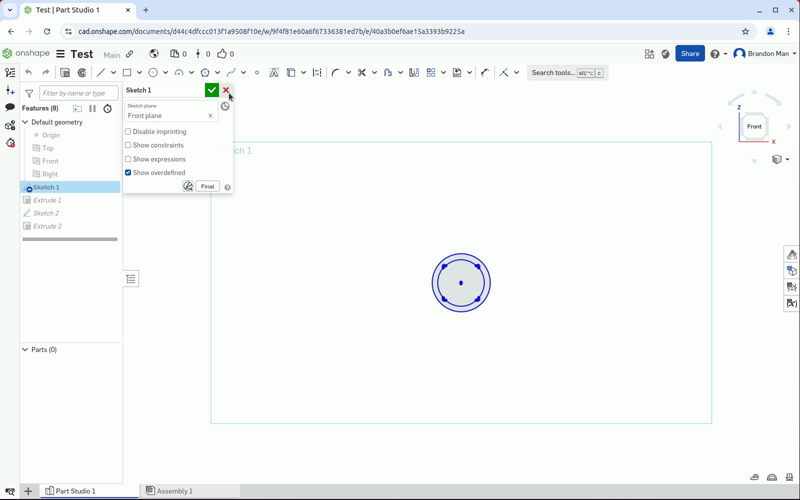
key(shift+s)
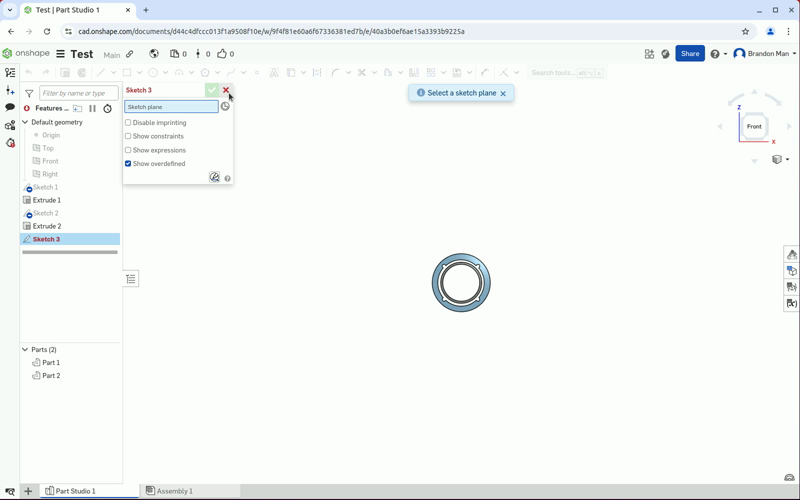
mouse_move(73, 163)
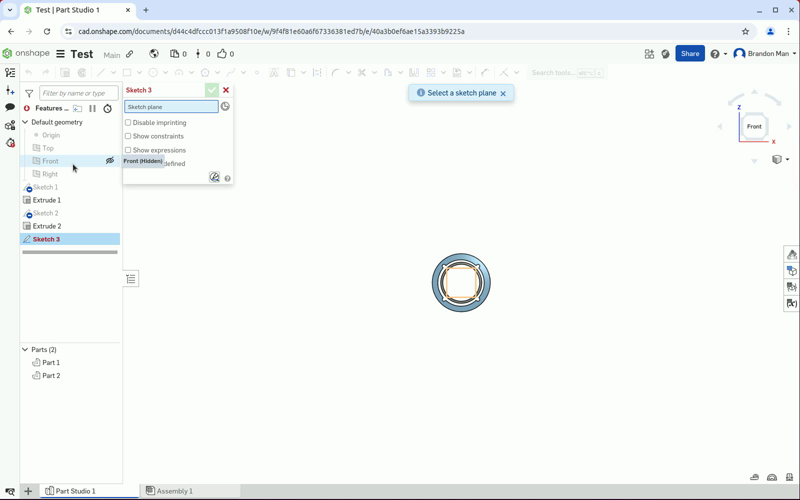
click(73, 163)
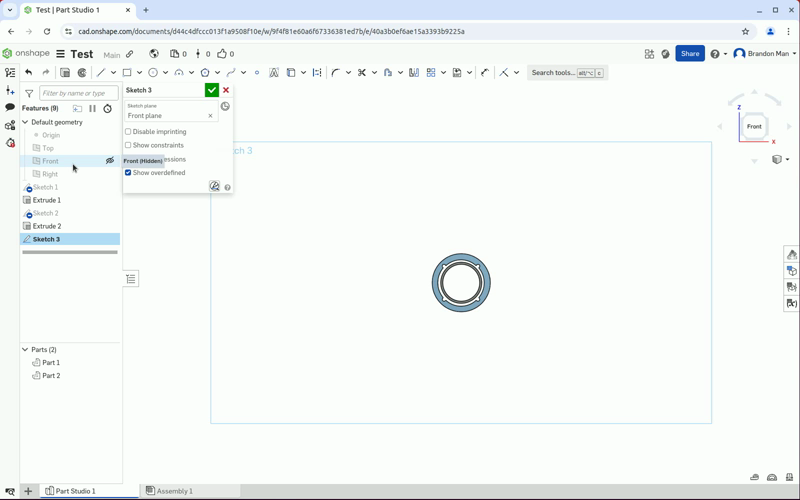
mouse_move(73, 352)
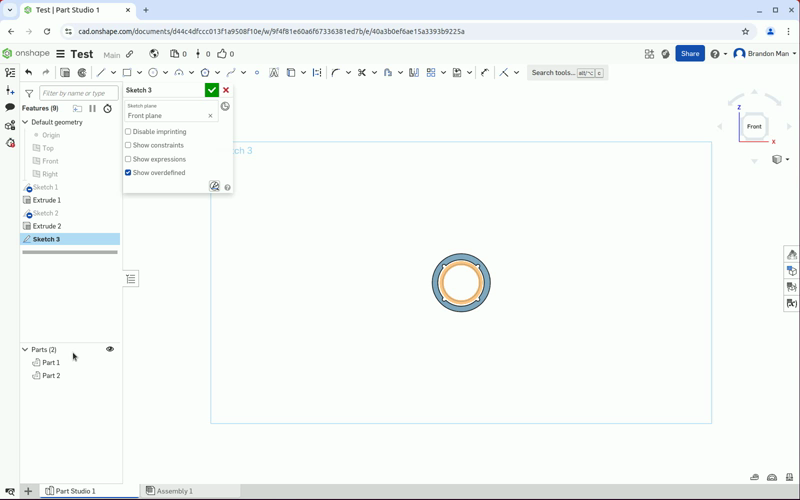
key(y)
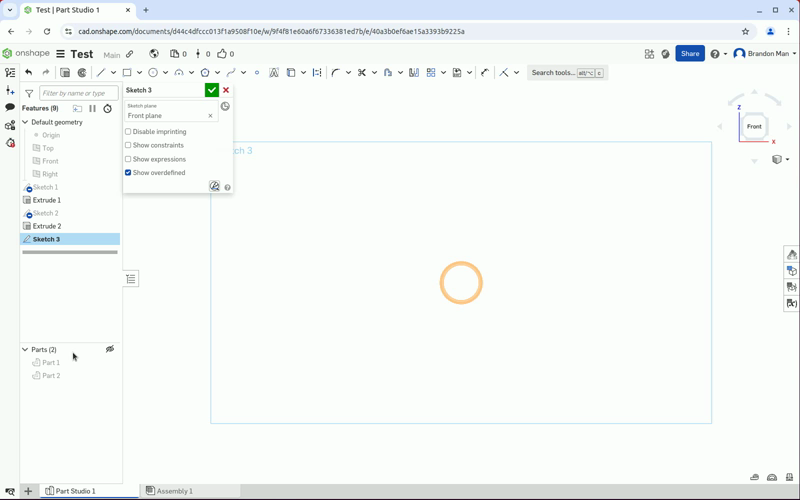
key(c)
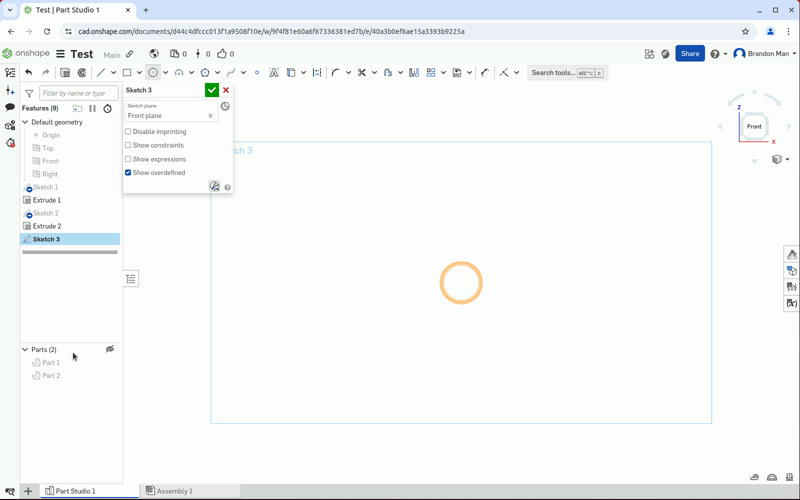
key_down(shift)
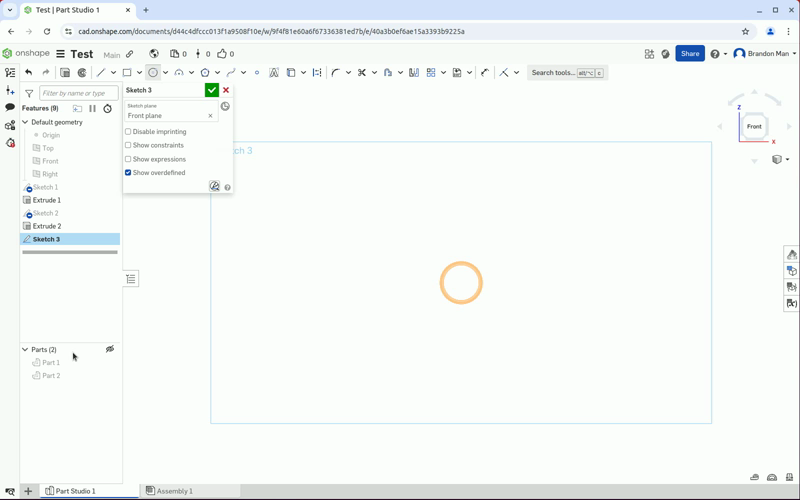
mouse_move(461, 282)
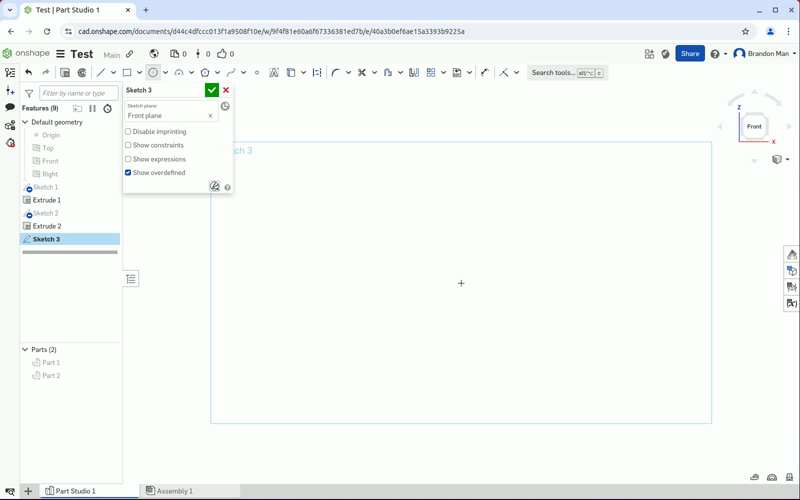
click(461, 282)
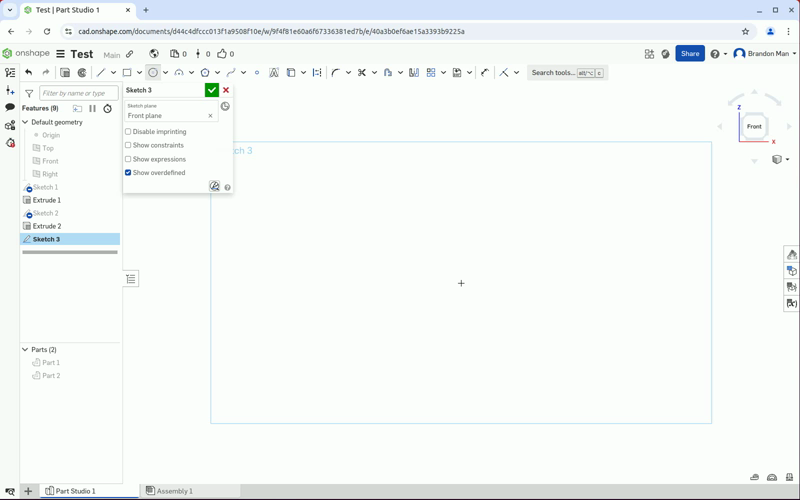
key_up(shift)
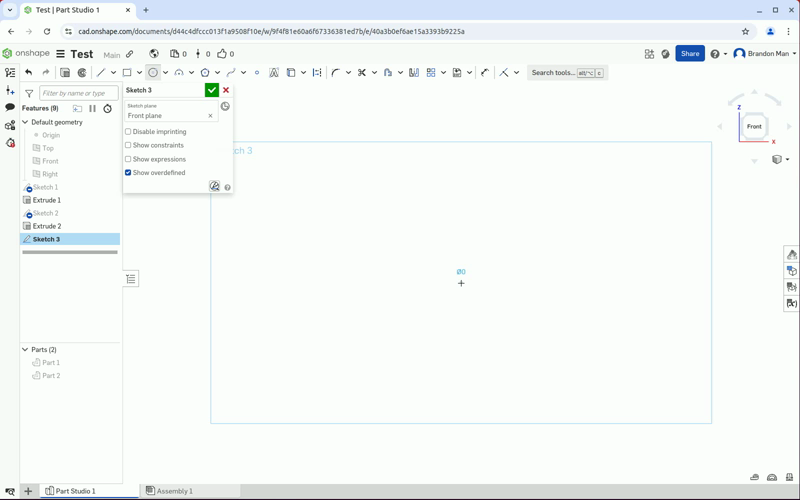
mouse_move(481, 282)
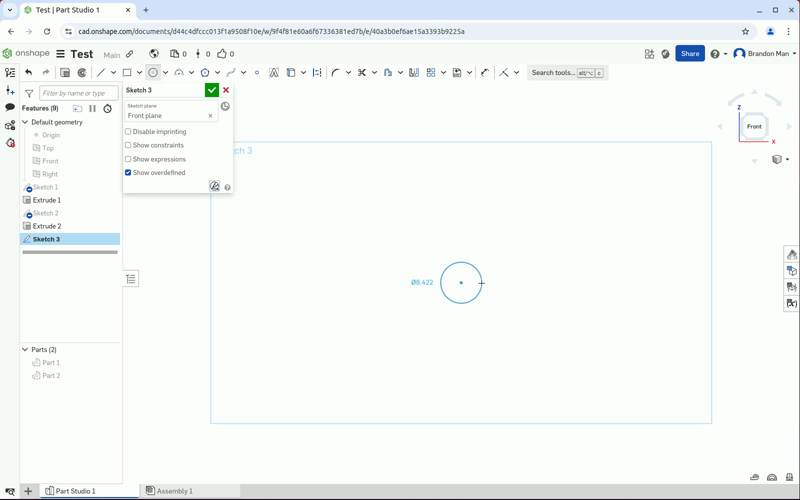
click(481, 282)
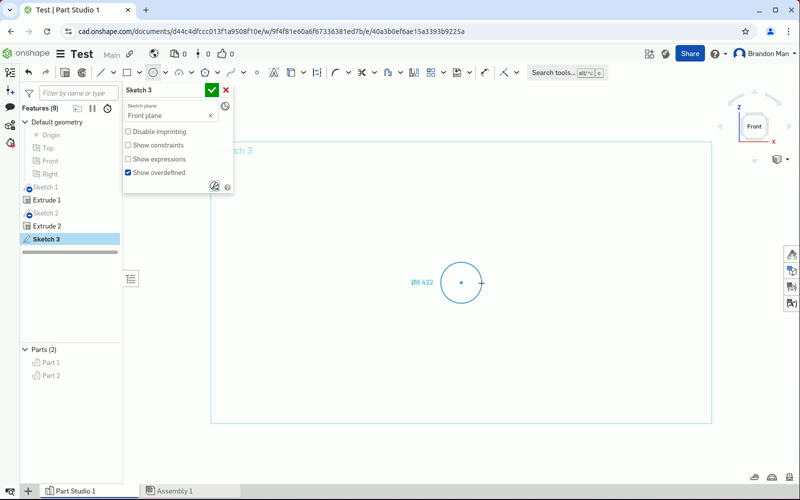
key(esc)
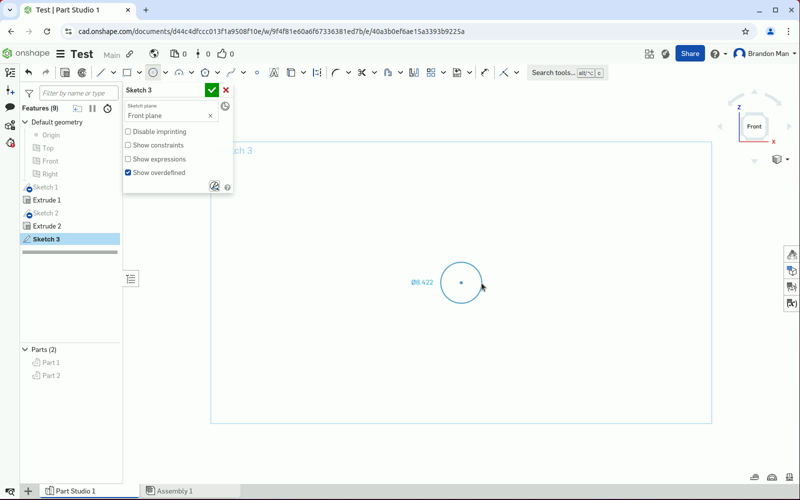
key(c)
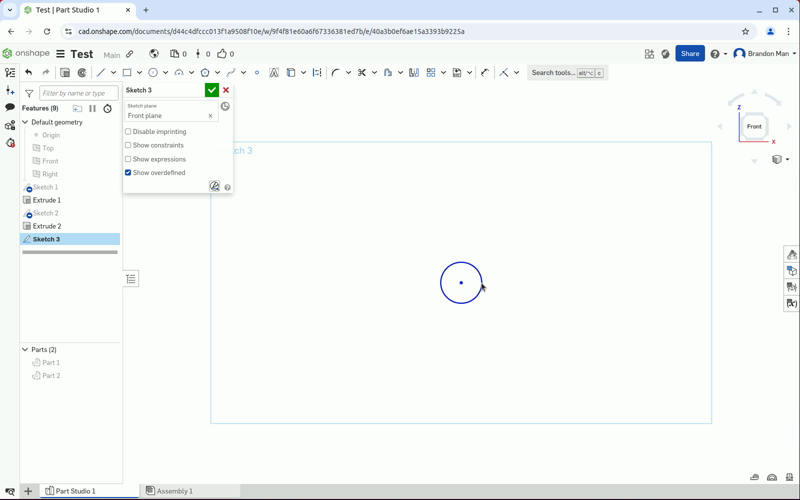
key_down(shift)
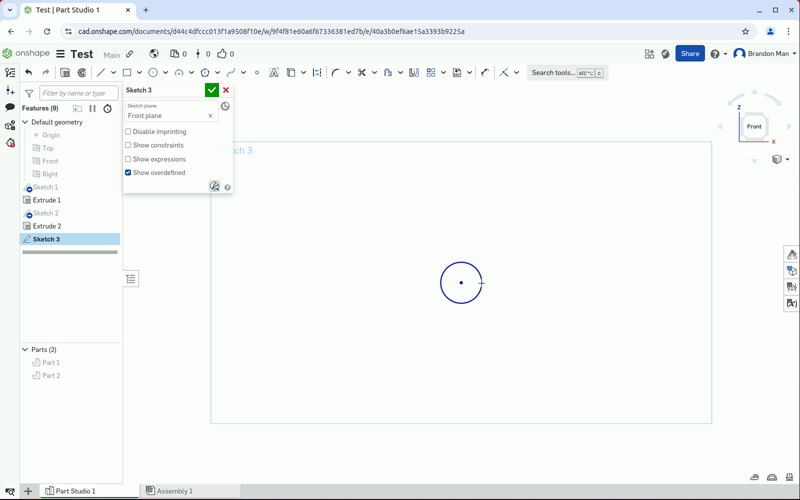
mouse_move(461, 282)
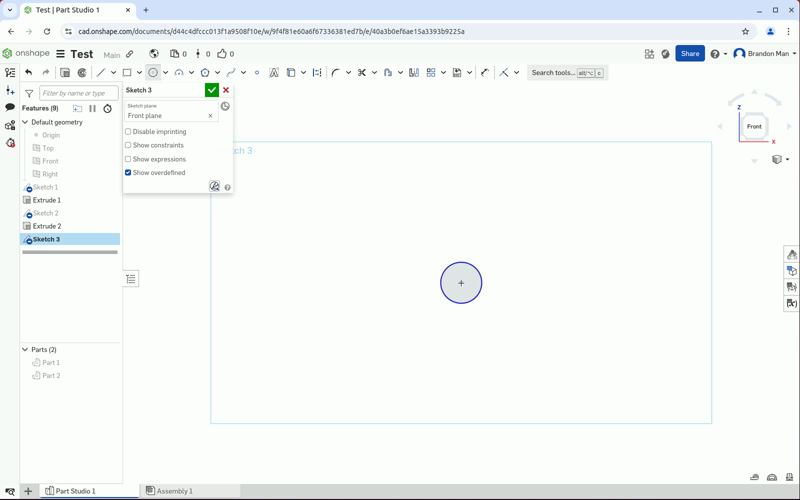
click(461, 282)
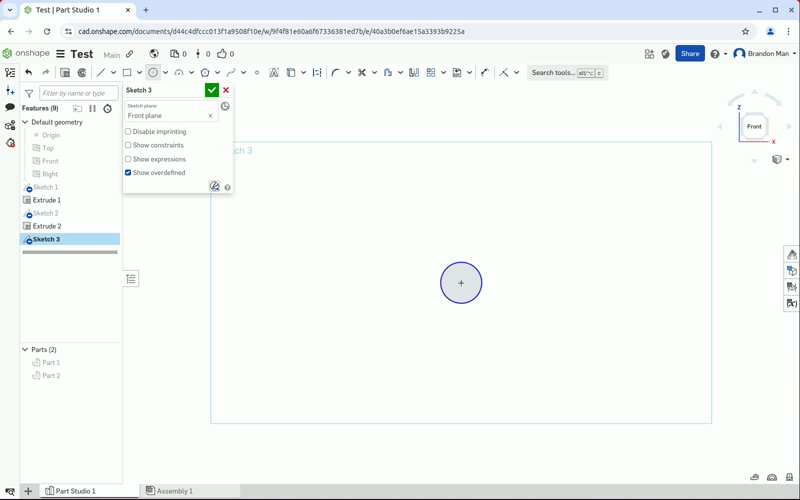
key_up(shift)
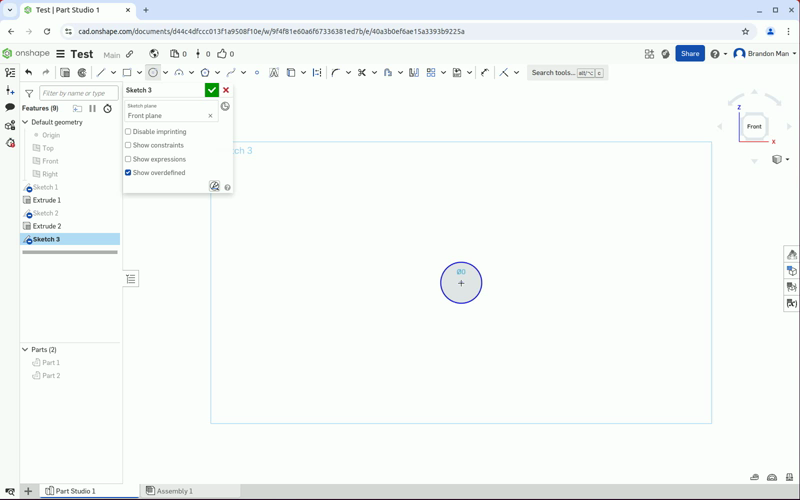
mouse_move(479, 282)
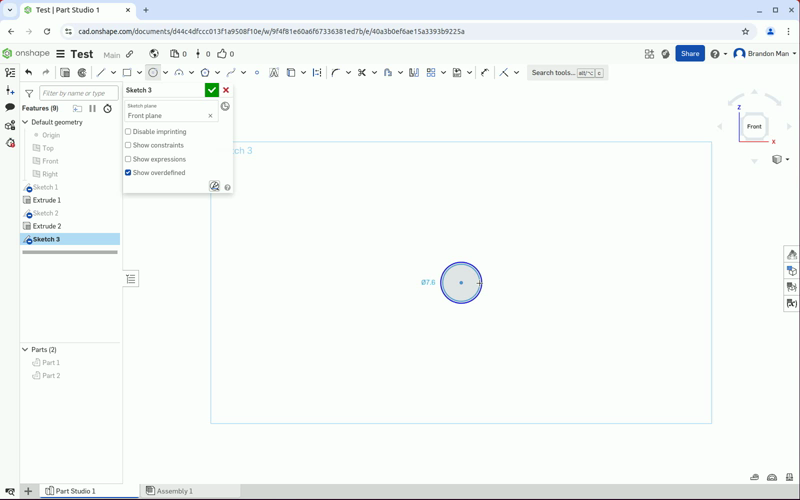
scroll(6)
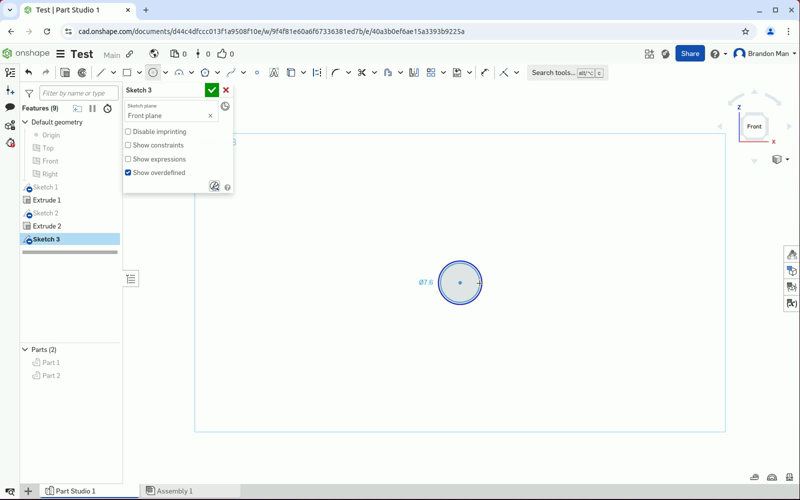
scroll(6)
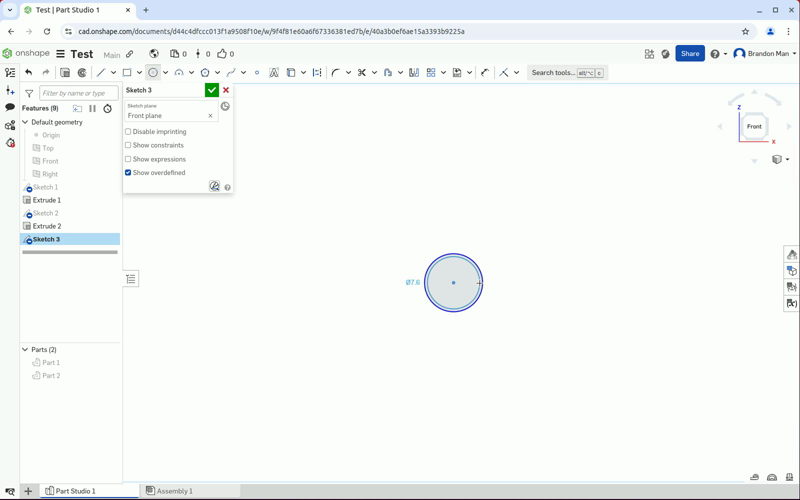
scroll(6)
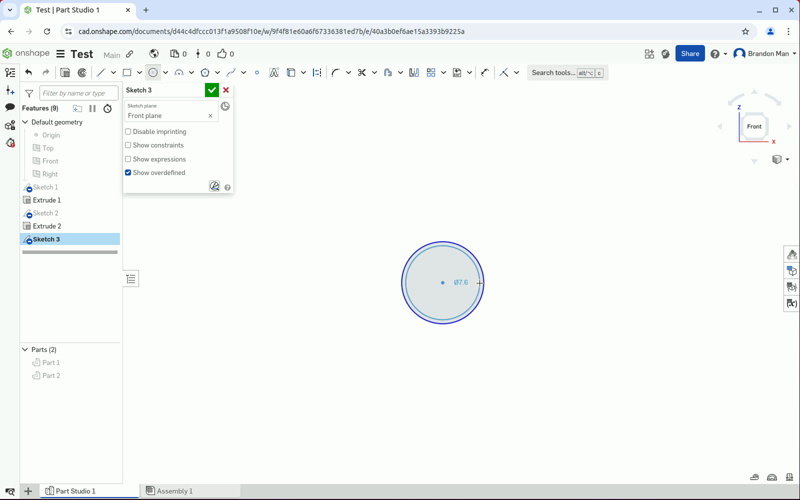
scroll(6)
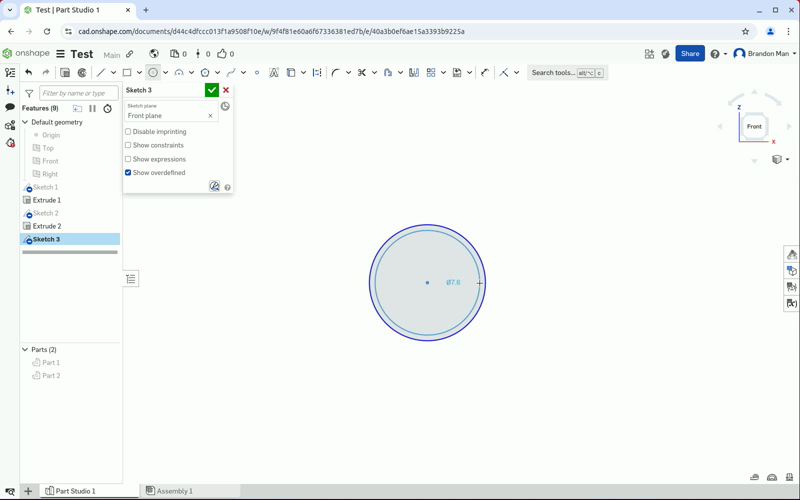
scroll(6)
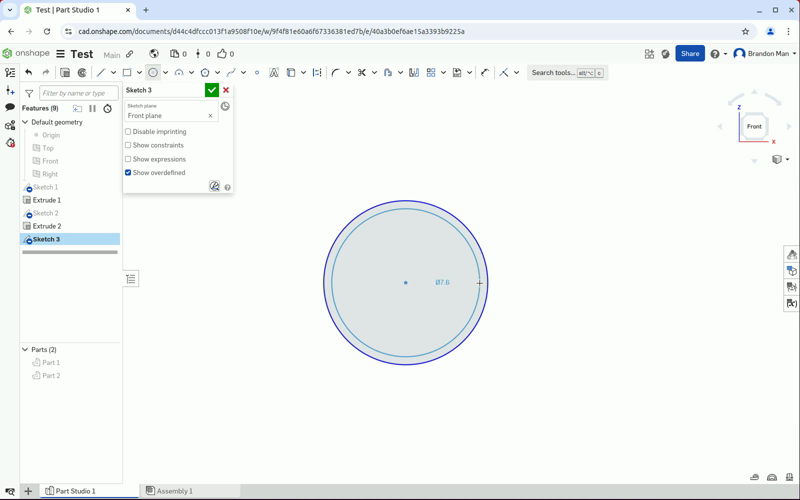
scroll(6)
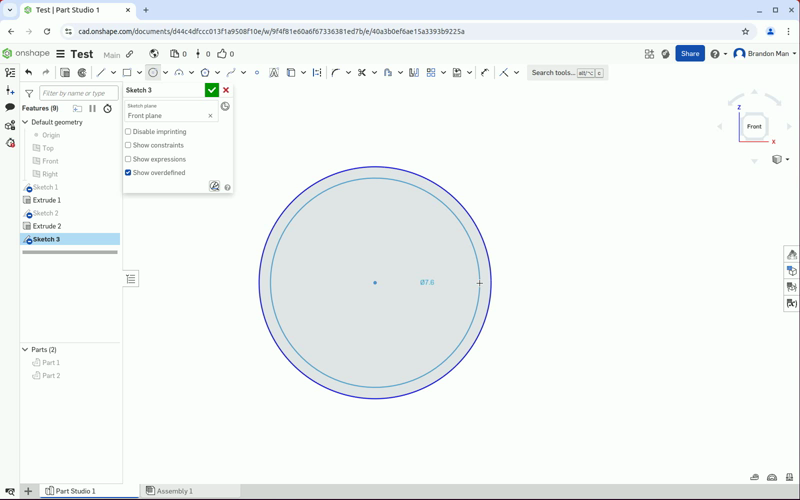
scroll(6)
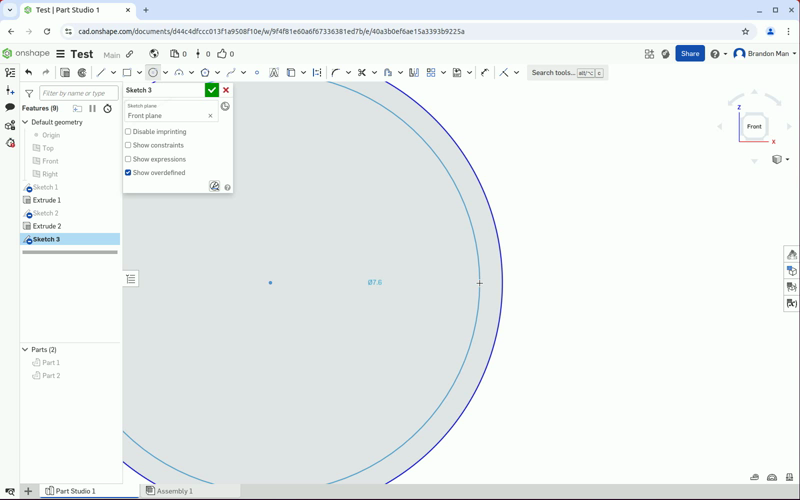
click(479, 282)
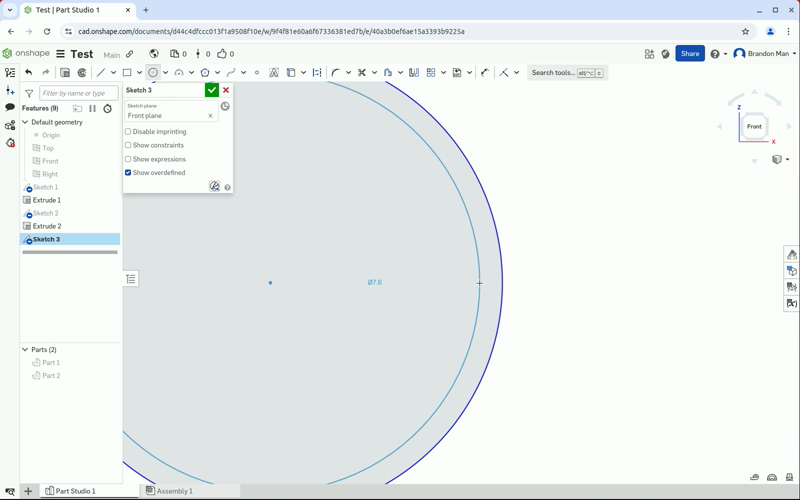
scroll(-6)
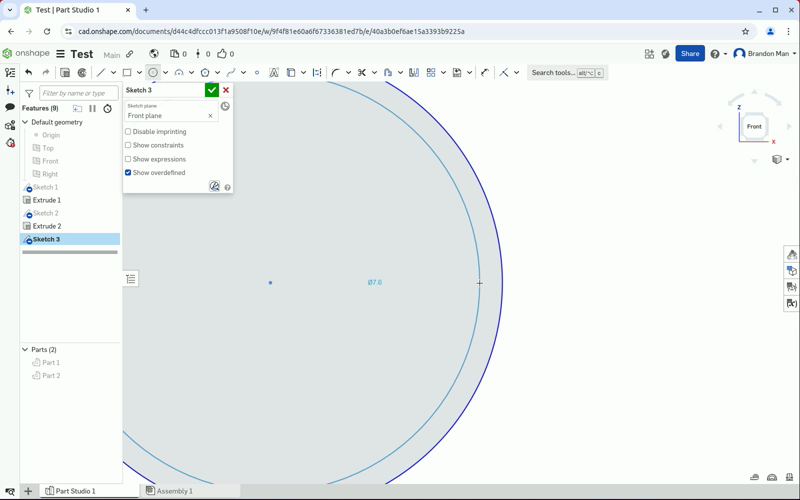
scroll(-6)
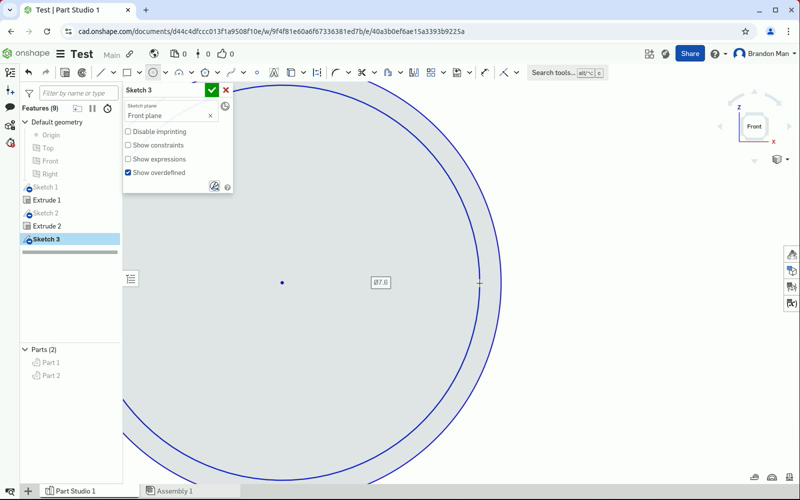
scroll(-6)
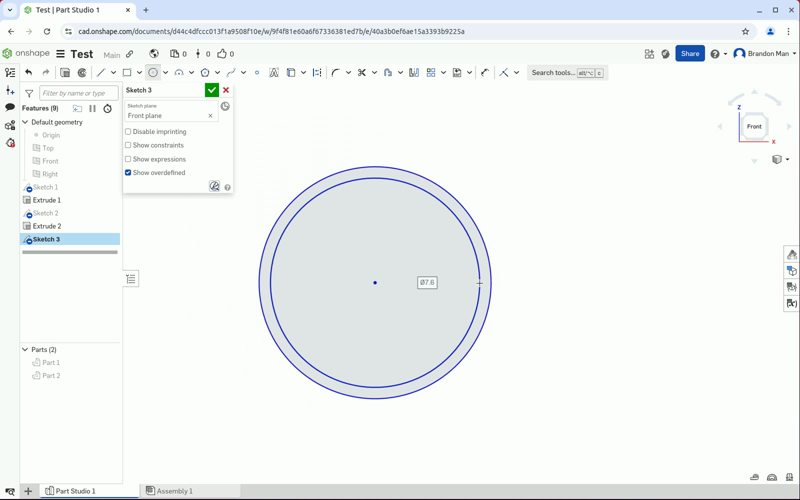
scroll(-6)
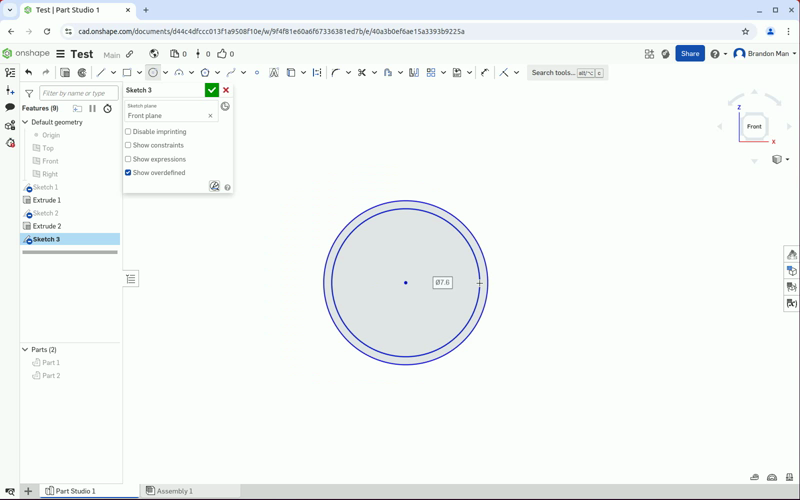
scroll(-6)
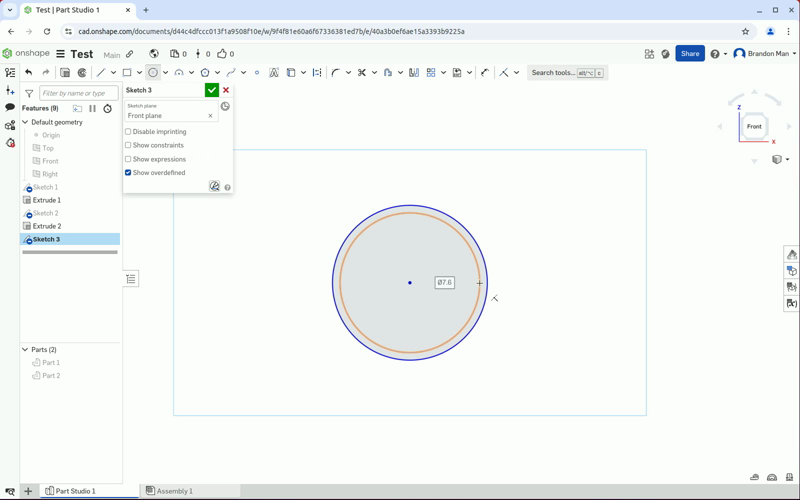
scroll(-6)
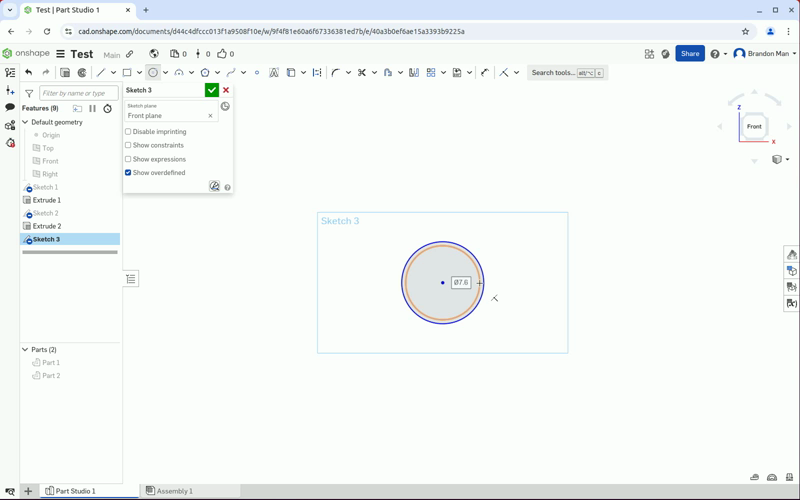
scroll(-6)
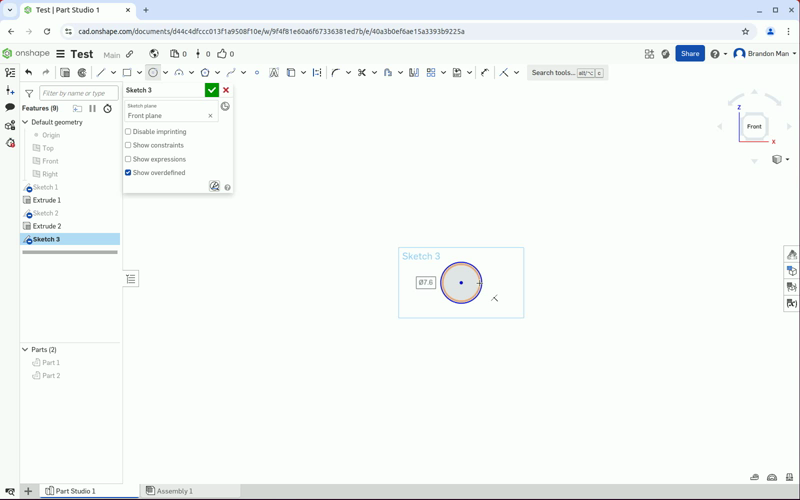
key(esc)
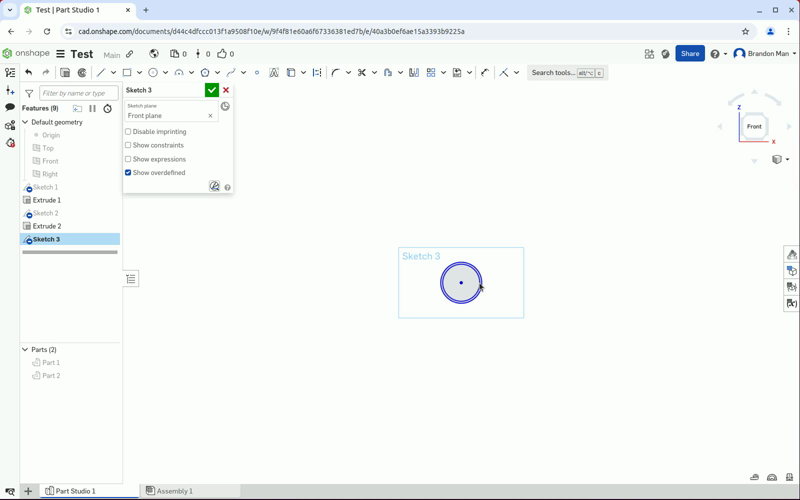
mouse_move(456, 264)
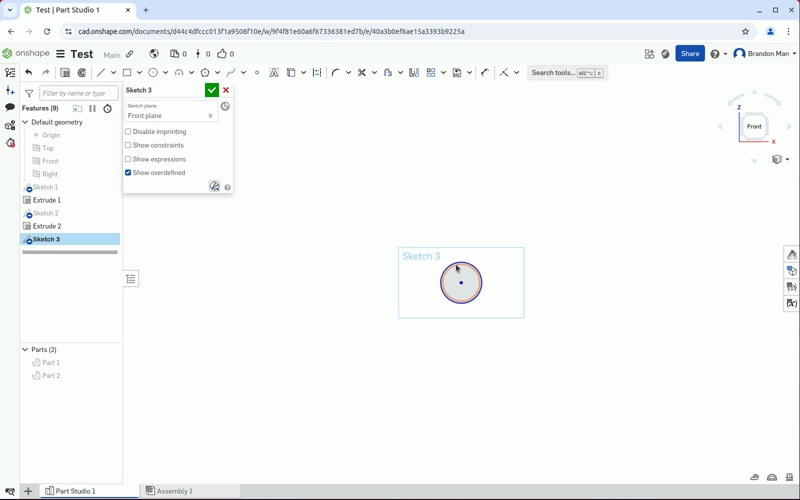
scroll(6)
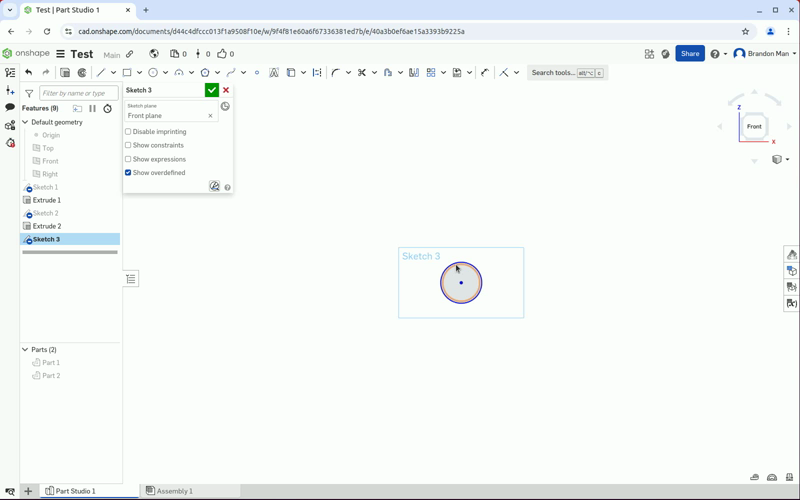
scroll(6)
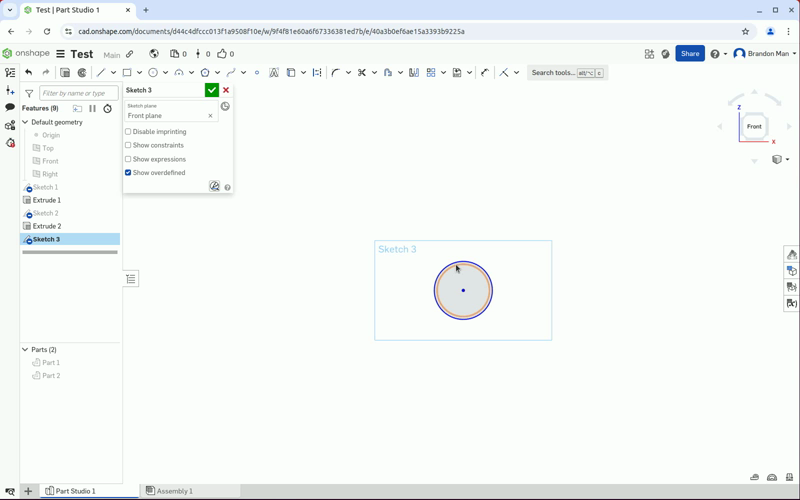
scroll(6)
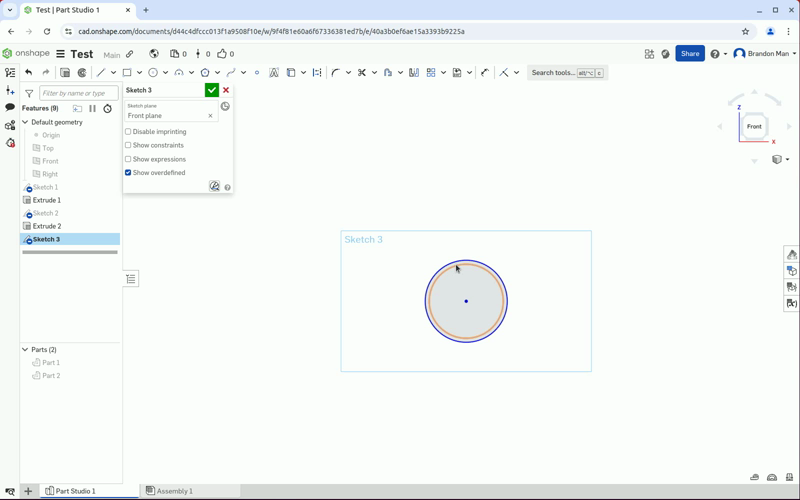
scroll(6)
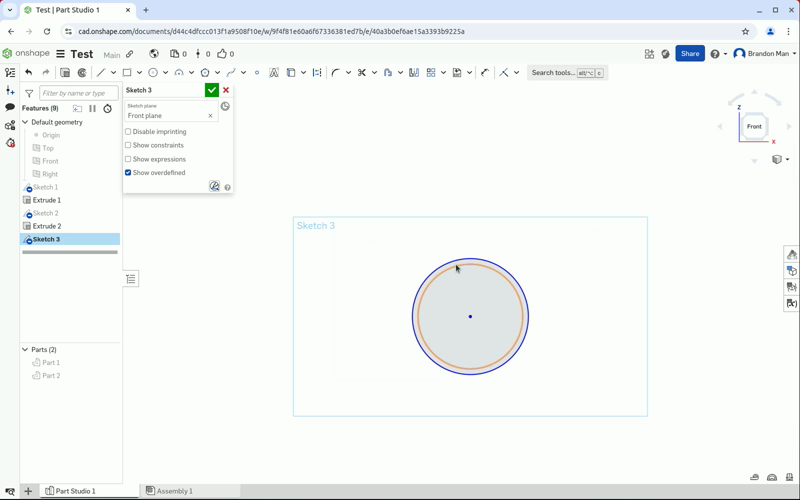
scroll(6)
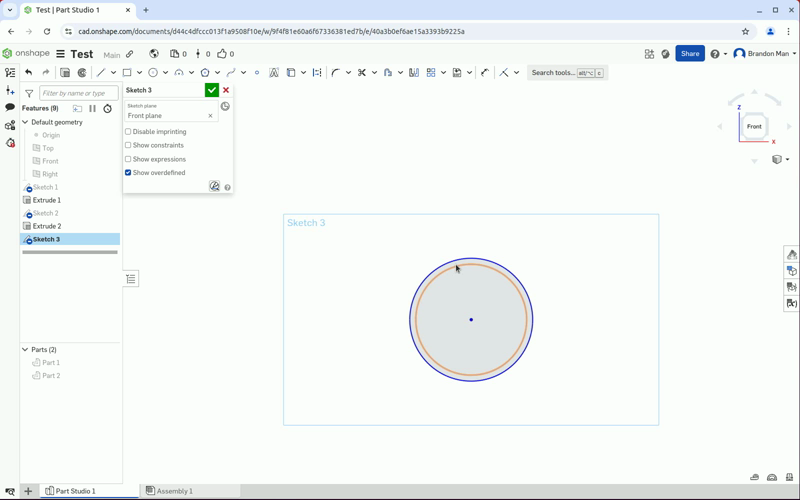
scroll(6)
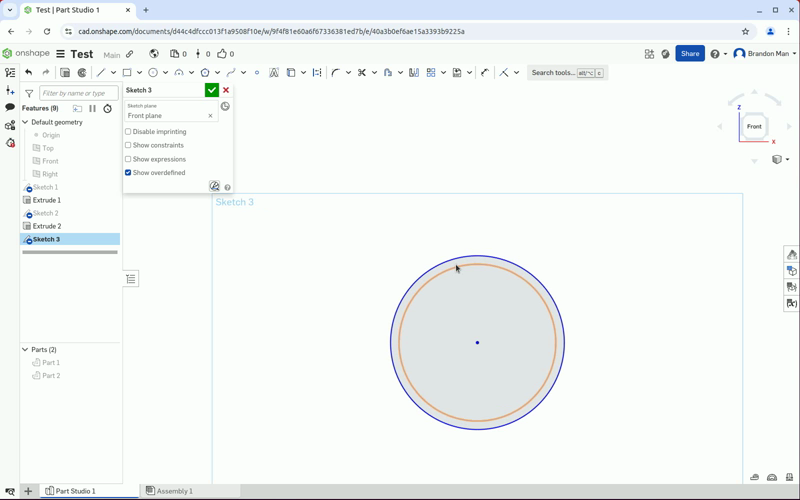
scroll(6)
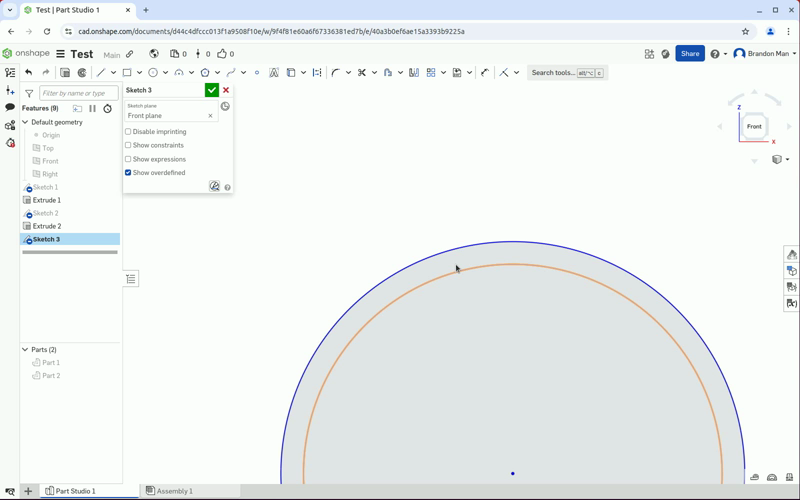
click(456, 264)
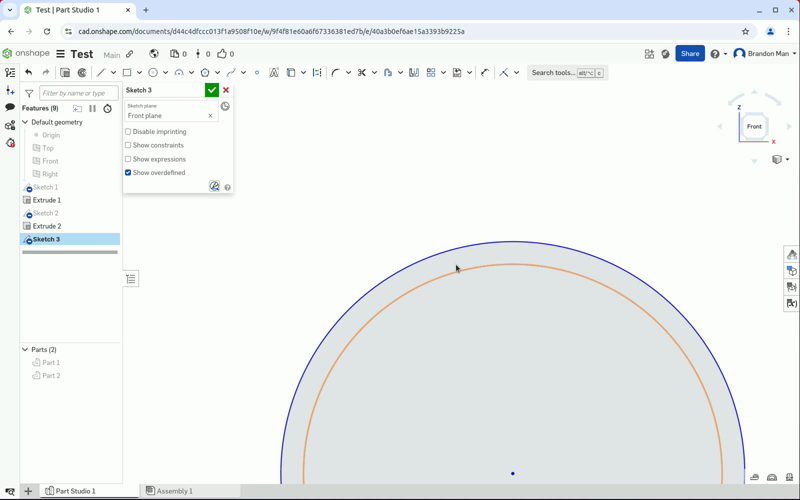
scroll(-6)
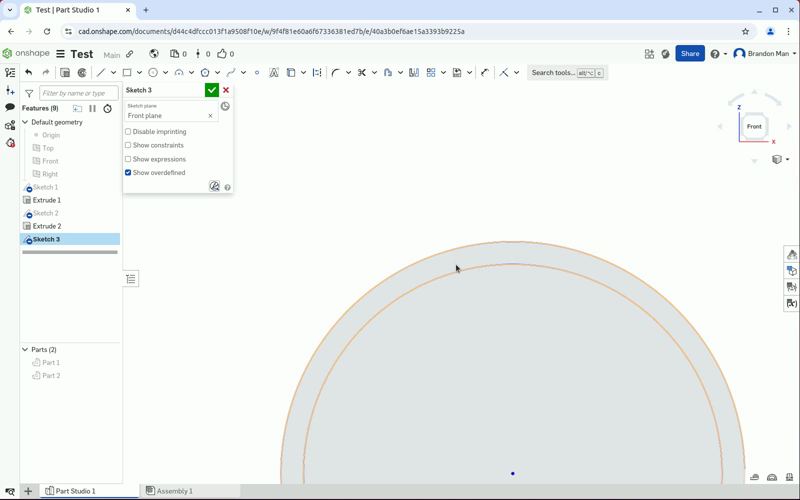
scroll(-6)
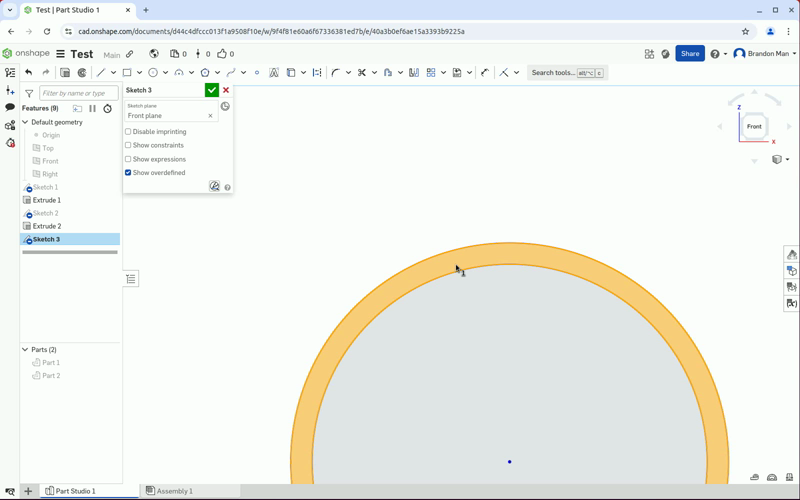
scroll(-6)
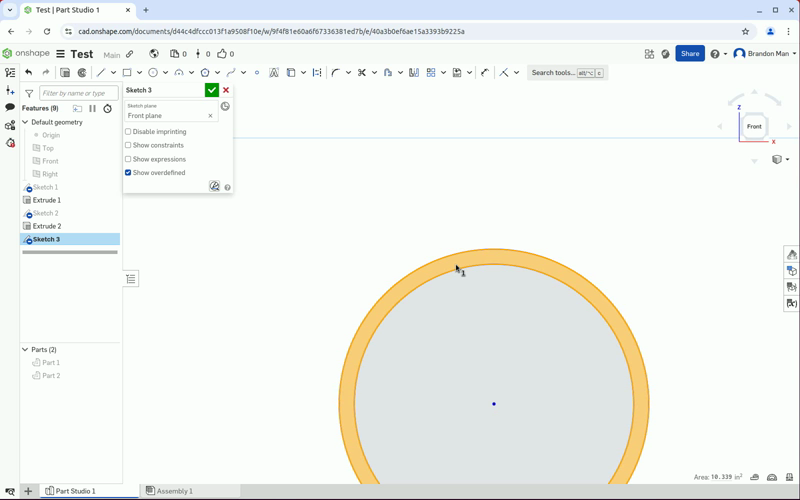
scroll(-6)
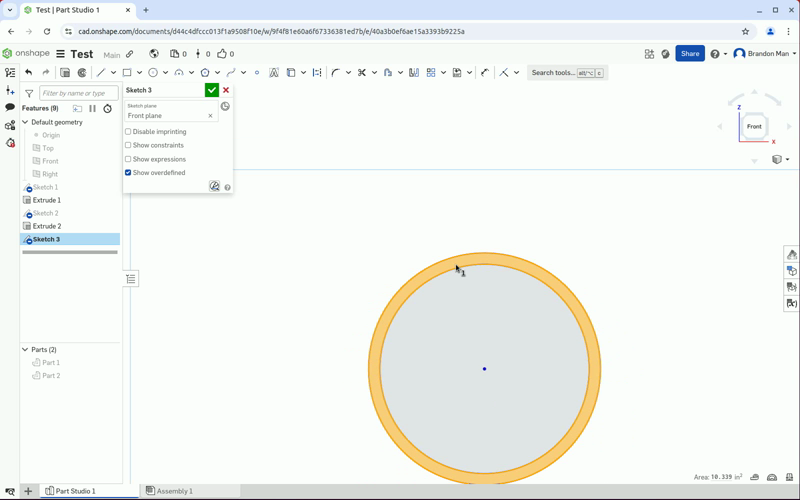
scroll(-6)
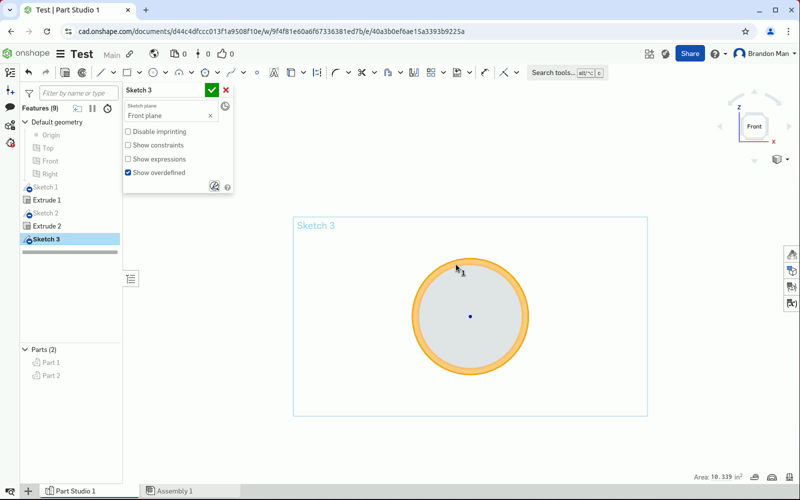
scroll(-6)
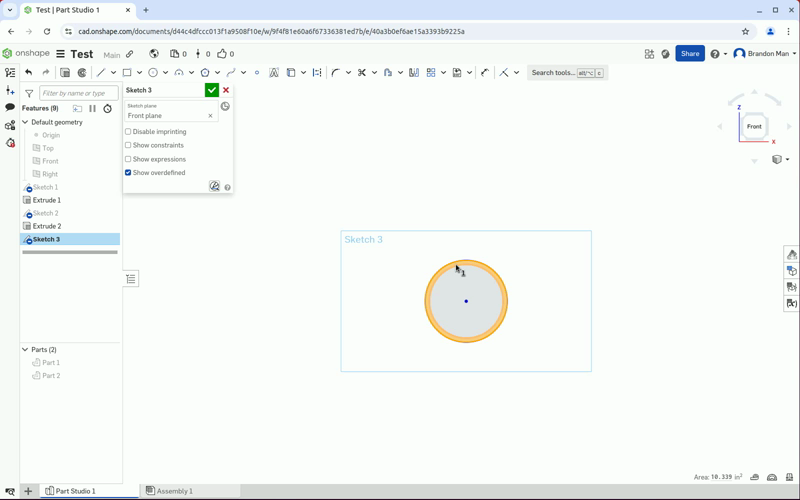
scroll(-6)
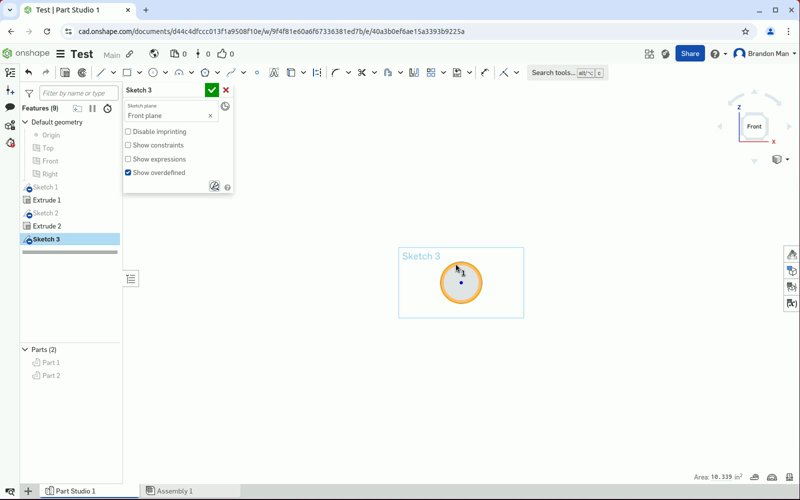
mouse_move(73, 352)
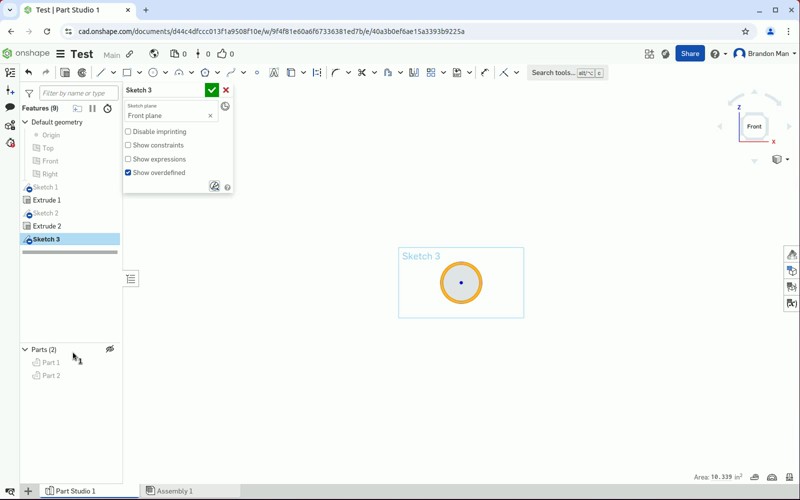
key(shift+y)
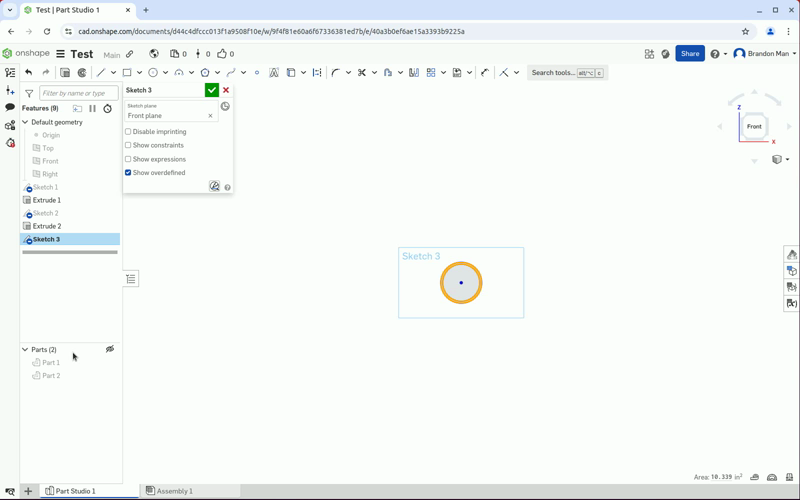
key(shift+e)
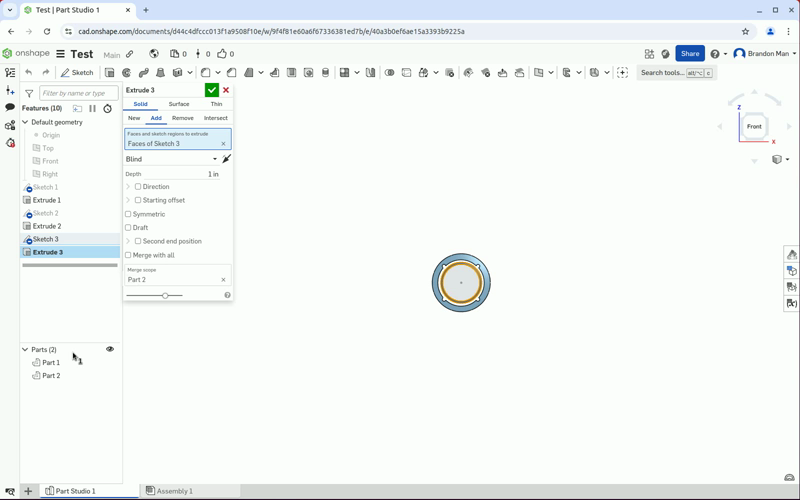
mouse_move(143, 106)
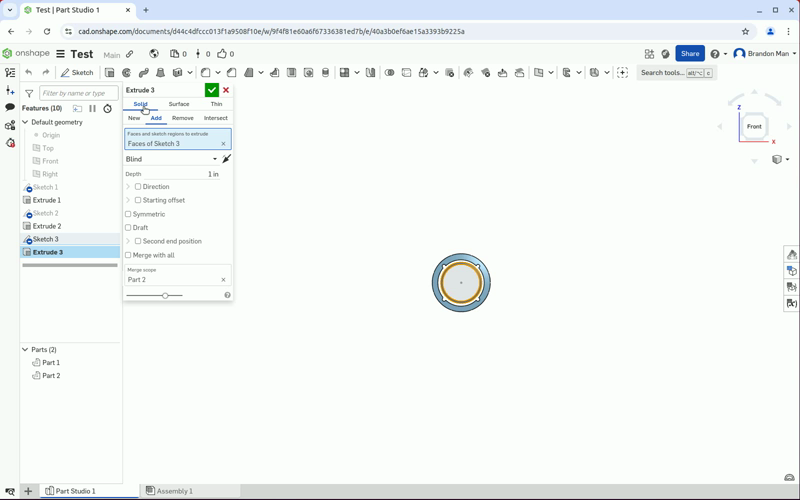
click(143, 106)
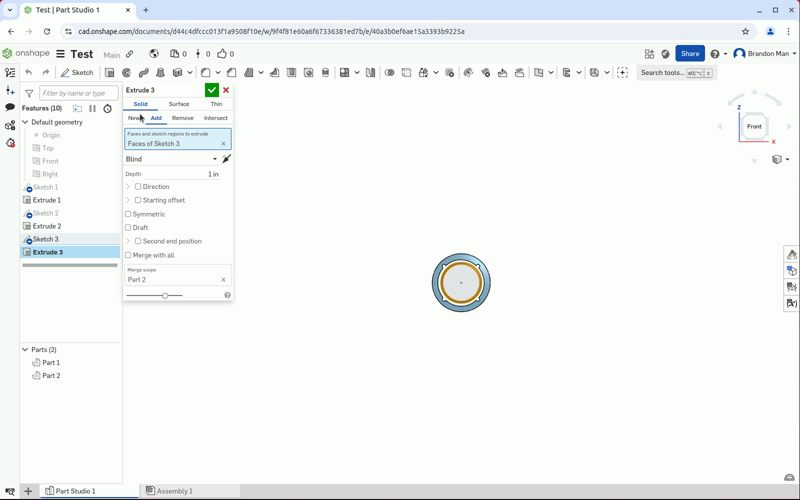
mouse_move(137, 120)
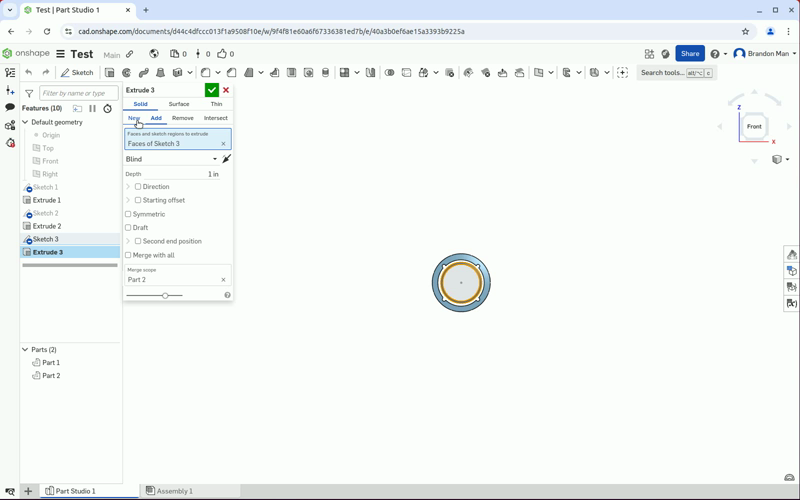
click(137, 120)
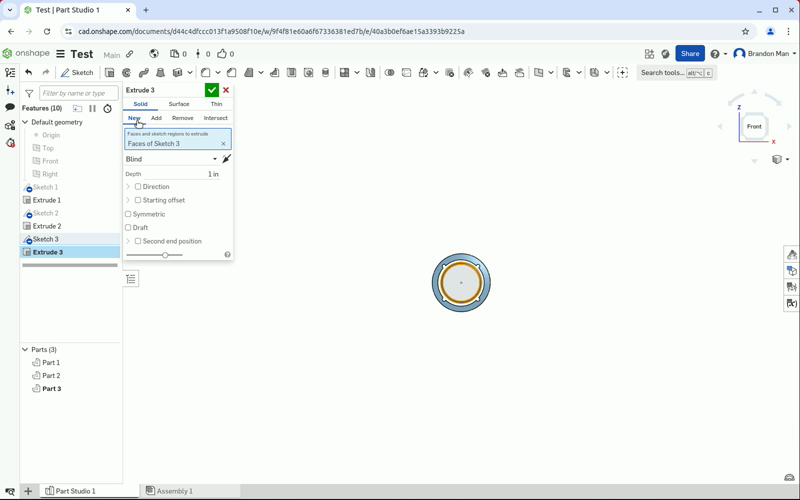
key(tab, 4)
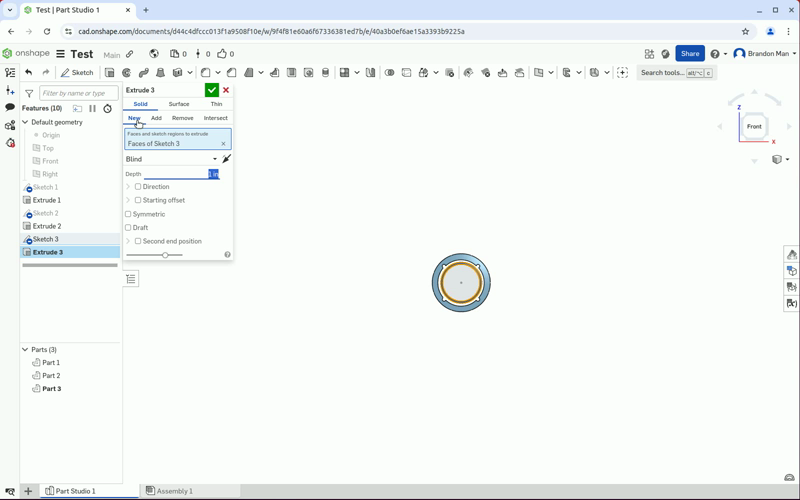
text(0.481)
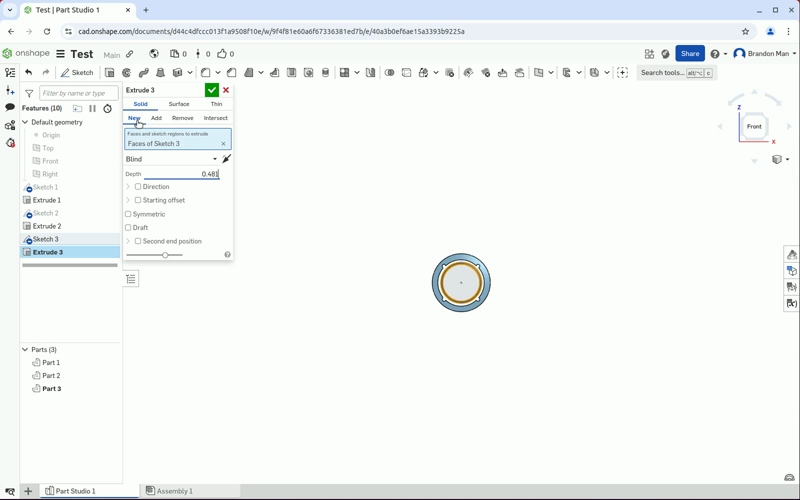
key(enter)
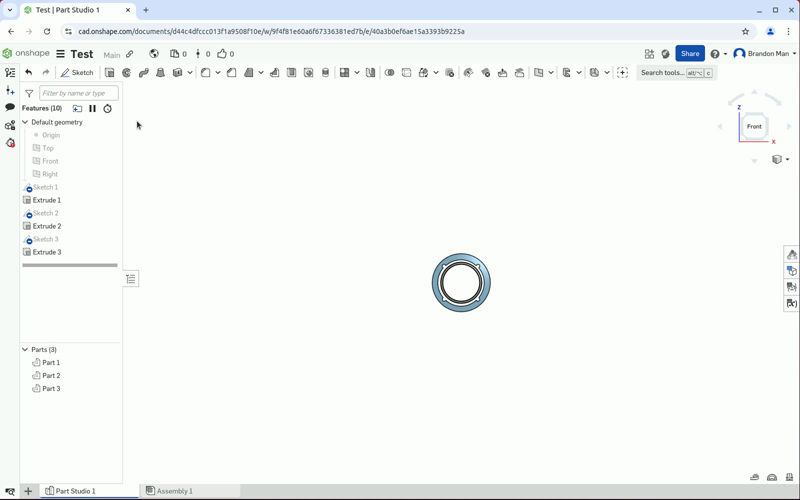
key(shift+h)
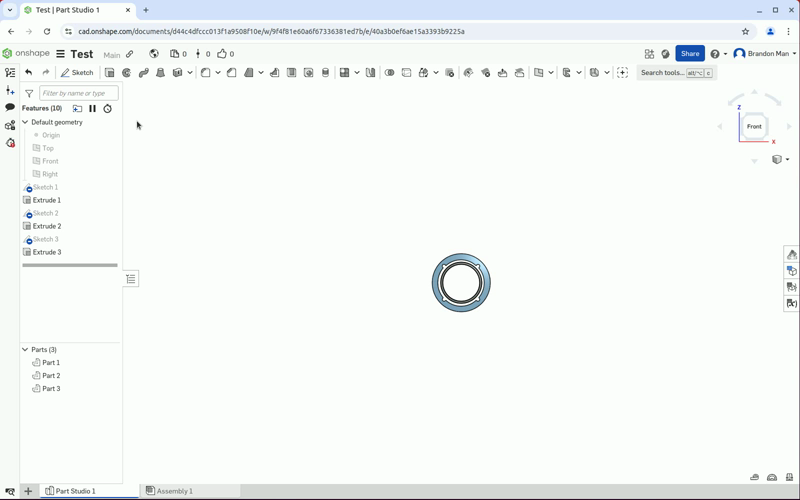
key(shift+h)
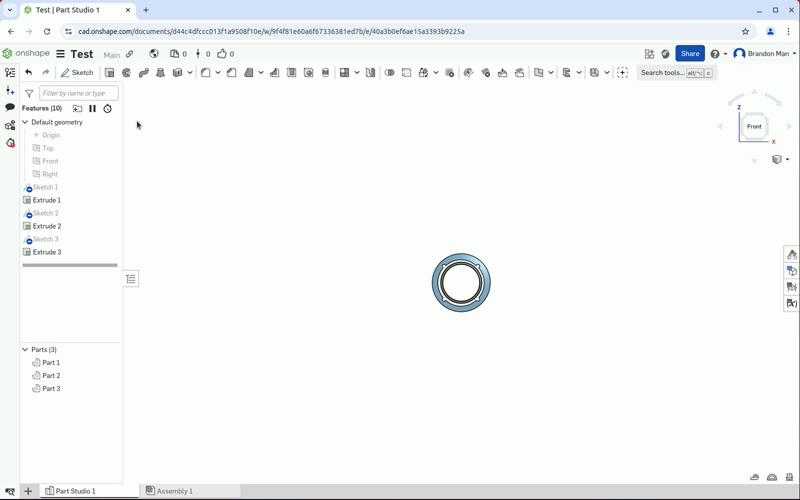
mouse_move(73, 189)
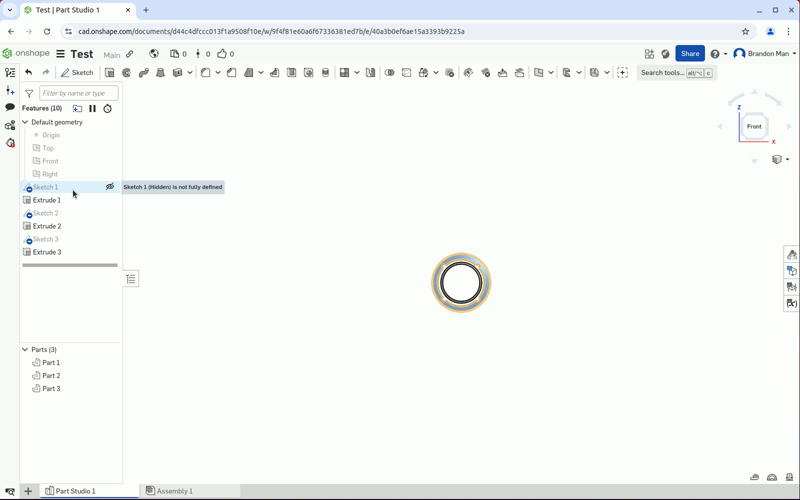
click(73, 189)
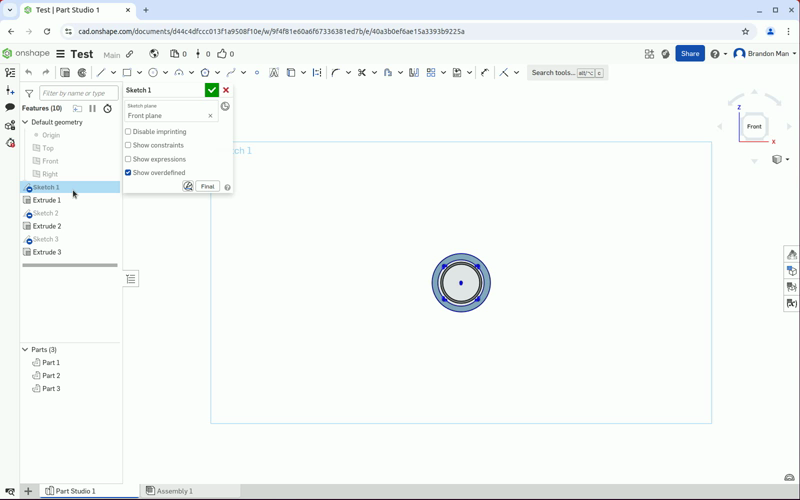
mouse_move(229, 92)
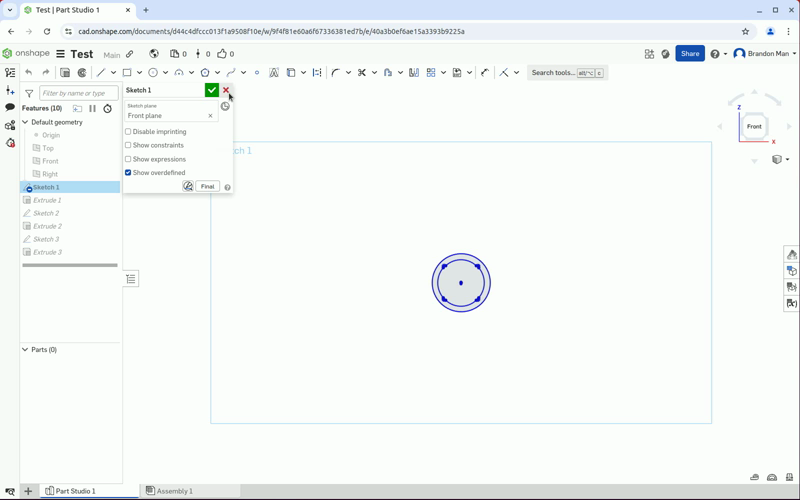
click(229, 92)
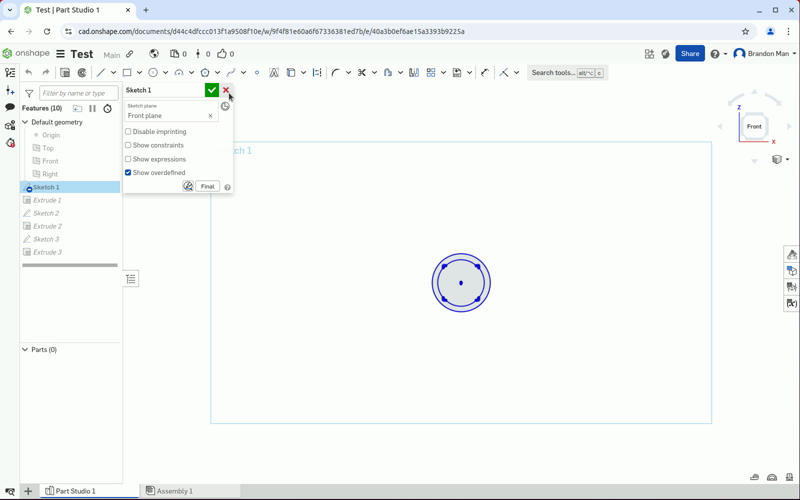
key(shift+s)
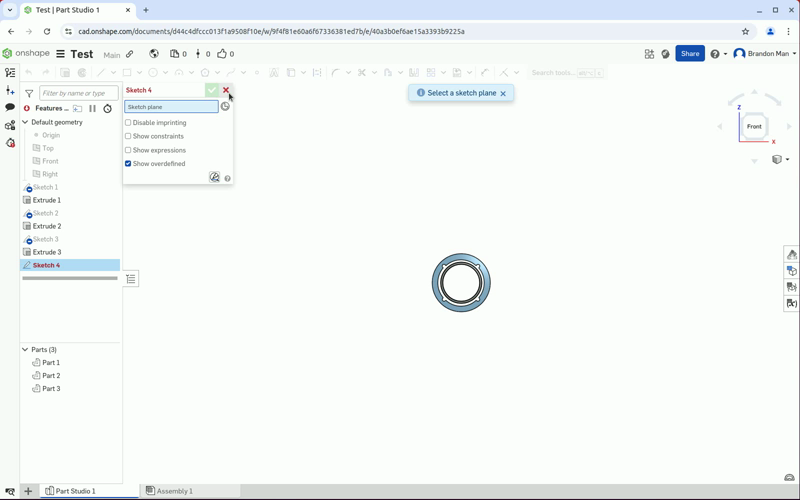
mouse_move(73, 163)
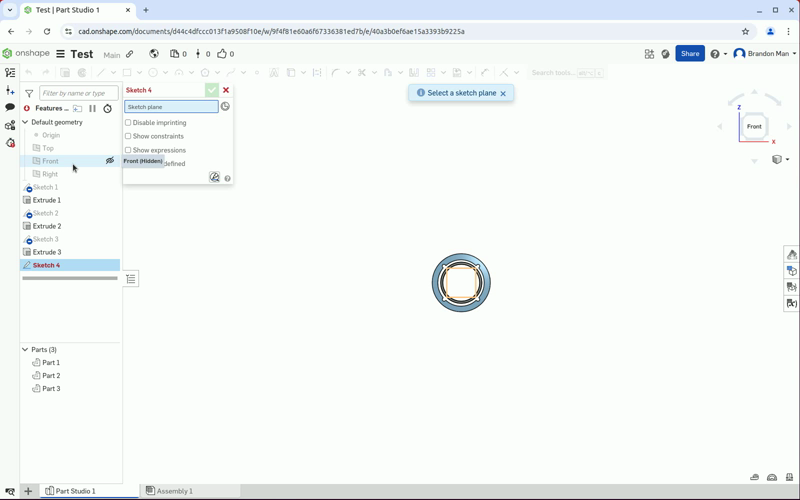
click(73, 163)
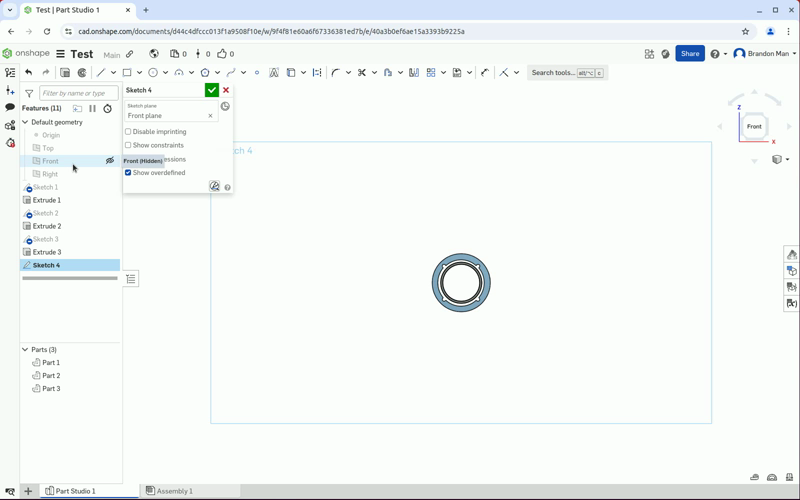
mouse_move(73, 352)
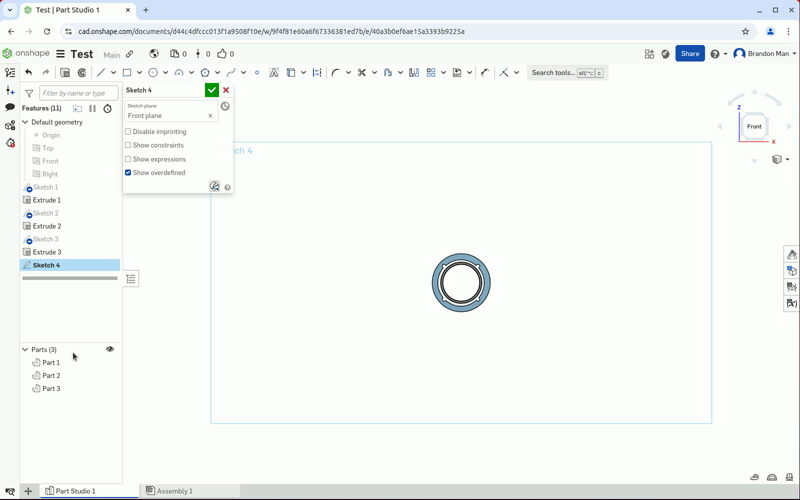
key(y)
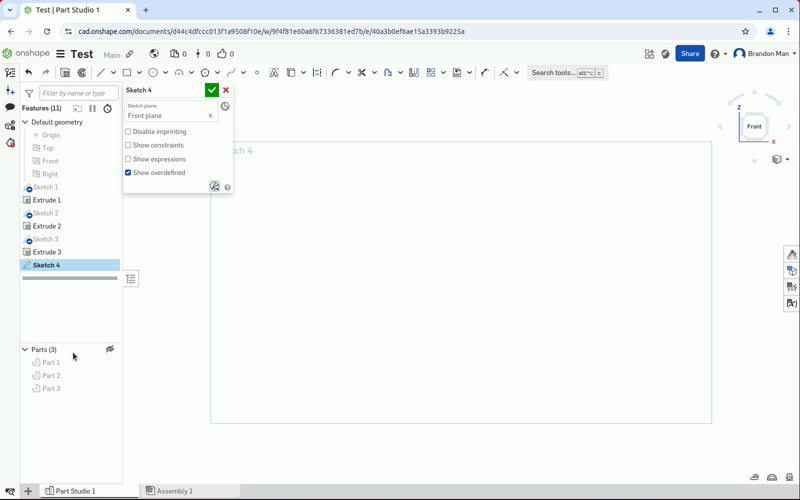
key(a)
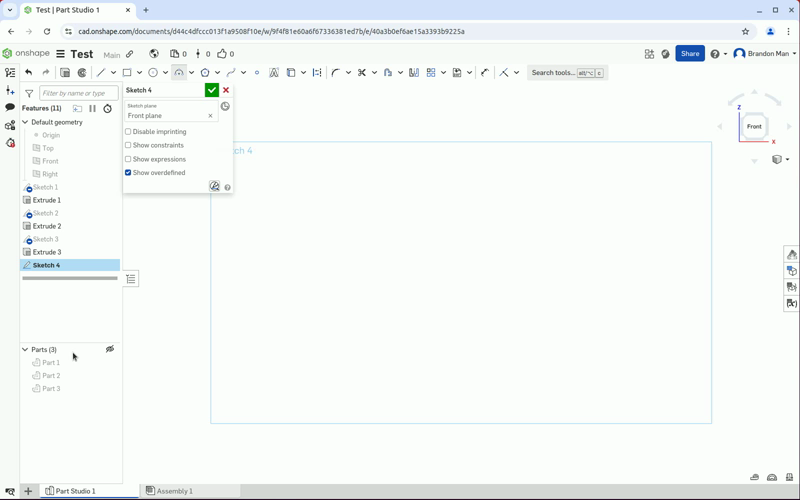
key_down(shift)
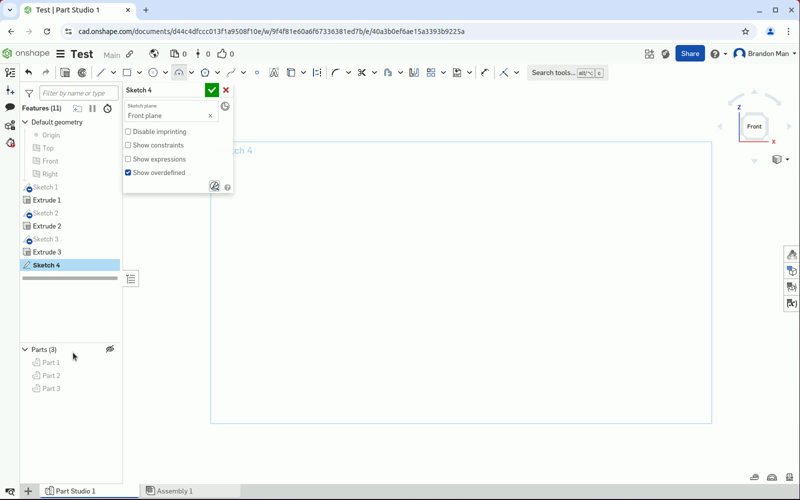
mouse_move(443, 298)
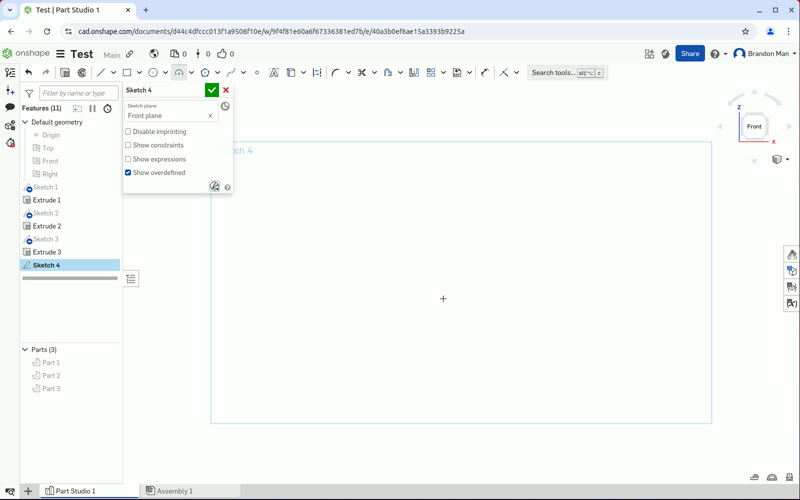
click(443, 298)
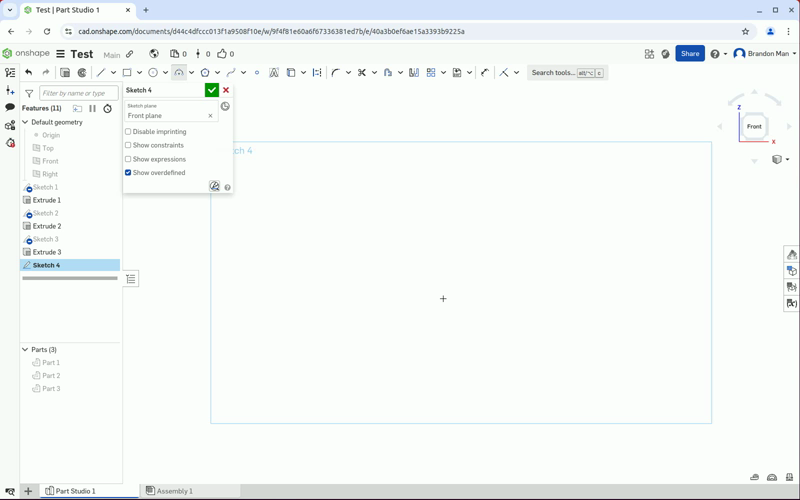
key_up(shift)
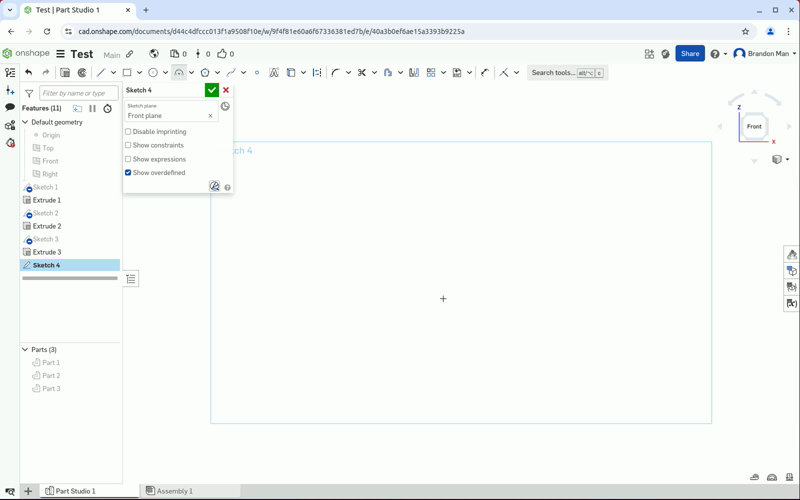
key_down(shift)
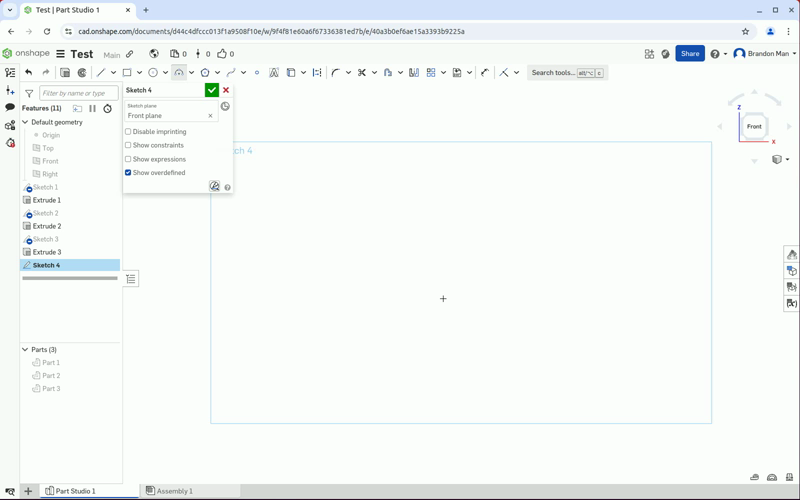
mouse_move(445, 300)
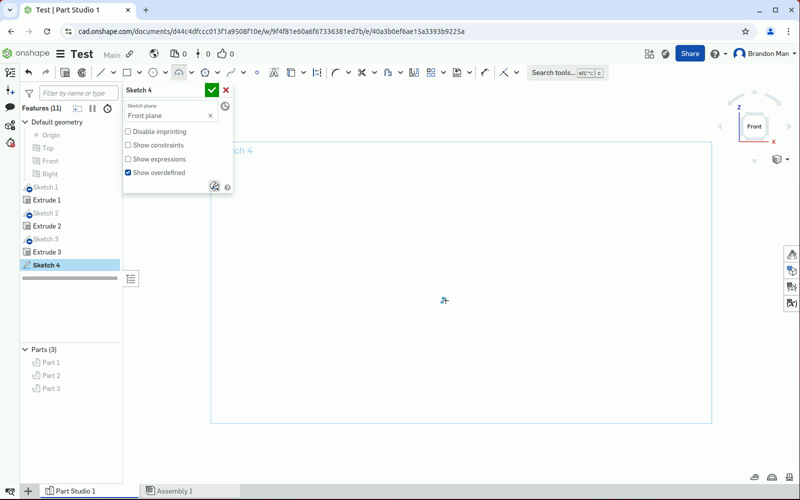
scroll(6)
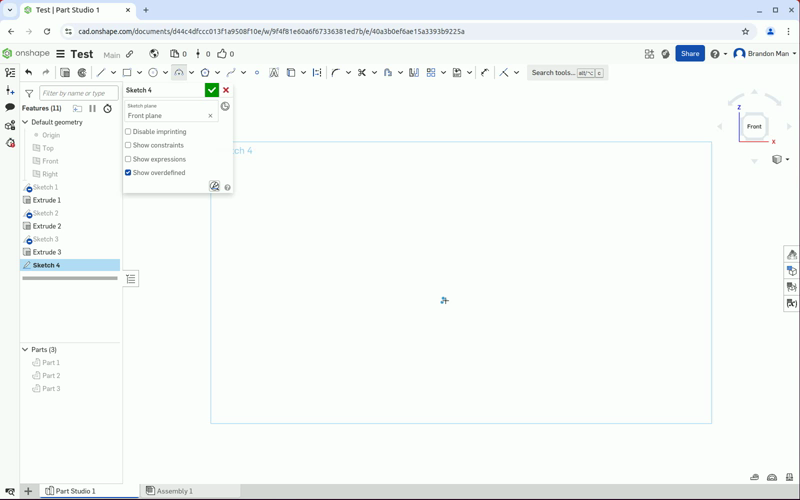
scroll(6)
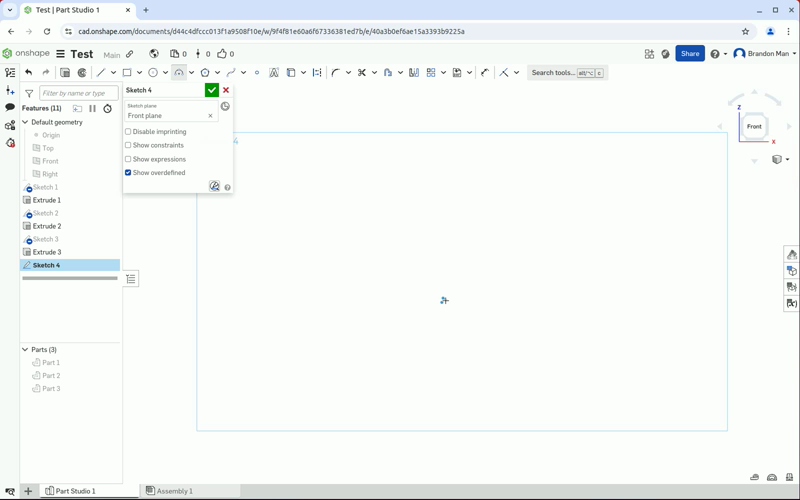
scroll(6)
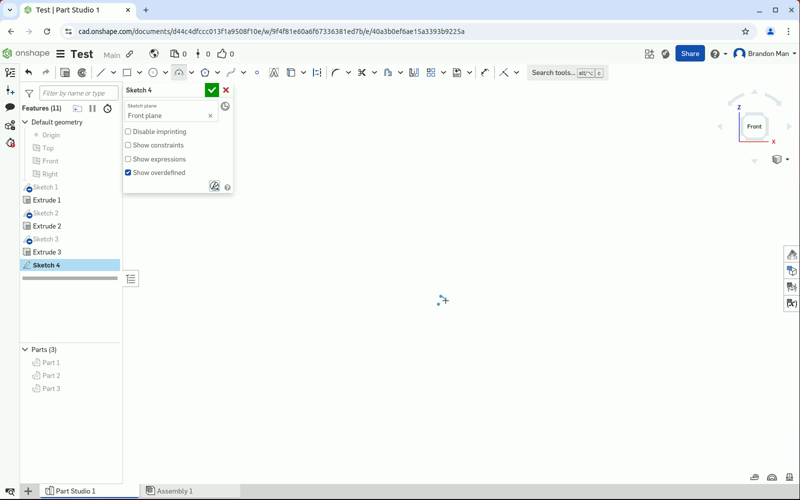
scroll(6)
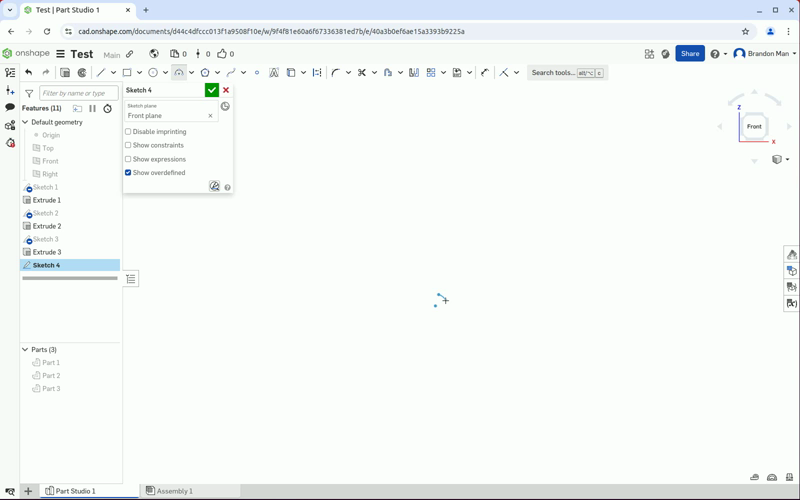
scroll(6)
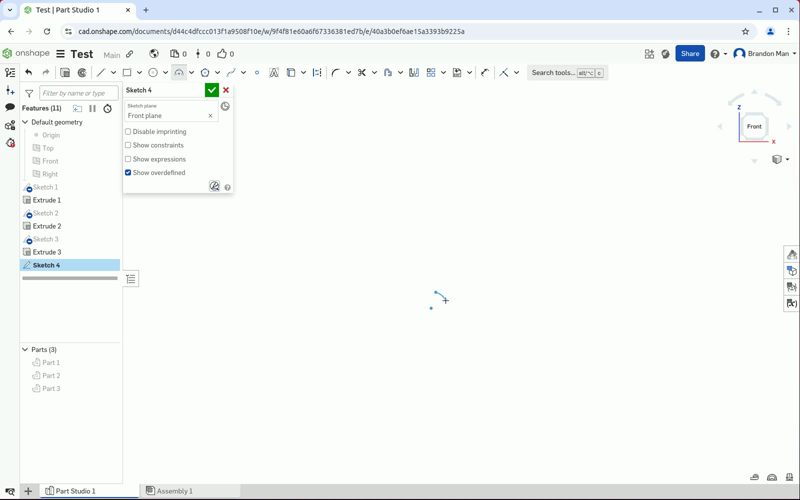
scroll(6)
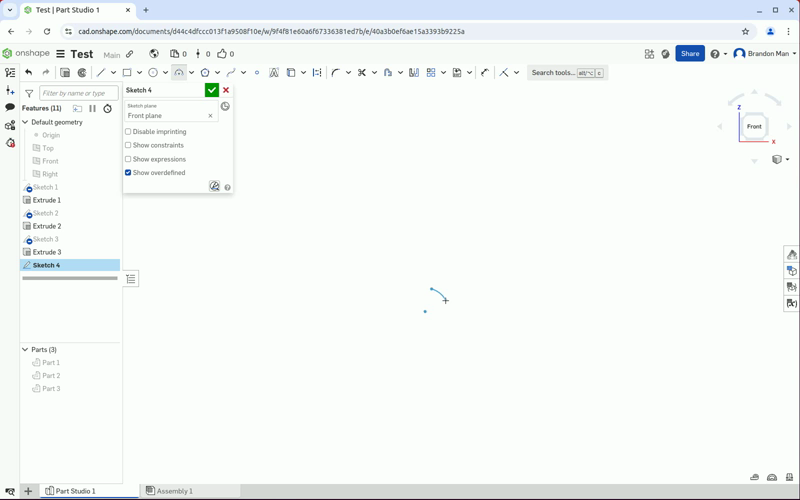
scroll(6)
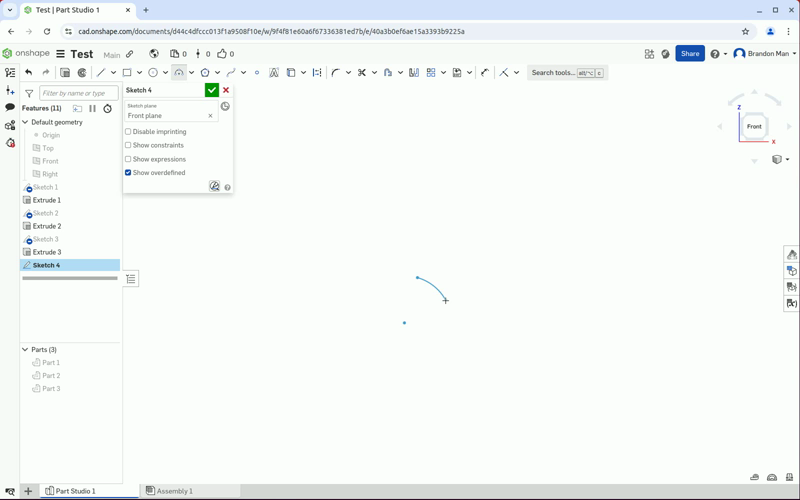
click(445, 300)
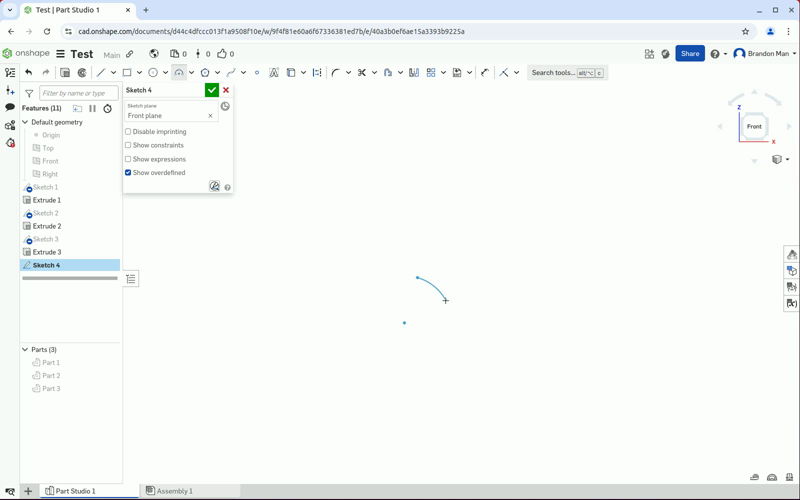
scroll(-6)
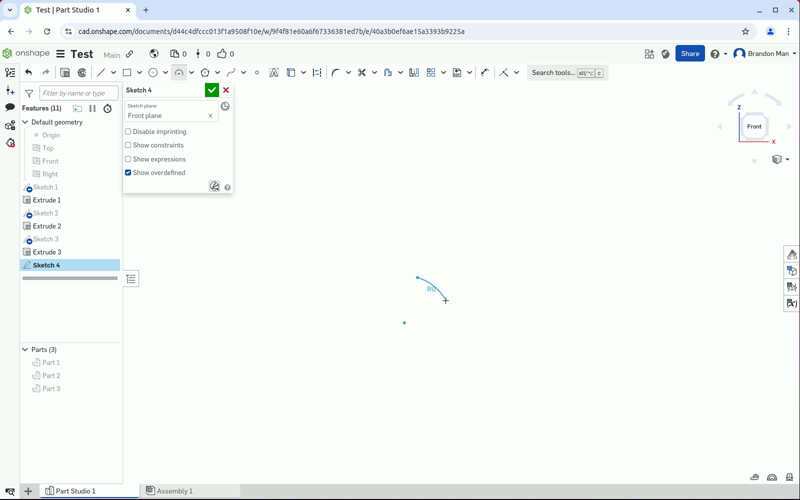
scroll(-6)
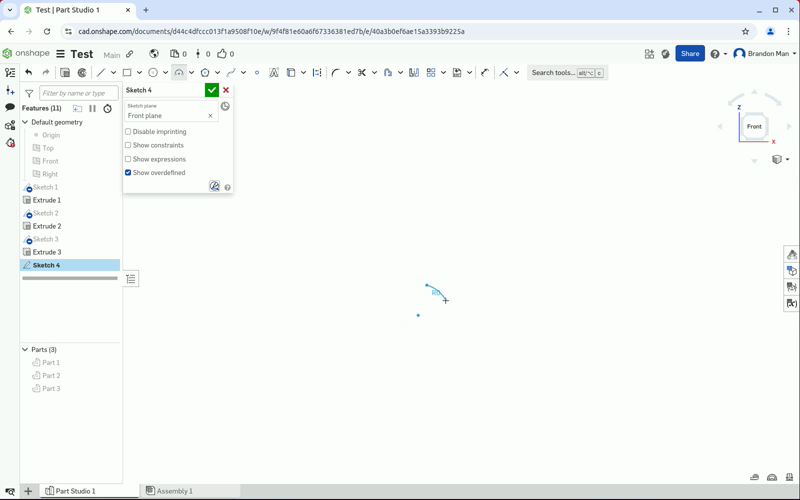
scroll(-6)
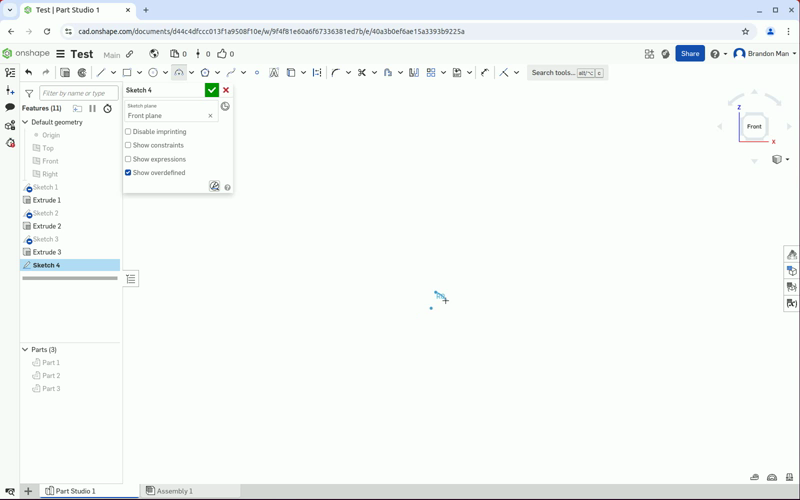
scroll(-6)
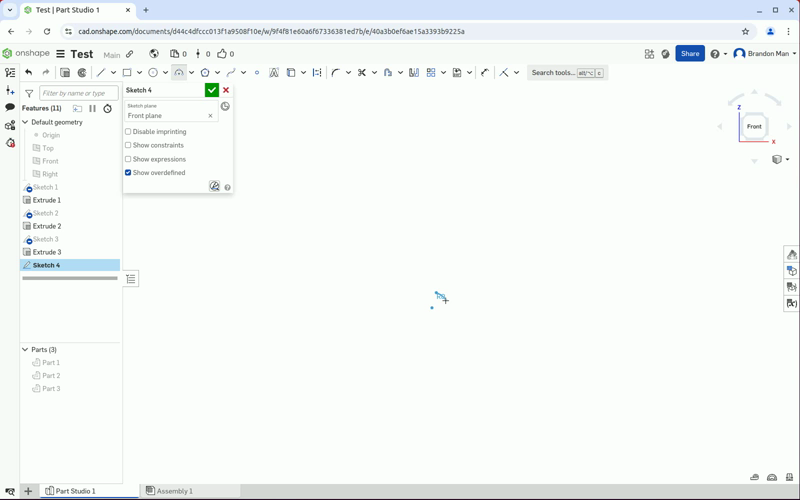
scroll(-6)
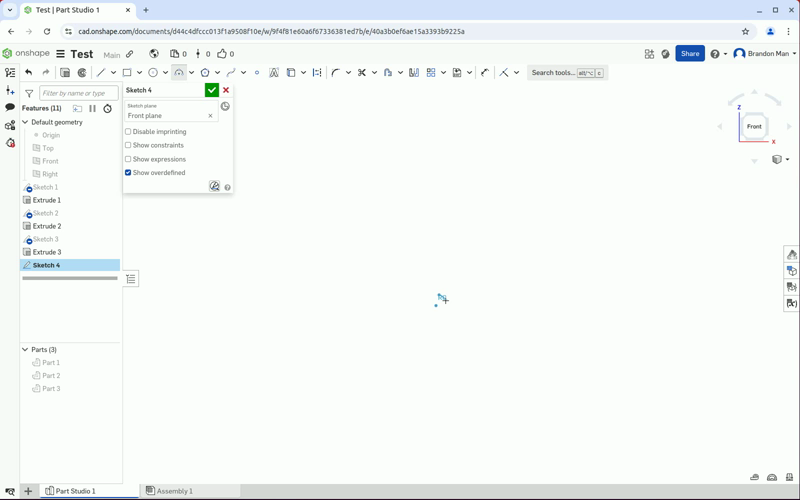
scroll(-6)
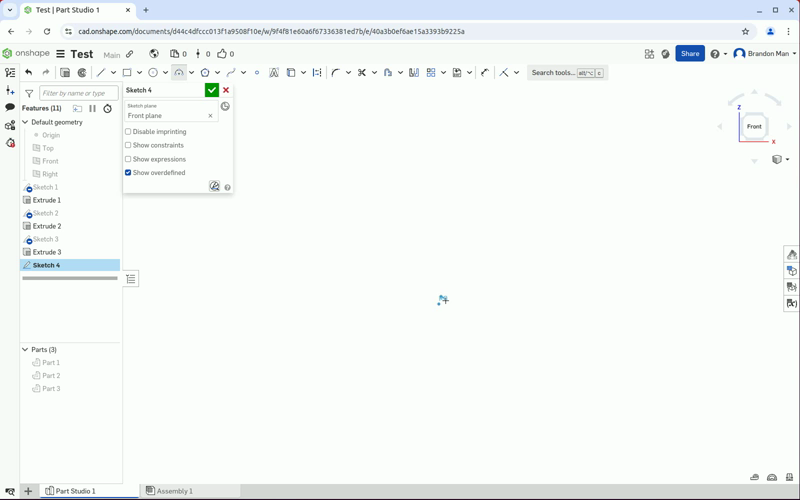
scroll(-6)
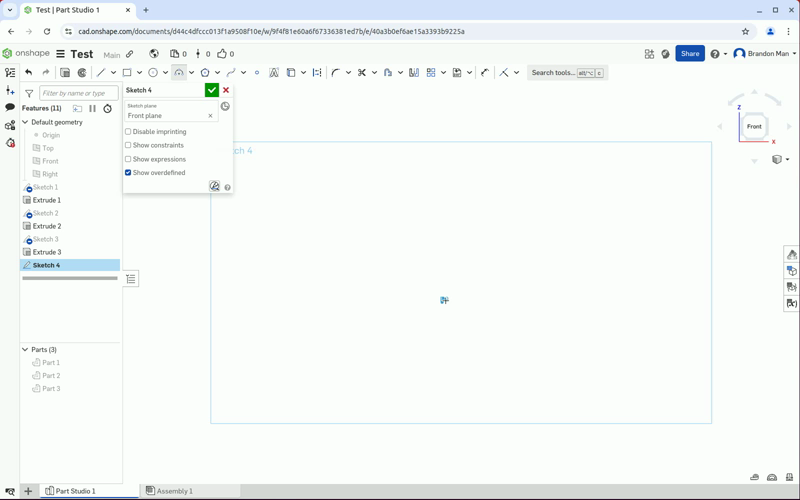
mouse_move(445, 297)
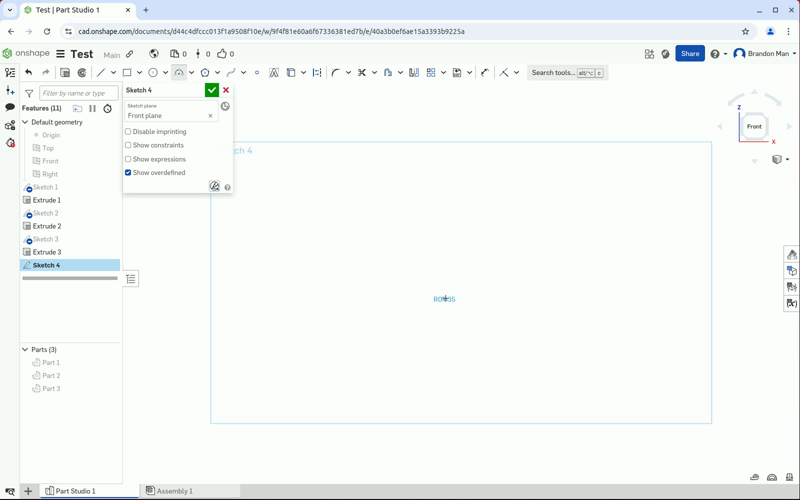
scroll(6)
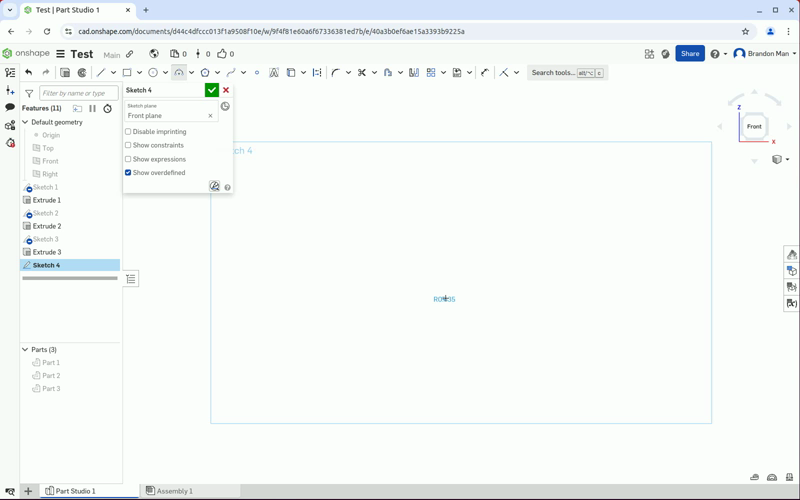
scroll(6)
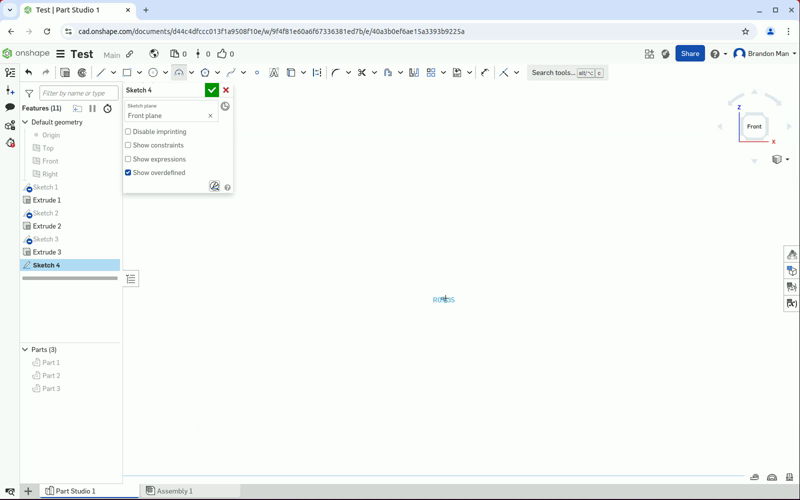
scroll(6)
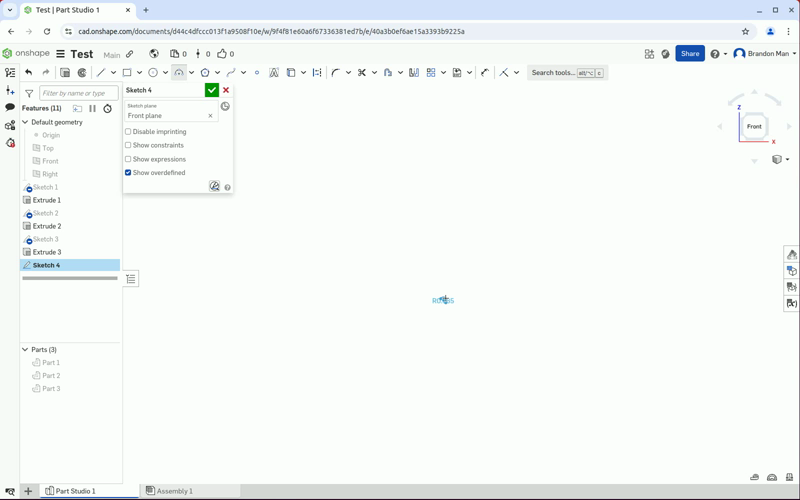
scroll(6)
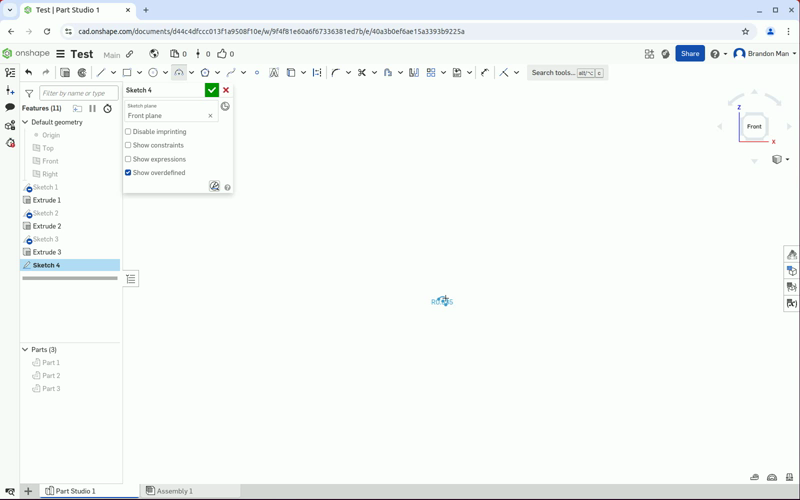
scroll(6)
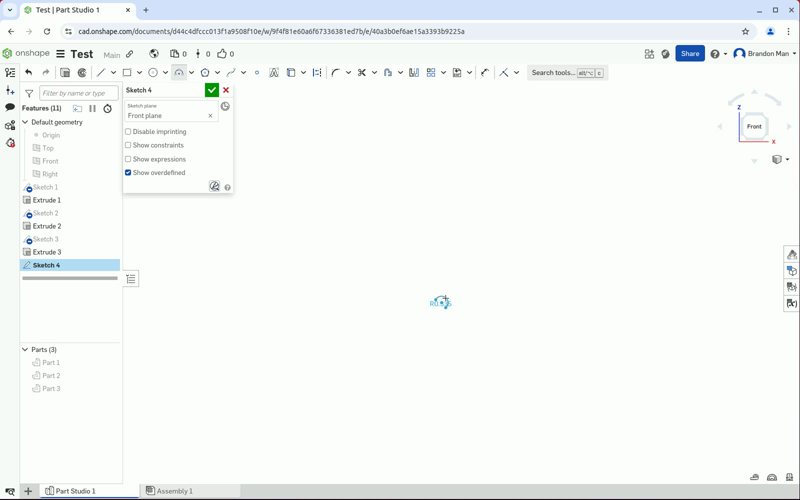
scroll(6)
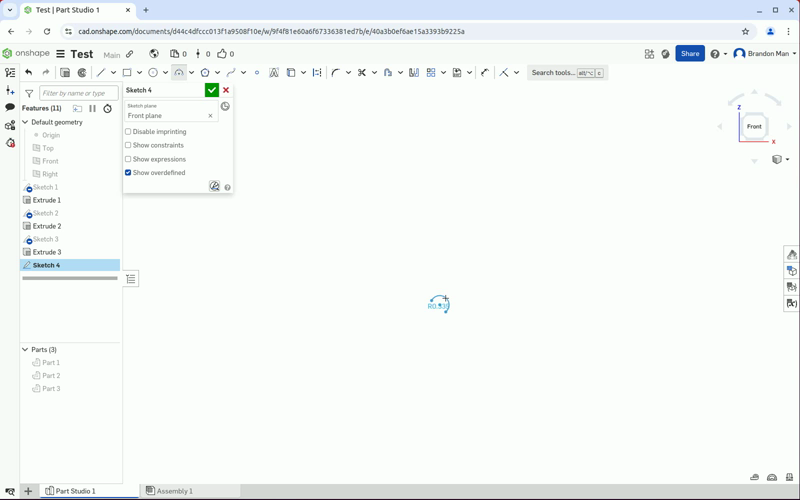
scroll(6)
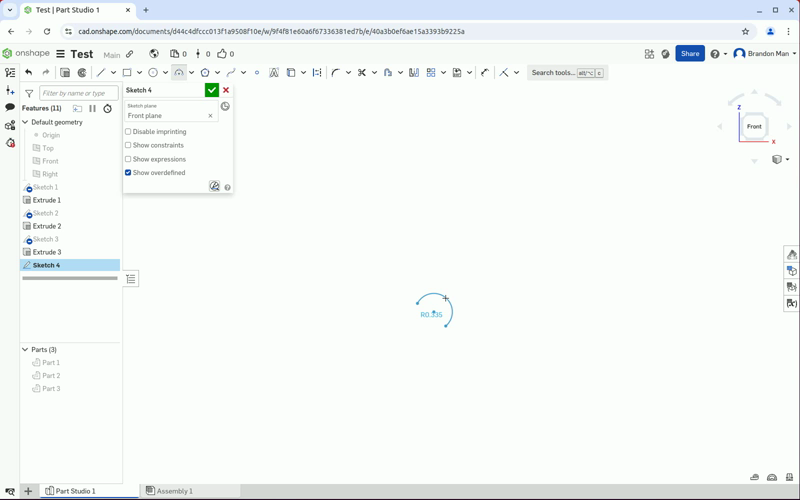
click(445, 297)
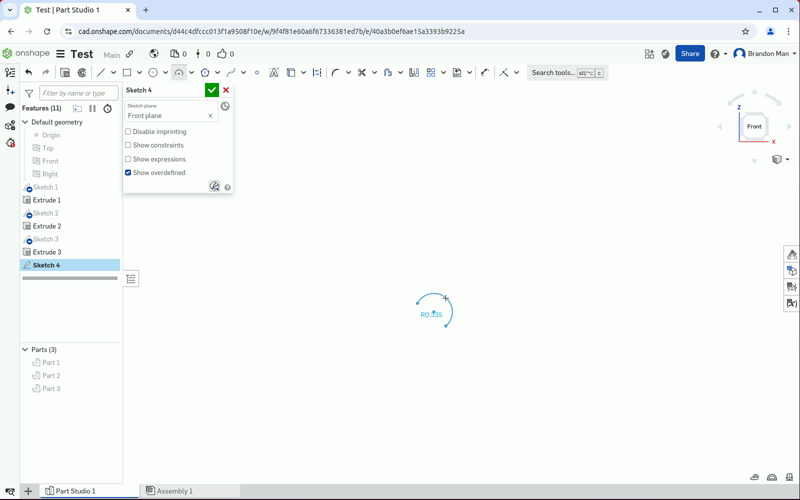
scroll(-6)
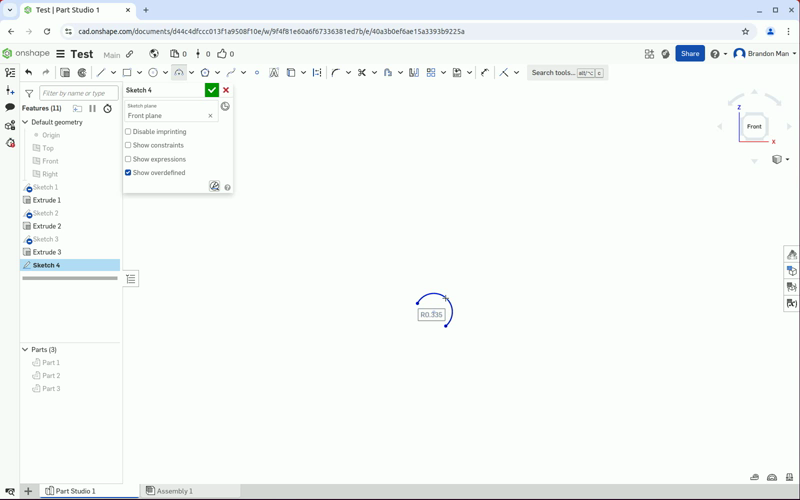
scroll(-6)
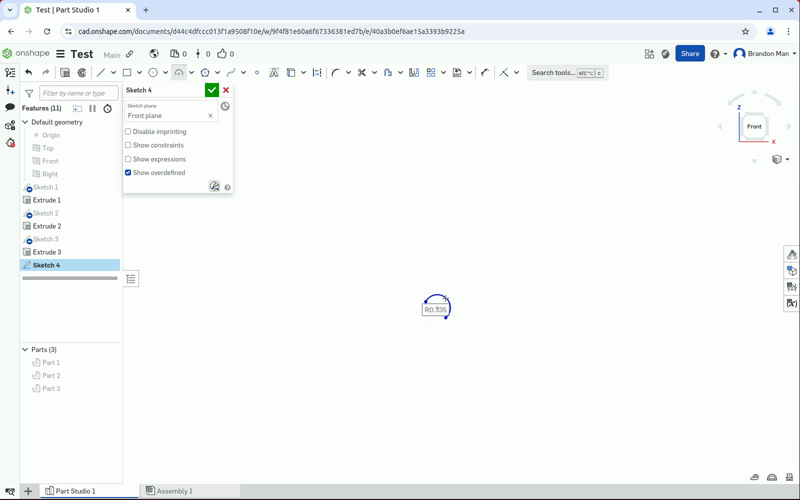
scroll(-6)
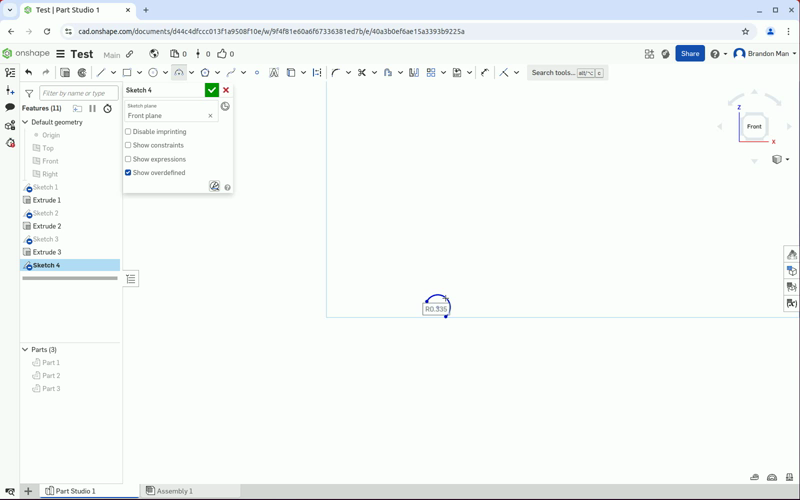
scroll(-6)
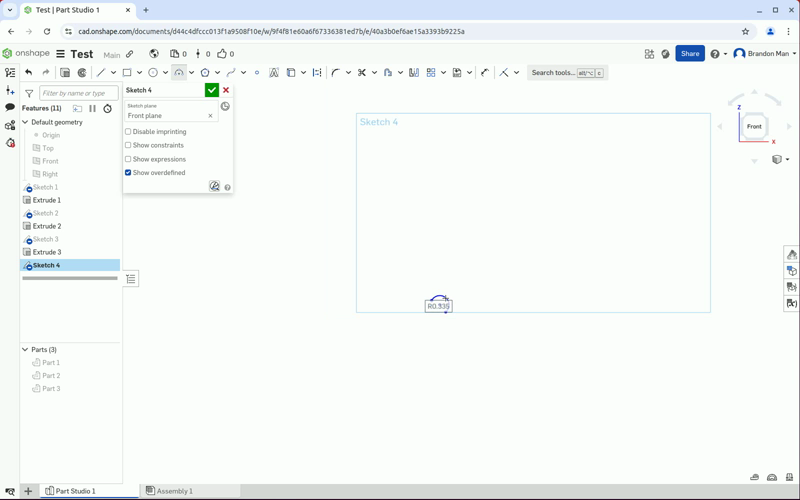
scroll(-6)
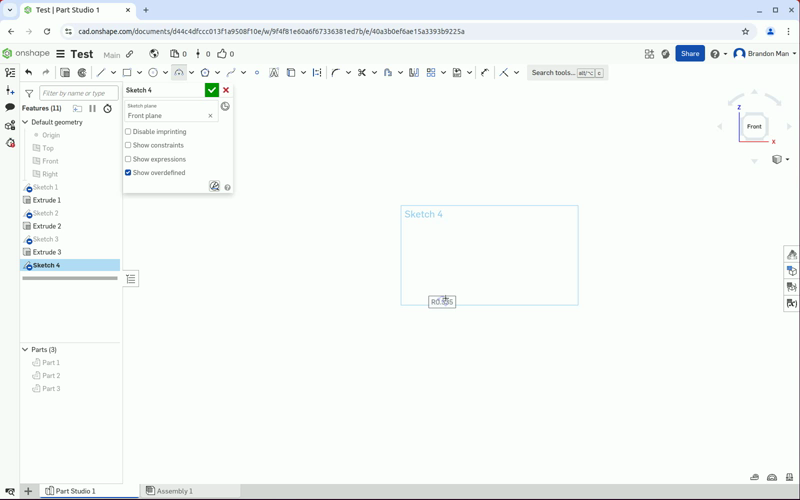
scroll(-6)
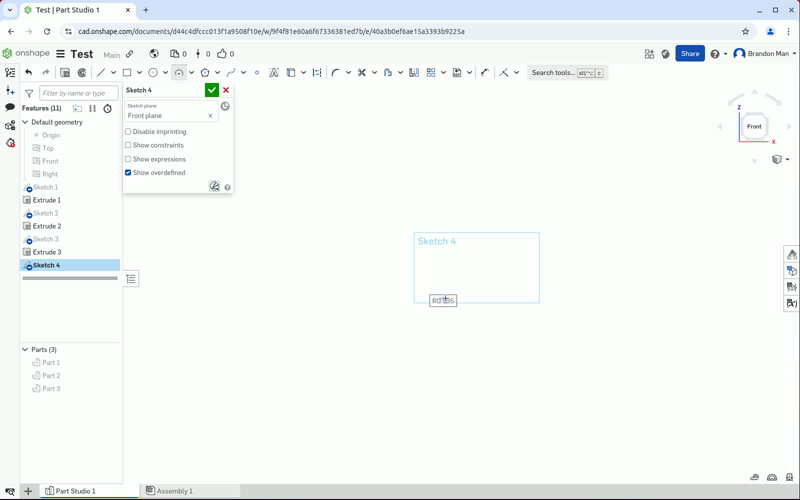
scroll(-6)
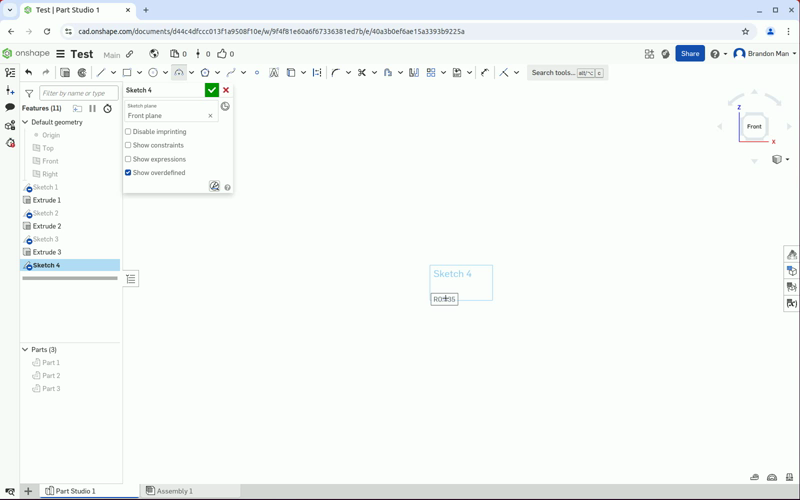
key_up(shift)
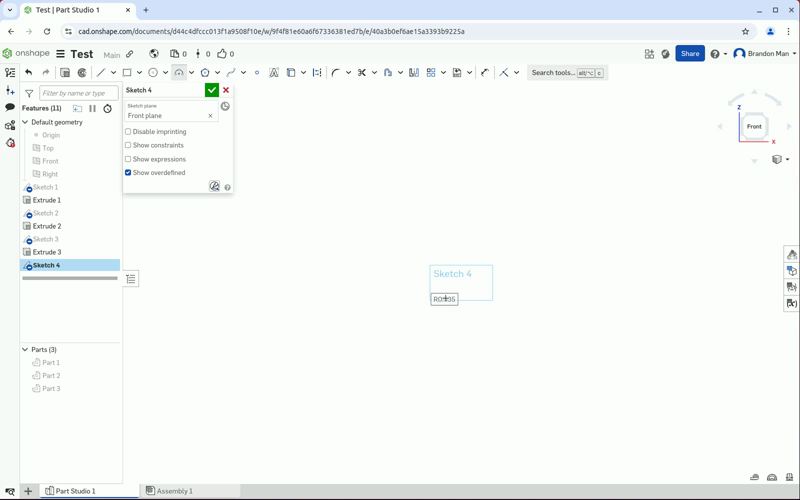
mouse_move(445, 300)
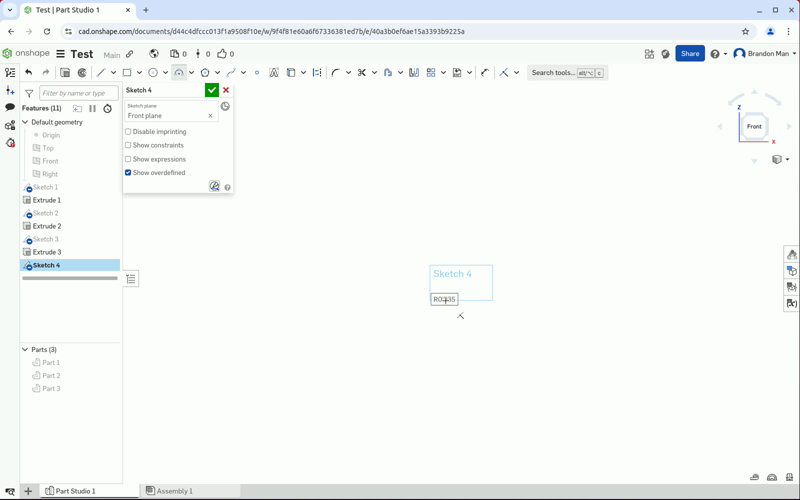
scroll(6)
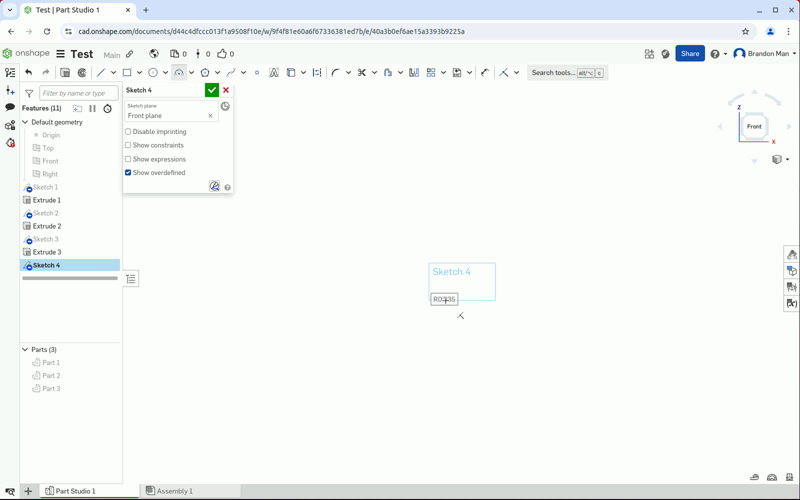
scroll(6)
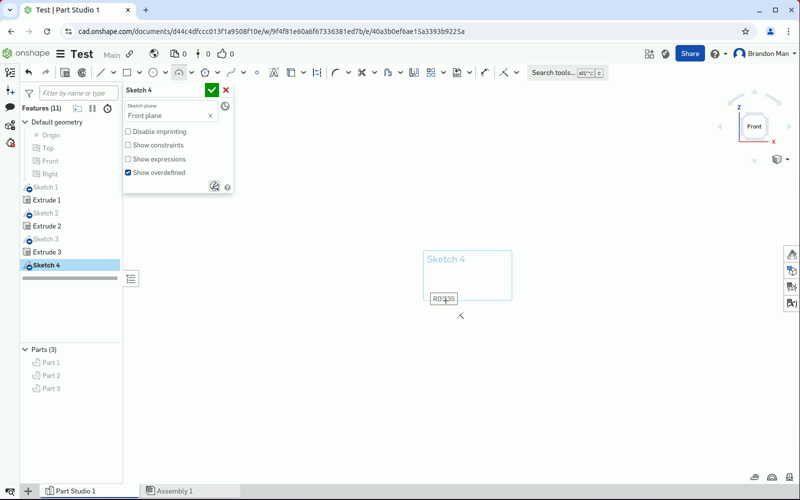
scroll(6)
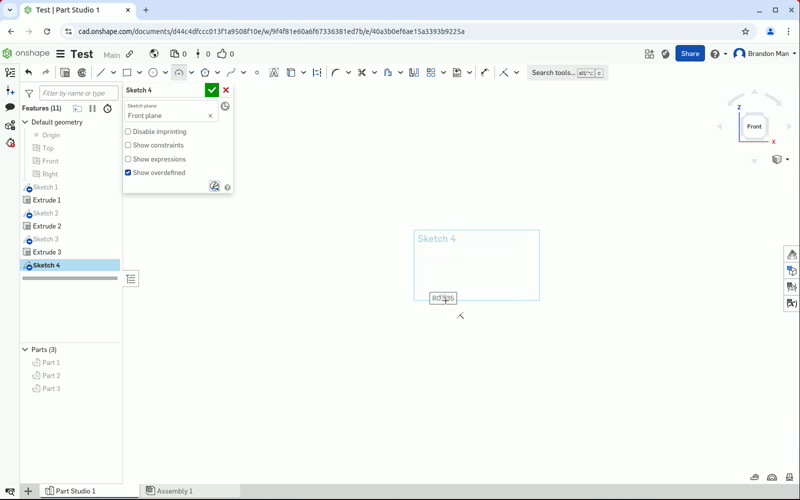
scroll(6)
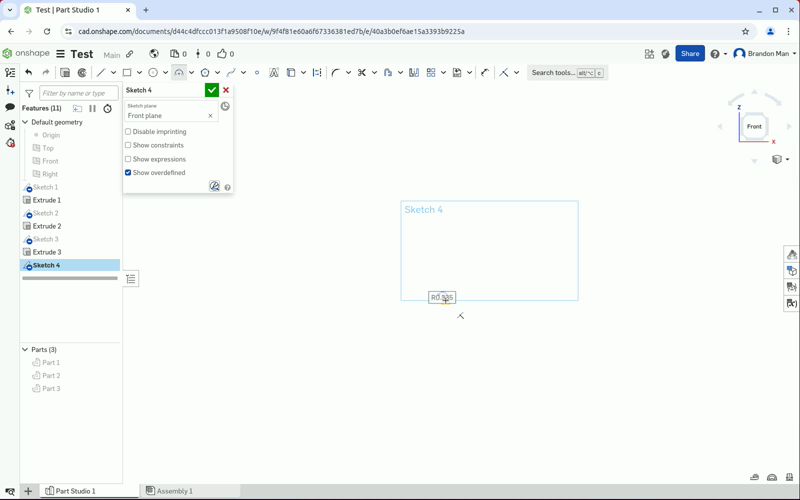
scroll(6)
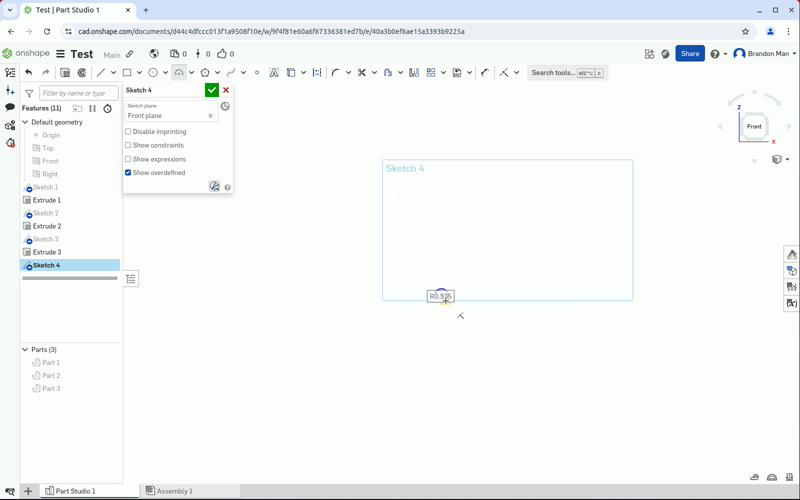
scroll(6)
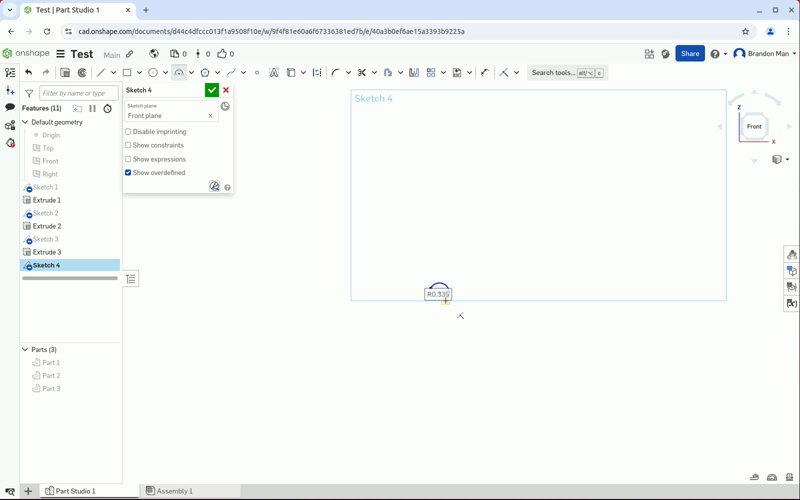
scroll(6)
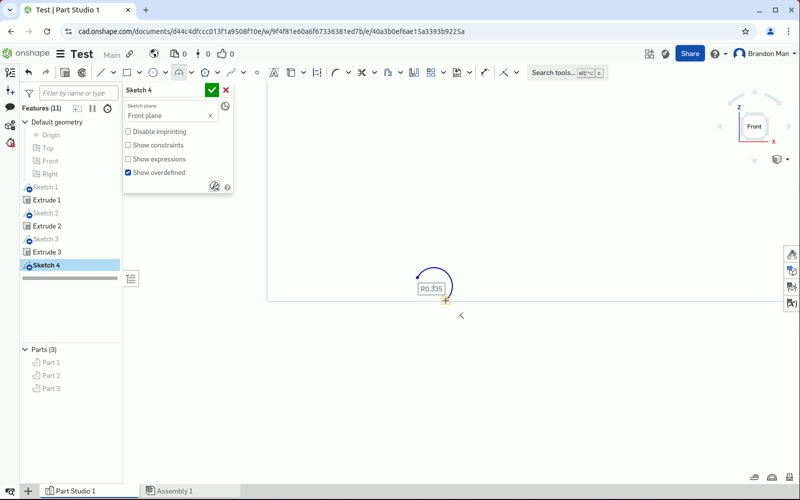
click(445, 300)
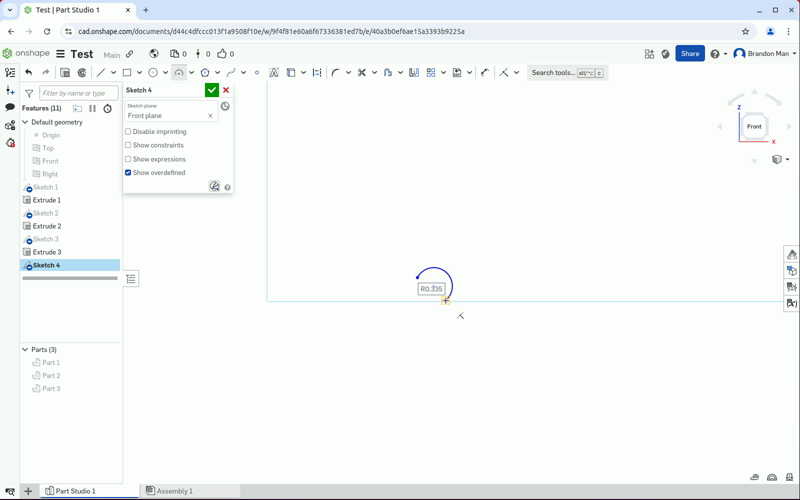
scroll(-6)
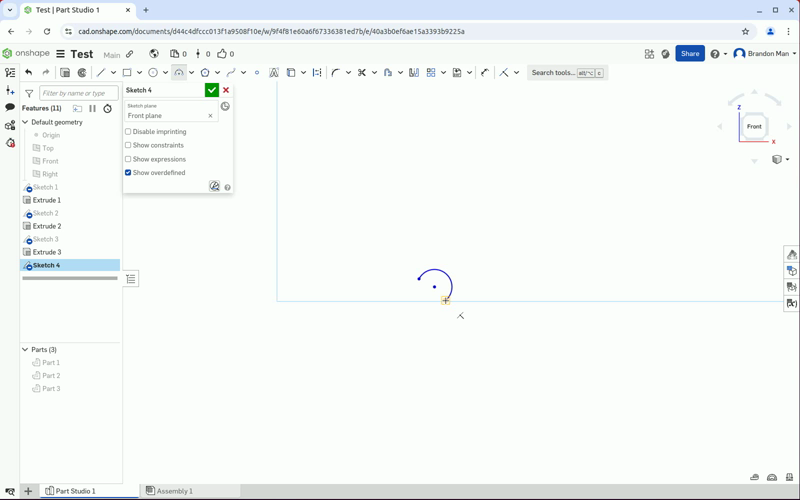
scroll(-6)
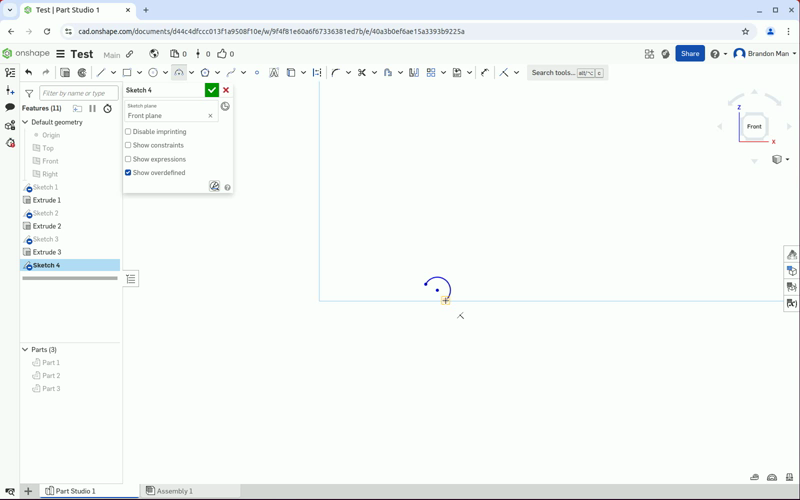
scroll(-6)
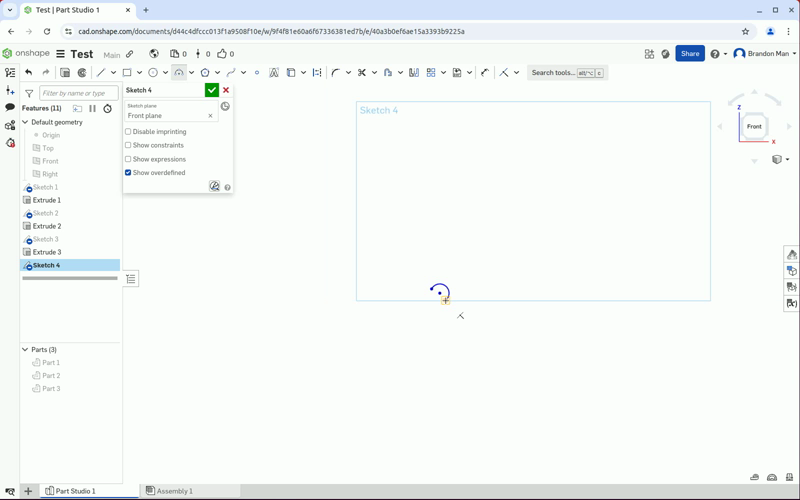
scroll(-6)
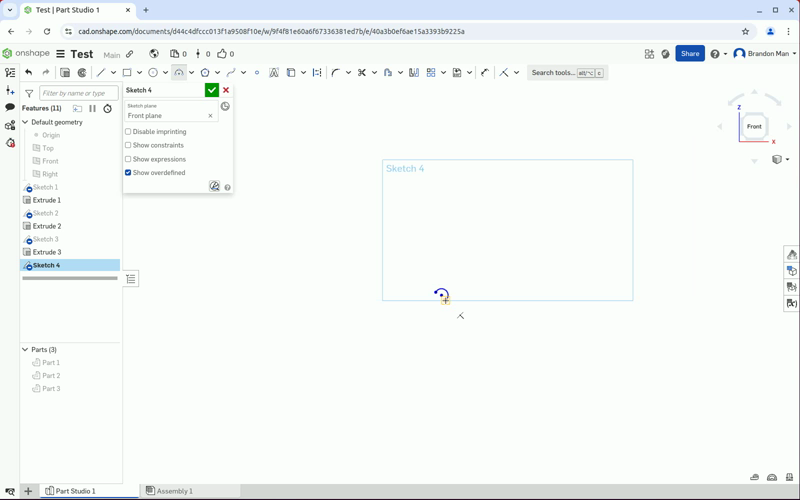
scroll(-6)
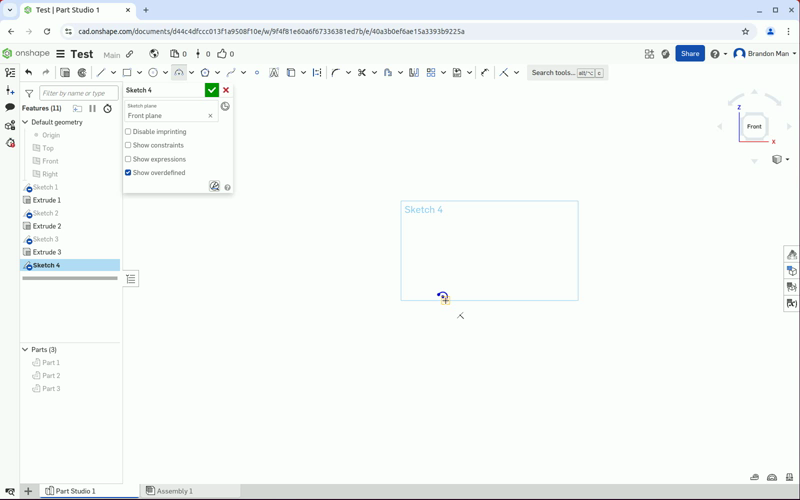
scroll(-6)
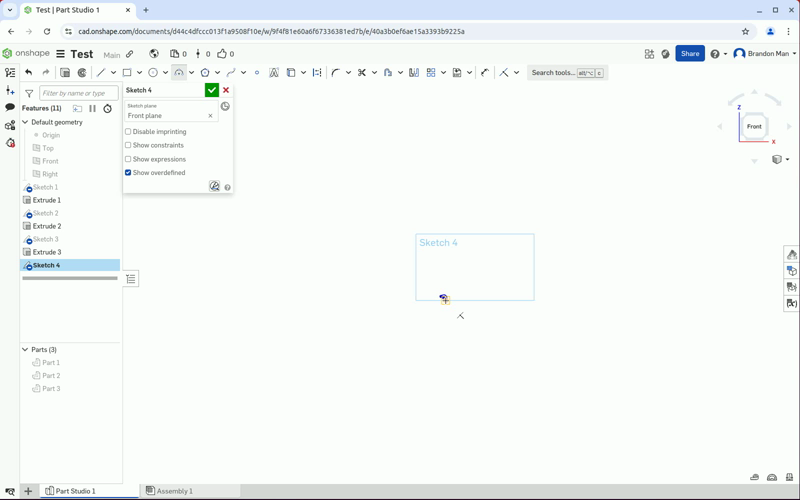
scroll(-6)
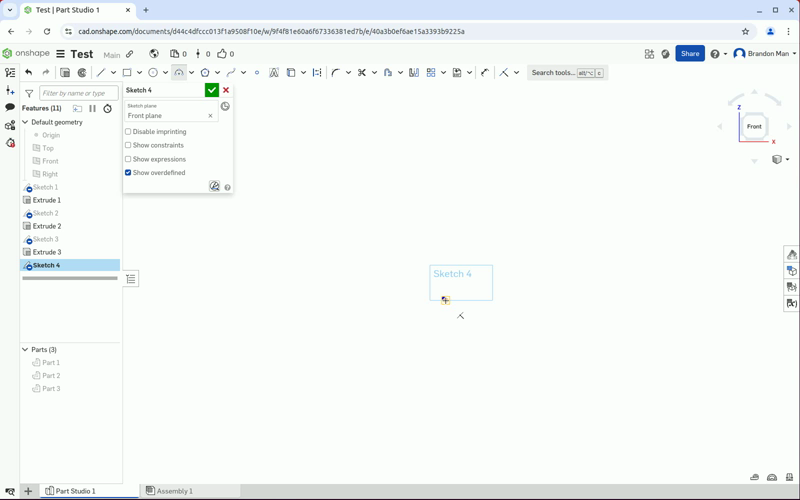
key_down(shift)
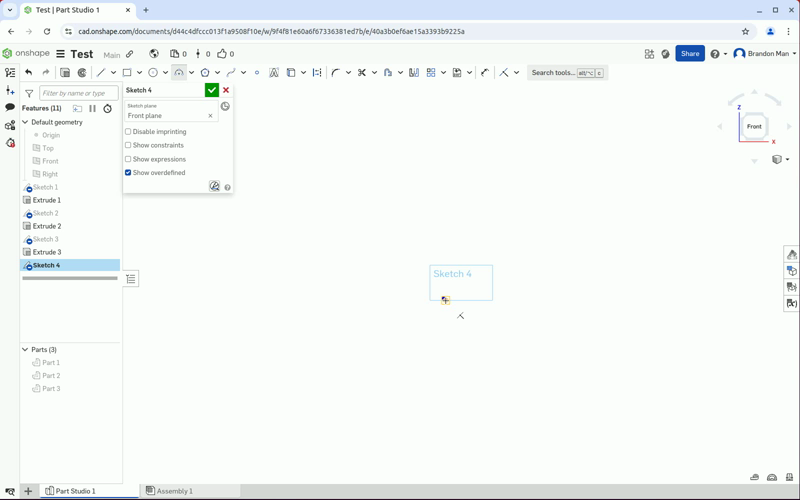
mouse_move(476, 300)
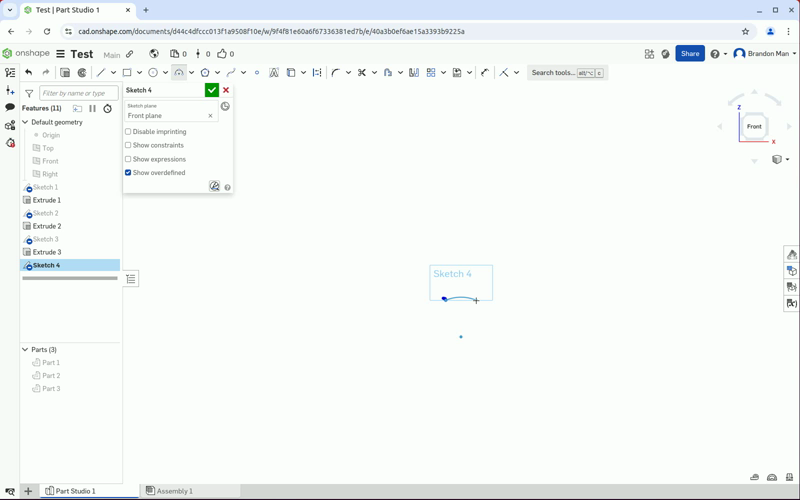
click(476, 300)
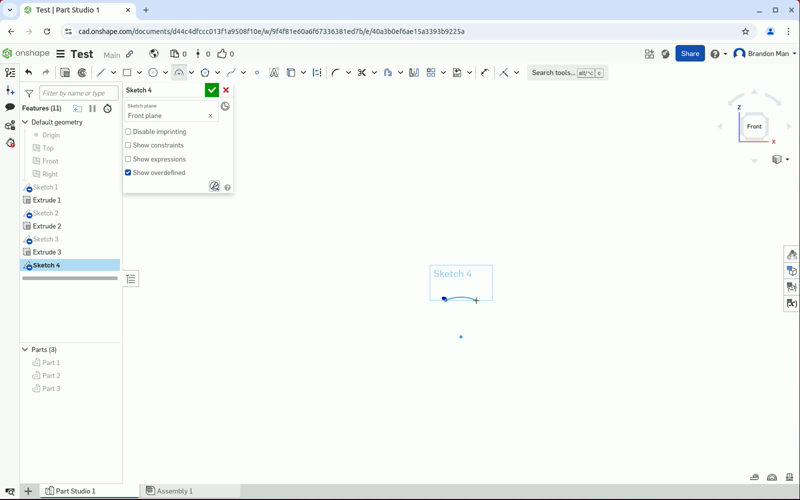
mouse_move(460, 306)
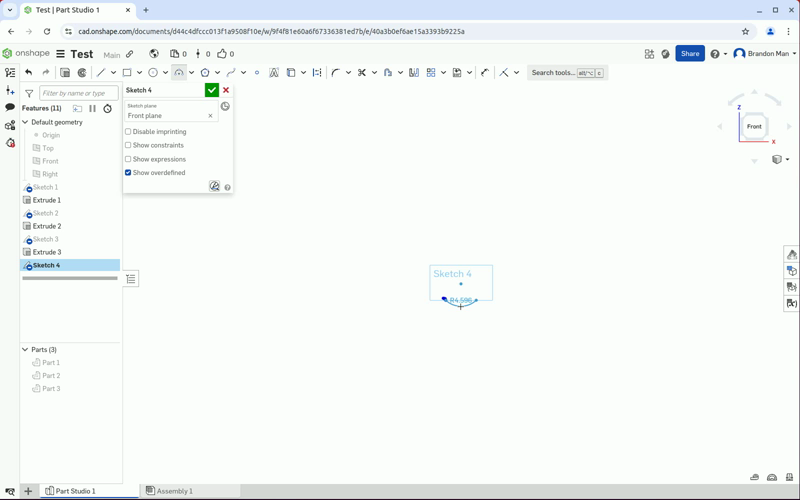
click(460, 306)
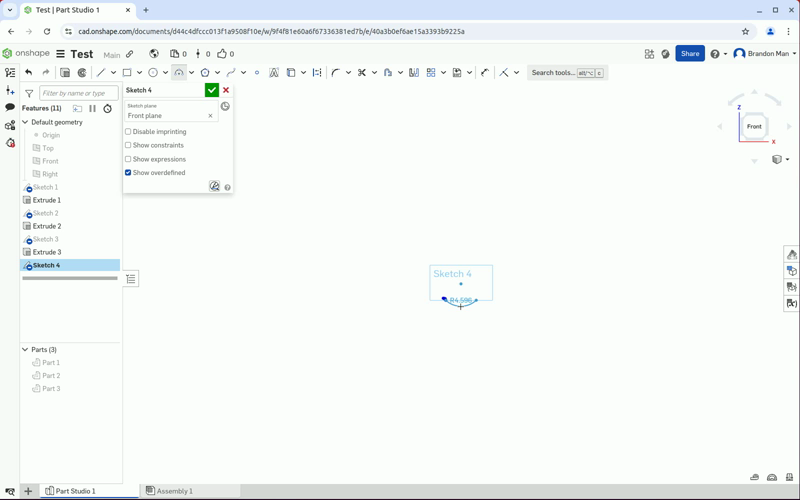
key_up(shift)
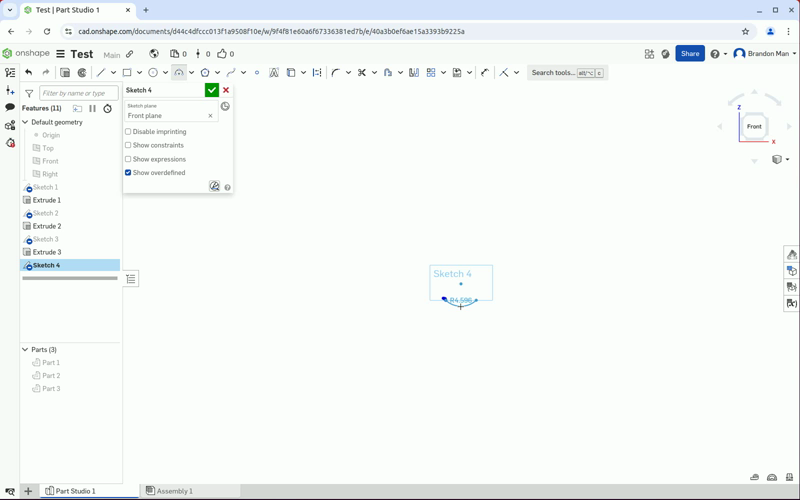
mouse_move(476, 300)
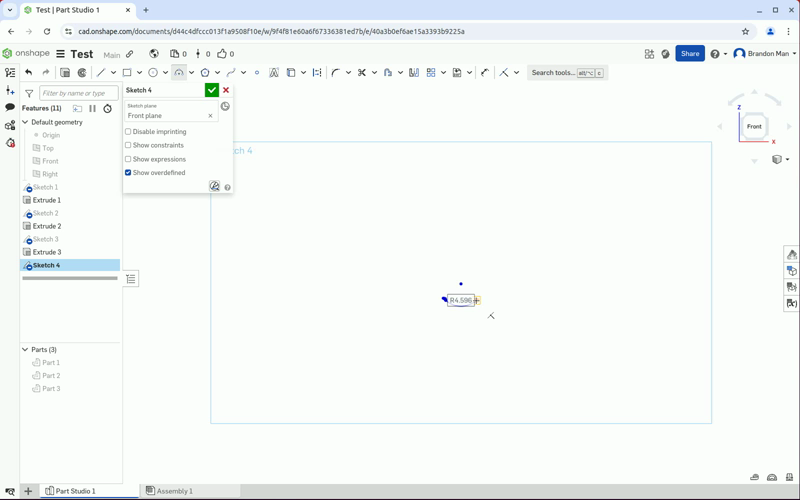
click(476, 300)
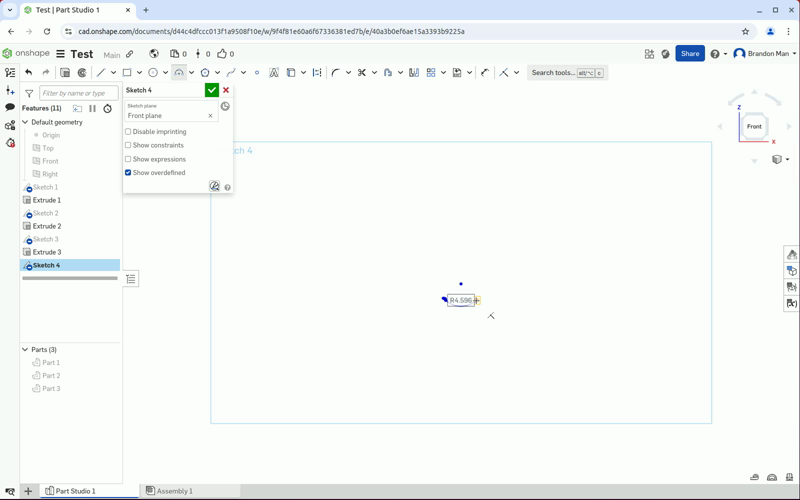
key_down(shift)
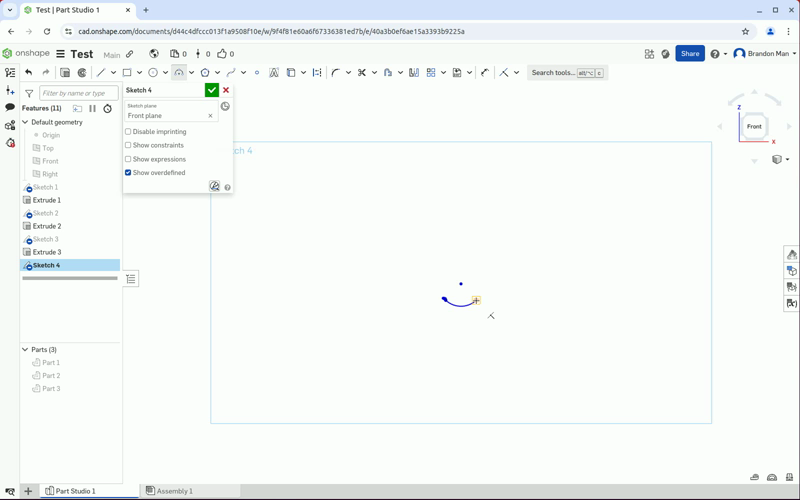
mouse_move(478, 298)
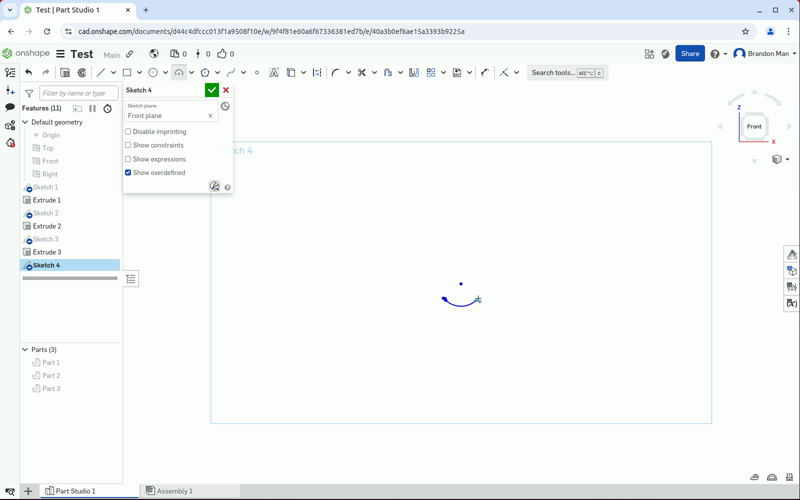
scroll(6)
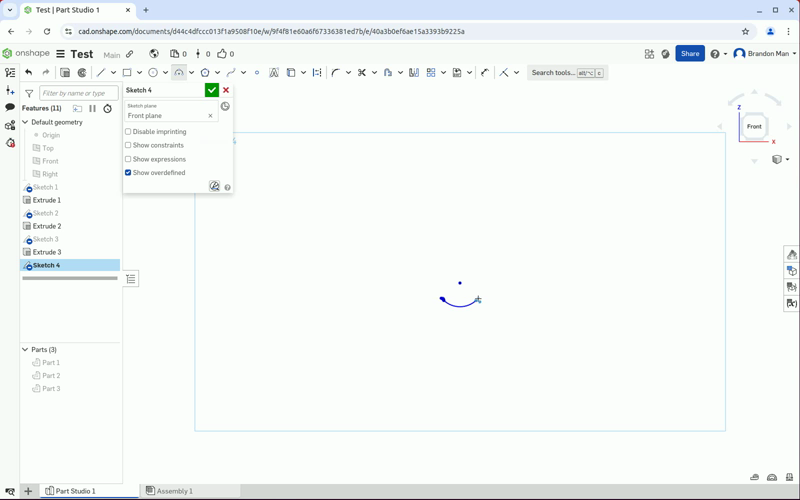
scroll(6)
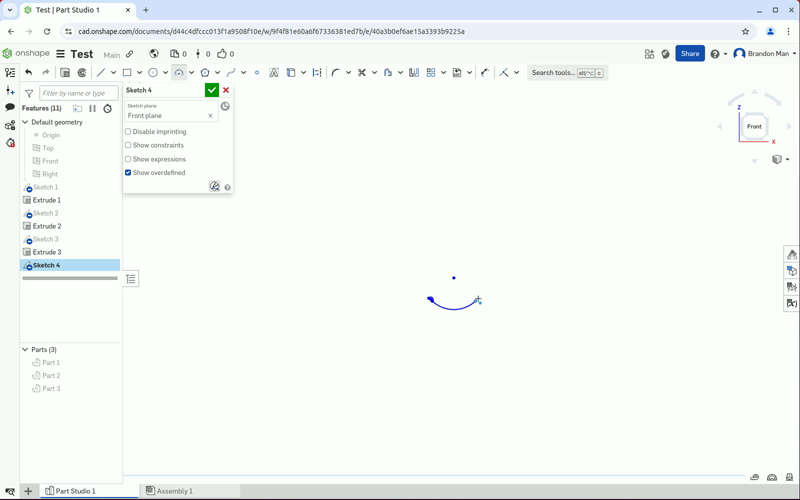
scroll(6)
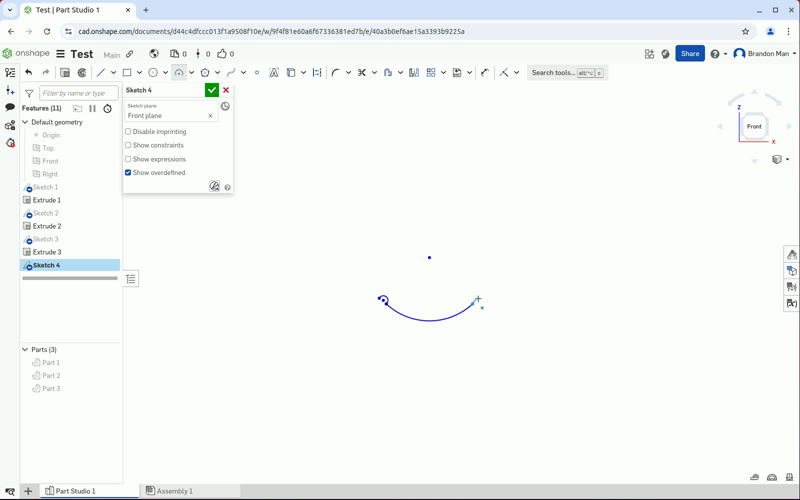
scroll(6)
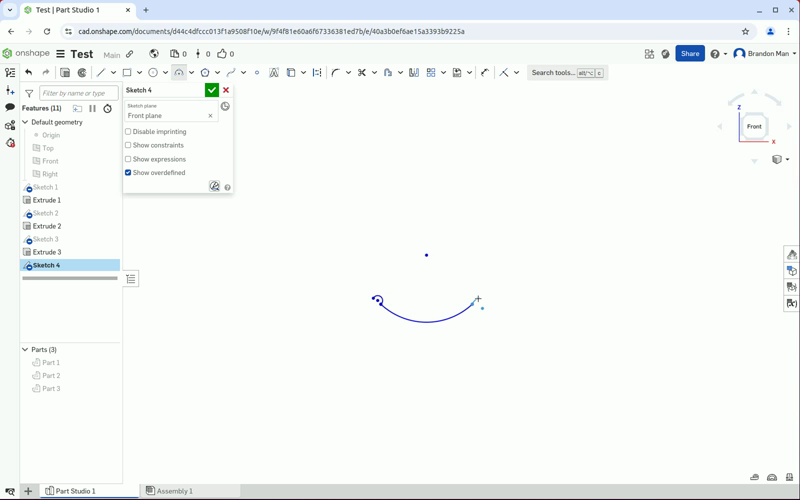
scroll(6)
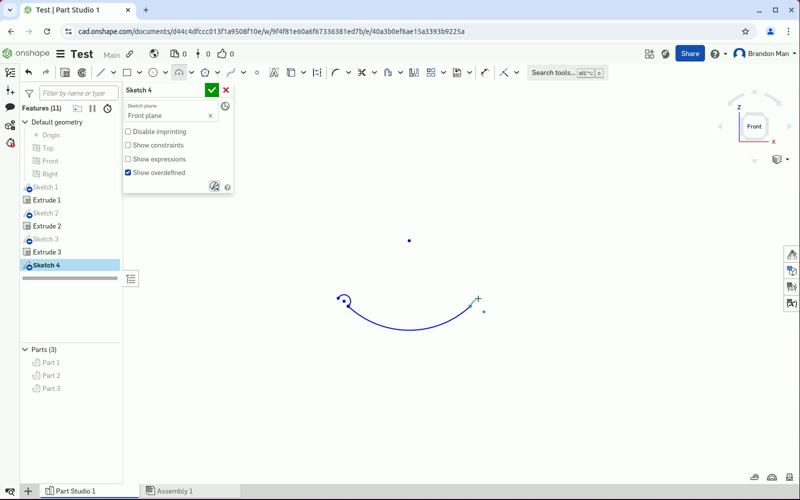
scroll(6)
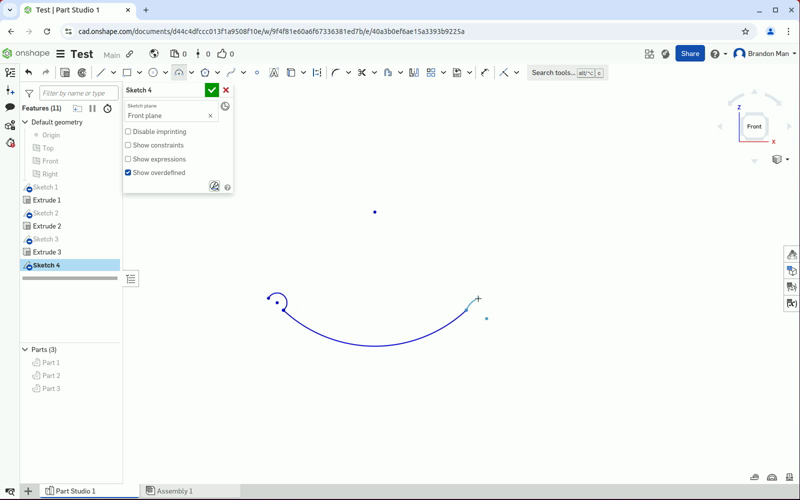
scroll(6)
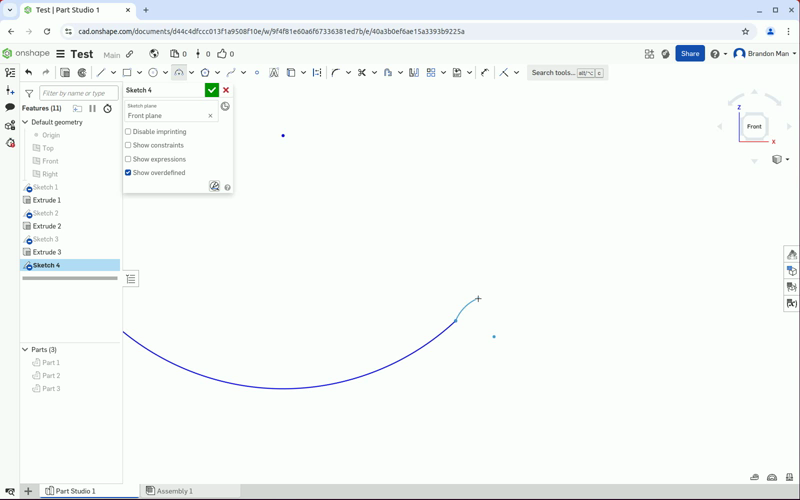
click(478, 298)
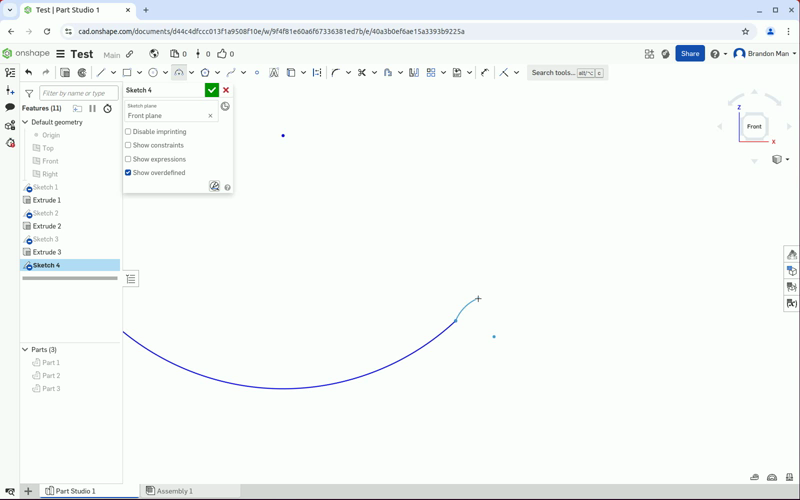
scroll(-6)
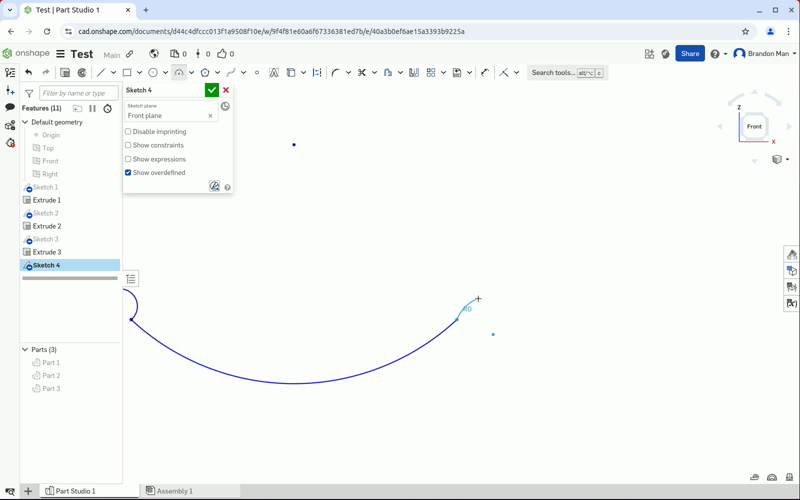
scroll(-6)
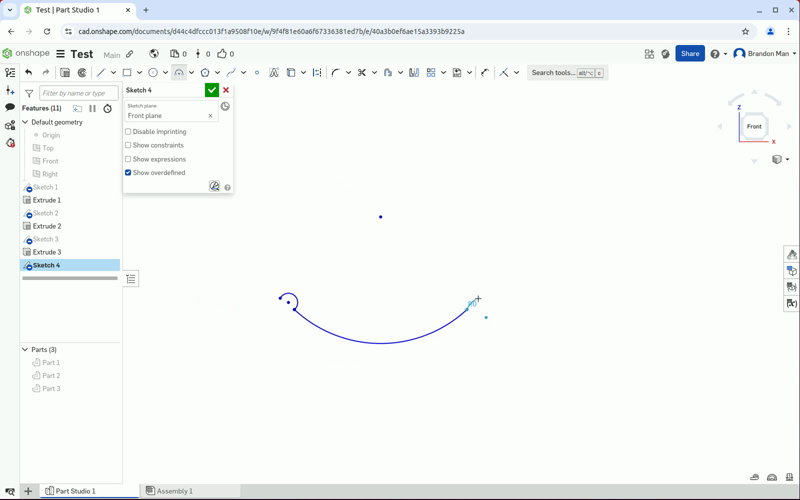
scroll(-6)
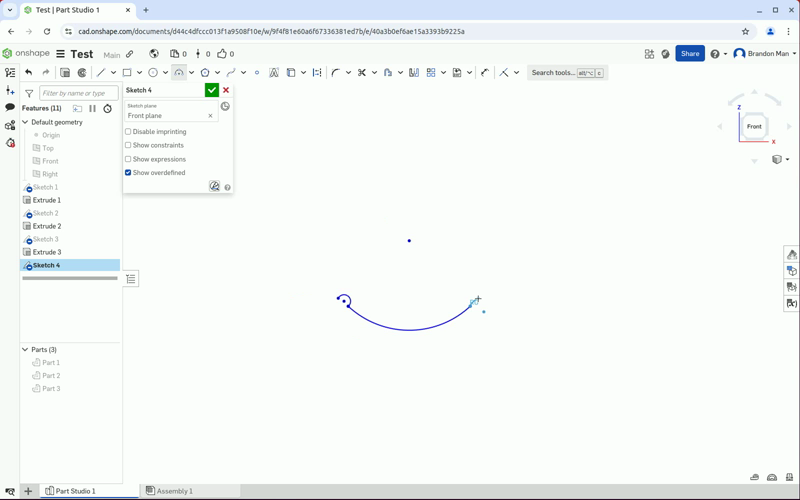
scroll(-6)
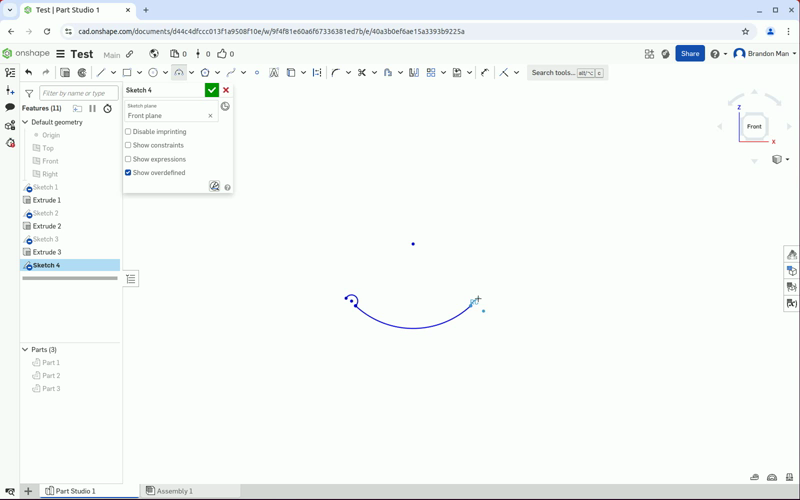
scroll(-6)
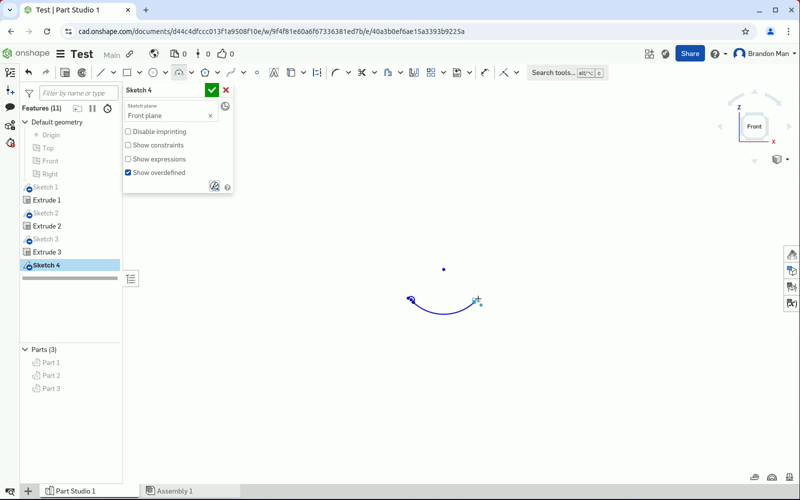
scroll(-6)
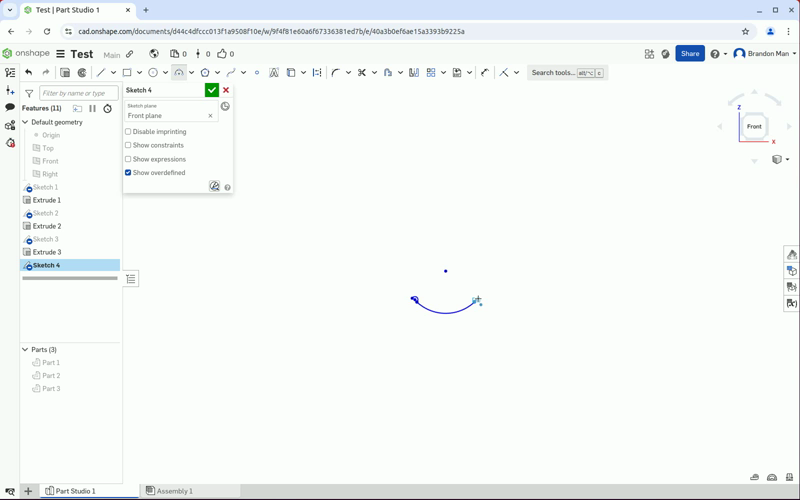
scroll(-6)
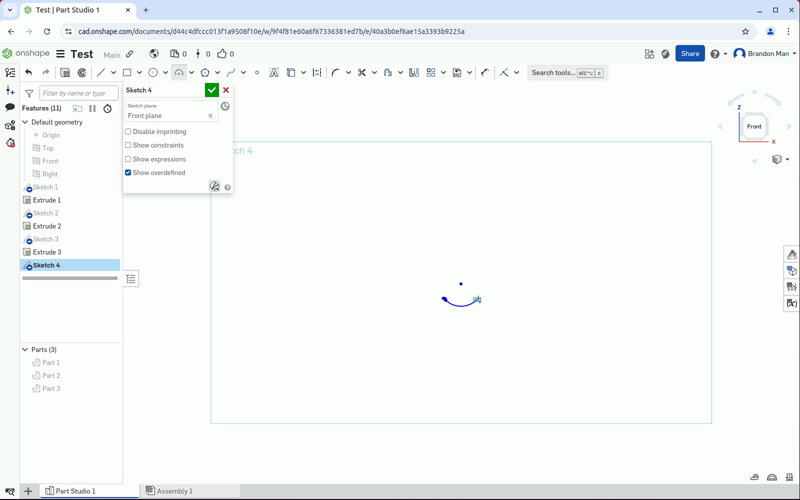
mouse_move(475, 297)
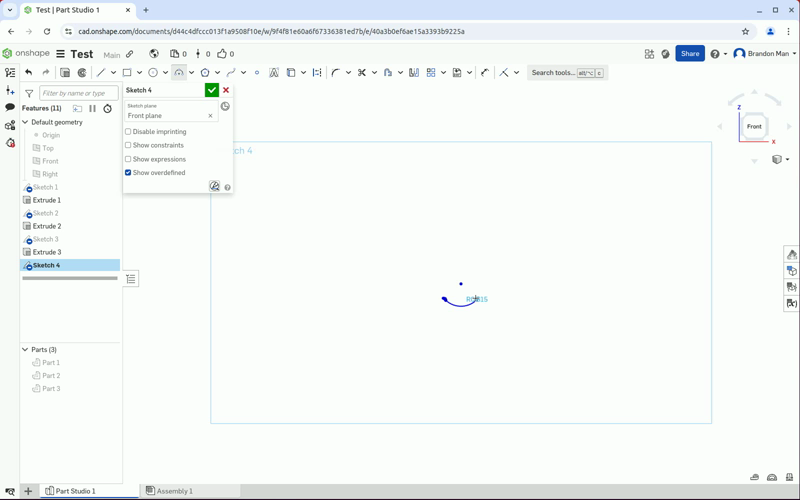
scroll(6)
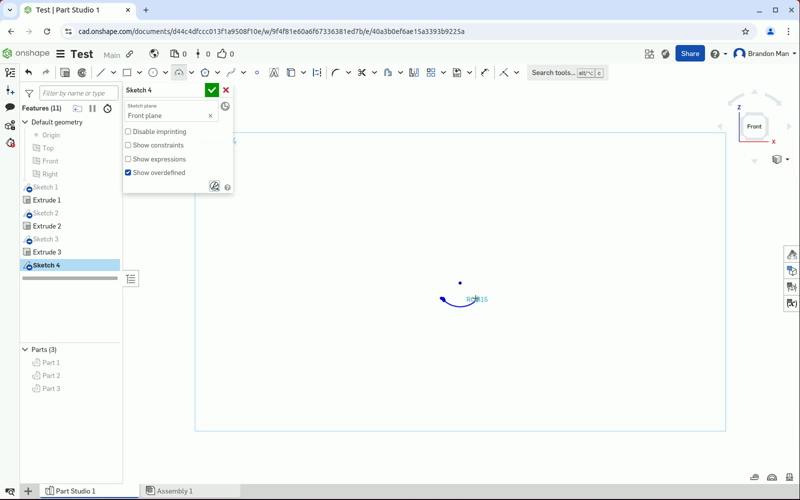
scroll(6)
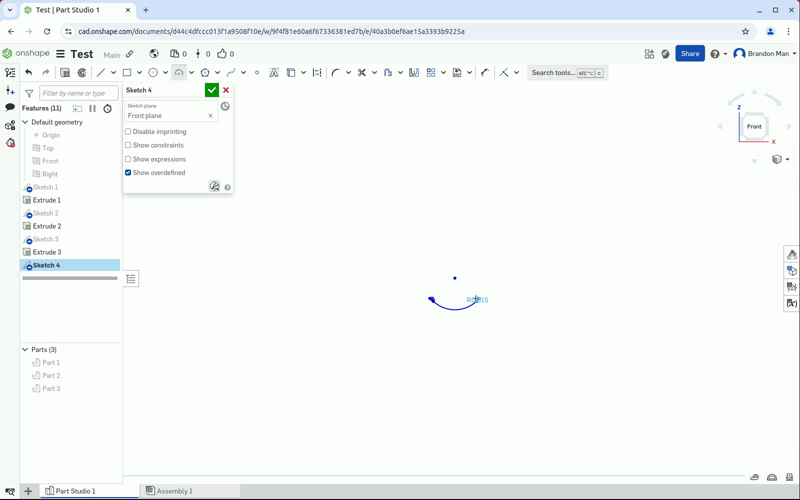
scroll(6)
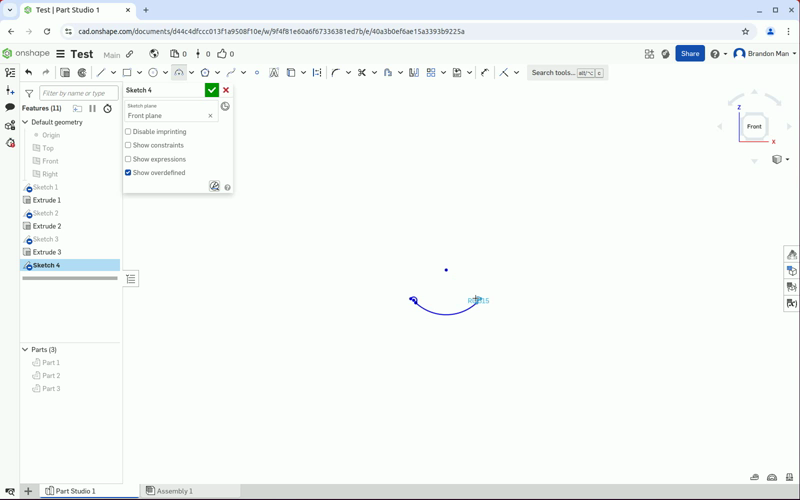
scroll(6)
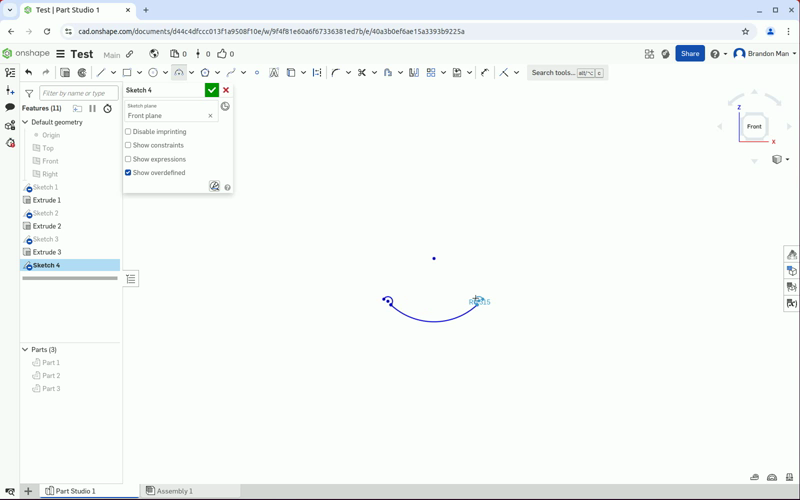
scroll(6)
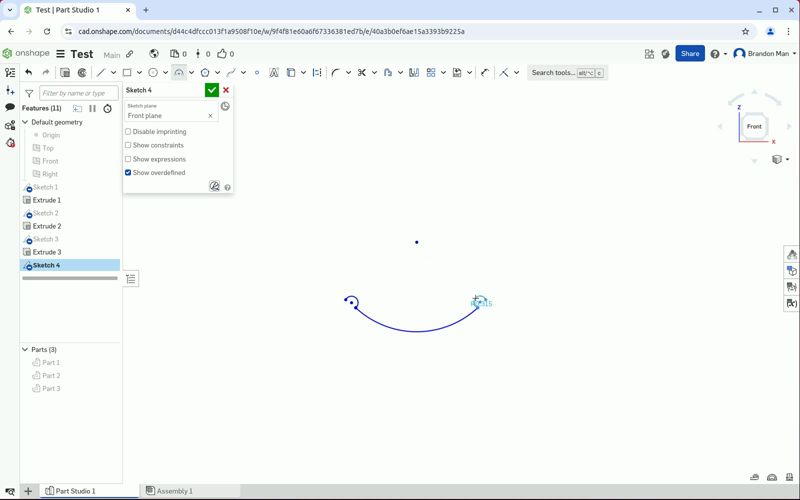
scroll(6)
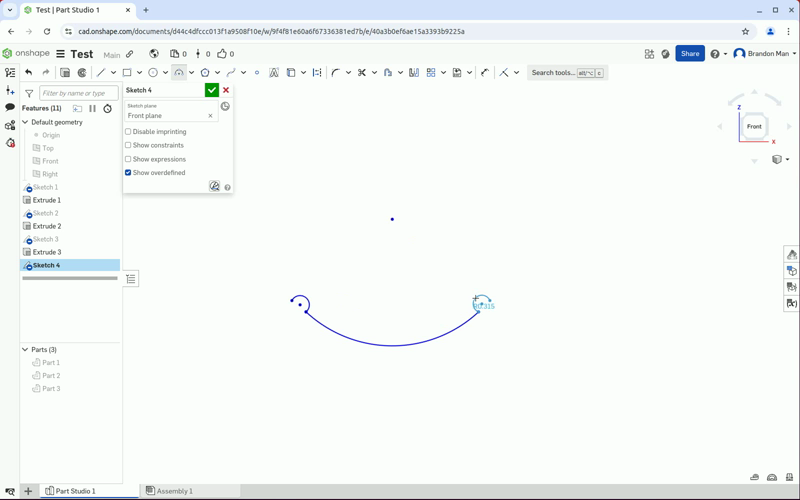
scroll(6)
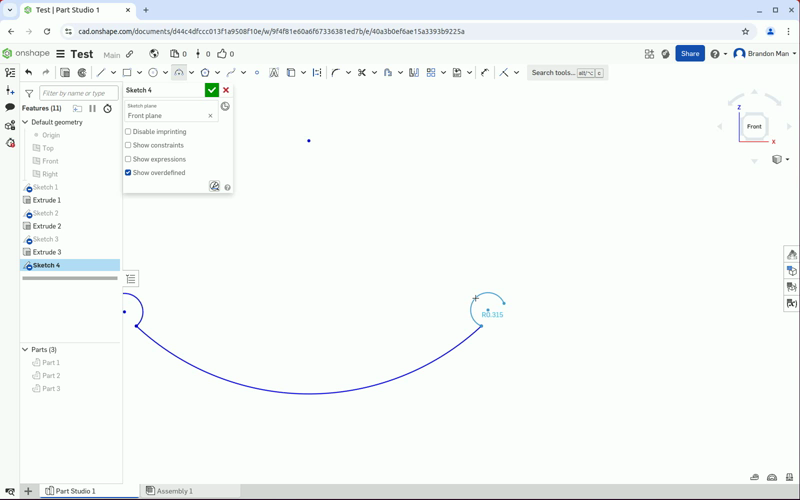
click(475, 297)
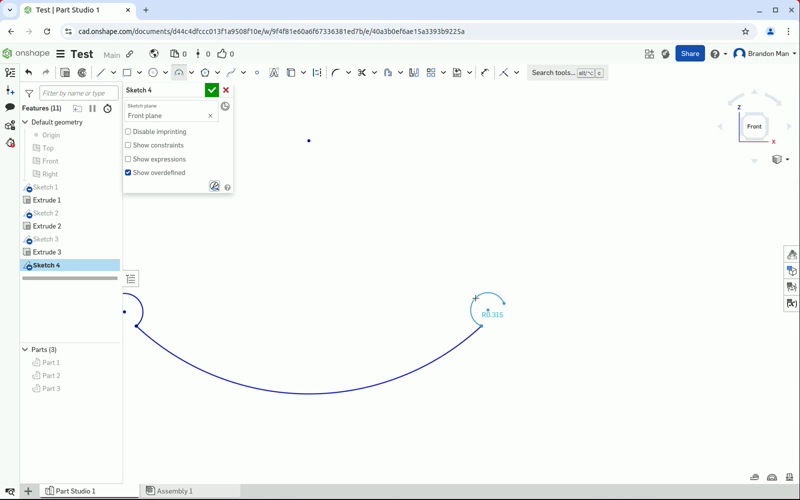
scroll(-6)
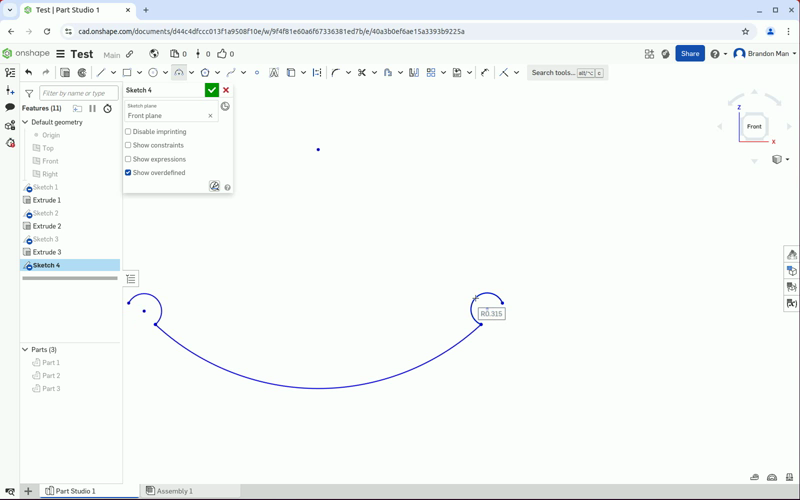
scroll(-6)
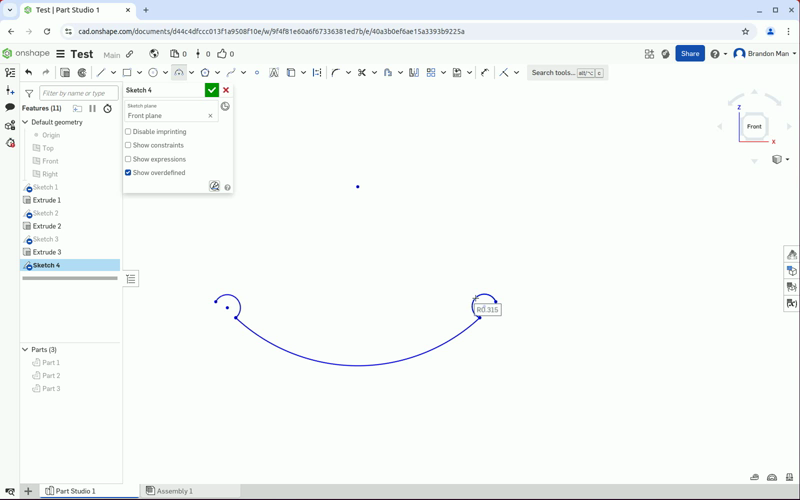
scroll(-6)
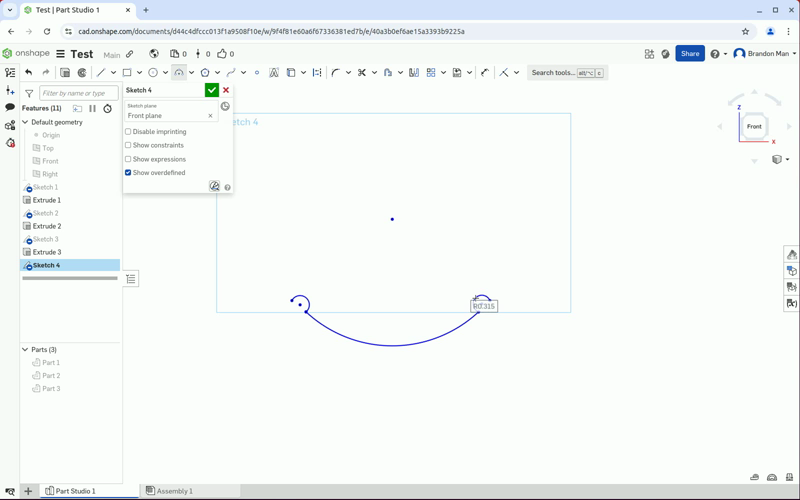
scroll(-6)
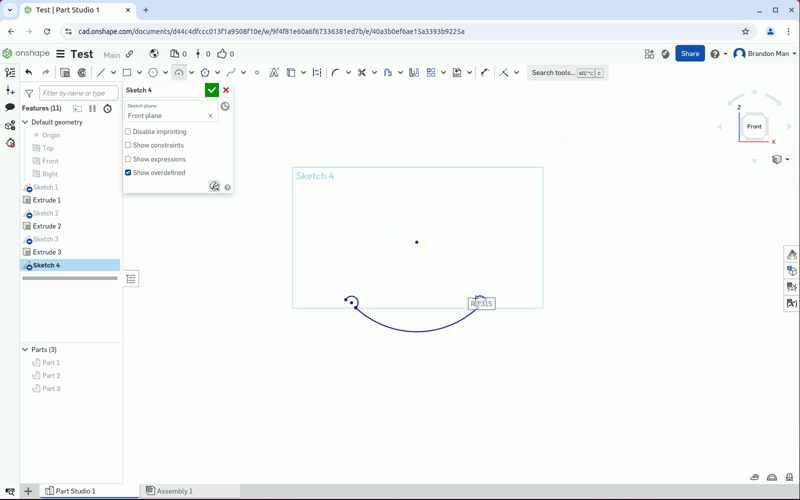
scroll(-6)
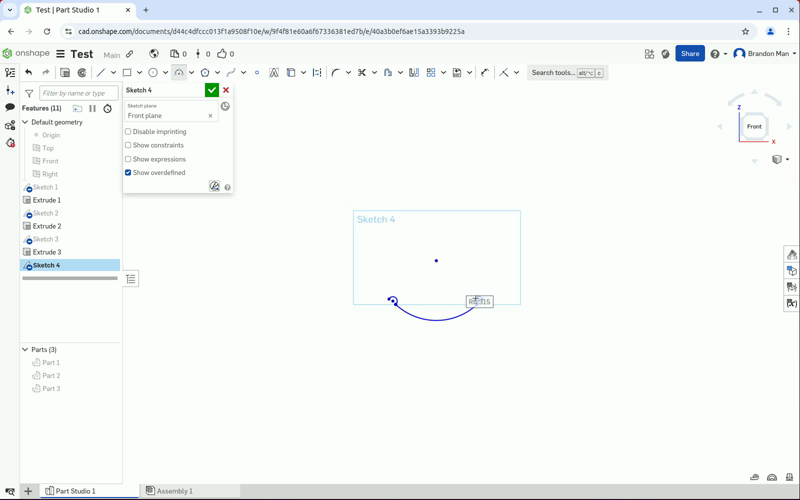
scroll(-6)
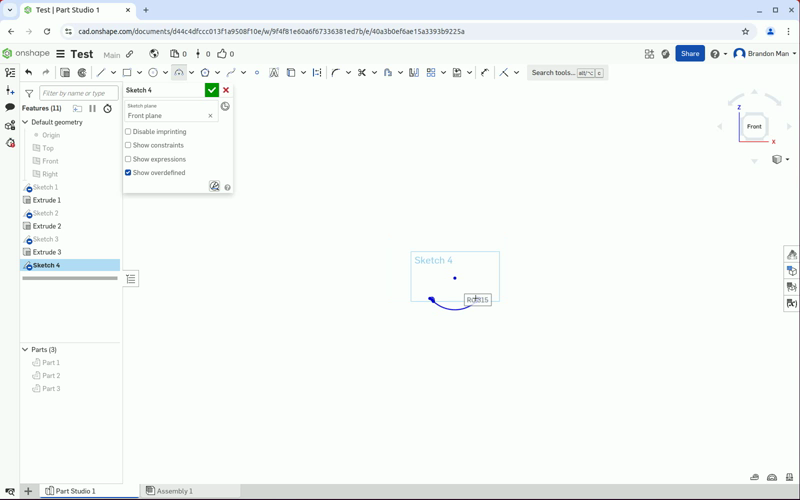
scroll(-6)
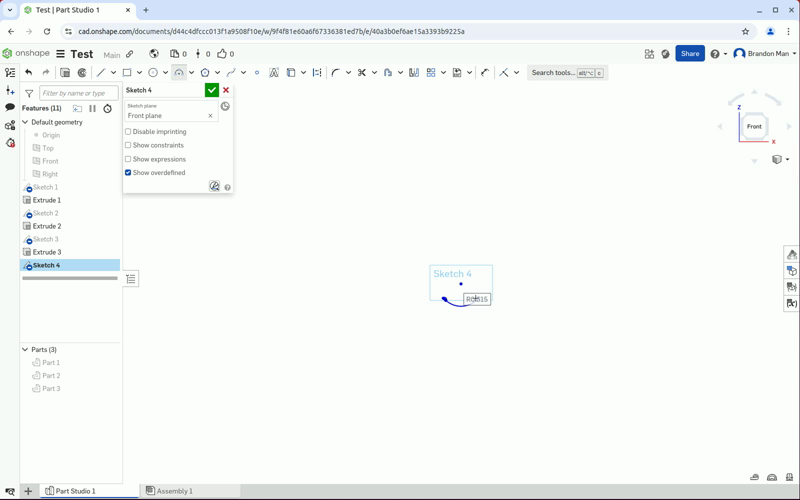
key_up(shift)
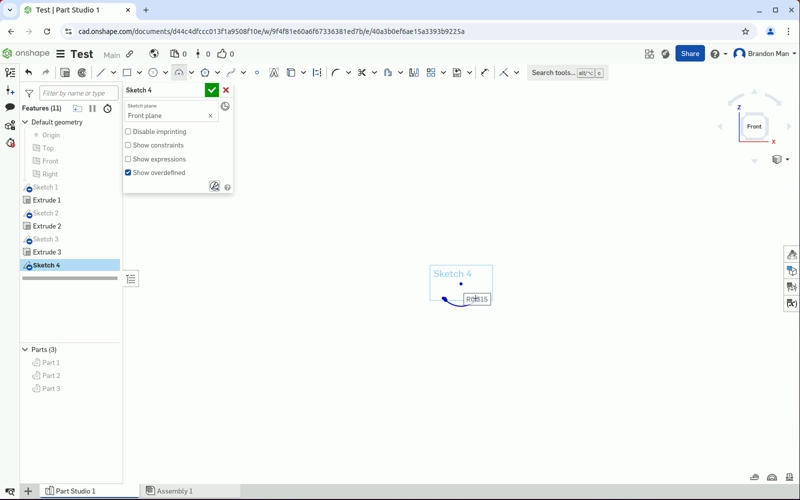
mouse_move(478, 298)
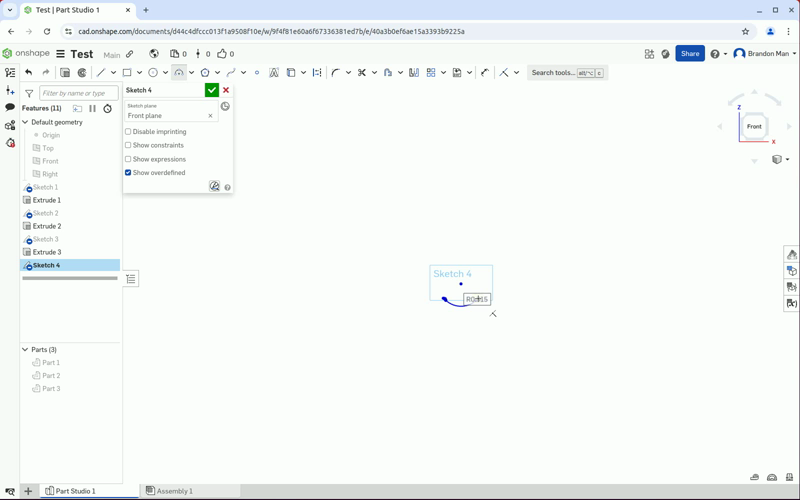
scroll(6)
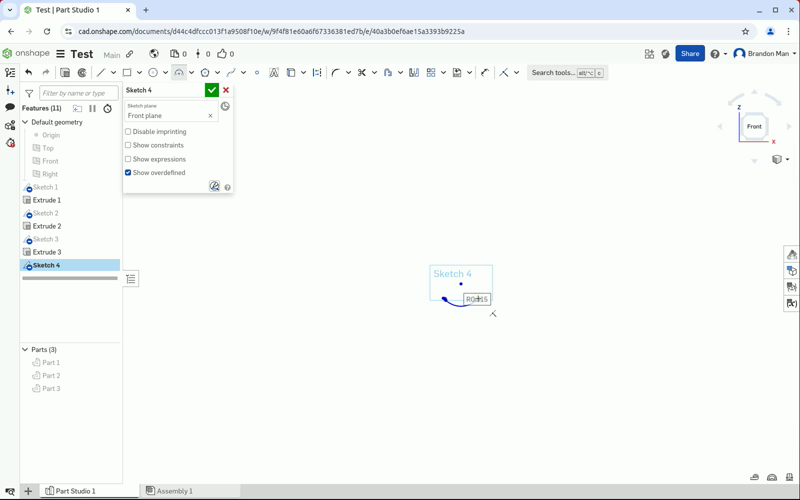
scroll(6)
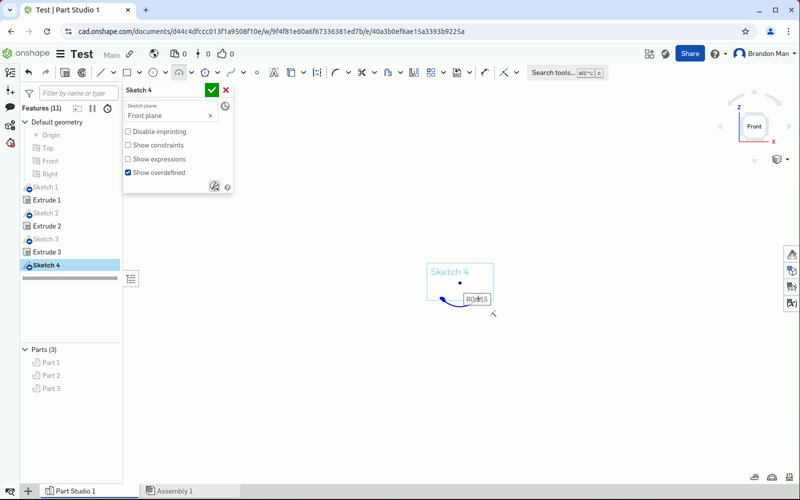
scroll(6)
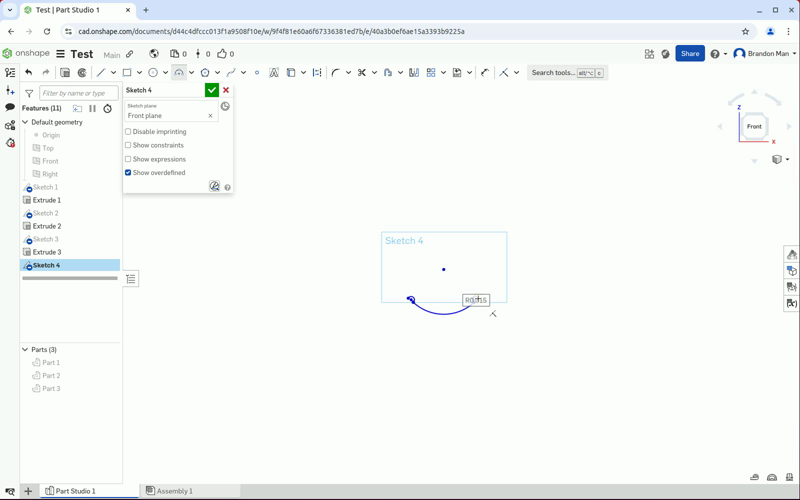
scroll(6)
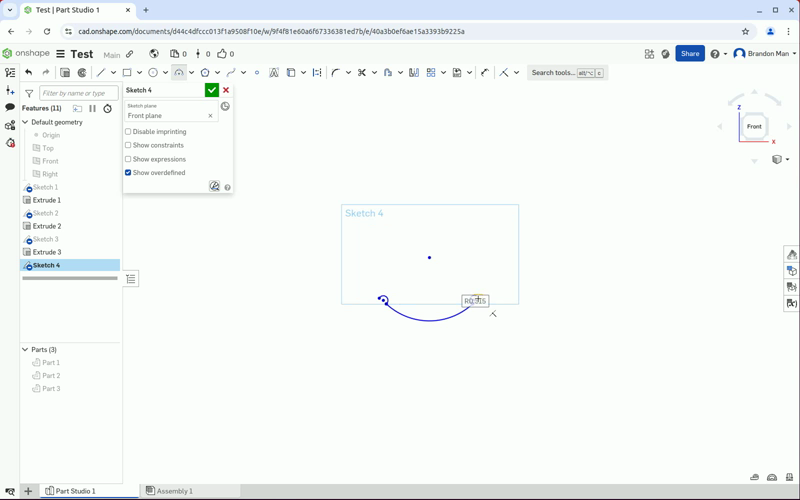
scroll(6)
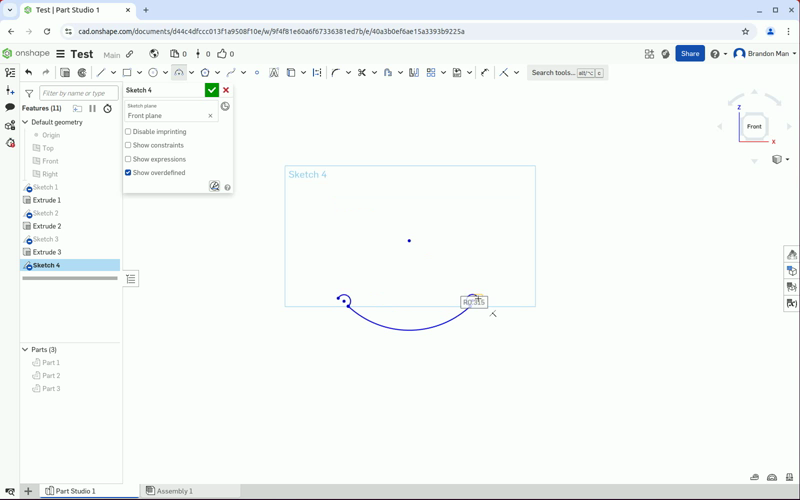
scroll(6)
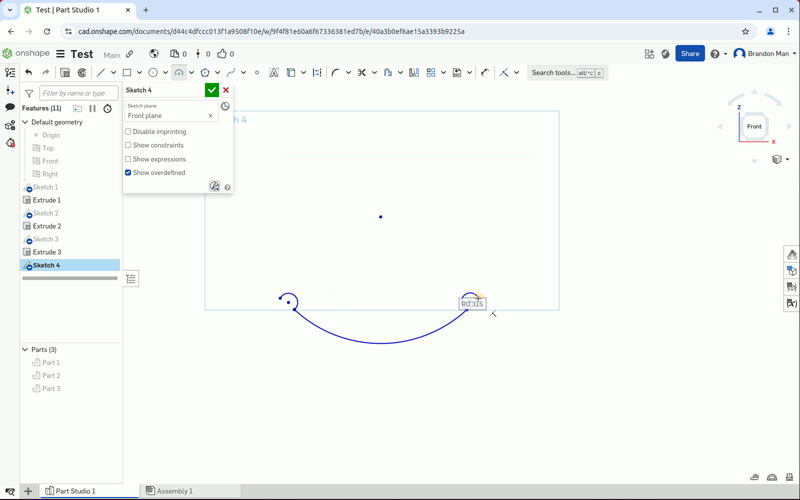
scroll(6)
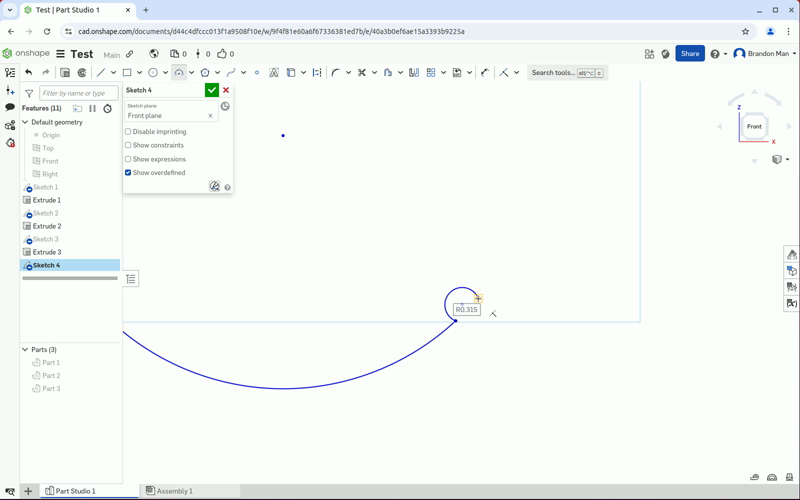
click(478, 298)
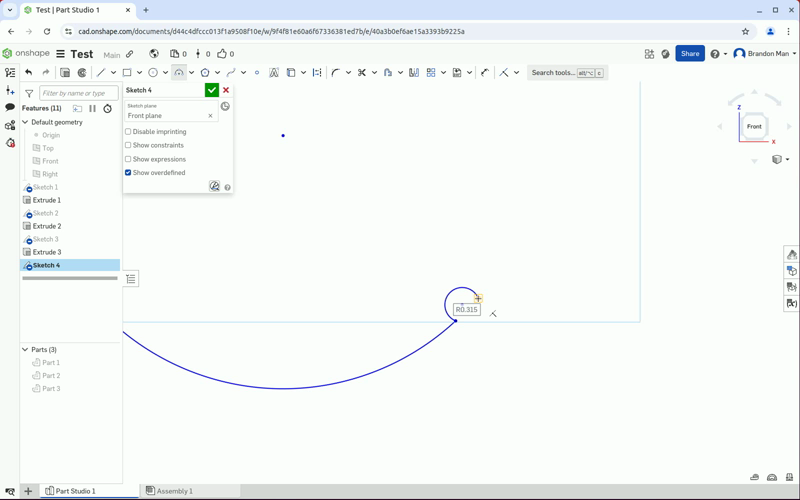
scroll(-6)
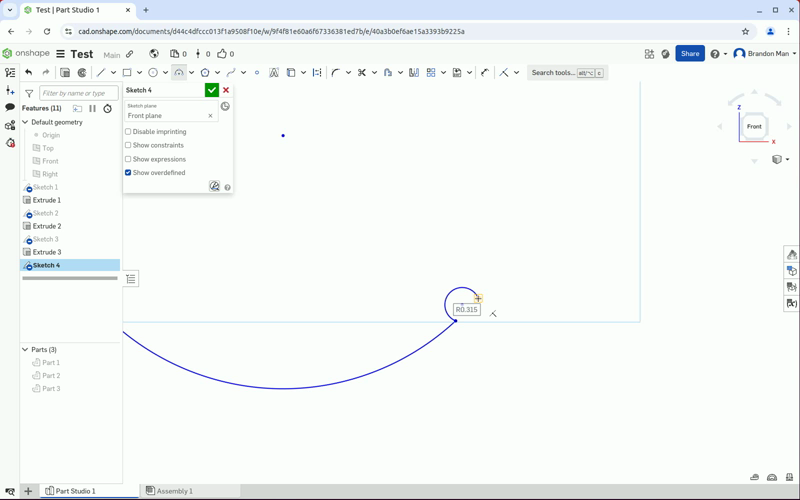
scroll(-6)
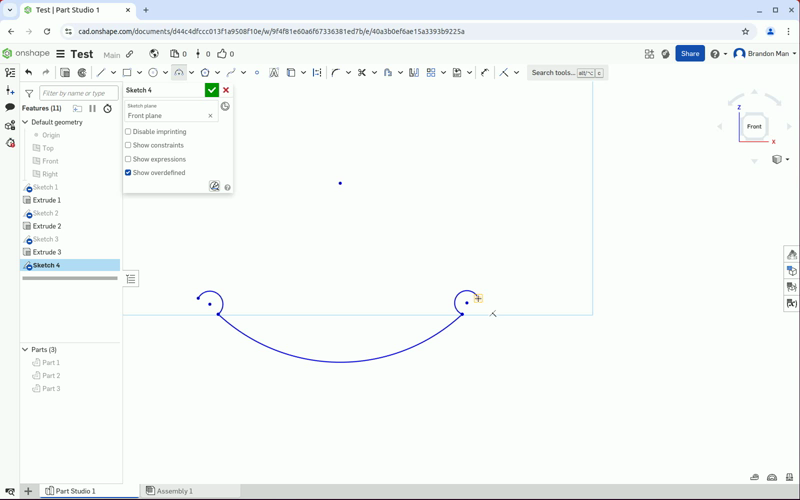
scroll(-6)
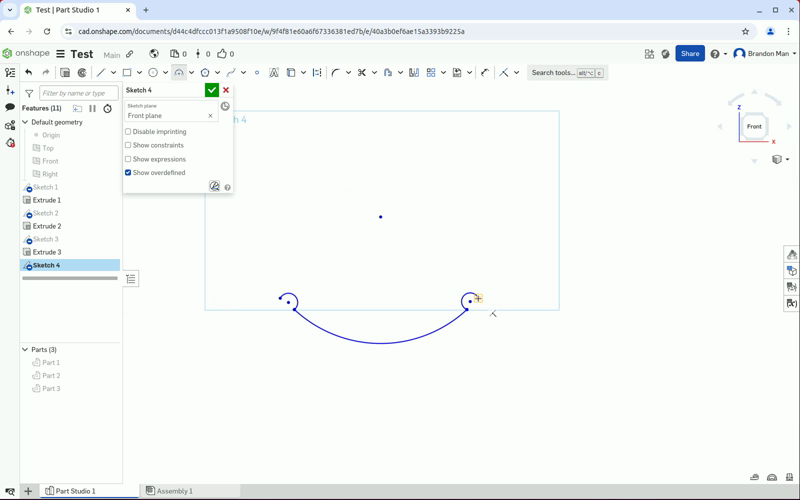
scroll(-6)
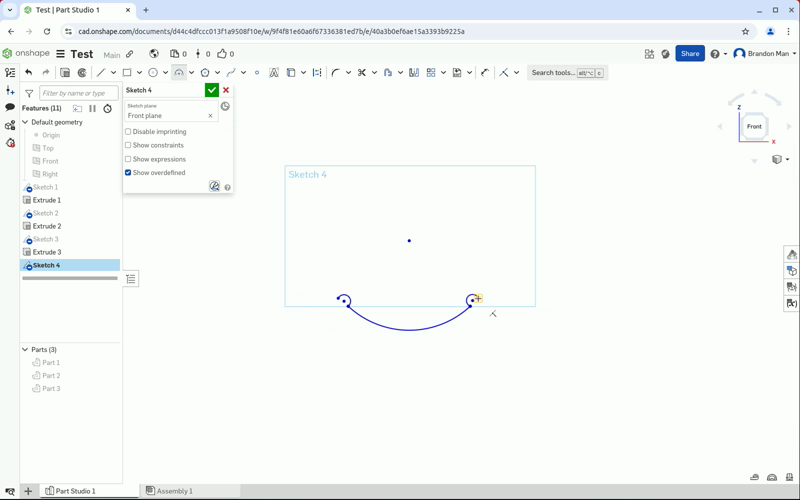
scroll(-6)
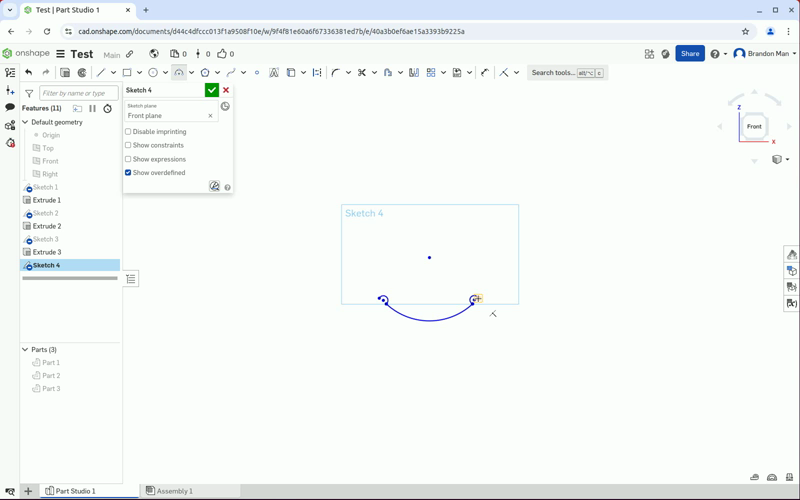
scroll(-6)
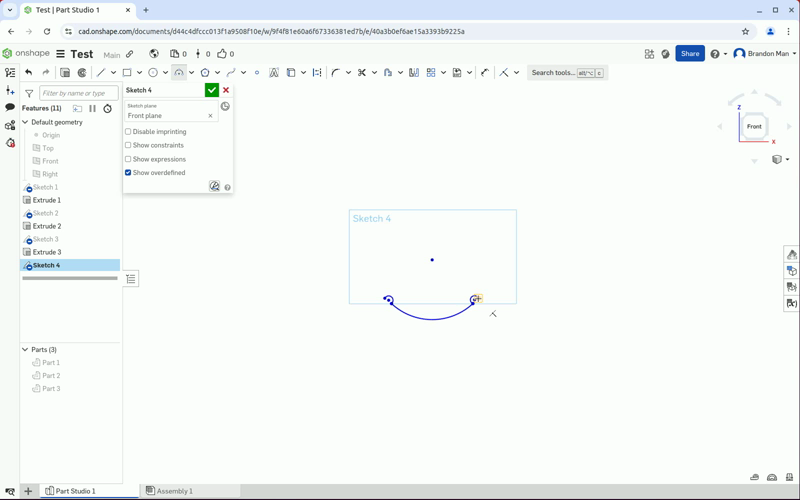
scroll(-6)
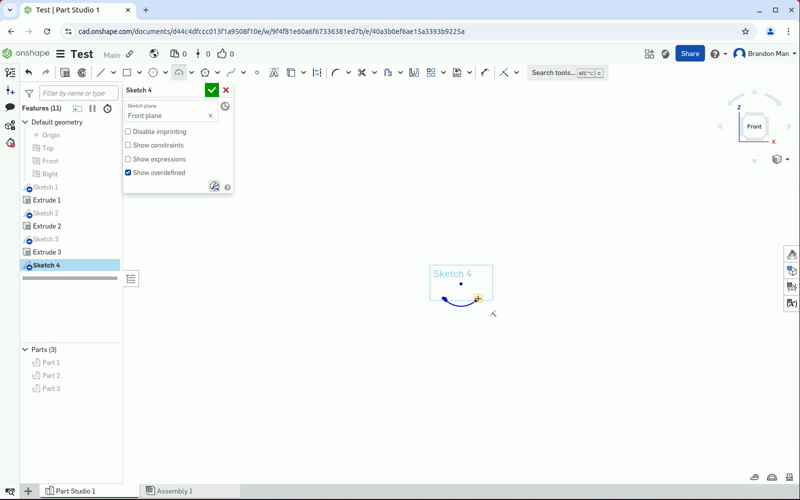
key_down(shift)
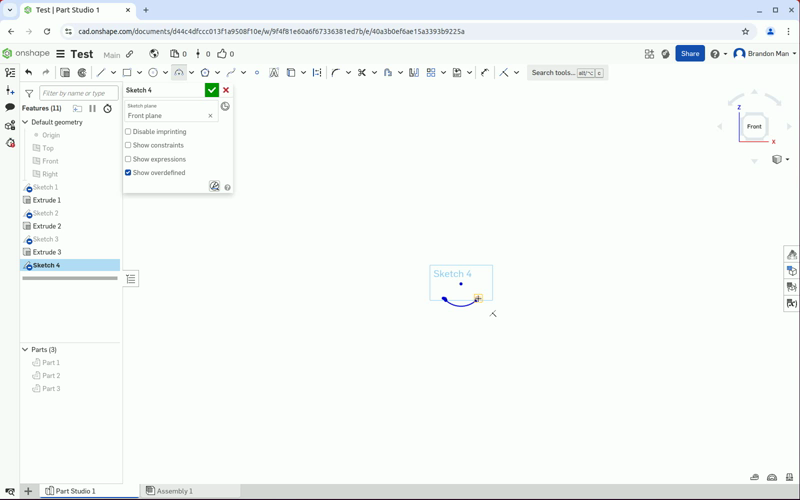
mouse_move(478, 267)
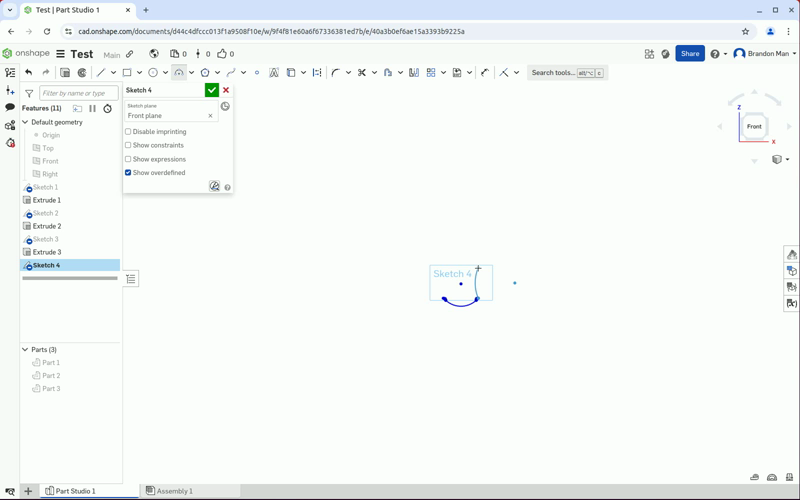
click(478, 267)
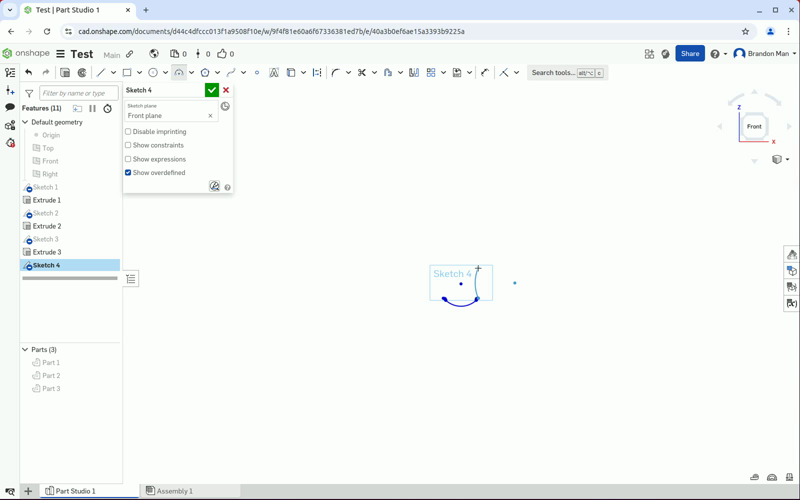
mouse_move(483, 282)
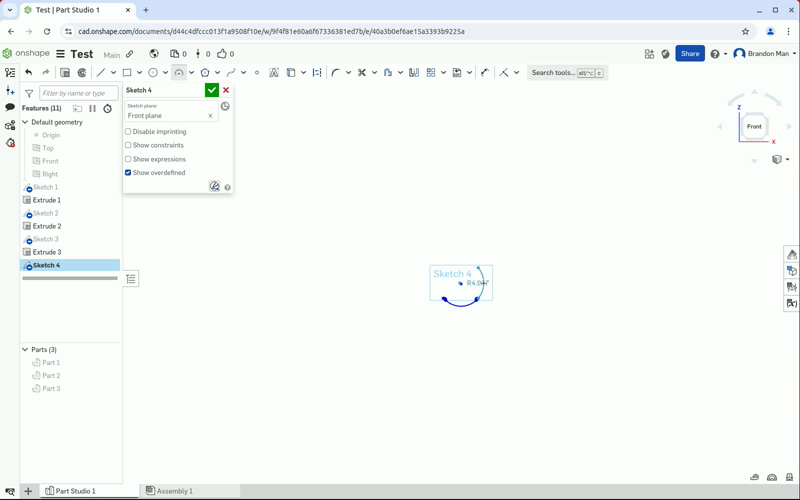
click(483, 282)
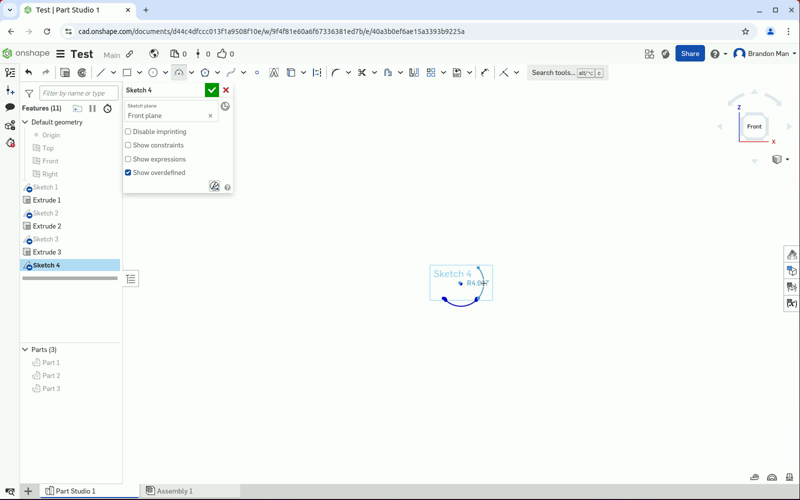
key_up(shift)
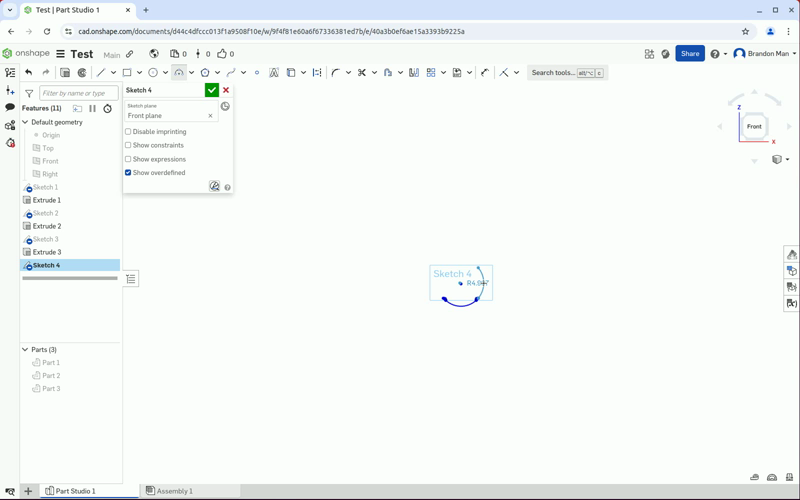
mouse_move(478, 267)
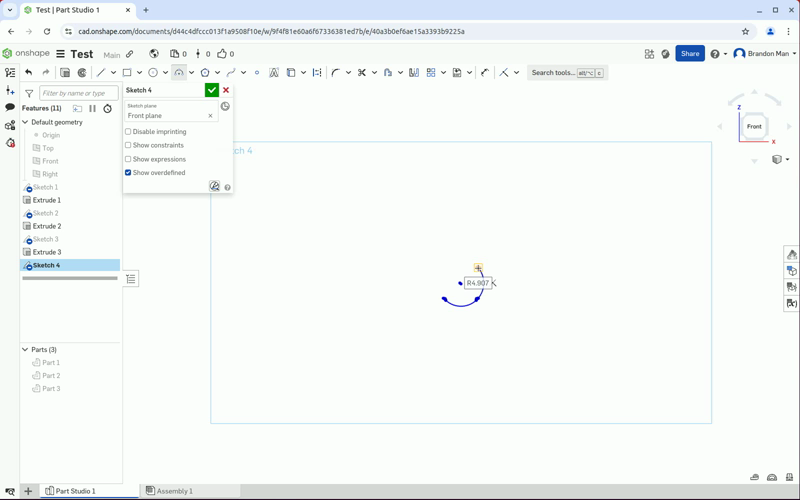
click(478, 267)
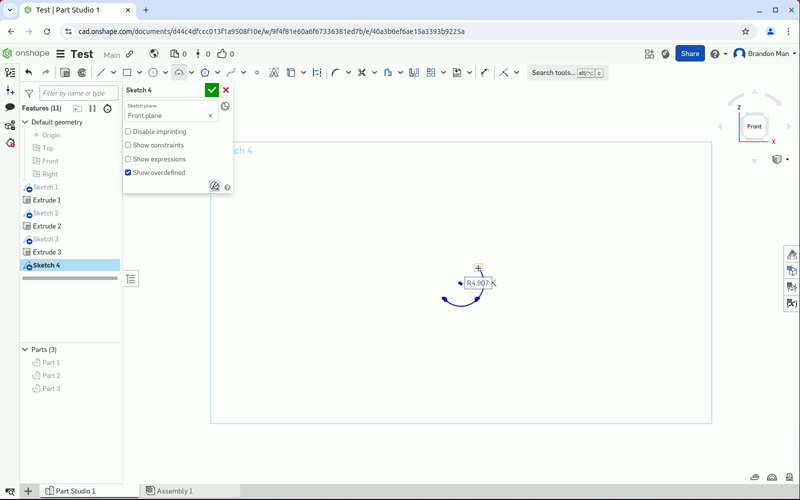
key_down(shift)
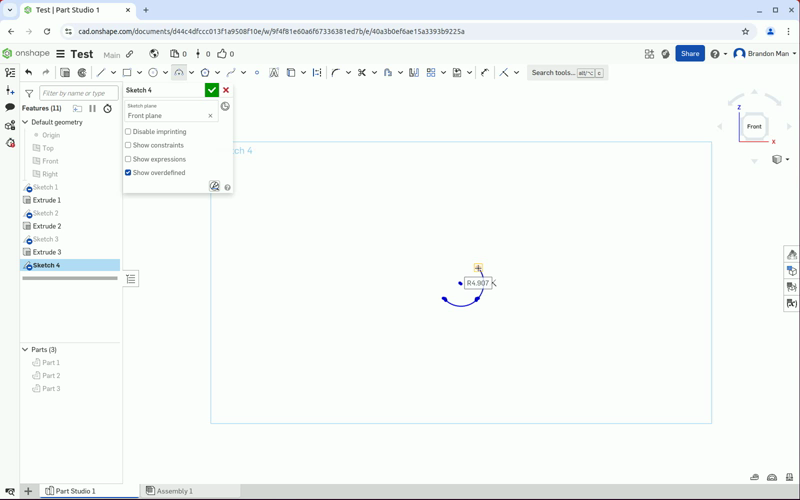
mouse_move(476, 265)
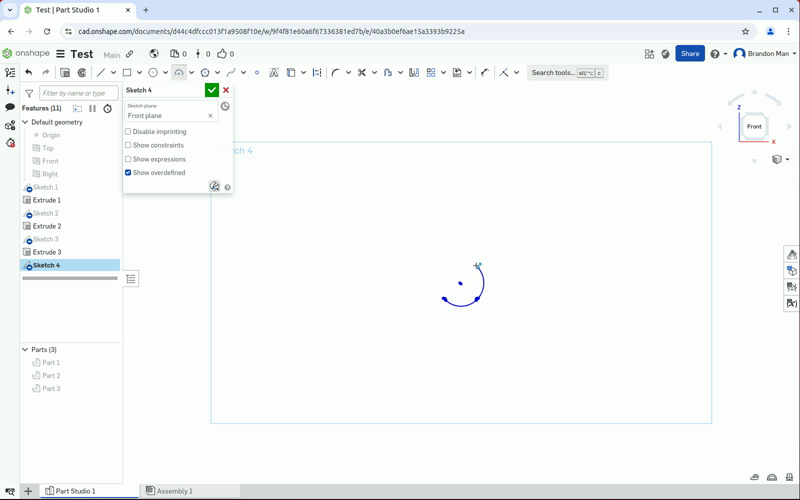
scroll(6)
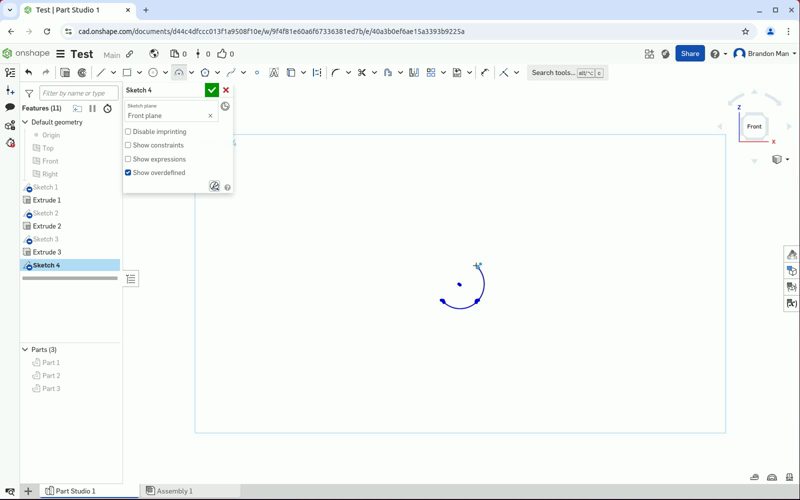
scroll(6)
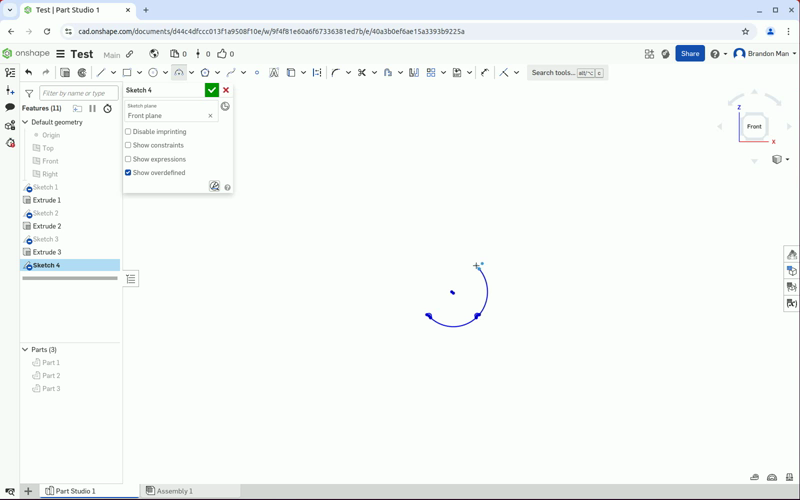
scroll(6)
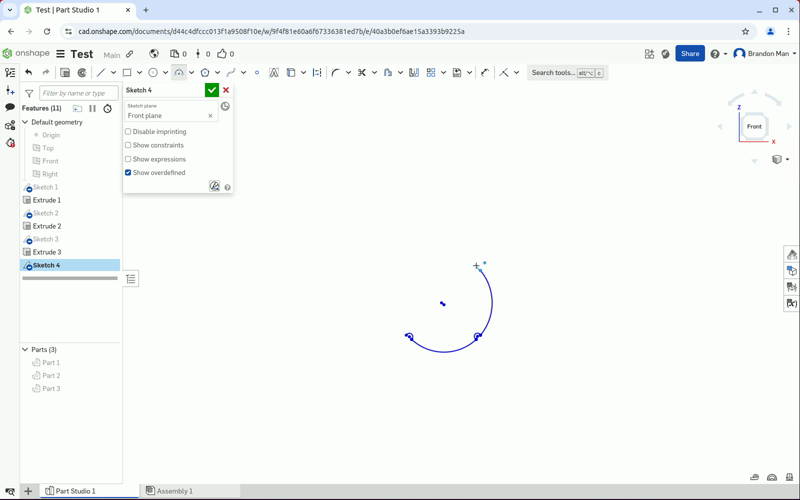
scroll(6)
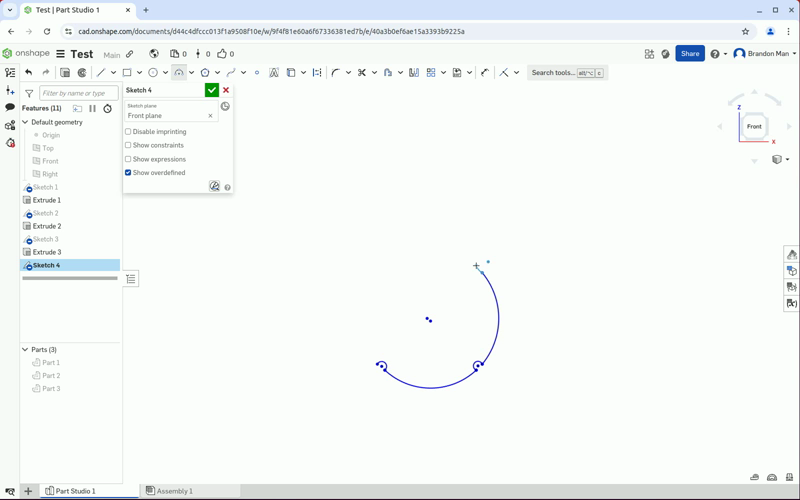
scroll(6)
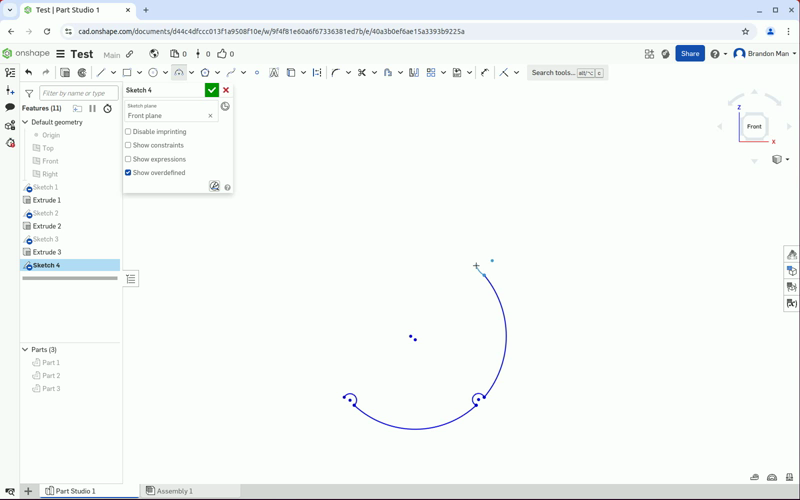
scroll(6)
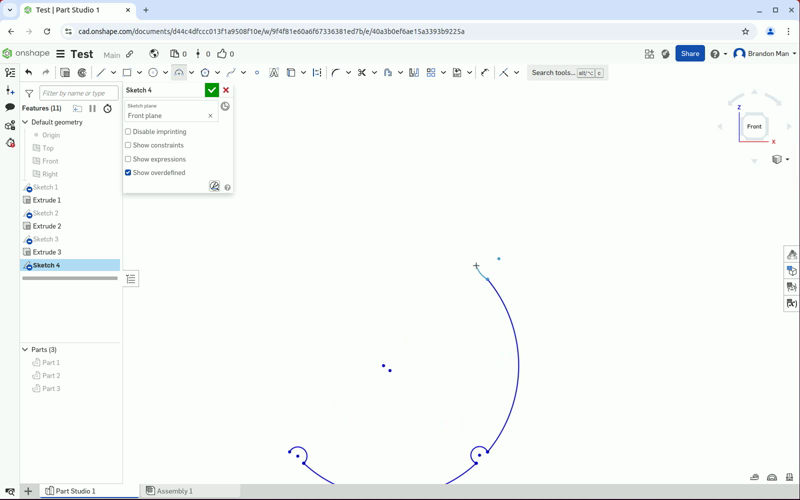
scroll(6)
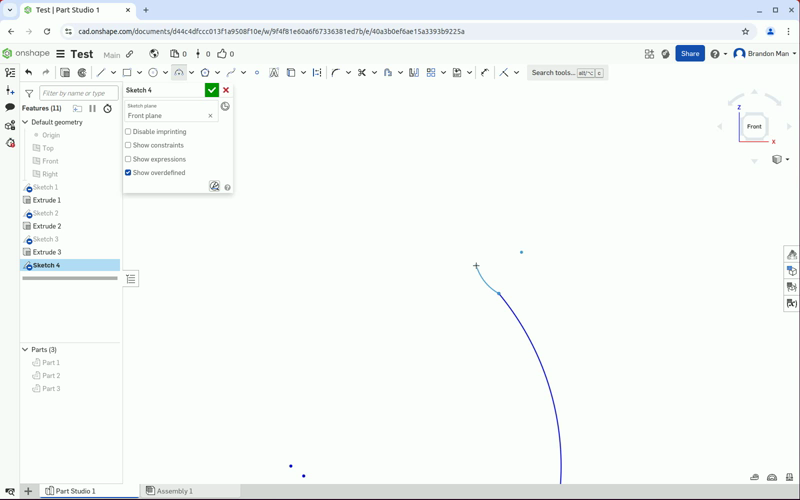
click(476, 265)
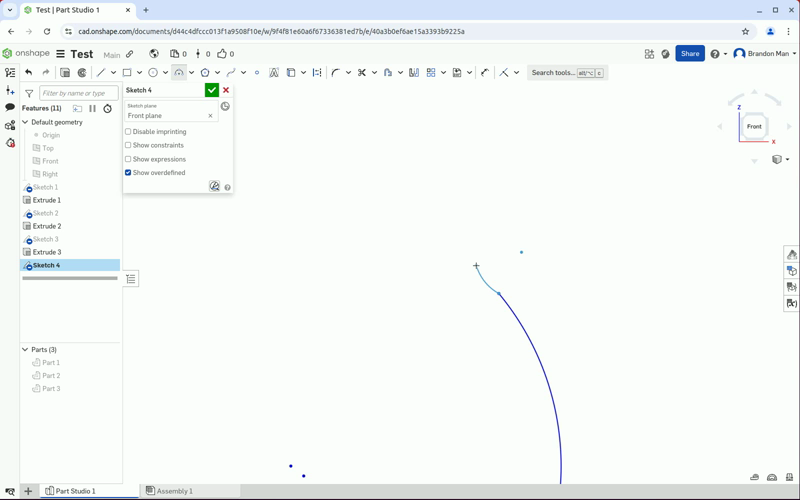
scroll(-6)
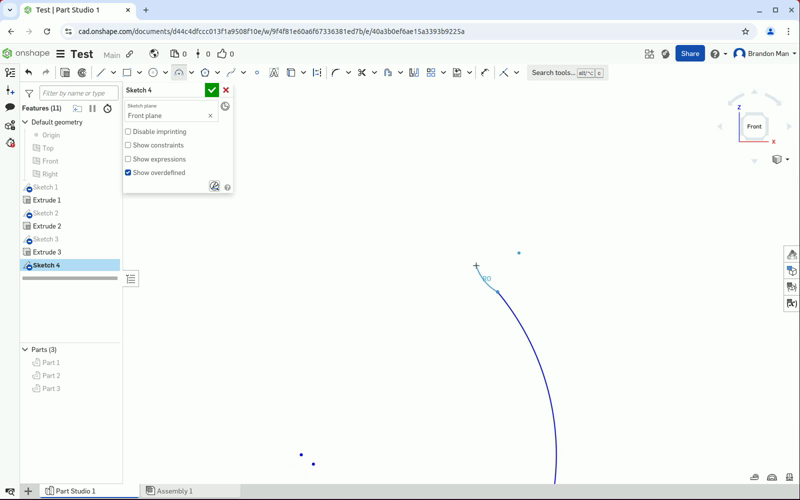
scroll(-6)
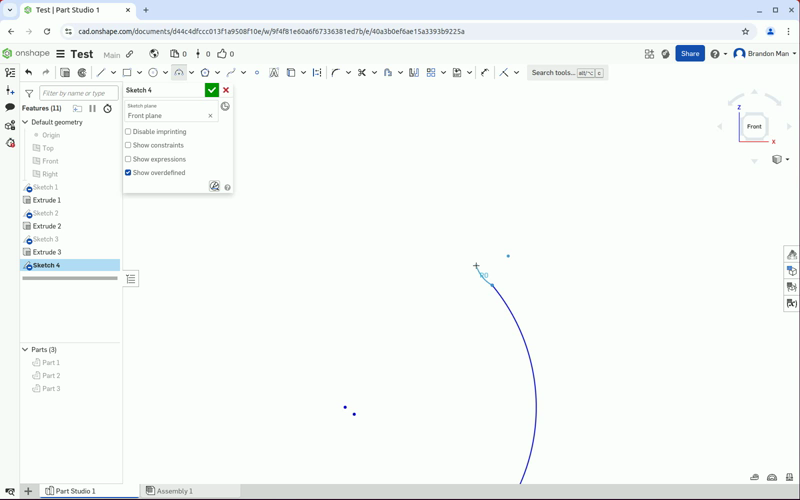
scroll(-6)
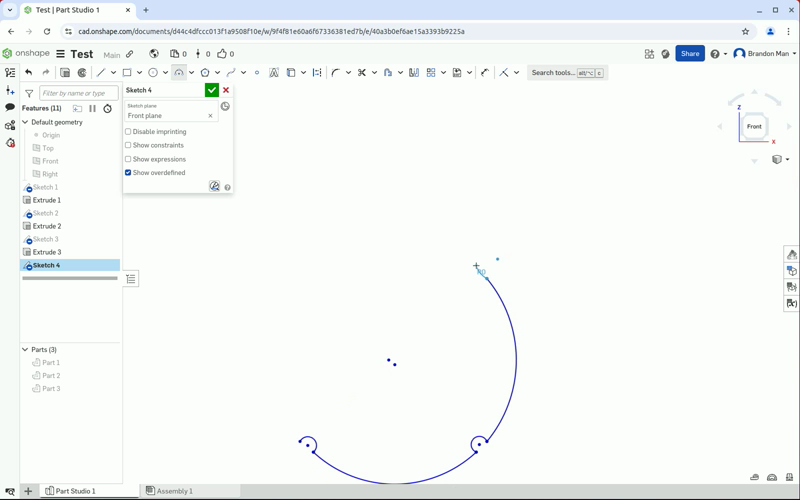
scroll(-6)
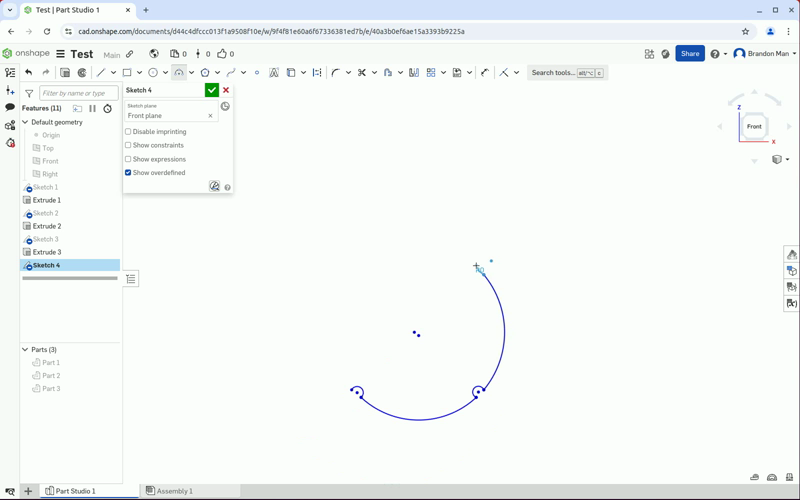
scroll(-6)
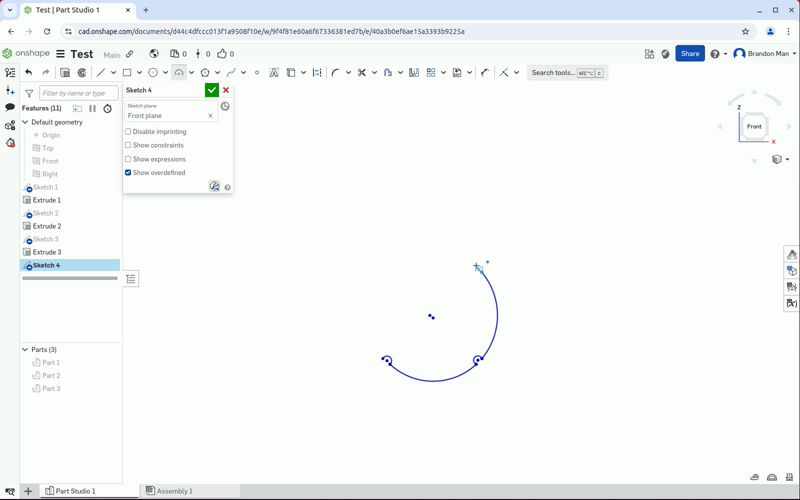
scroll(-6)
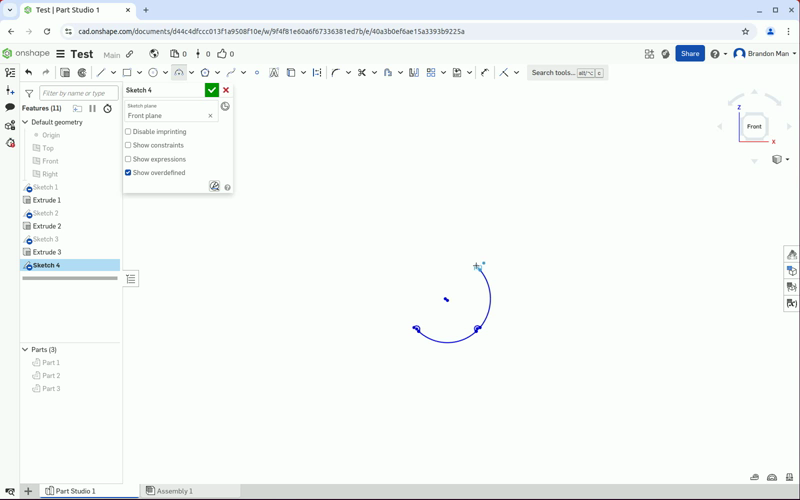
scroll(-6)
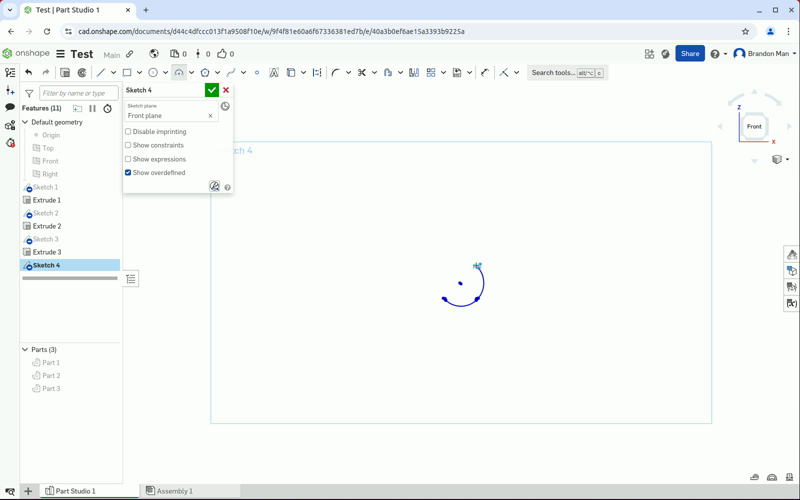
mouse_move(475, 268)
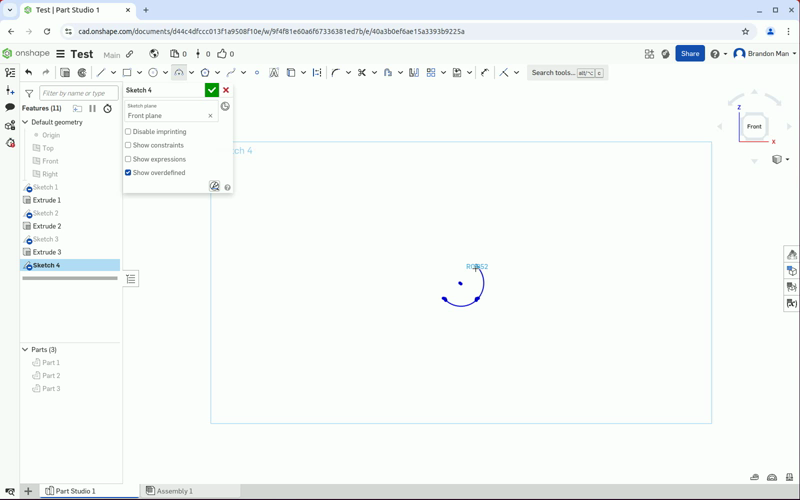
scroll(6)
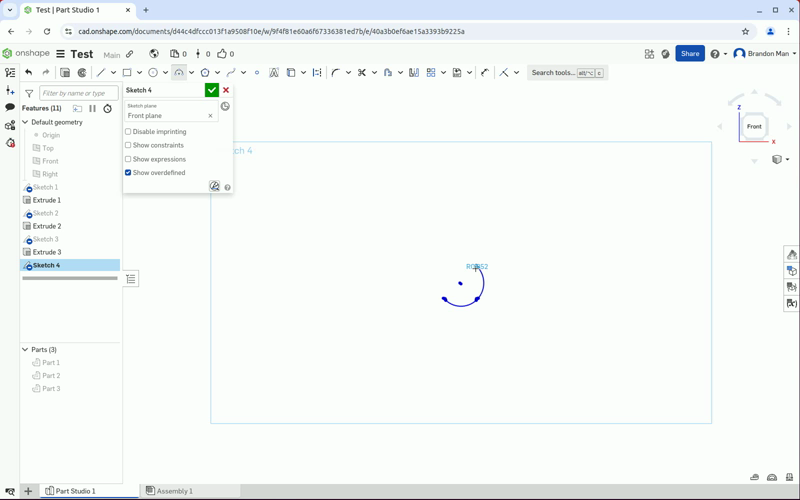
scroll(6)
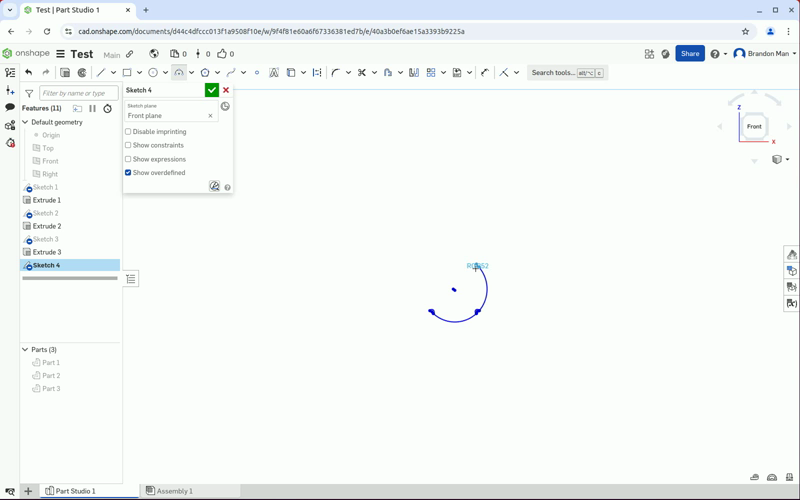
scroll(6)
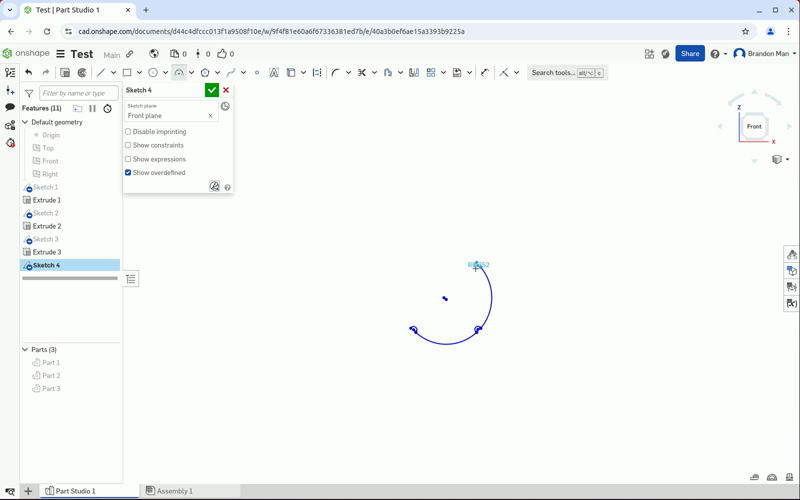
scroll(6)
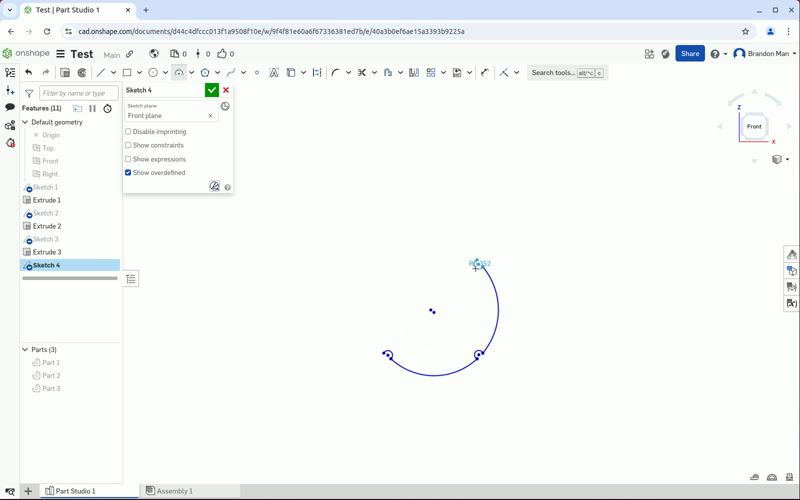
scroll(6)
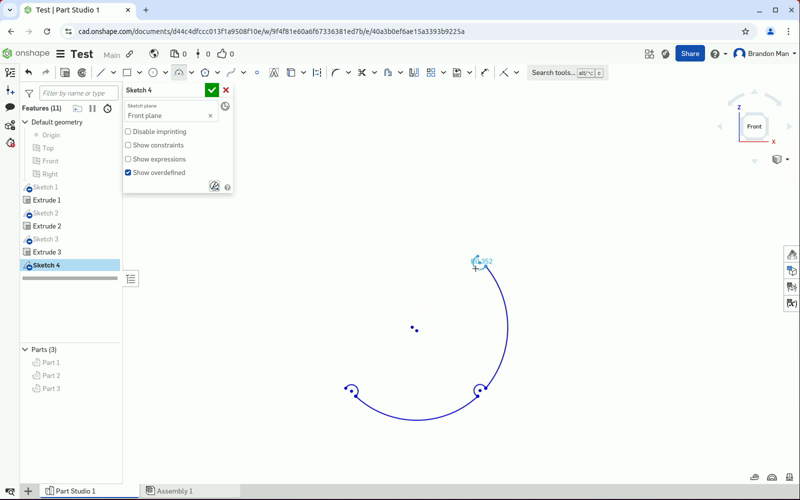
scroll(6)
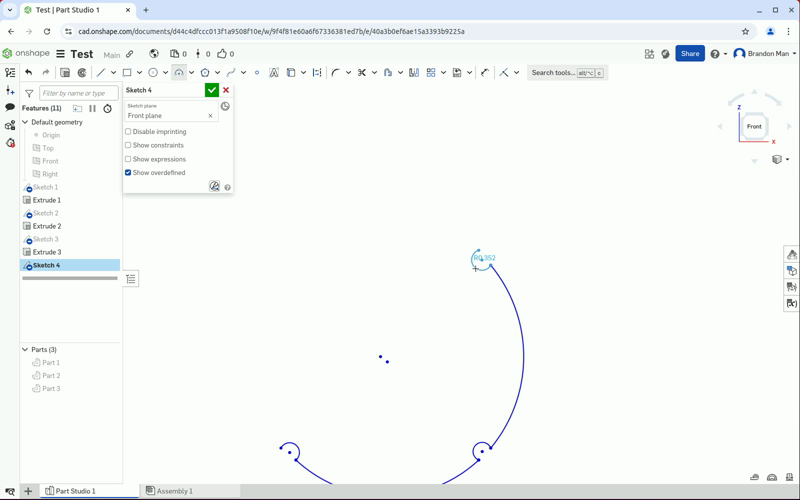
scroll(6)
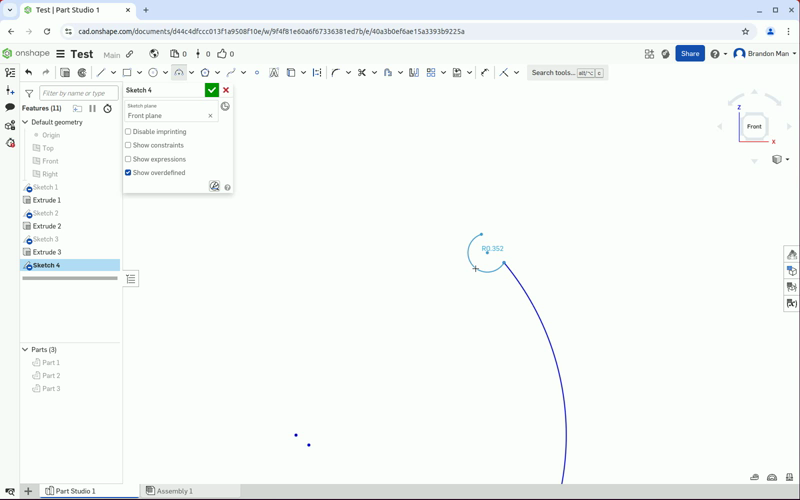
click(475, 268)
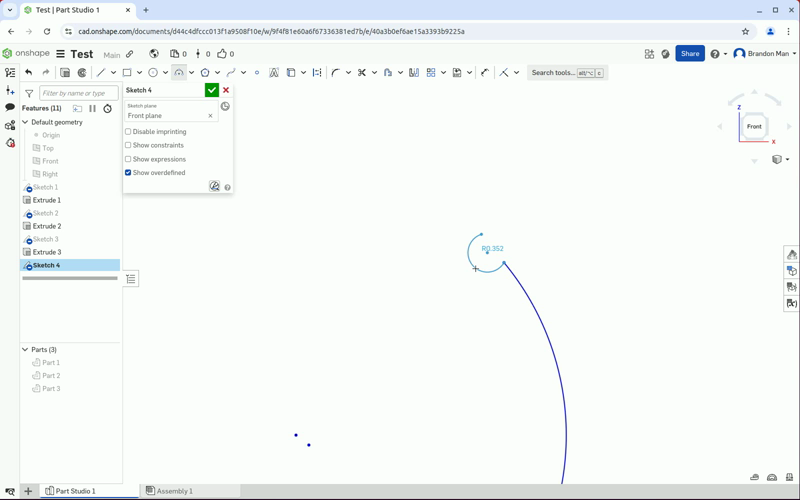
scroll(-6)
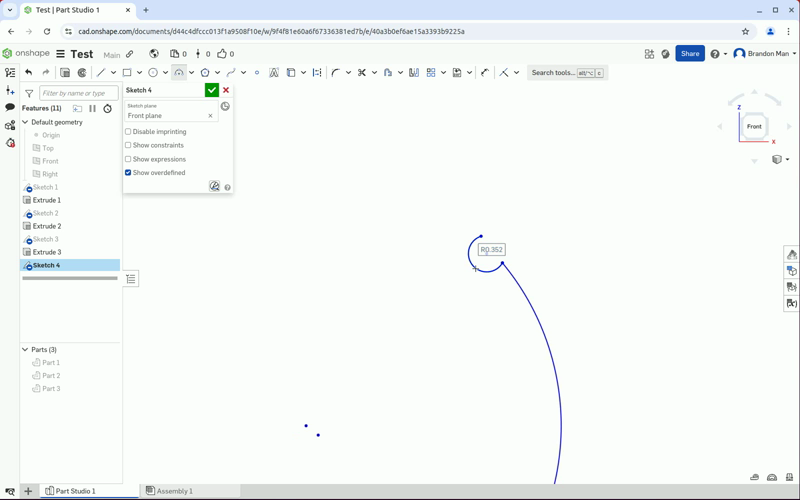
scroll(-6)
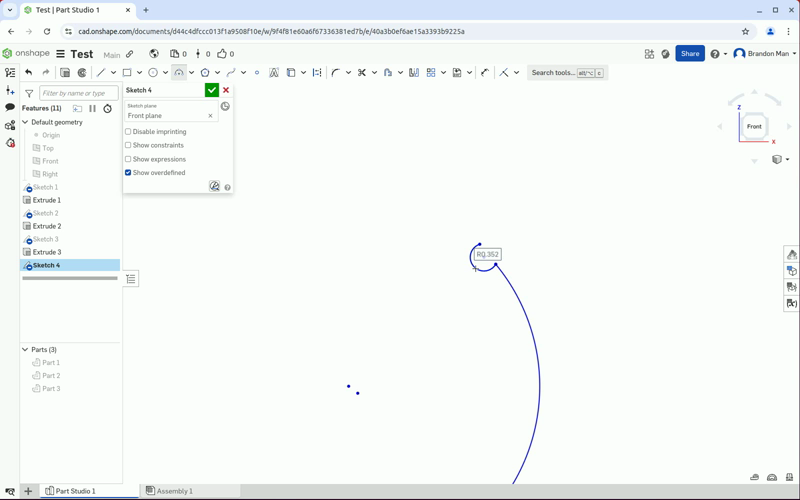
scroll(-6)
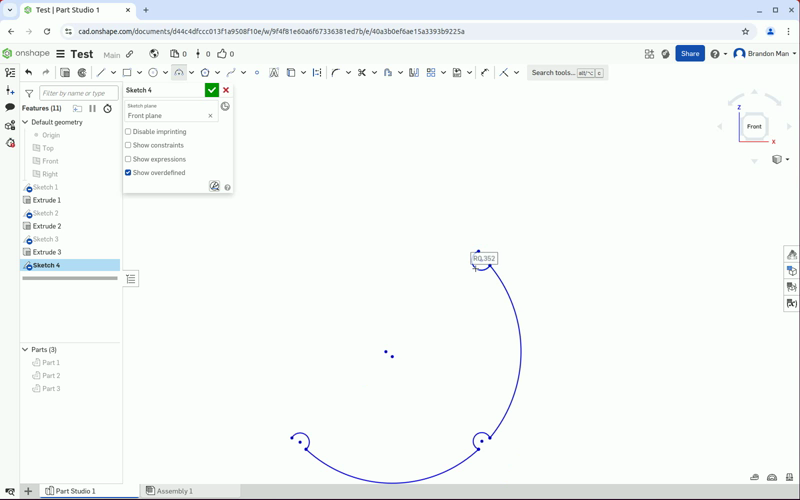
scroll(-6)
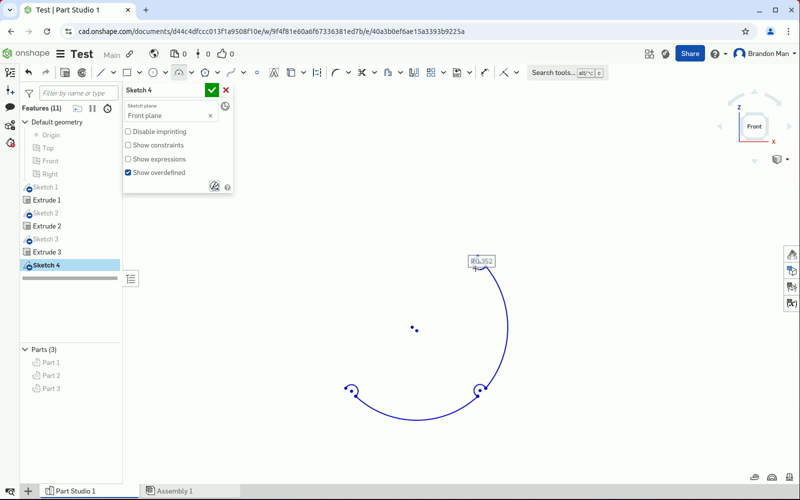
scroll(-6)
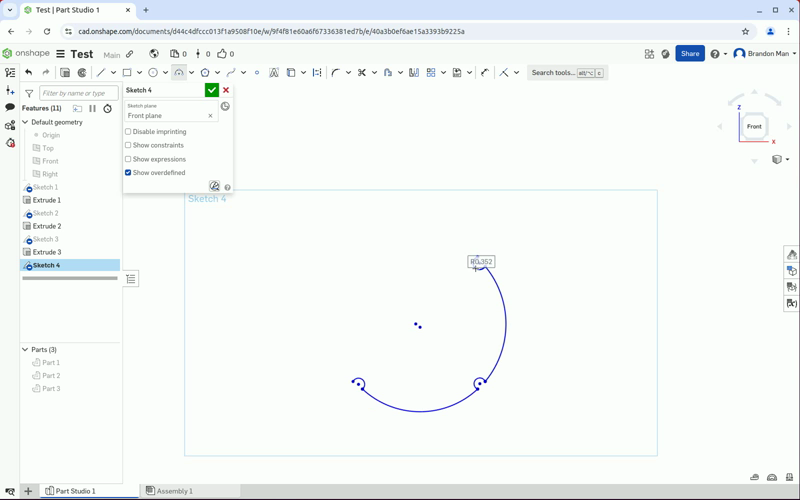
scroll(-6)
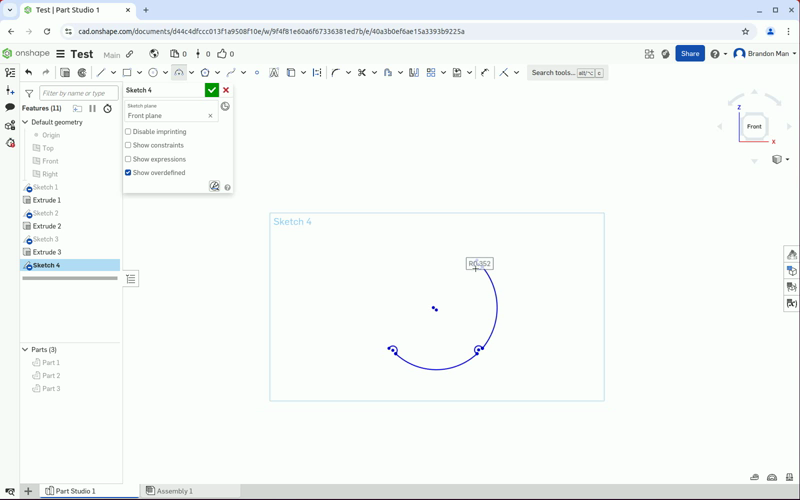
scroll(-6)
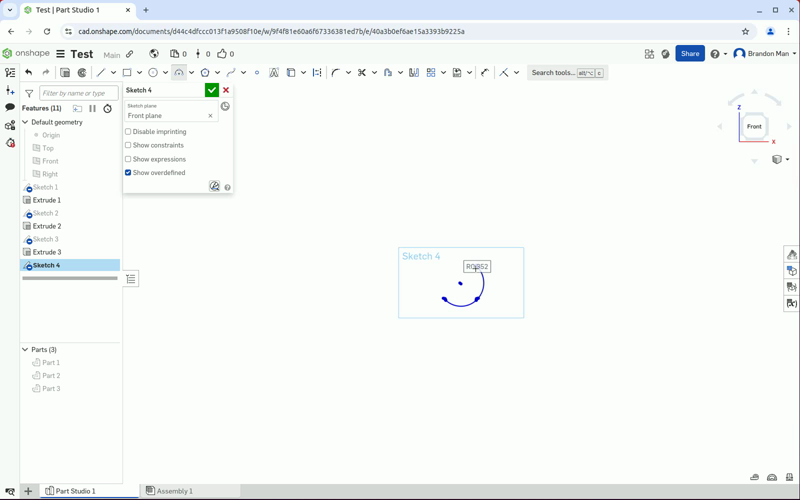
key_up(shift)
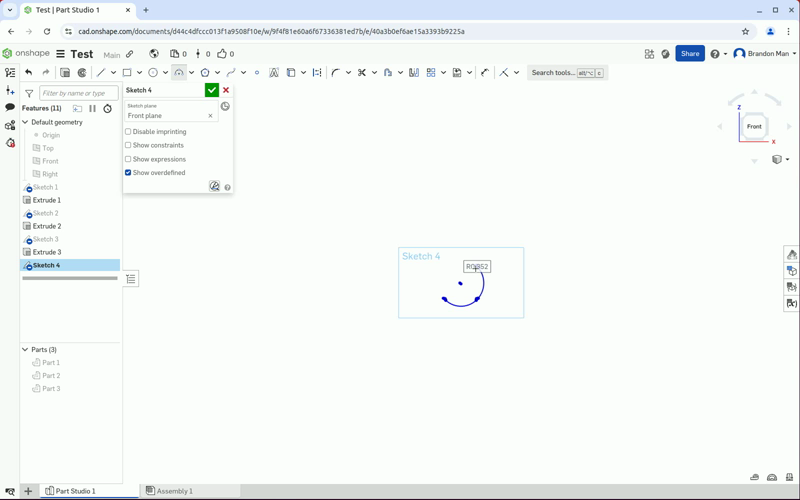
mouse_move(476, 265)
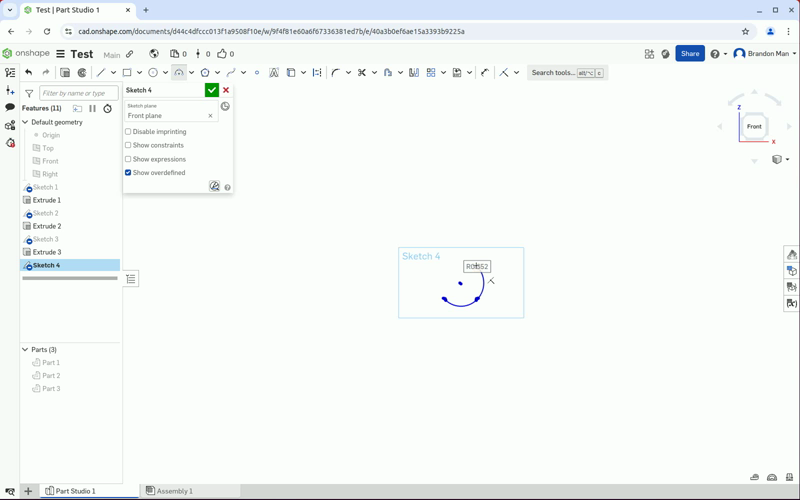
scroll(6)
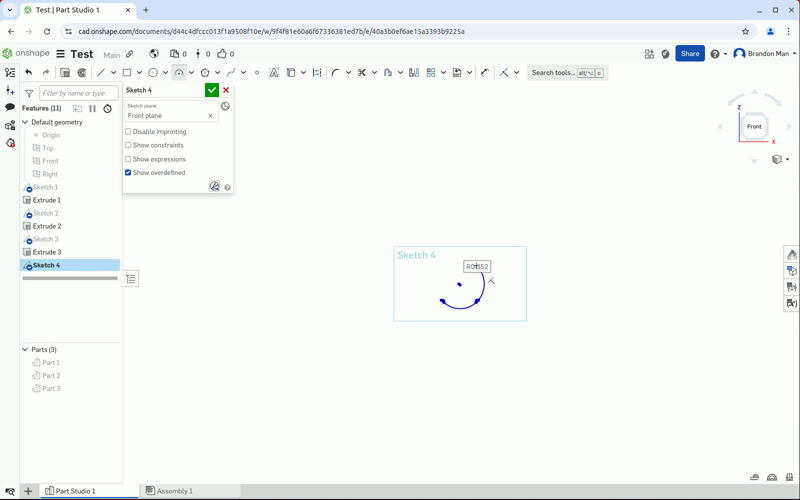
scroll(6)
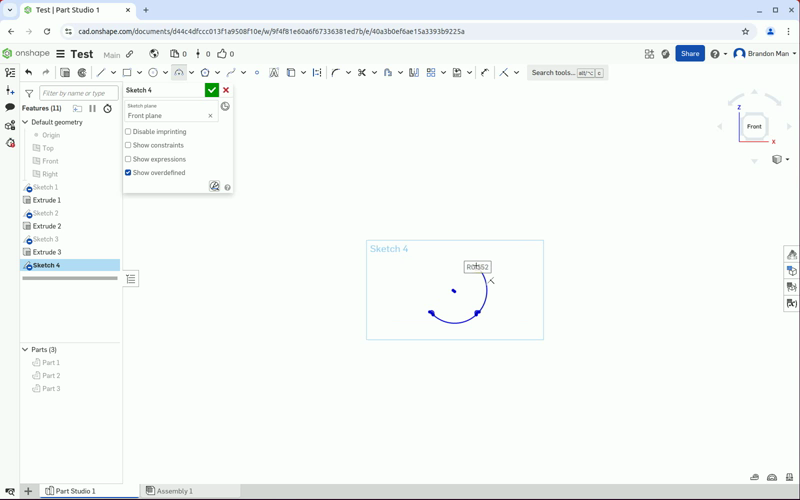
scroll(6)
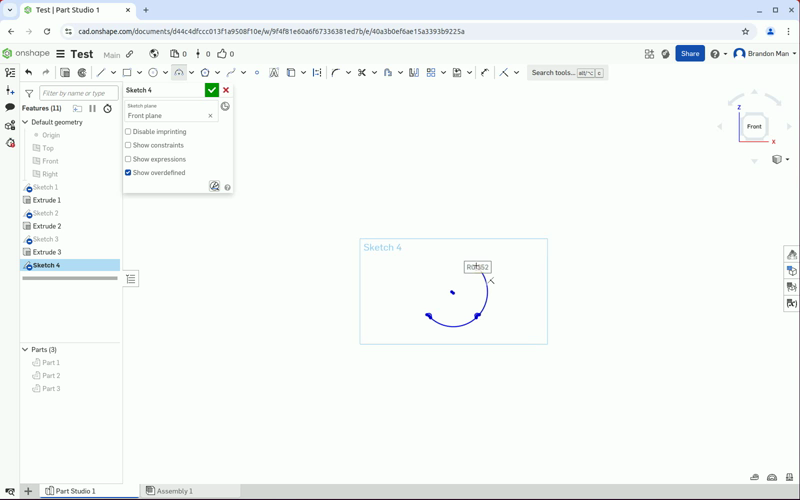
scroll(6)
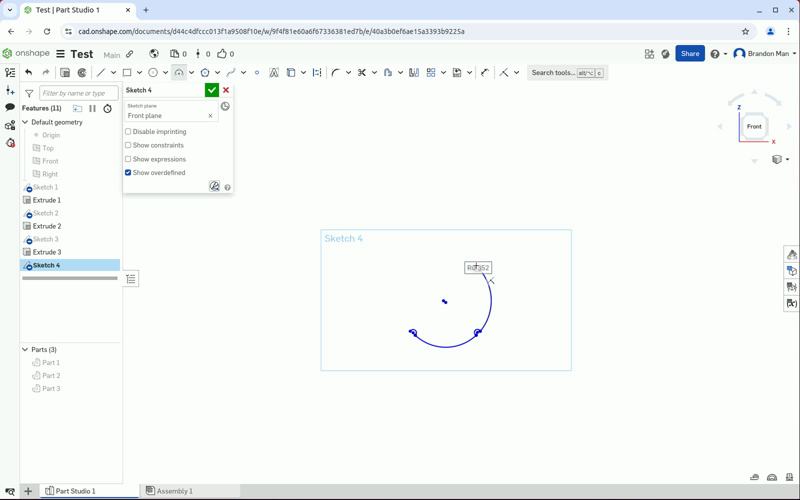
scroll(6)
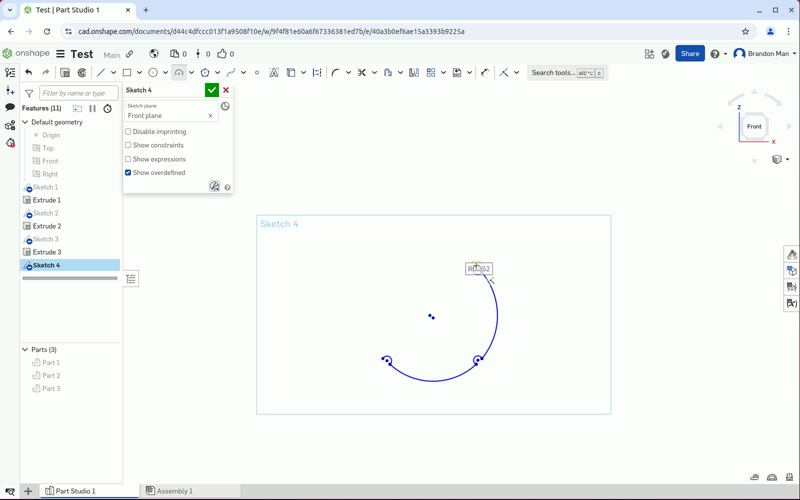
scroll(6)
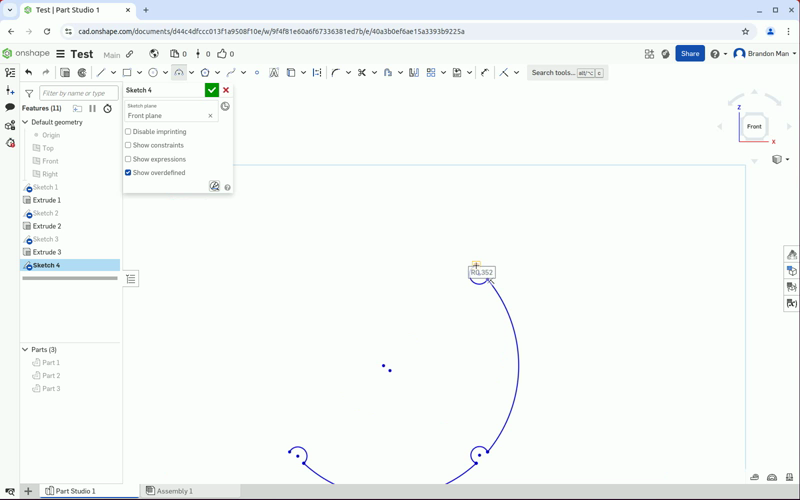
scroll(6)
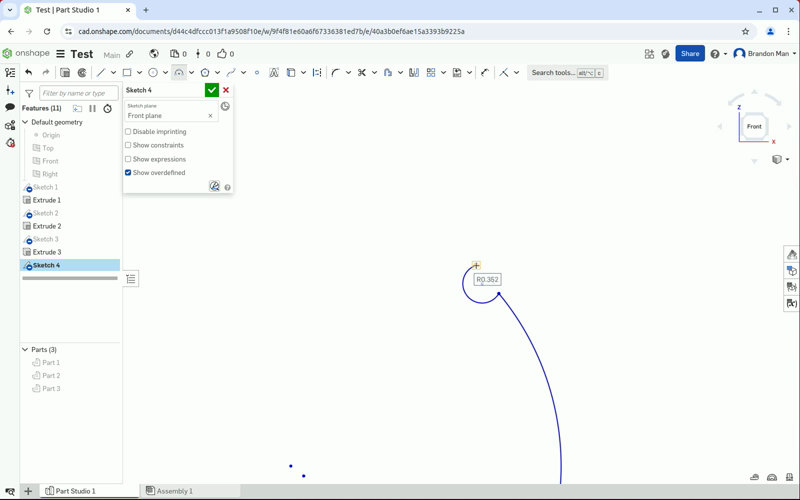
click(476, 265)
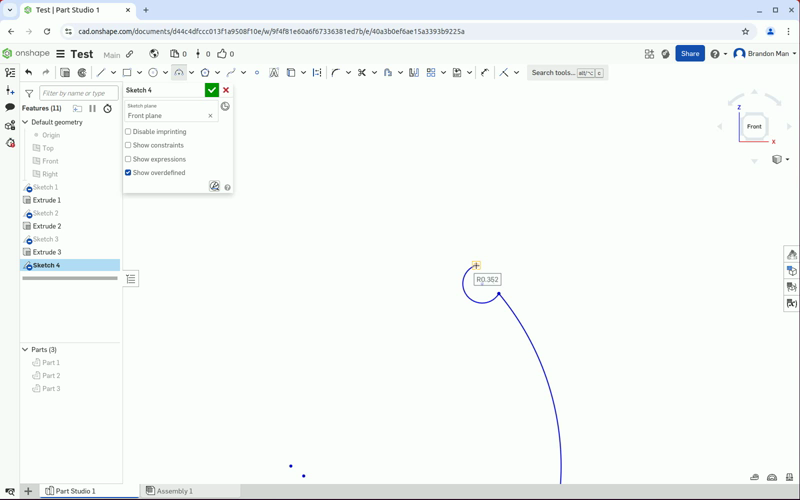
scroll(-6)
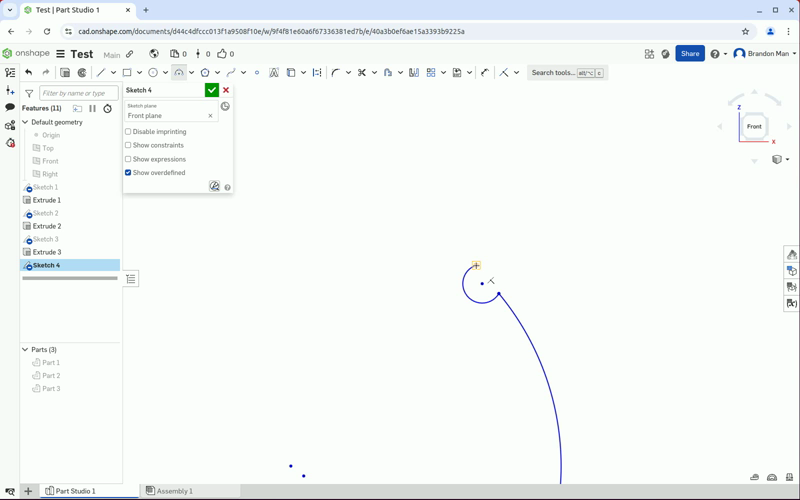
scroll(-6)
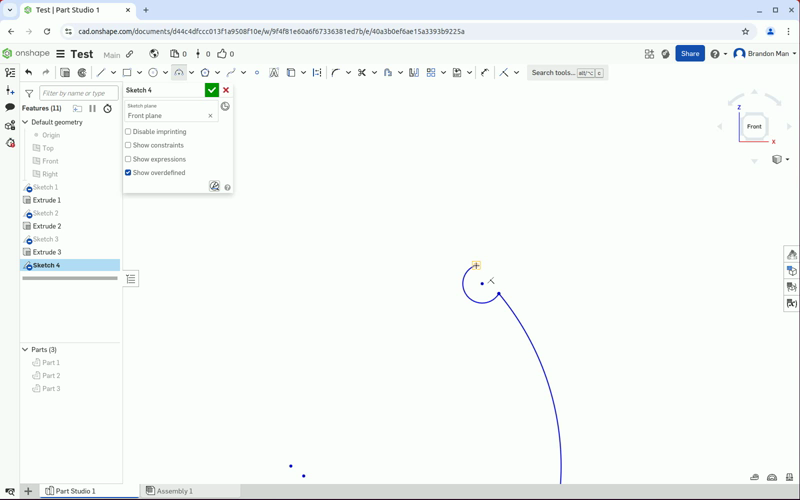
scroll(-6)
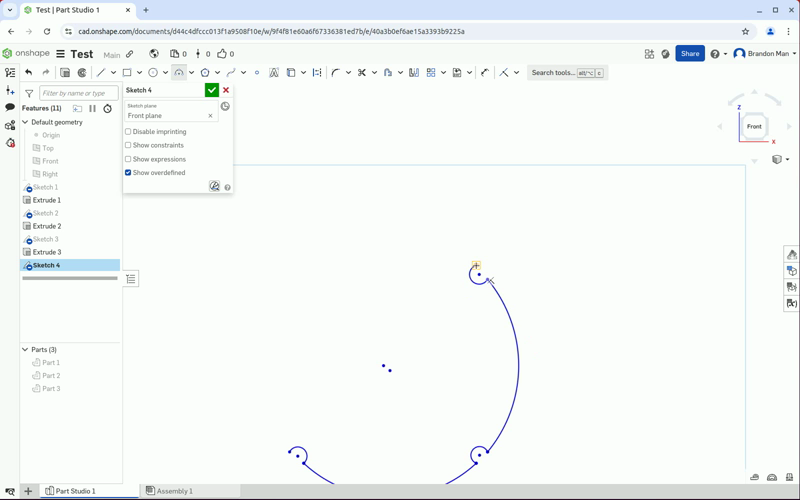
scroll(-6)
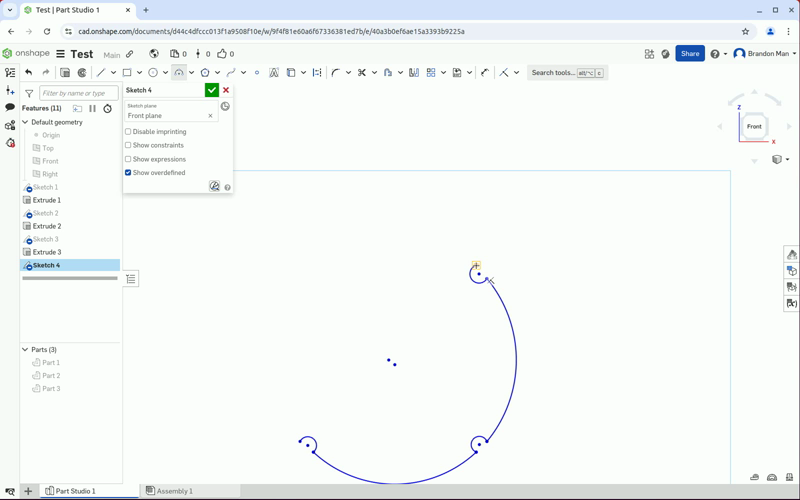
scroll(-6)
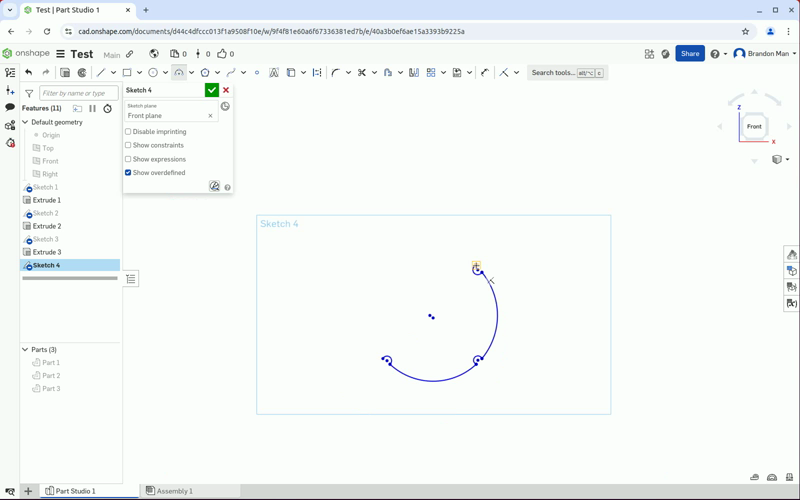
scroll(-6)
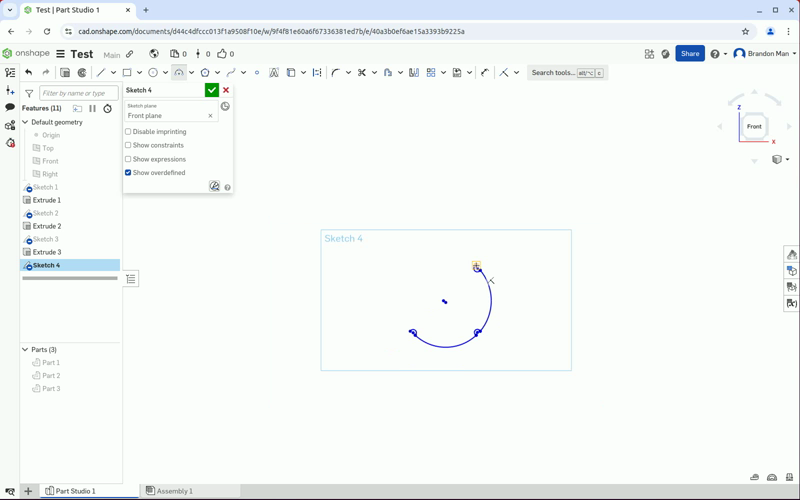
scroll(-6)
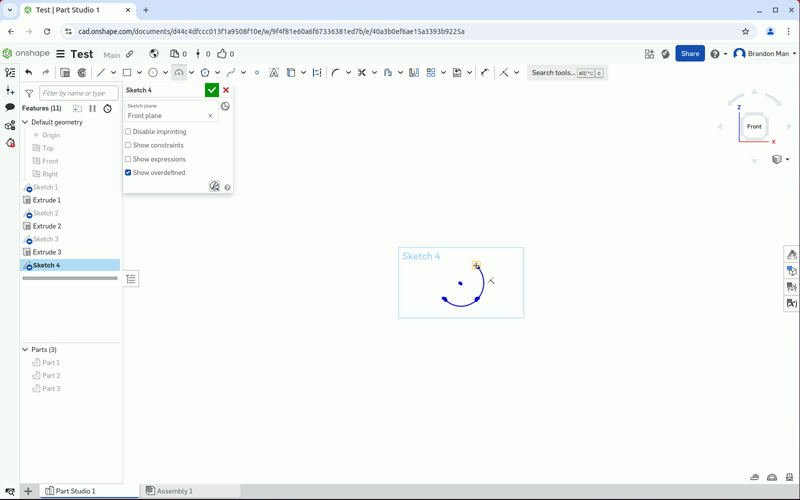
key_down(shift)
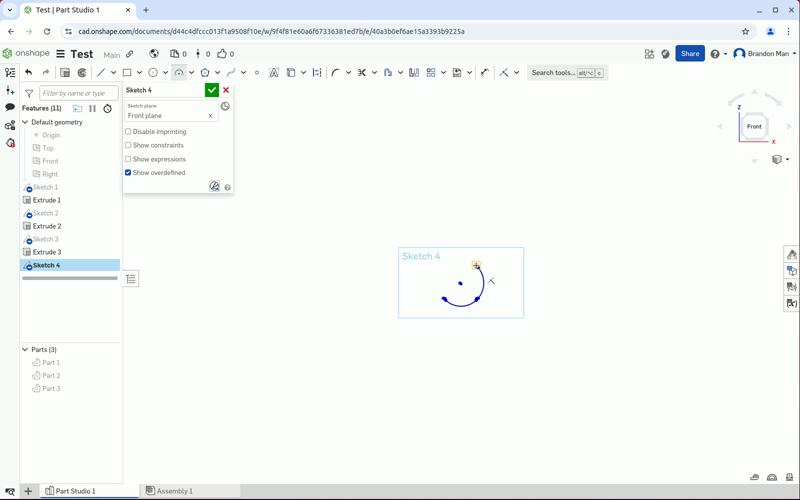
mouse_move(445, 265)
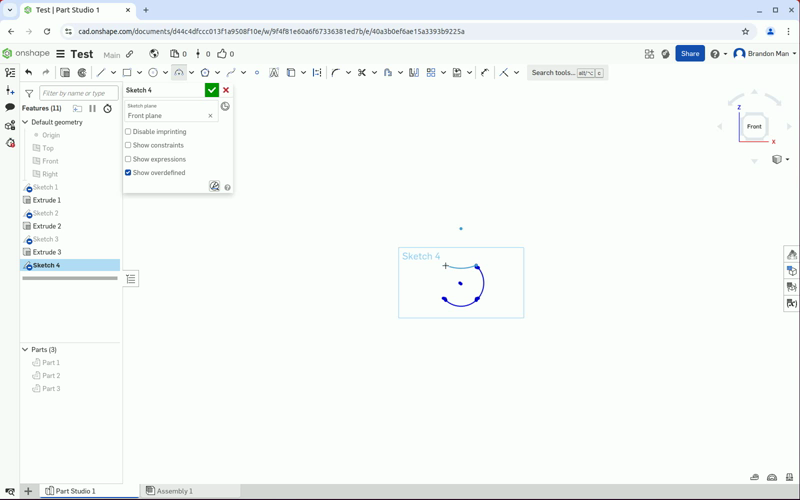
click(445, 265)
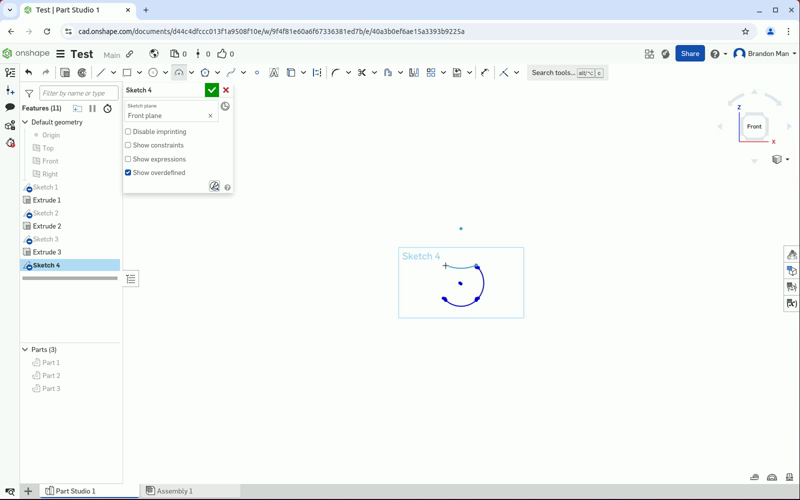
mouse_move(460, 259)
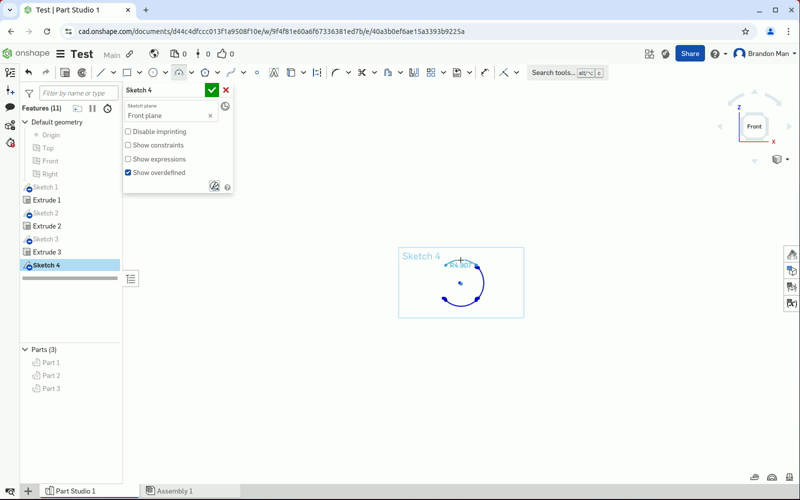
click(460, 259)
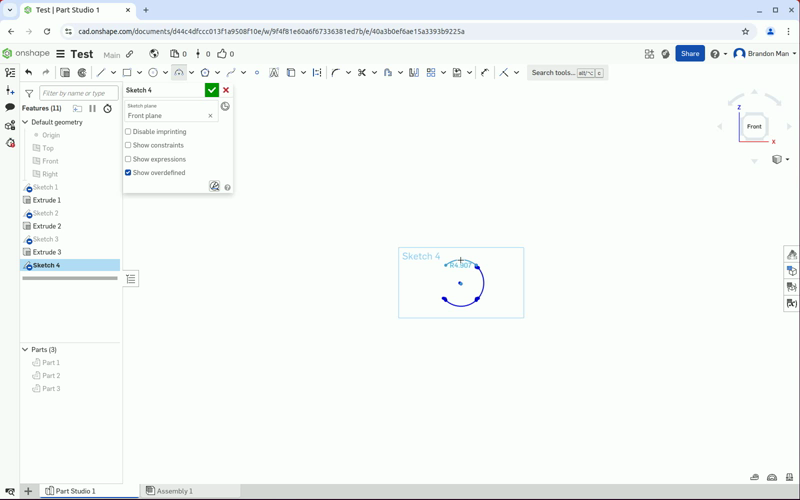
key_up(shift)
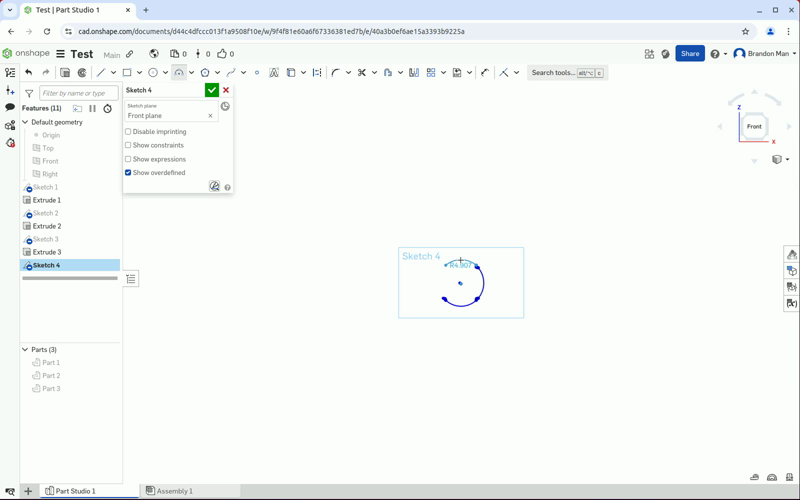
mouse_move(445, 265)
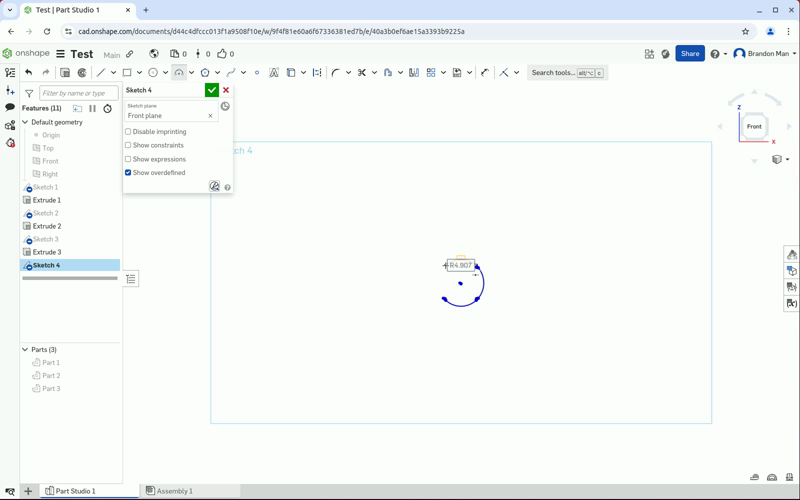
click(445, 265)
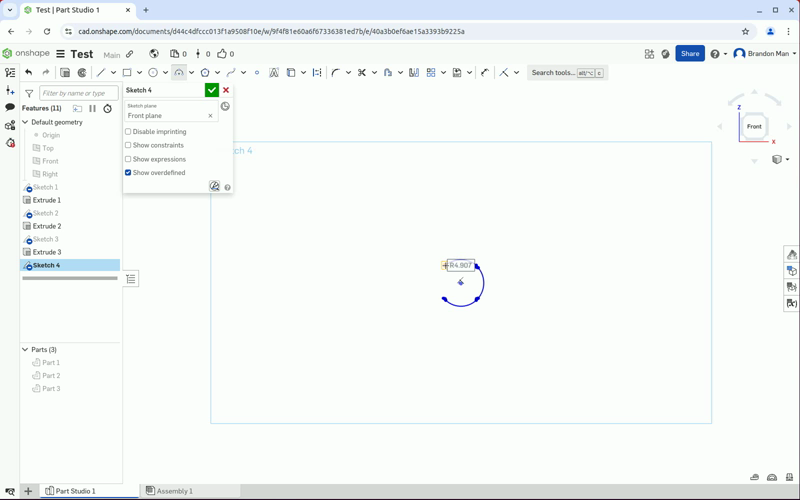
key_down(shift)
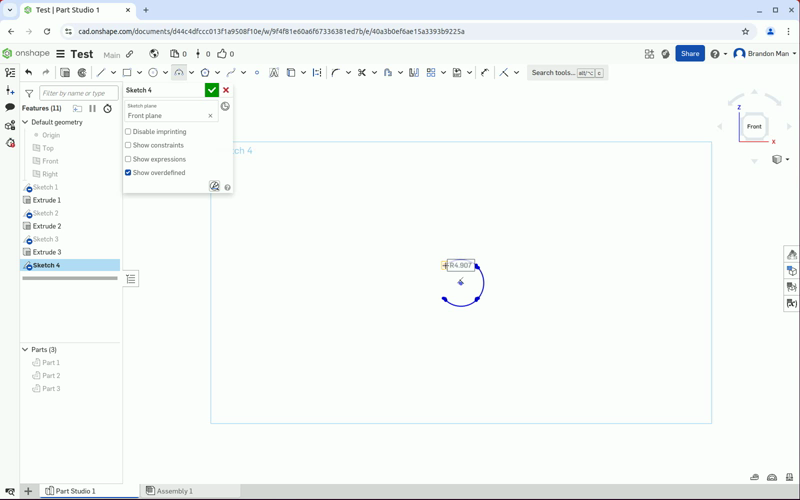
mouse_move(443, 267)
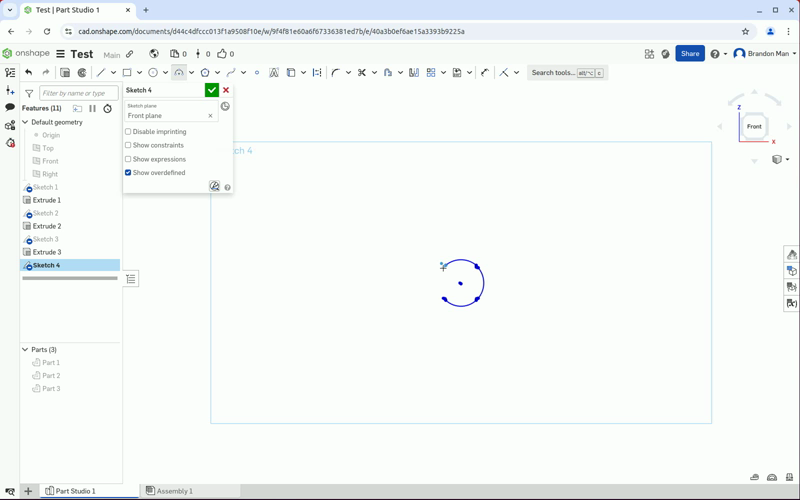
scroll(6)
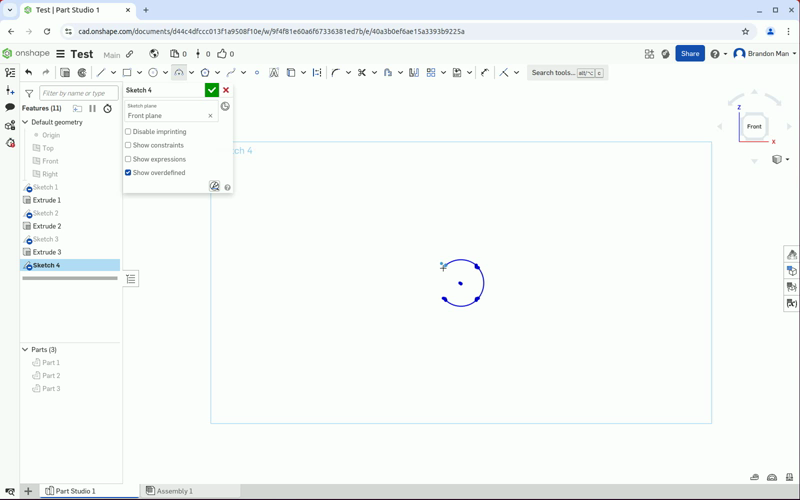
scroll(6)
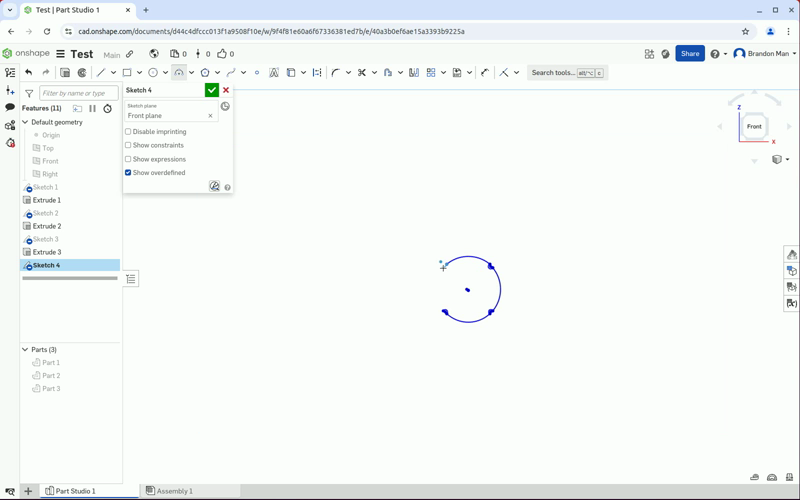
scroll(6)
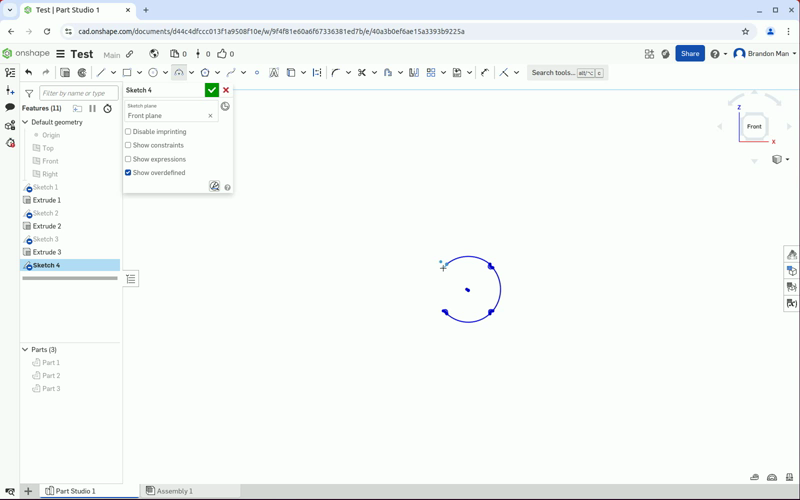
scroll(6)
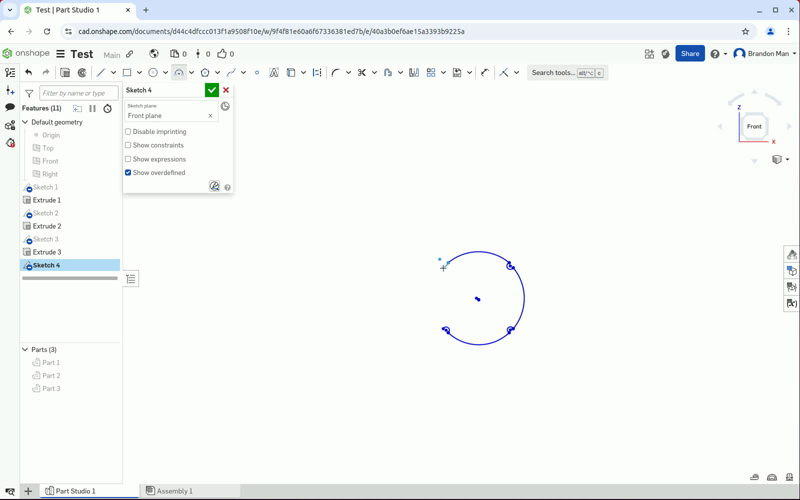
scroll(6)
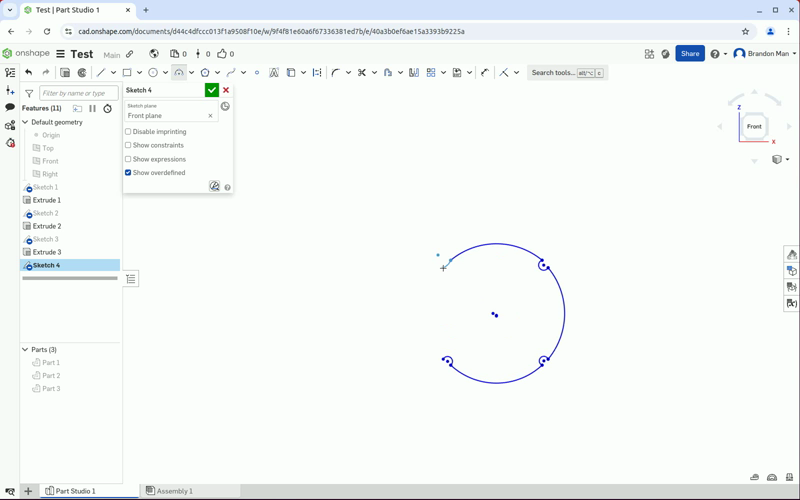
scroll(6)
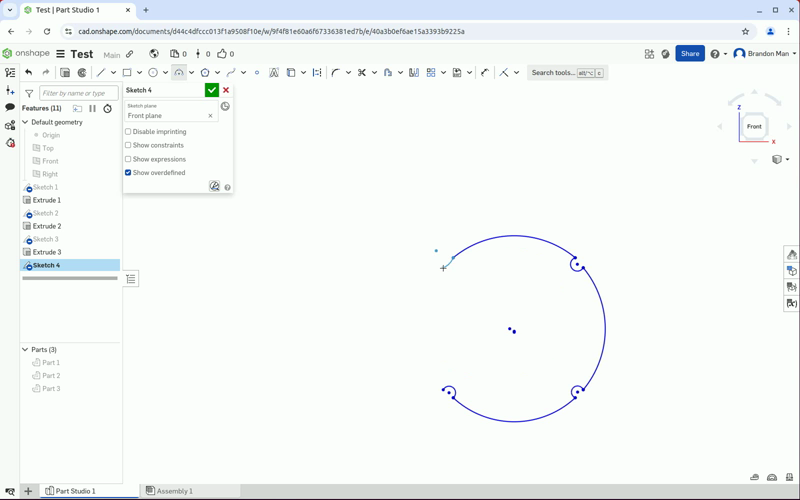
scroll(6)
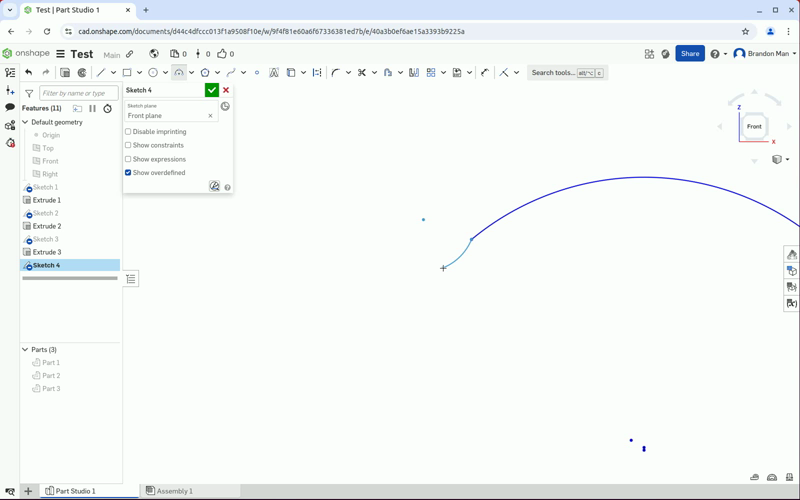
click(443, 267)
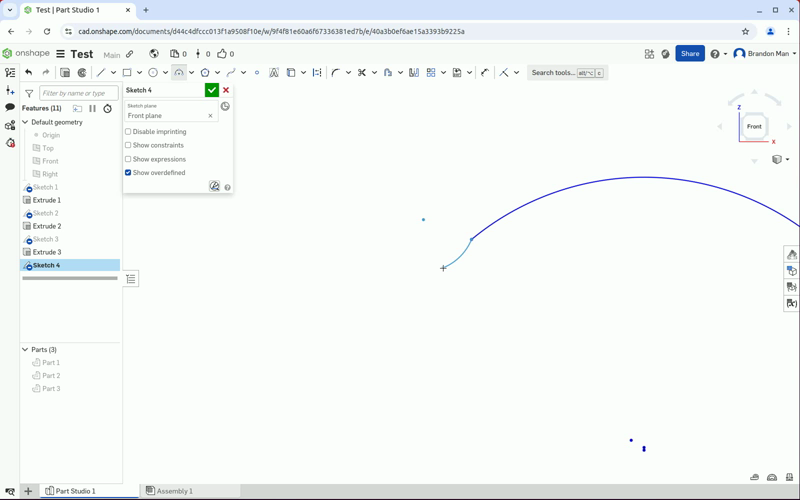
scroll(-6)
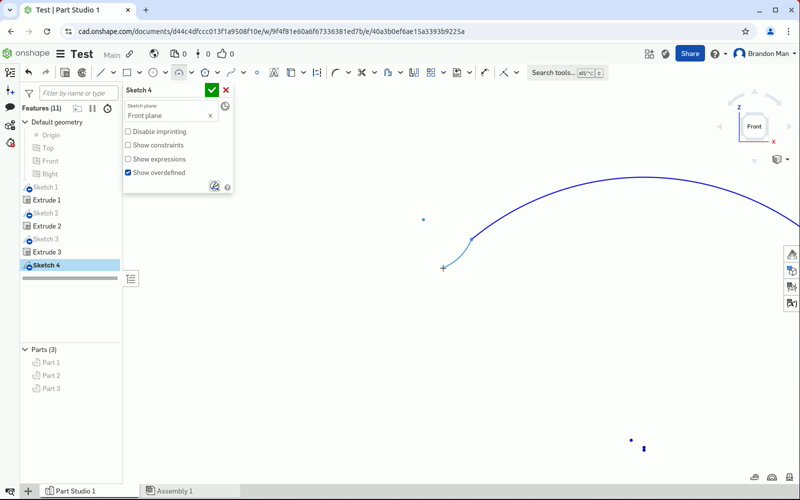
scroll(-6)
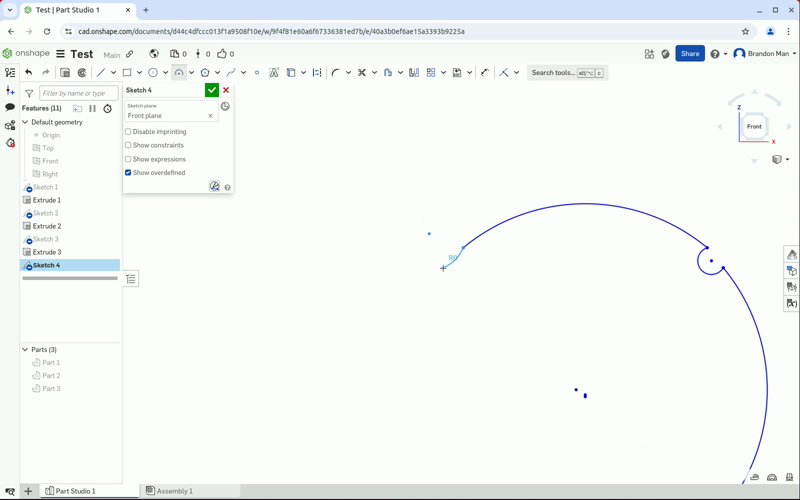
scroll(-6)
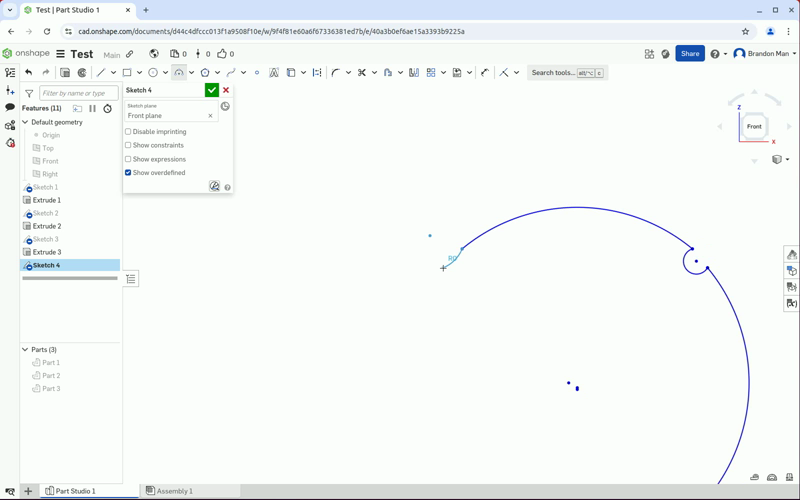
scroll(-6)
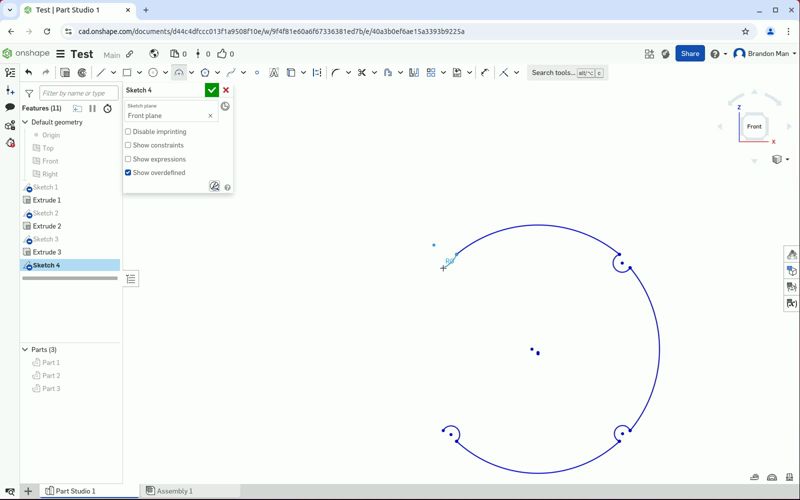
scroll(-6)
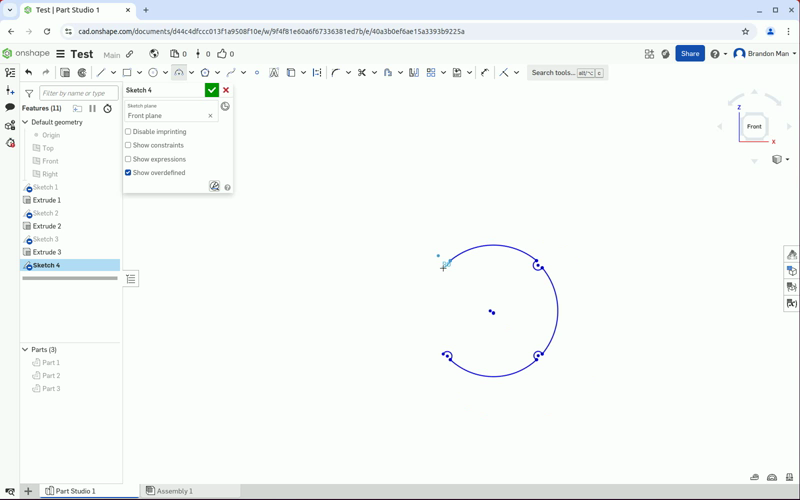
scroll(-6)
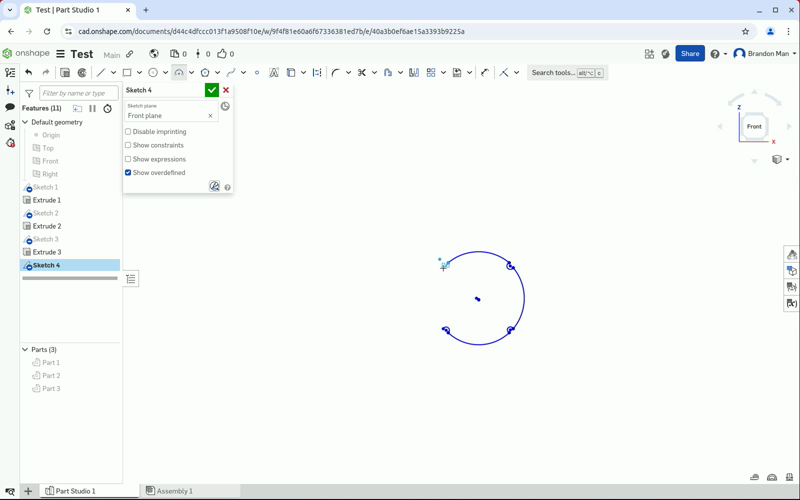
scroll(-6)
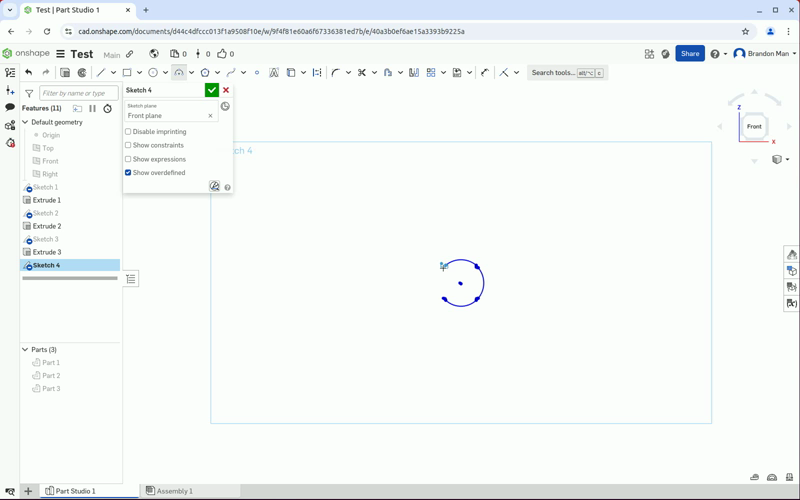
mouse_move(446, 268)
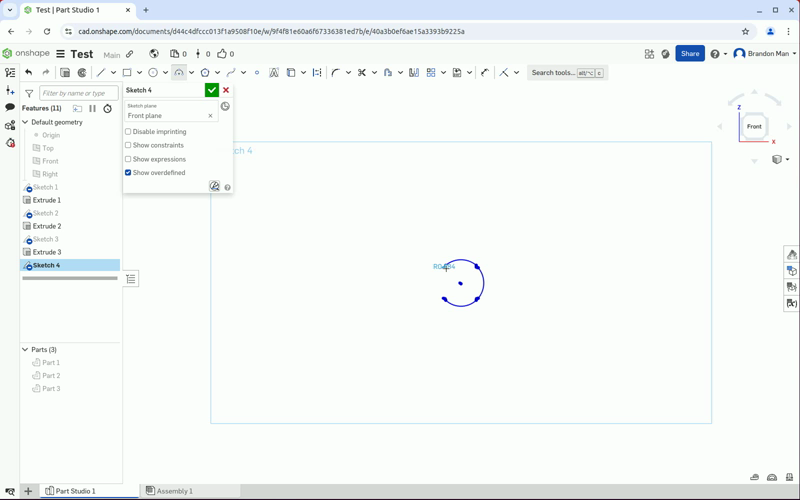
scroll(6)
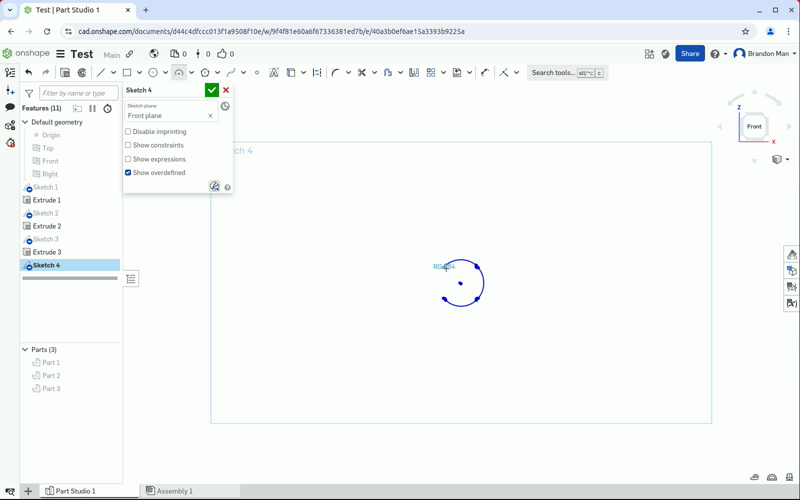
scroll(6)
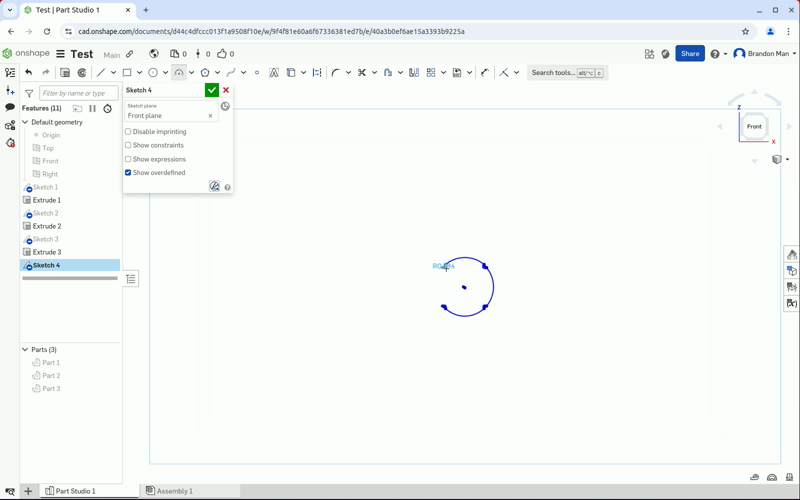
scroll(6)
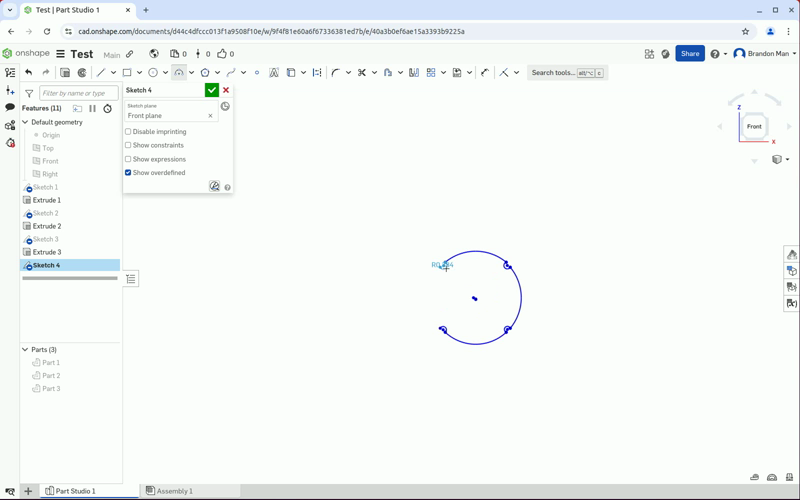
scroll(6)
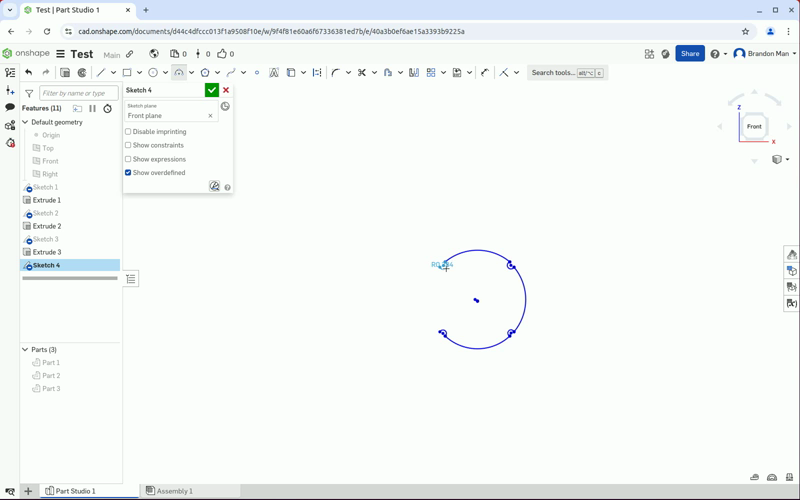
scroll(6)
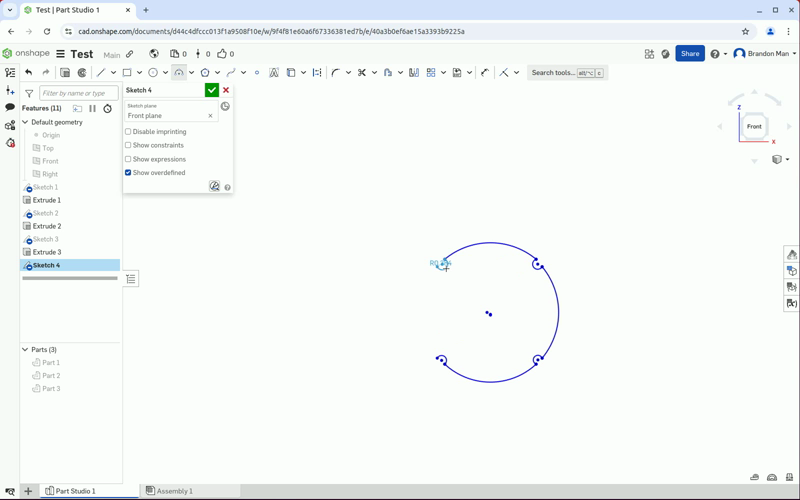
scroll(6)
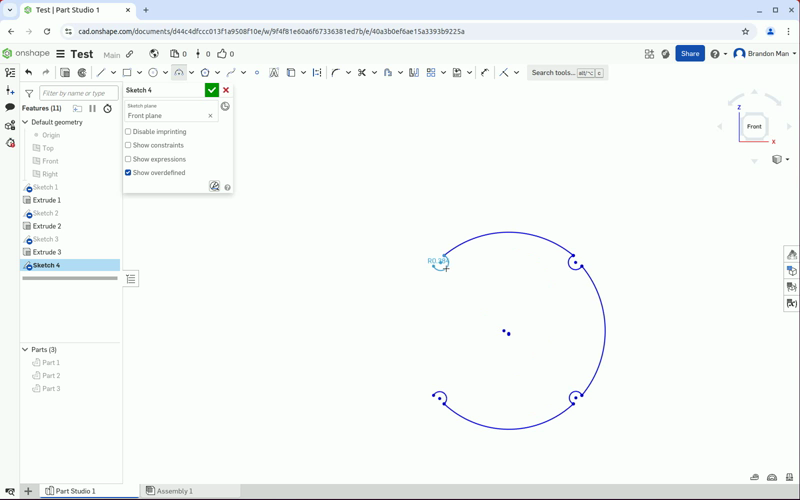
scroll(6)
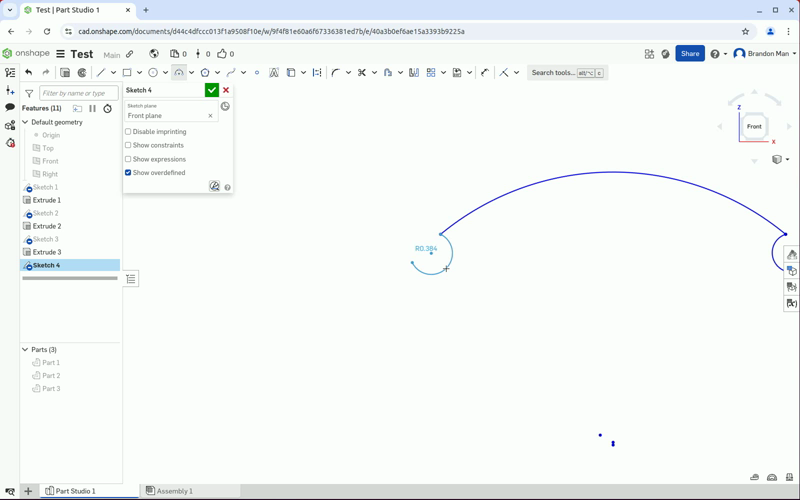
click(446, 268)
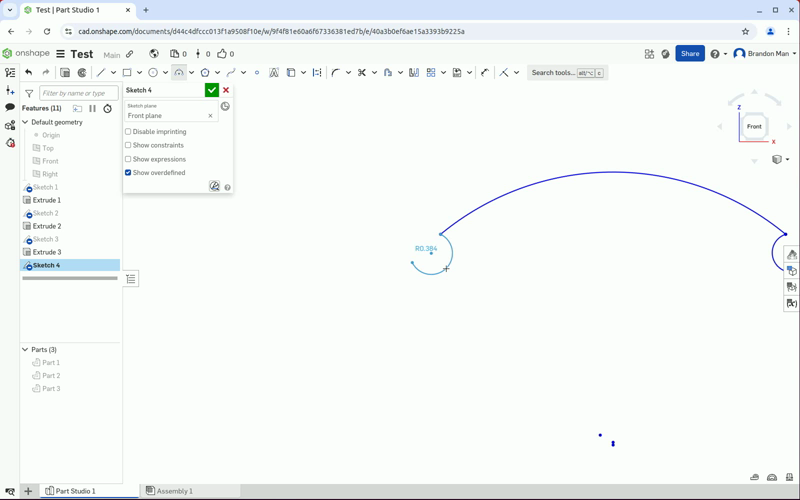
scroll(-6)
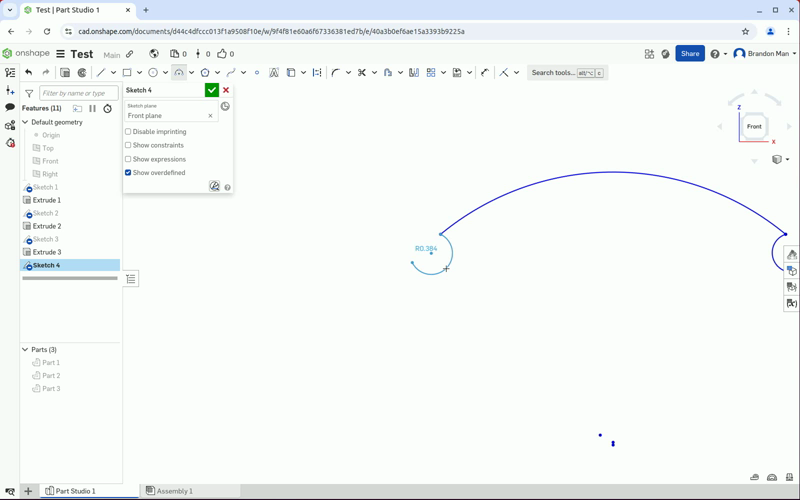
scroll(-6)
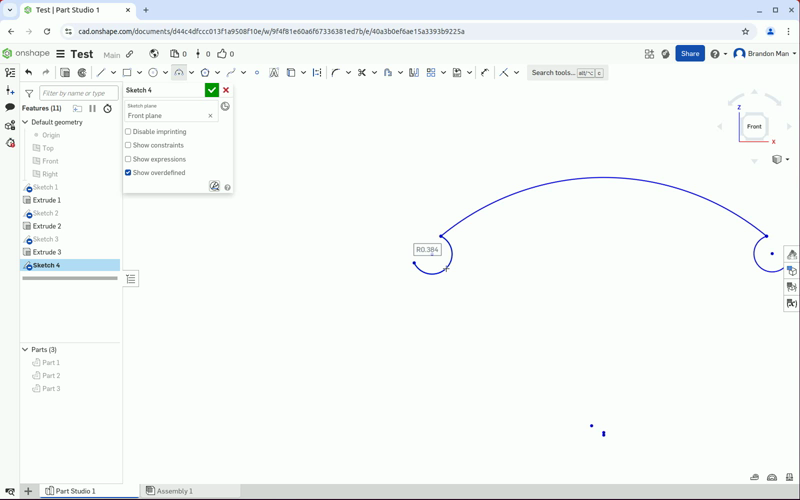
scroll(-6)
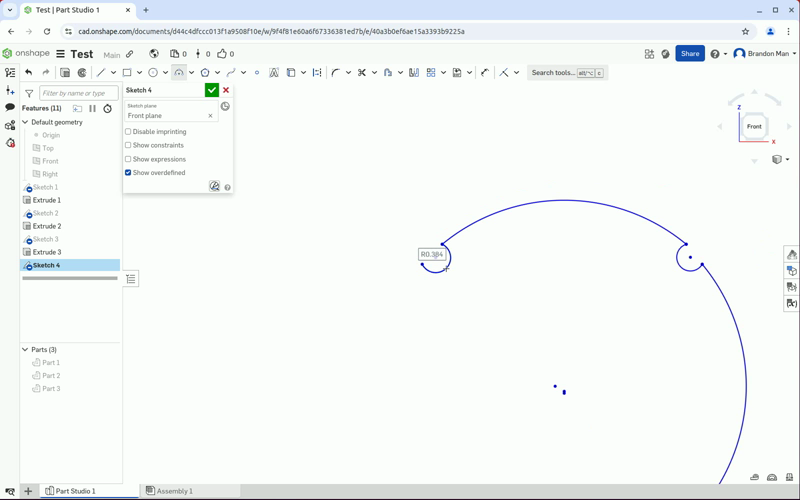
scroll(-6)
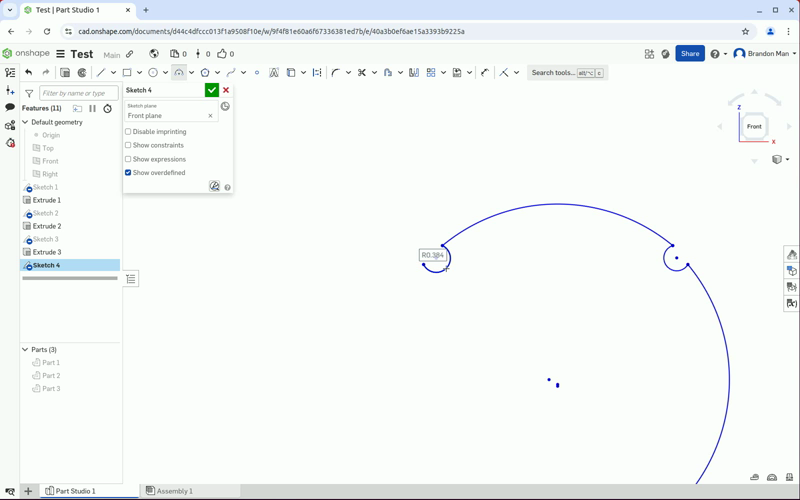
scroll(-6)
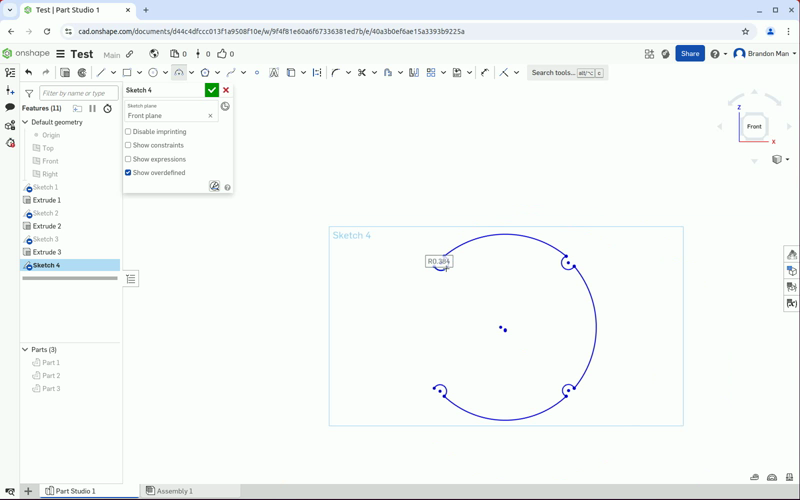
scroll(-6)
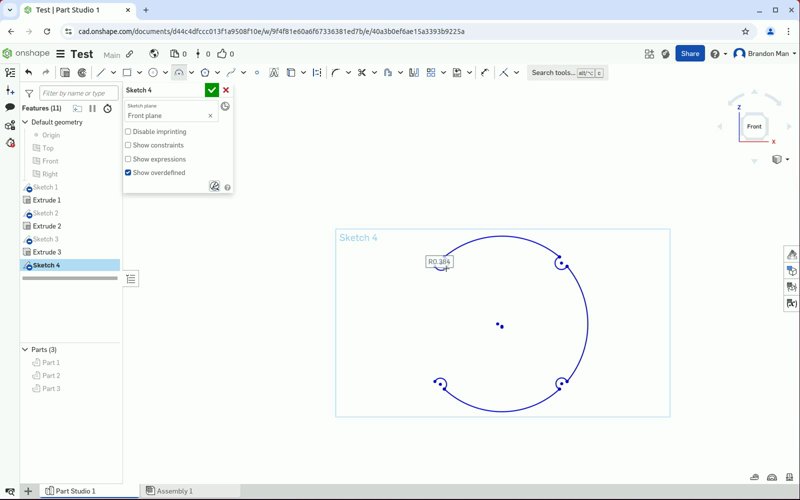
scroll(-6)
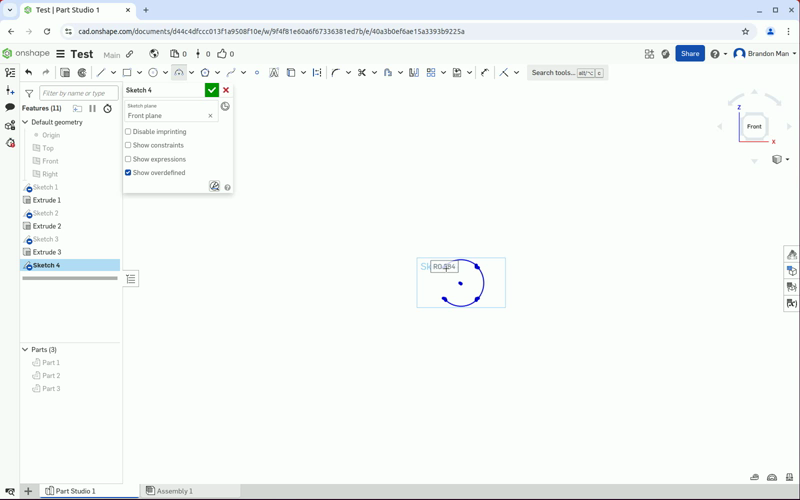
key_up(shift)
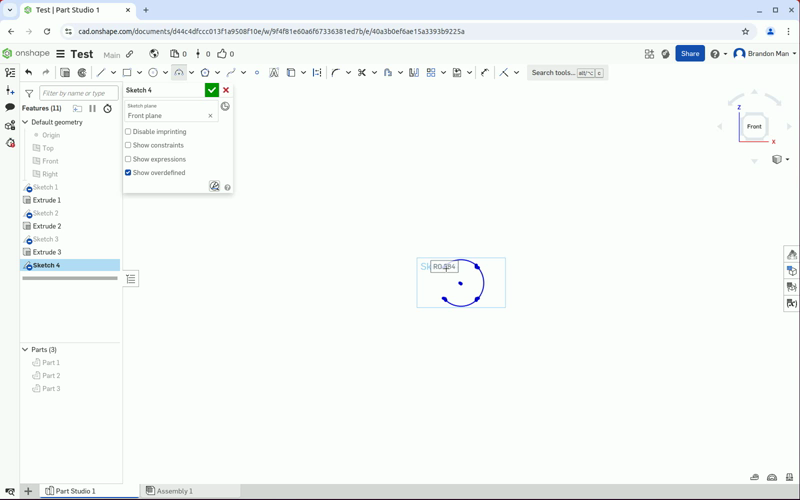
mouse_move(443, 267)
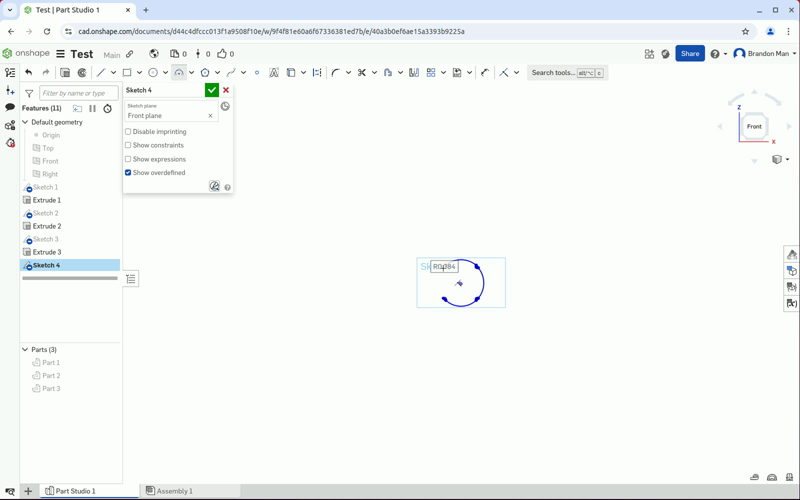
scroll(6)
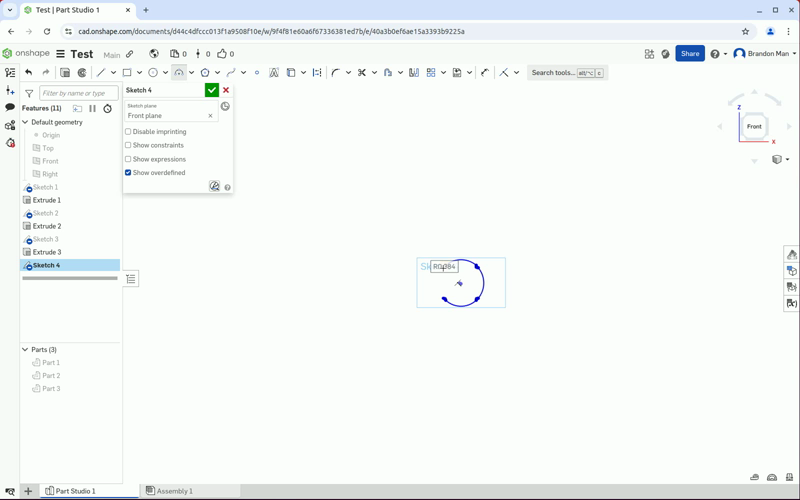
scroll(6)
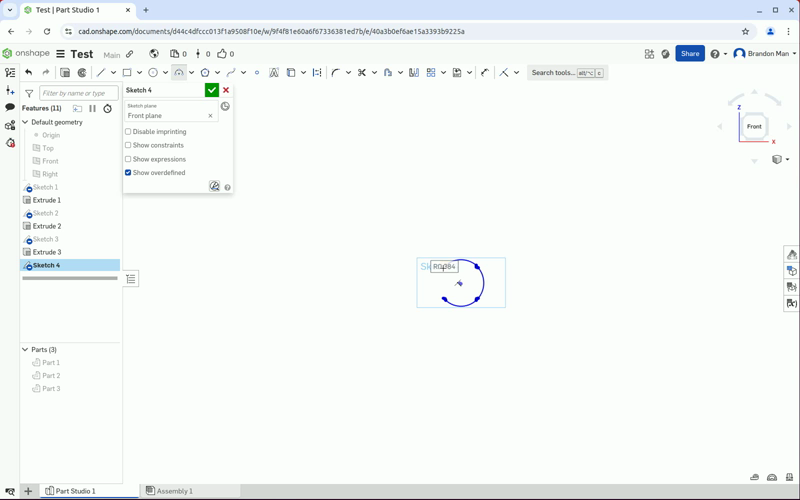
scroll(6)
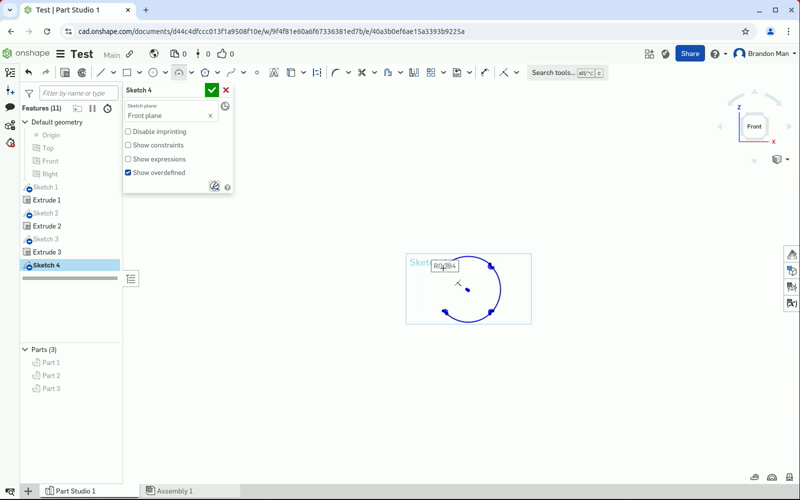
scroll(6)
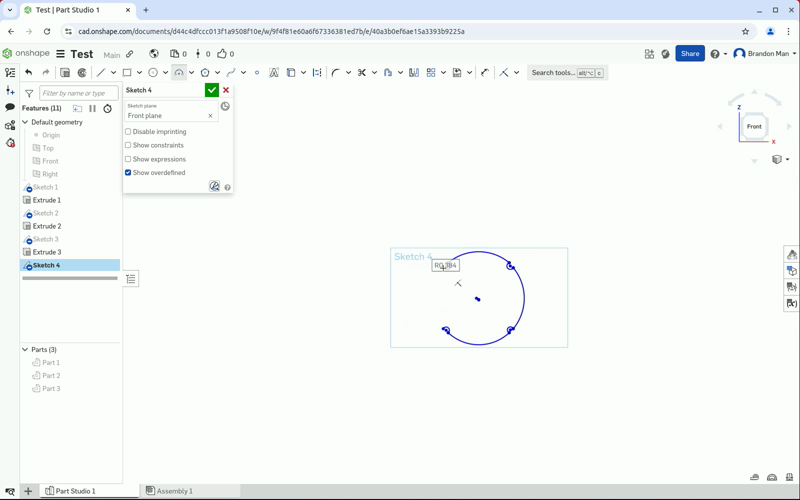
scroll(6)
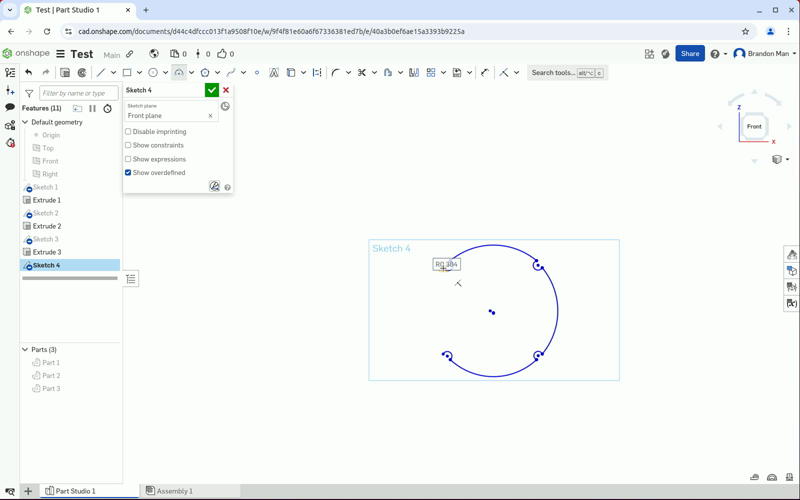
scroll(6)
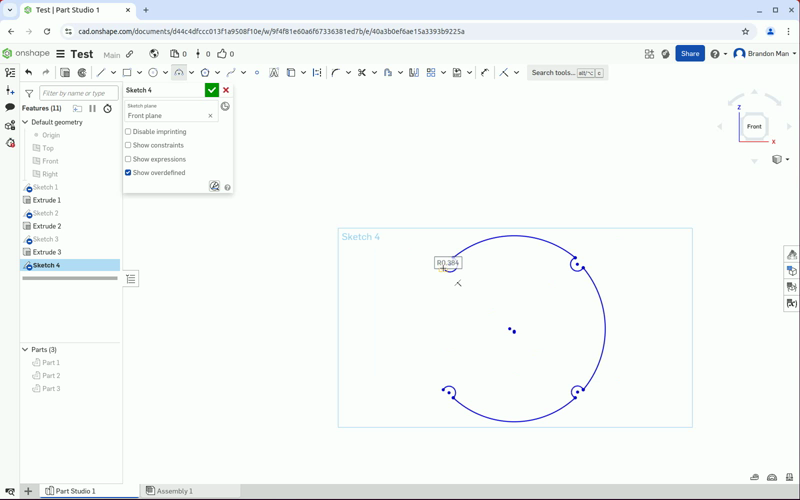
scroll(6)
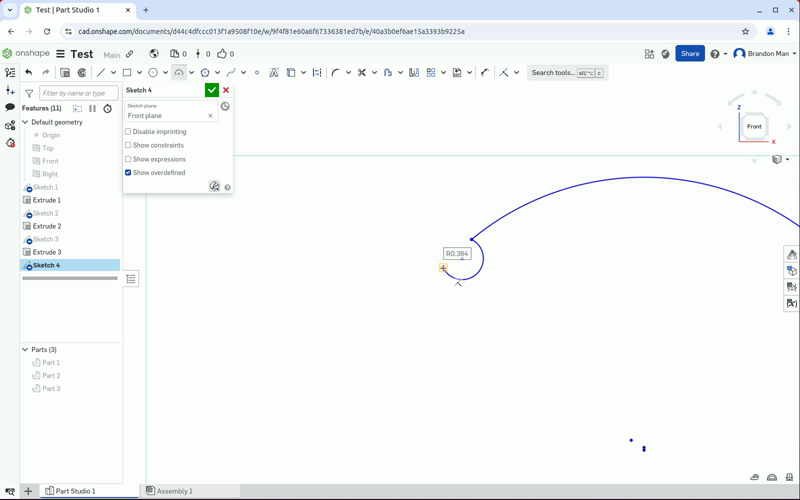
click(443, 267)
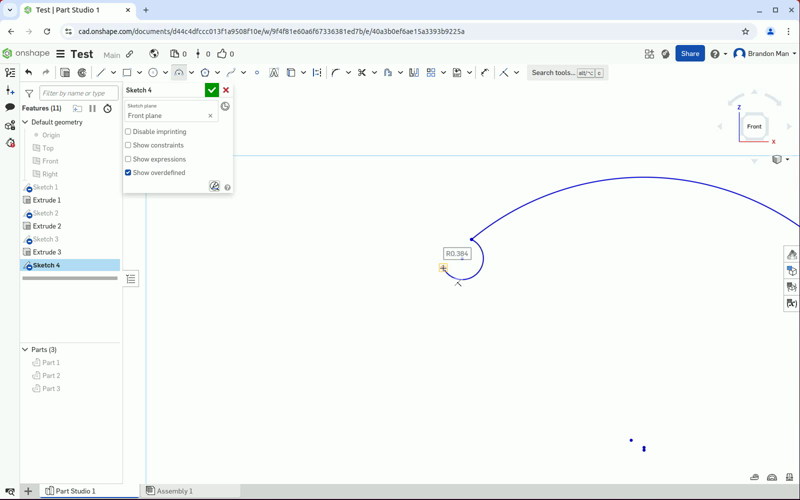
scroll(-6)
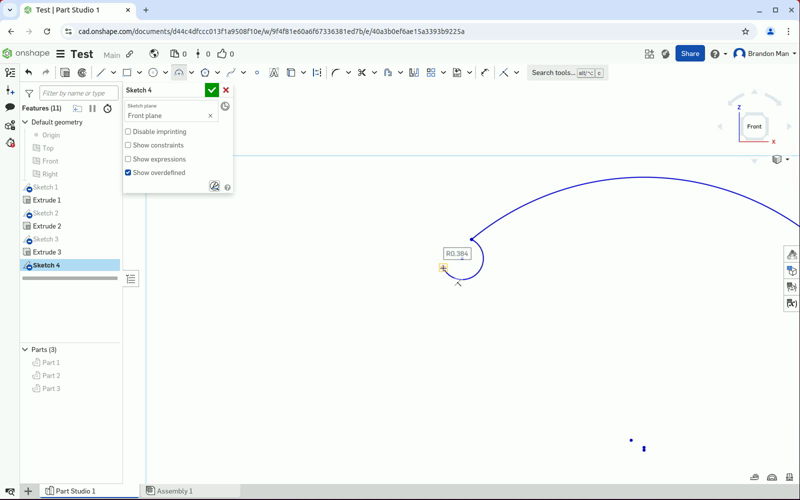
scroll(-6)
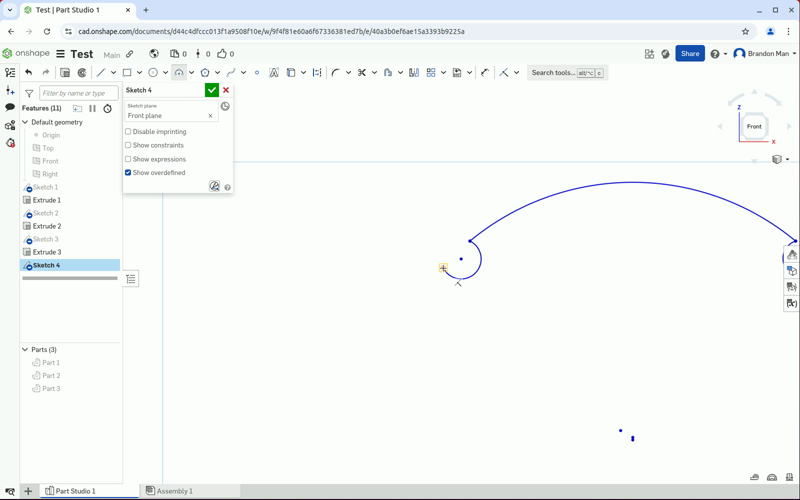
scroll(-6)
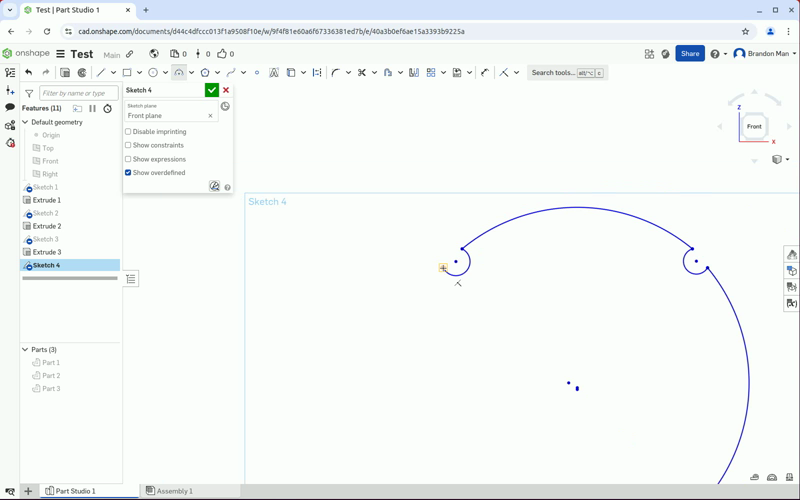
scroll(-6)
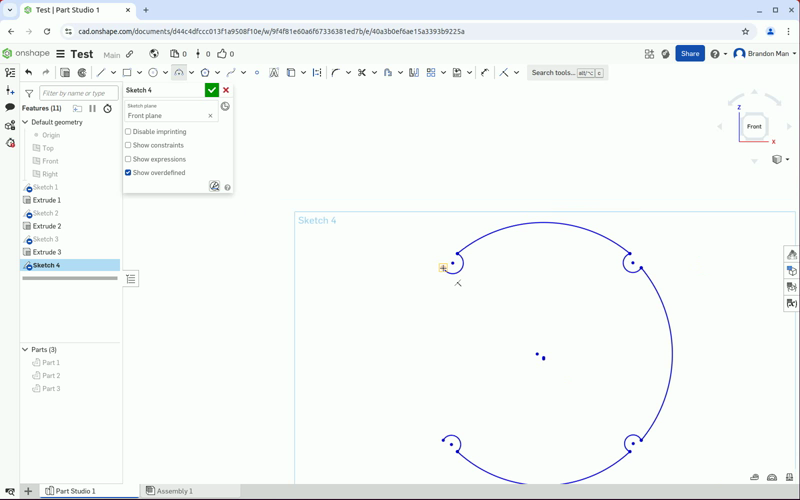
scroll(-6)
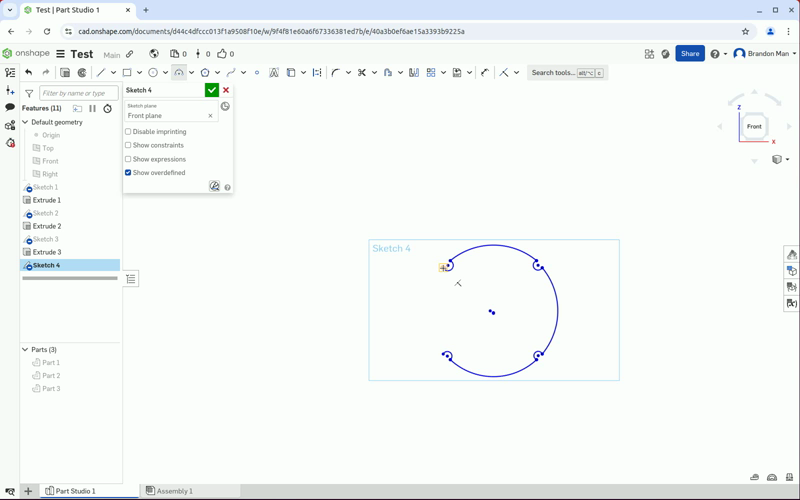
scroll(-6)
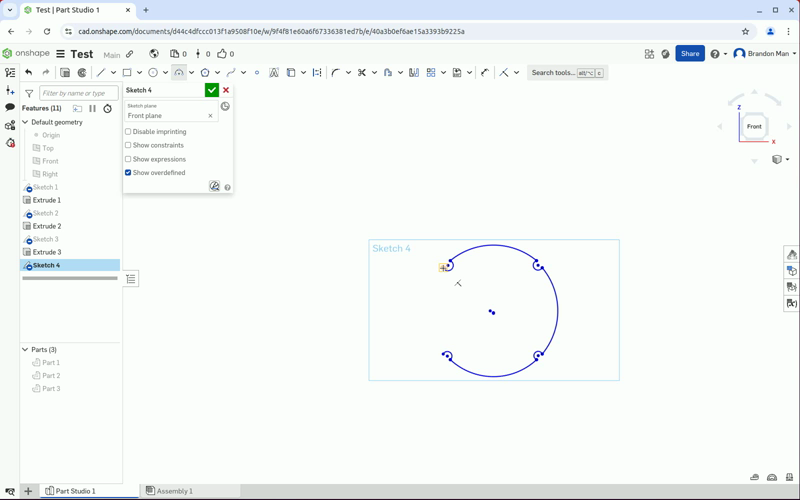
scroll(-6)
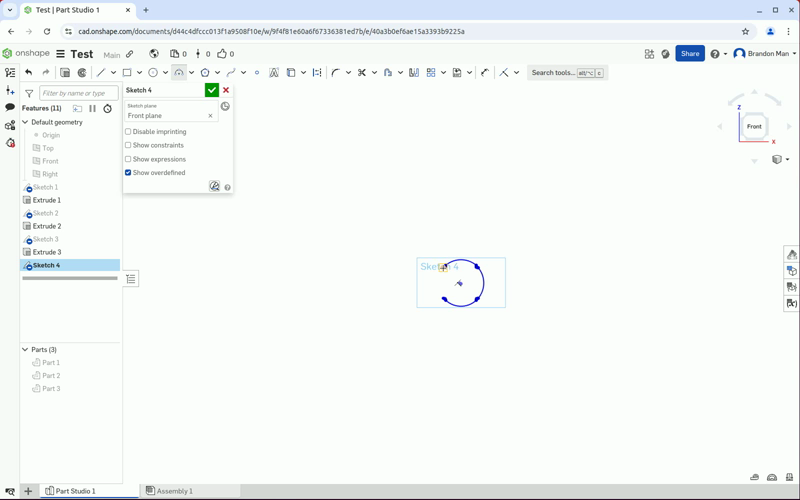
mouse_move(443, 298)
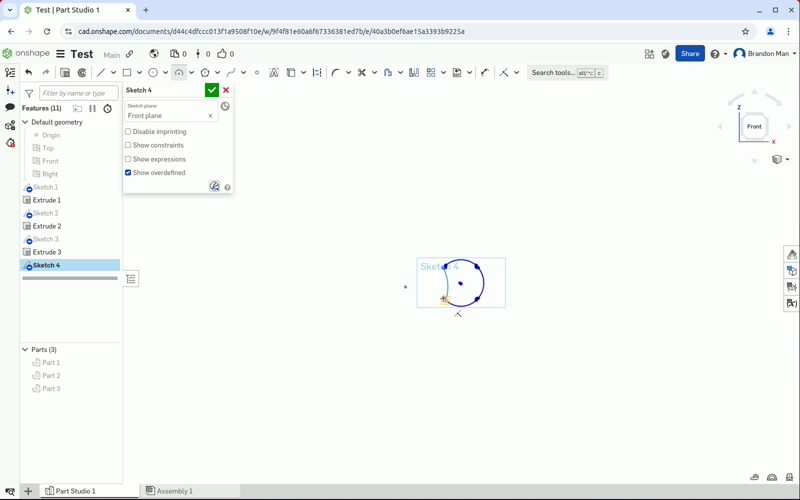
scroll(6)
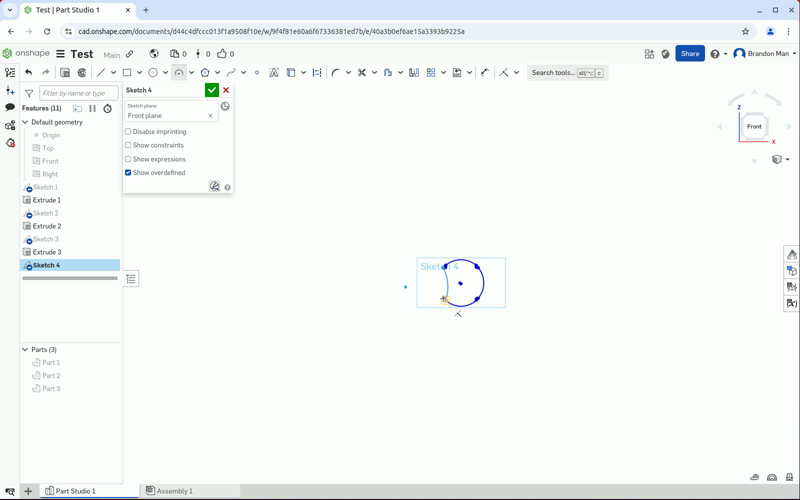
scroll(6)
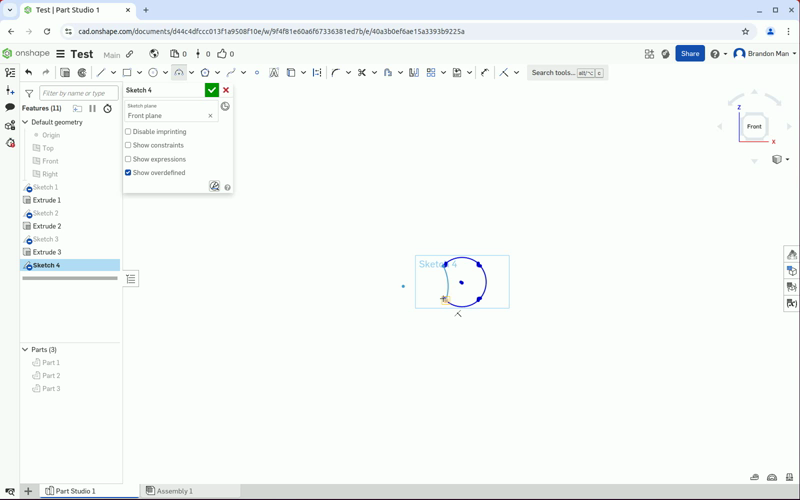
scroll(6)
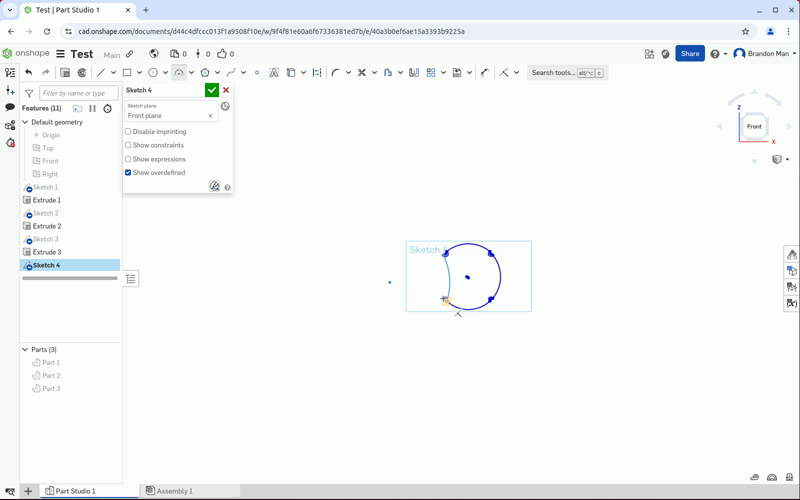
scroll(6)
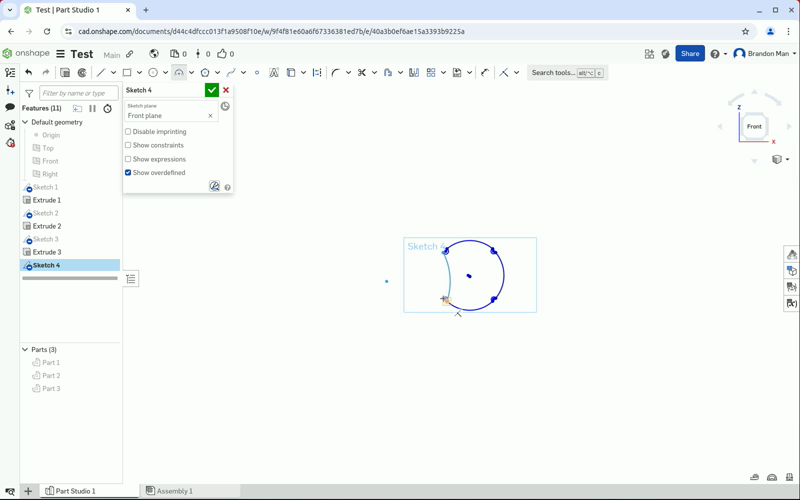
scroll(6)
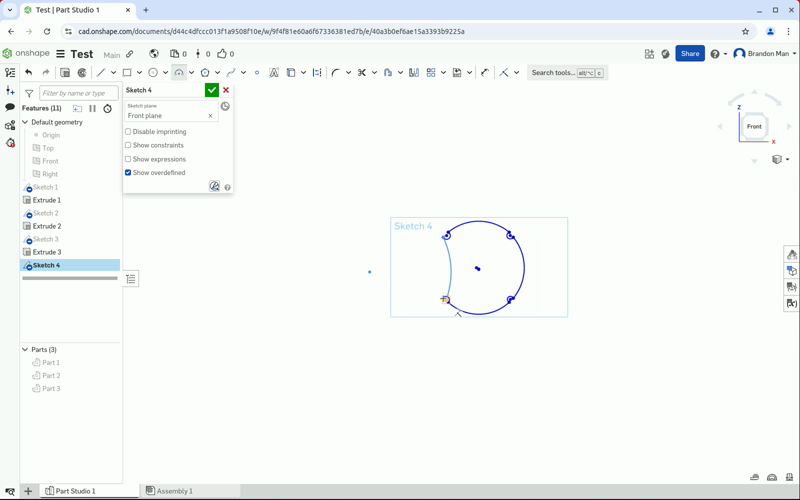
scroll(6)
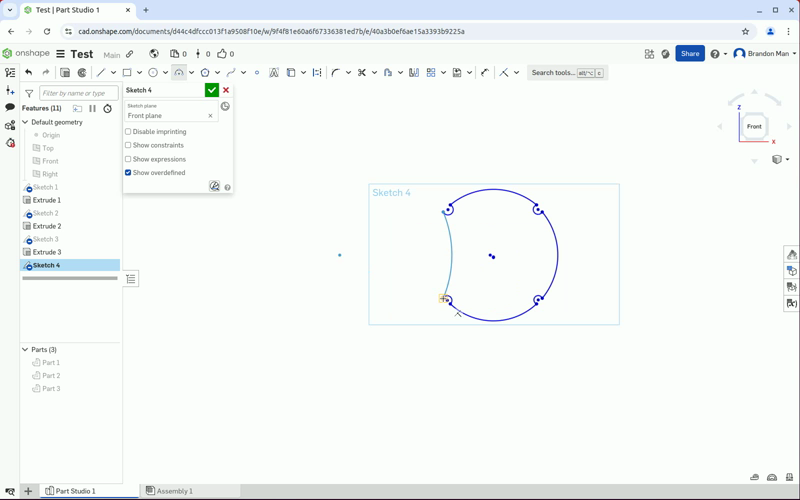
scroll(6)
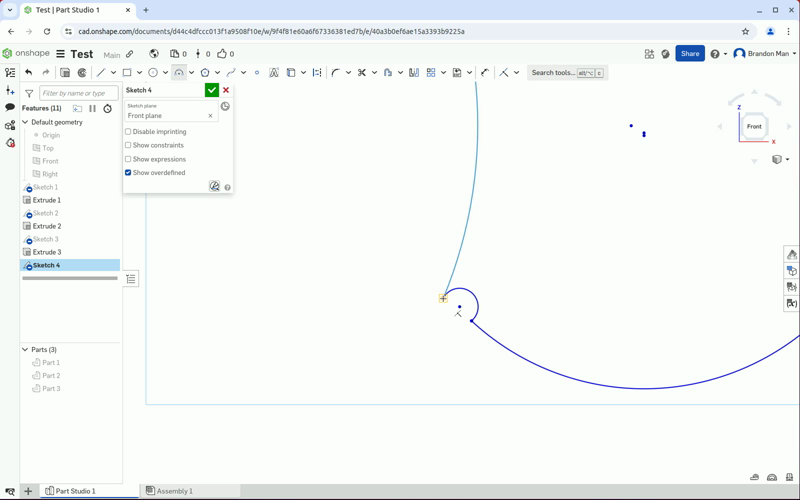
click(443, 298)
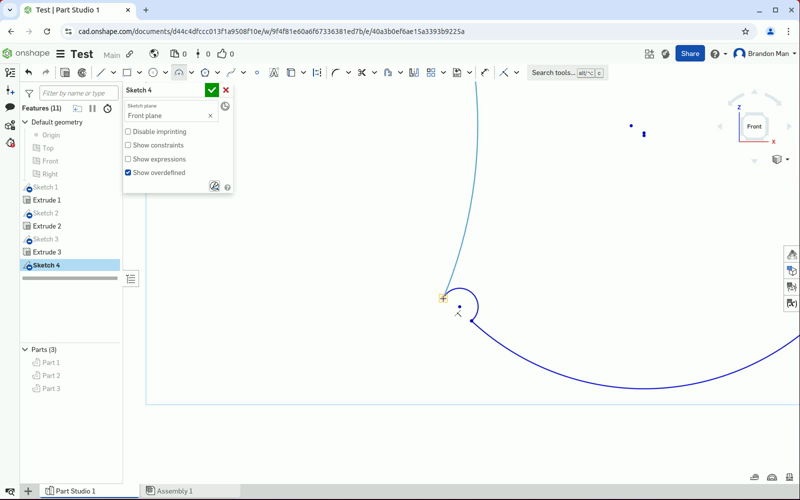
scroll(-6)
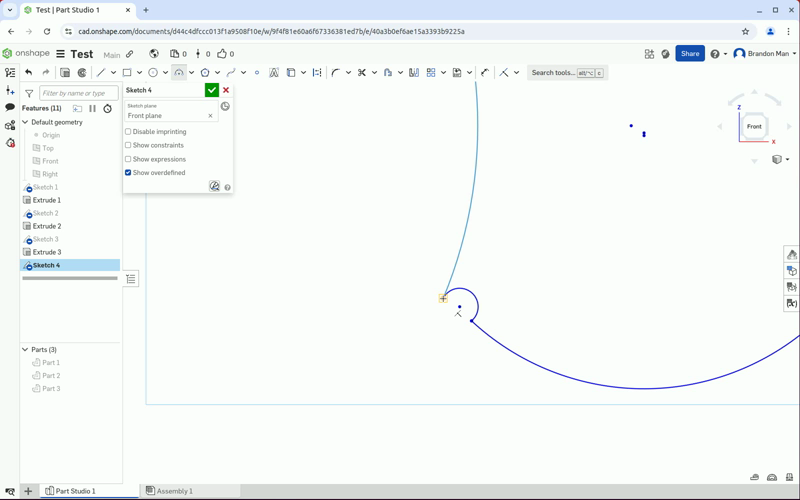
scroll(-6)
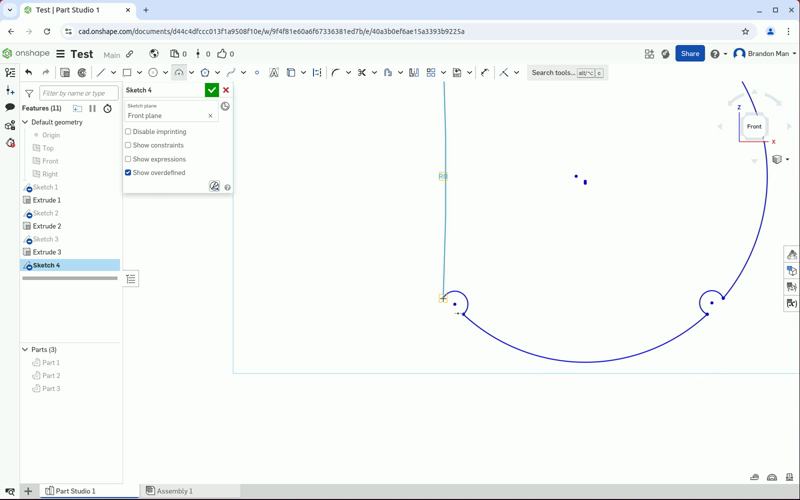
scroll(-6)
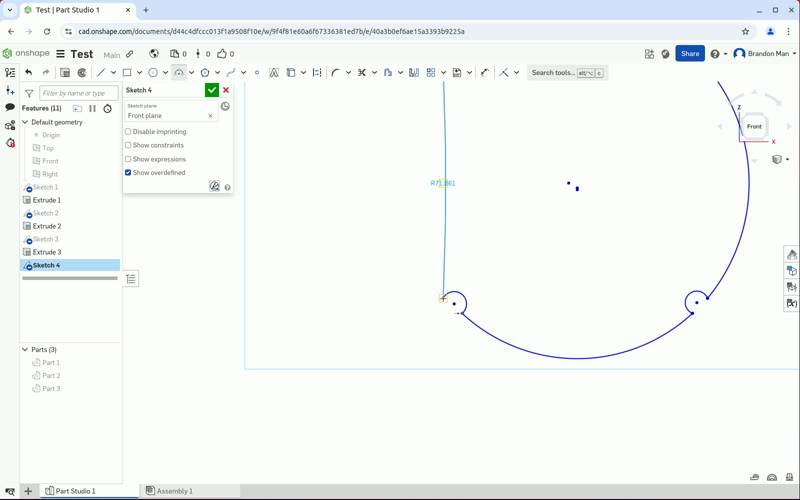
scroll(-6)
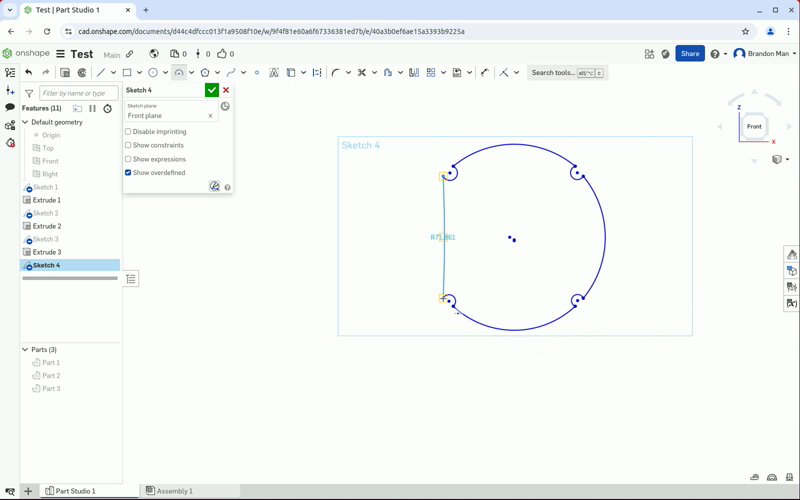
scroll(-6)
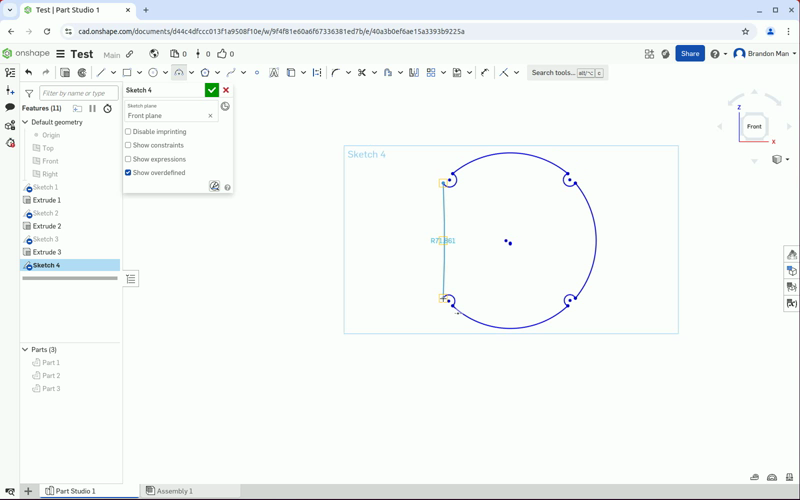
scroll(-6)
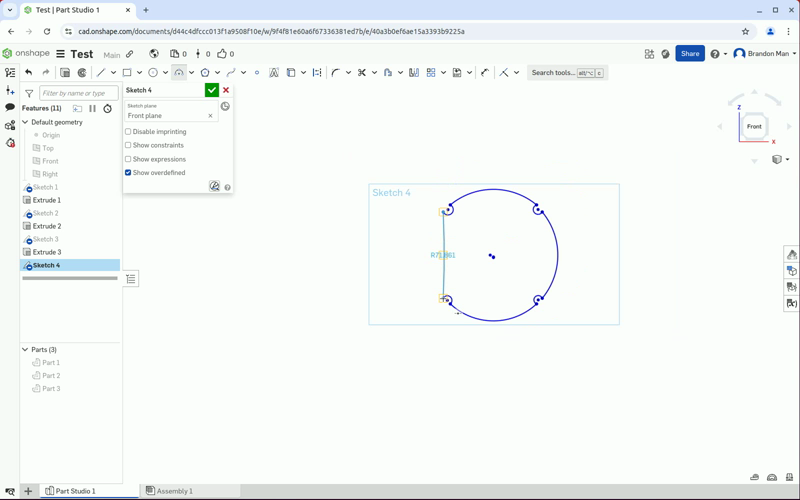
scroll(-6)
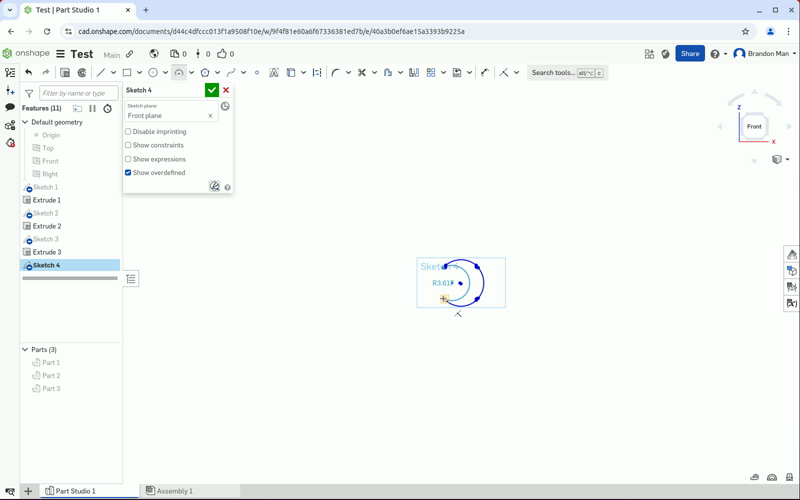
key_down(shift)
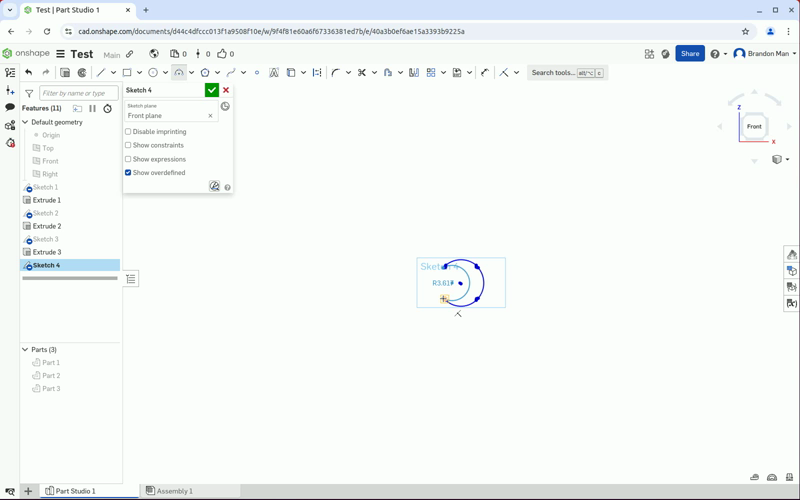
mouse_move(437, 282)
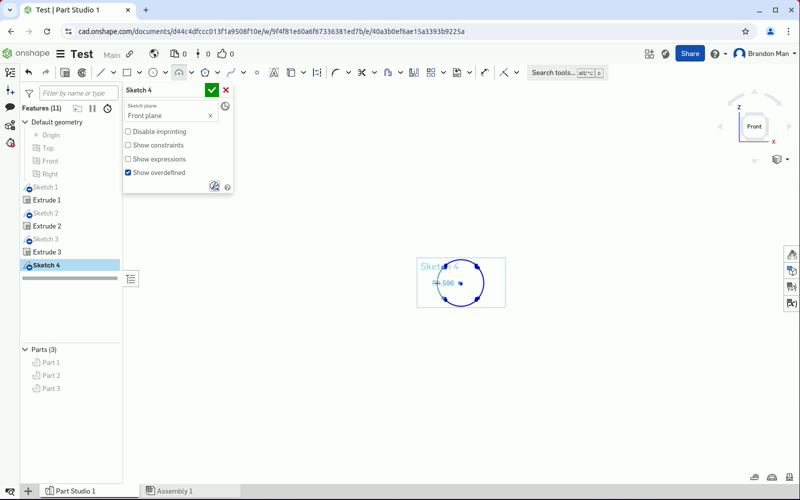
click(437, 282)
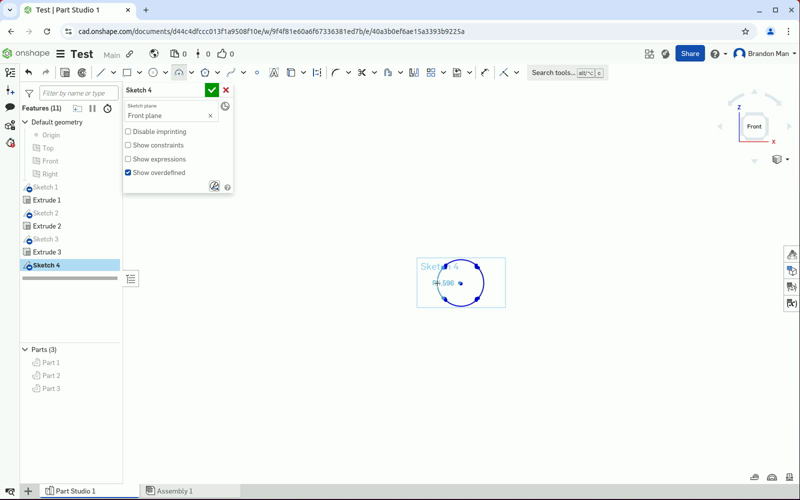
key_up(shift)
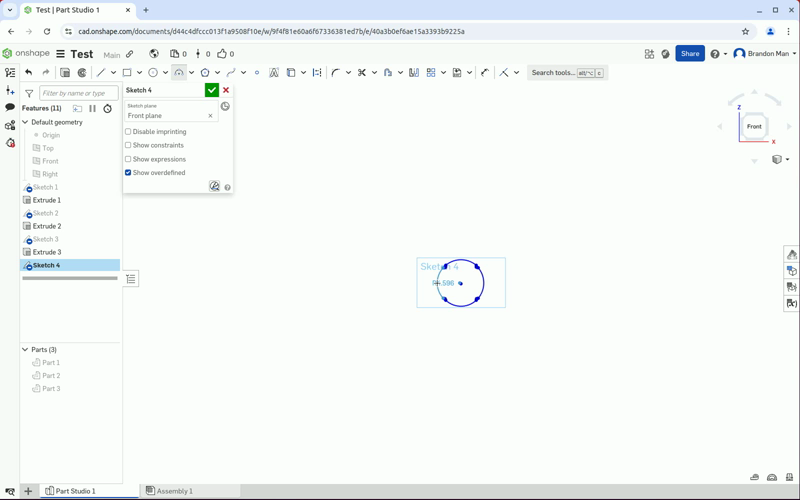
key(esc)
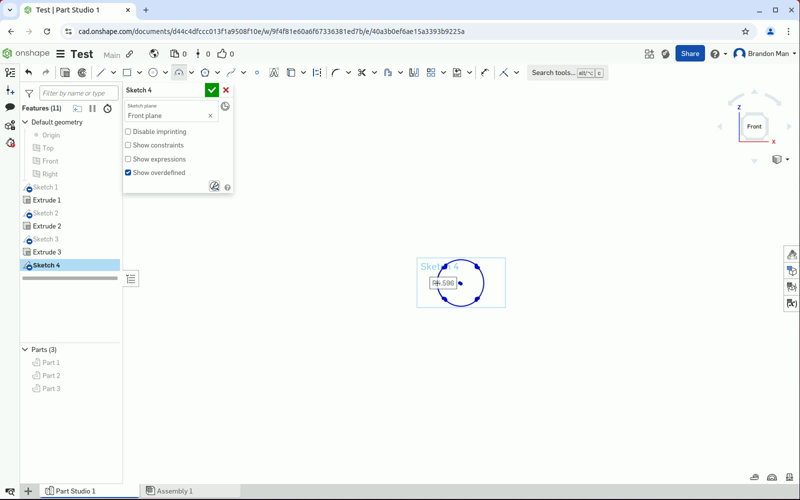
key(c)
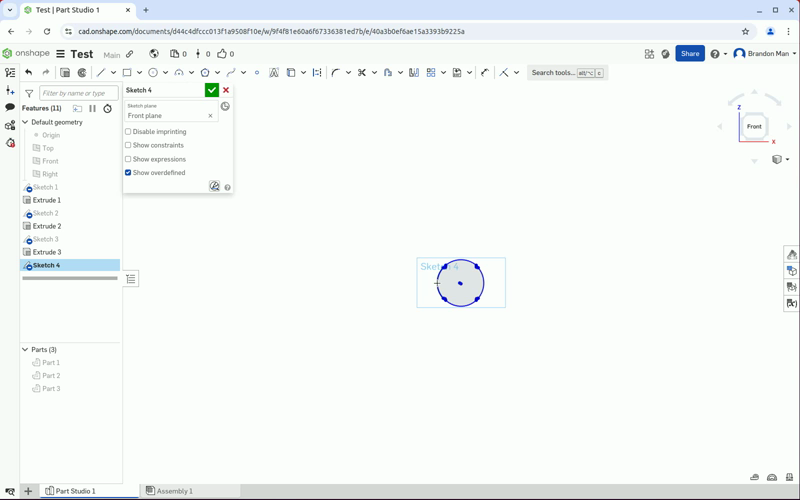
key_down(shift)
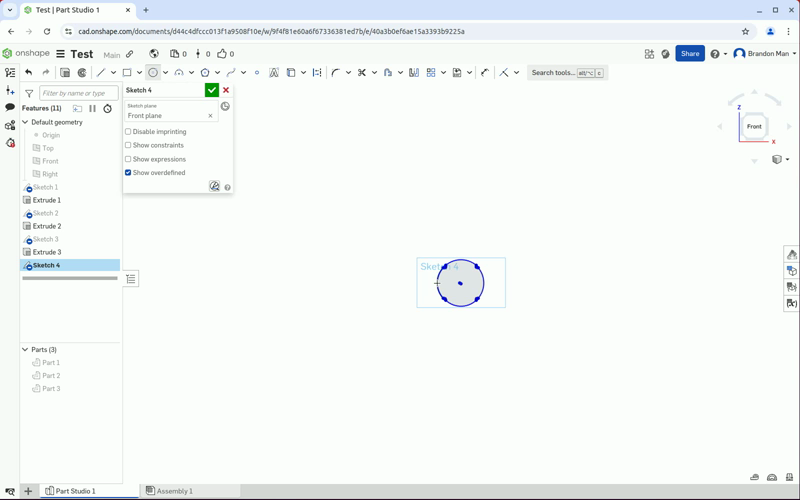
mouse_move(460, 282)
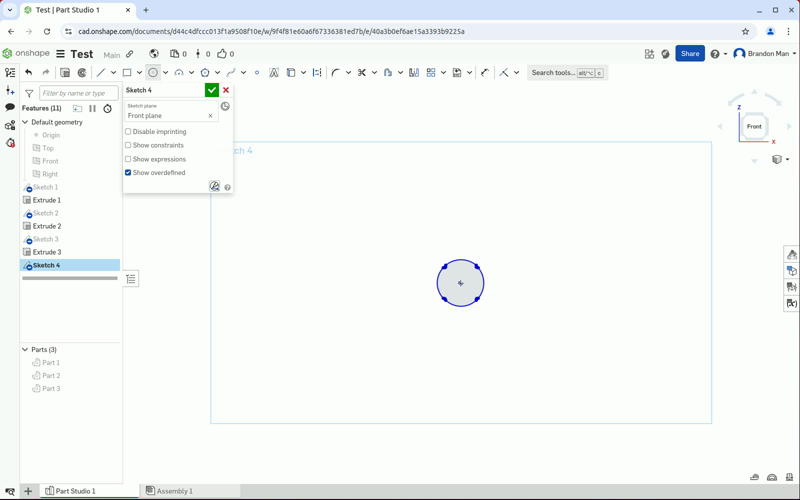
click(460, 282)
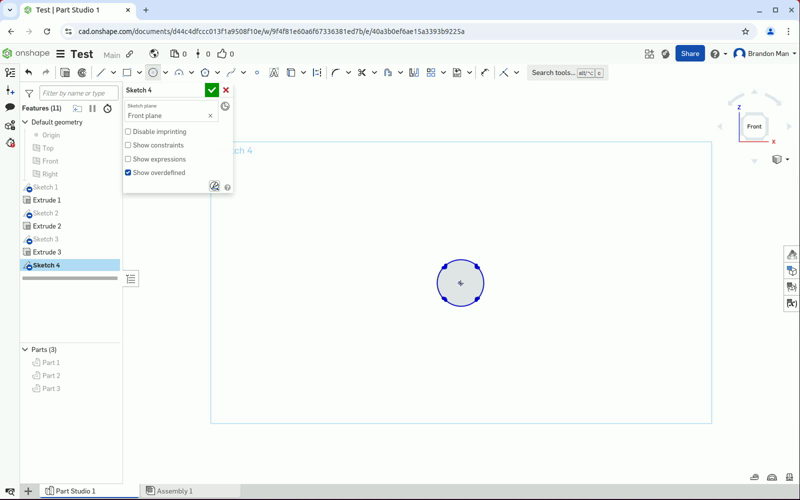
key_up(shift)
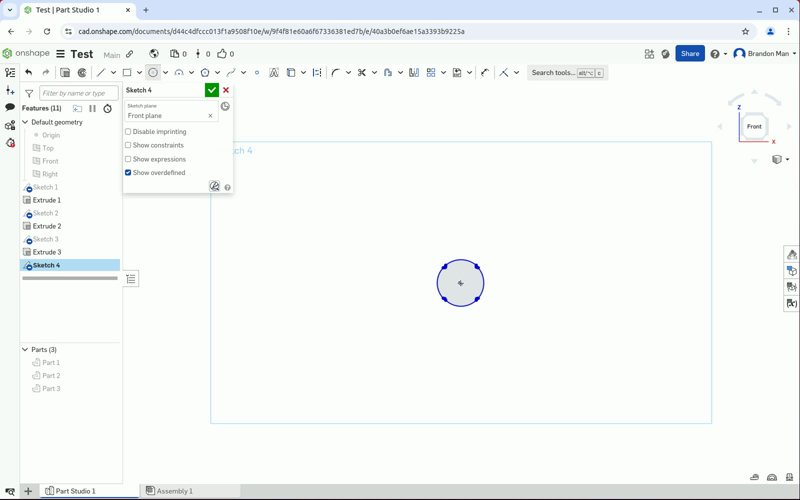
mouse_move(480, 282)
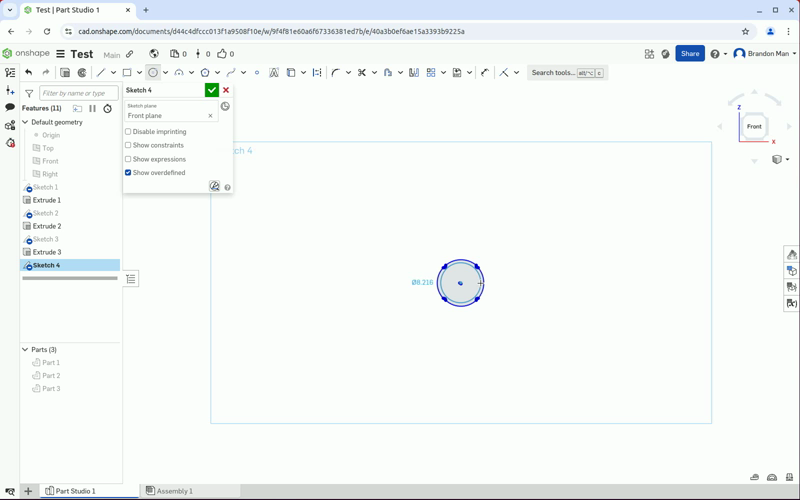
scroll(6)
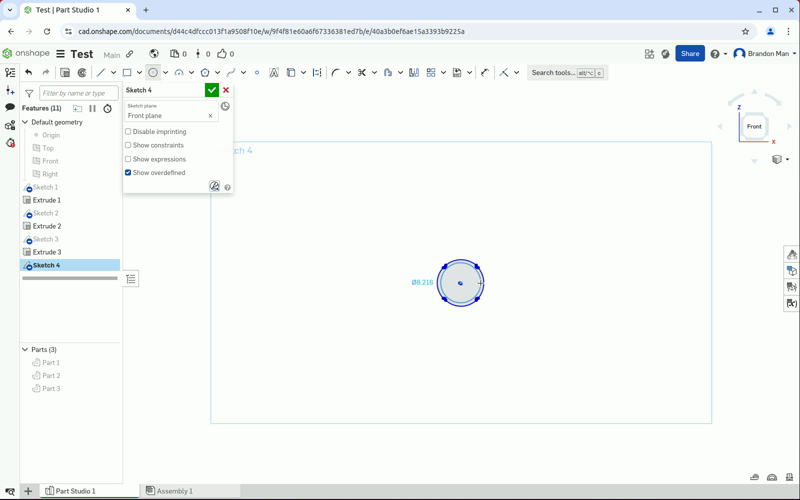
scroll(6)
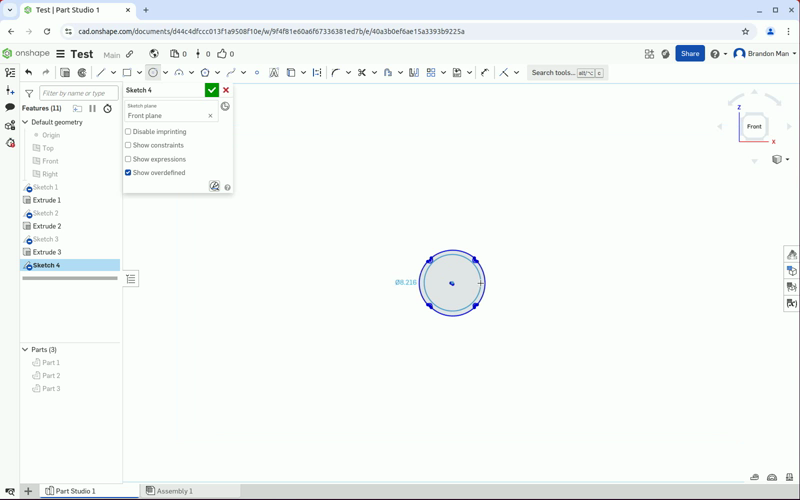
scroll(6)
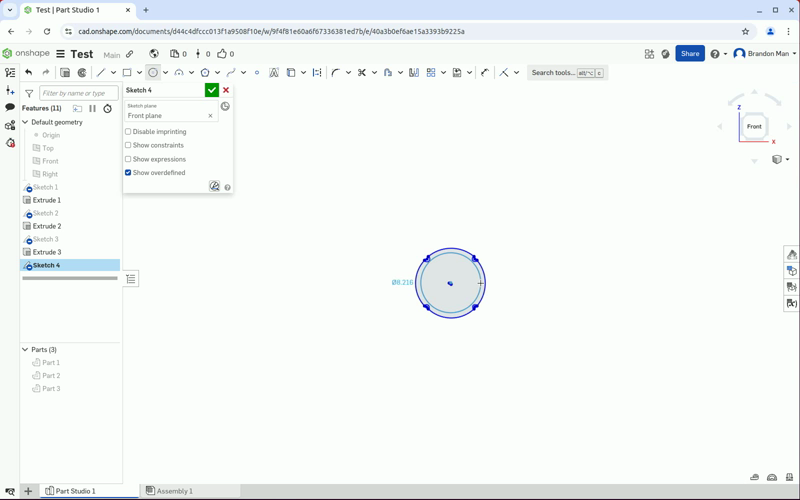
scroll(6)
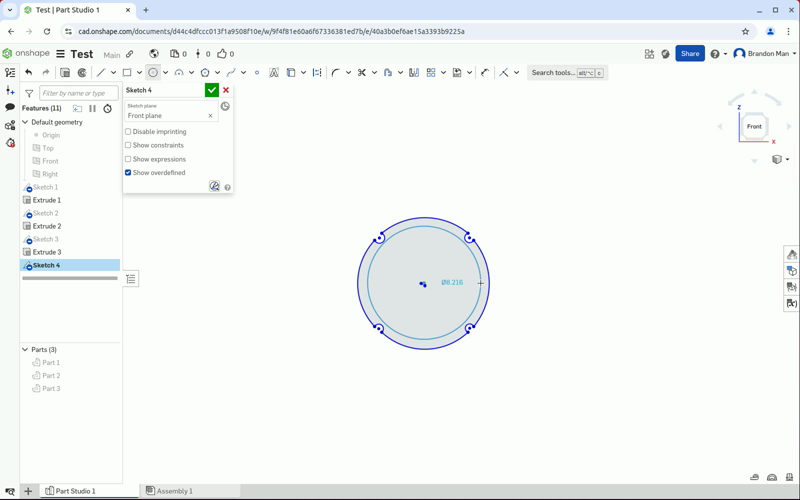
scroll(6)
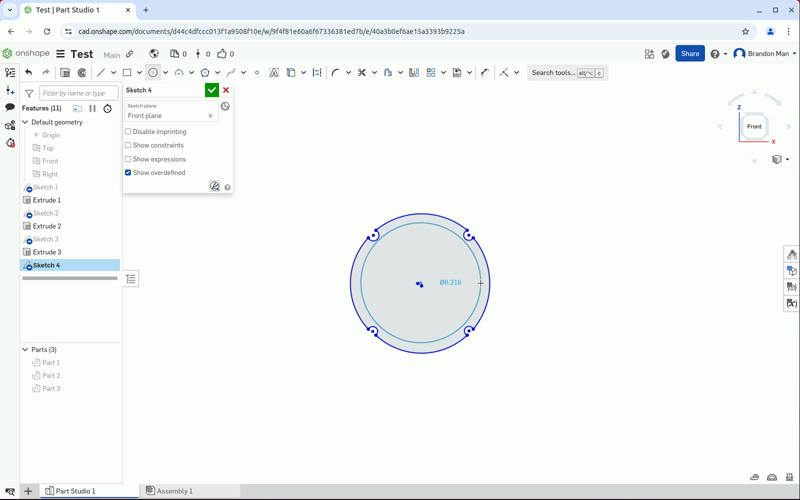
scroll(6)
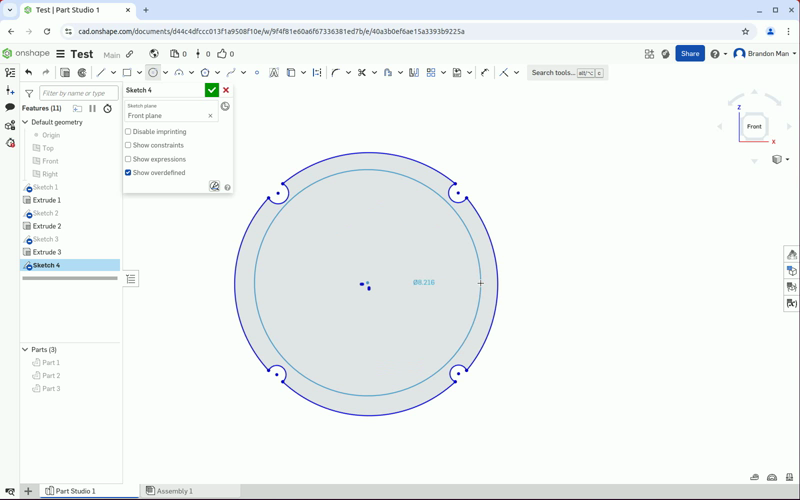
scroll(6)
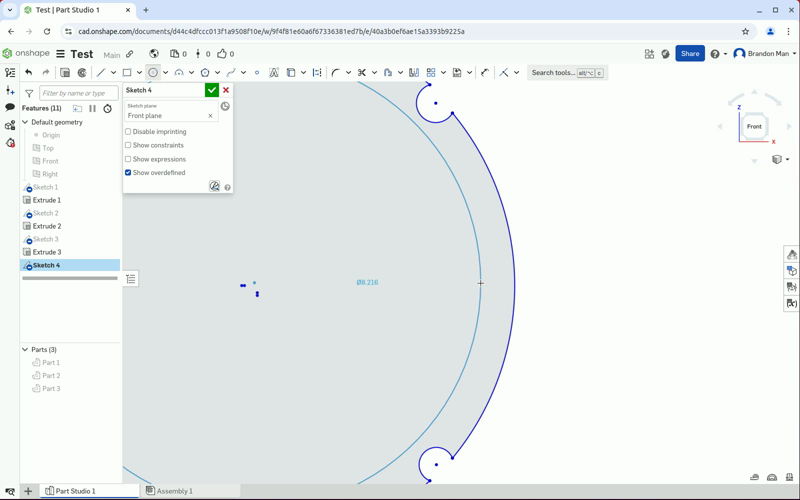
click(480, 282)
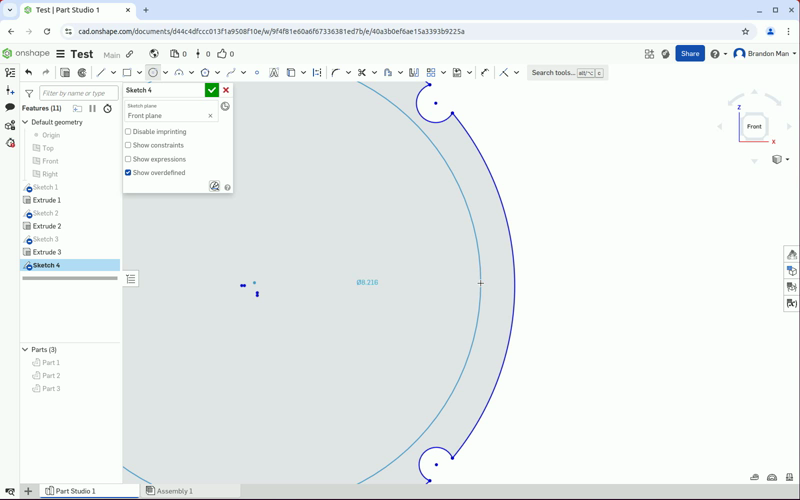
scroll(-6)
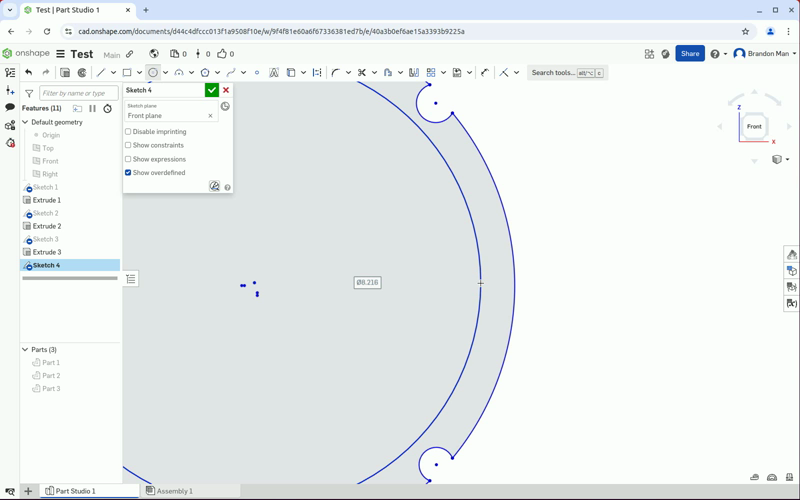
scroll(-6)
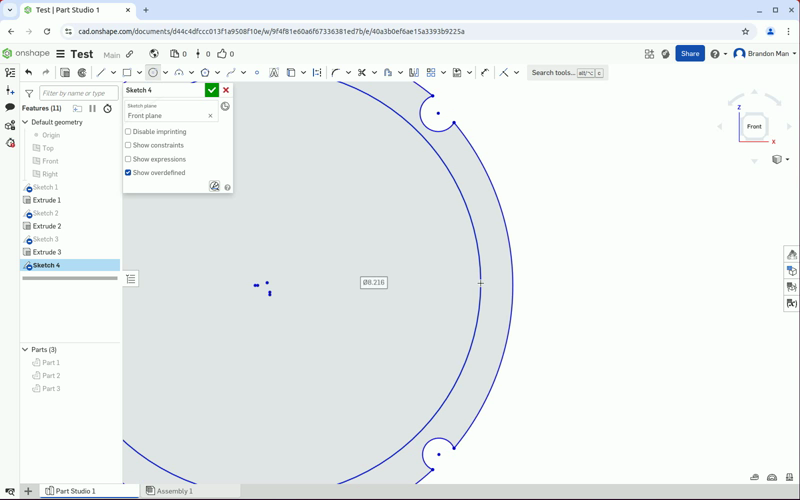
scroll(-6)
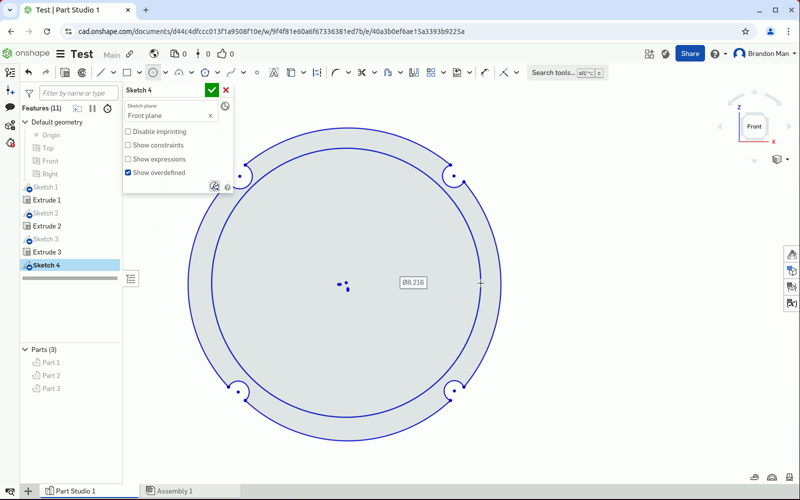
scroll(-6)
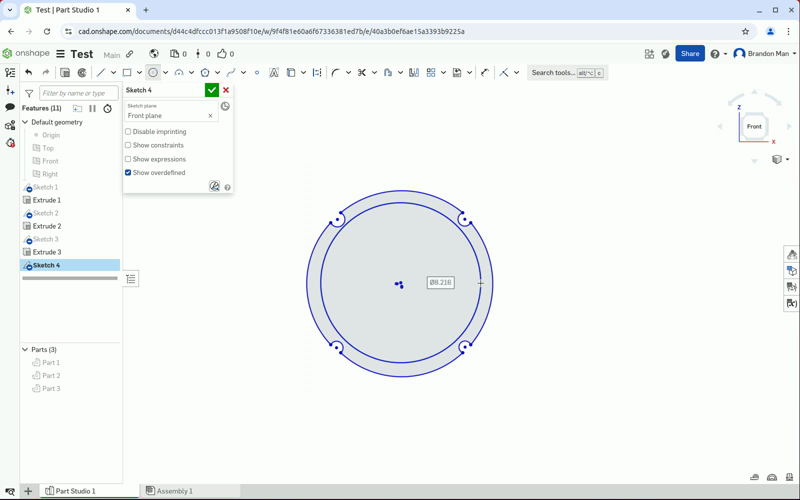
scroll(-6)
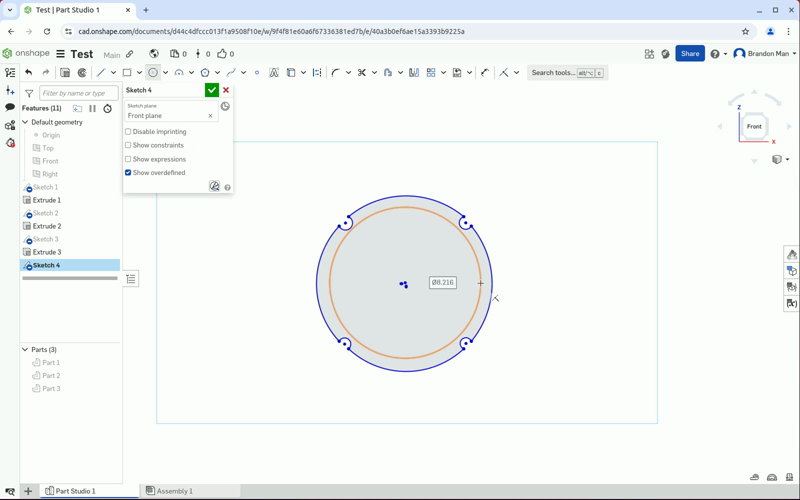
scroll(-6)
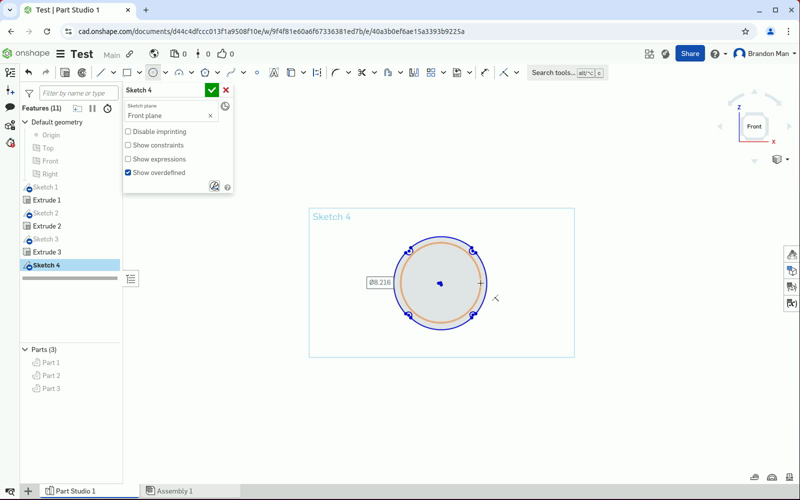
scroll(-6)
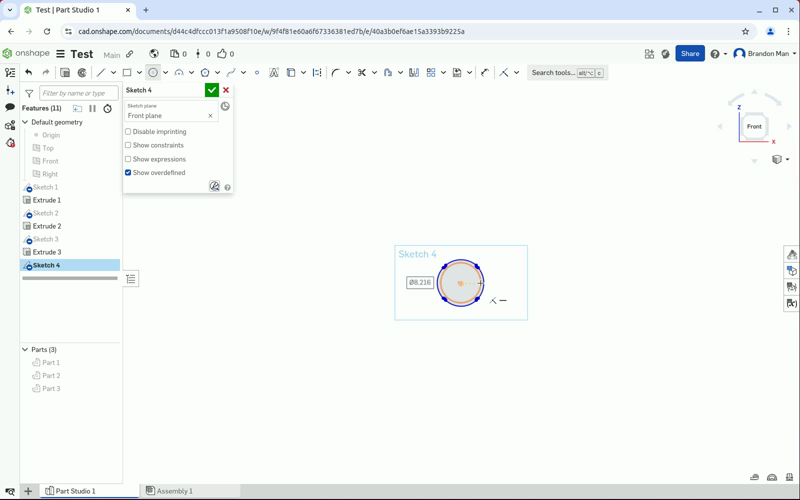
key(esc)
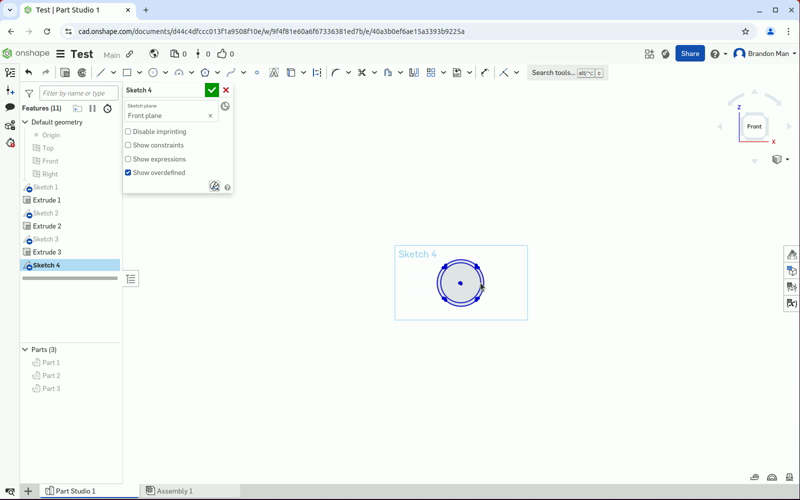
mouse_move(463, 304)
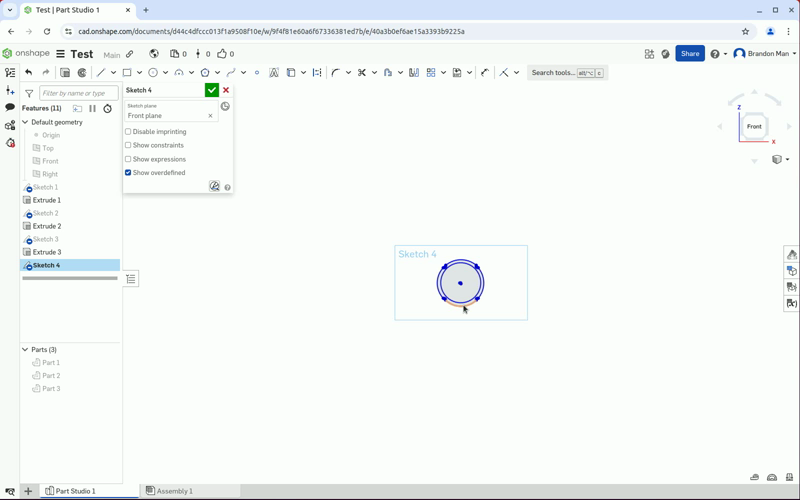
scroll(6)
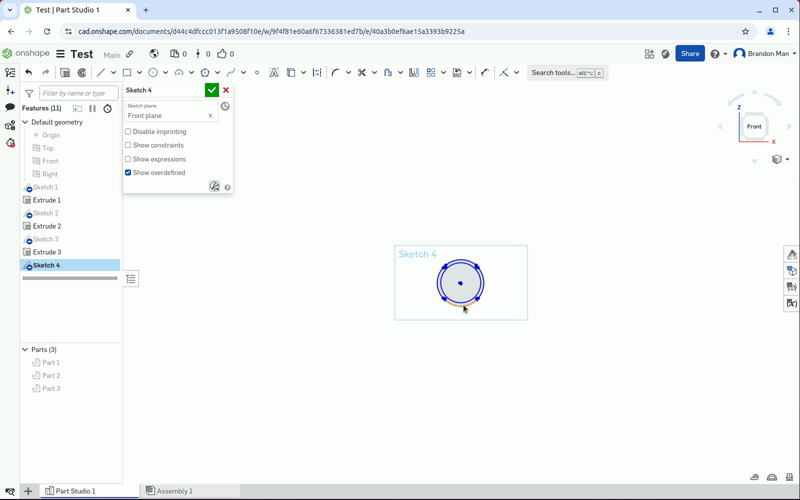
scroll(6)
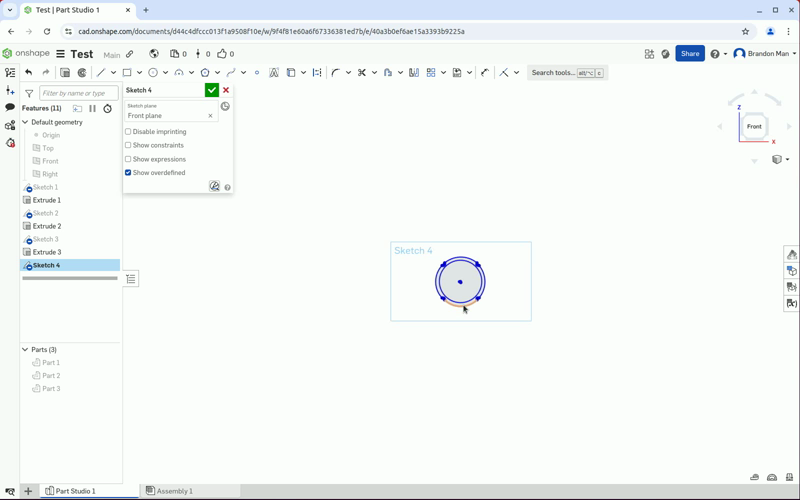
scroll(6)
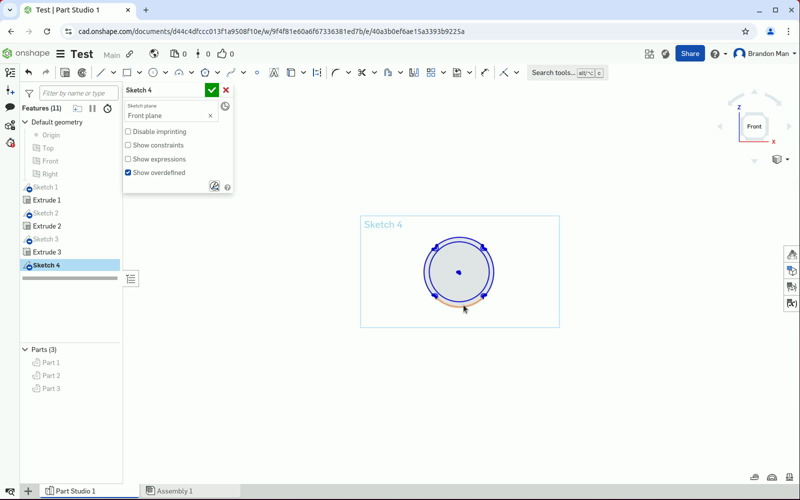
scroll(6)
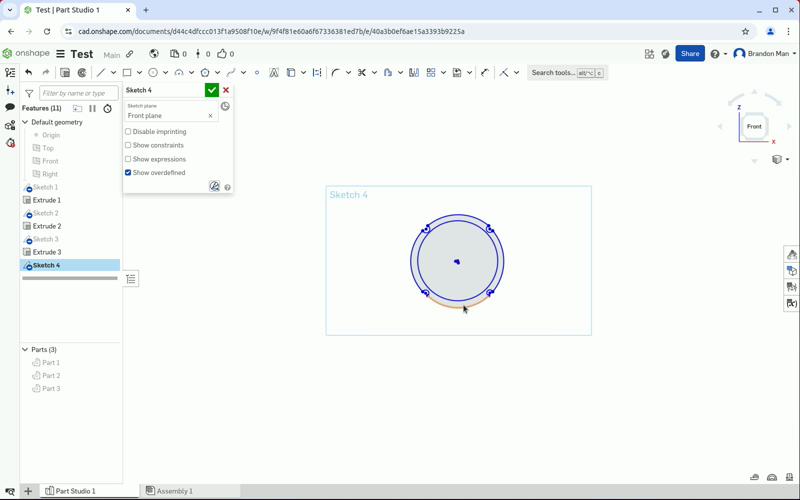
scroll(6)
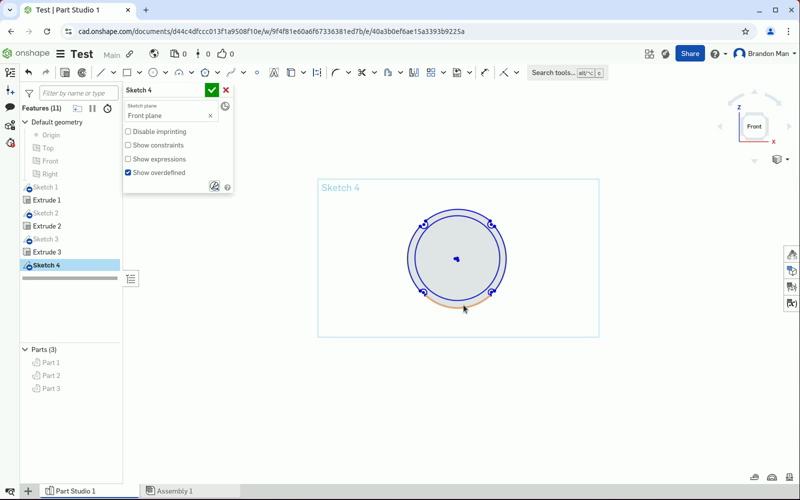
scroll(6)
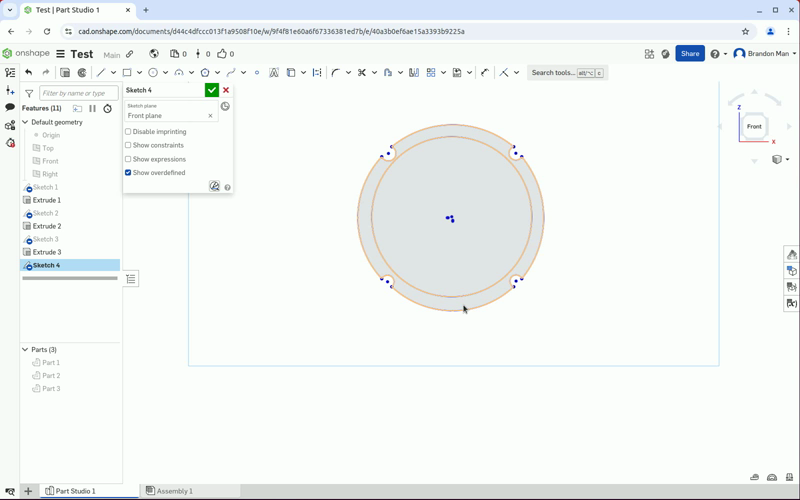
scroll(6)
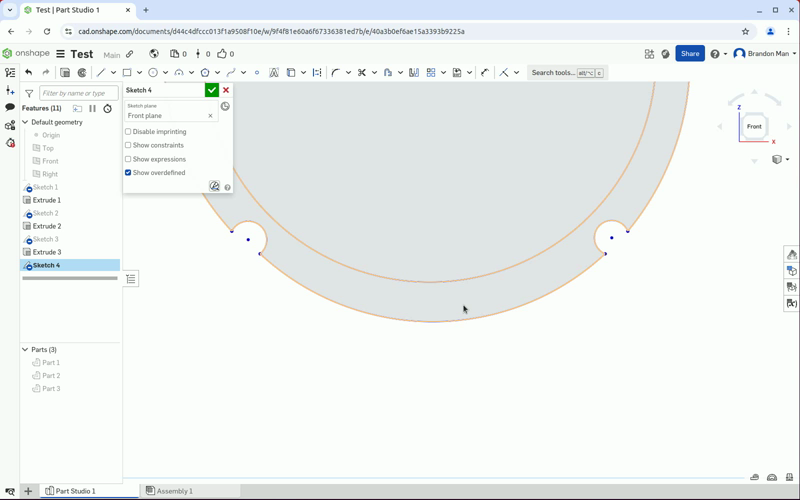
click(463, 304)
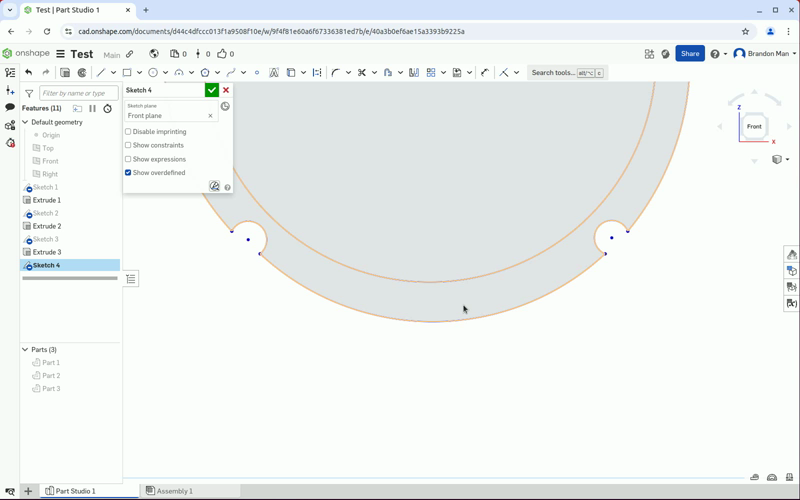
scroll(-6)
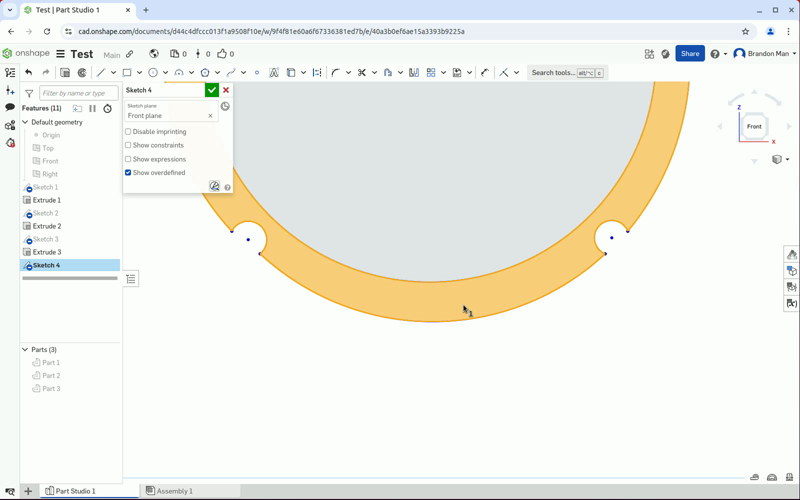
scroll(-6)
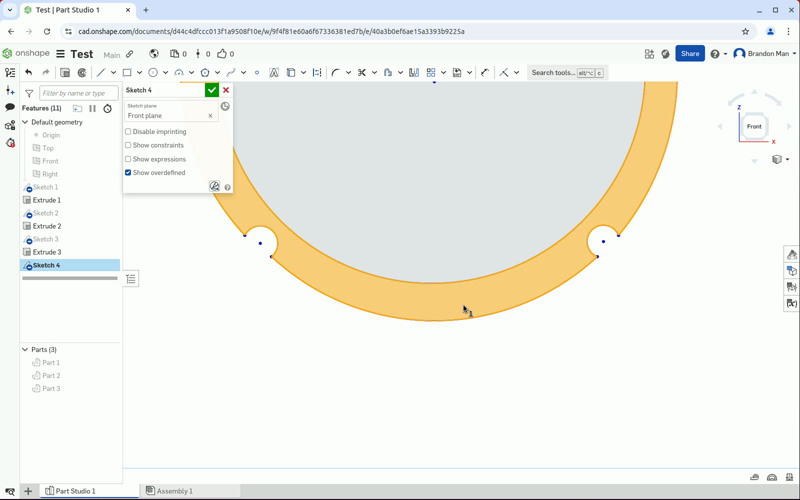
scroll(-6)
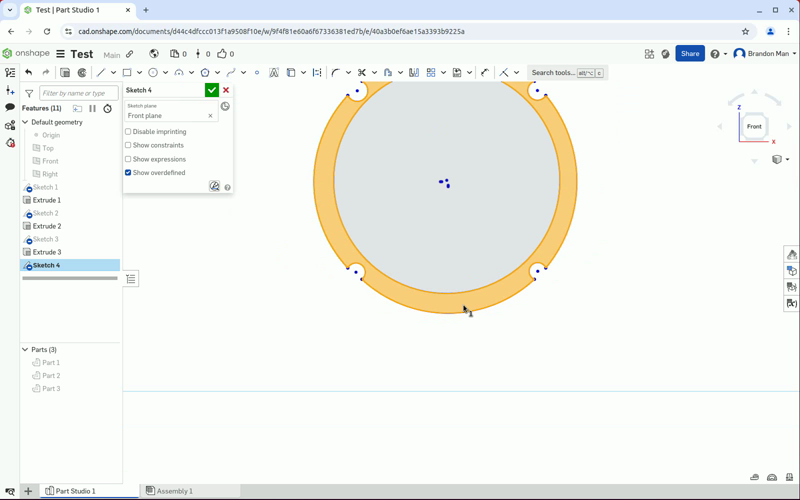
scroll(-6)
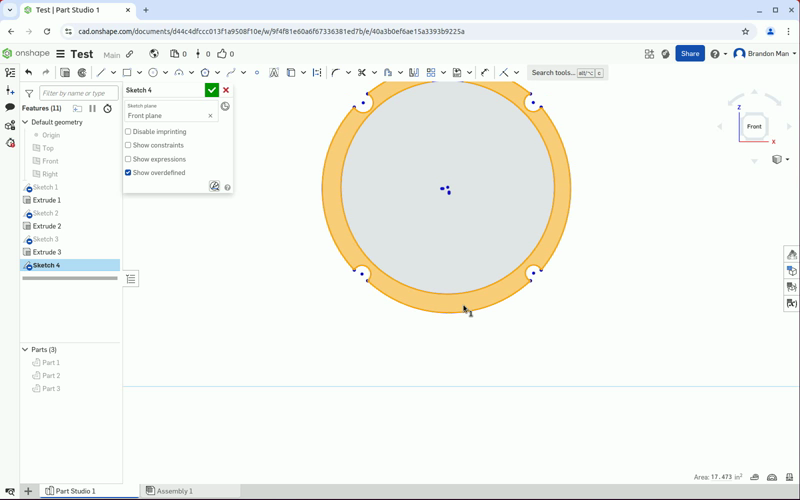
scroll(-6)
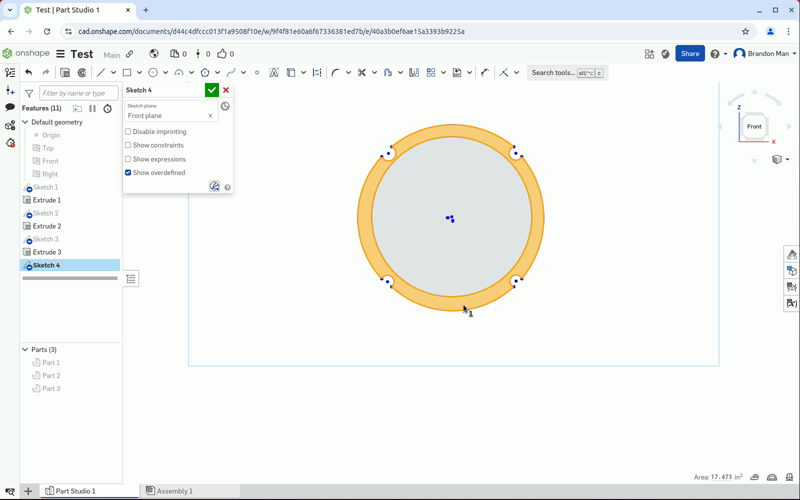
scroll(-6)
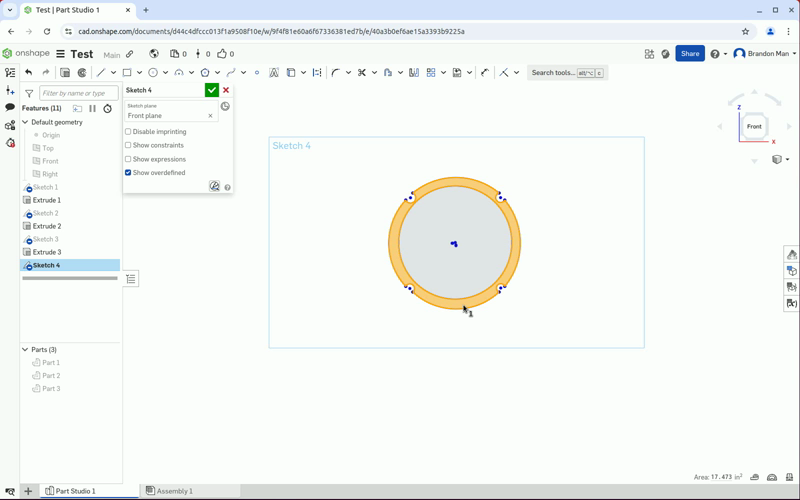
scroll(-6)
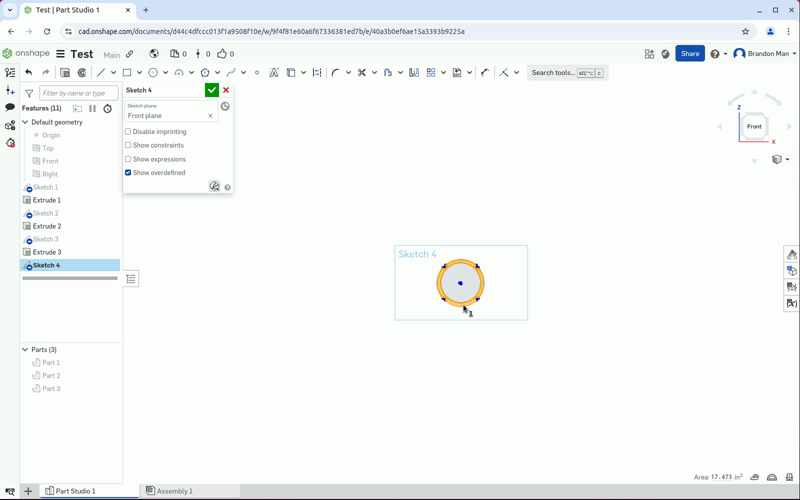
mouse_move(73, 352)
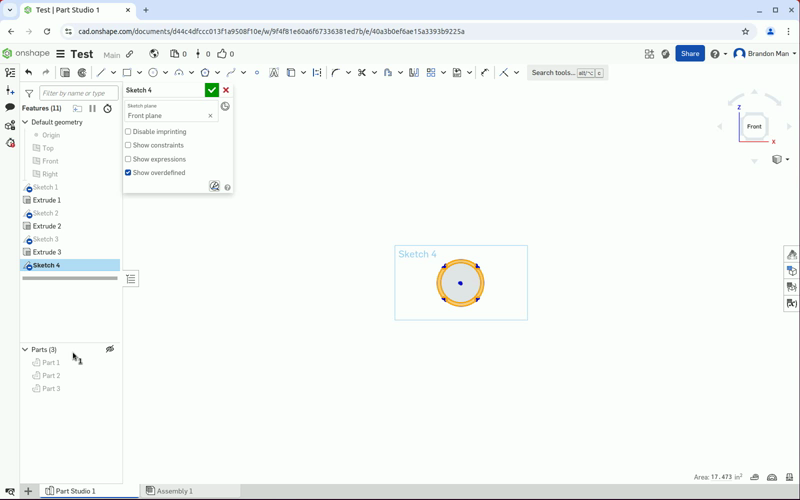
key(shift+y)
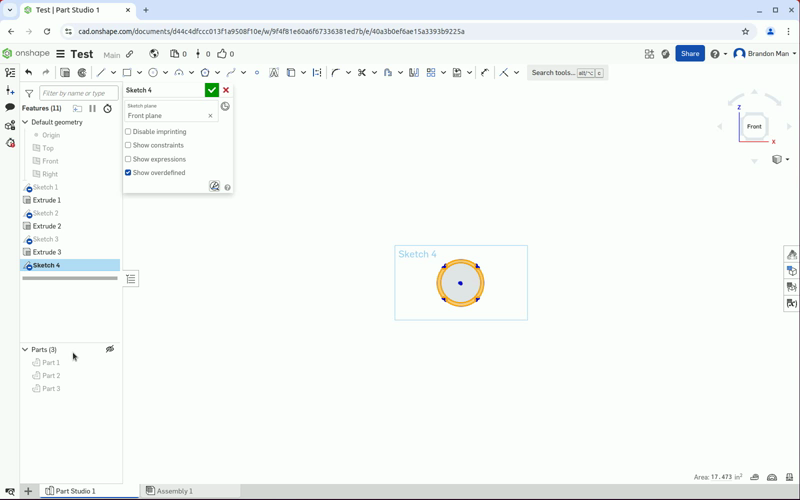
key(shift+e)
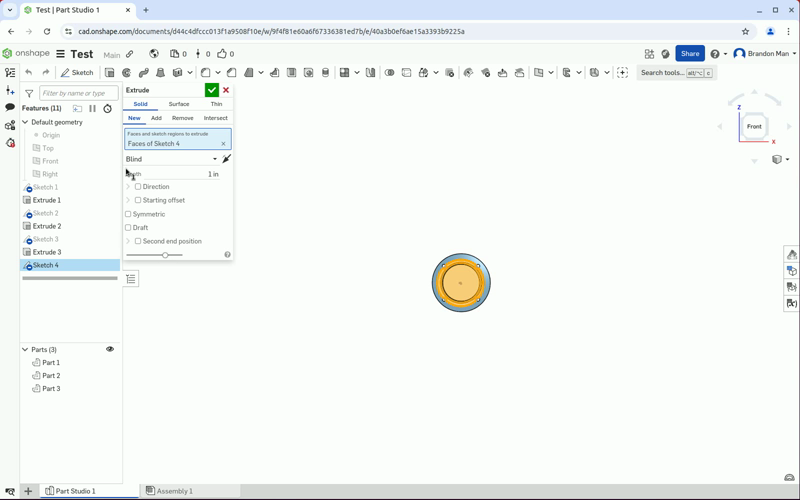
mouse_move(143, 106)
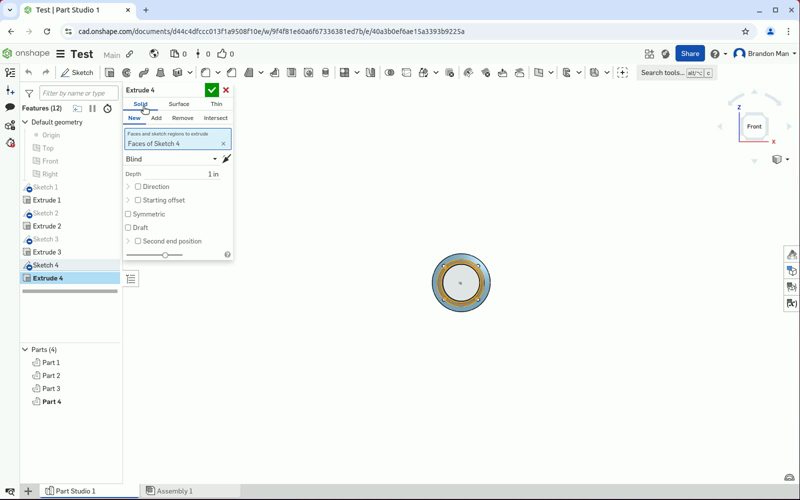
click(143, 106)
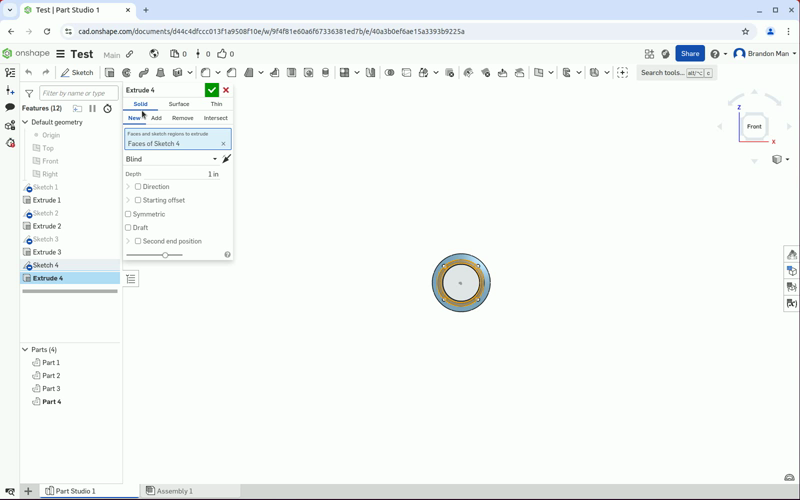
mouse_move(137, 120)
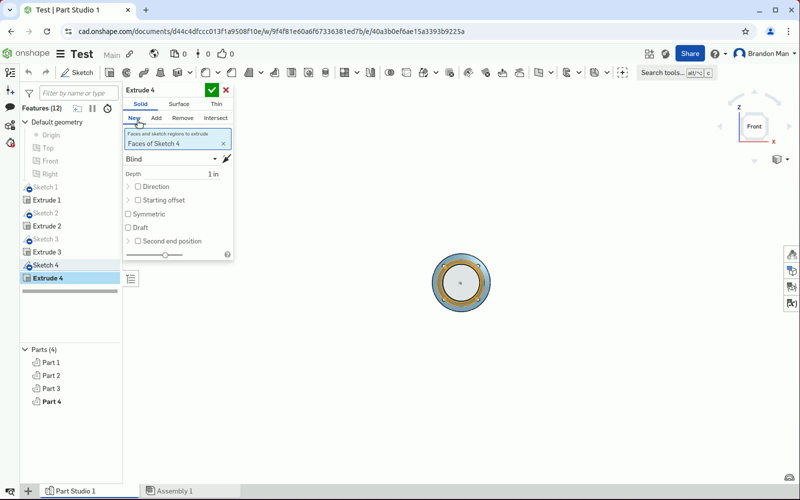
click(137, 120)
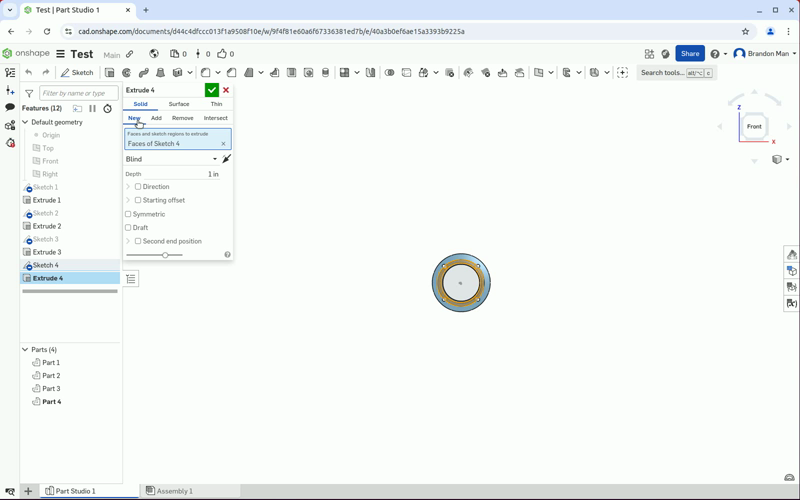
key(tab, 4)
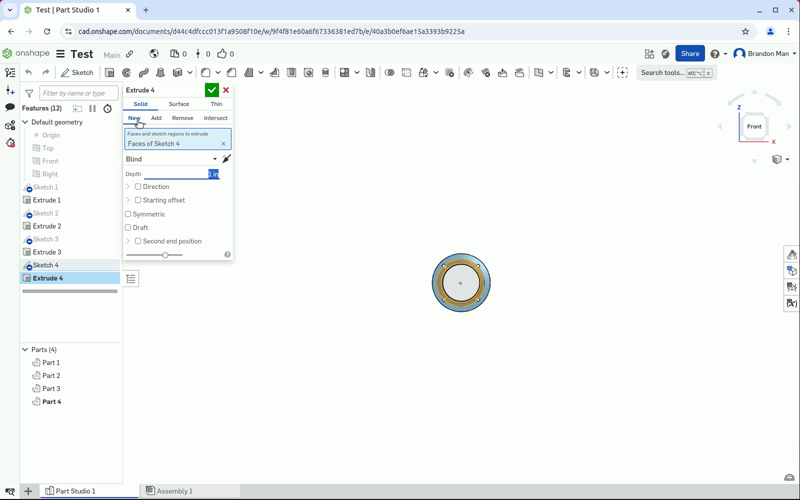
text(0.481)
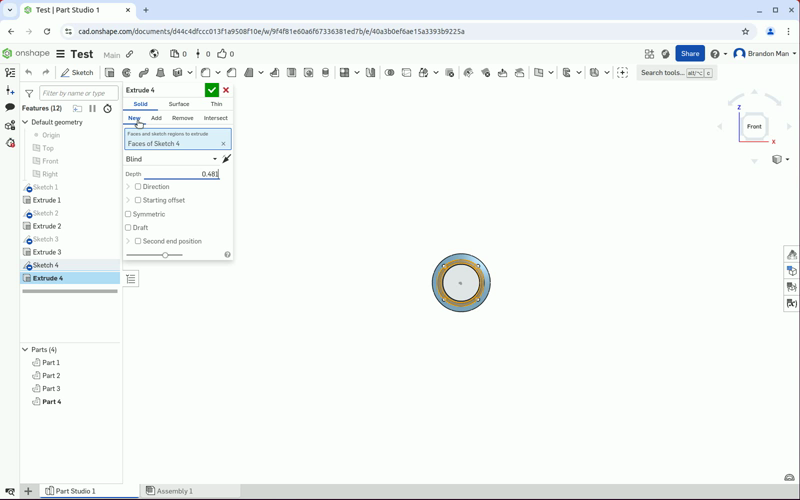
key(enter)
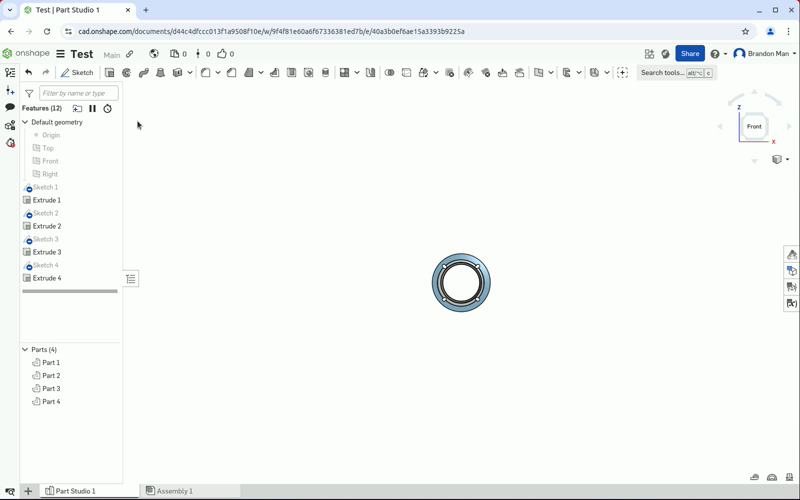
key(shift+h)
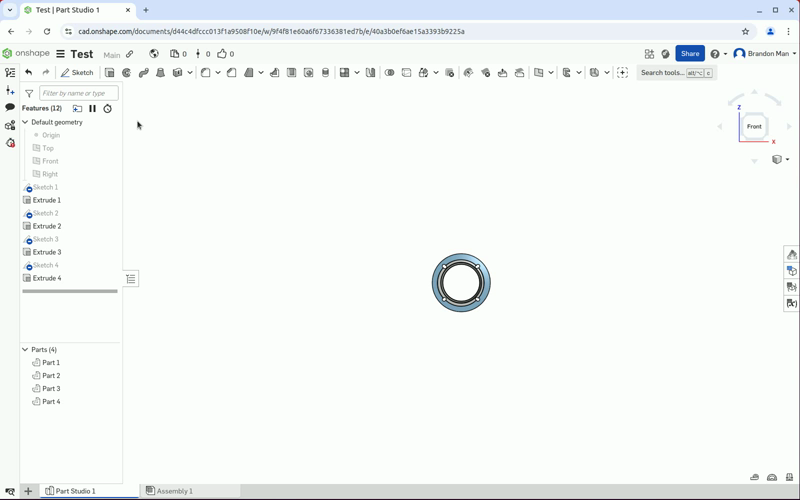
key(shift+h)
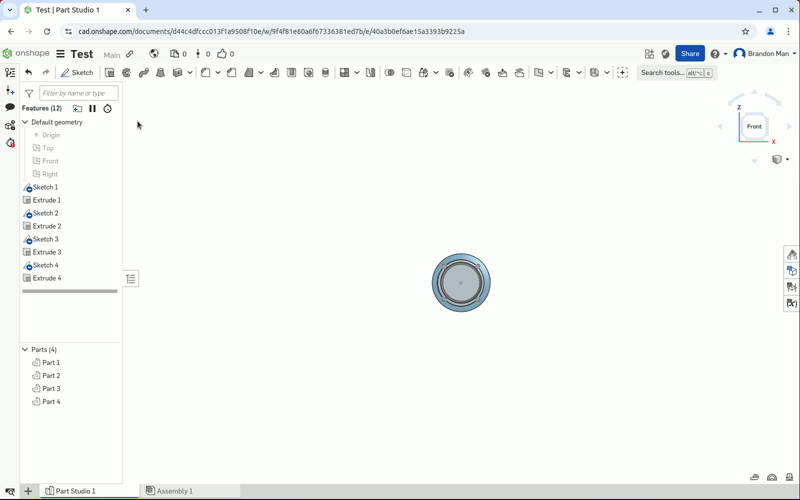
key(shift+7)
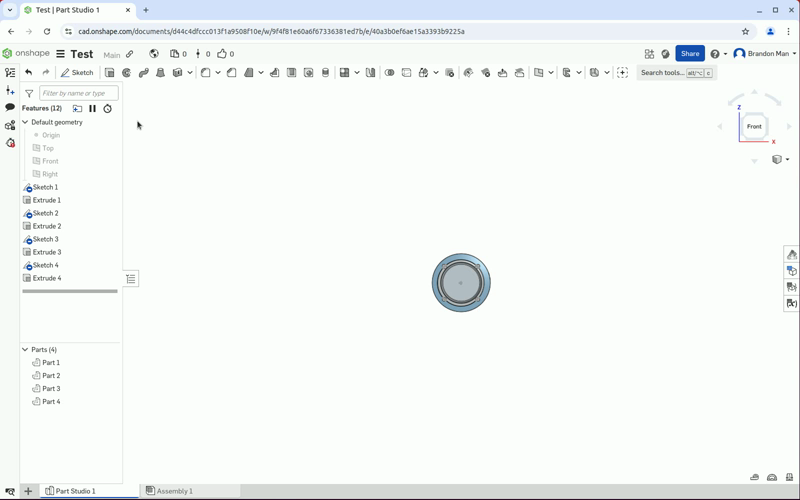
key(left, 2)
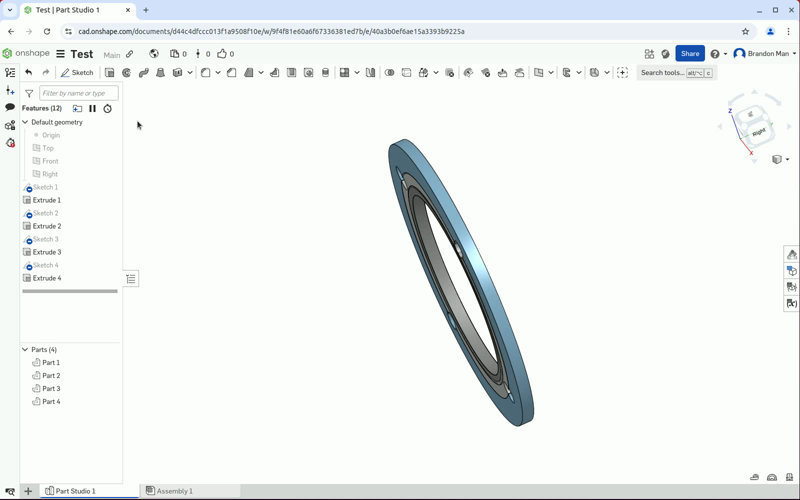
key(down, 2)
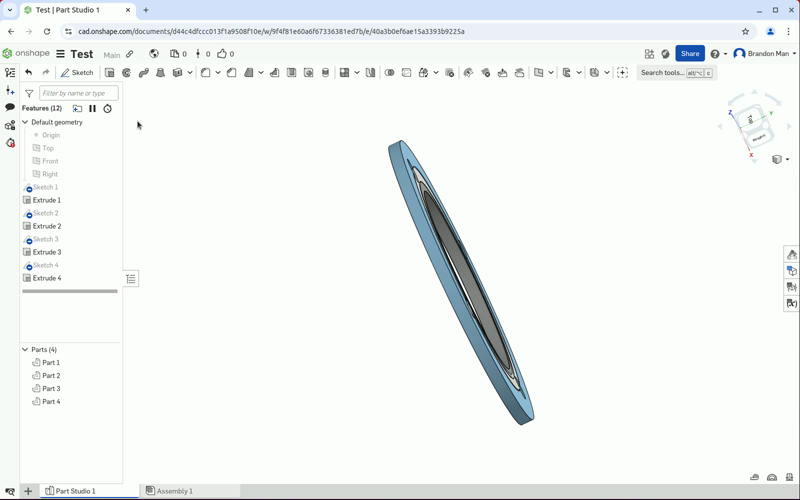
key(up, 2)
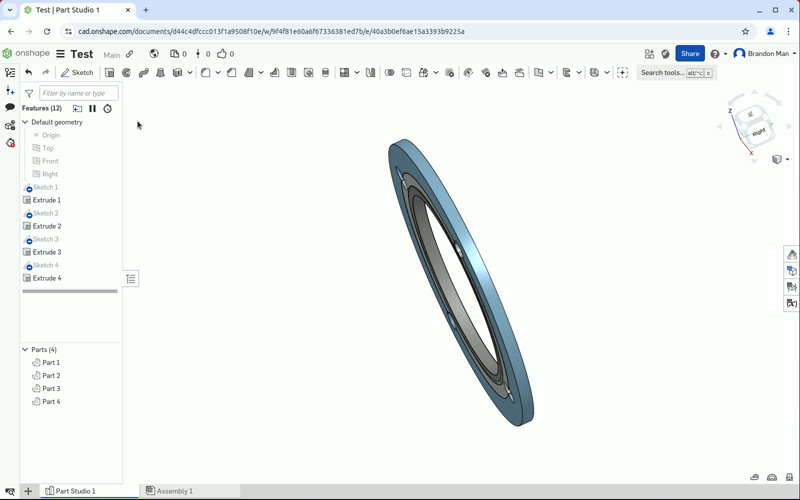
key(right, 2)
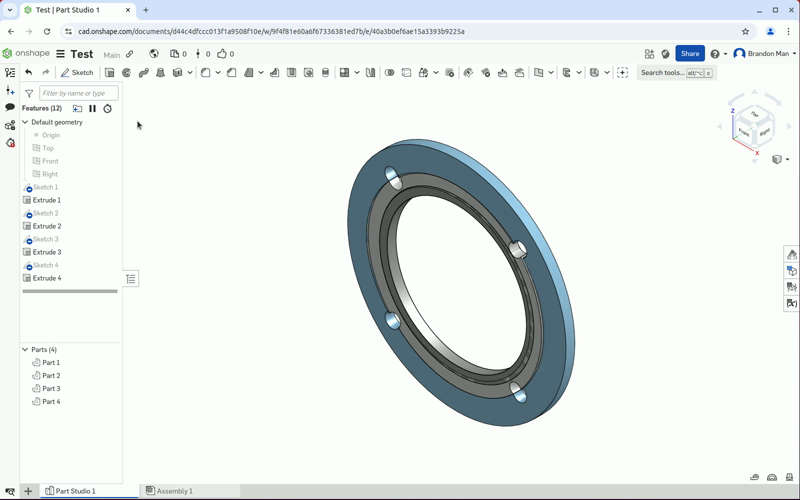
mouse_move(73, 189)
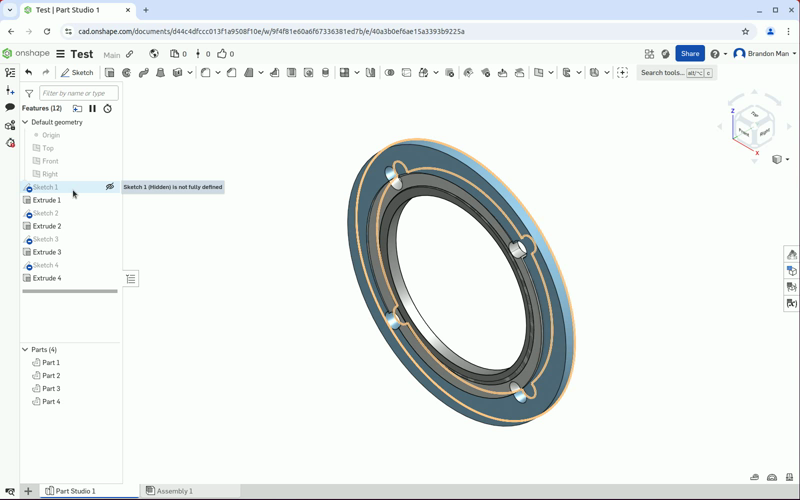
click(73, 189)